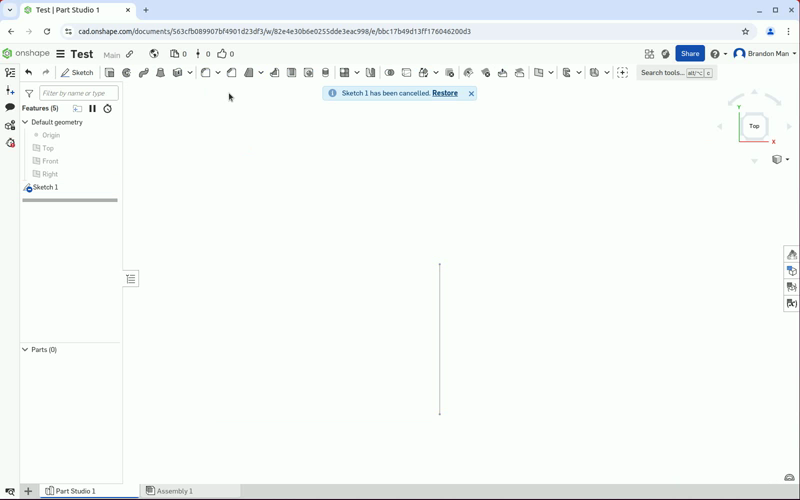
key(shift+h)
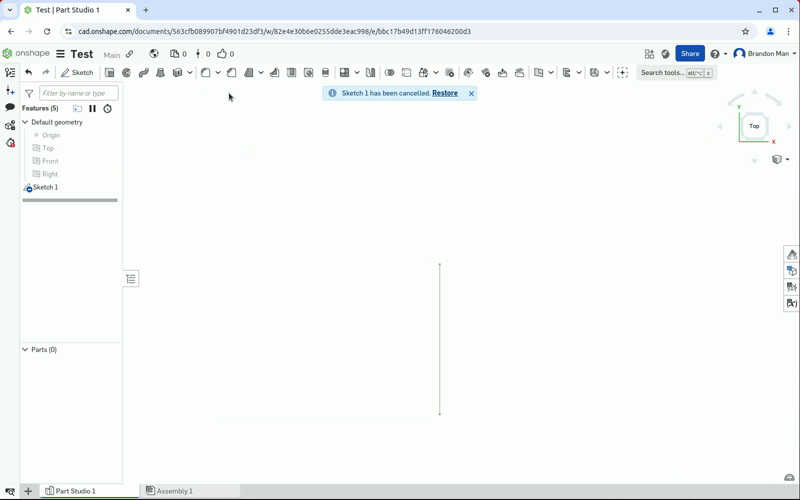
key(shift+s)
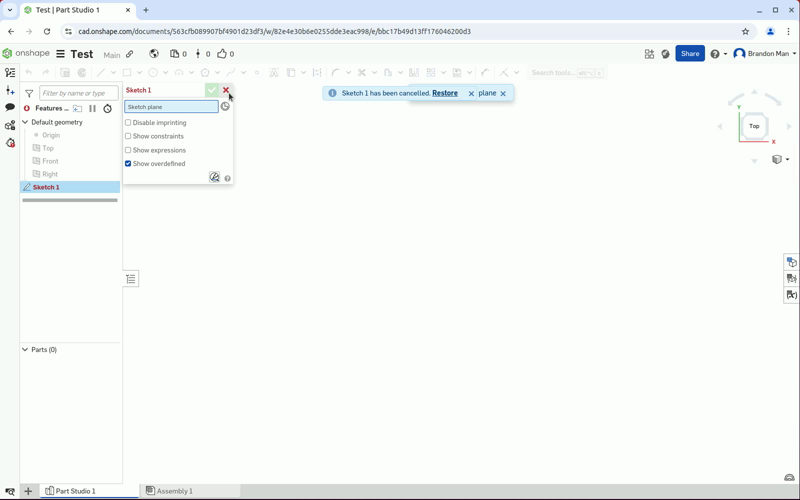
mouse_move(73, 150)
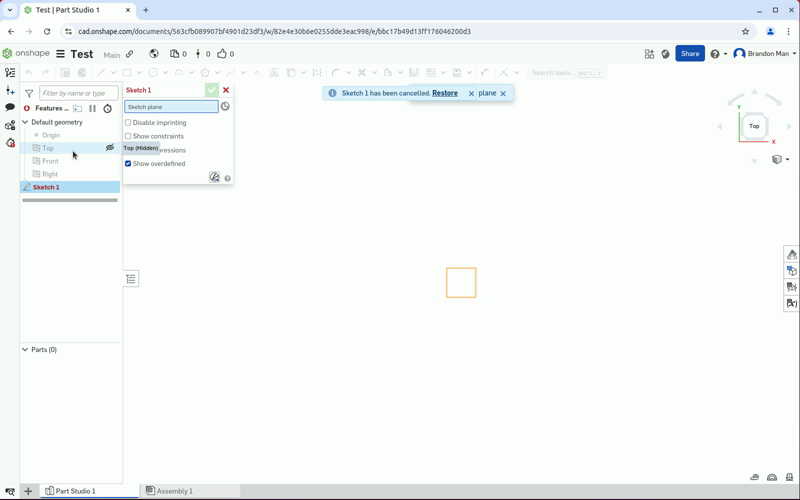
click(73, 150)
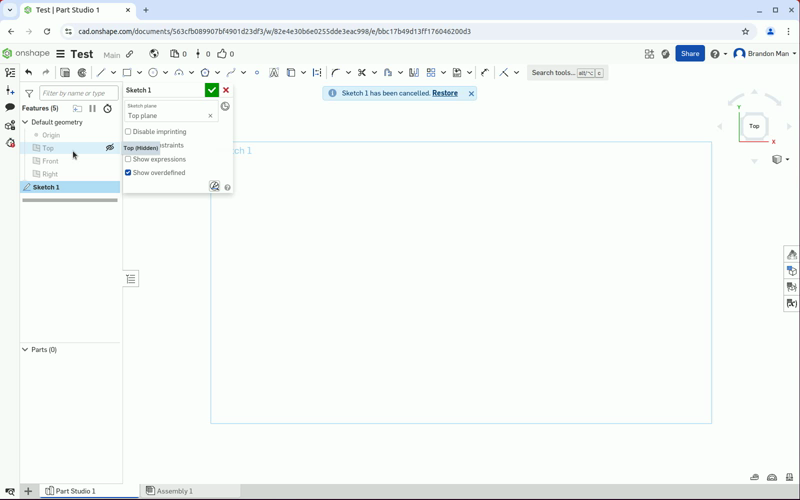
mouse_move(73, 352)
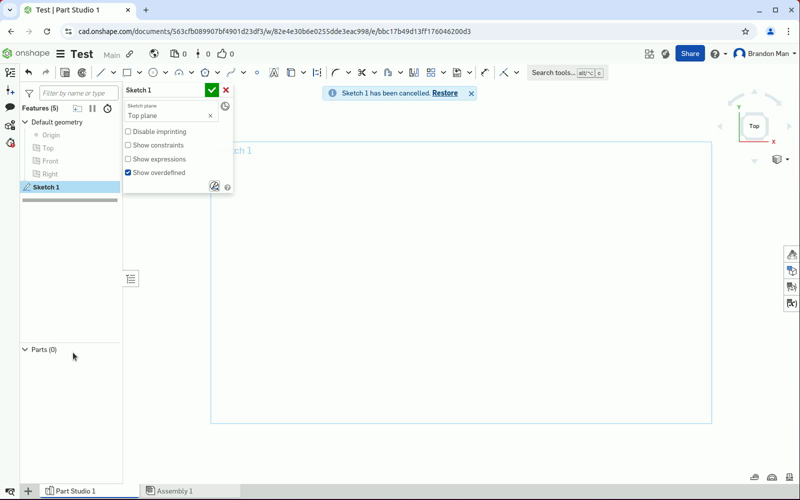
key(y)
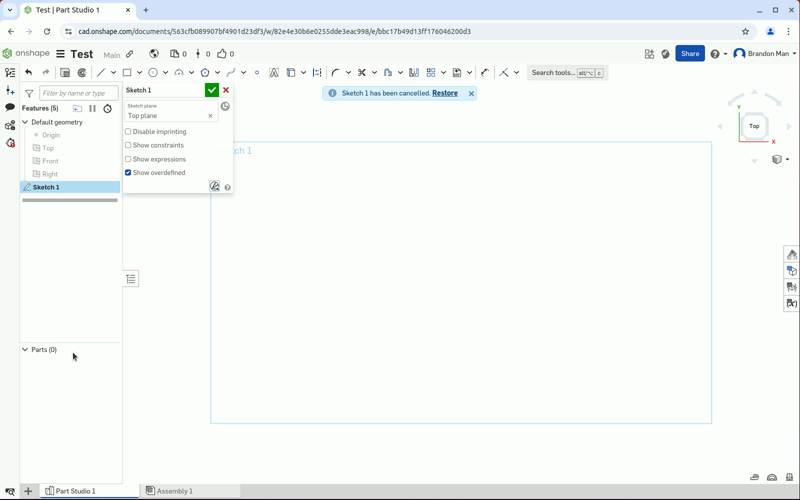
key(l)
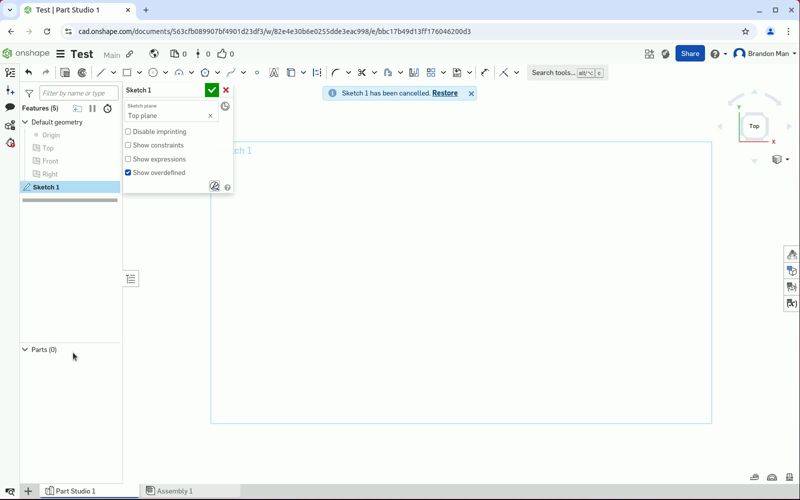
key_down(shift)
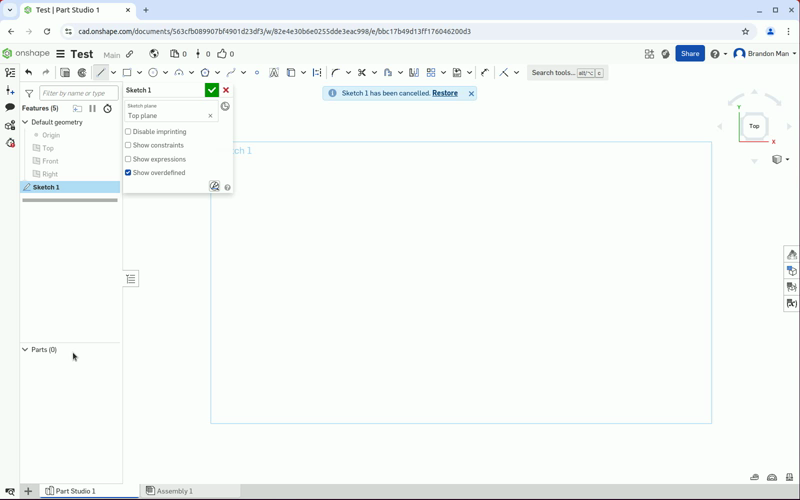
mouse_move(460, 282)
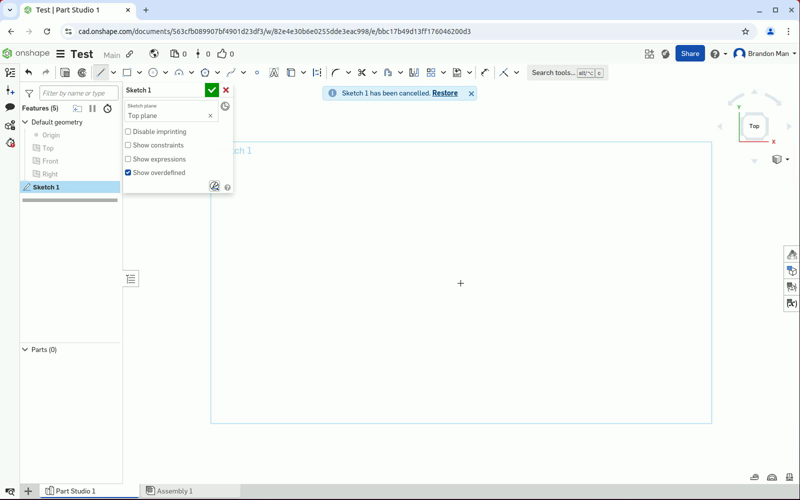
click(460, 282)
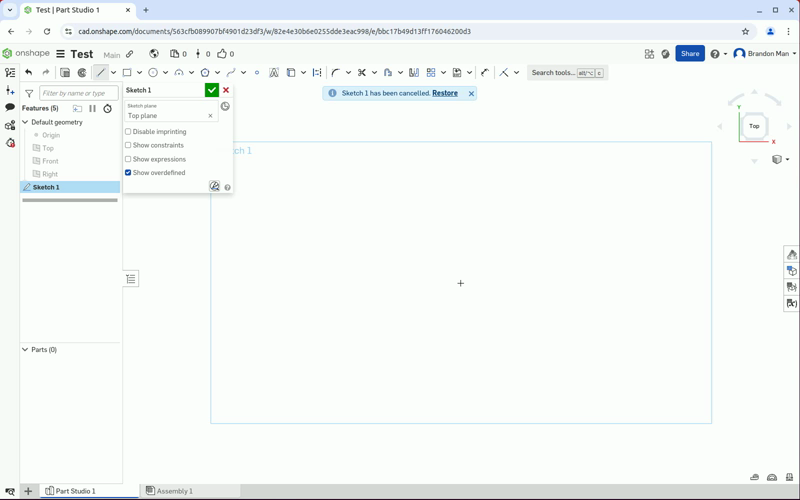
key_up(shift)
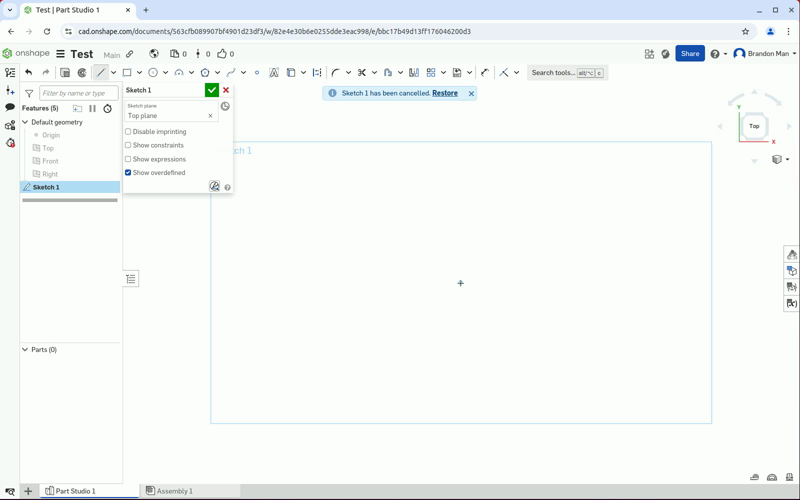
key_down(shift)
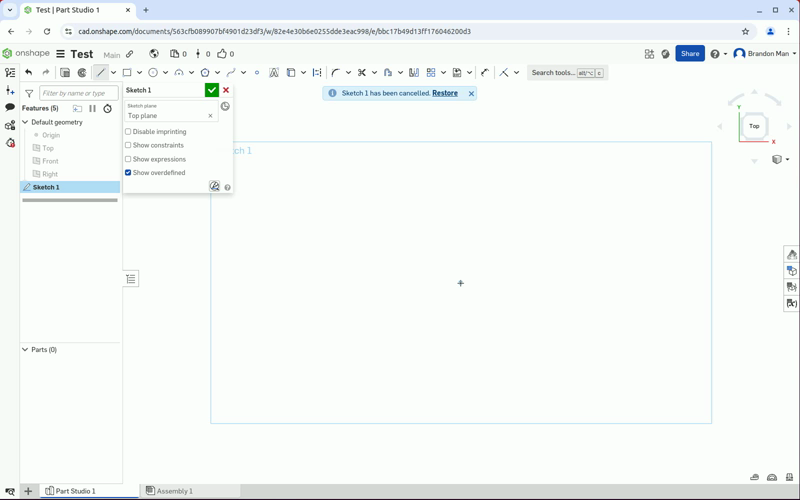
mouse_move(490, 282)
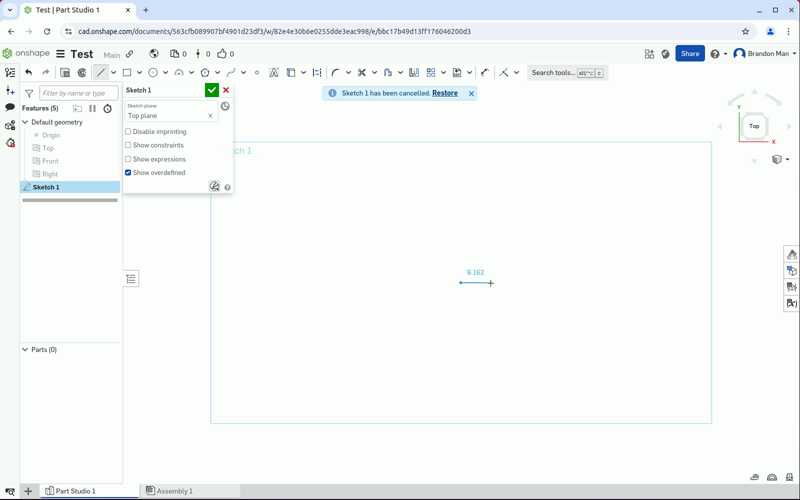
mouse_move(462, 282)
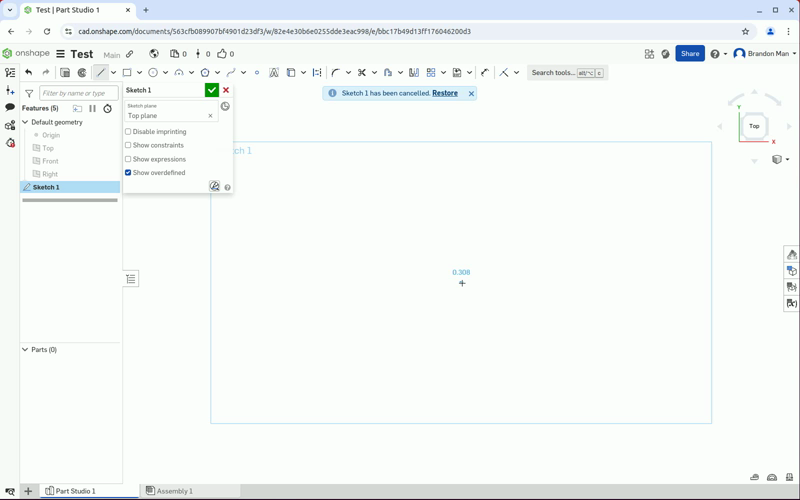
scroll(6)
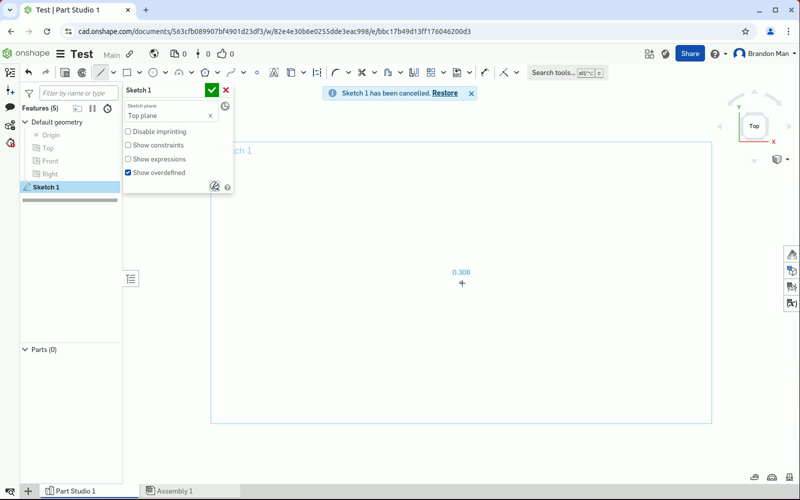
scroll(6)
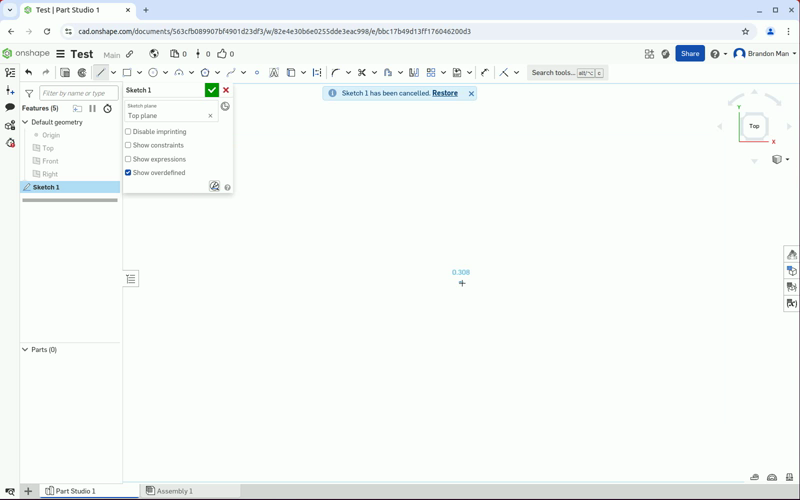
scroll(6)
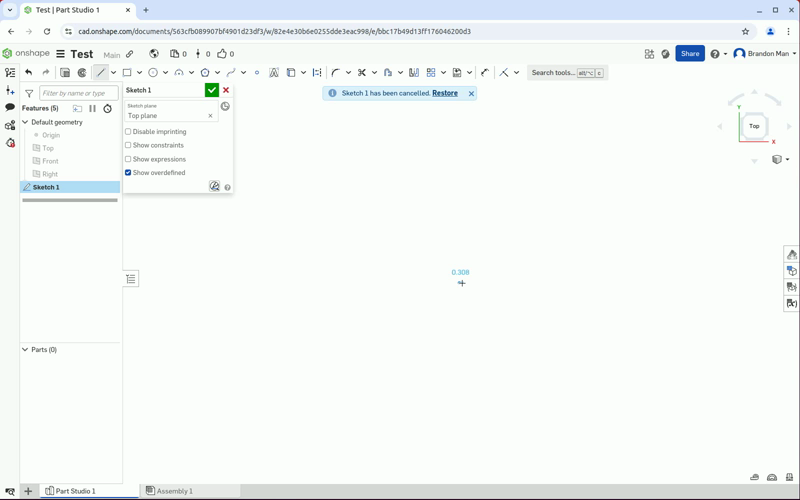
scroll(6)
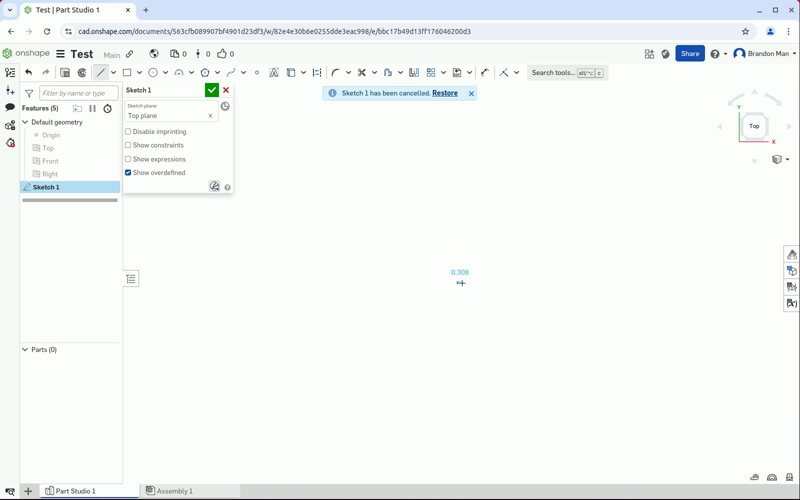
scroll(6)
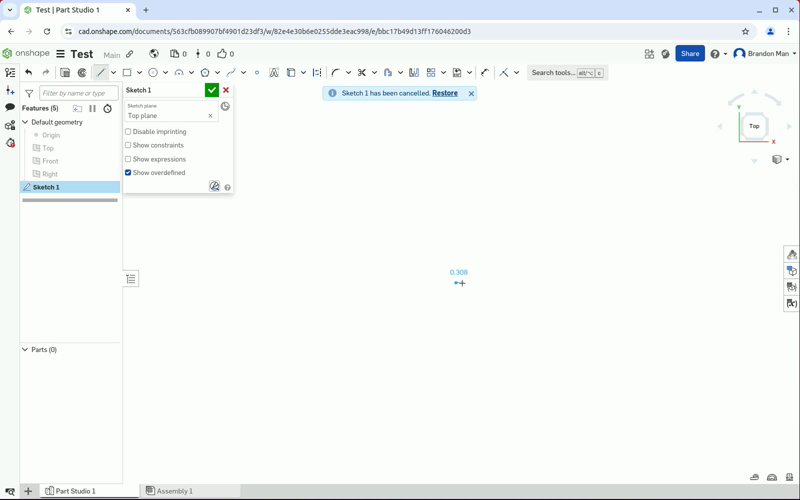
scroll(6)
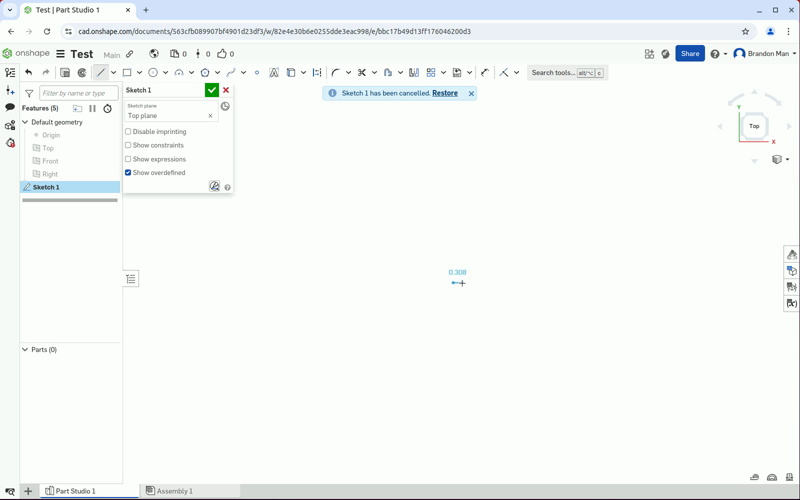
scroll(6)
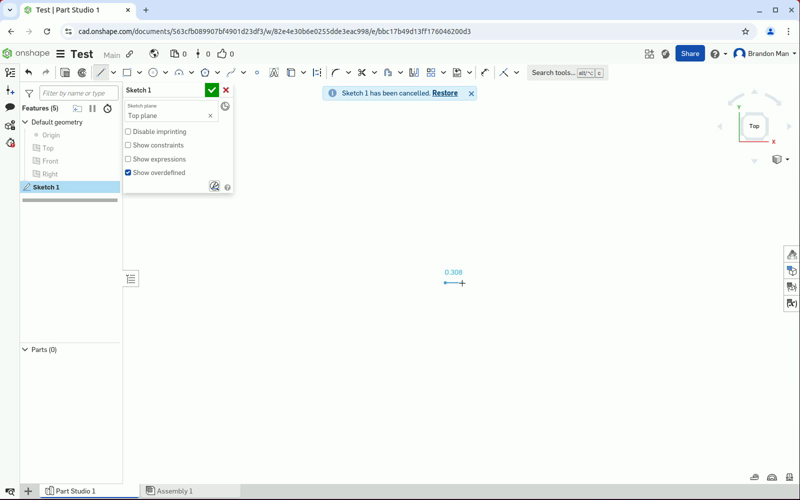
click(462, 282)
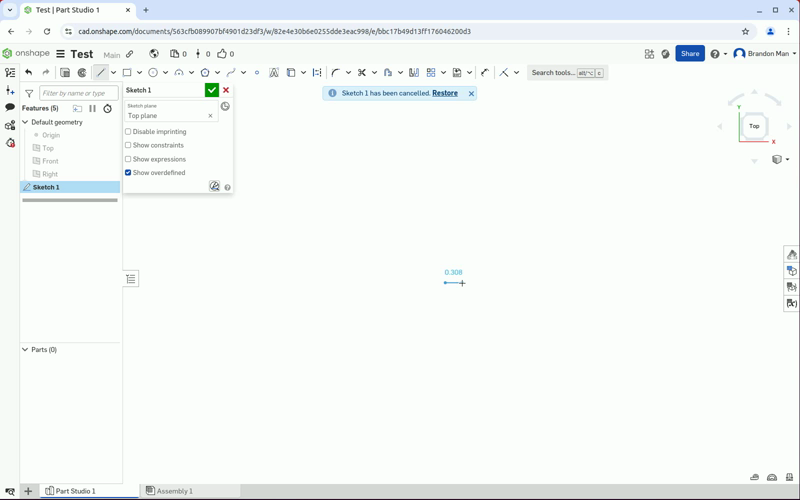
scroll(-6)
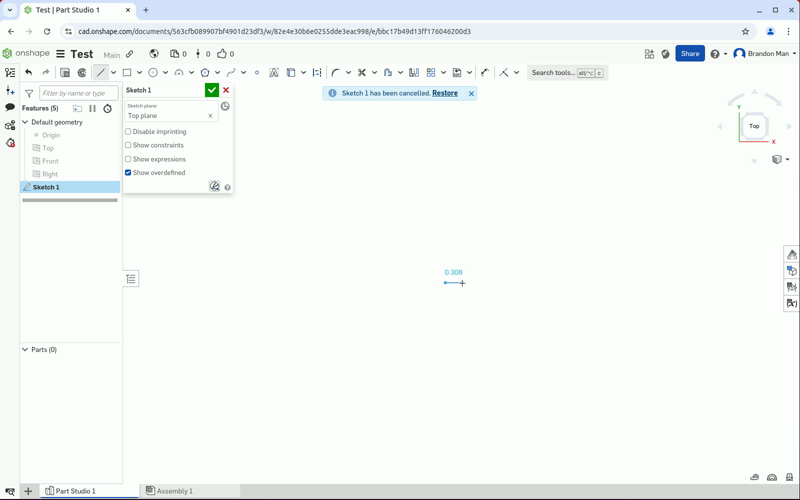
scroll(-6)
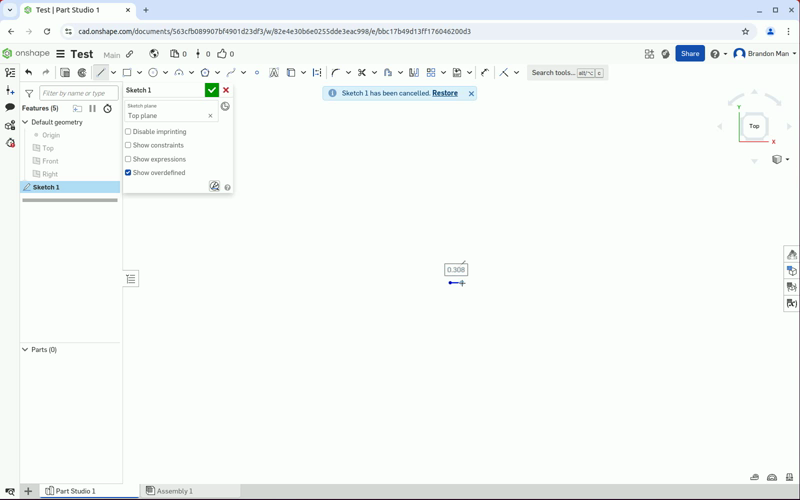
scroll(-6)
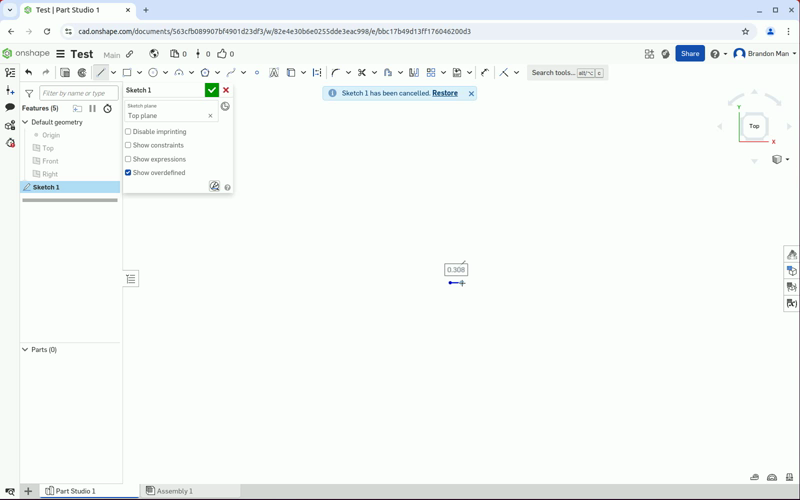
scroll(-6)
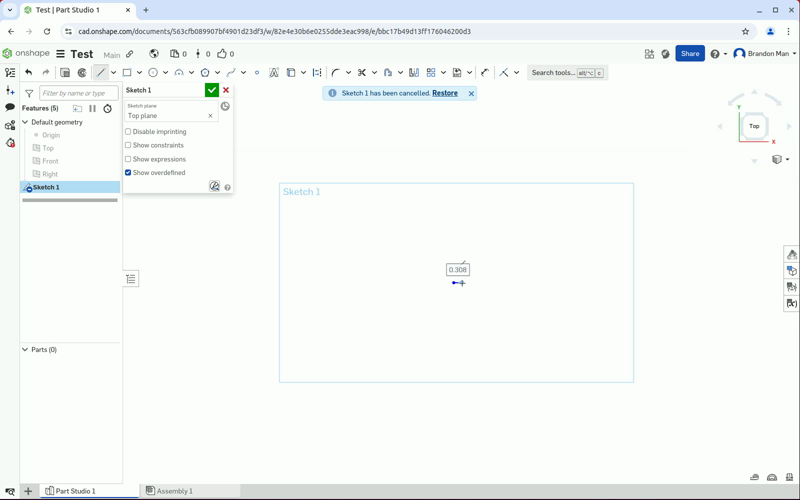
scroll(-6)
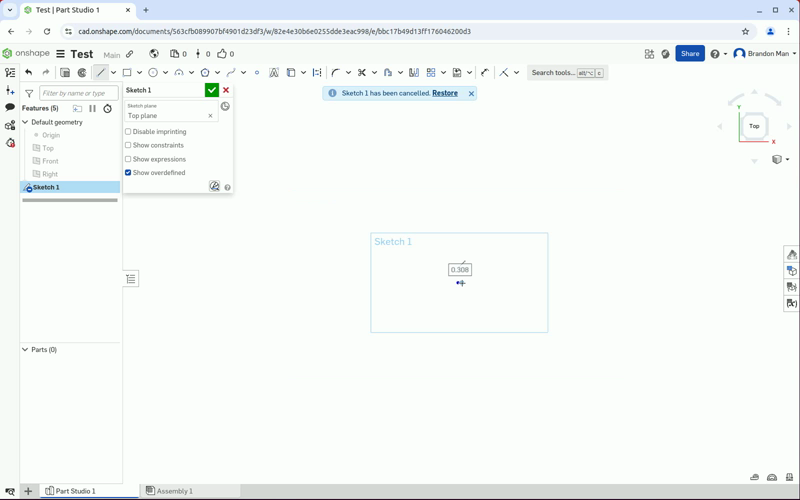
scroll(-6)
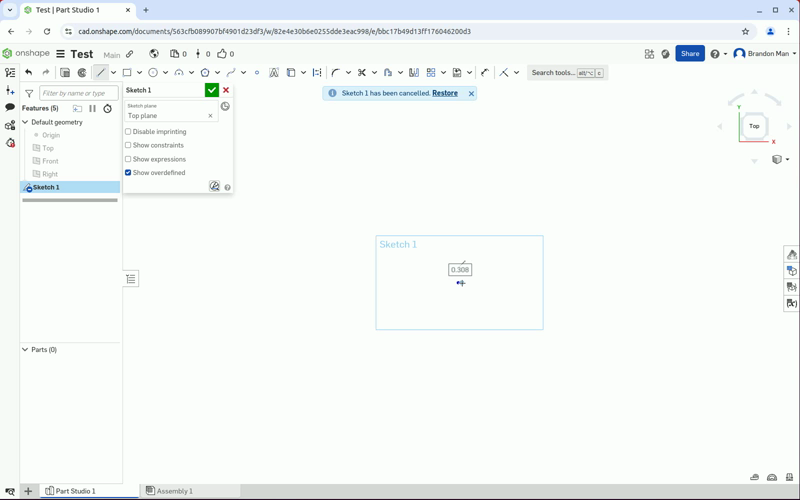
scroll(-6)
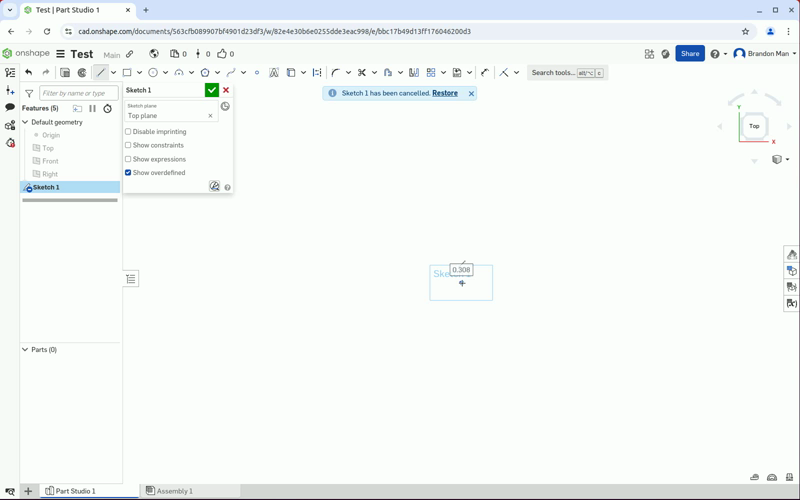
key_up(shift)
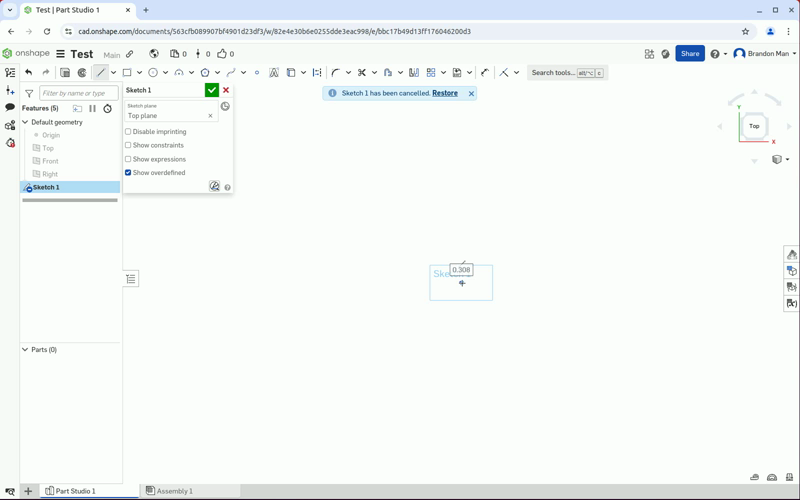
key_down(shift)
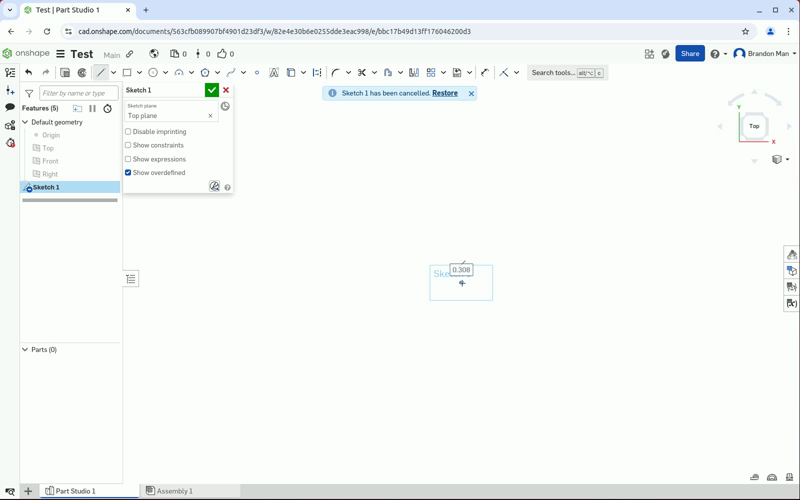
mouse_move(492, 282)
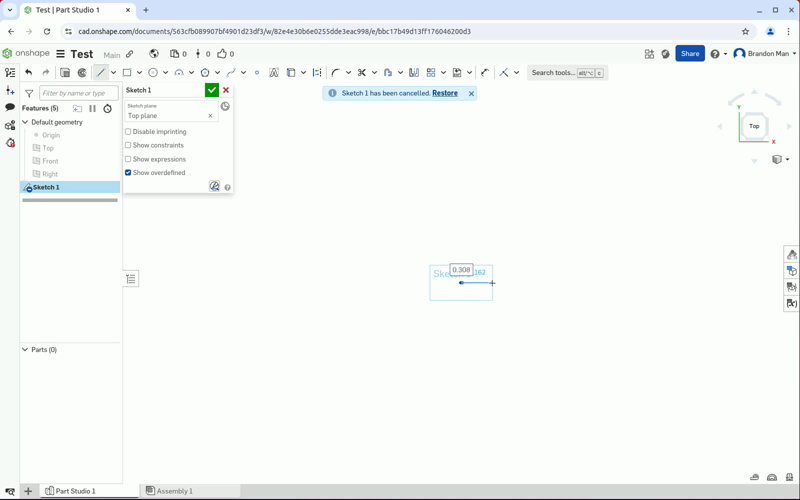
mouse_move(462, 264)
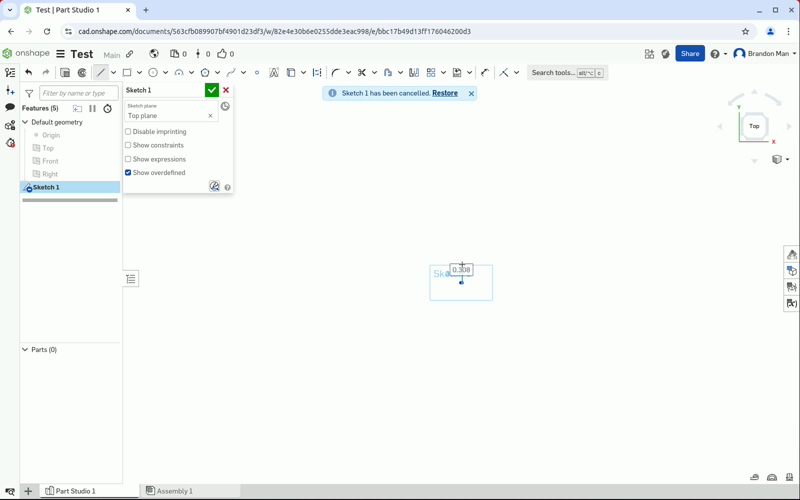
click(462, 264)
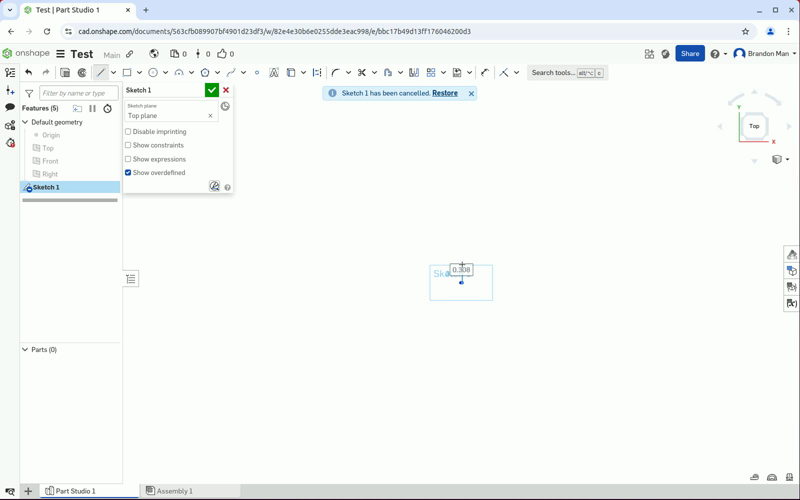
key_up(shift)
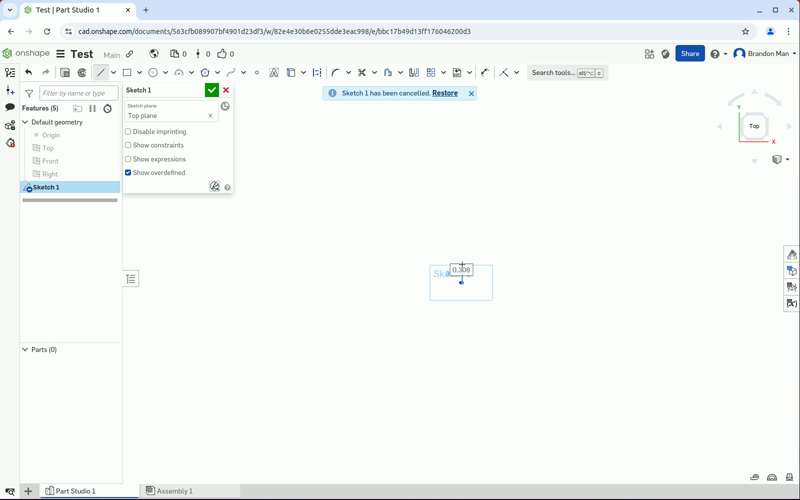
key_down(shift)
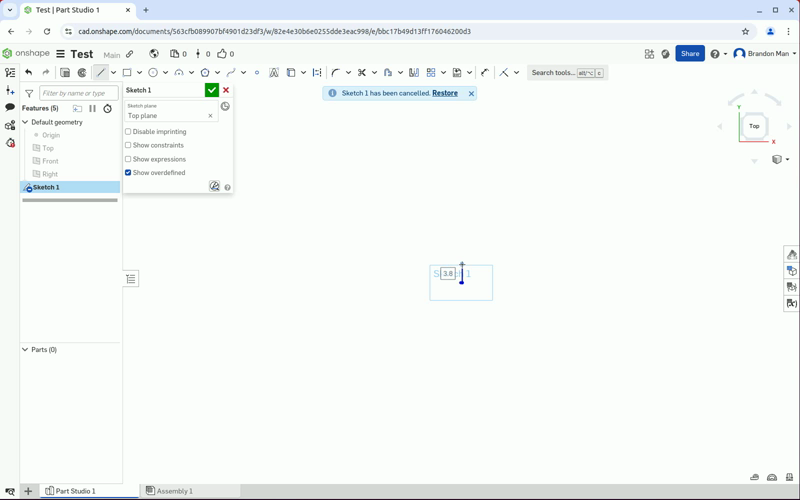
mouse_move(492, 264)
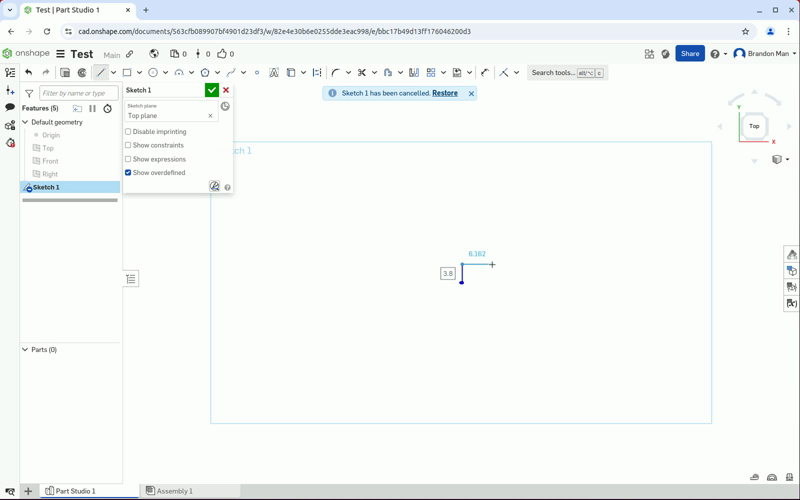
mouse_move(460, 264)
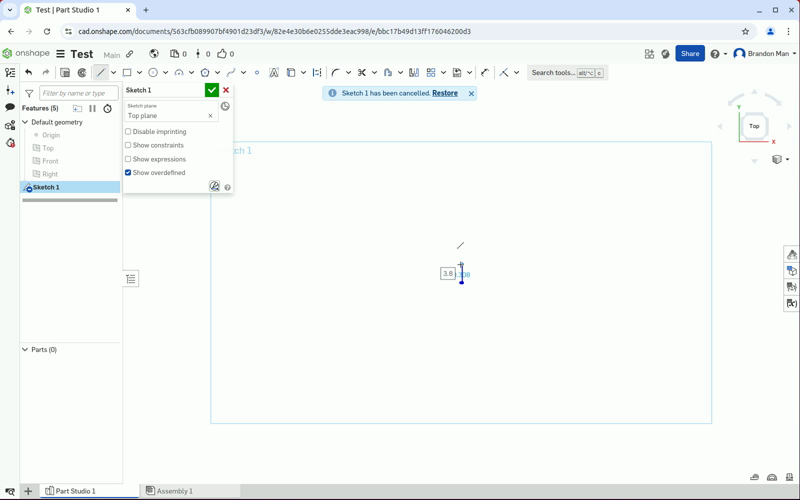
scroll(6)
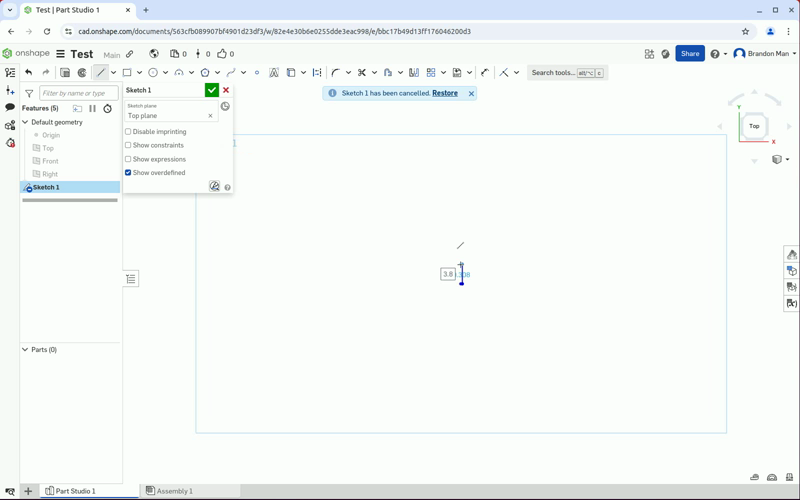
scroll(6)
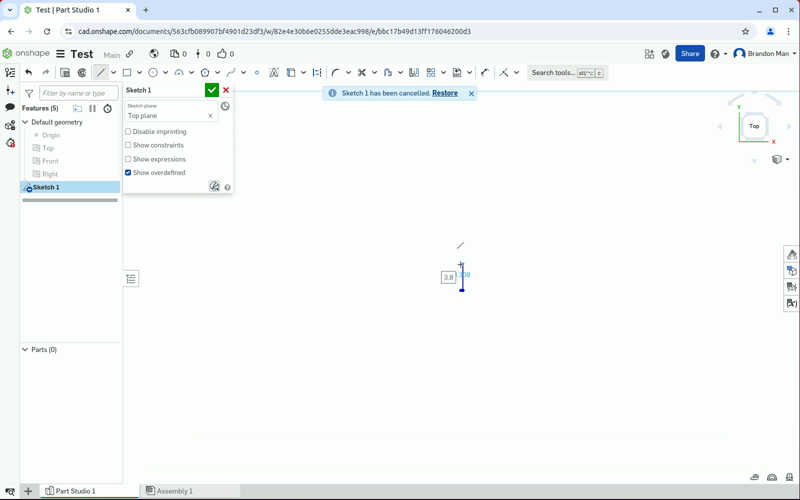
scroll(6)
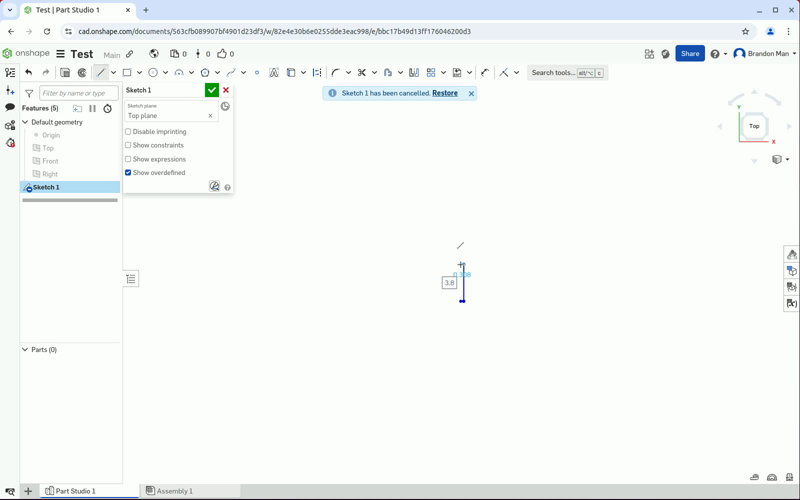
scroll(6)
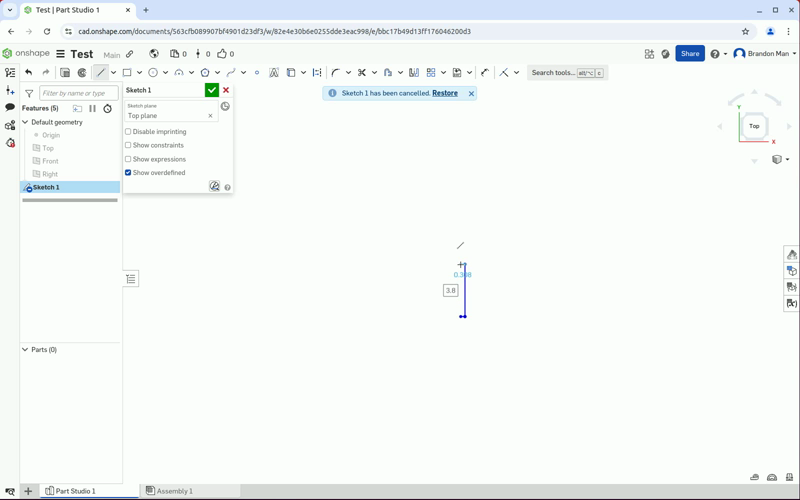
scroll(6)
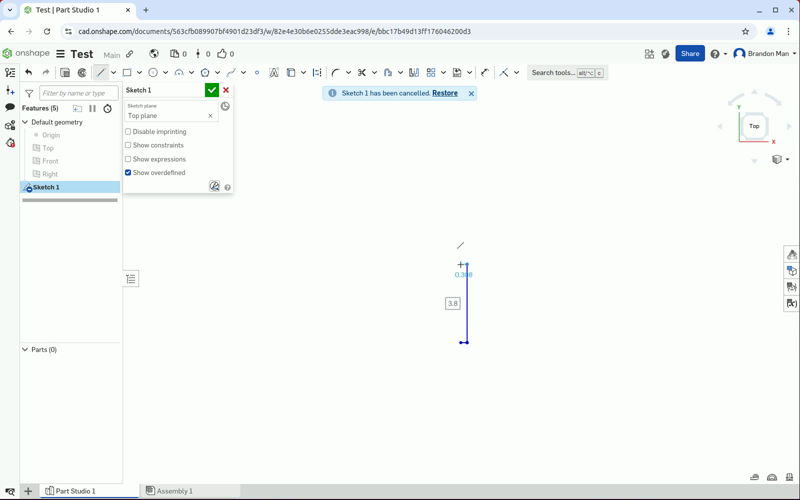
scroll(6)
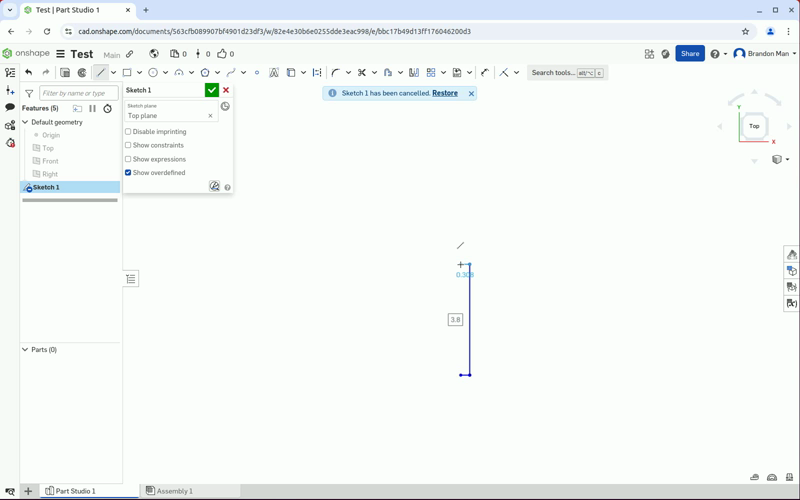
scroll(6)
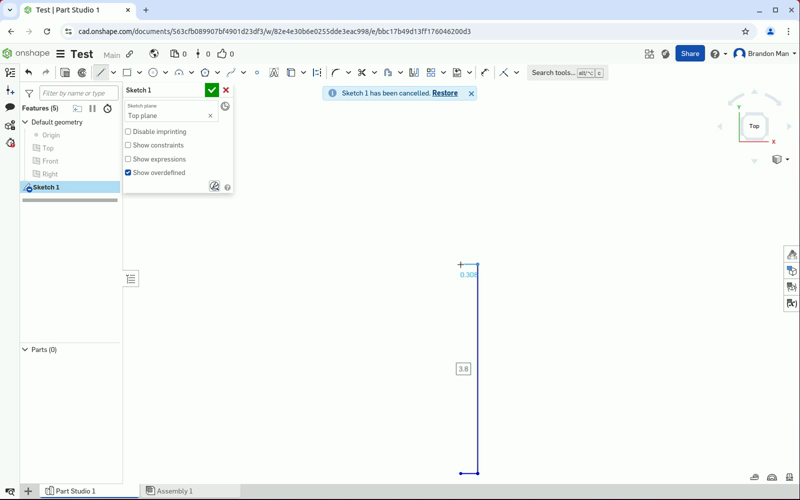
click(460, 264)
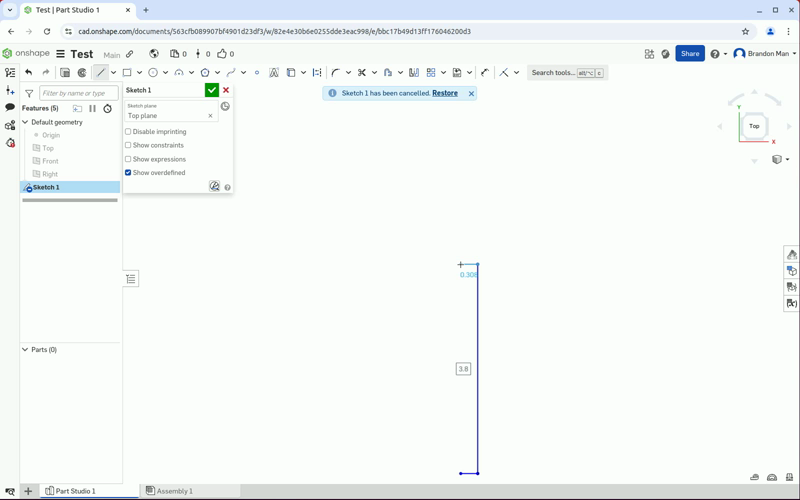
scroll(-6)
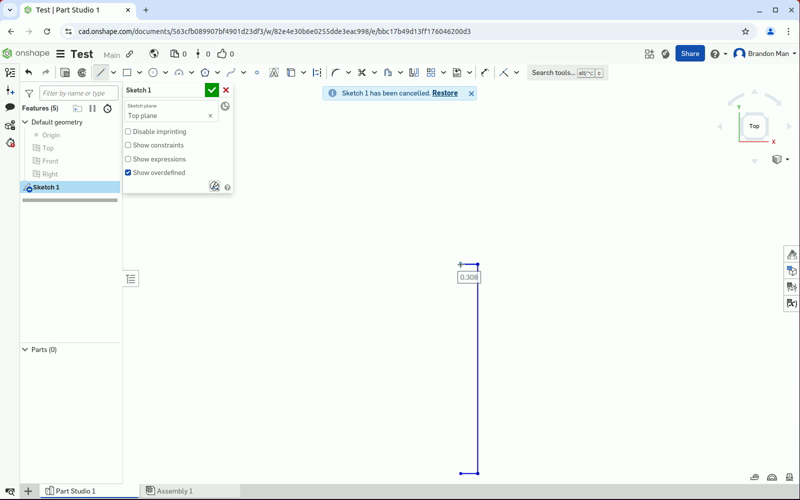
scroll(-6)
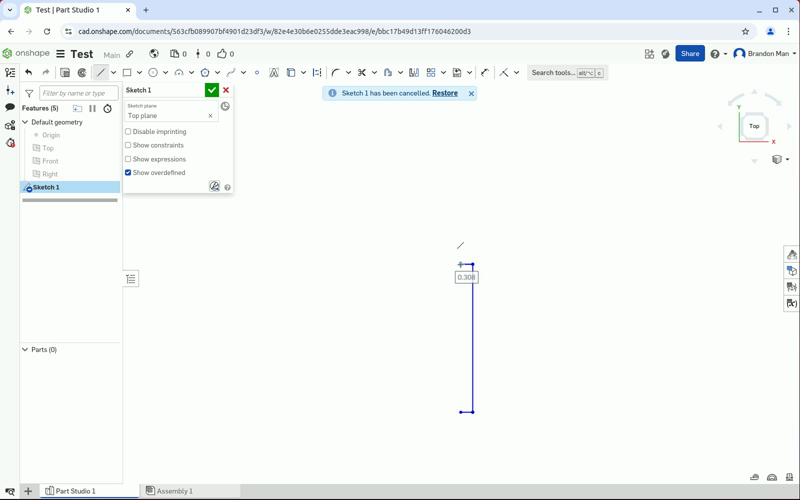
scroll(-6)
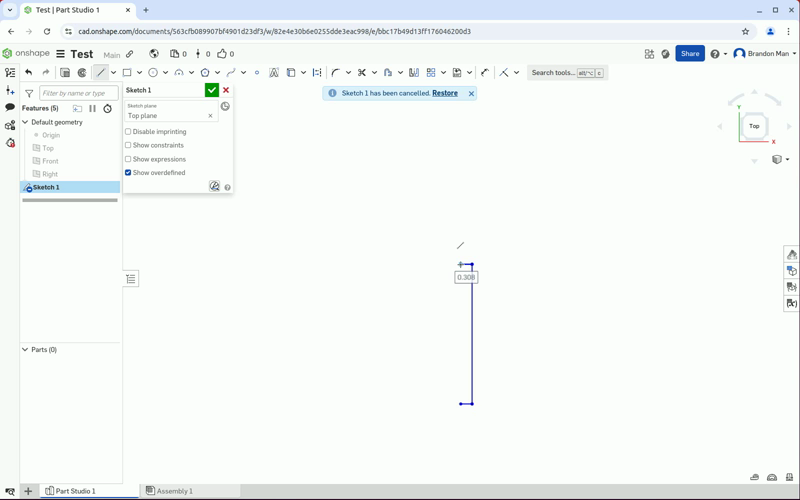
scroll(-6)
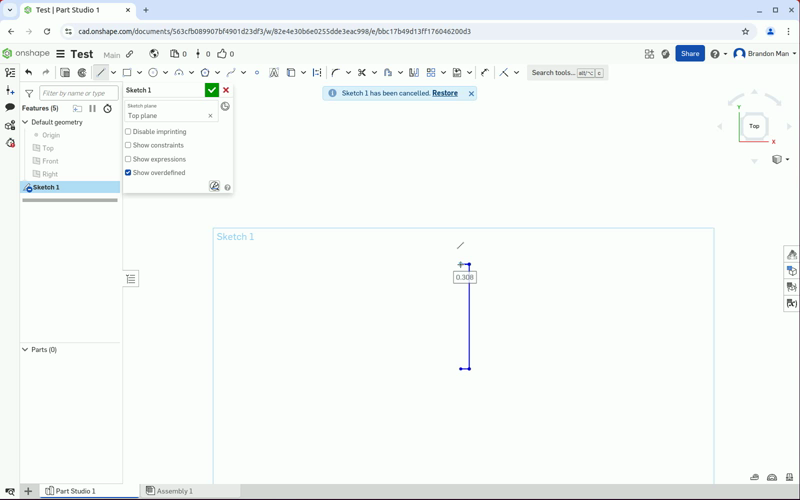
scroll(-6)
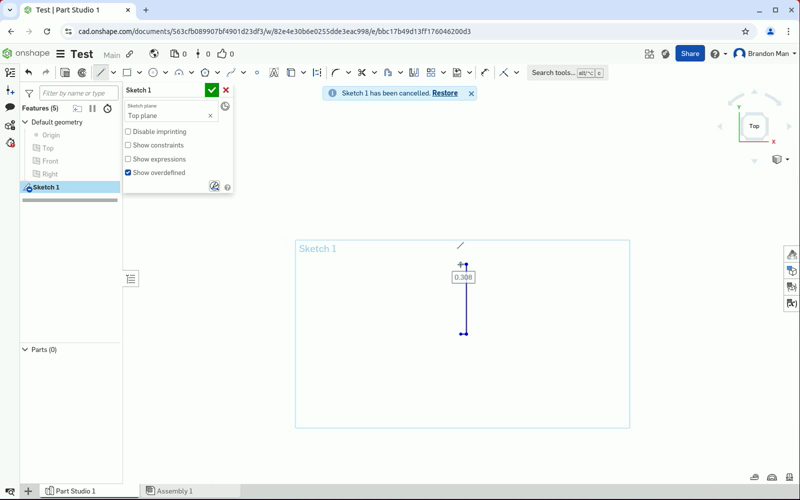
scroll(-6)
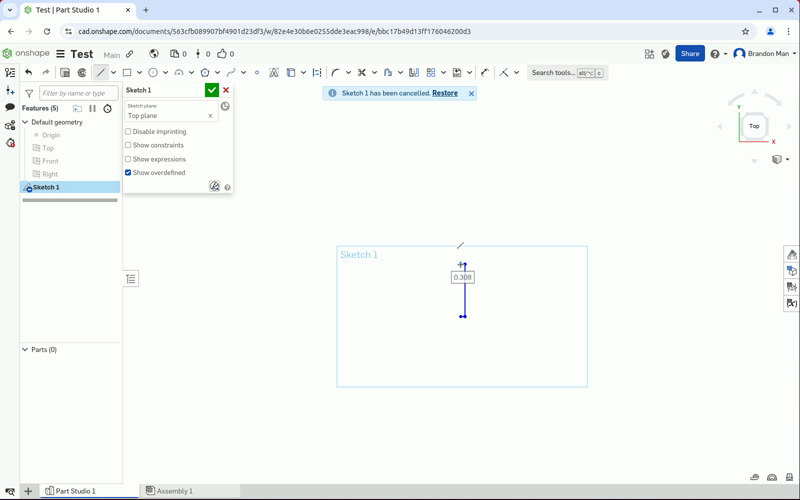
scroll(-6)
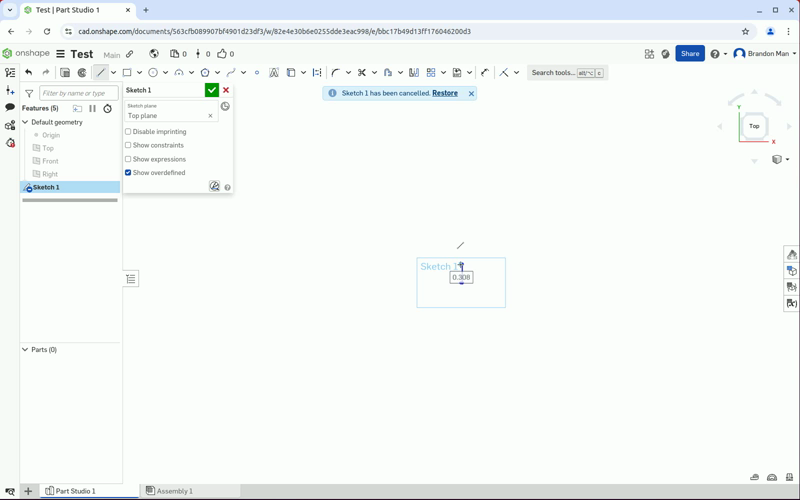
key_up(shift)
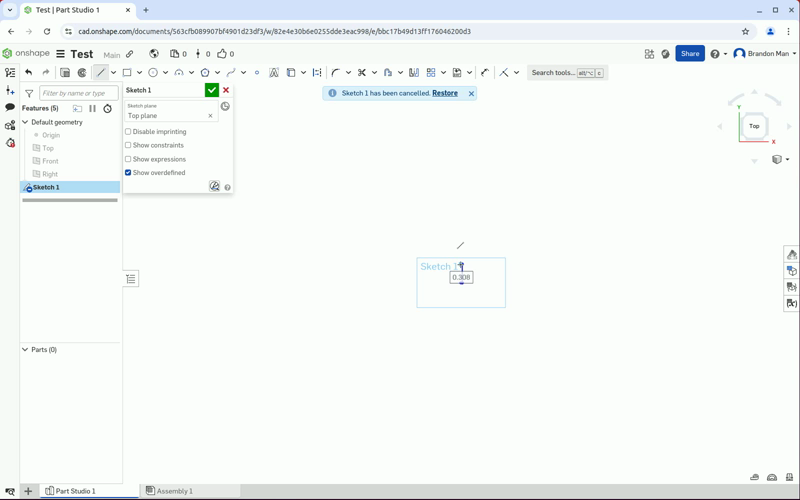
mouse_move(490, 264)
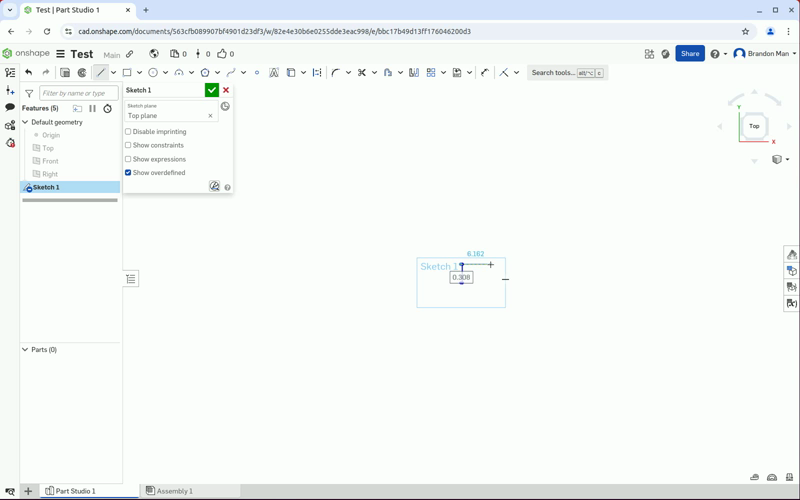
key_down(shift)
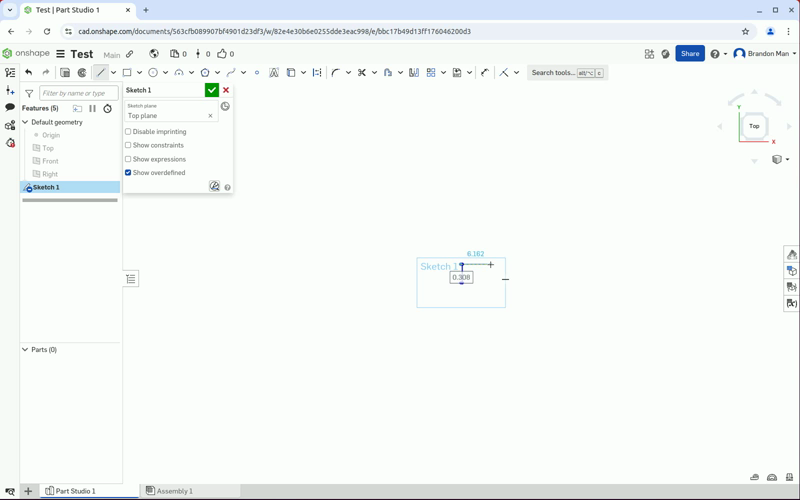
mouse_move(460, 282)
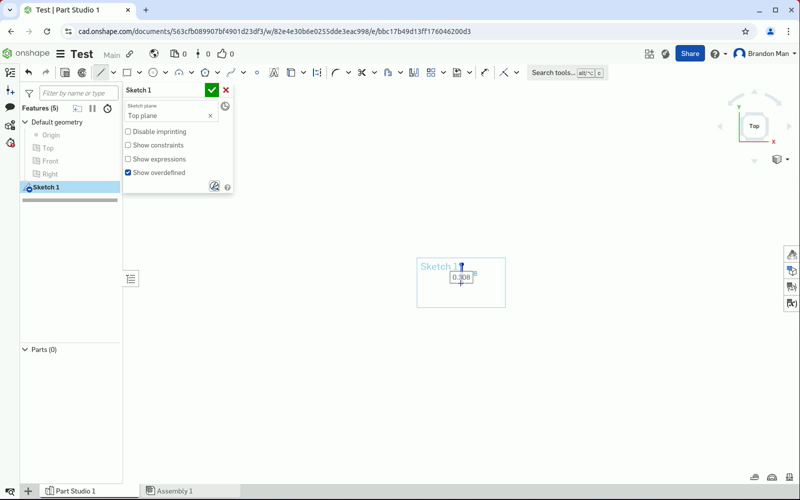
scroll(6)
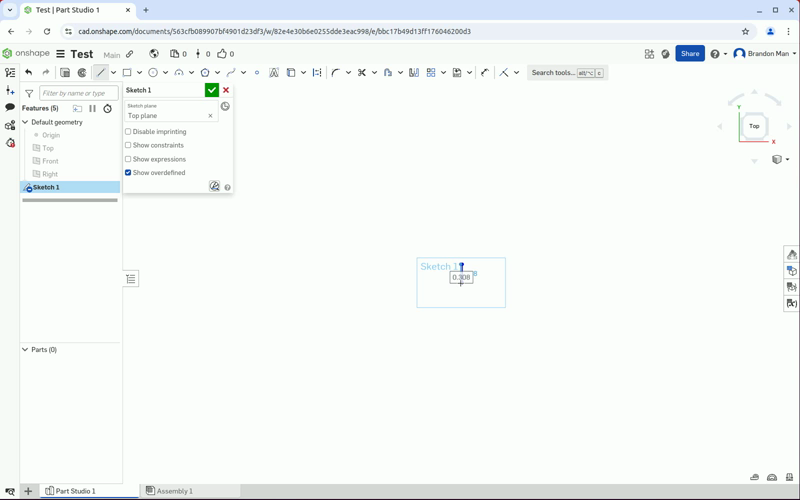
scroll(6)
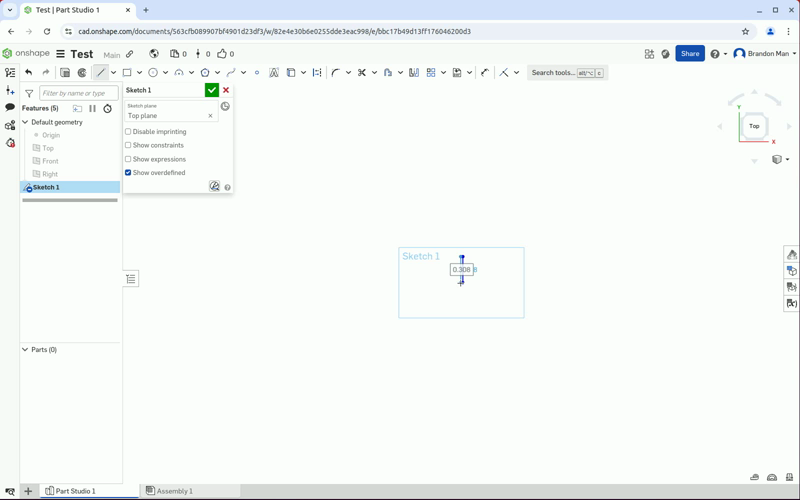
scroll(6)
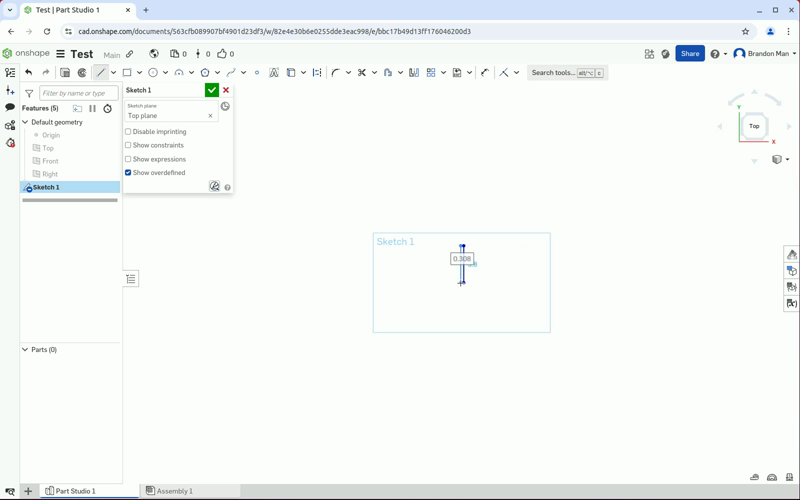
scroll(6)
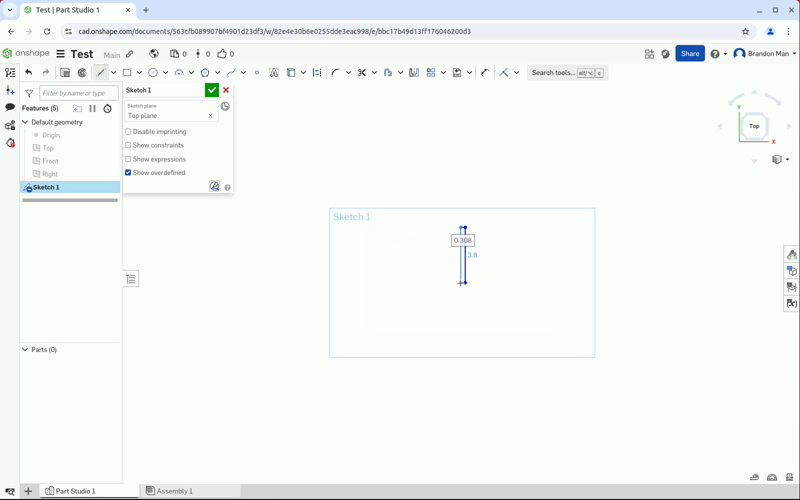
scroll(6)
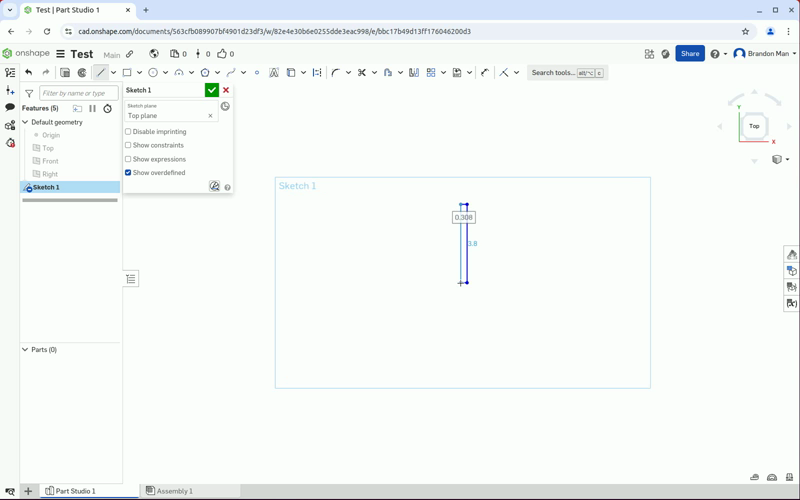
scroll(6)
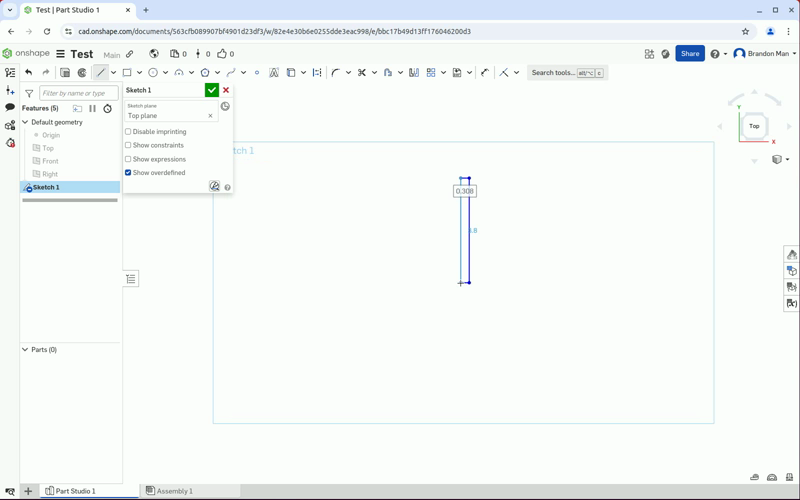
scroll(6)
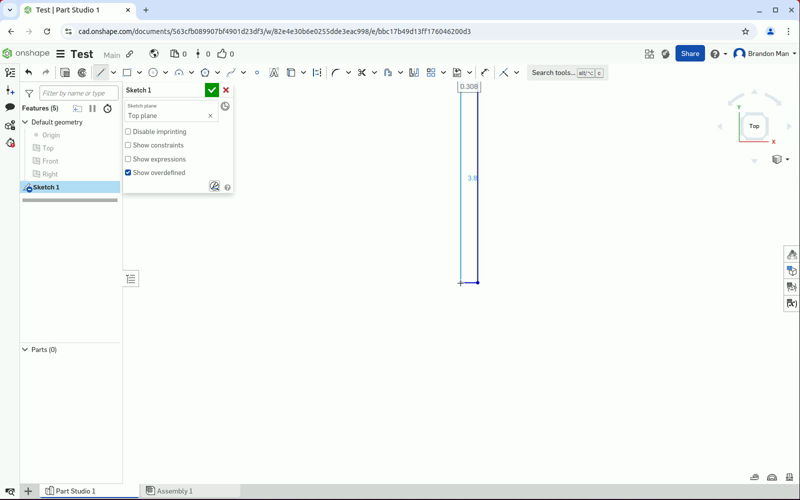
key_up(shift)
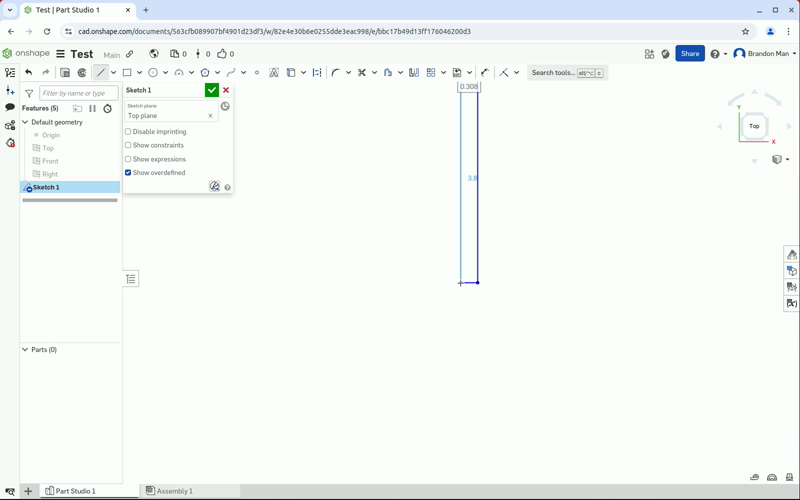
click(460, 282)
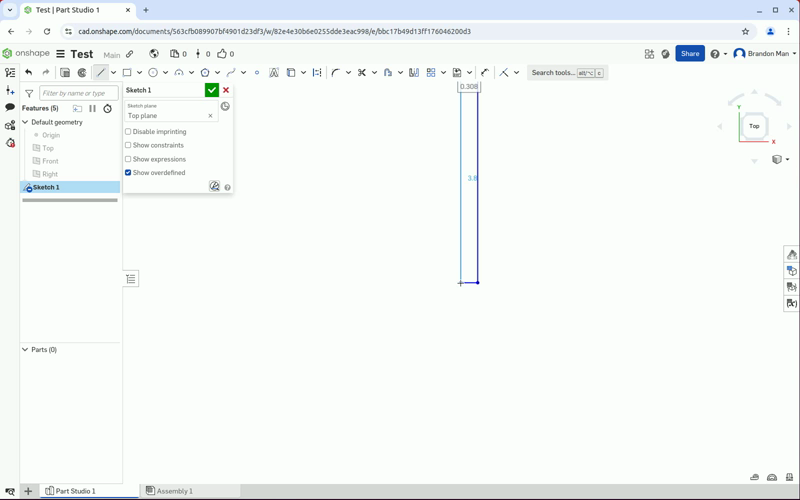
scroll(-6)
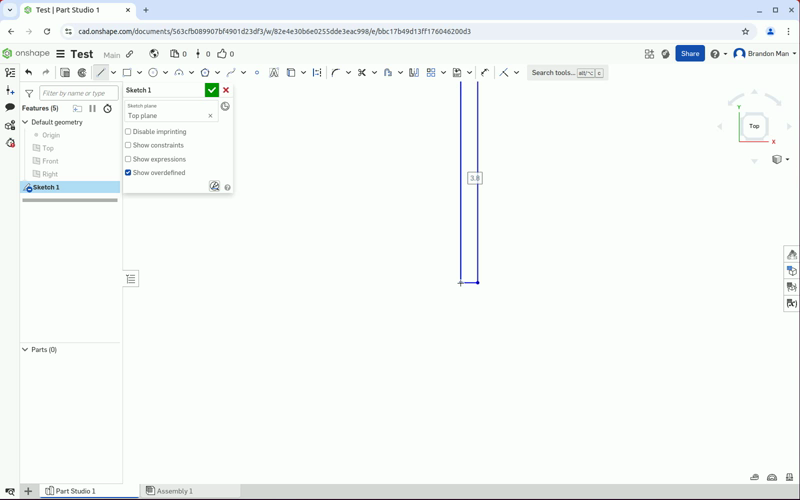
scroll(-6)
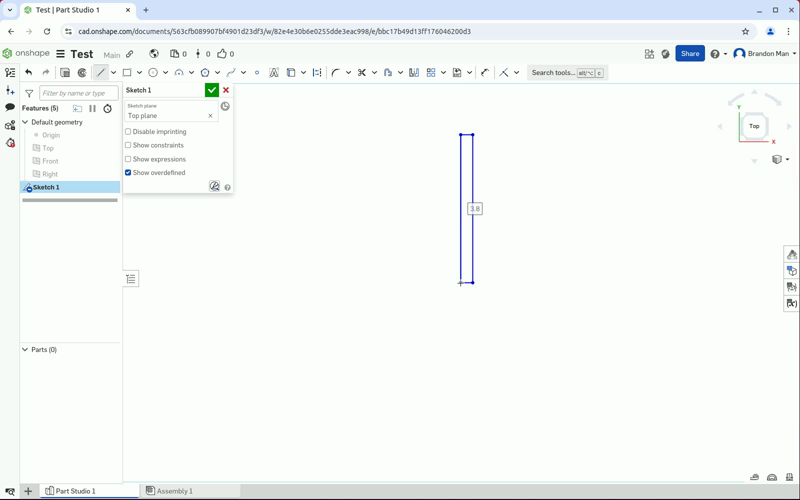
scroll(-6)
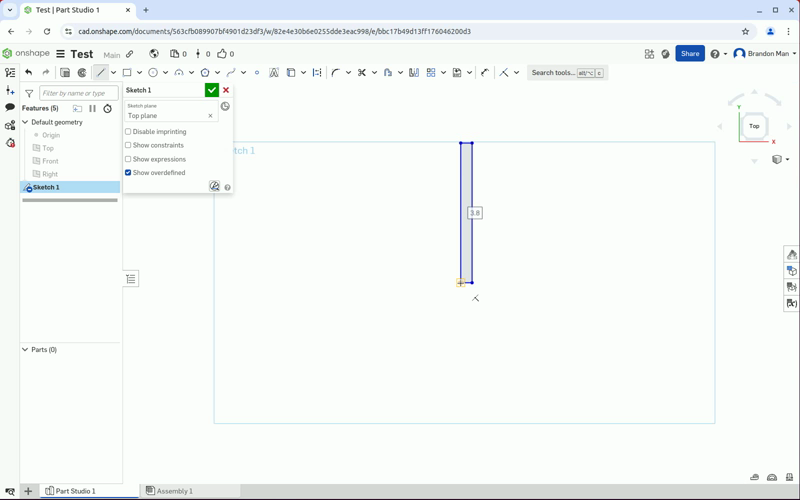
scroll(-6)
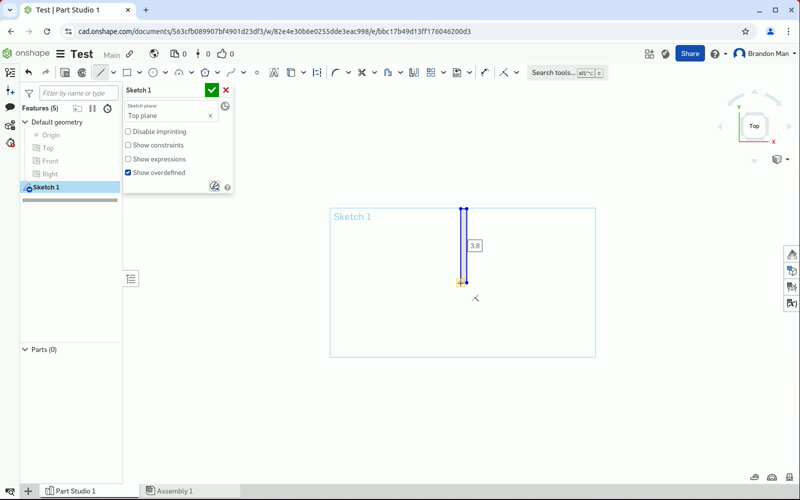
scroll(-6)
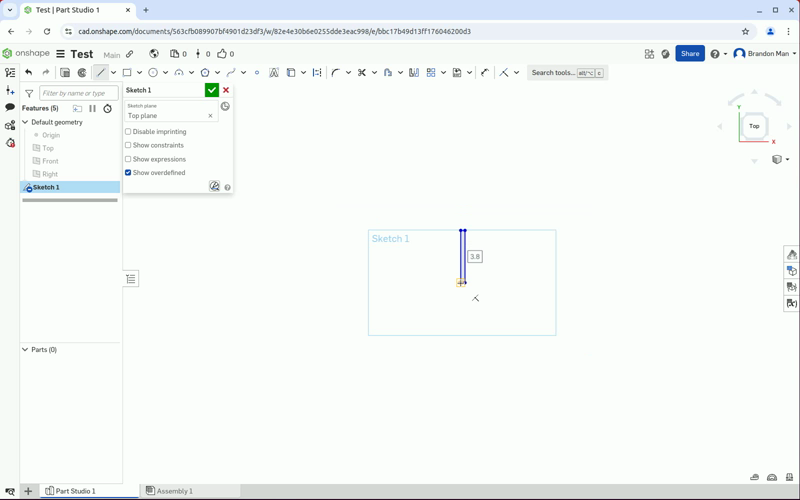
scroll(-6)
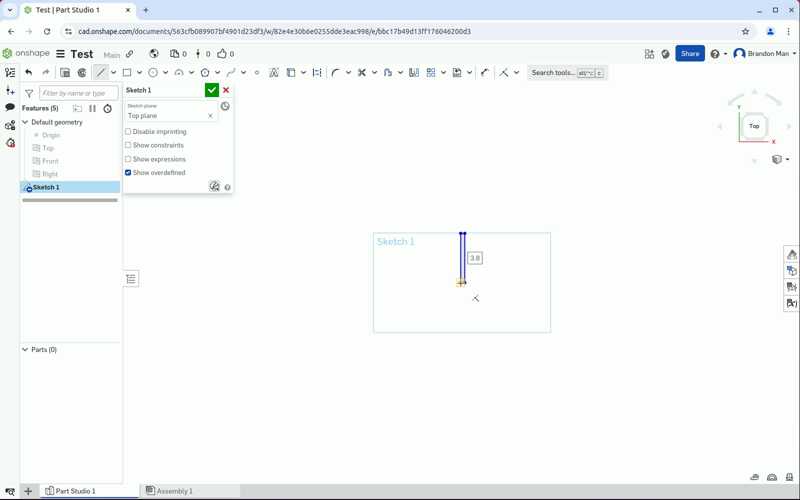
scroll(-6)
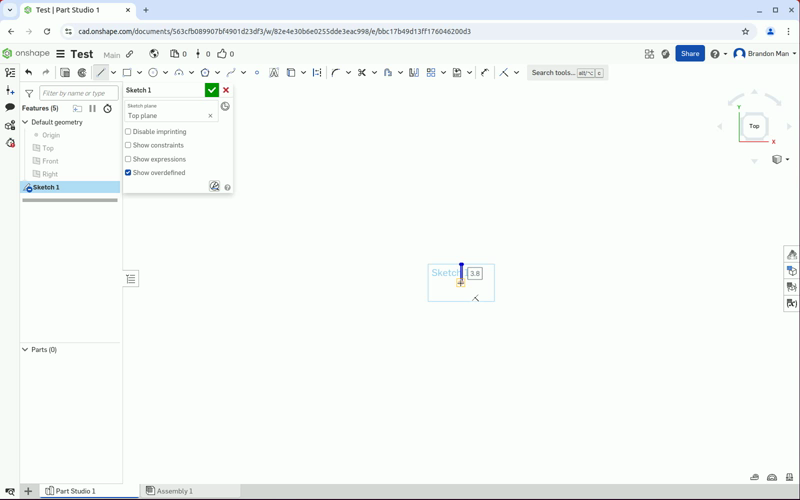
key(esc)
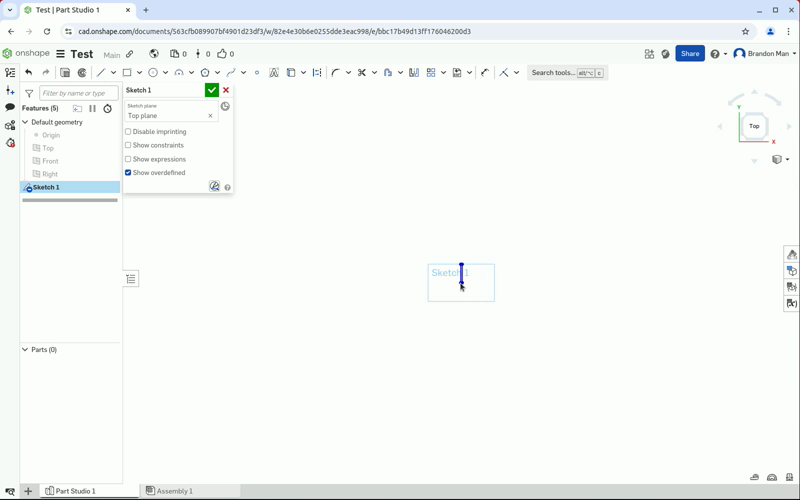
mouse_move(461, 265)
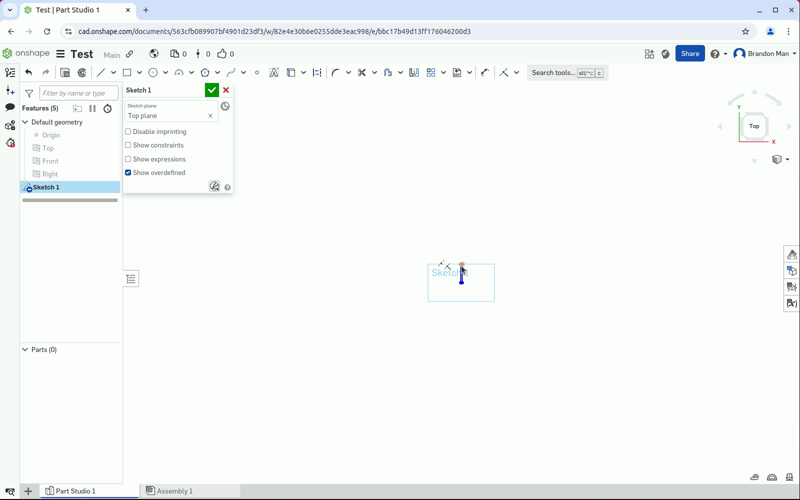
scroll(6)
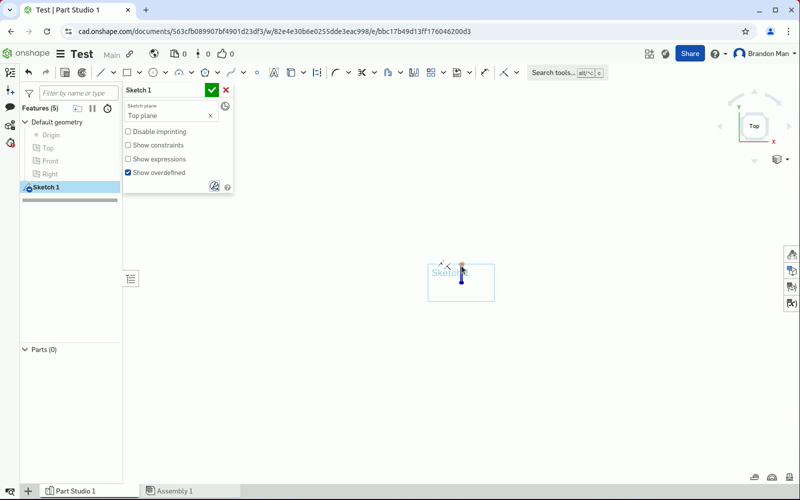
scroll(6)
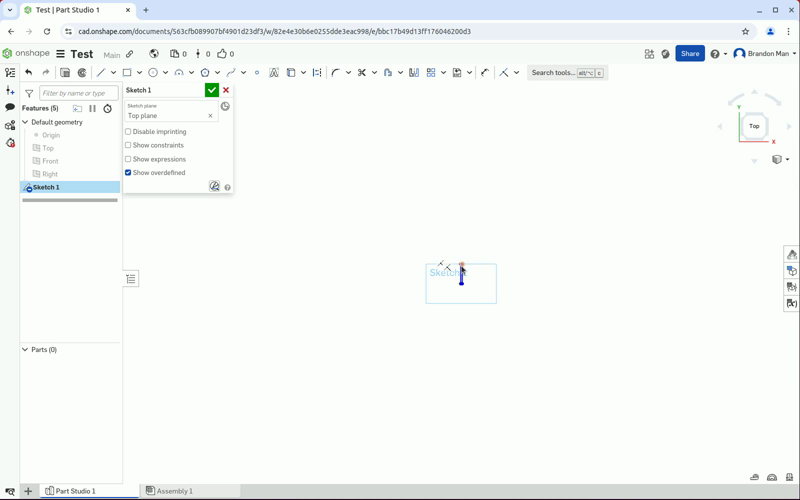
scroll(6)
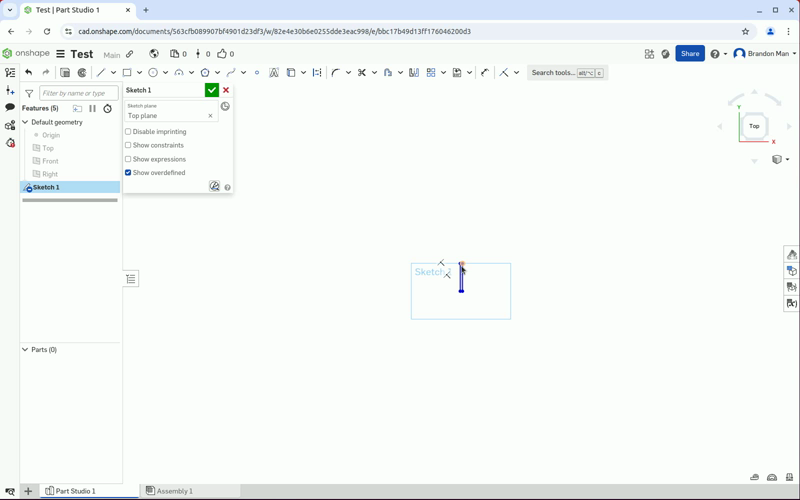
scroll(6)
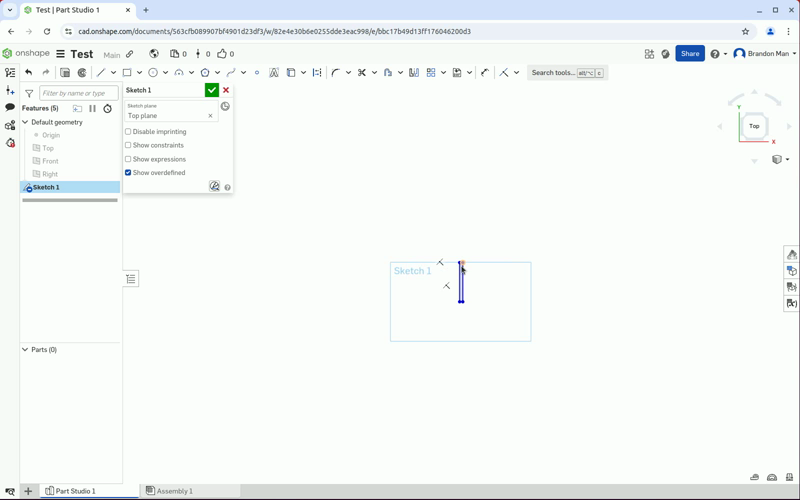
scroll(6)
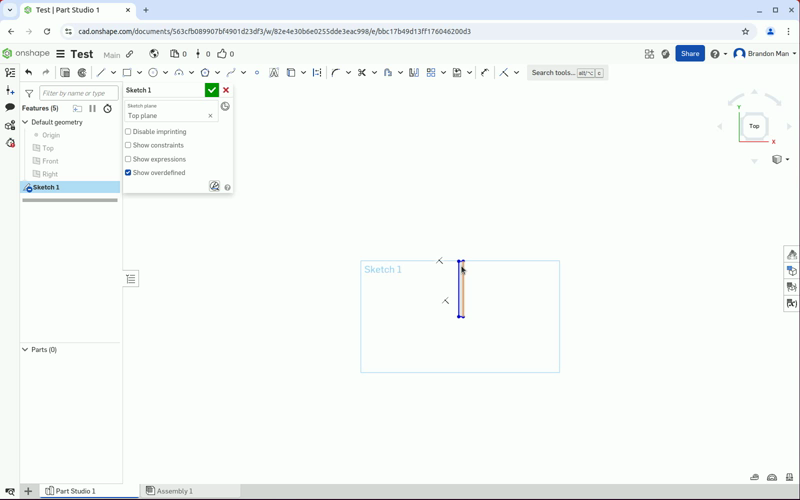
scroll(6)
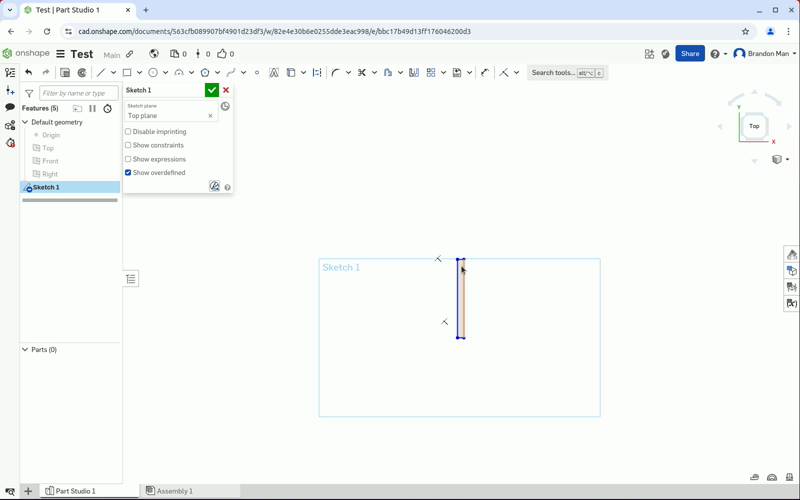
scroll(6)
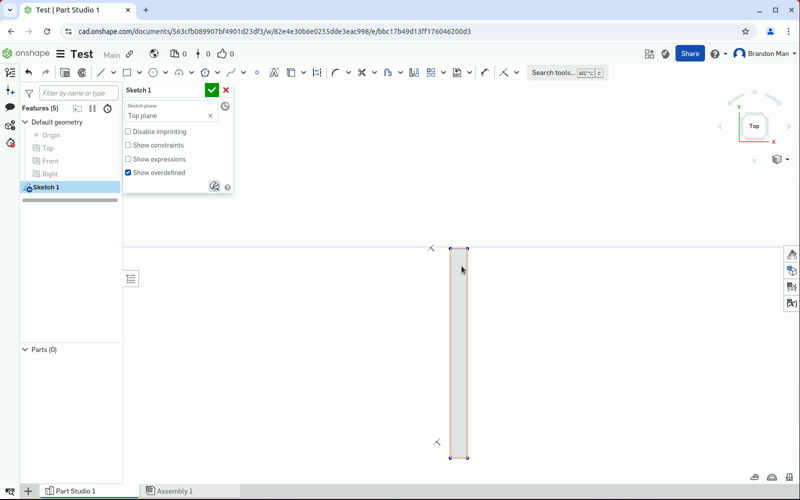
click(461, 265)
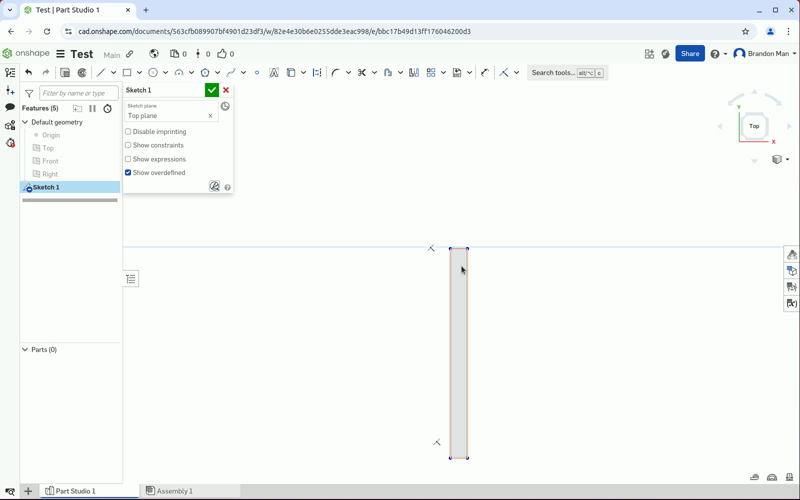
scroll(-6)
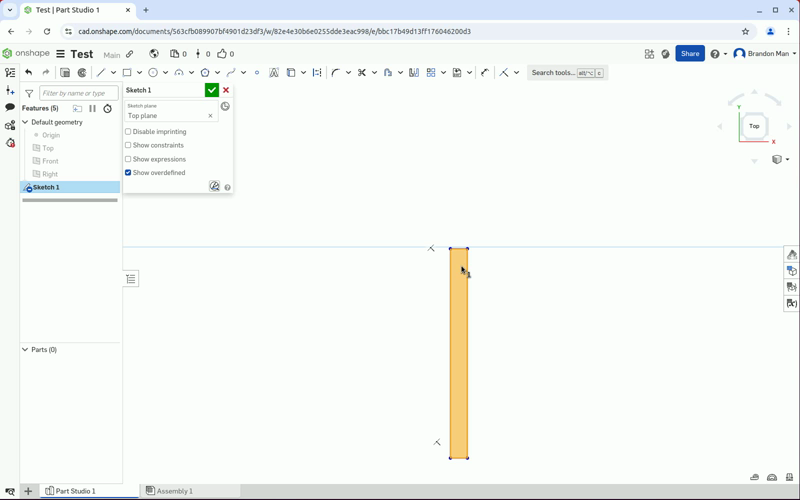
scroll(-6)
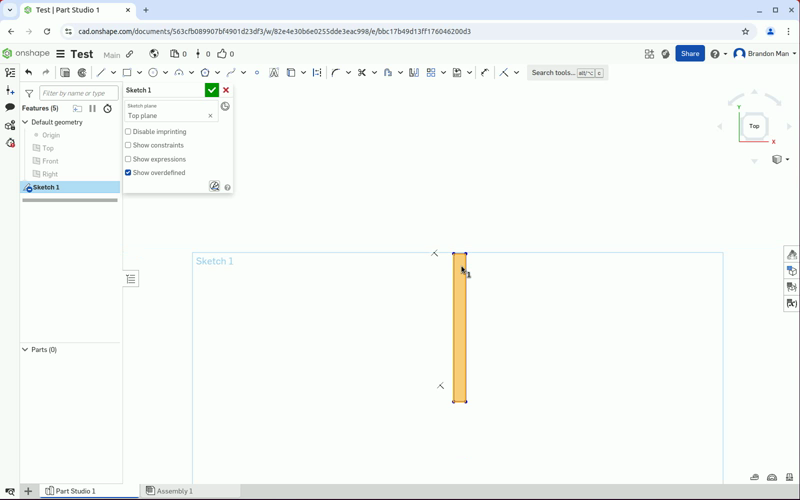
scroll(-6)
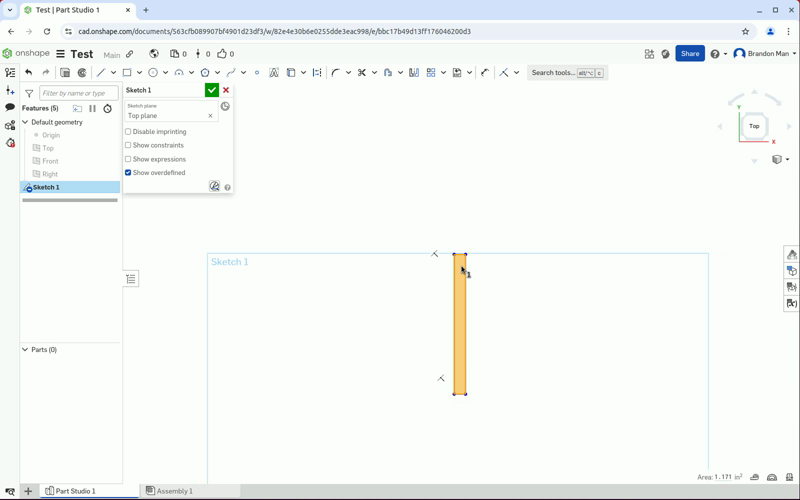
scroll(-6)
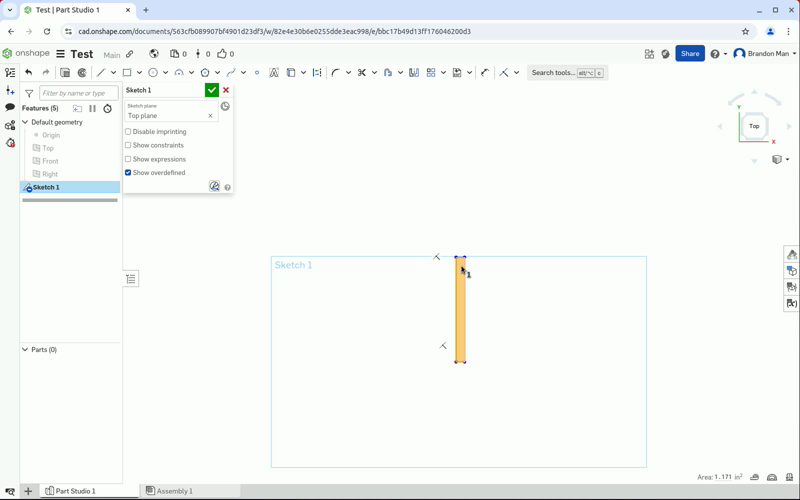
scroll(-6)
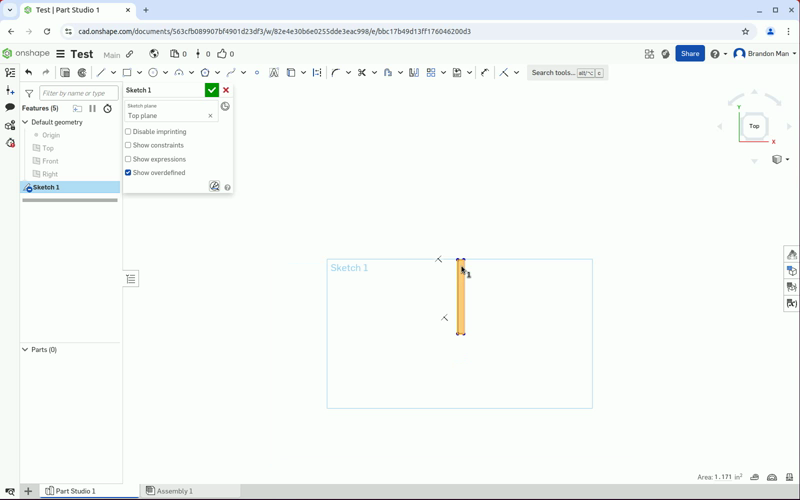
scroll(-6)
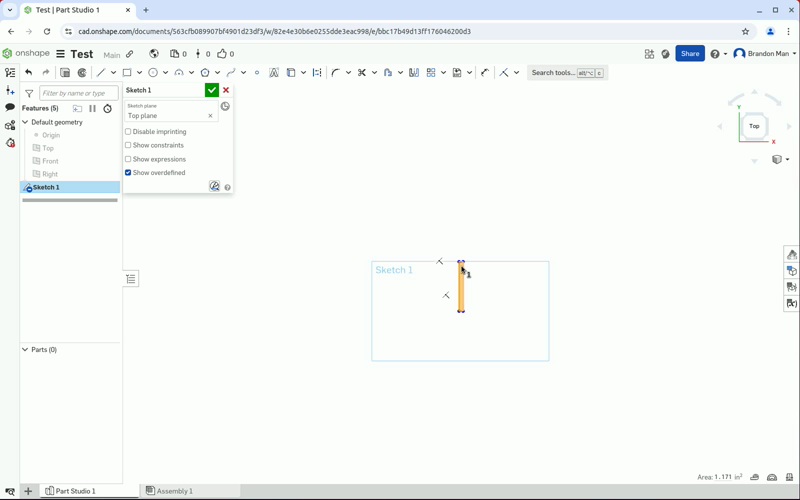
scroll(-6)
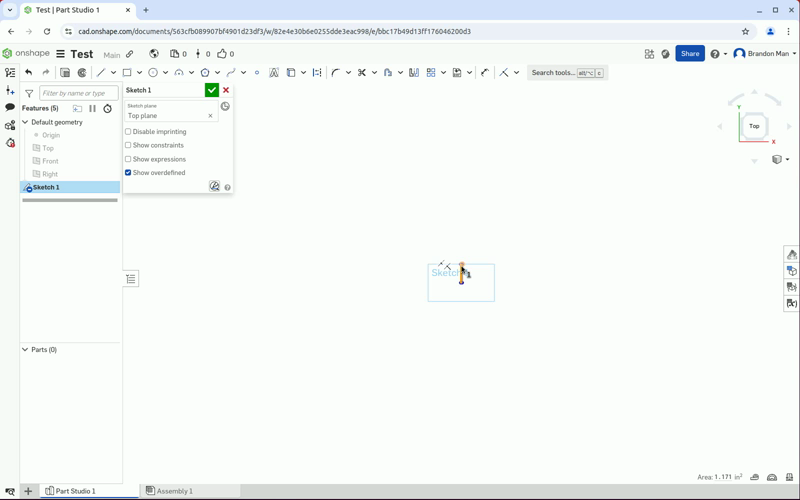
mouse_move(73, 352)
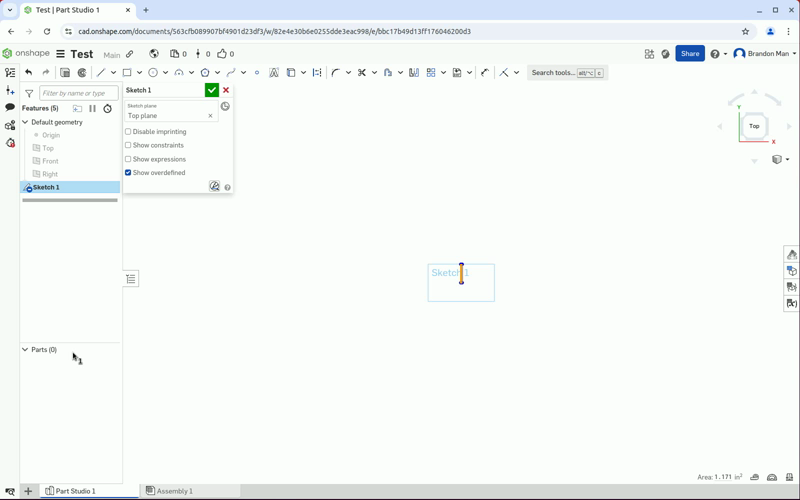
key(shift+y)
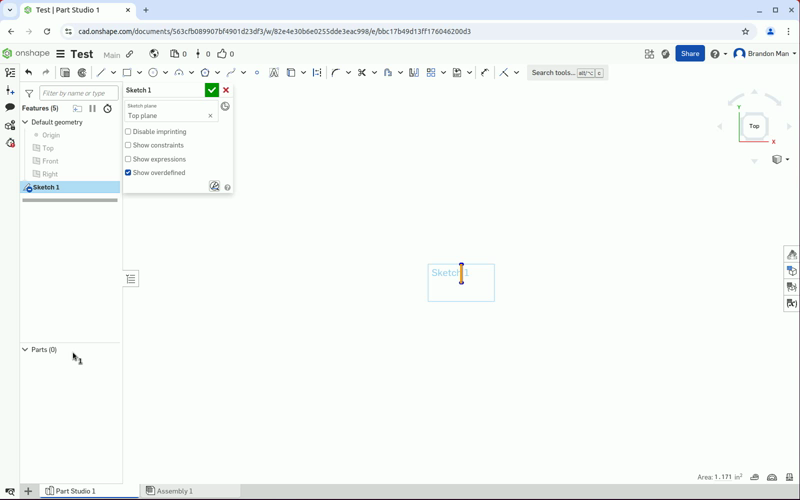
key(shift+e)
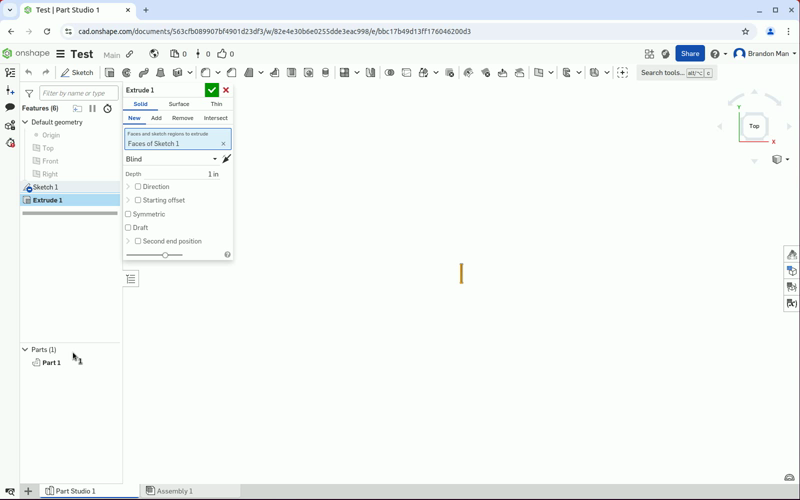
mouse_move(143, 106)
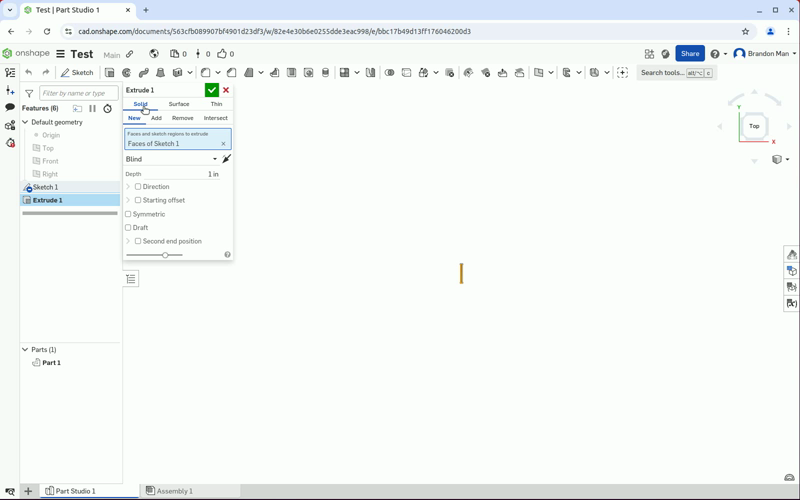
click(143, 106)
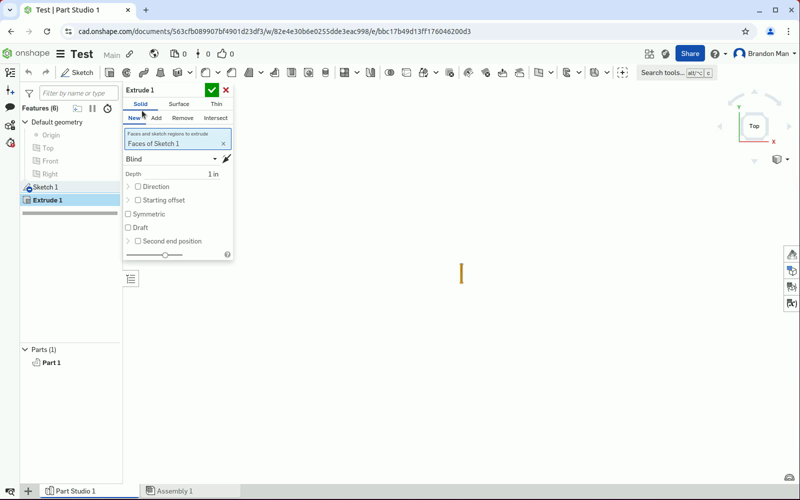
mouse_move(137, 120)
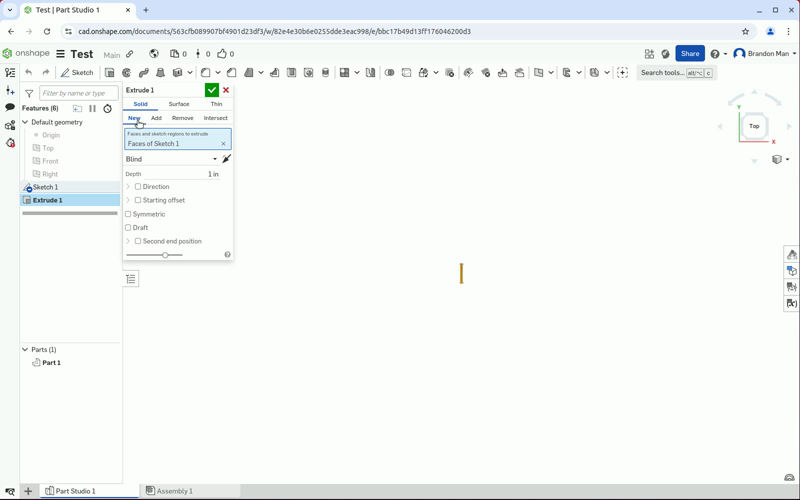
click(137, 120)
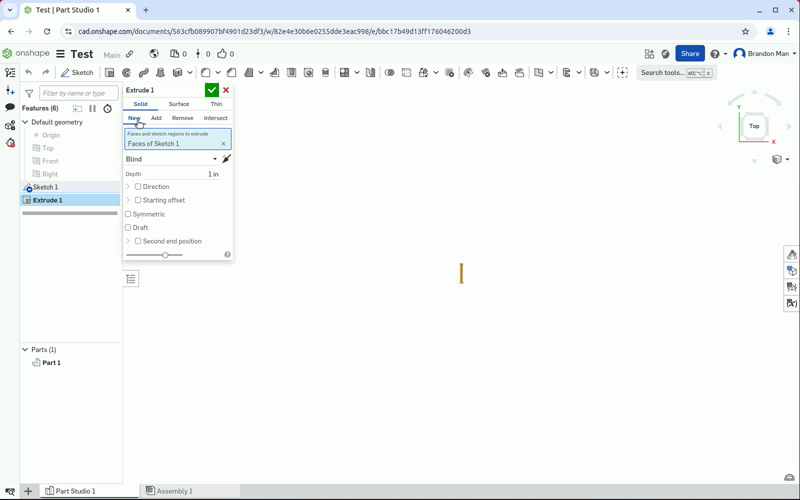
key(tab, 4)
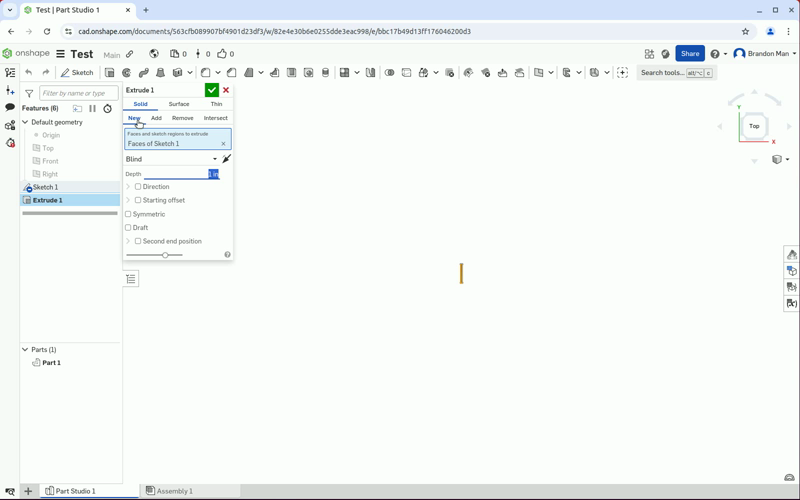
text(3.851)
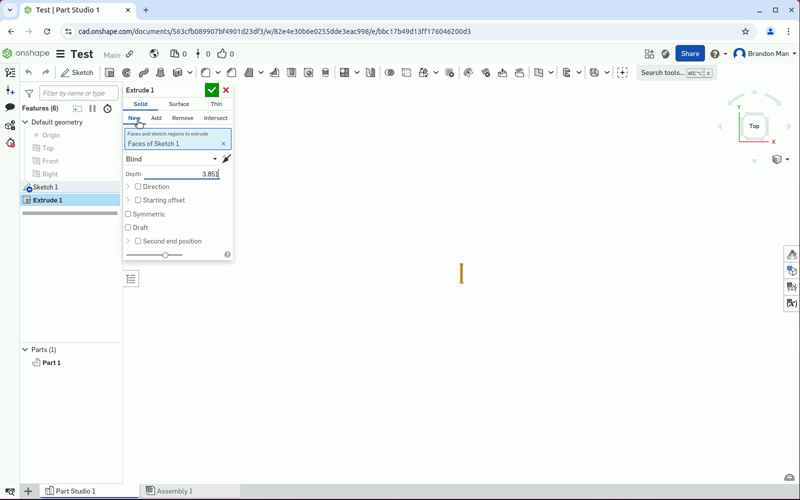
key(enter)
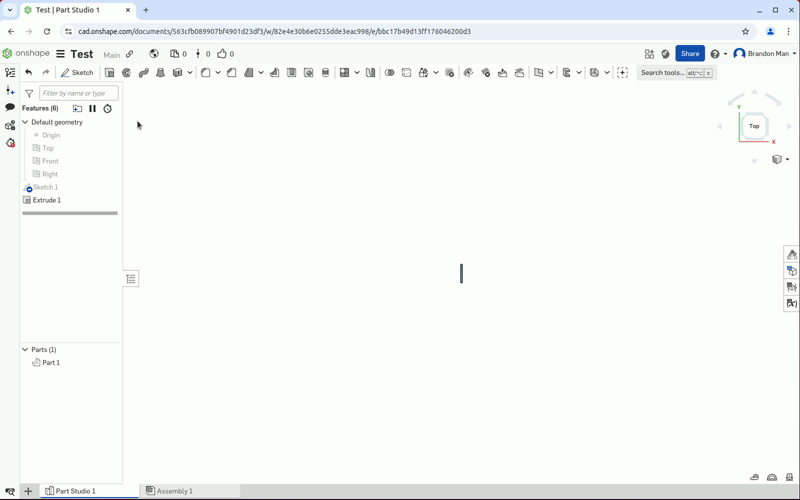
key(shift+h)
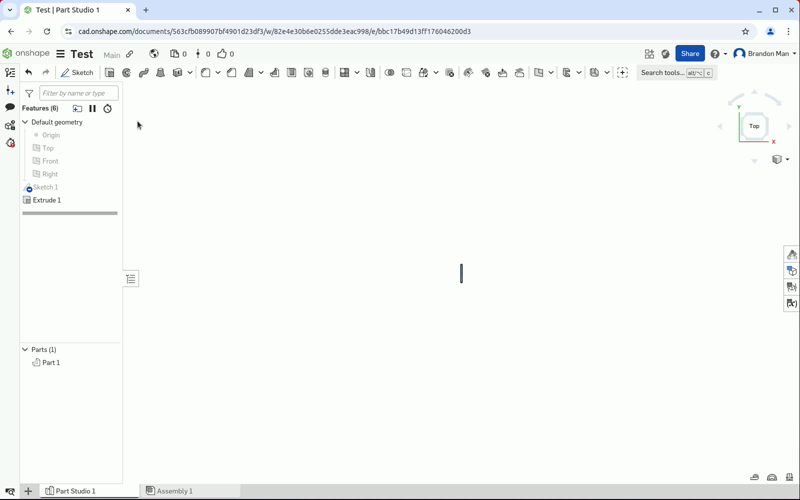
key(shift+h)
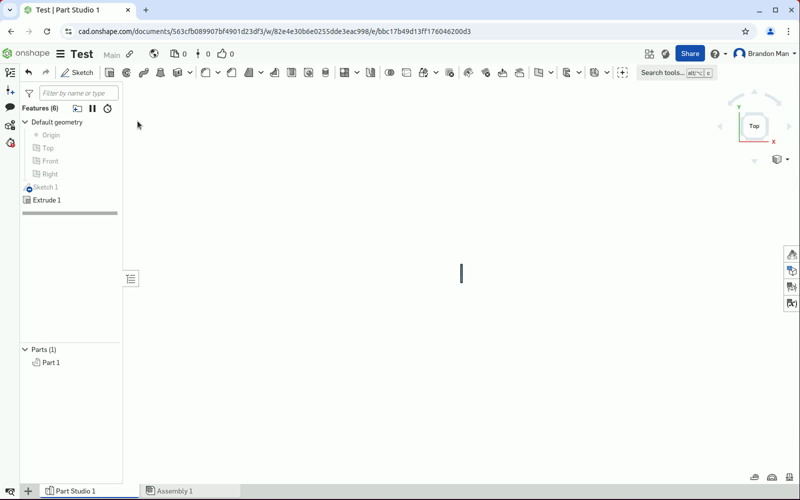
mouse_move(73, 189)
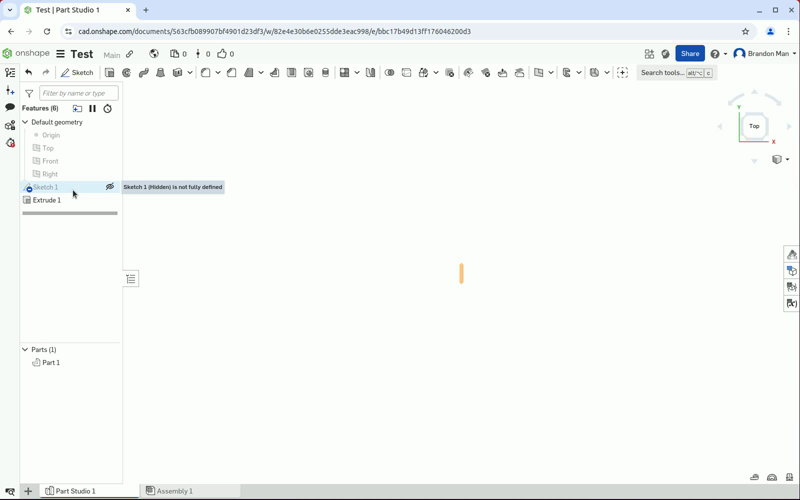
click(73, 189)
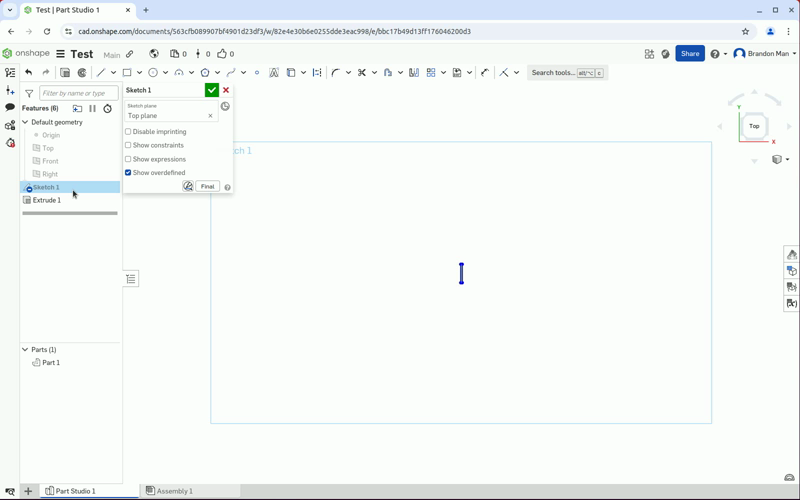
mouse_move(229, 92)
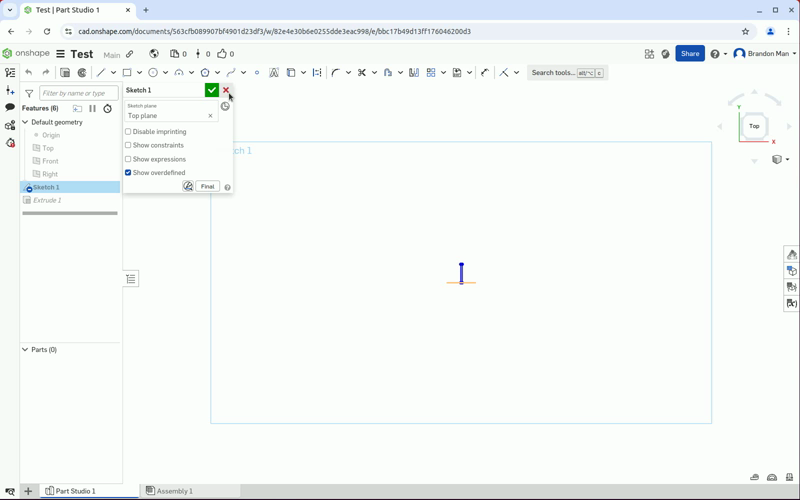
click(229, 92)
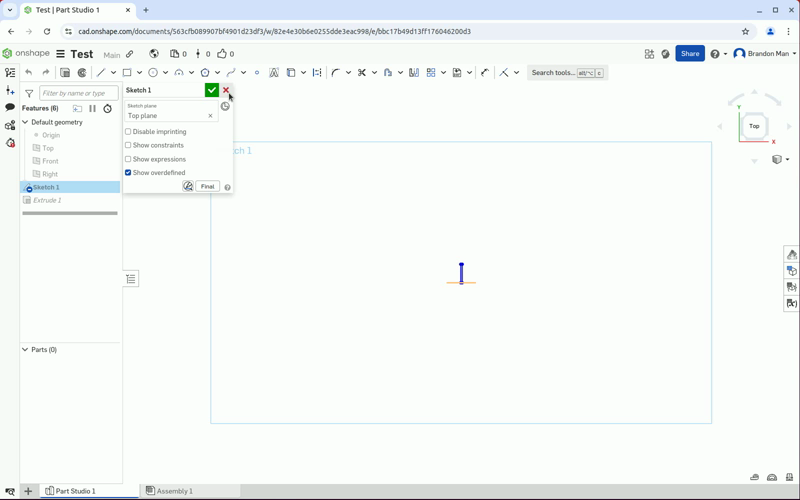
key(shift+s)
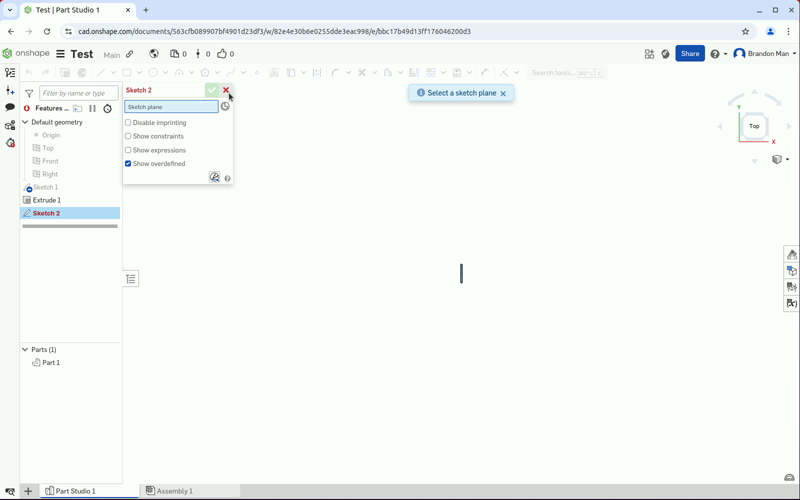
mouse_move(73, 150)
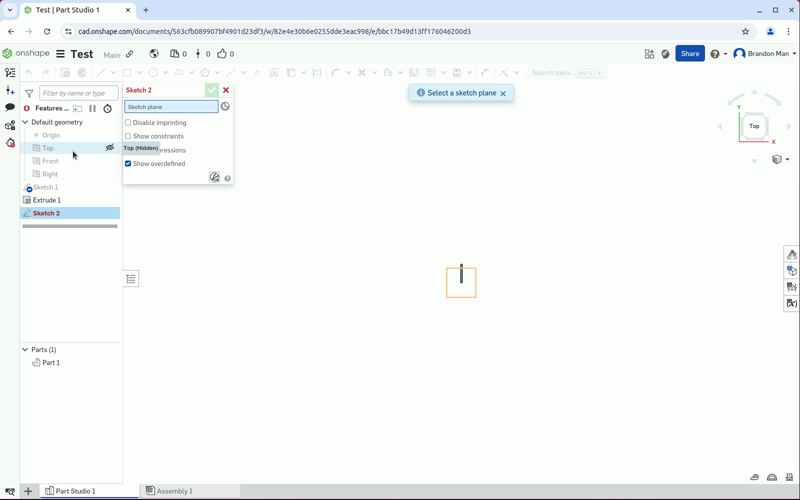
click(73, 150)
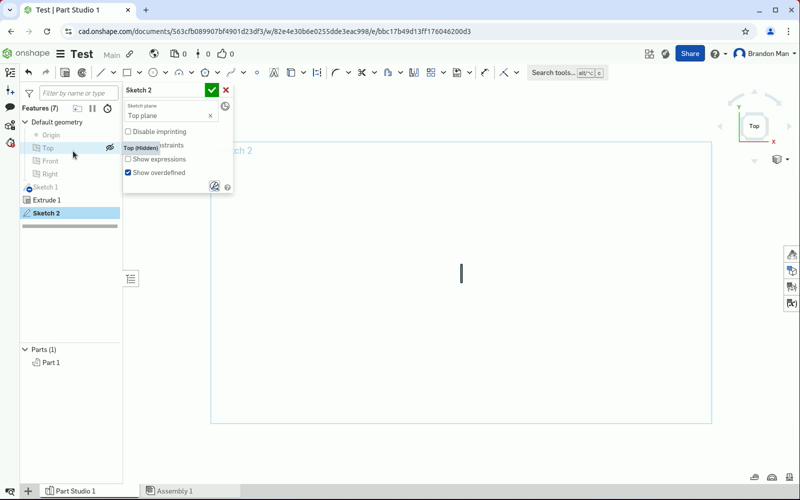
mouse_move(73, 352)
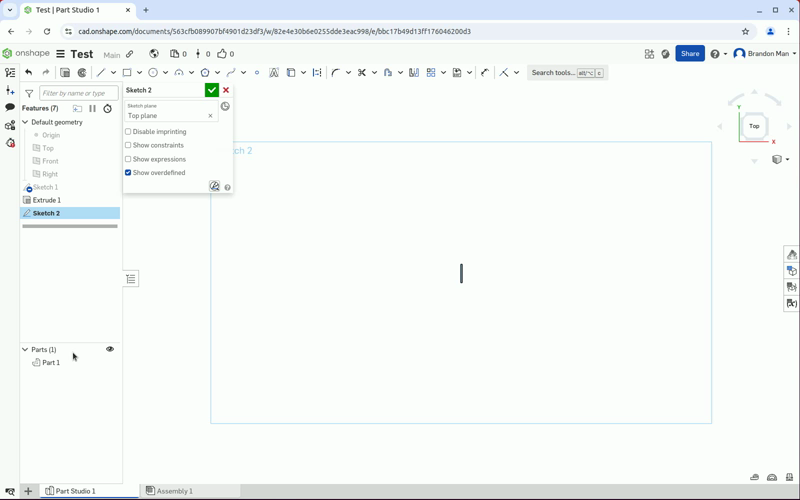
key(y)
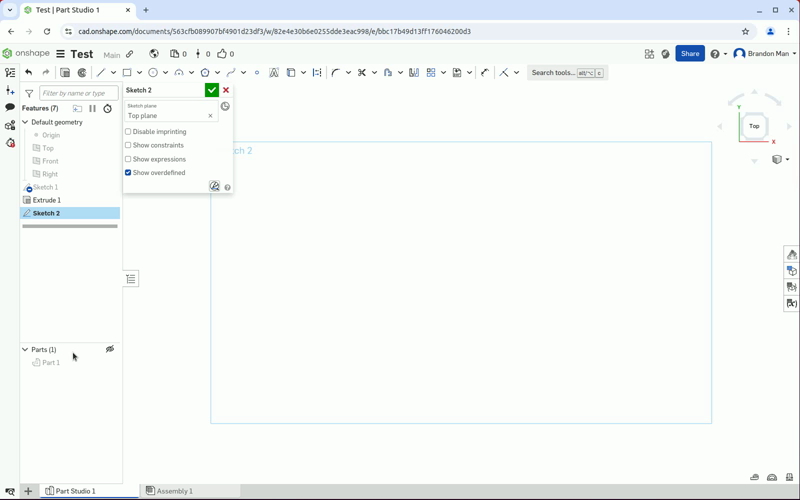
key(l)
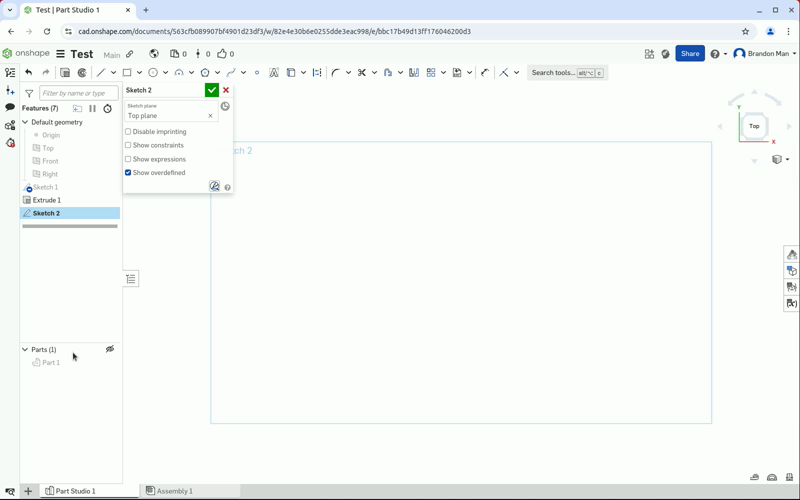
key_down(shift)
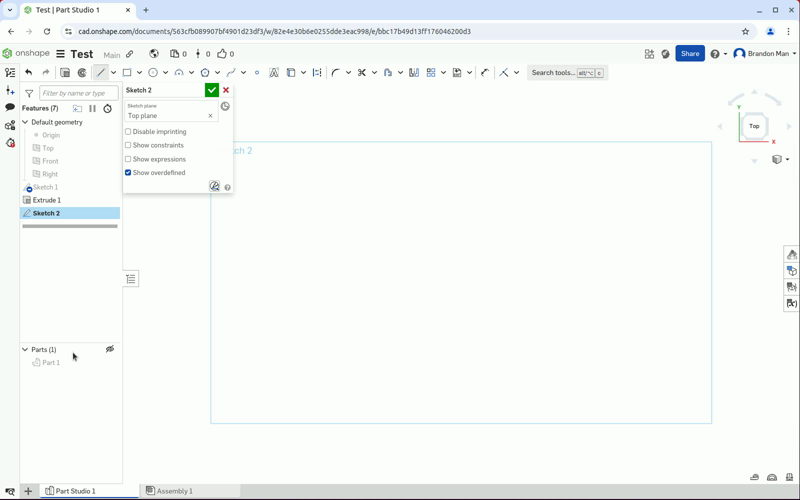
mouse_move(532, 265)
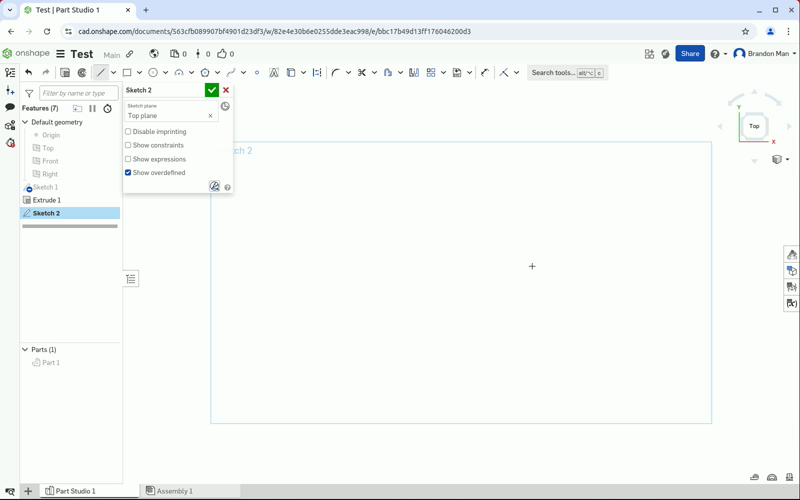
click(532, 265)
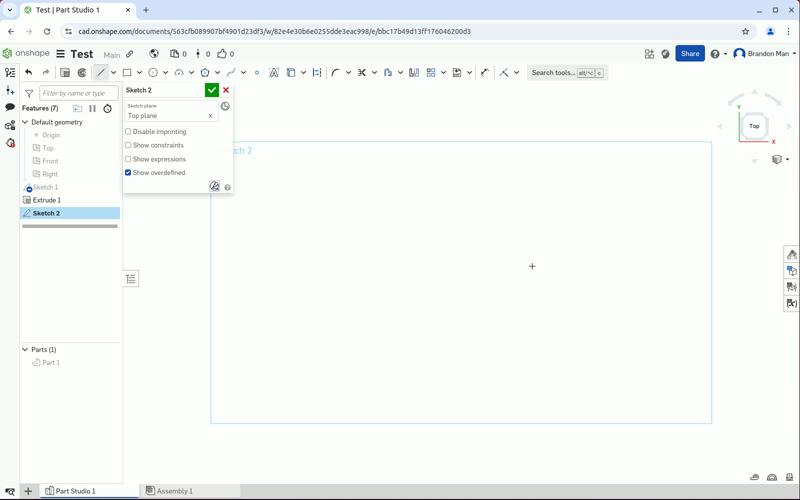
key_up(shift)
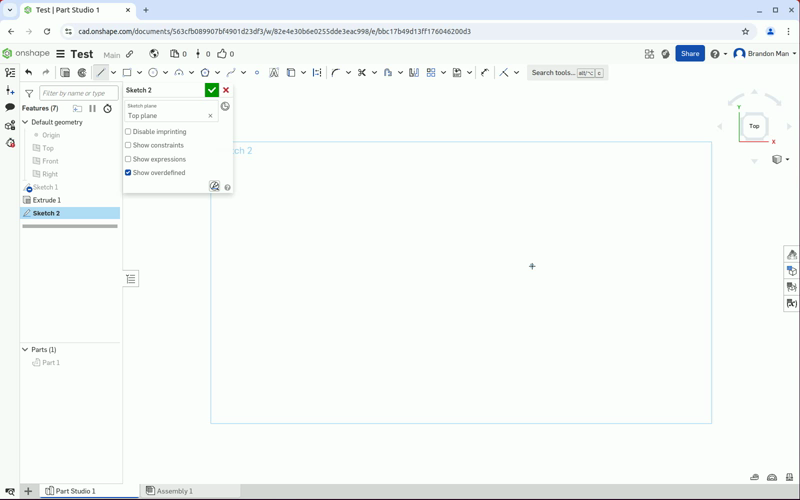
key_down(shift)
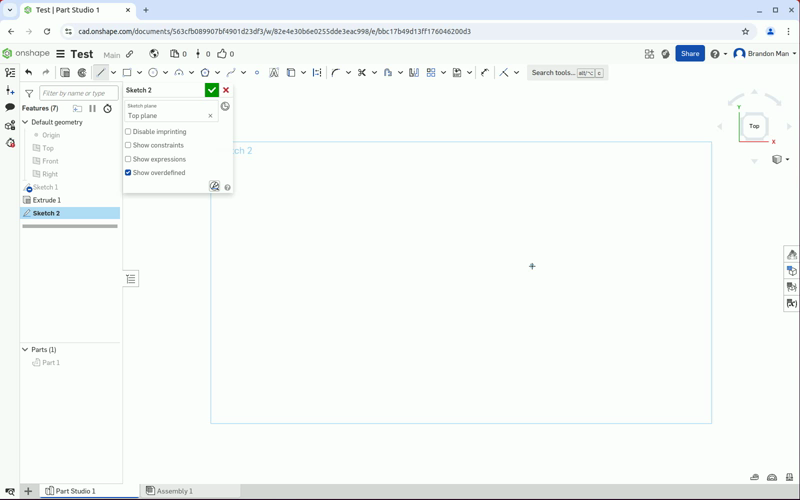
mouse_move(562, 265)
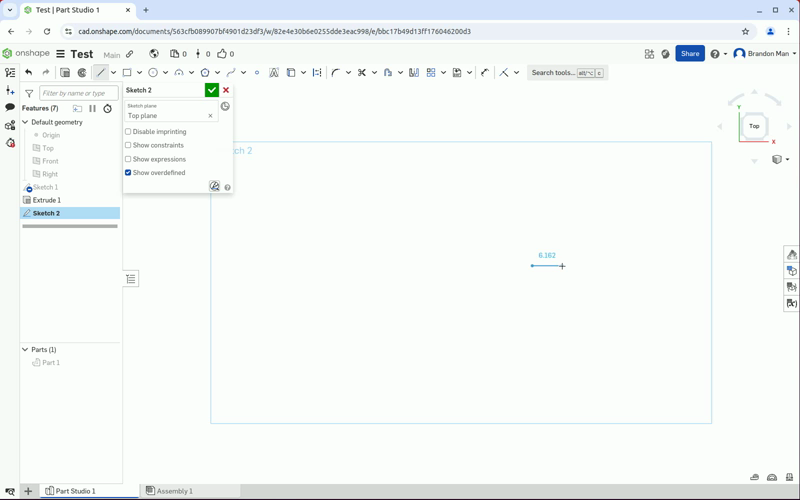
mouse_move(572, 265)
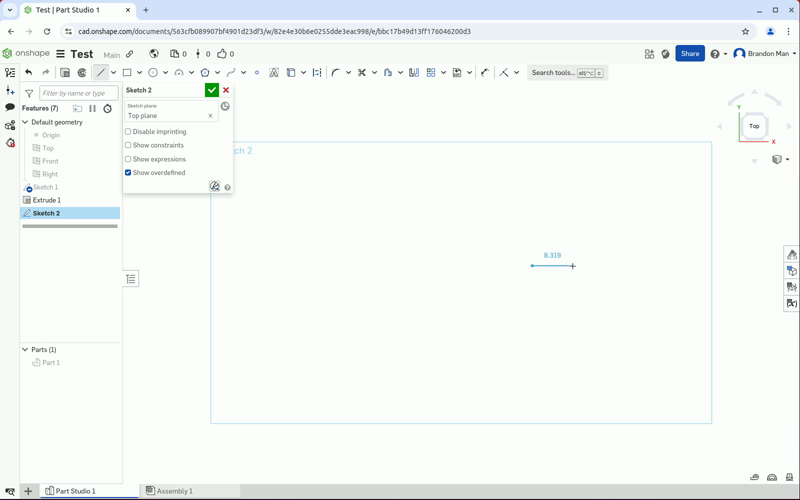
click(572, 265)
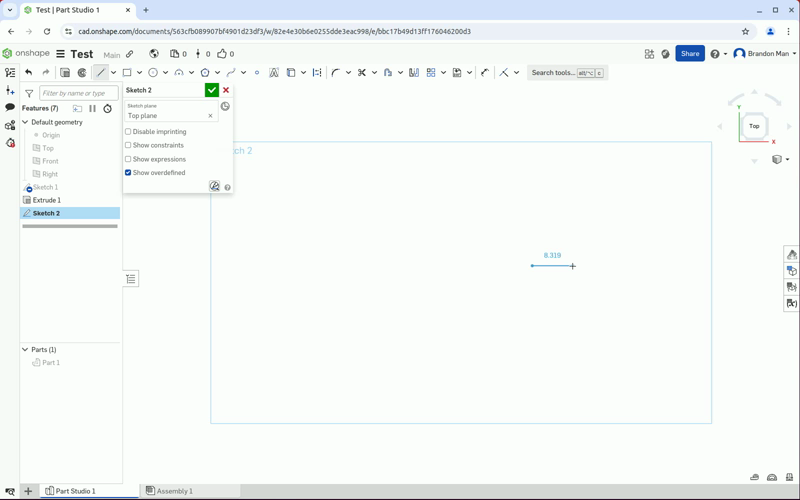
key_up(shift)
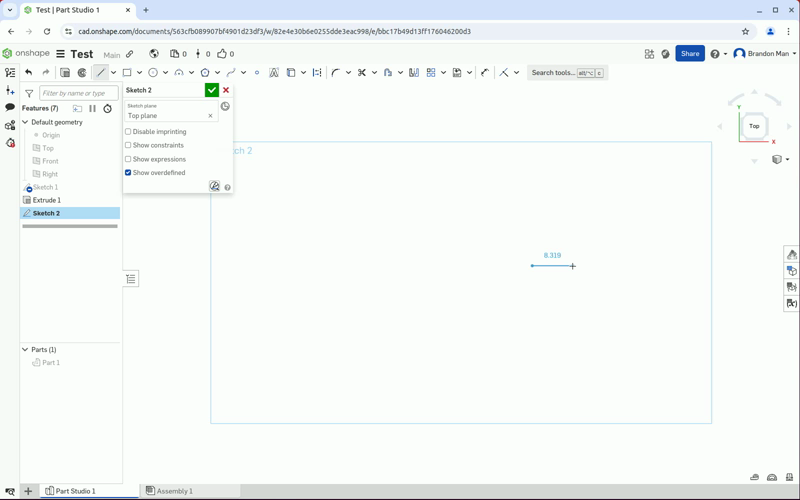
key_down(shift)
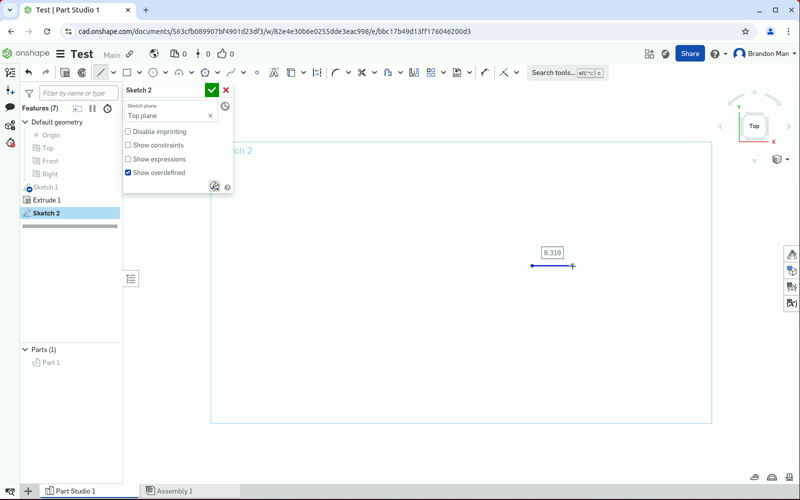
mouse_move(572, 176)
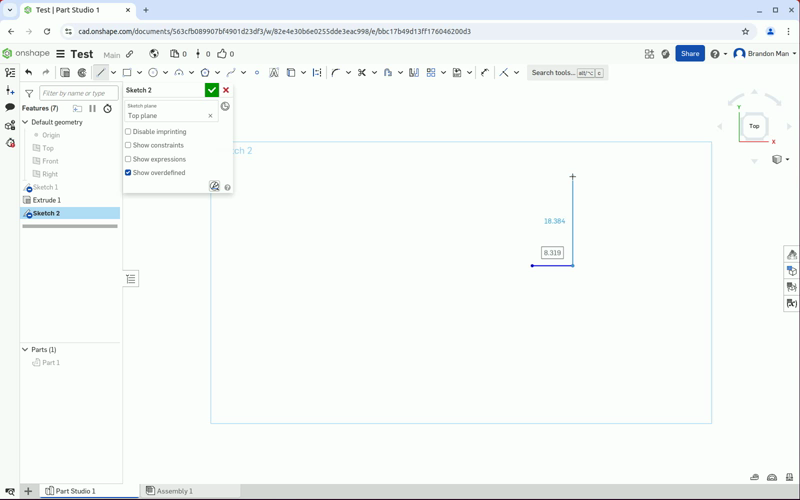
click(572, 176)
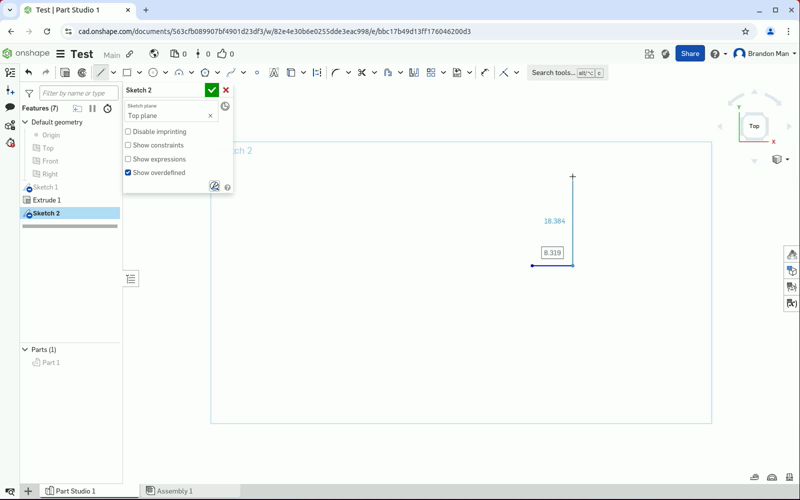
key_up(shift)
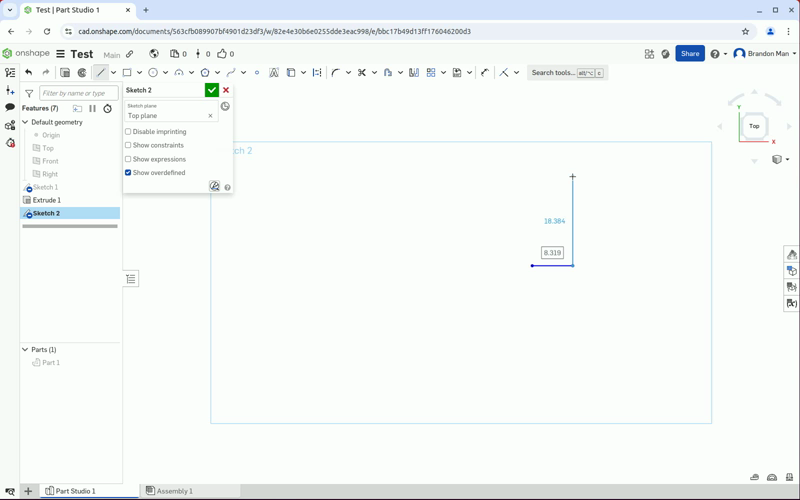
key_down(shift)
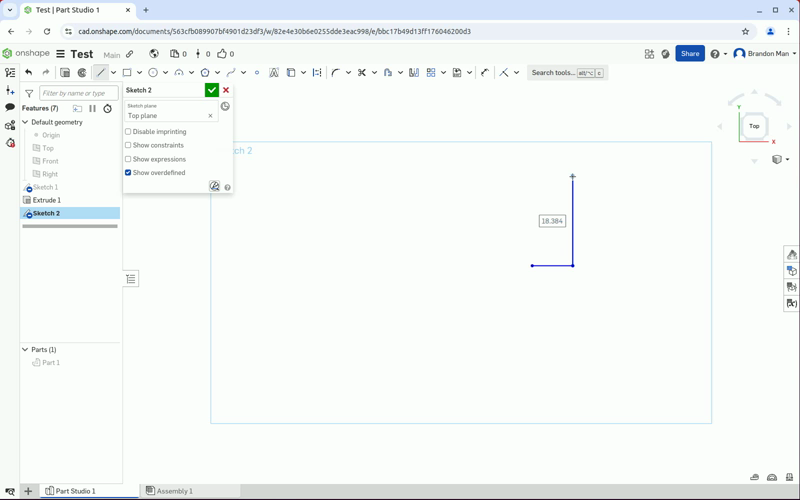
mouse_move(589, 176)
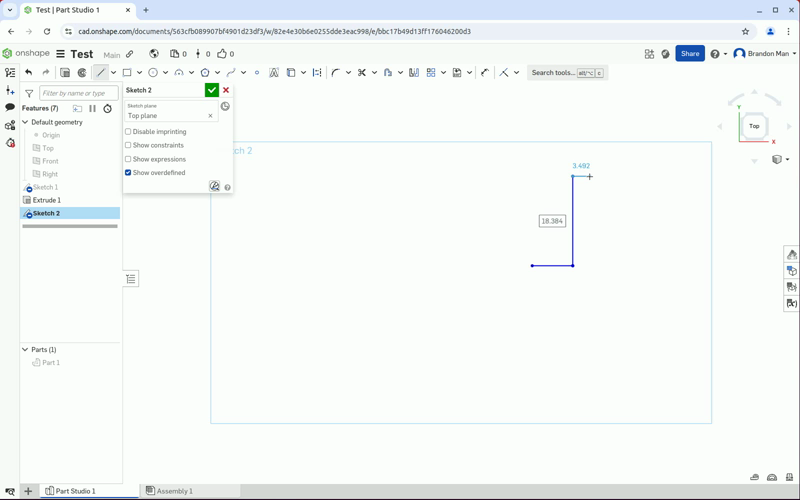
mouse_move(570, 176)
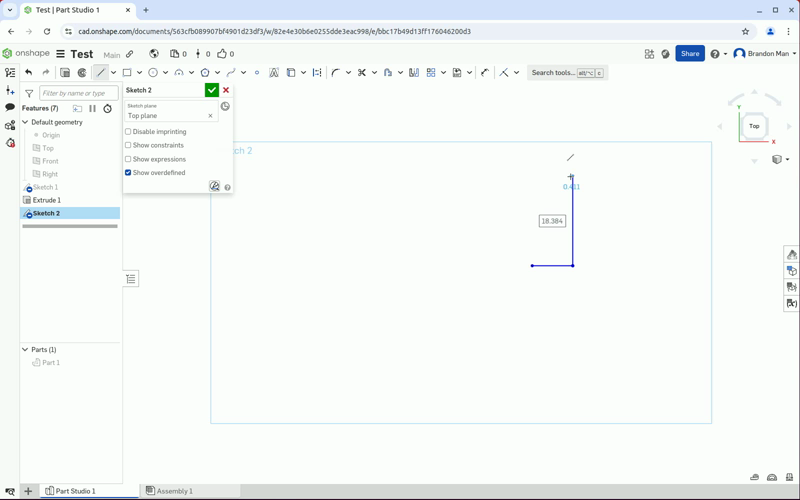
scroll(6)
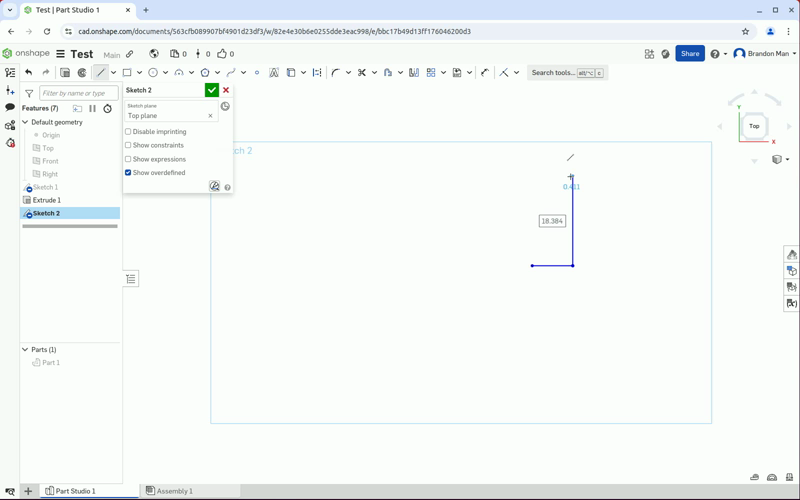
scroll(6)
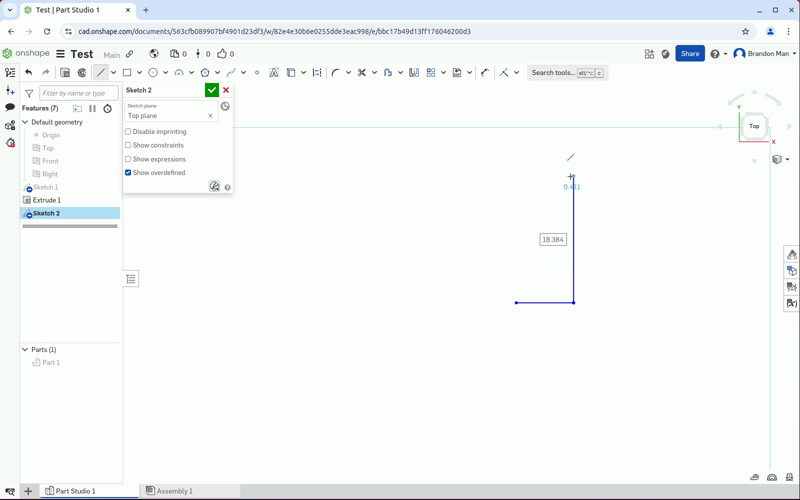
scroll(6)
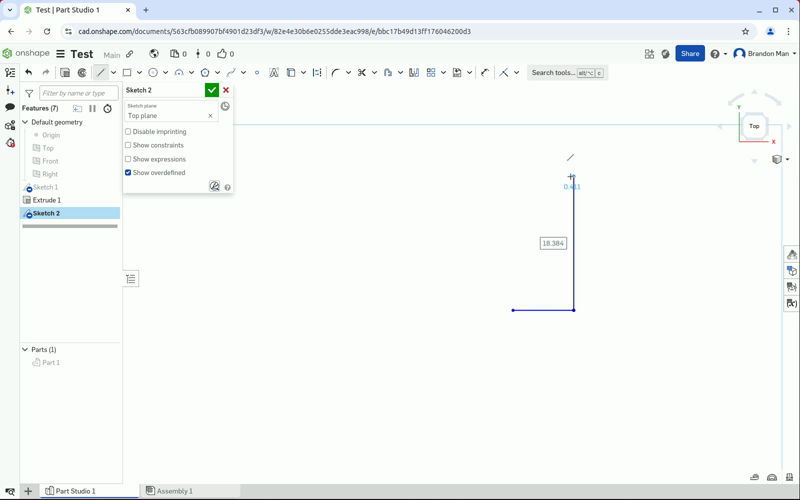
scroll(6)
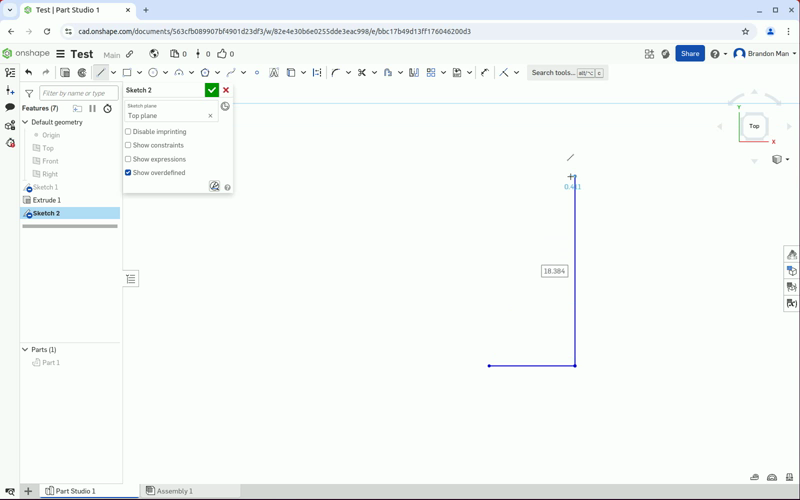
scroll(6)
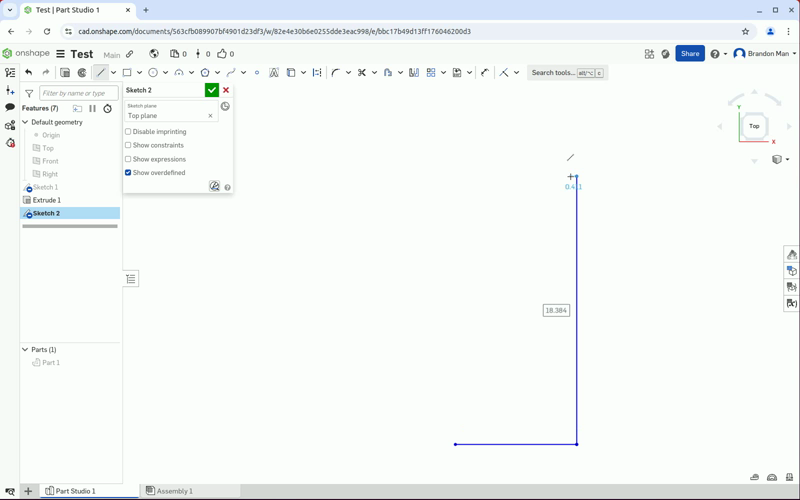
scroll(6)
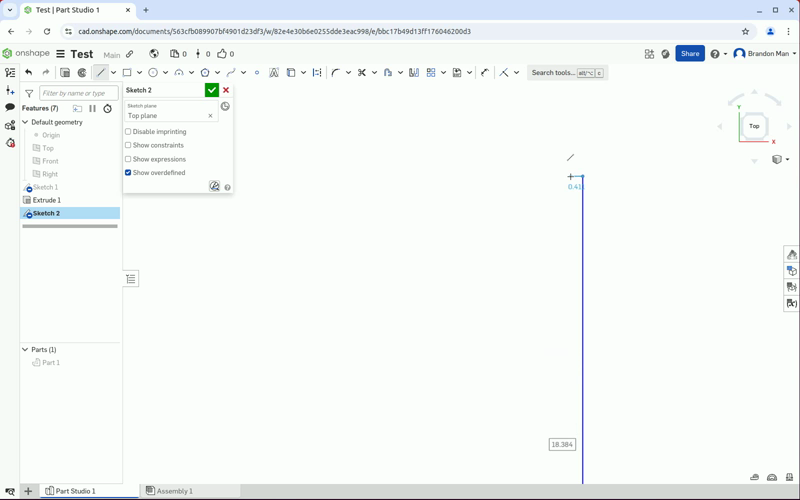
scroll(6)
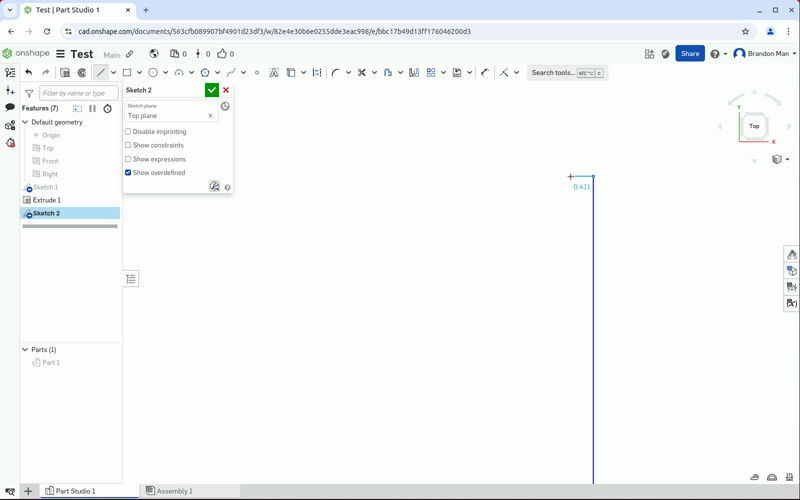
click(570, 176)
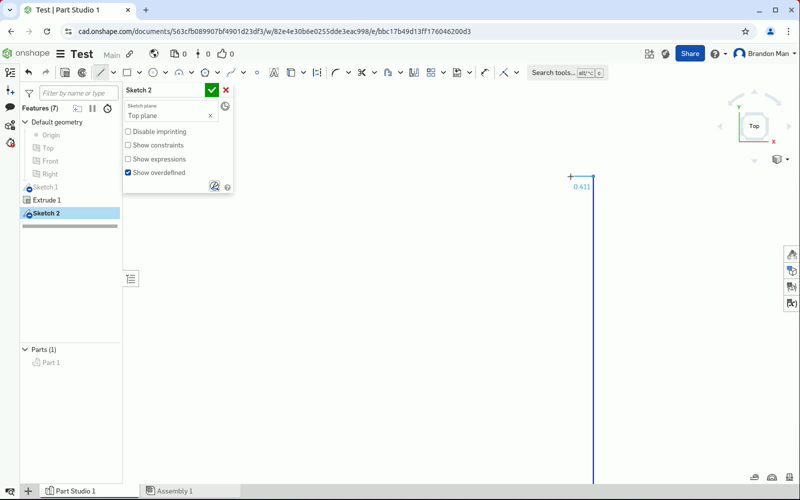
scroll(-6)
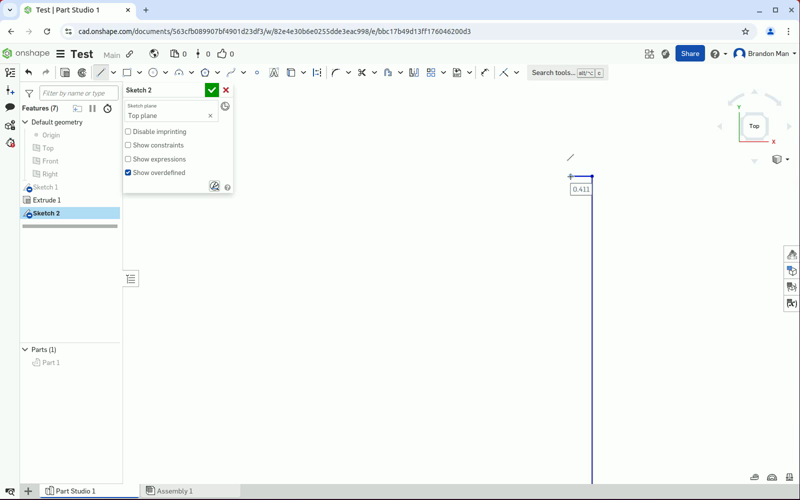
scroll(-6)
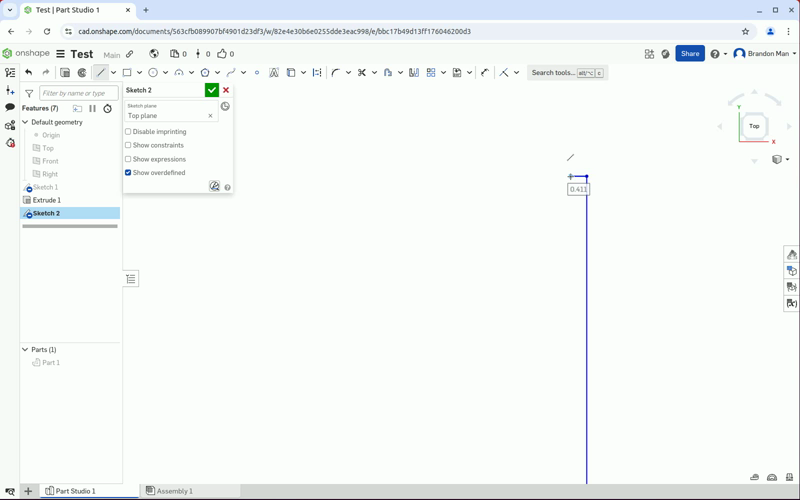
scroll(-6)
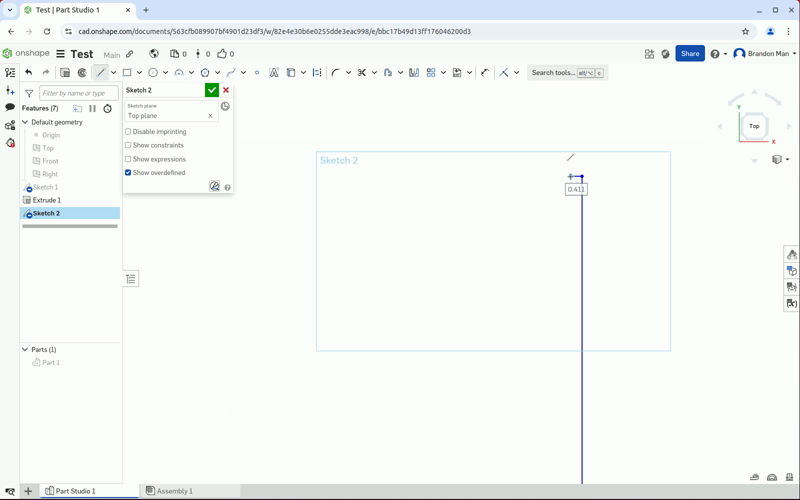
scroll(-6)
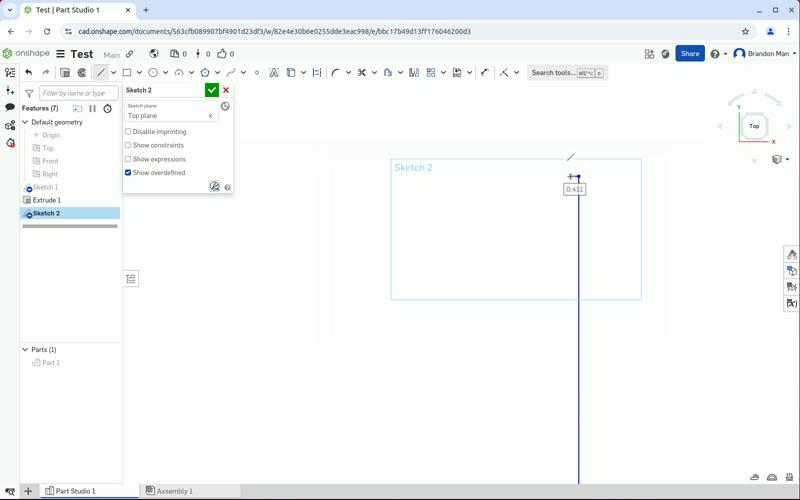
scroll(-6)
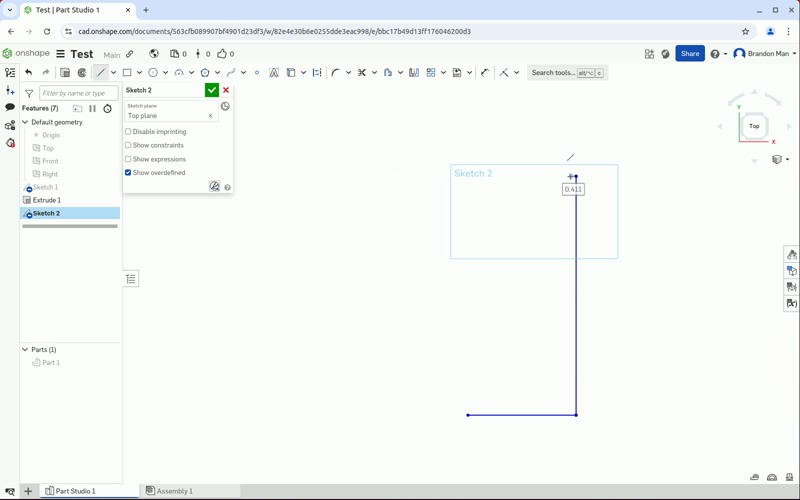
scroll(-6)
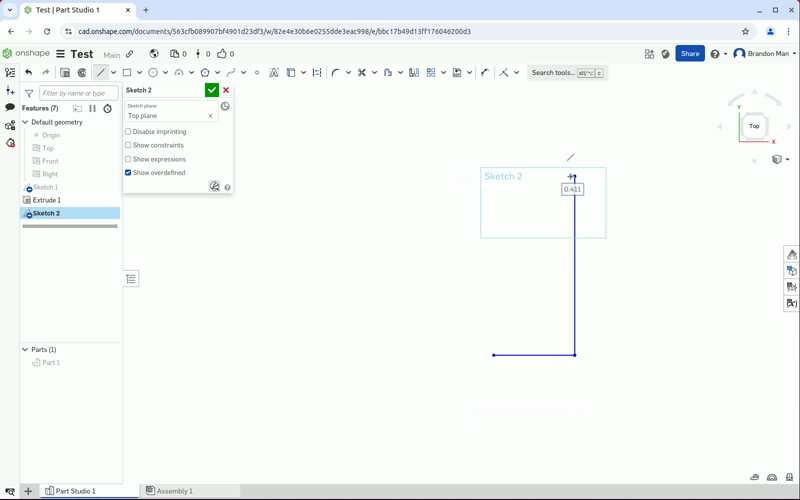
scroll(-6)
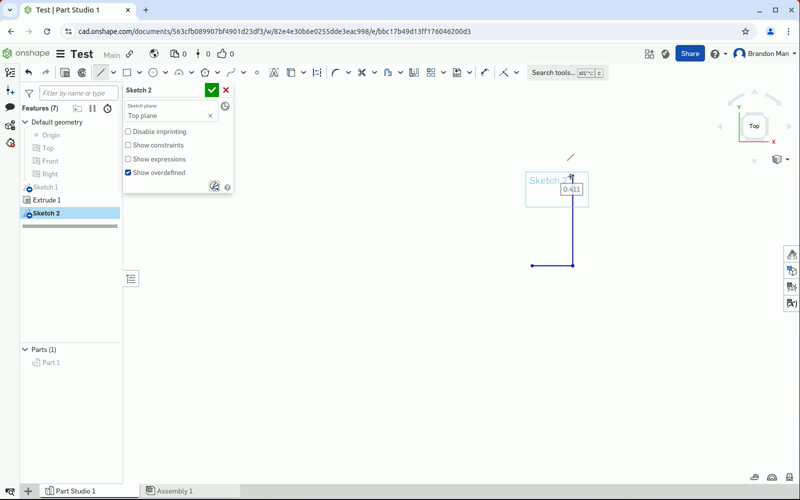
key_up(shift)
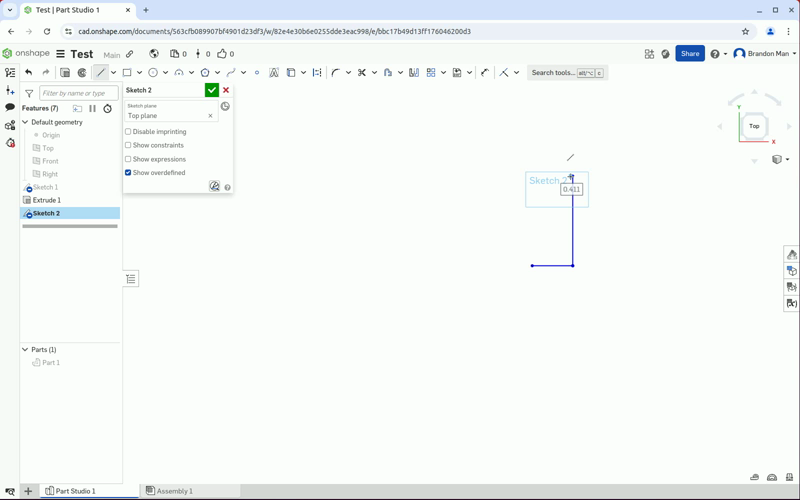
key_down(shift)
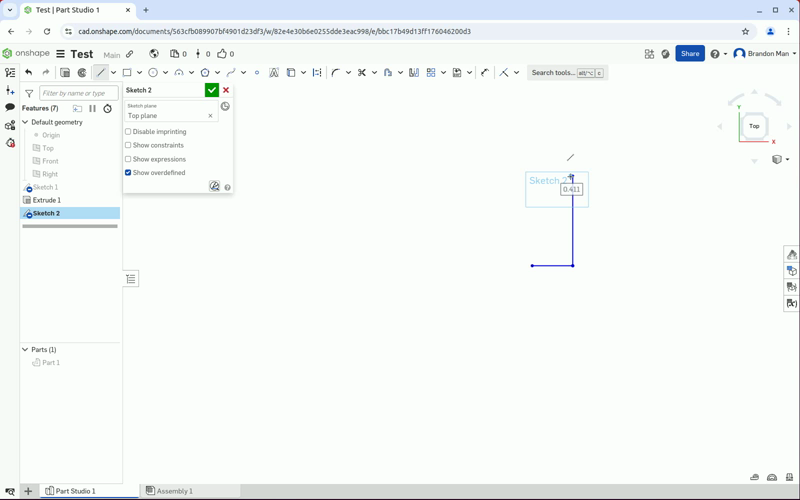
mouse_move(589, 176)
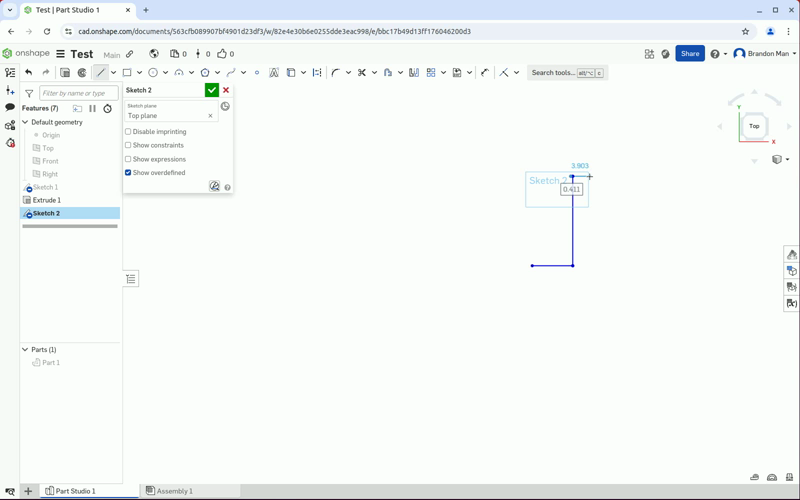
mouse_move(570, 232)
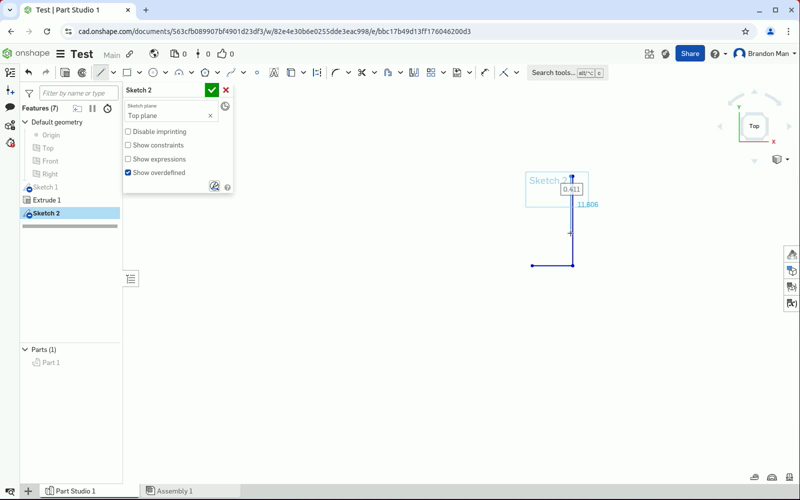
click(570, 232)
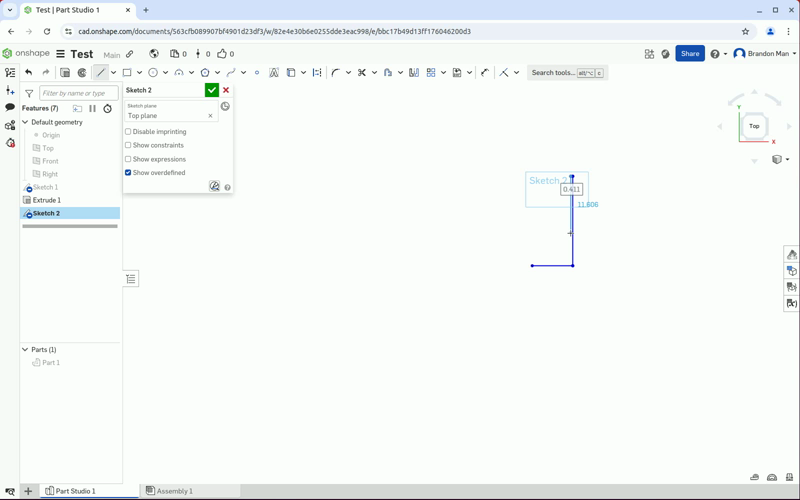
key_up(shift)
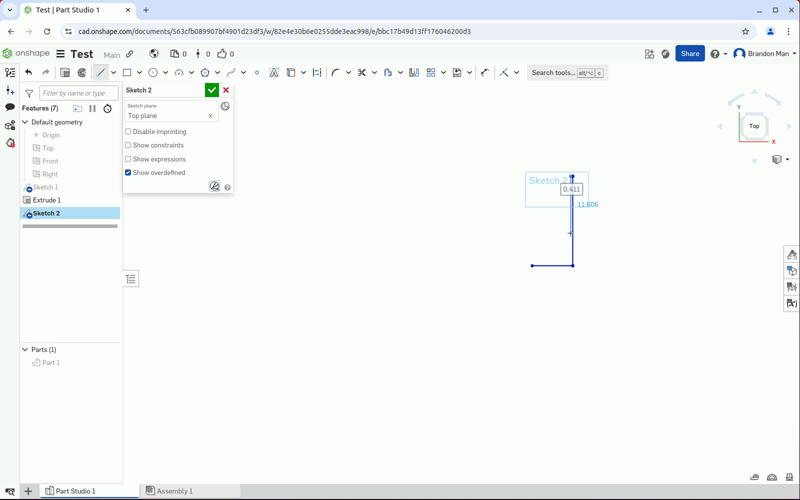
key_down(shift)
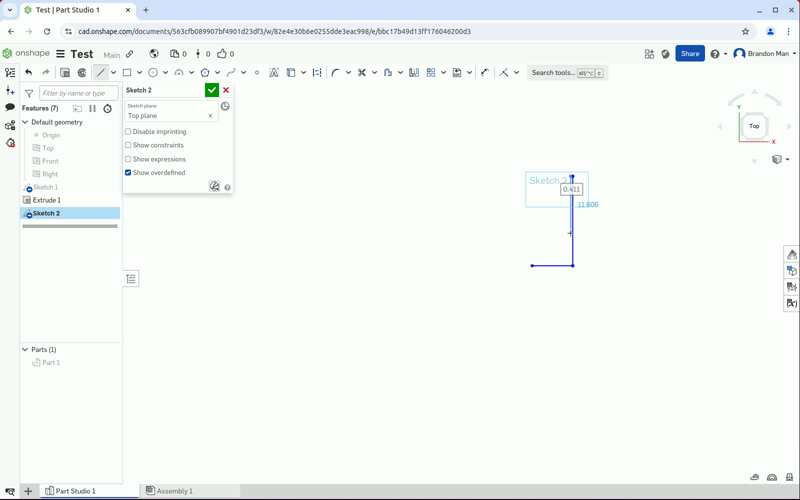
mouse_move(589, 232)
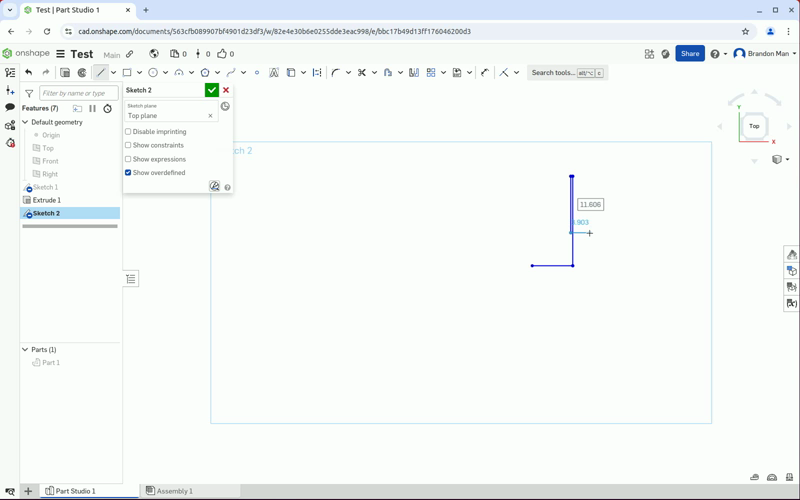
mouse_move(570, 263)
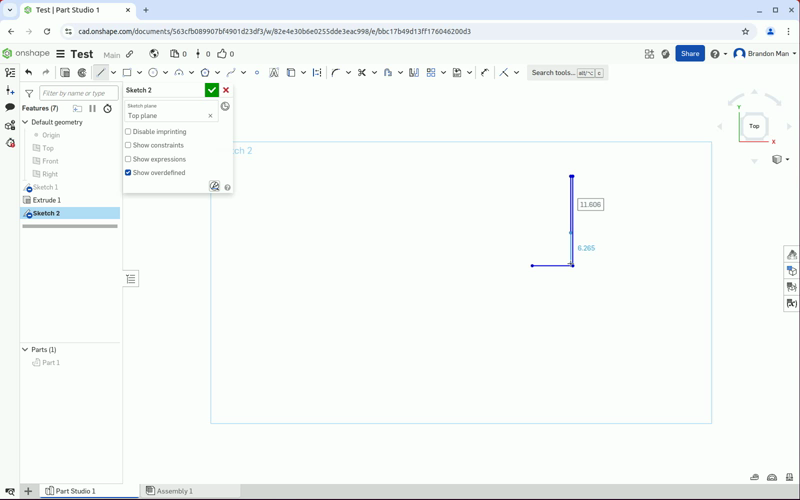
scroll(6)
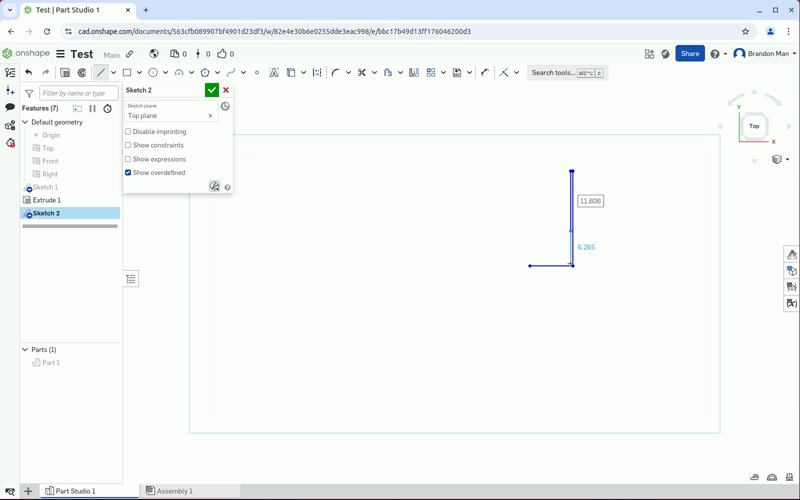
scroll(6)
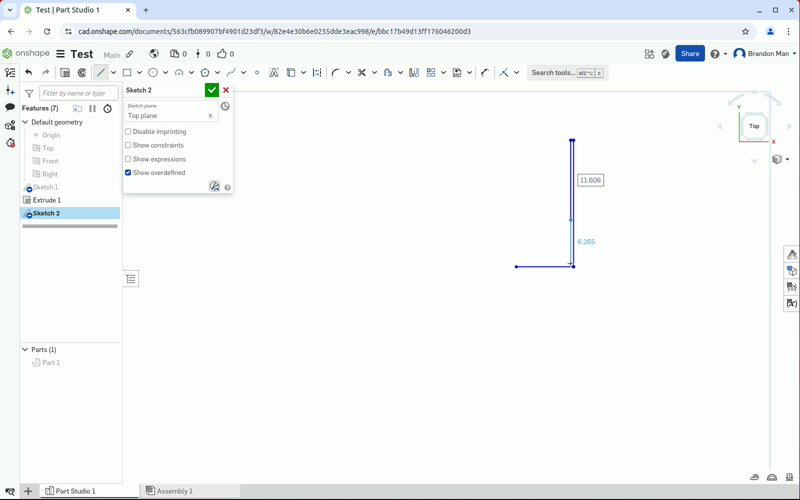
scroll(6)
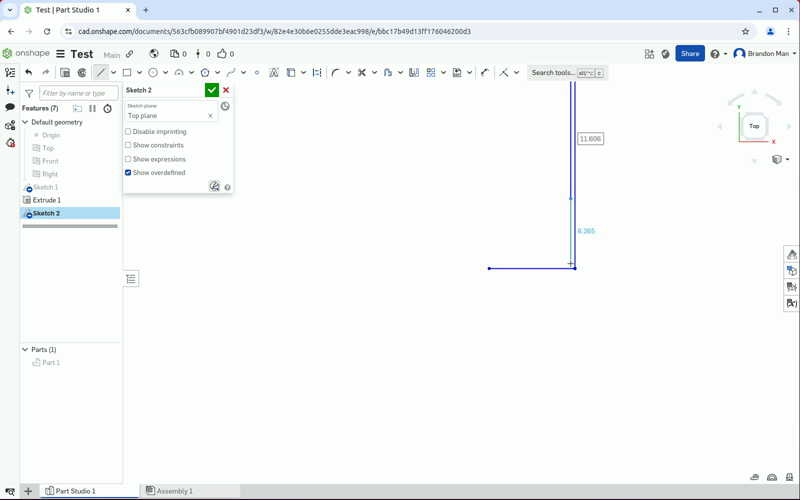
scroll(6)
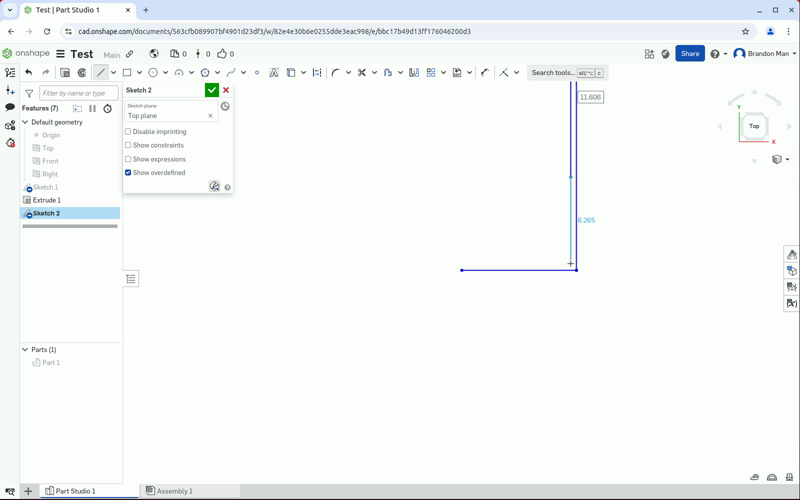
scroll(6)
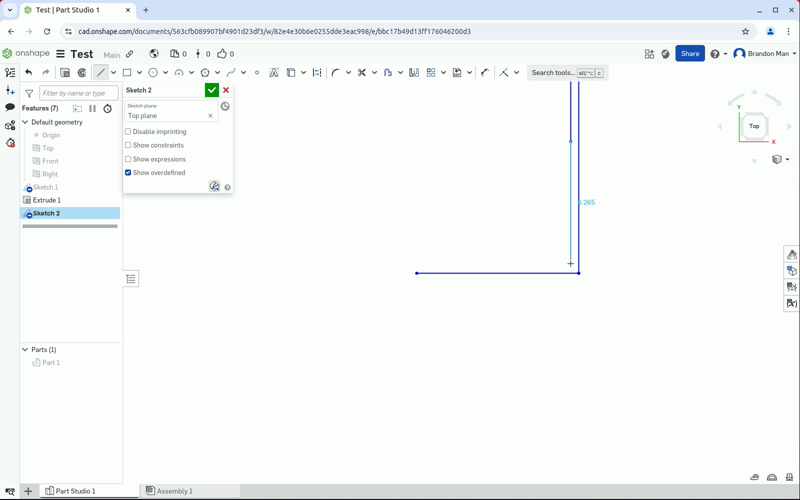
scroll(6)
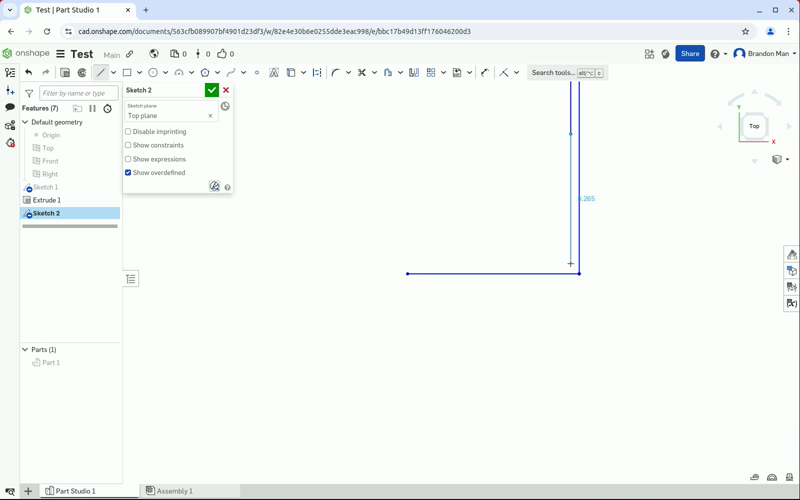
scroll(6)
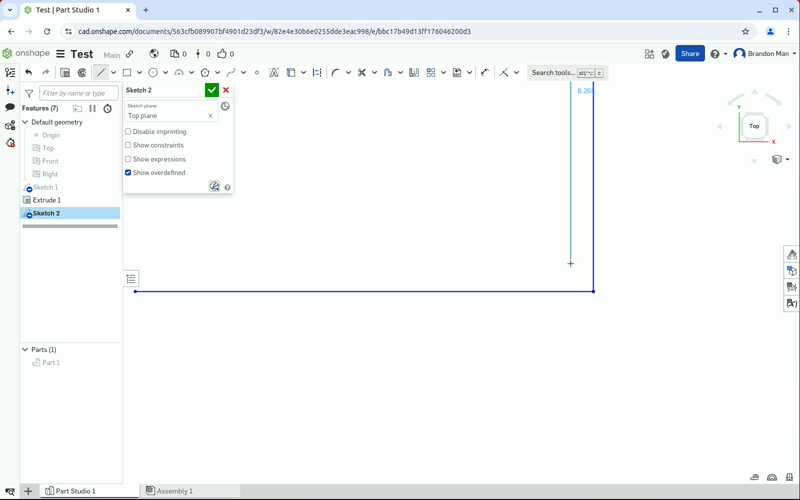
click(570, 263)
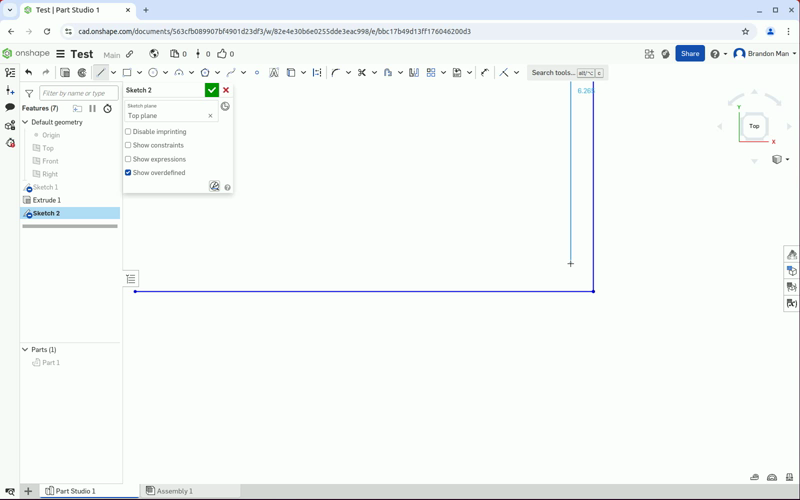
scroll(-6)
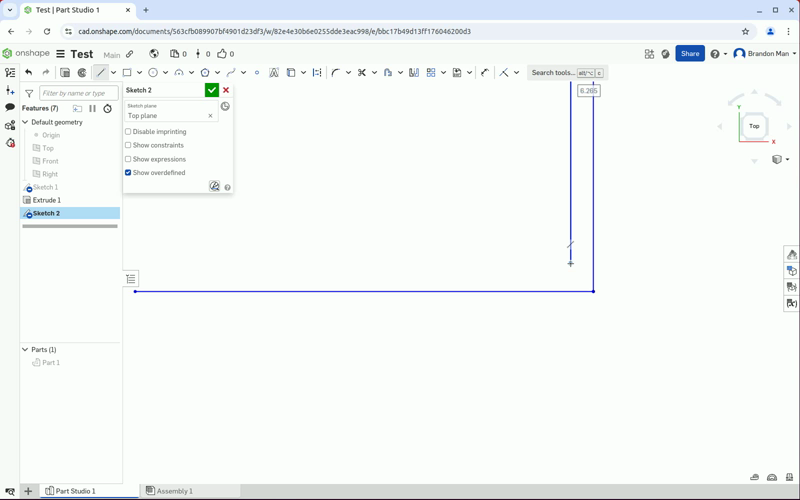
scroll(-6)
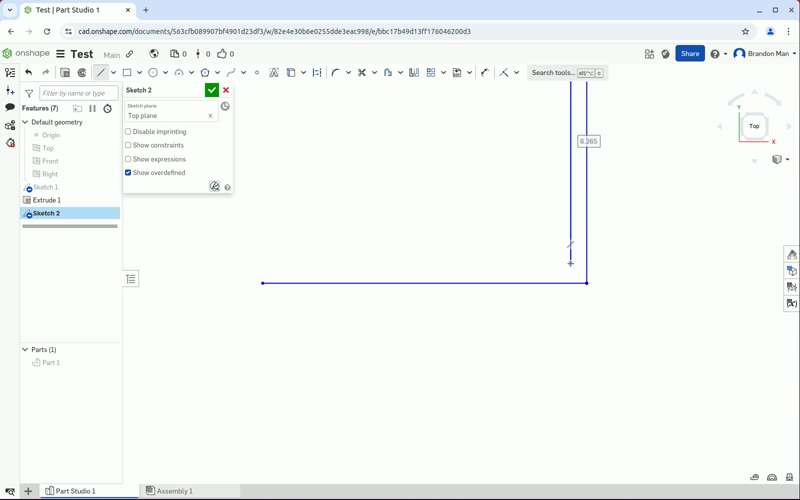
scroll(-6)
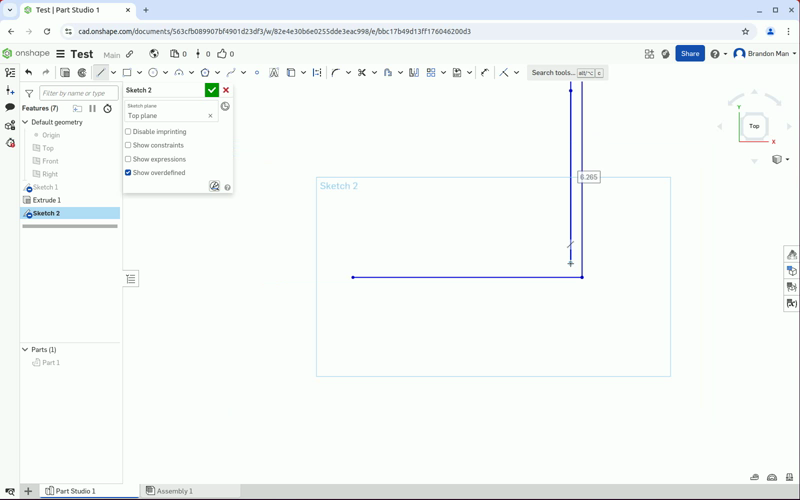
scroll(-6)
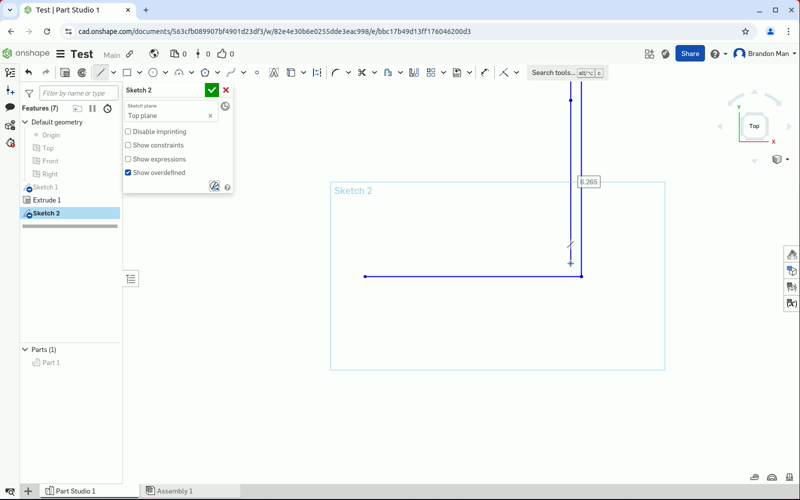
scroll(-6)
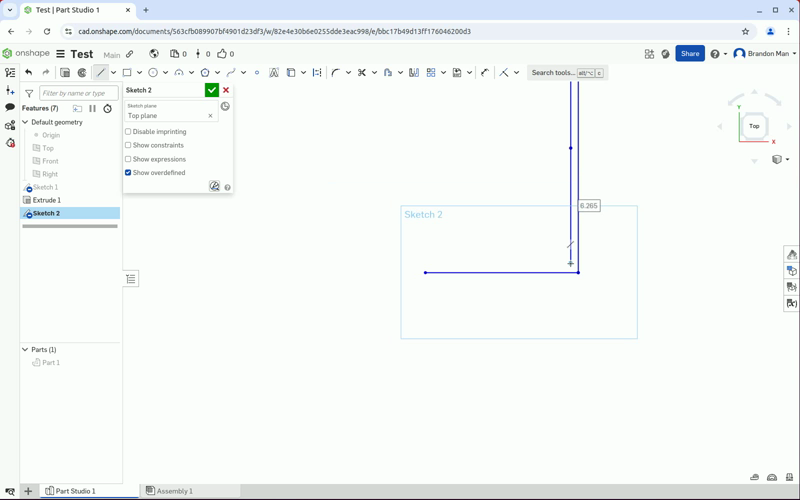
scroll(-6)
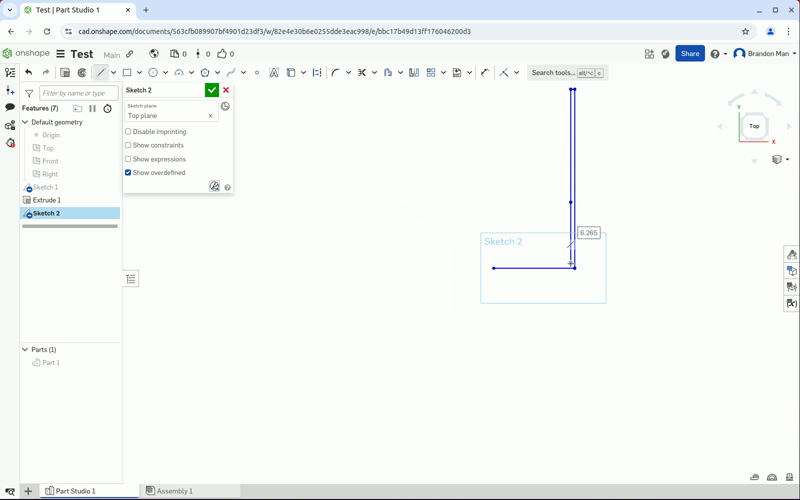
scroll(-6)
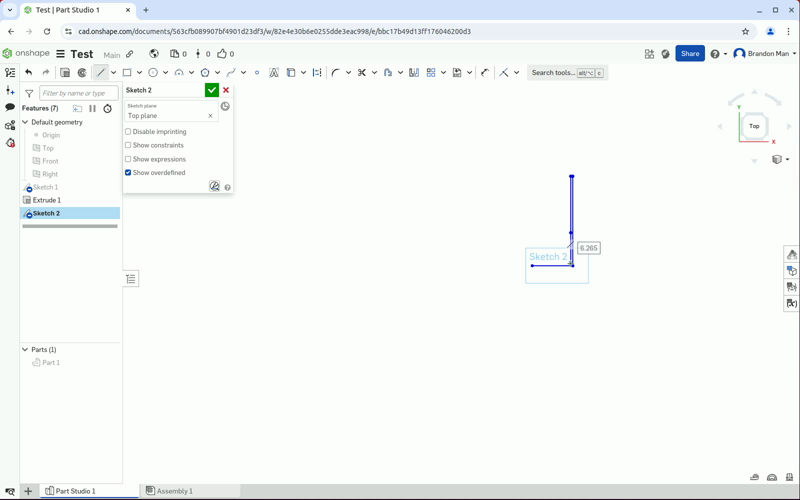
key_up(shift)
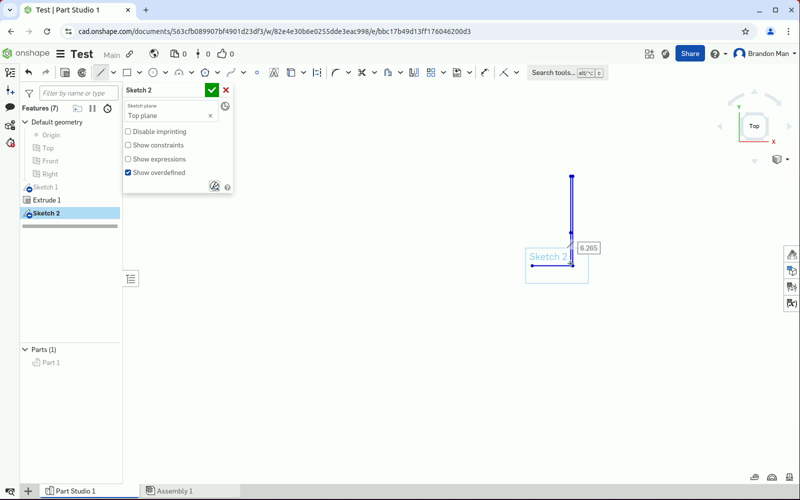
key_down(shift)
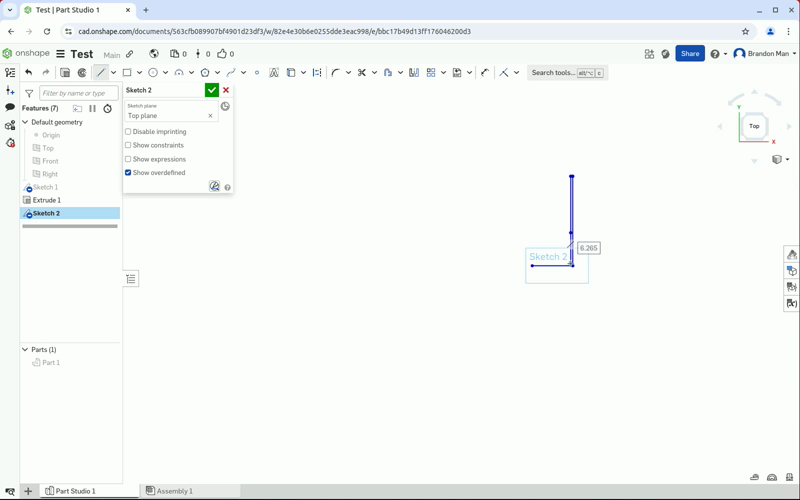
mouse_move(589, 263)
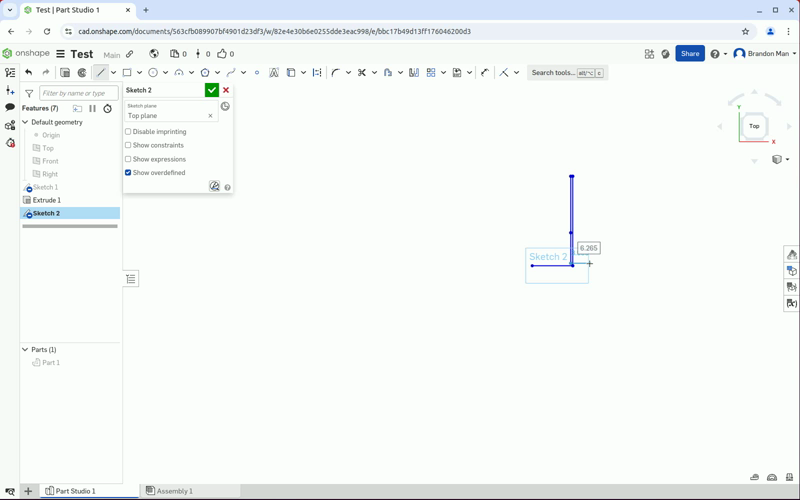
mouse_move(532, 263)
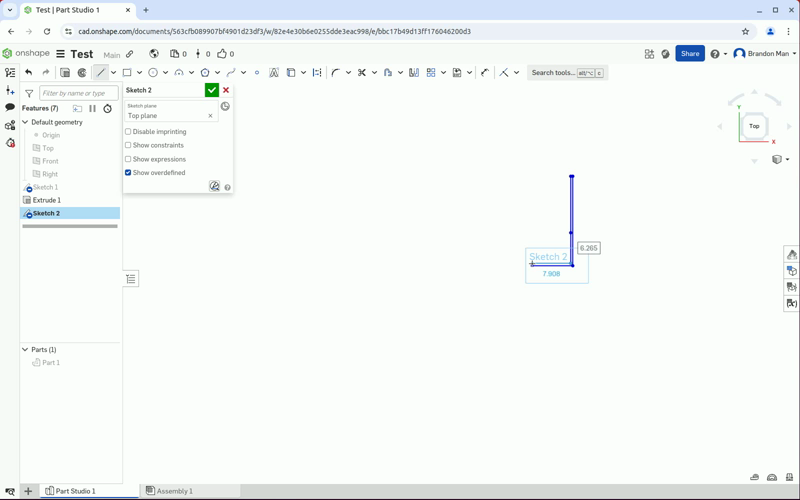
scroll(6)
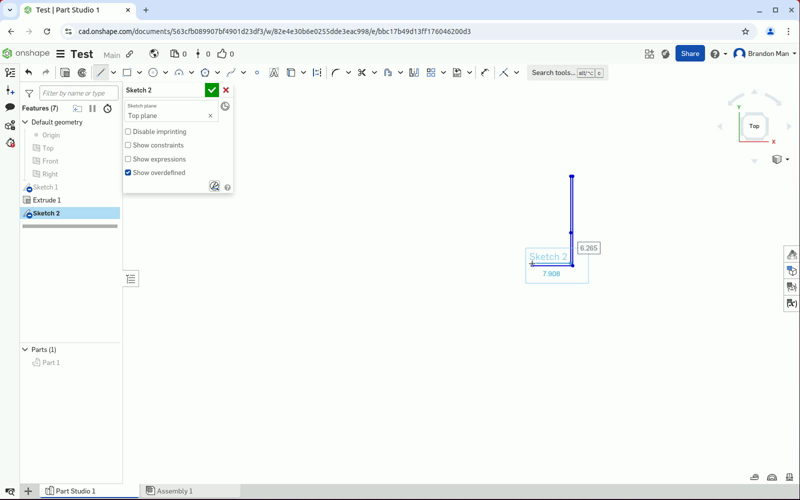
scroll(6)
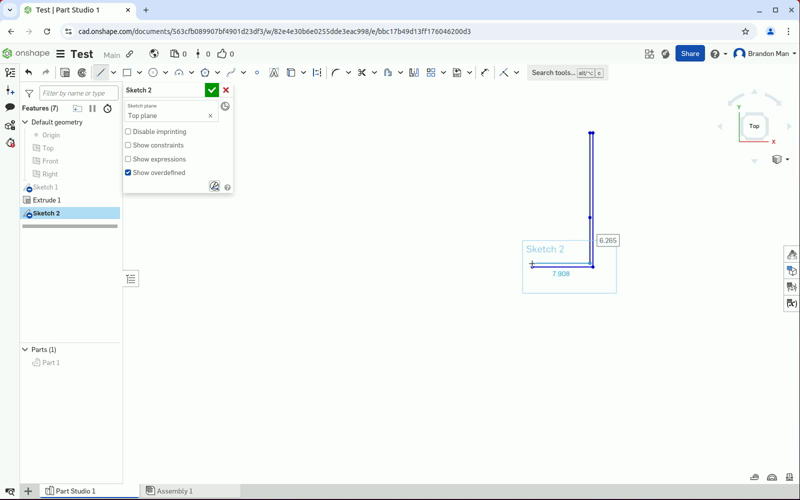
scroll(6)
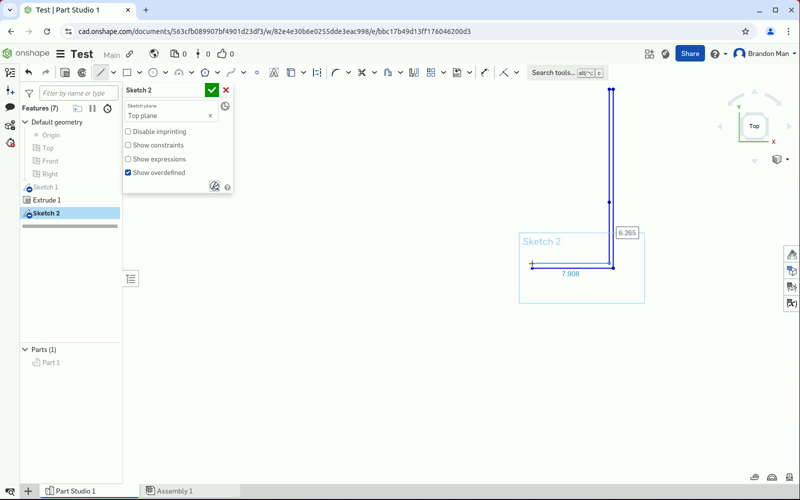
scroll(6)
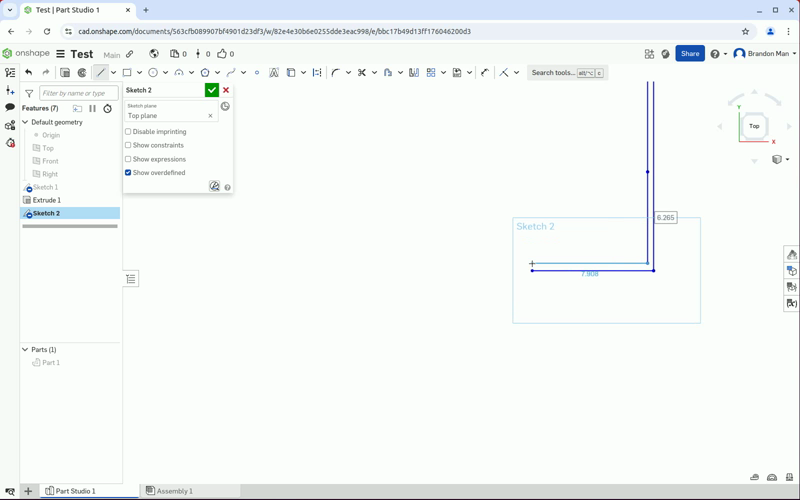
scroll(6)
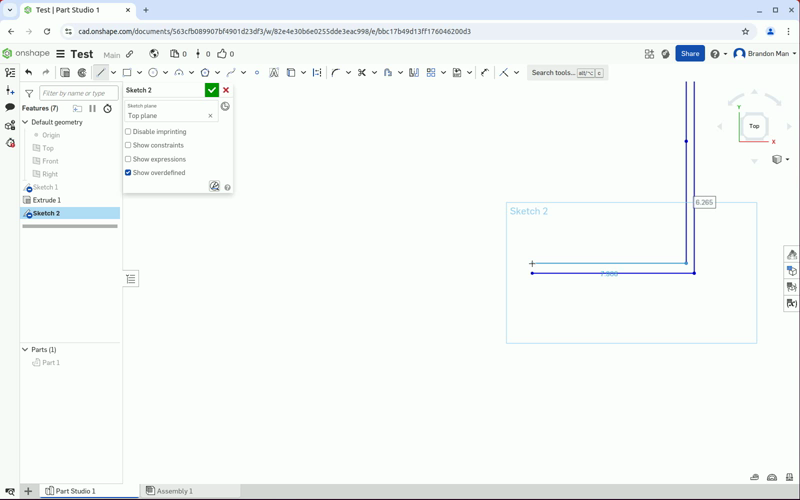
scroll(6)
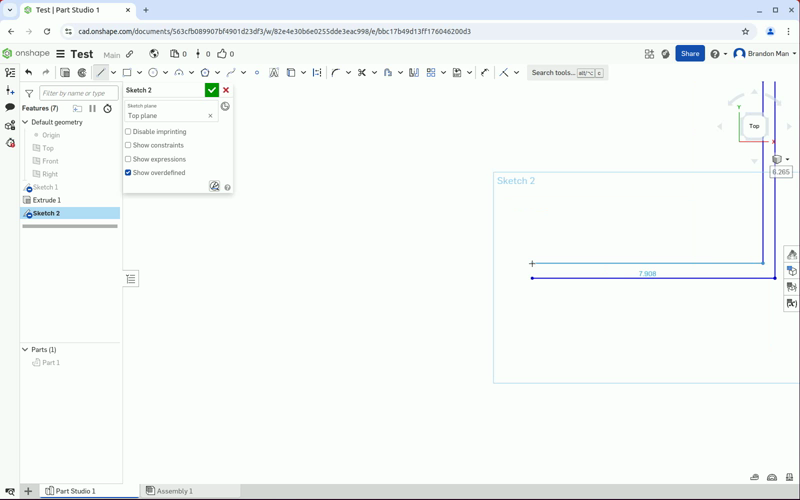
scroll(6)
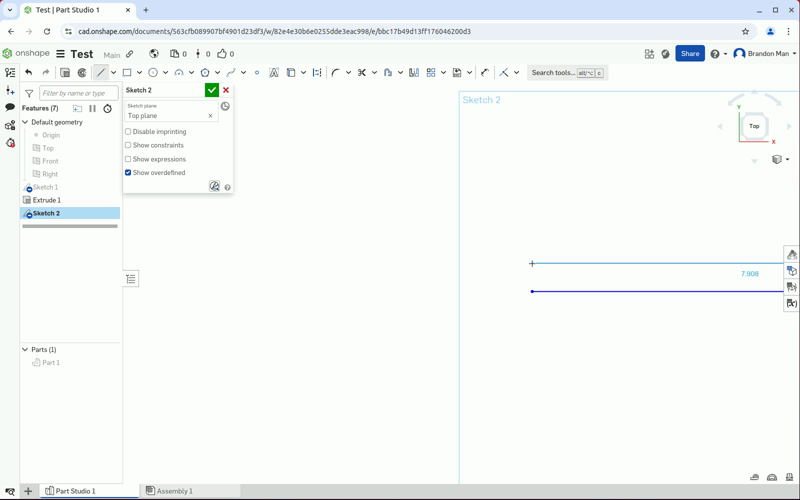
click(532, 263)
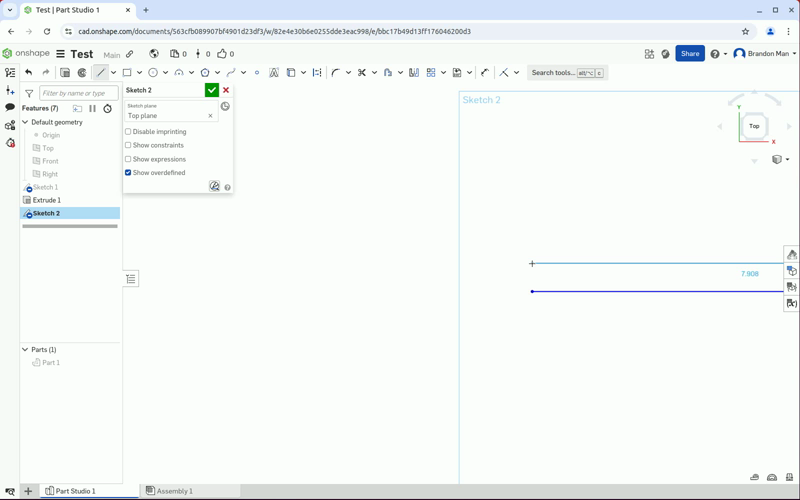
scroll(-6)
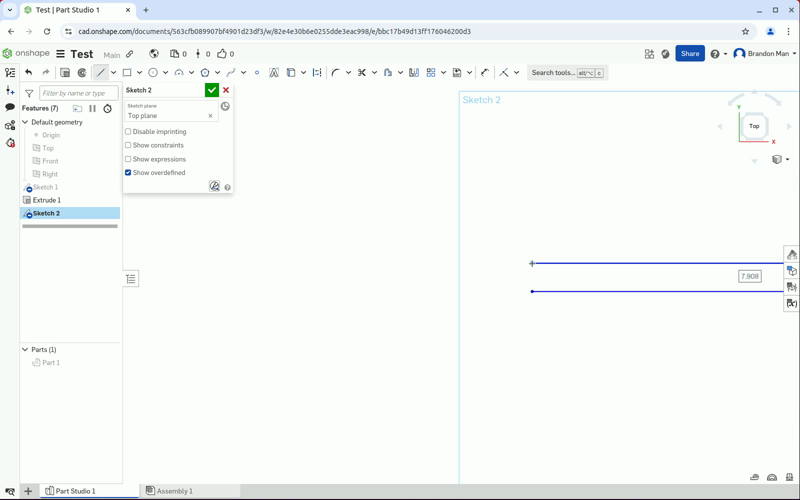
scroll(-6)
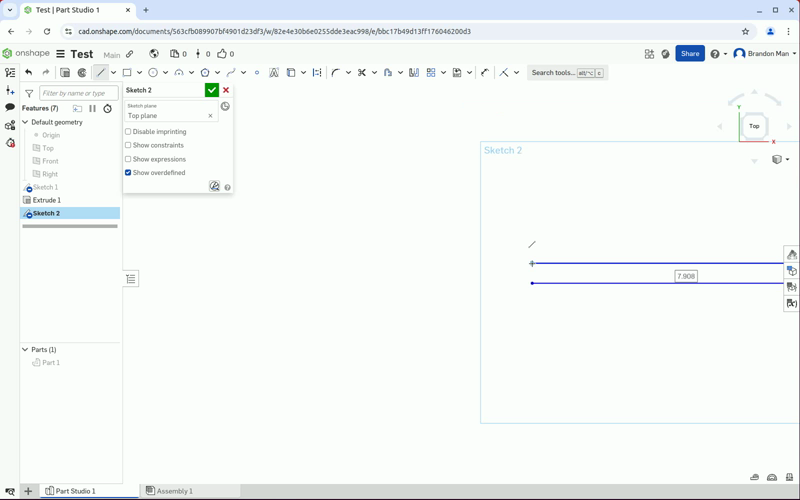
scroll(-6)
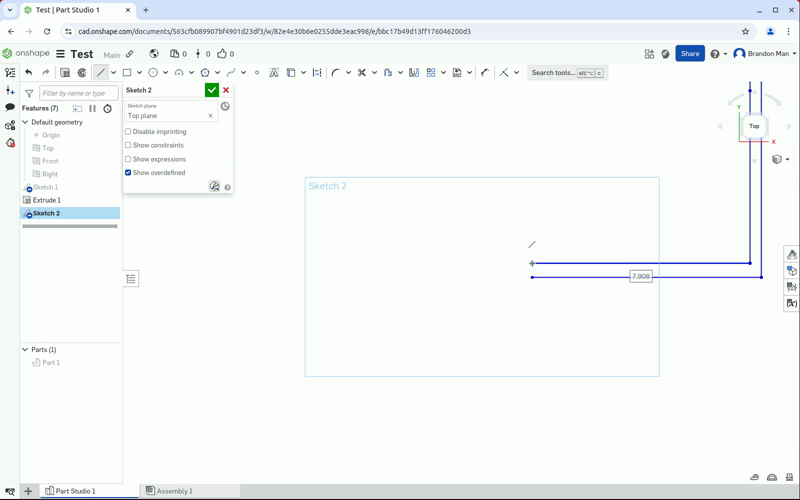
scroll(-6)
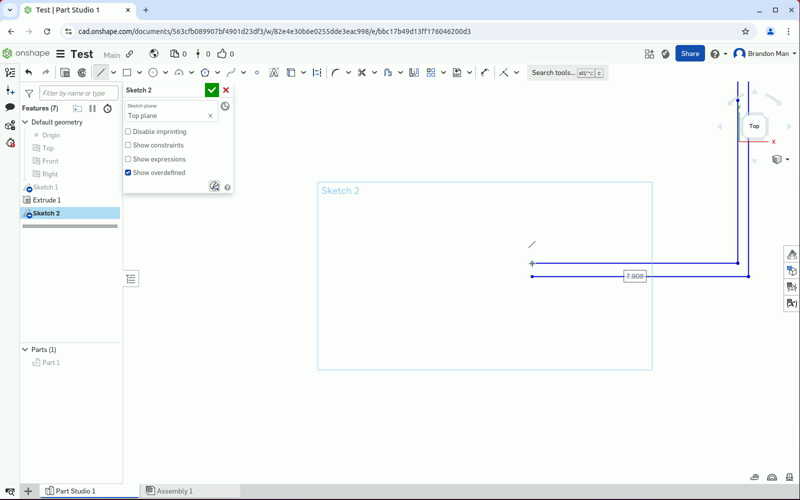
scroll(-6)
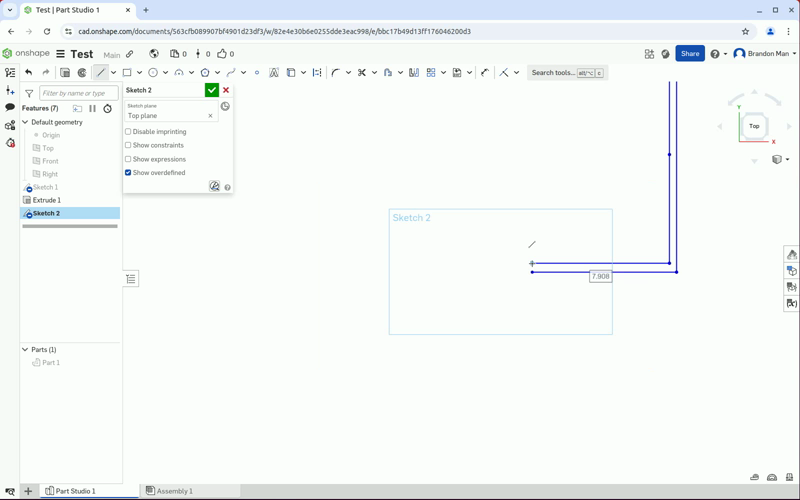
scroll(-6)
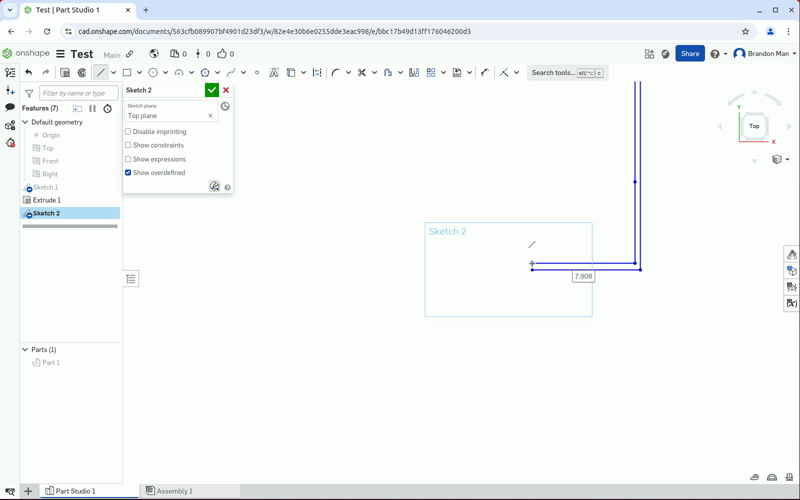
scroll(-6)
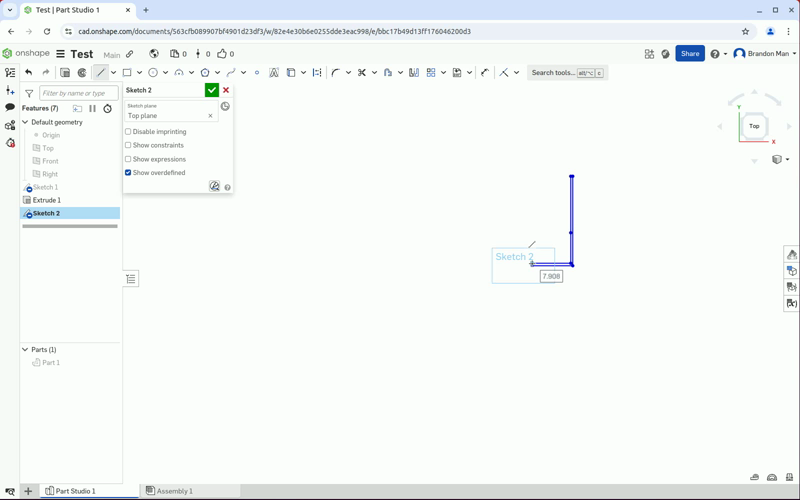
key_up(shift)
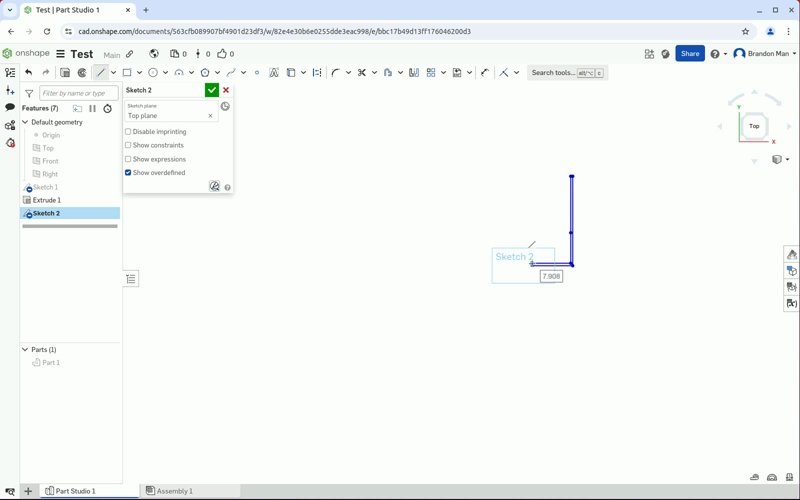
mouse_move(562, 263)
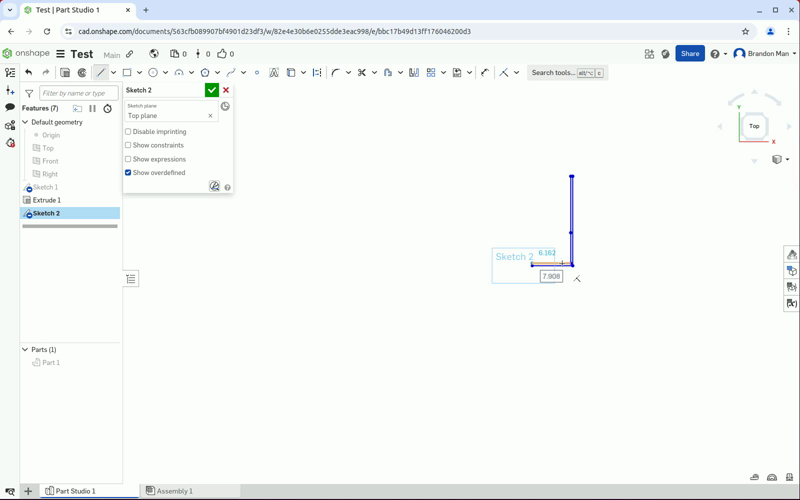
key_down(shift)
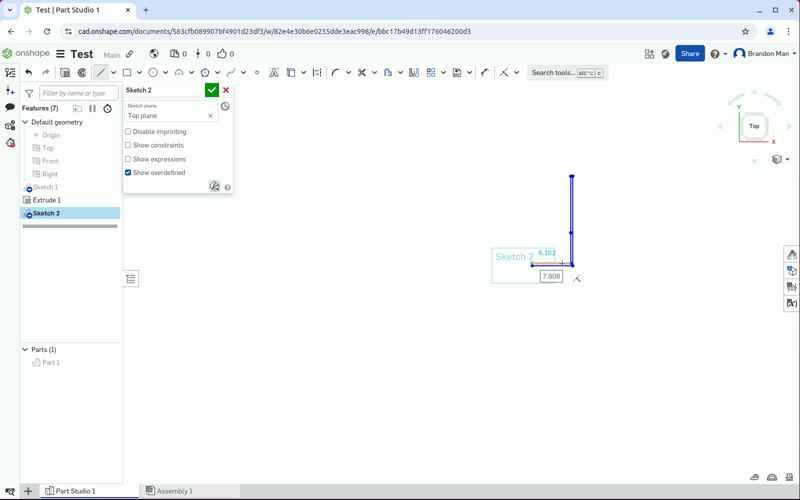
mouse_move(532, 265)
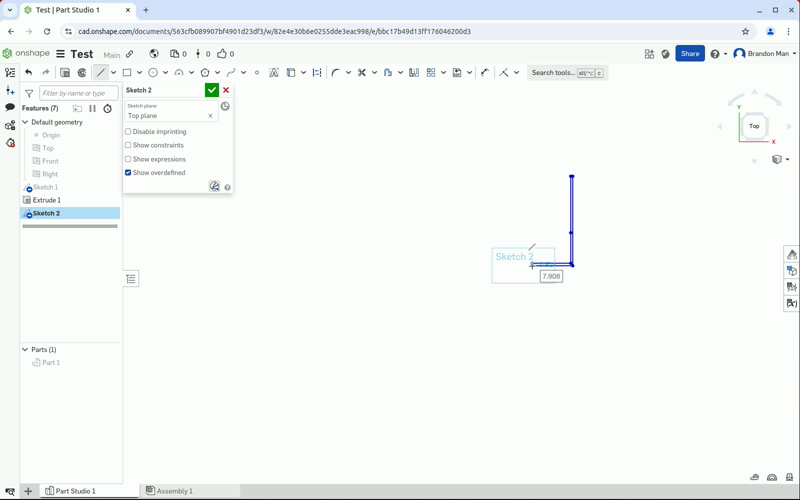
scroll(6)
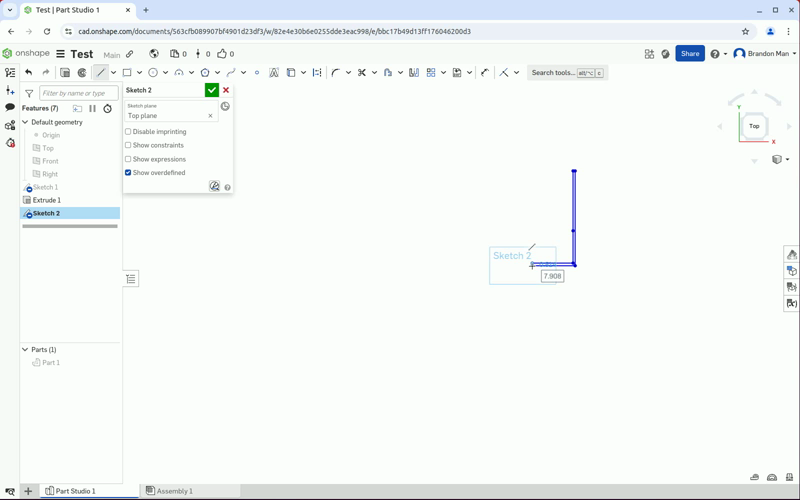
scroll(6)
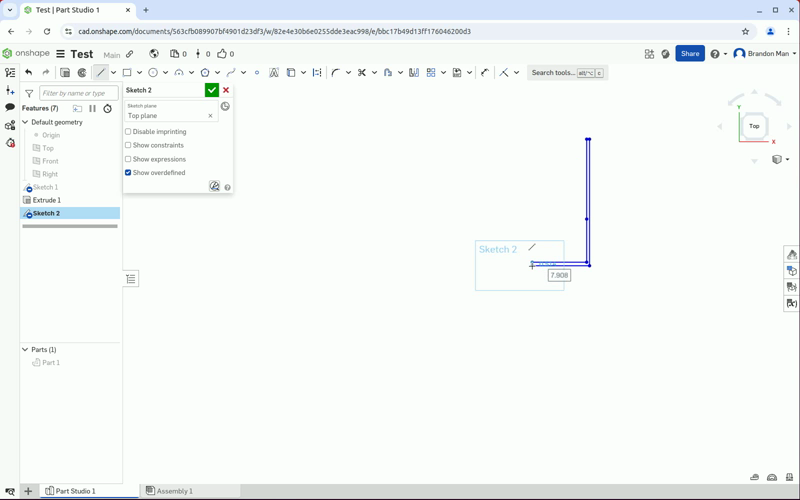
scroll(6)
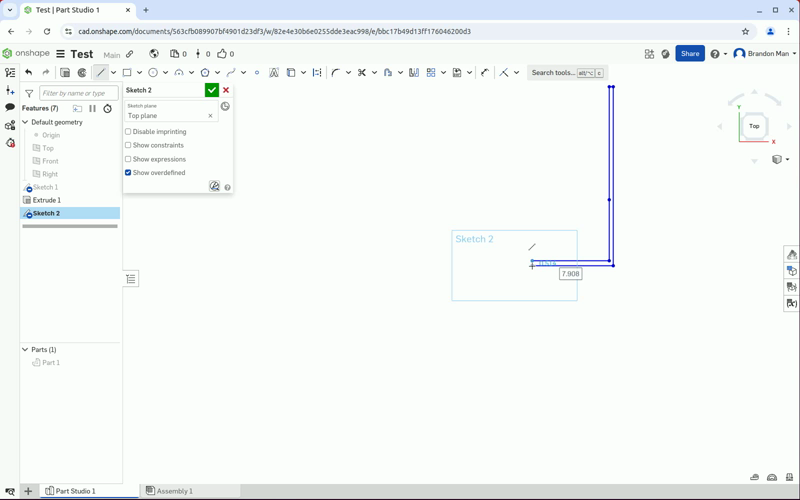
scroll(6)
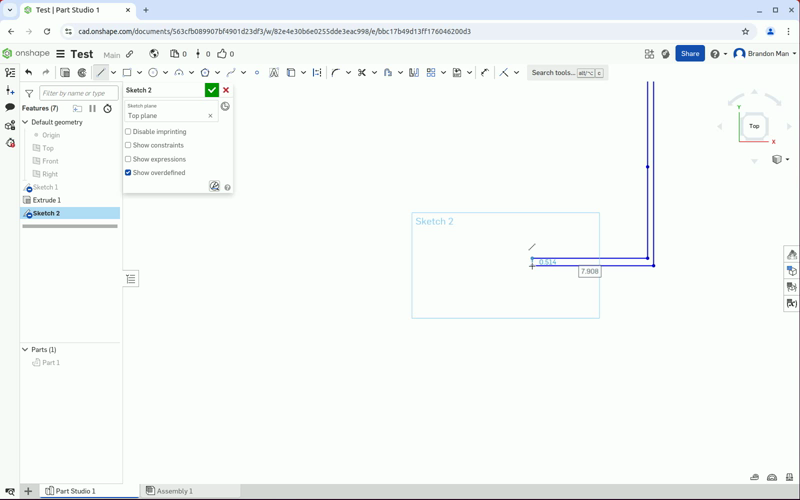
scroll(6)
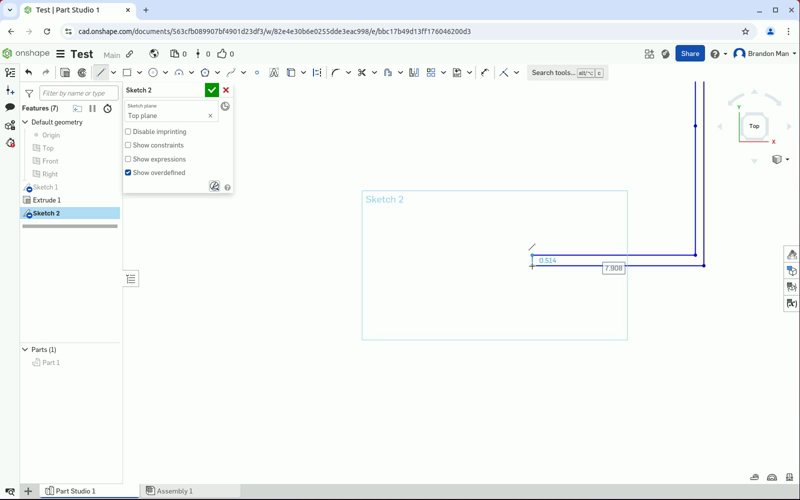
scroll(6)
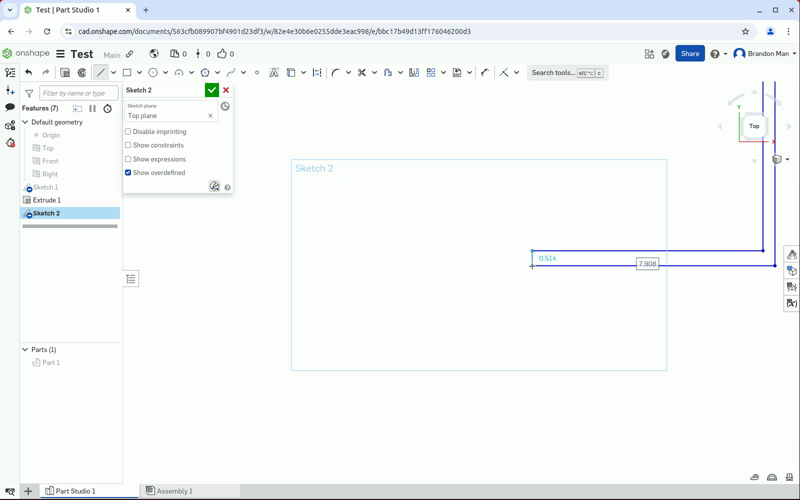
scroll(6)
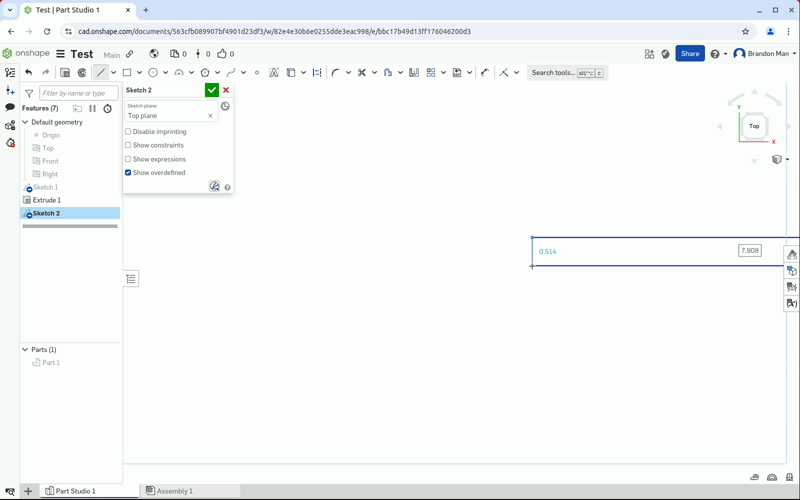
key_up(shift)
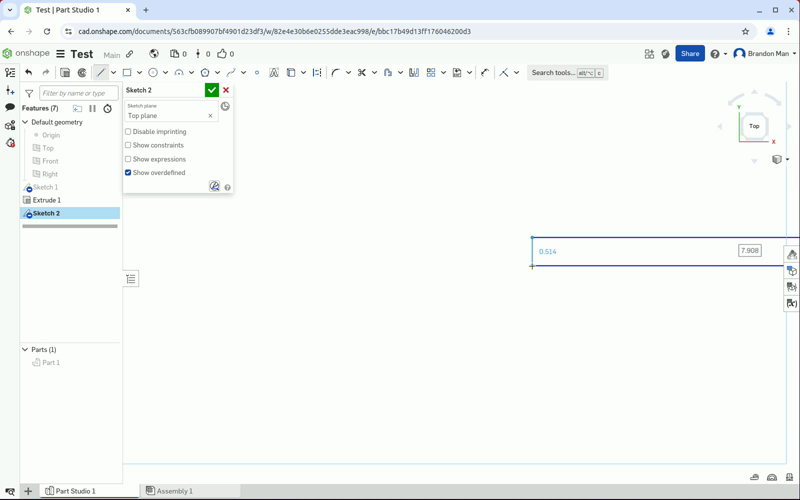
click(532, 265)
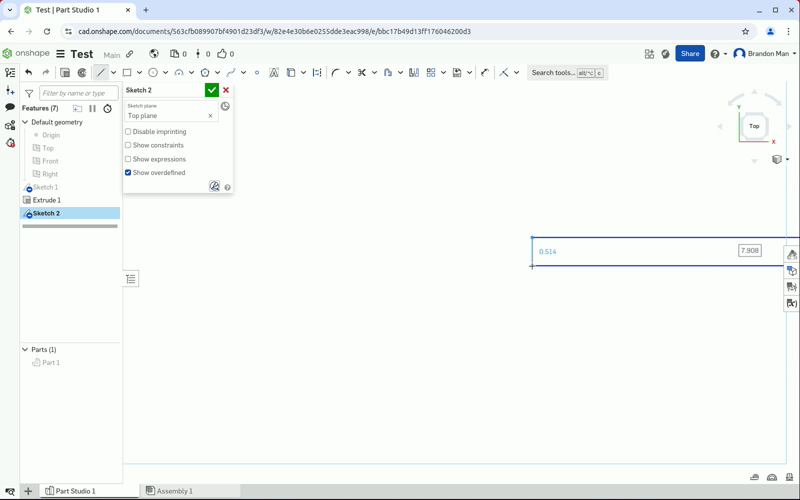
scroll(-6)
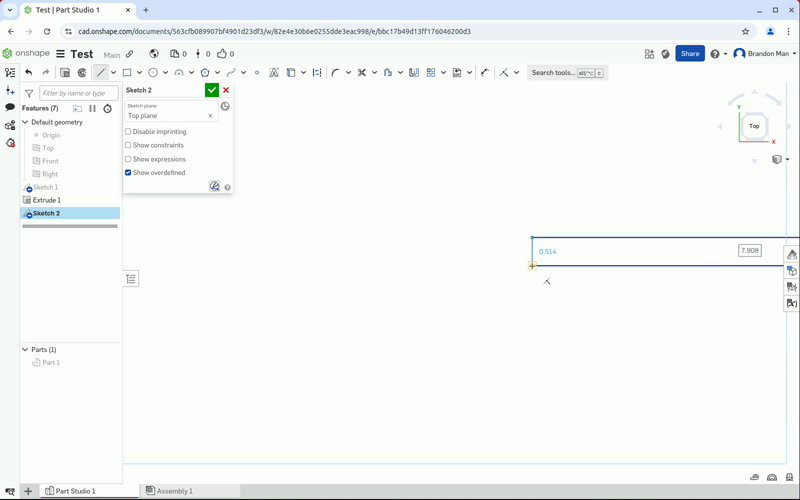
scroll(-6)
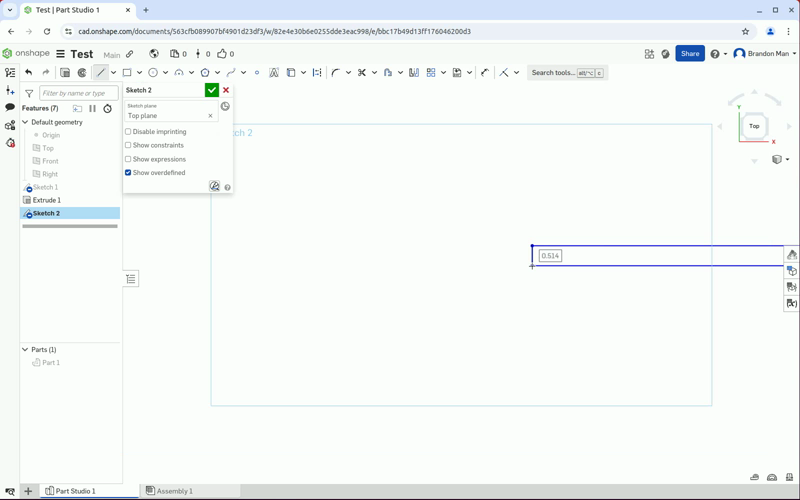
scroll(-6)
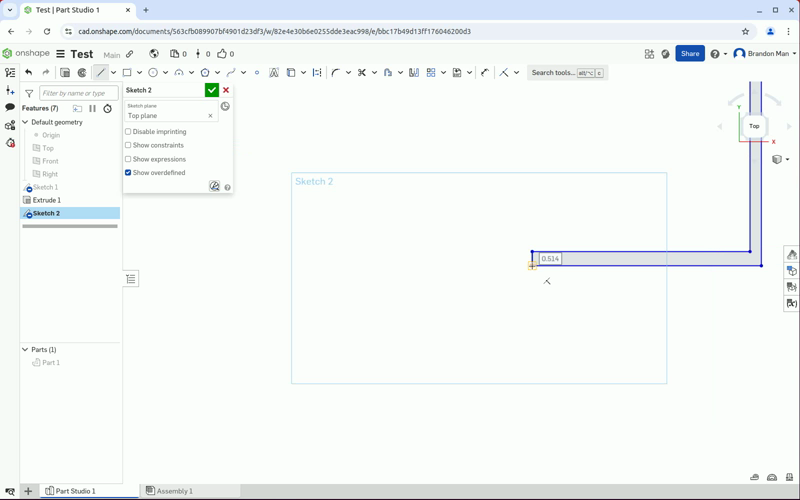
scroll(-6)
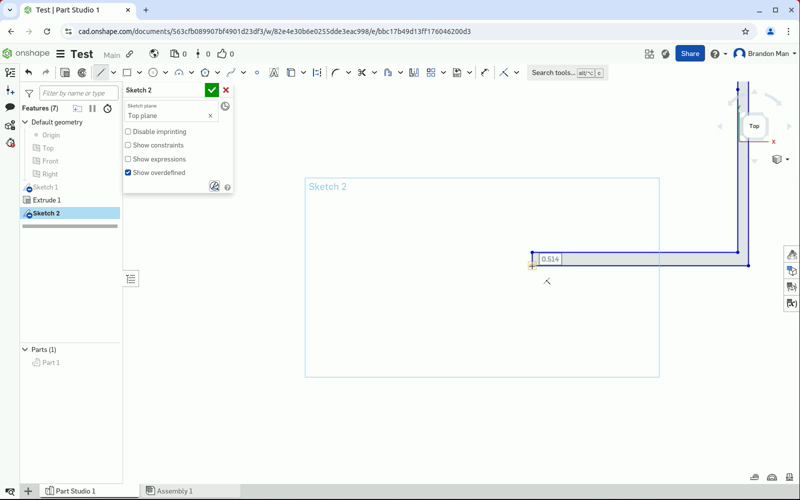
scroll(-6)
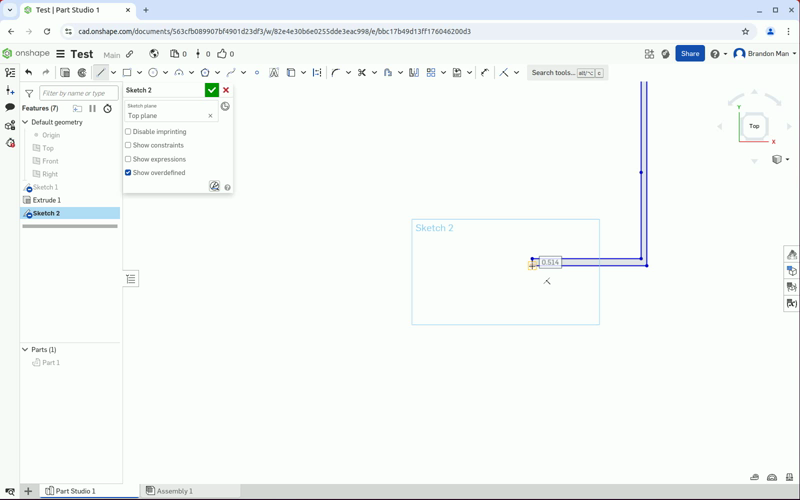
scroll(-6)
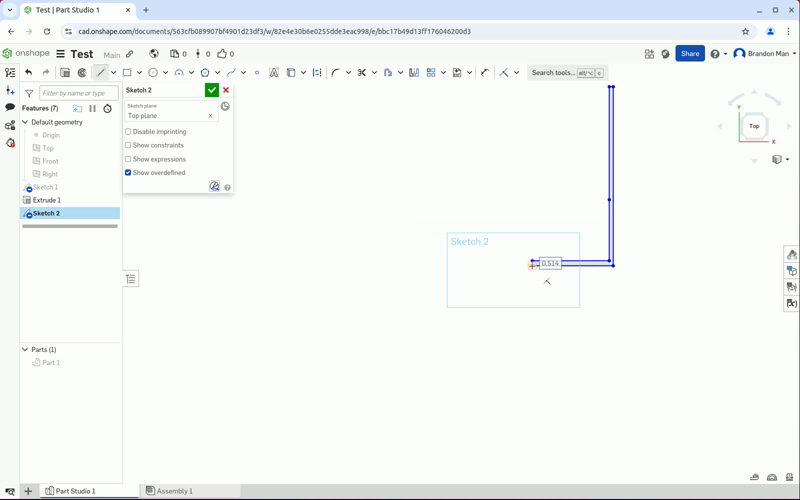
scroll(-6)
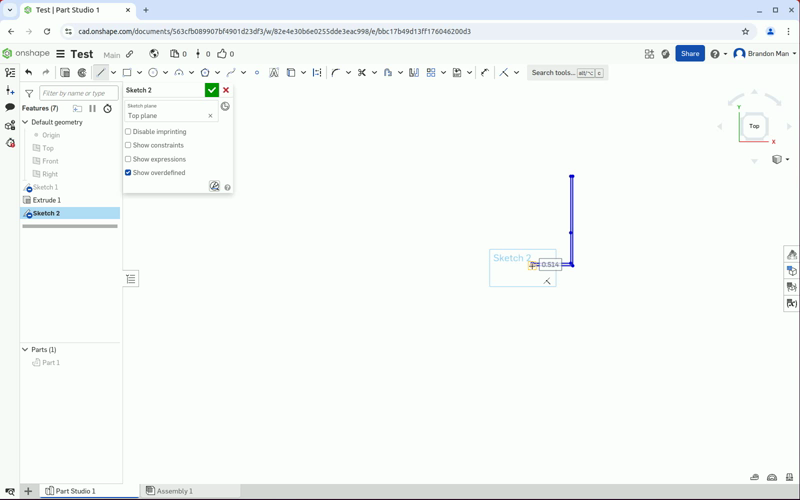
key(esc)
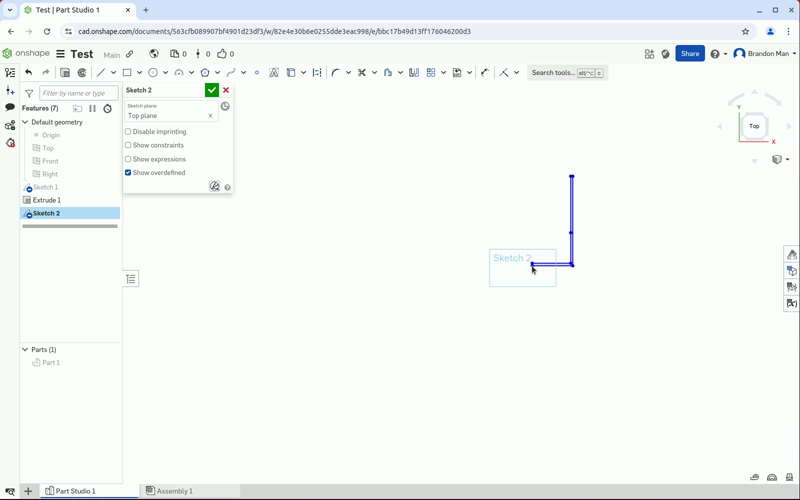
mouse_move(572, 233)
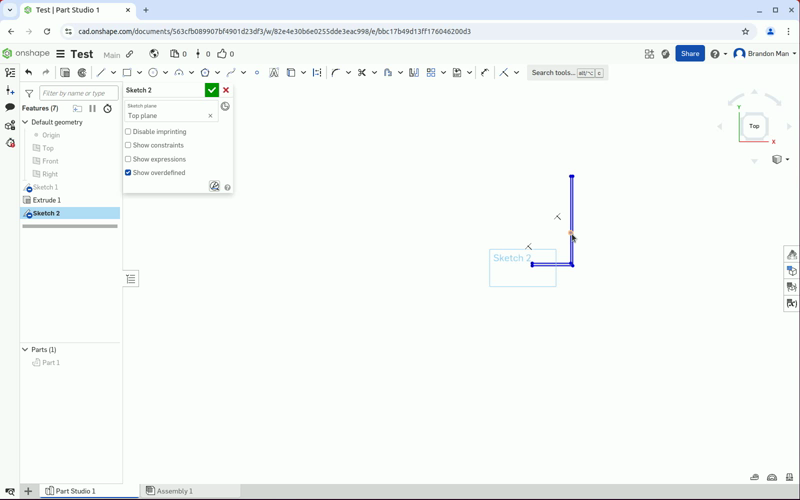
scroll(6)
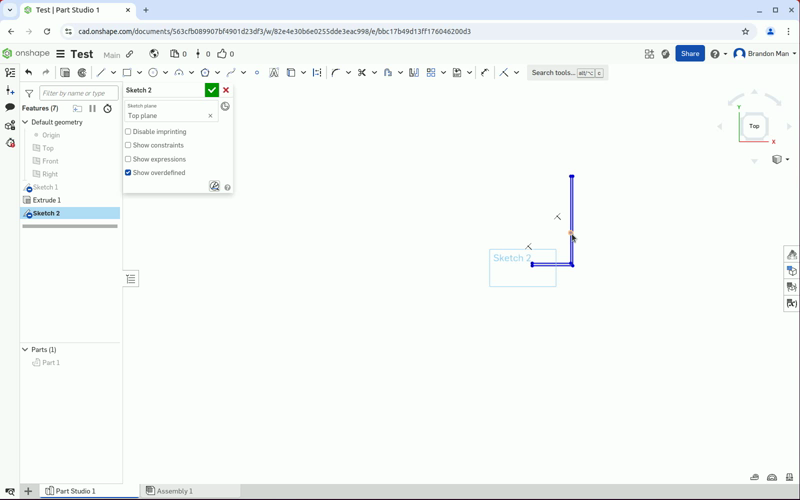
scroll(6)
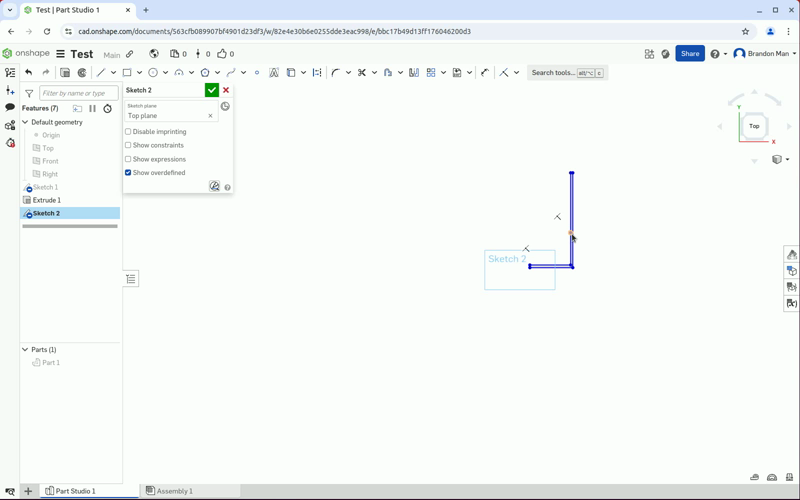
scroll(6)
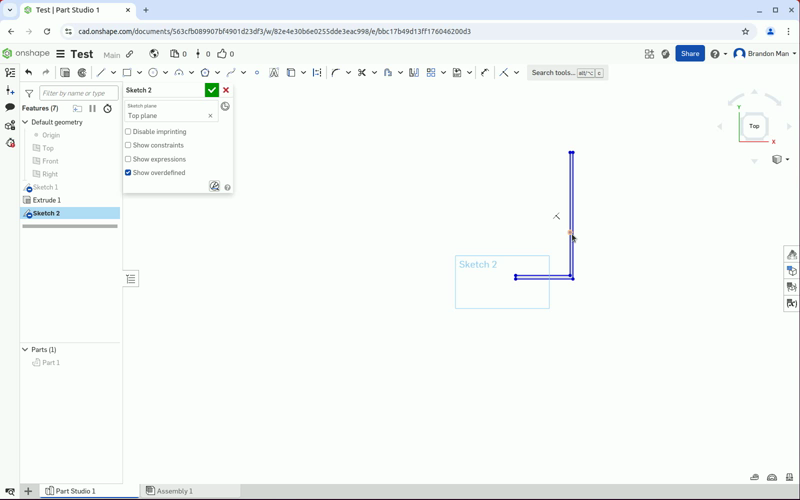
scroll(6)
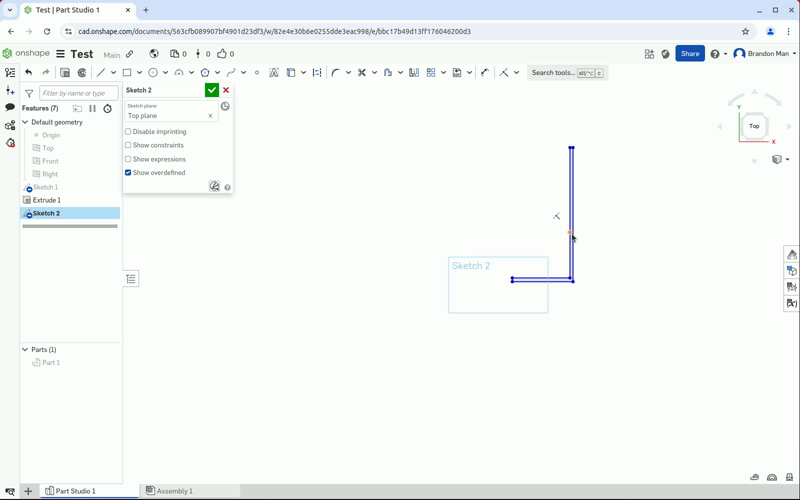
scroll(6)
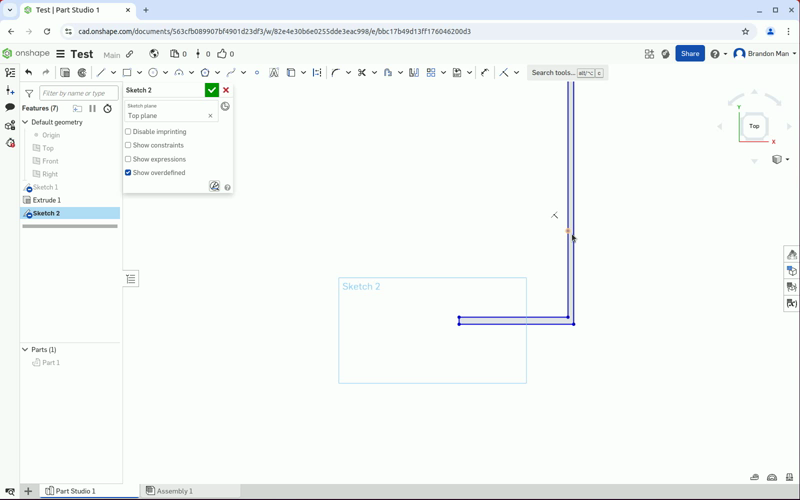
scroll(6)
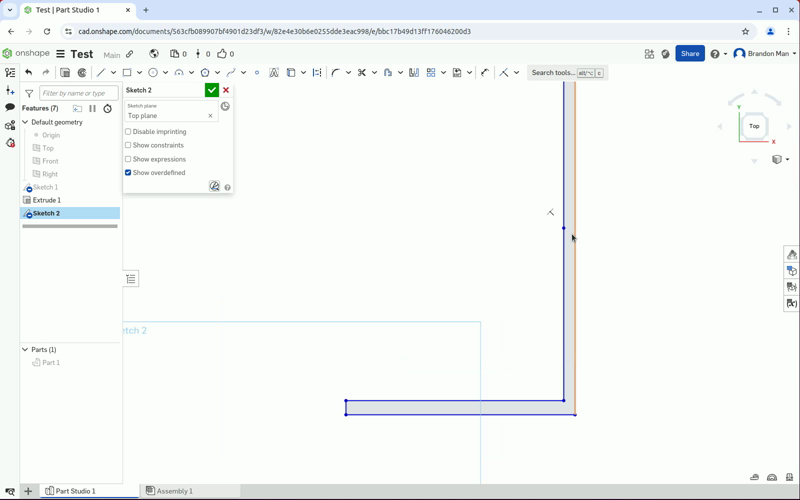
scroll(6)
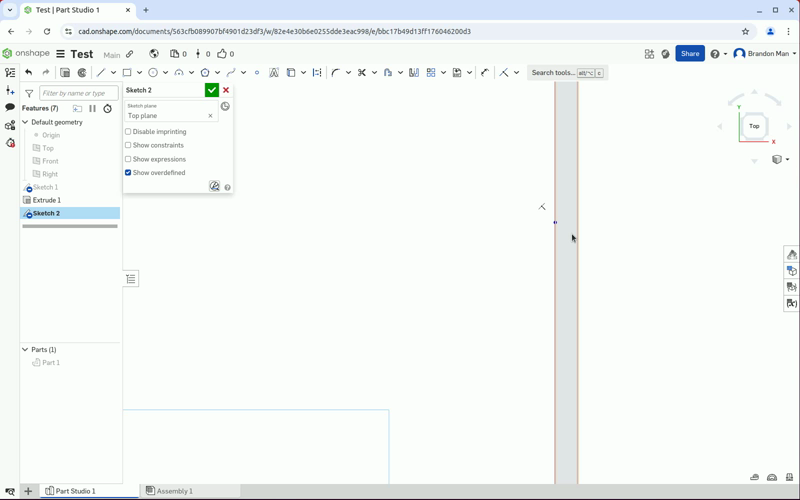
click(572, 233)
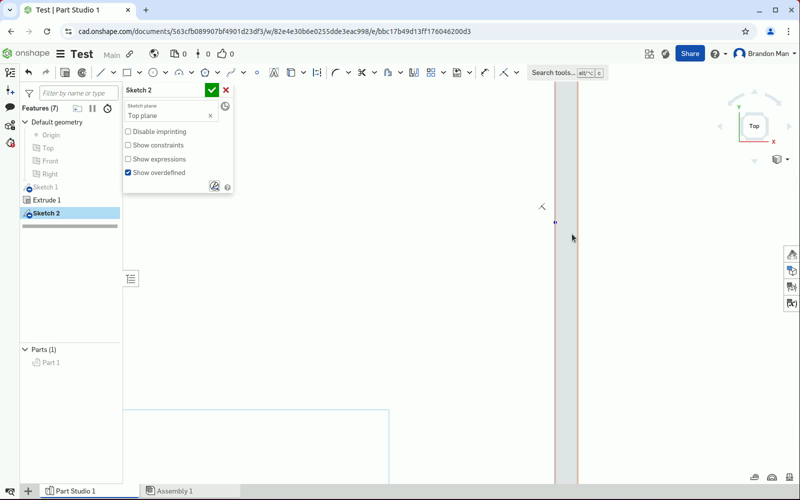
scroll(-6)
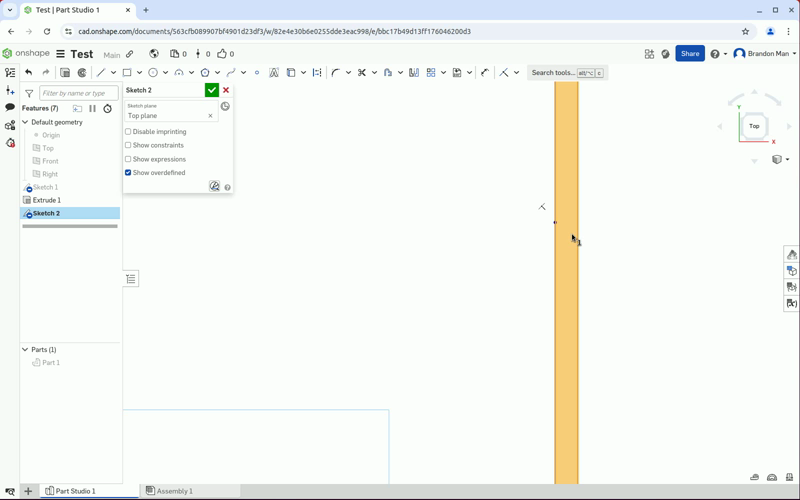
scroll(-6)
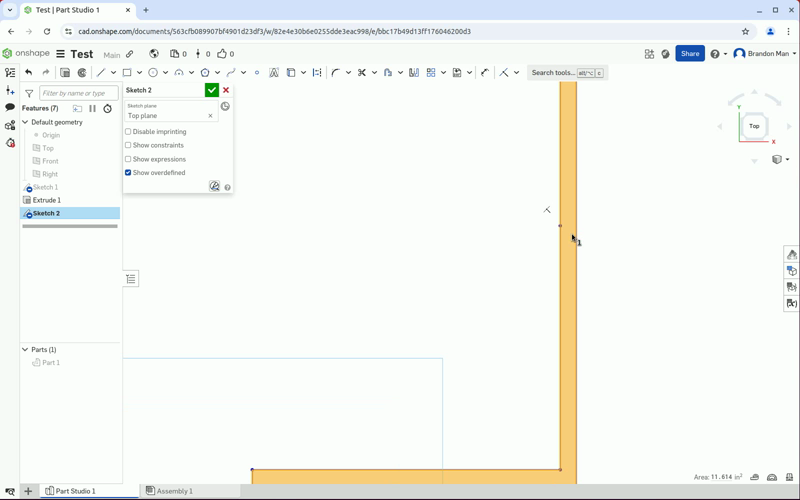
scroll(-6)
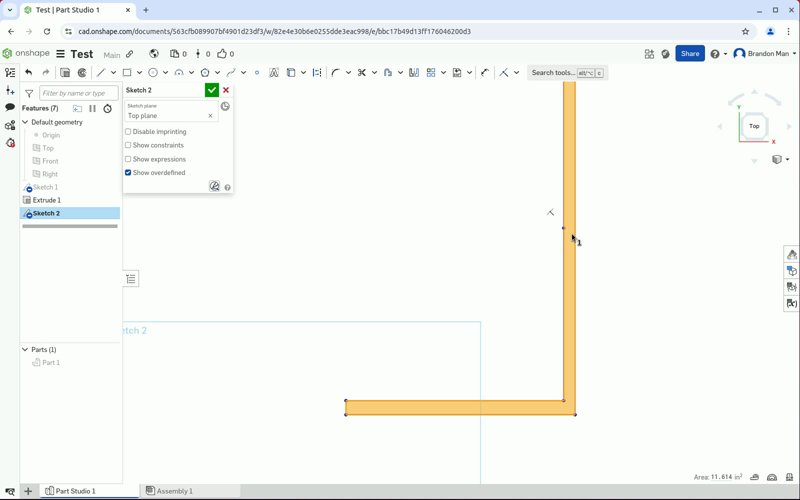
scroll(-6)
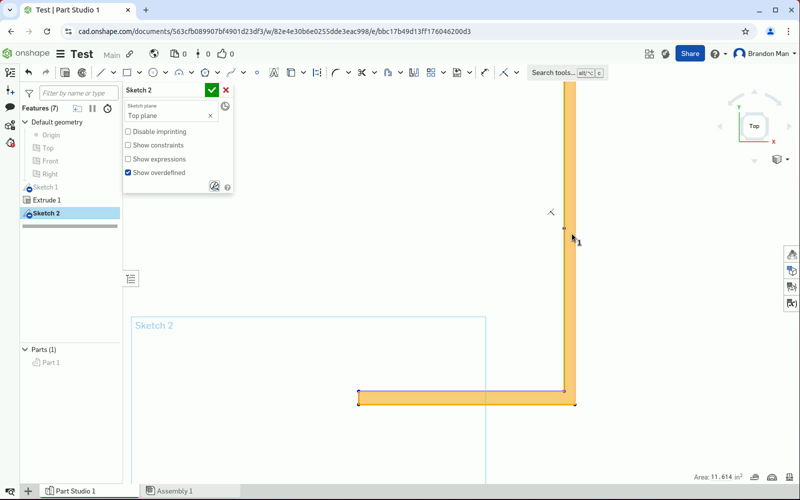
scroll(-6)
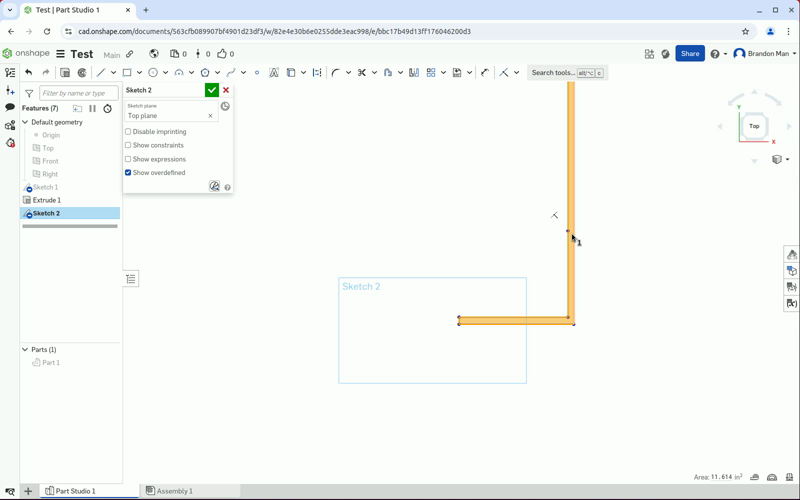
scroll(-6)
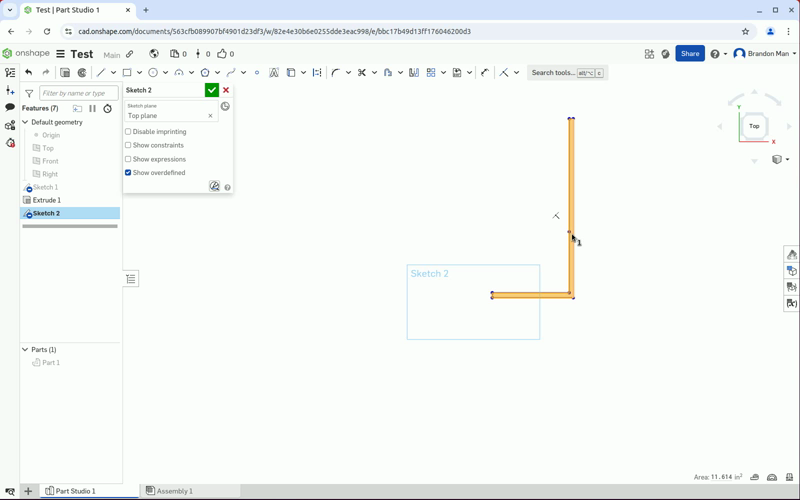
scroll(-6)
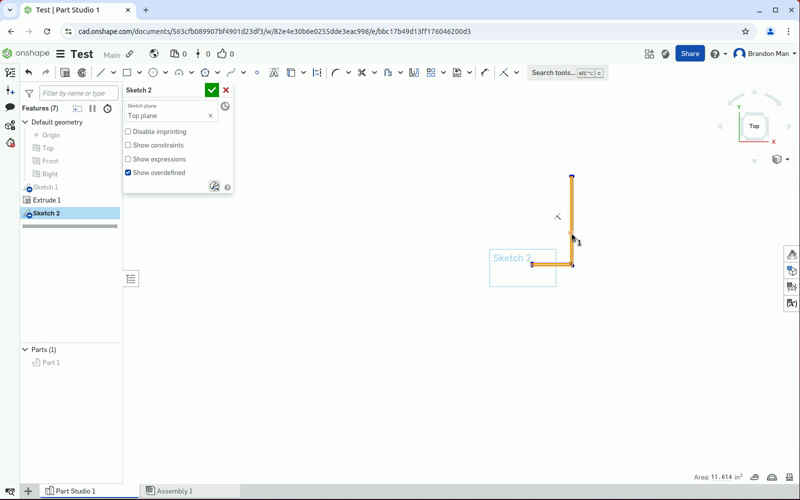
mouse_move(73, 352)
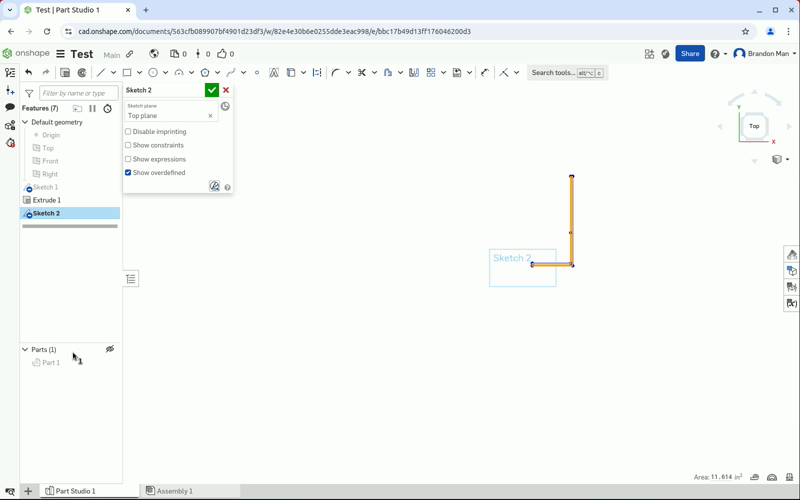
key(shift+y)
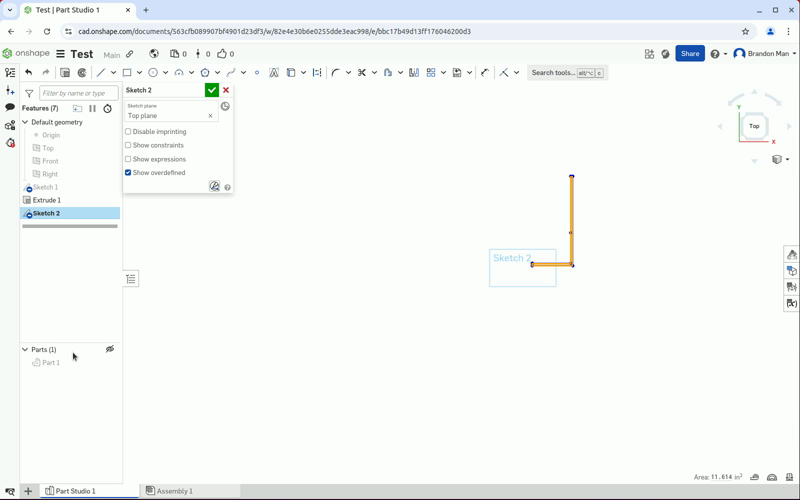
key(shift+e)
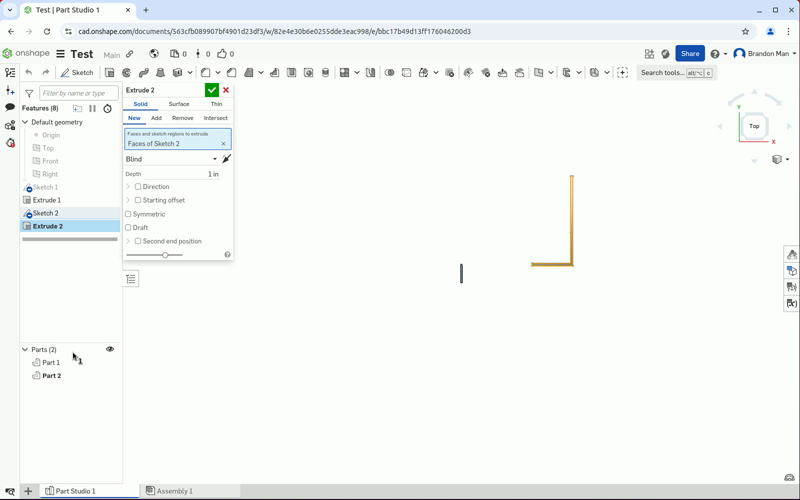
mouse_move(143, 106)
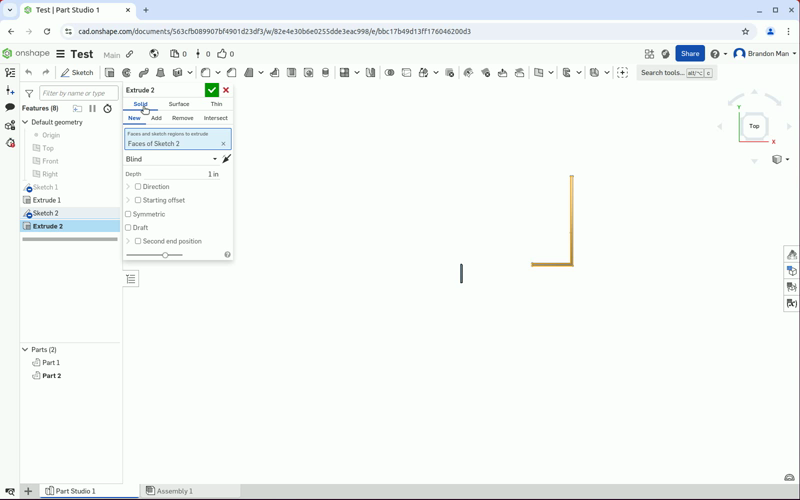
click(143, 106)
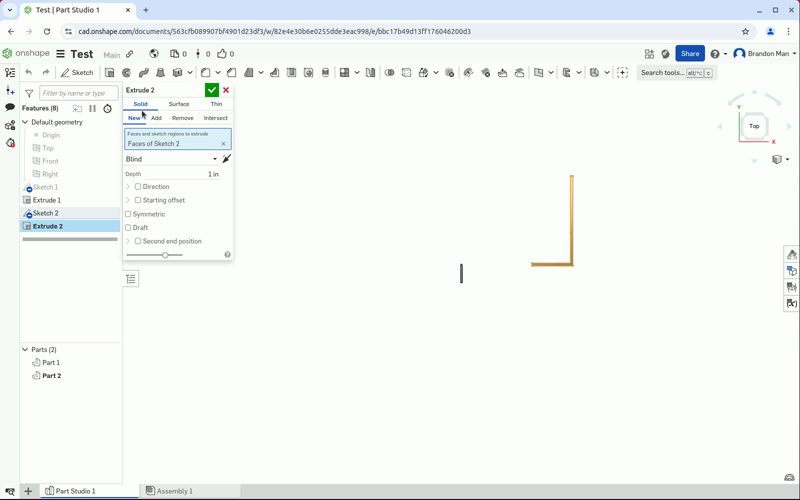
mouse_move(137, 120)
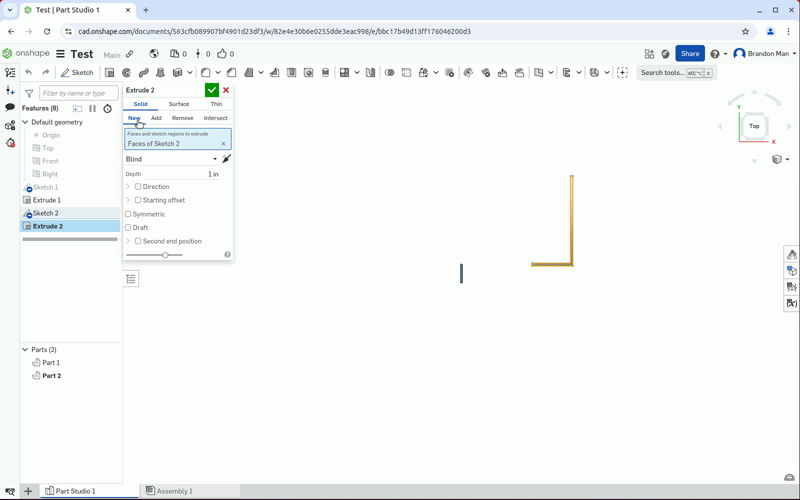
click(137, 120)
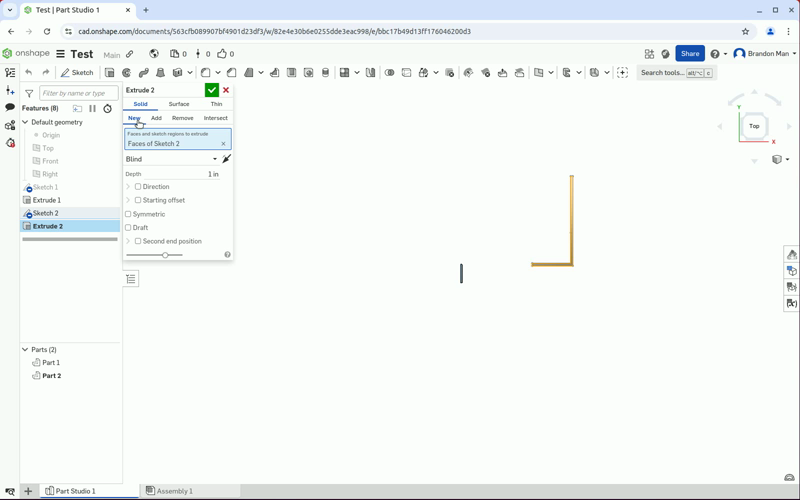
key(tab, 4)
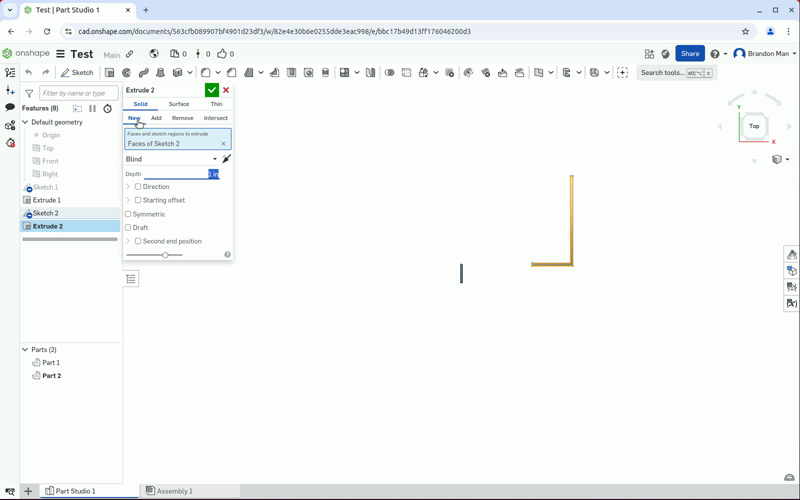
text(3.851)
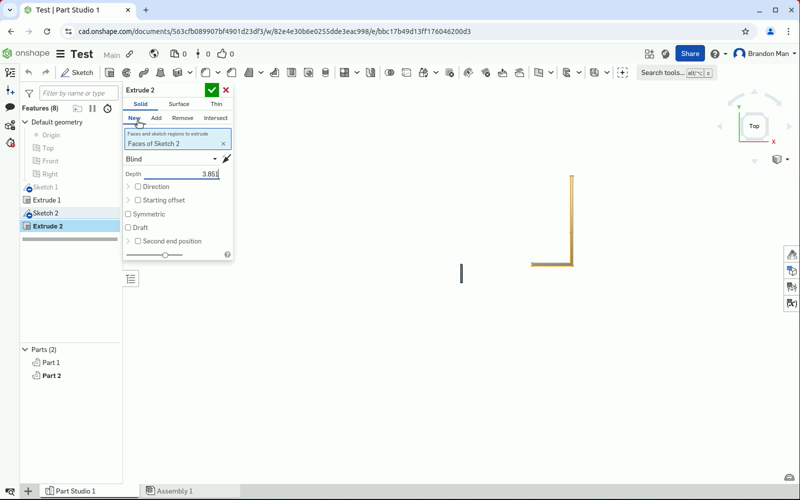
key(enter)
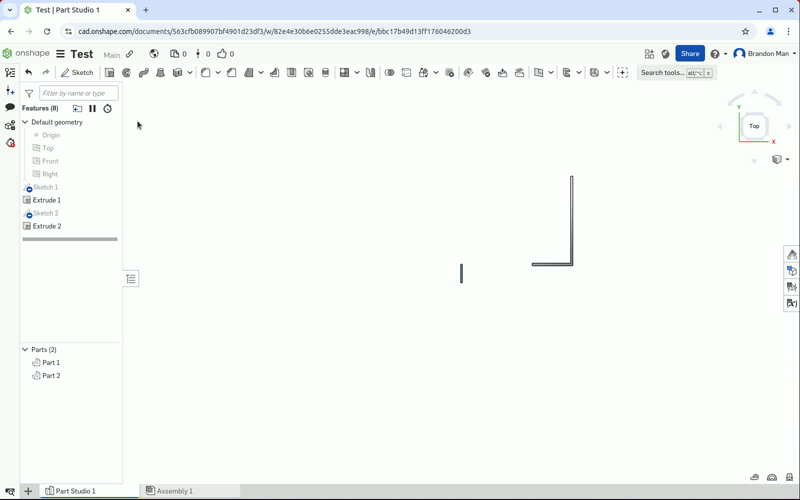
key(shift+h)
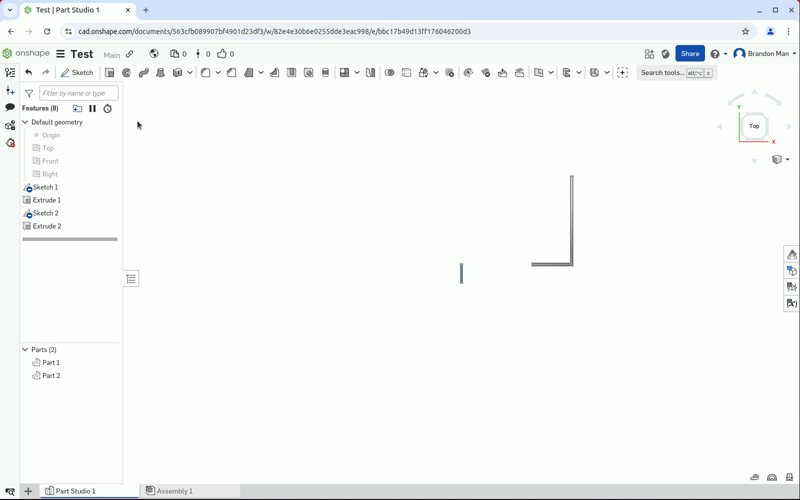
key(shift+h)
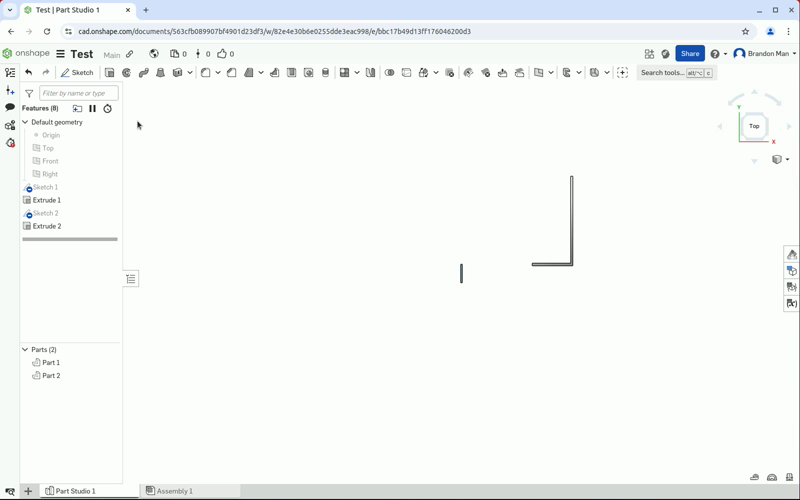
mouse_move(73, 189)
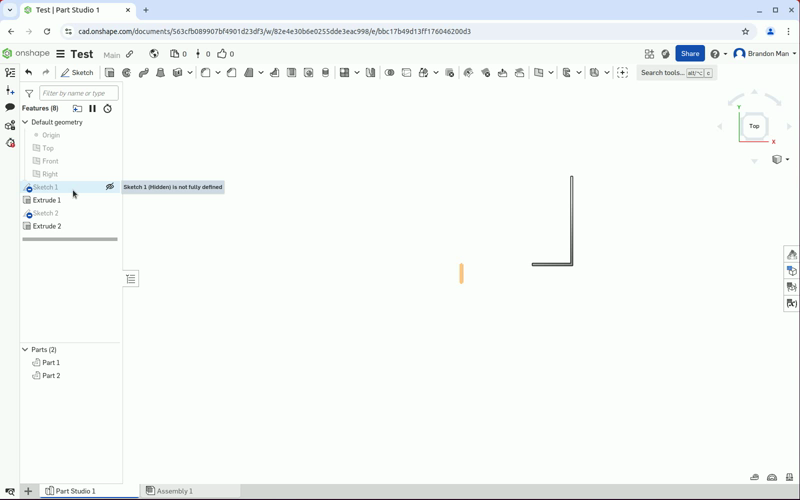
click(73, 189)
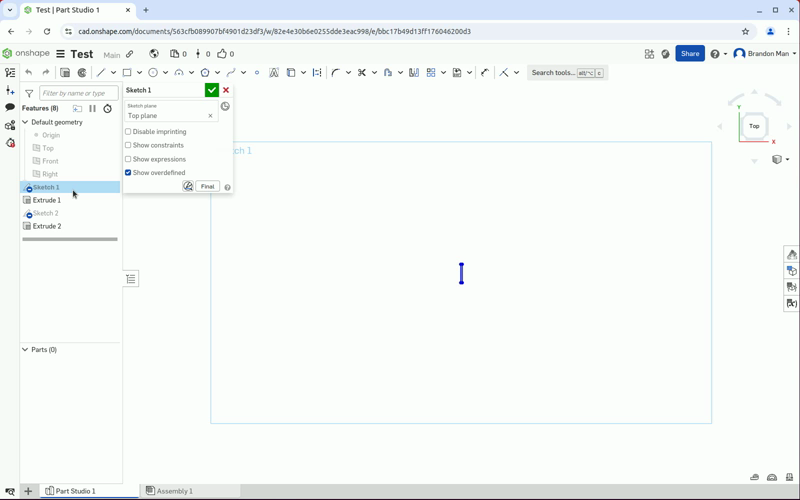
mouse_move(229, 92)
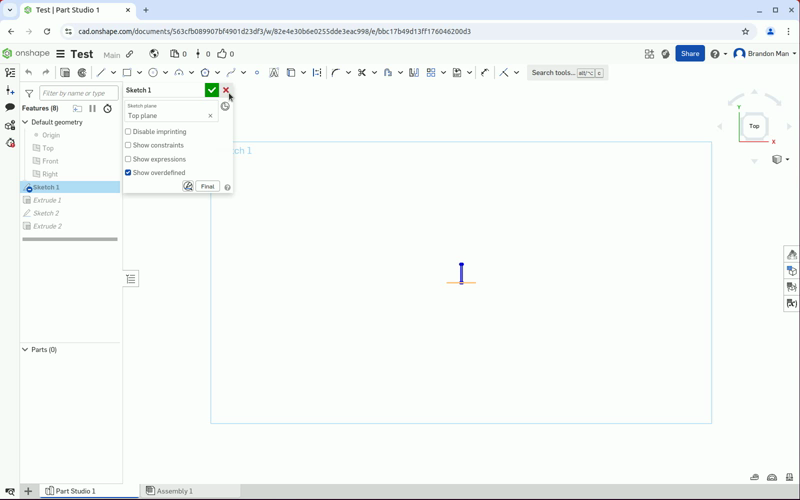
click(229, 92)
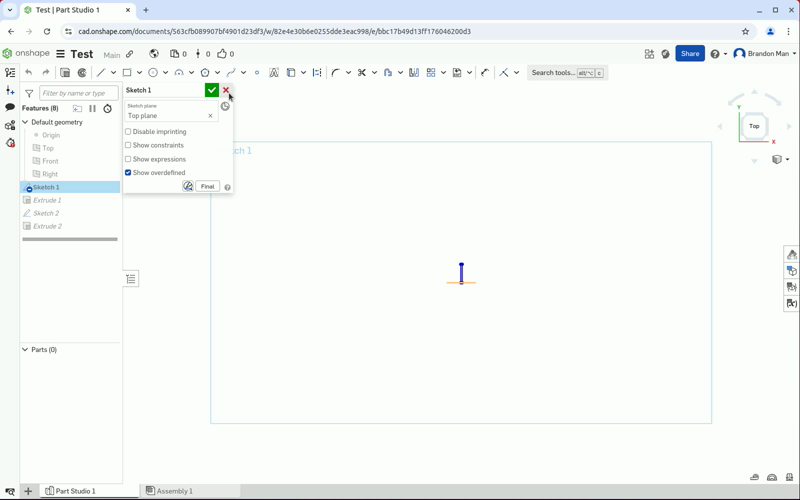
key(shift+s)
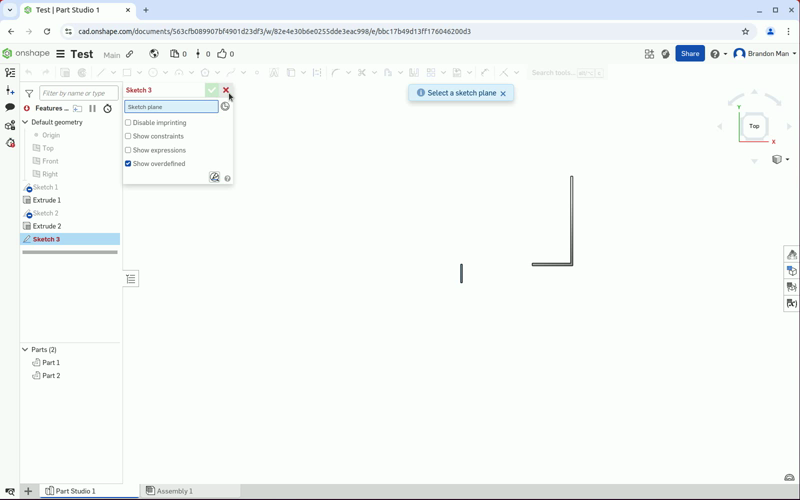
mouse_move(73, 150)
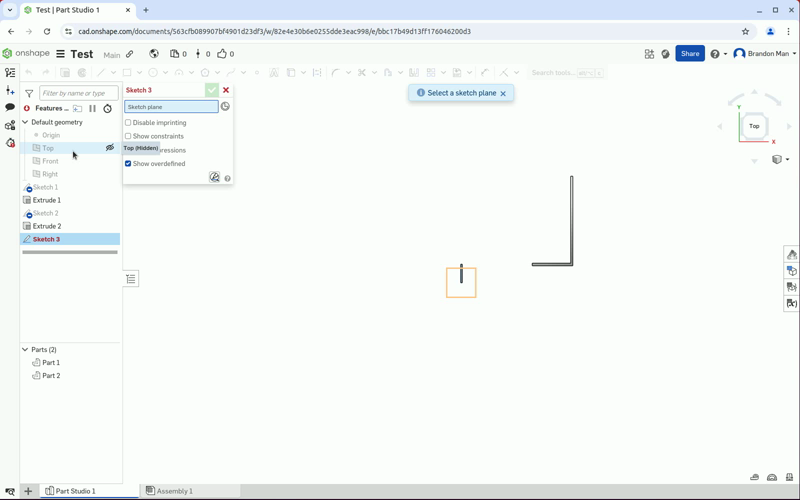
click(73, 150)
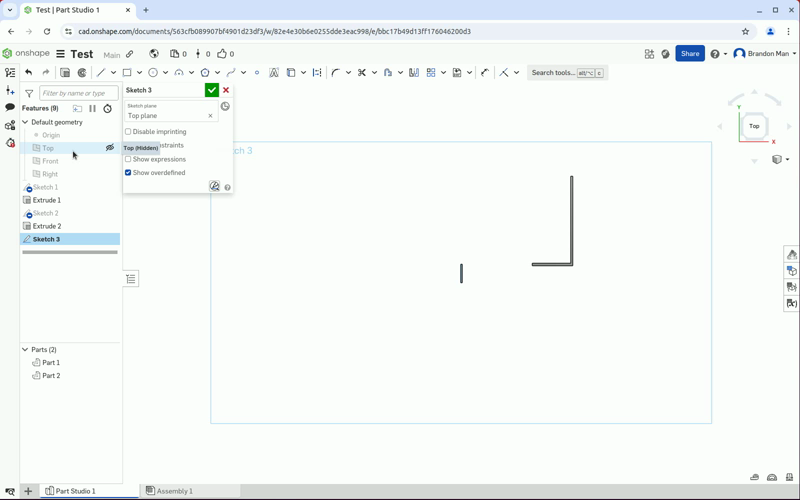
mouse_move(73, 352)
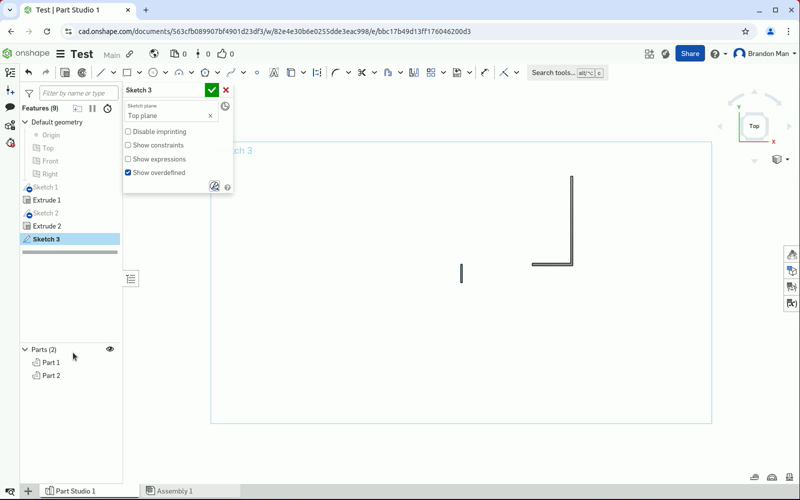
key(y)
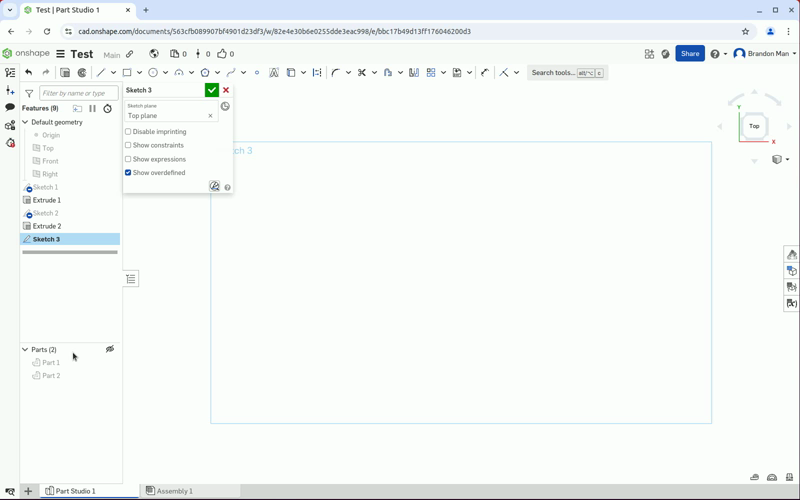
key(l)
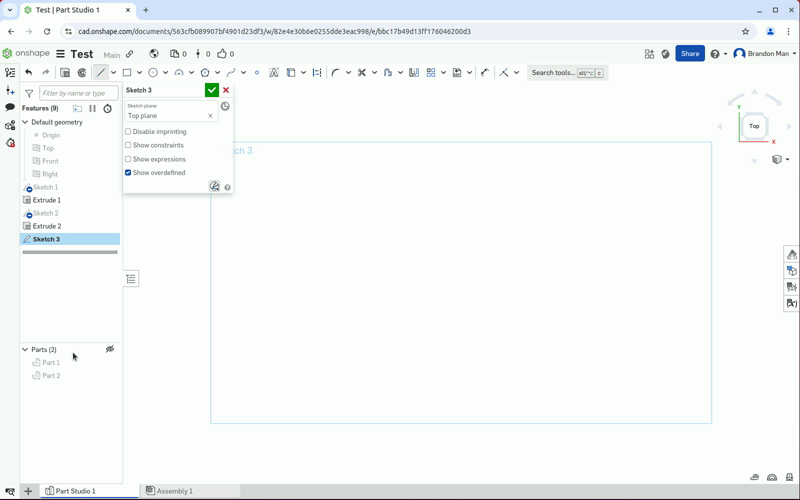
key_down(shift)
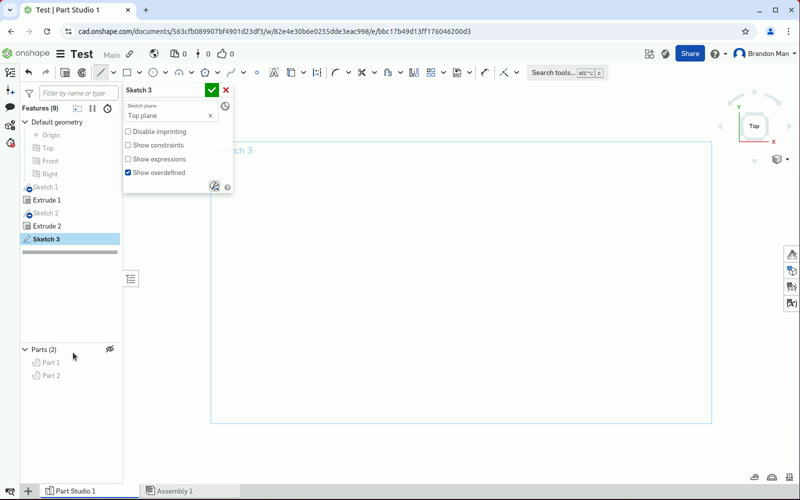
mouse_move(532, 262)
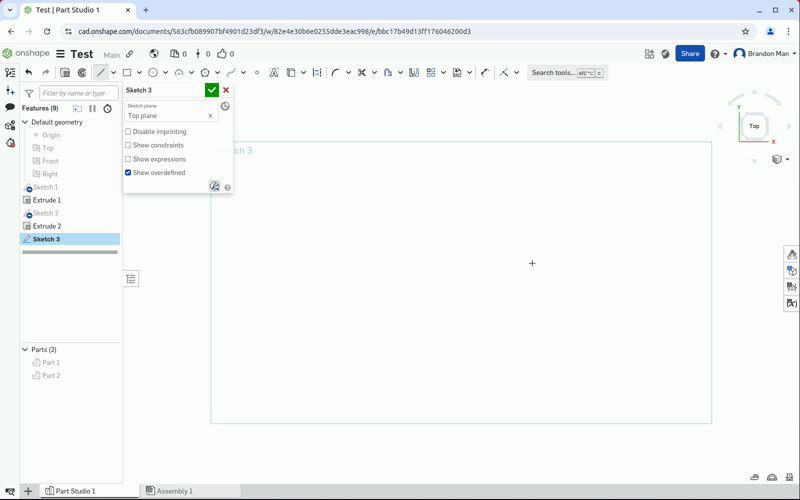
click(532, 262)
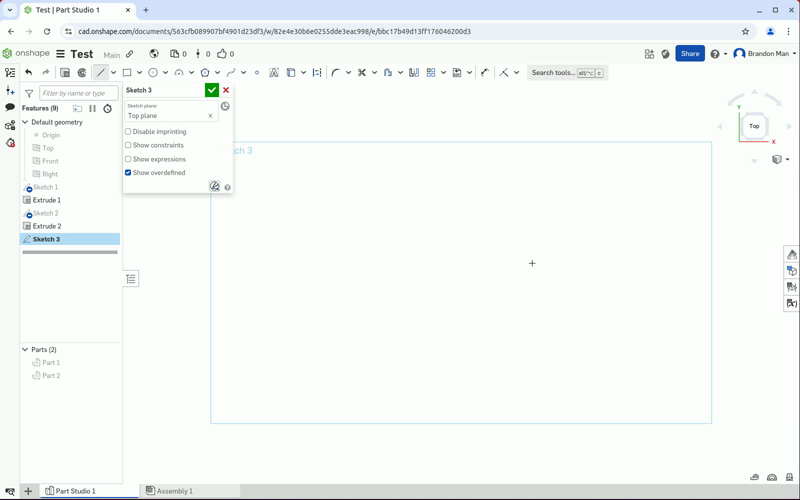
key_up(shift)
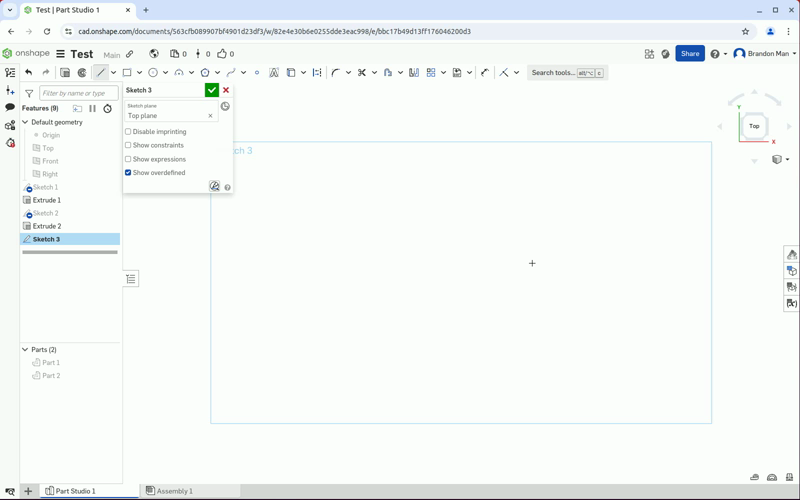
key_down(shift)
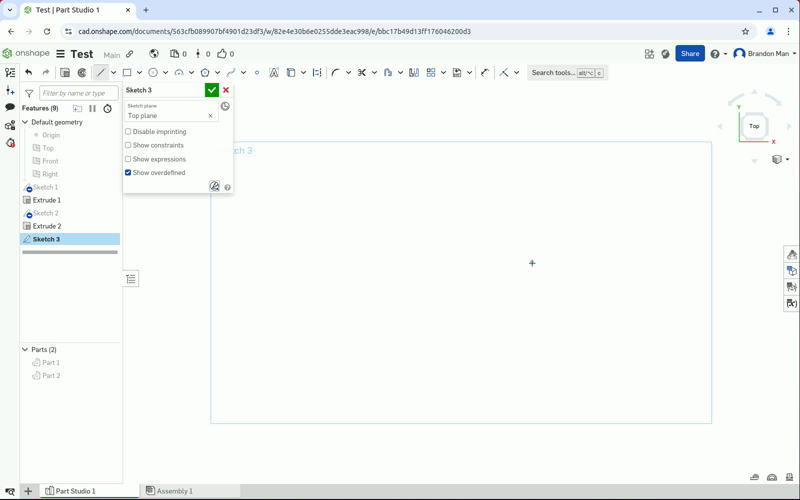
mouse_move(562, 262)
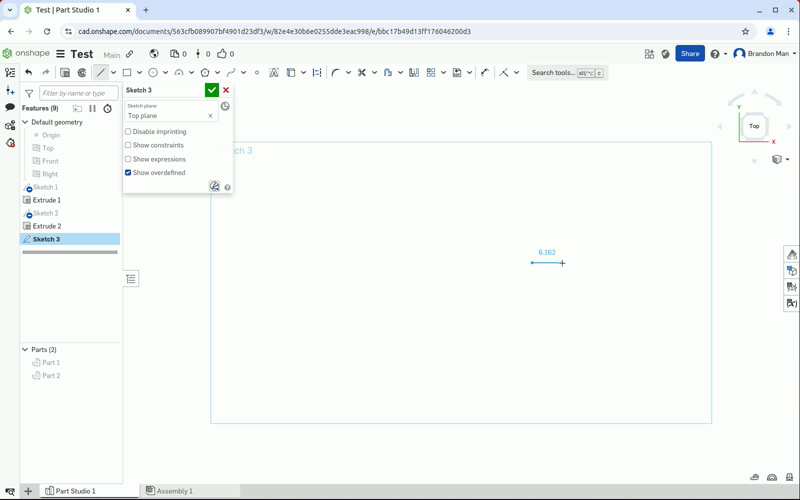
mouse_move(570, 262)
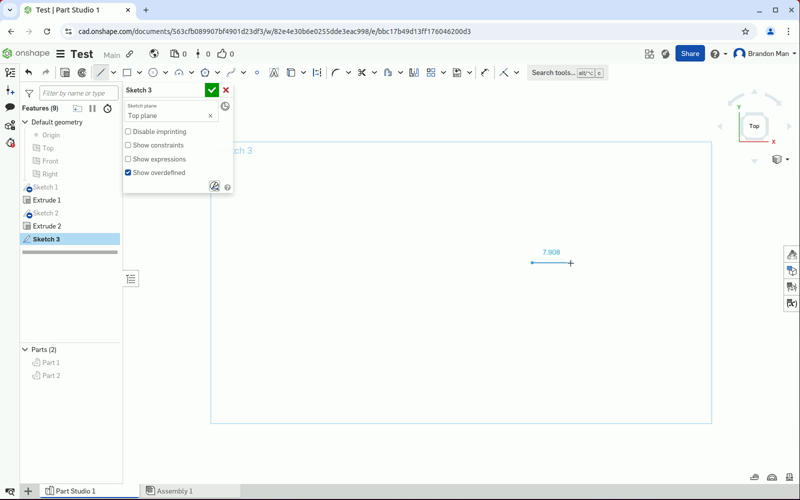
click(570, 262)
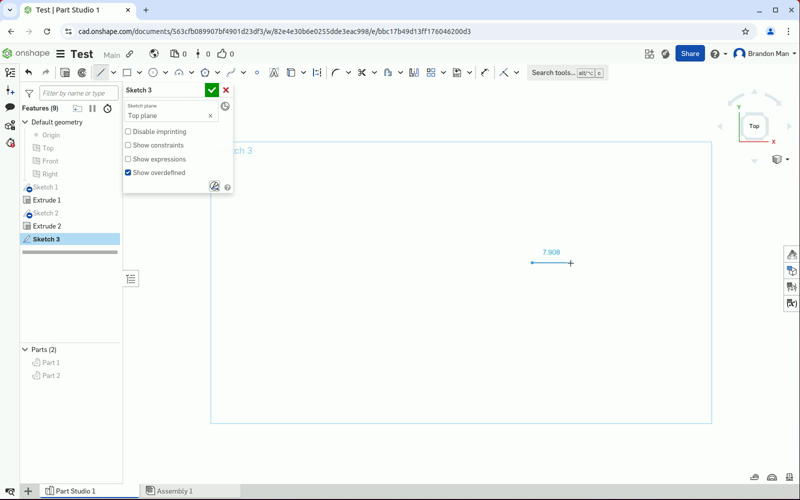
key_up(shift)
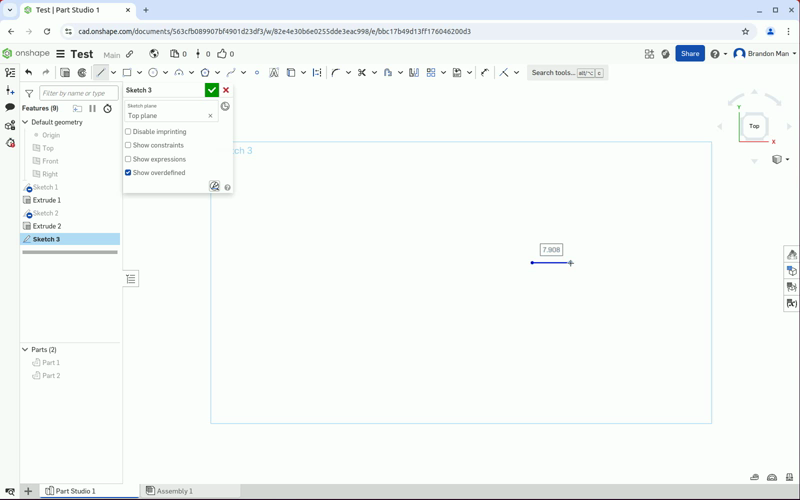
key_down(shift)
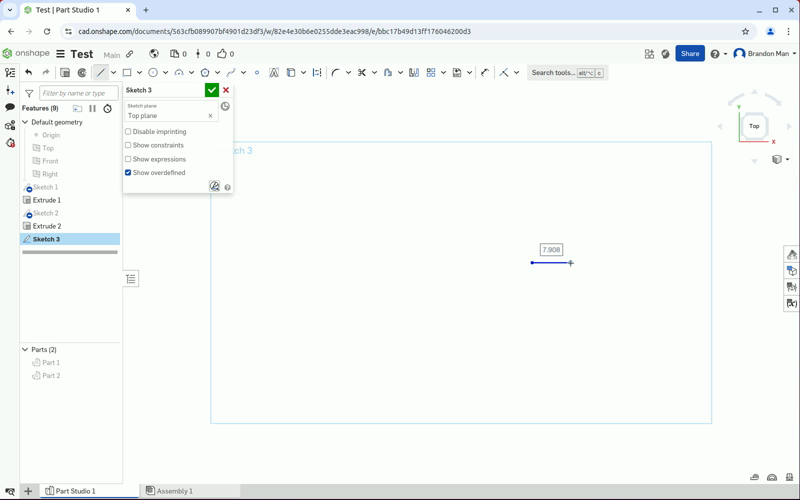
mouse_move(589, 262)
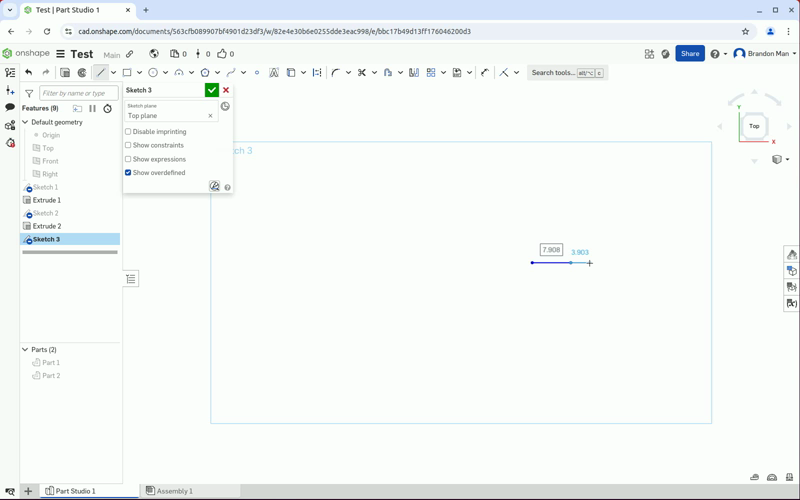
mouse_move(570, 231)
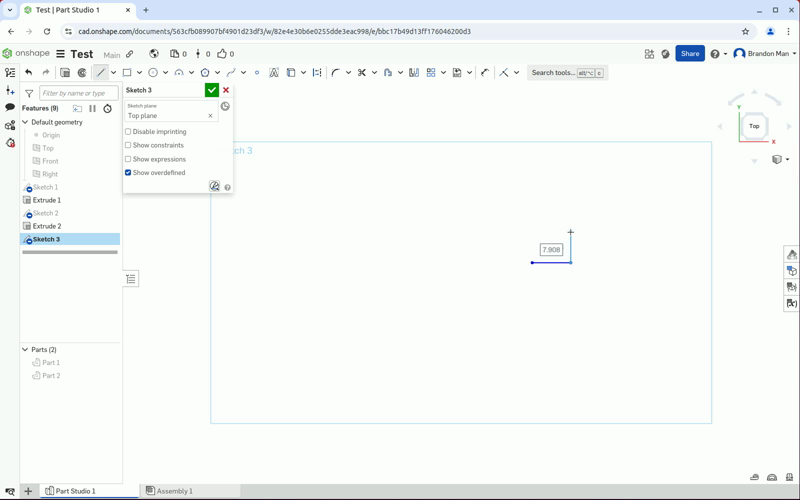
click(570, 231)
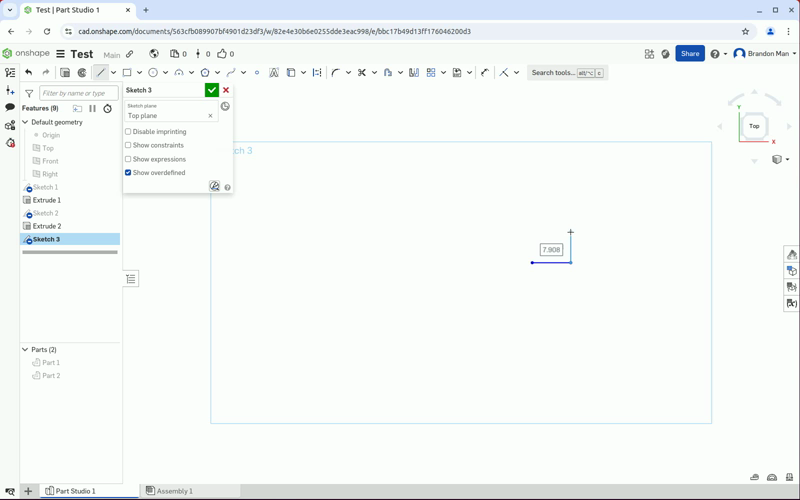
key_up(shift)
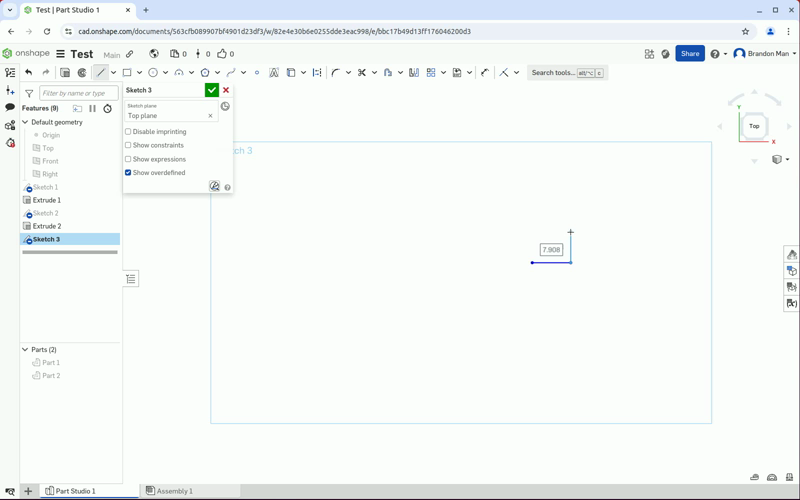
key_down(shift)
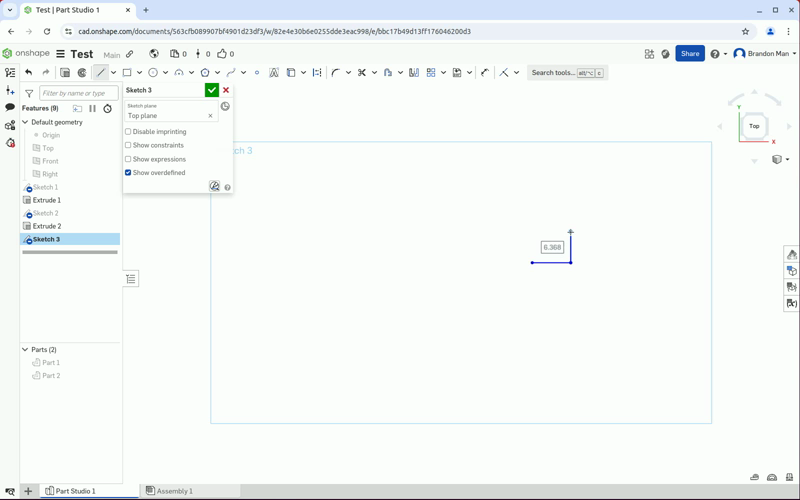
mouse_move(589, 231)
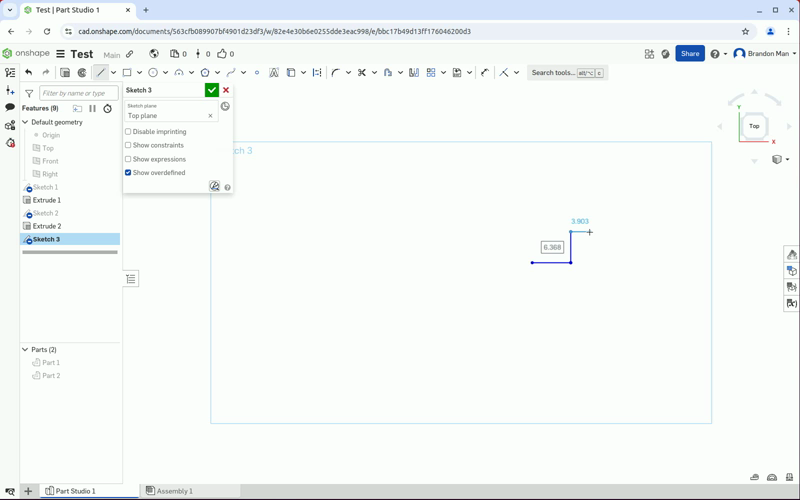
mouse_move(570, 176)
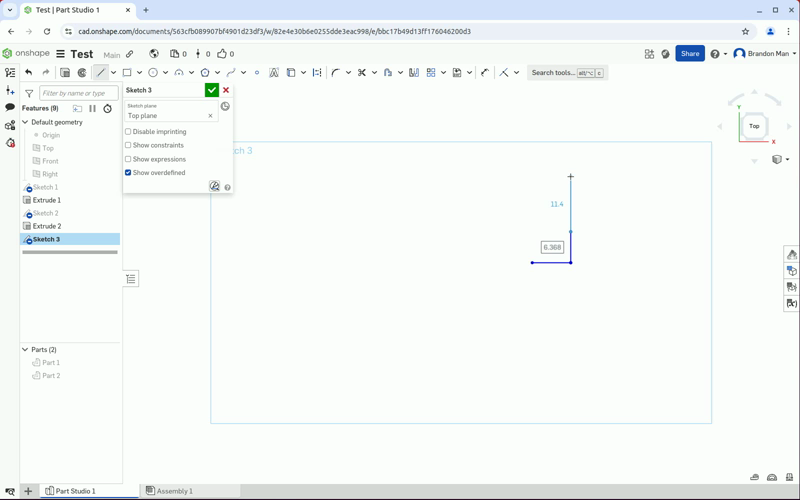
click(570, 176)
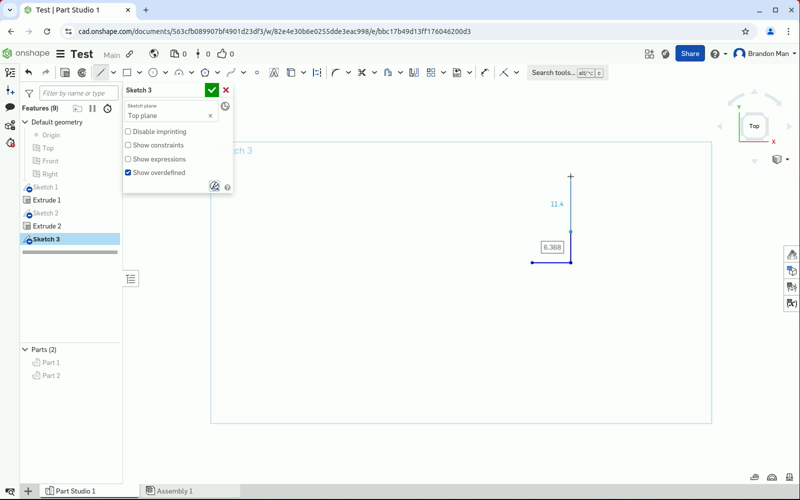
key_up(shift)
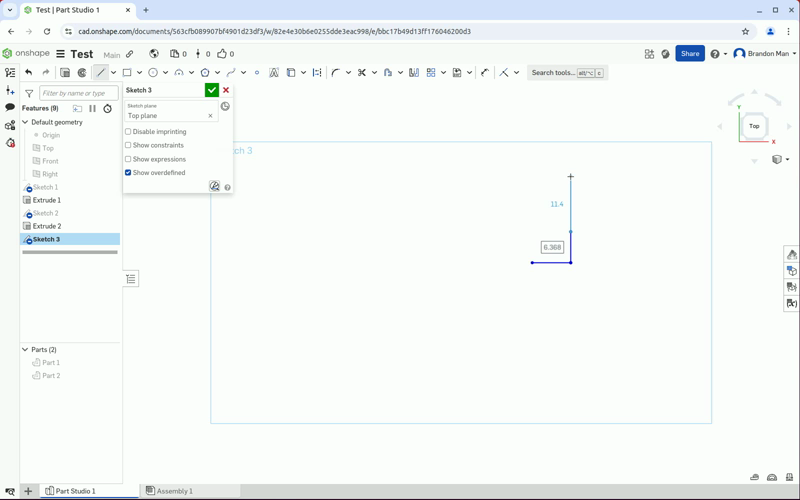
key_down(shift)
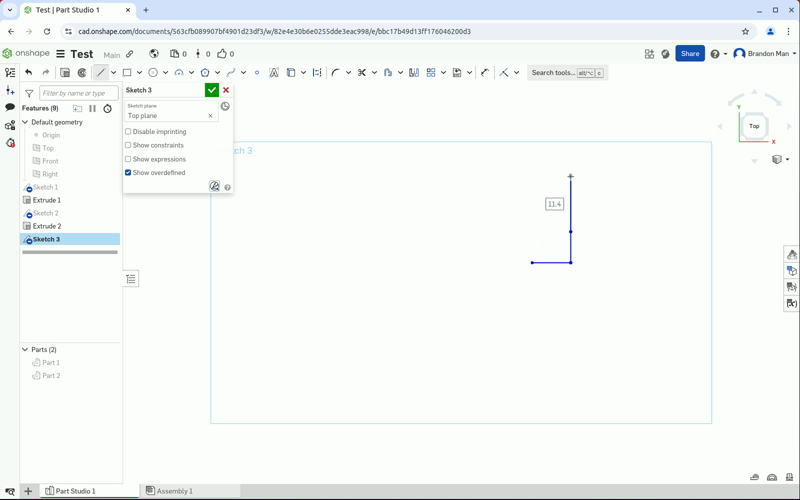
mouse_move(589, 176)
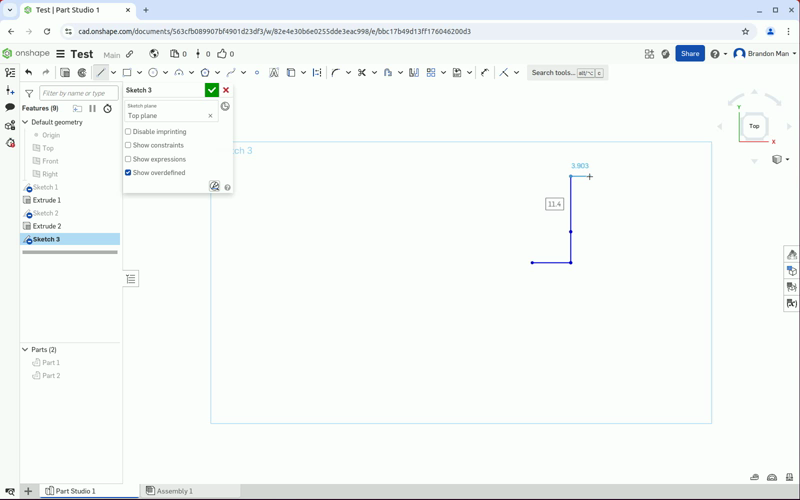
mouse_move(569, 176)
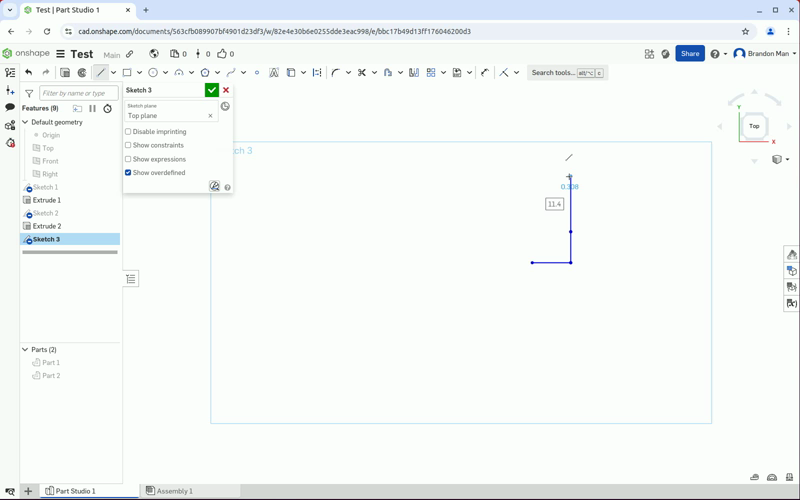
scroll(6)
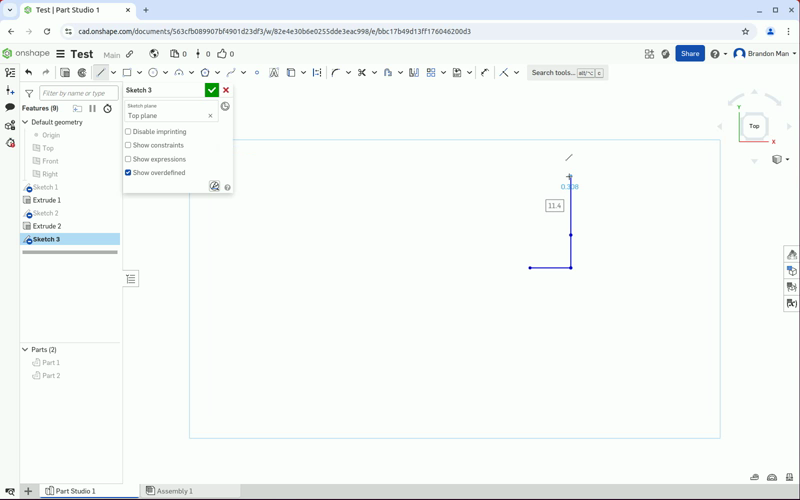
scroll(6)
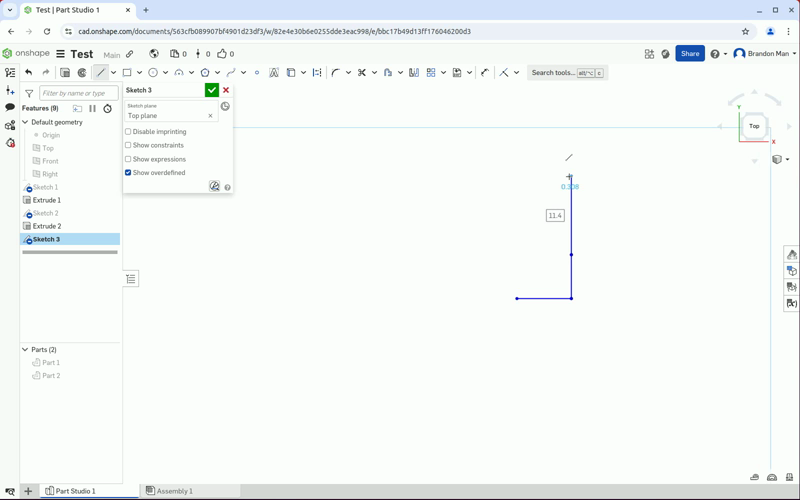
scroll(6)
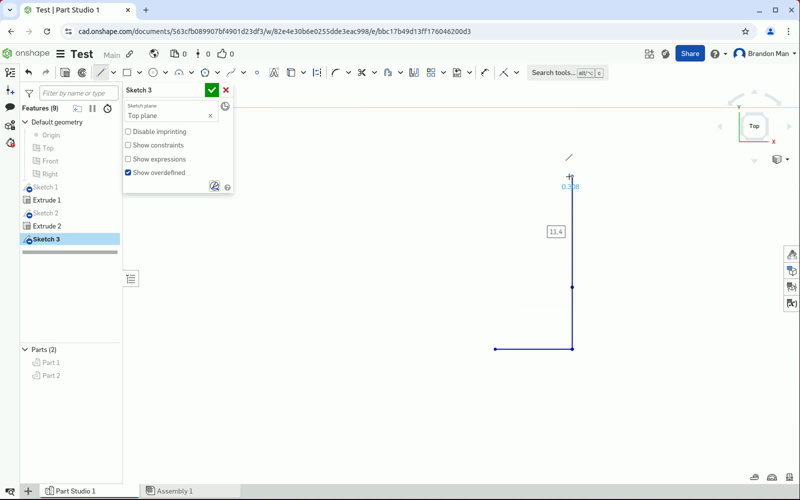
scroll(6)
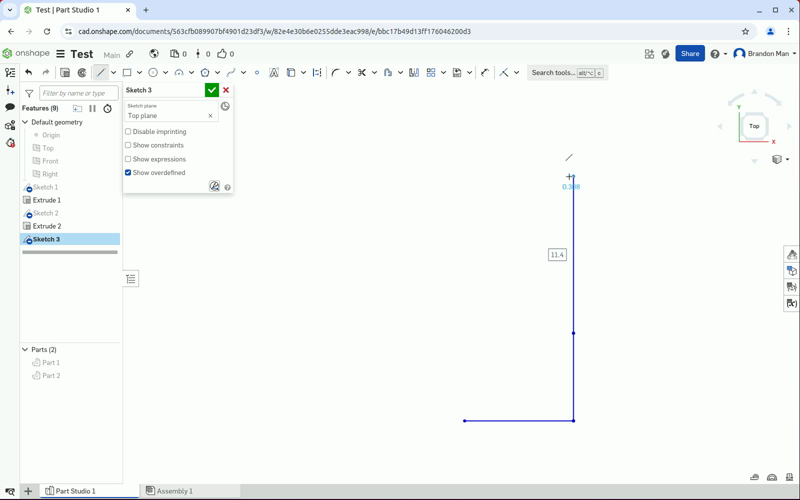
scroll(6)
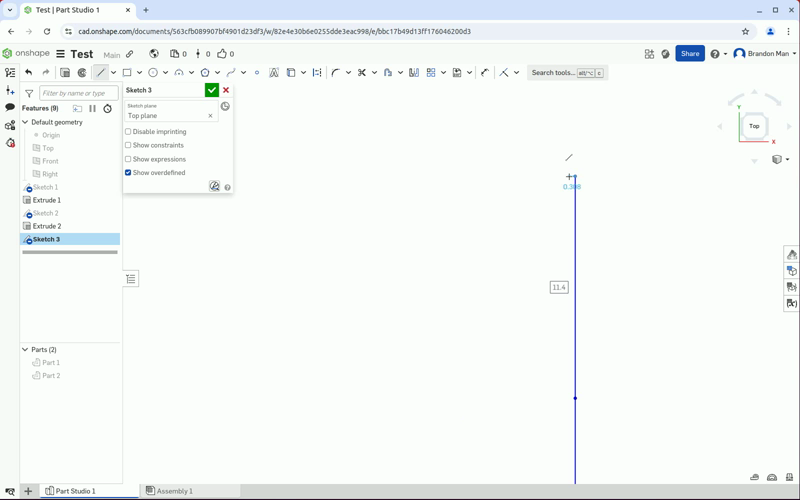
scroll(6)
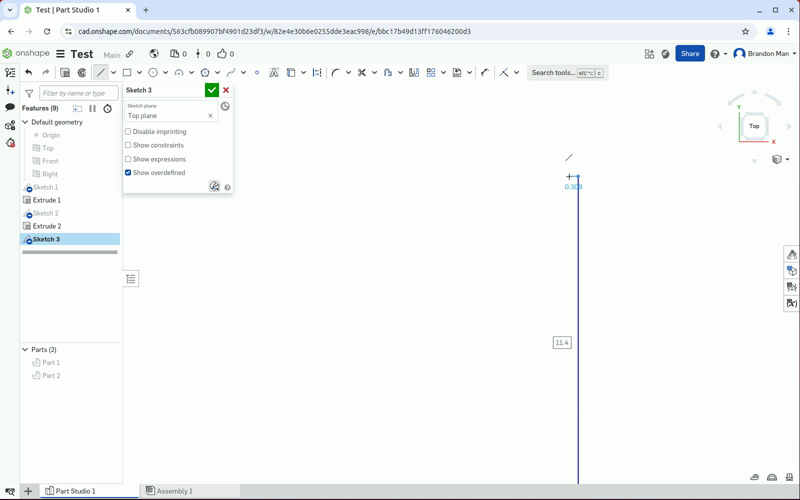
scroll(6)
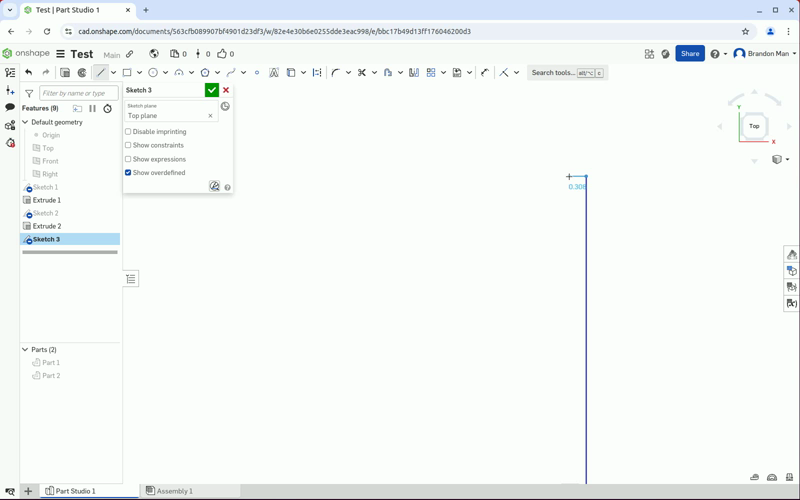
click(569, 176)
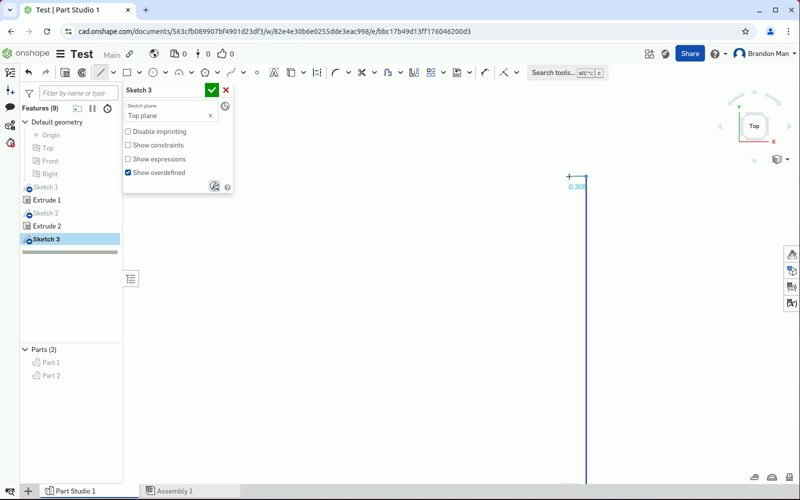
scroll(-6)
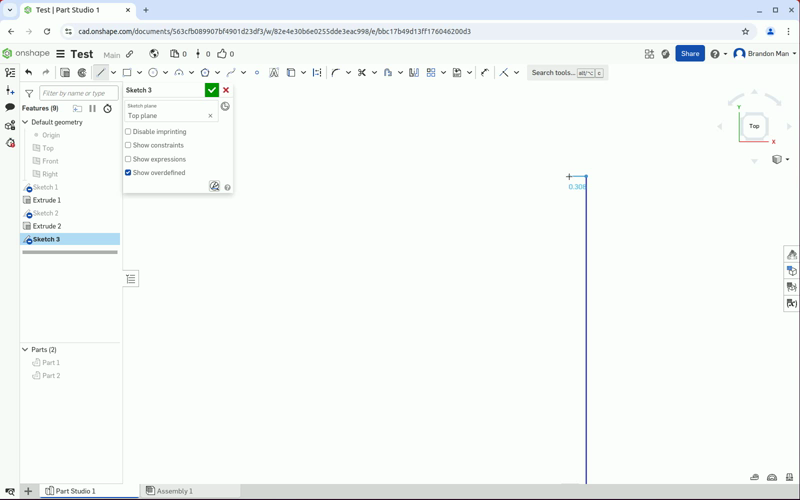
scroll(-6)
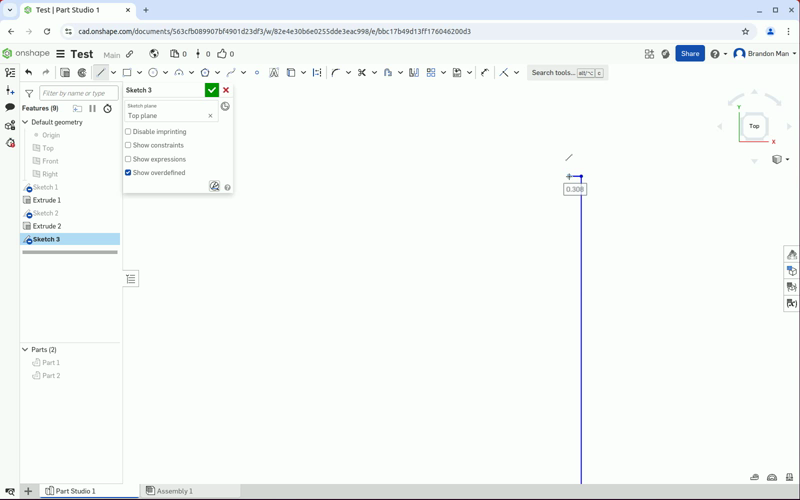
scroll(-6)
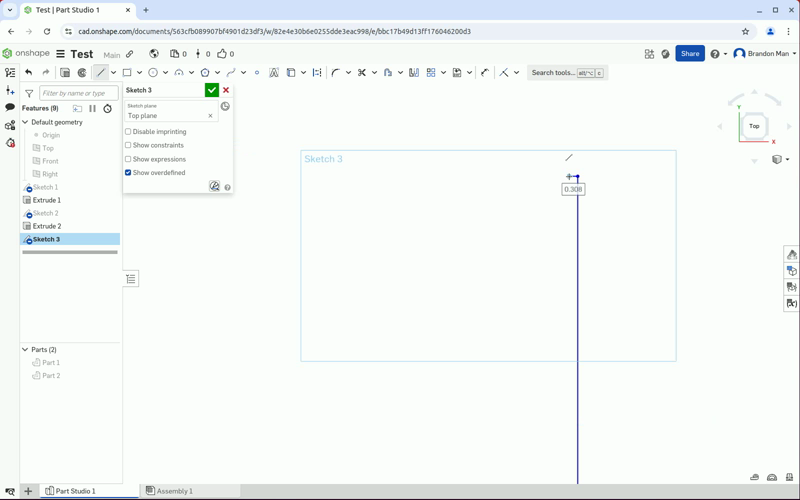
scroll(-6)
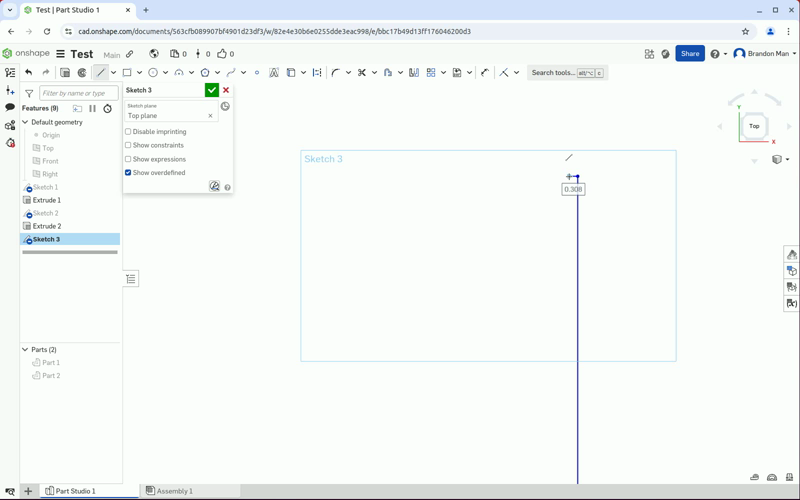
scroll(-6)
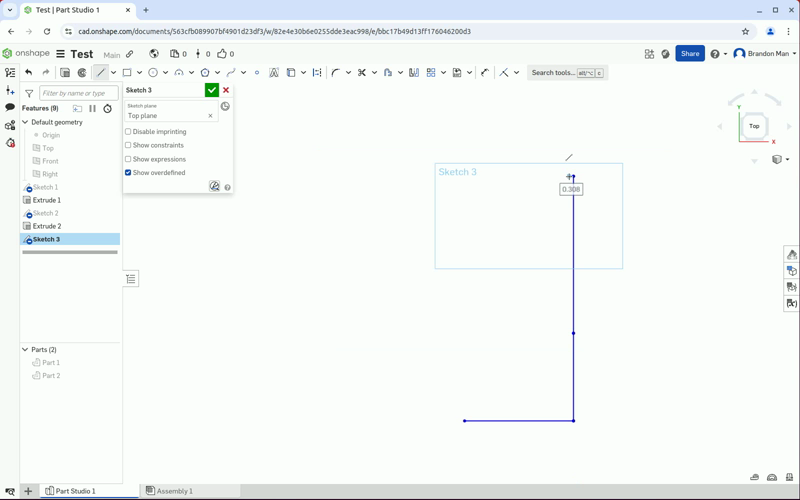
scroll(-6)
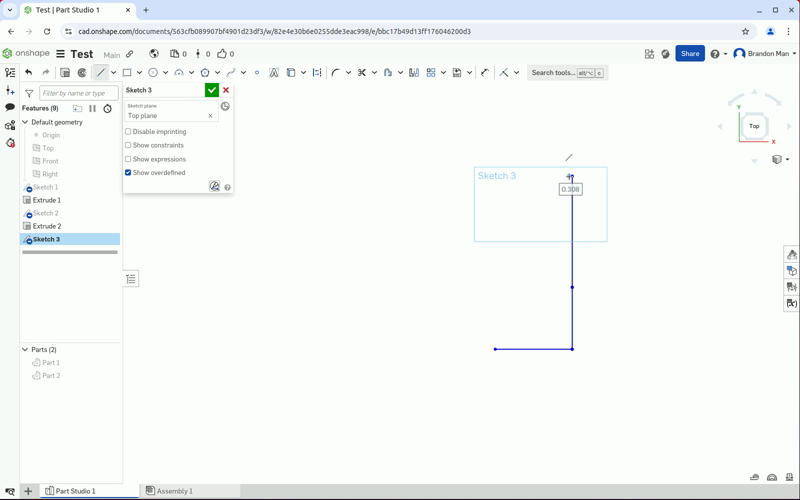
scroll(-6)
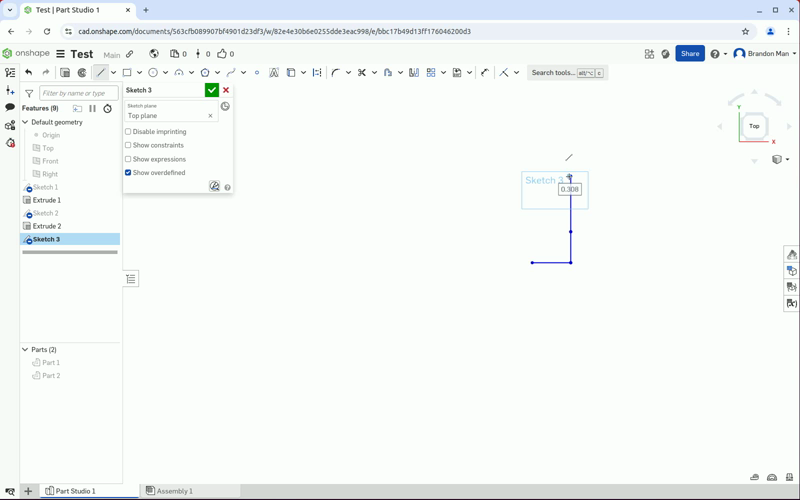
key_up(shift)
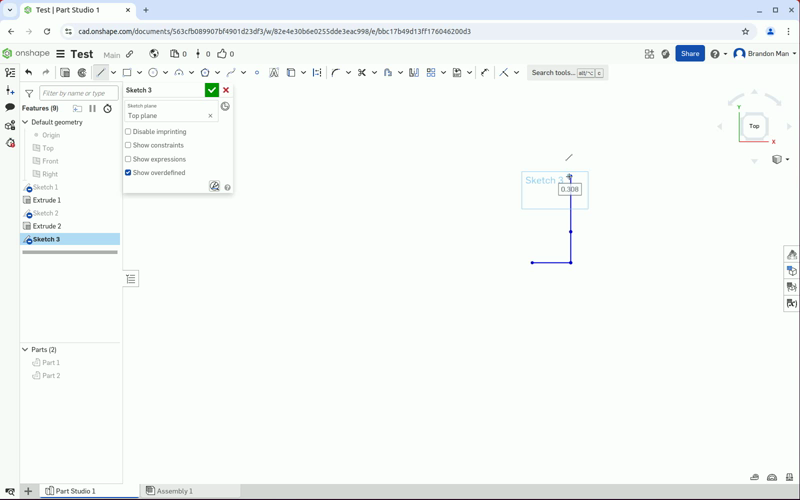
key_down(shift)
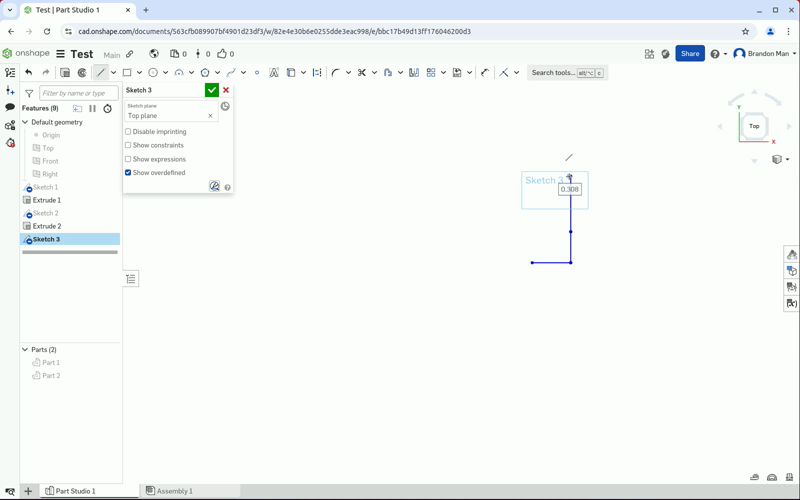
mouse_move(569, 261)
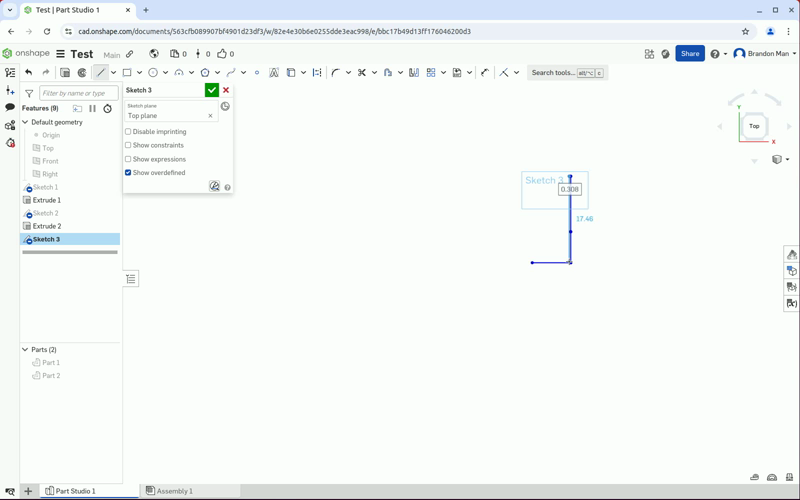
scroll(6)
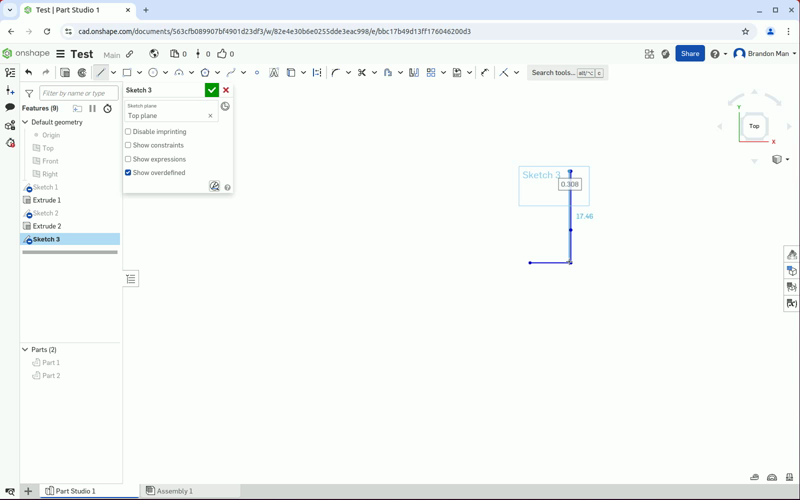
scroll(6)
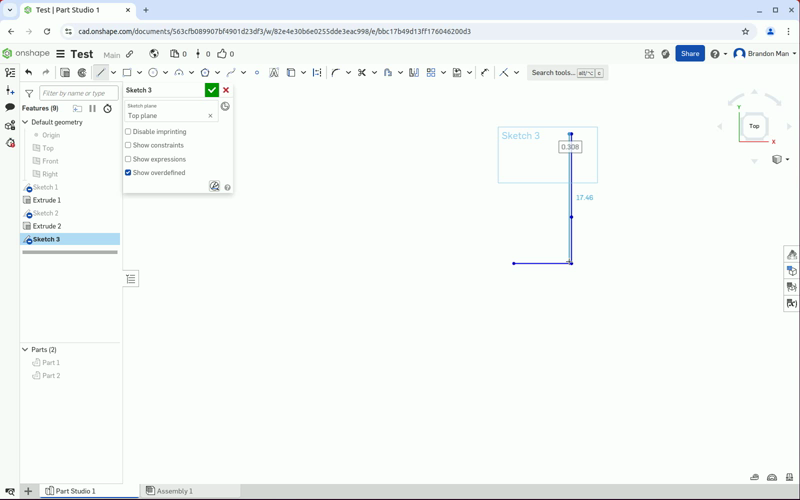
scroll(6)
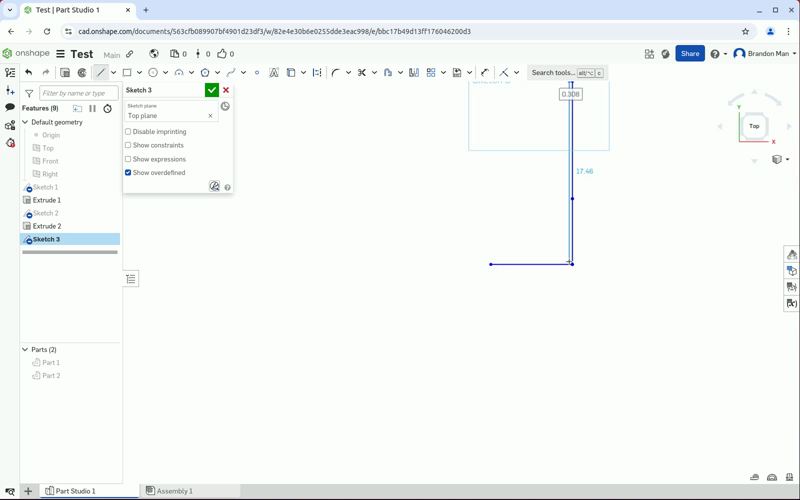
scroll(6)
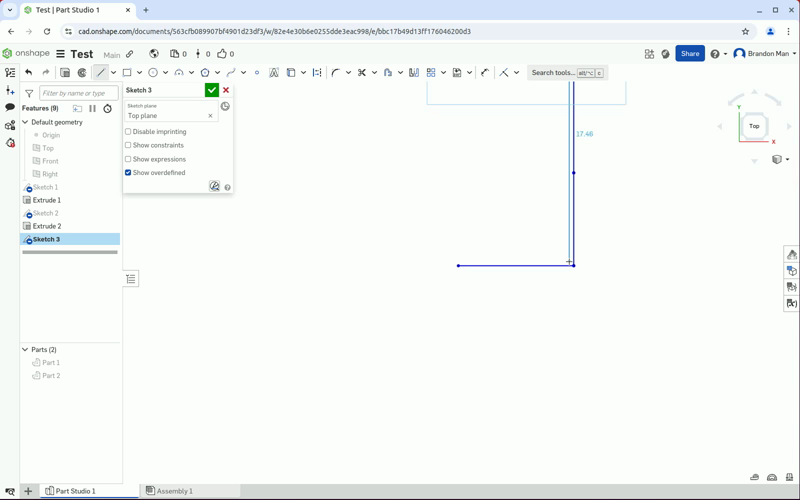
scroll(6)
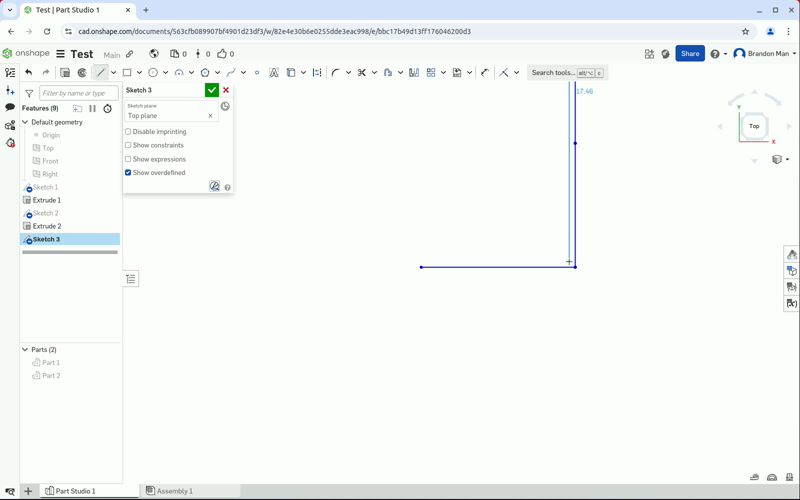
scroll(6)
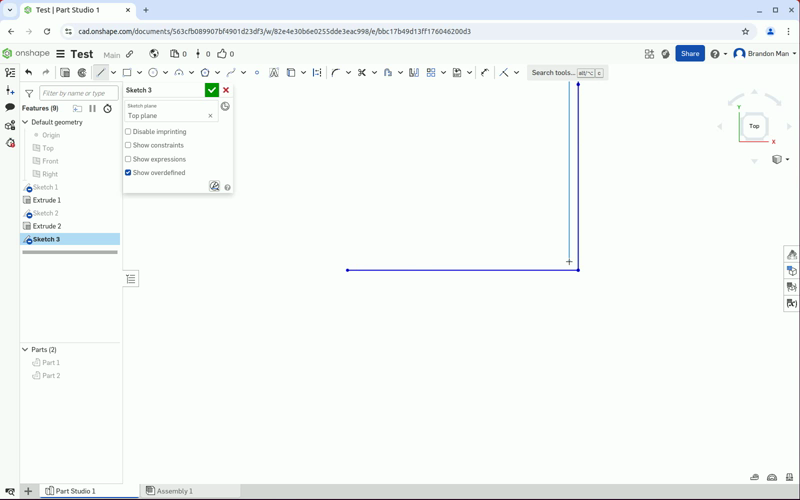
scroll(6)
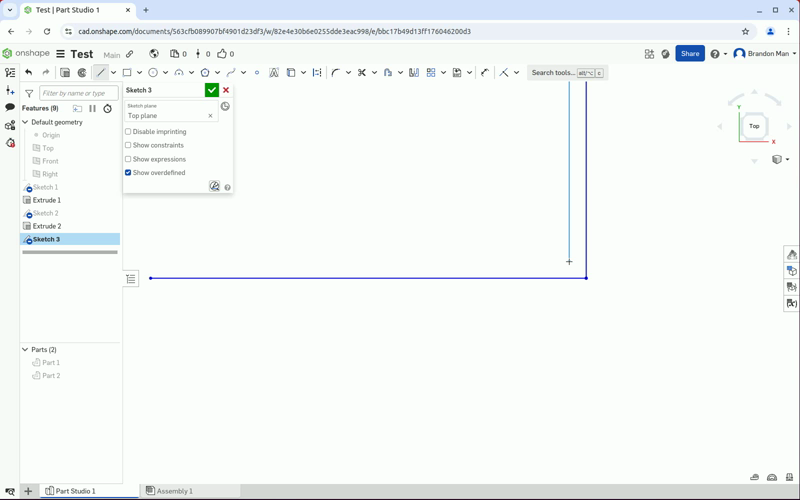
click(569, 261)
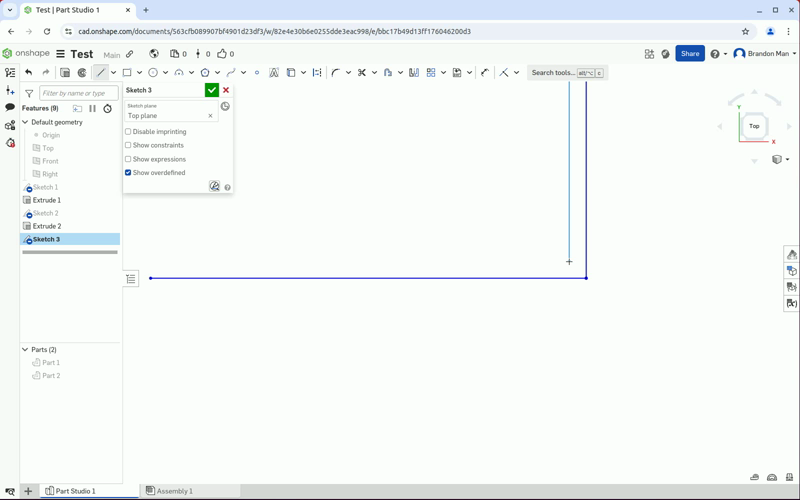
scroll(-6)
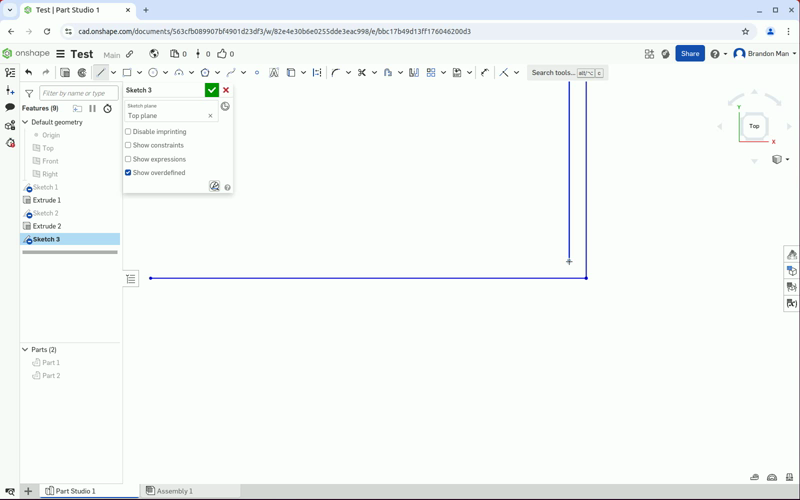
scroll(-6)
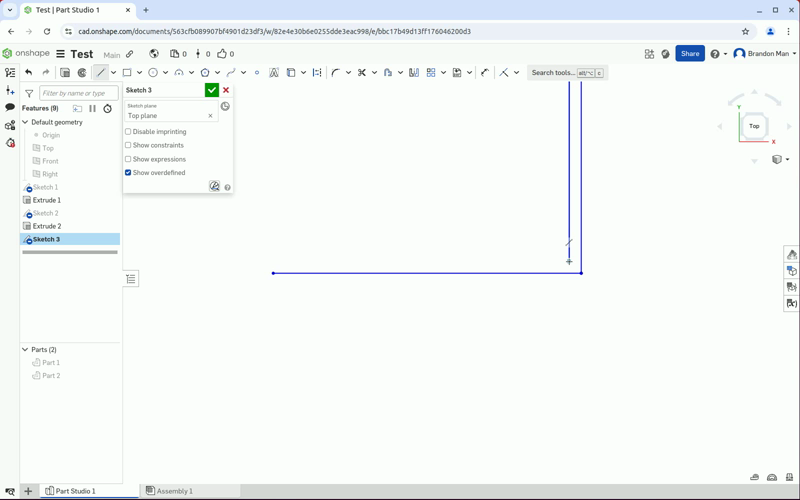
scroll(-6)
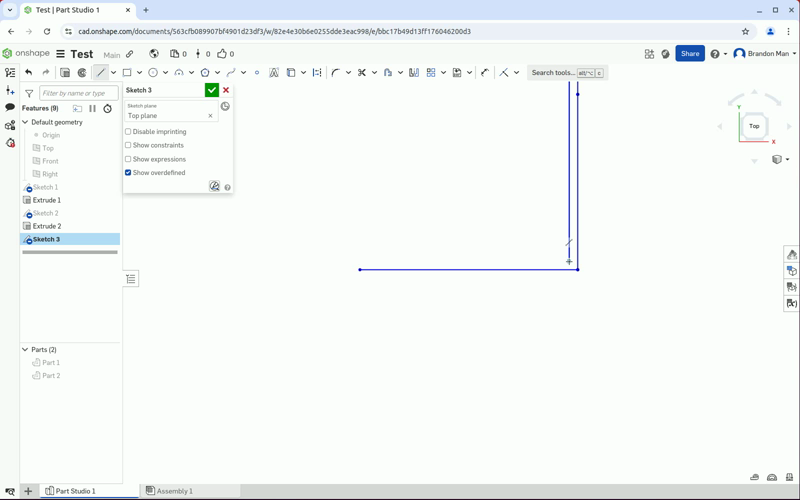
scroll(-6)
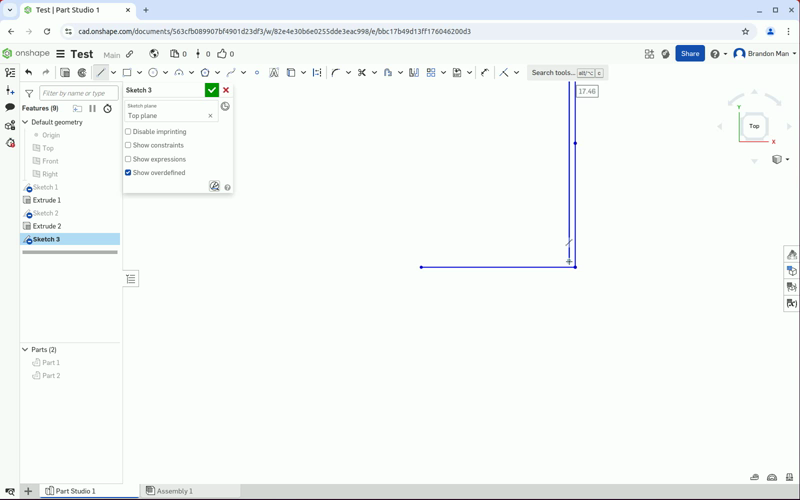
scroll(-6)
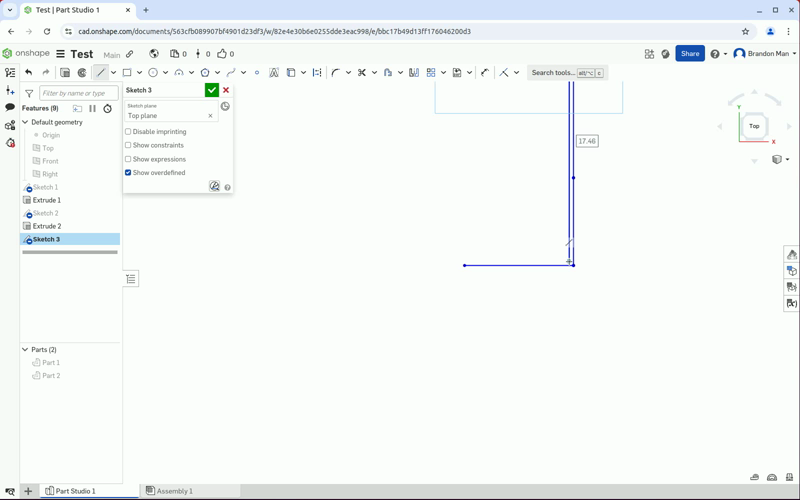
scroll(-6)
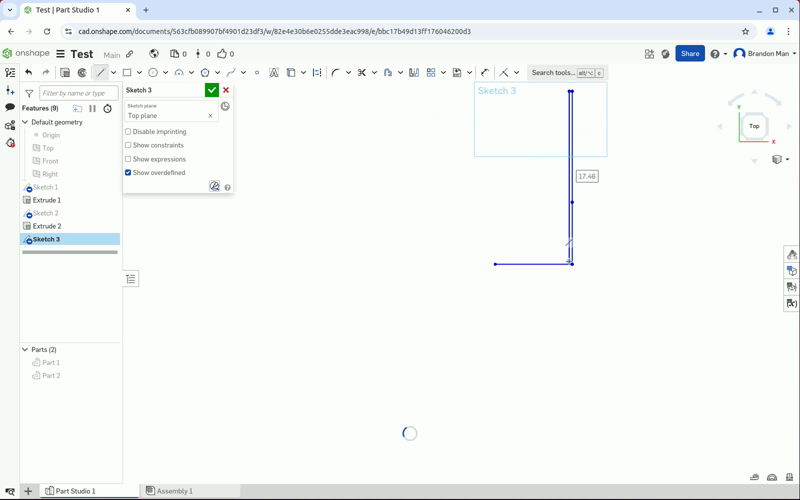
scroll(-6)
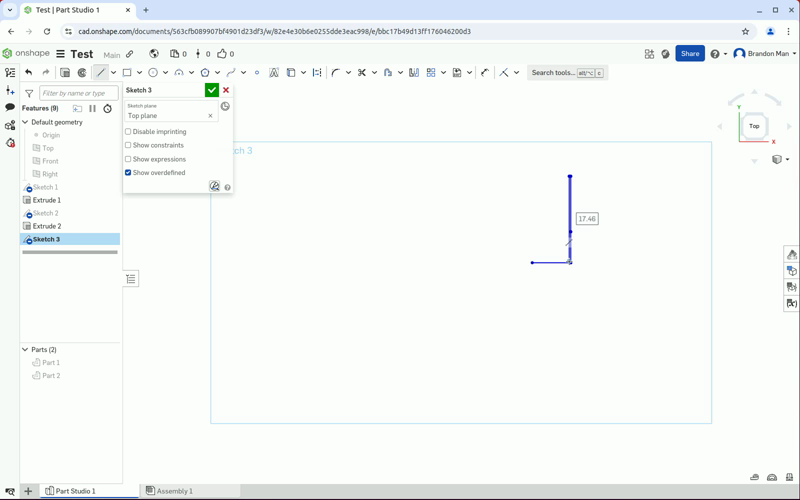
key_up(shift)
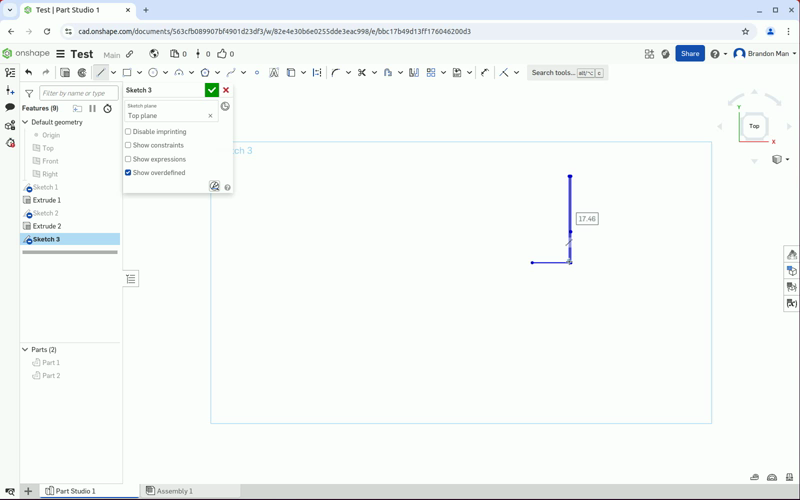
key_down(shift)
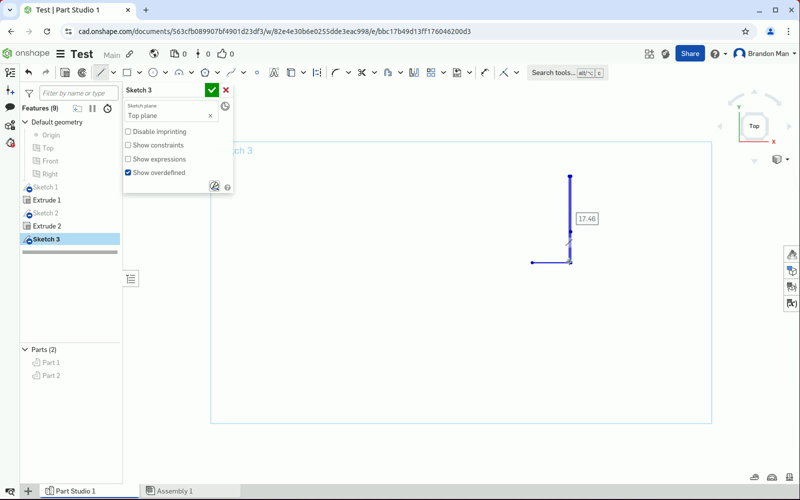
mouse_move(589, 261)
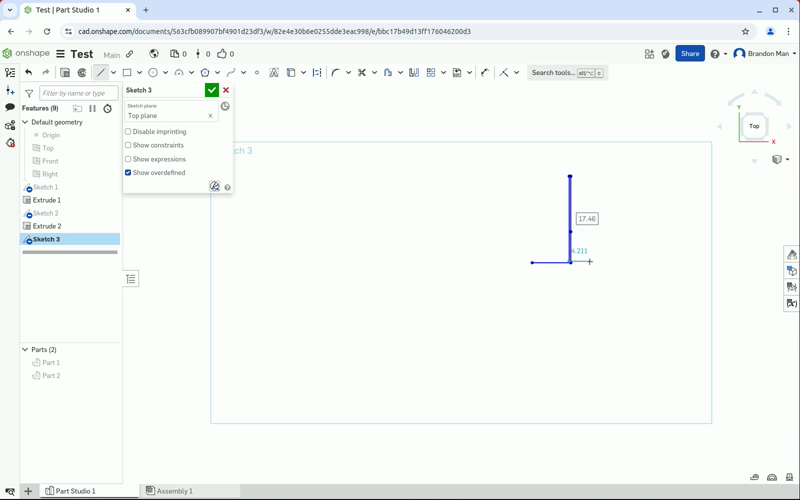
mouse_move(532, 261)
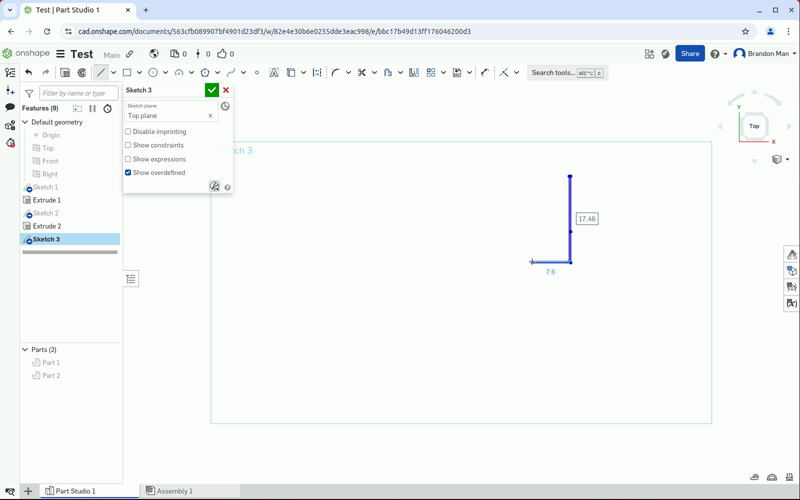
scroll(6)
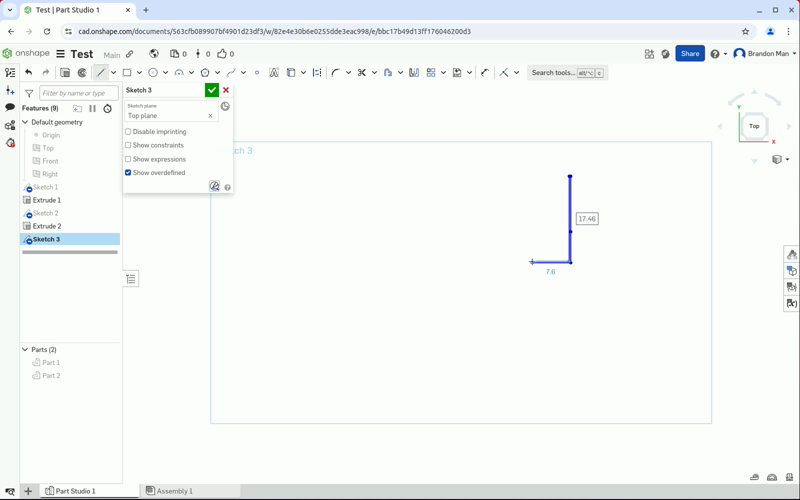
scroll(6)
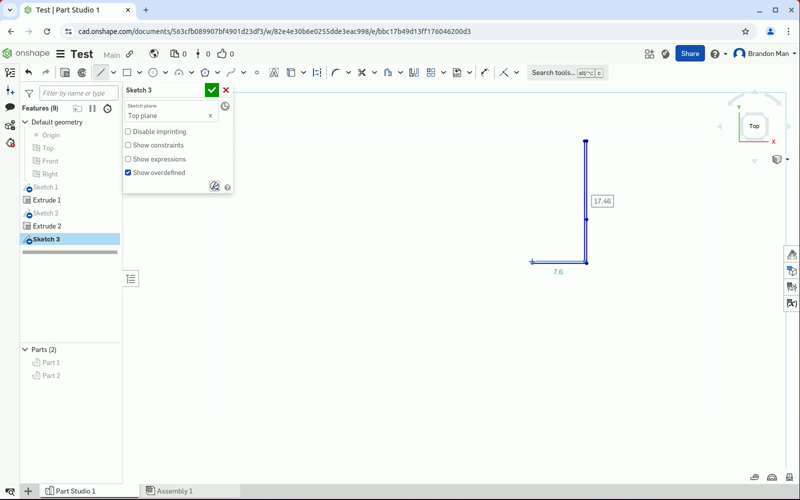
scroll(6)
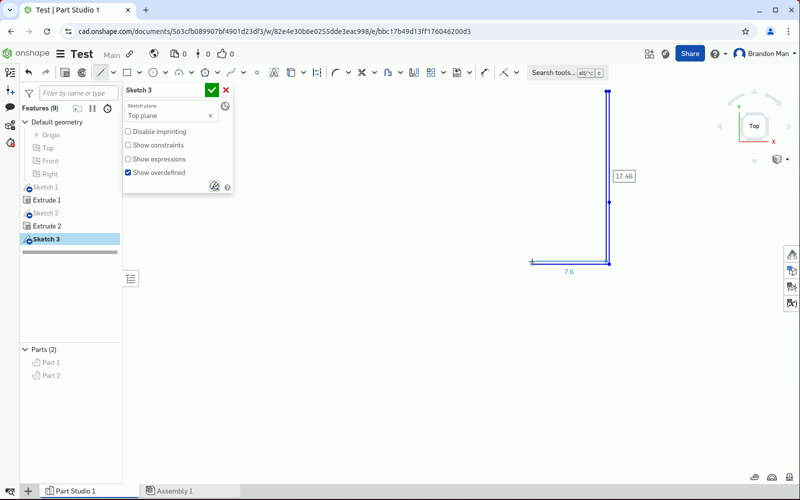
scroll(6)
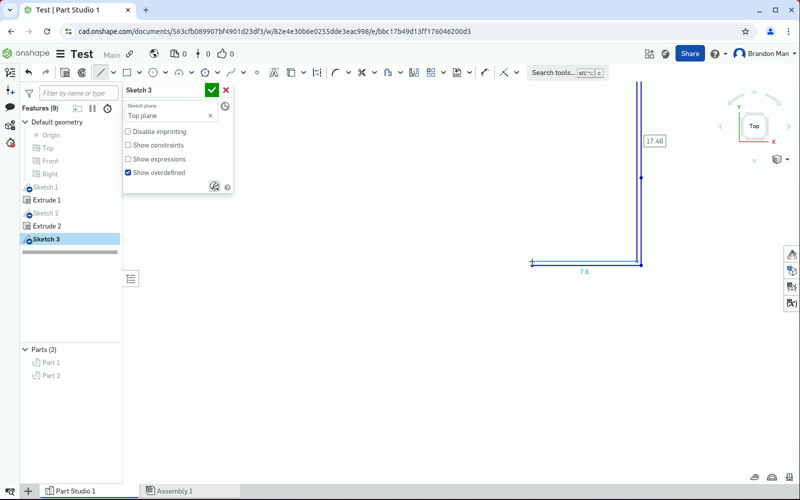
scroll(6)
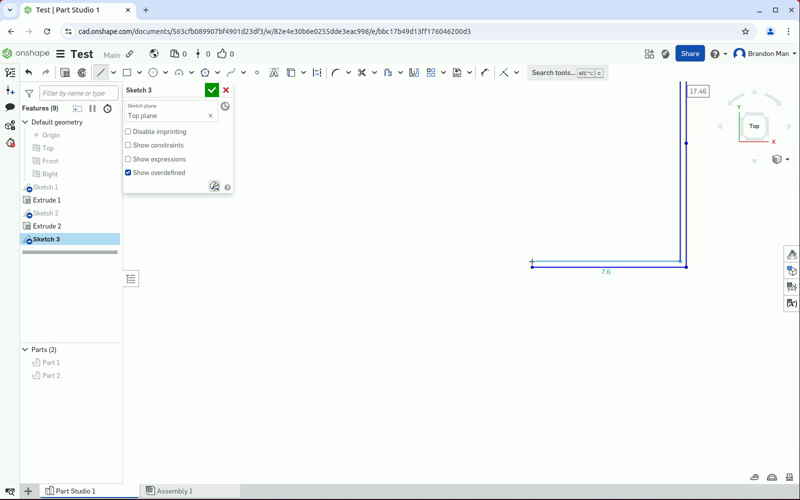
scroll(6)
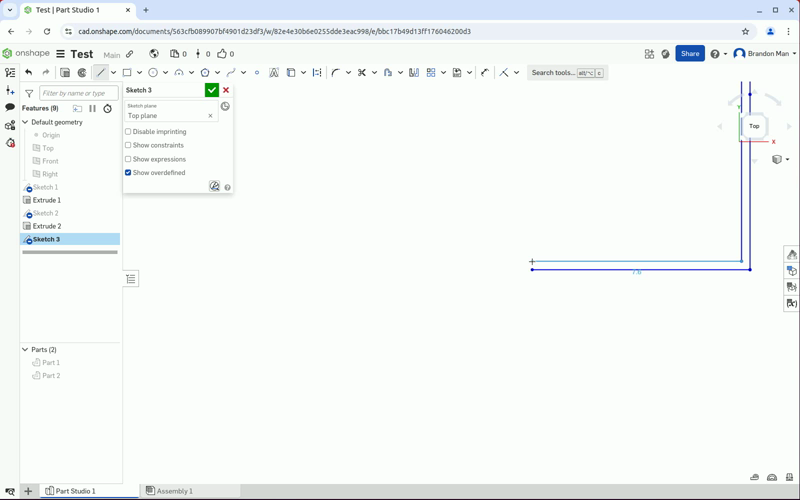
scroll(6)
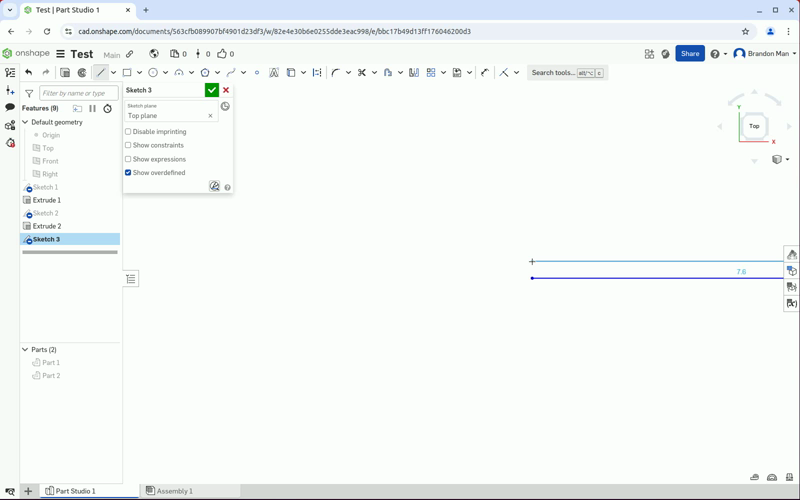
click(532, 261)
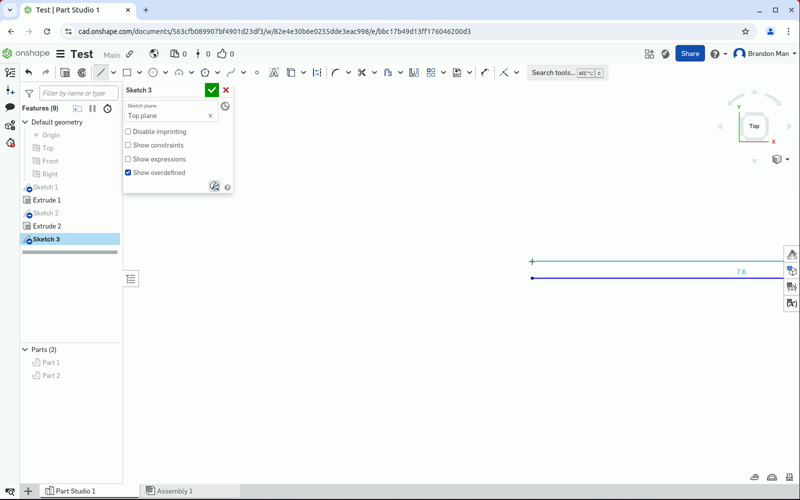
scroll(-6)
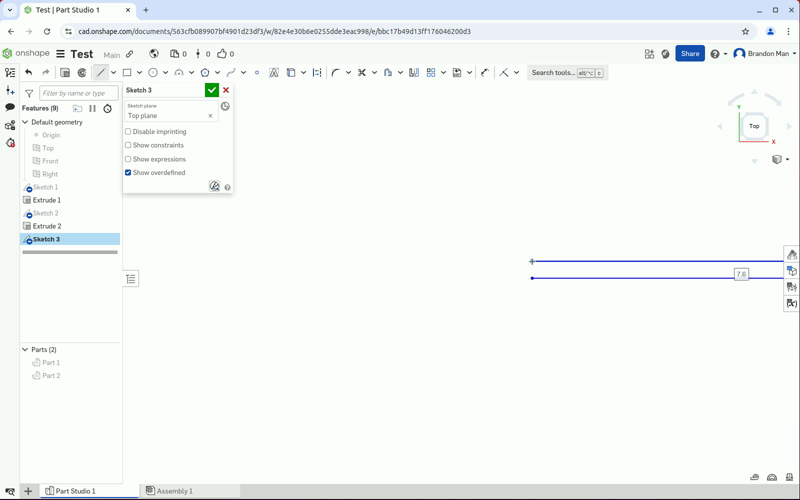
scroll(-6)
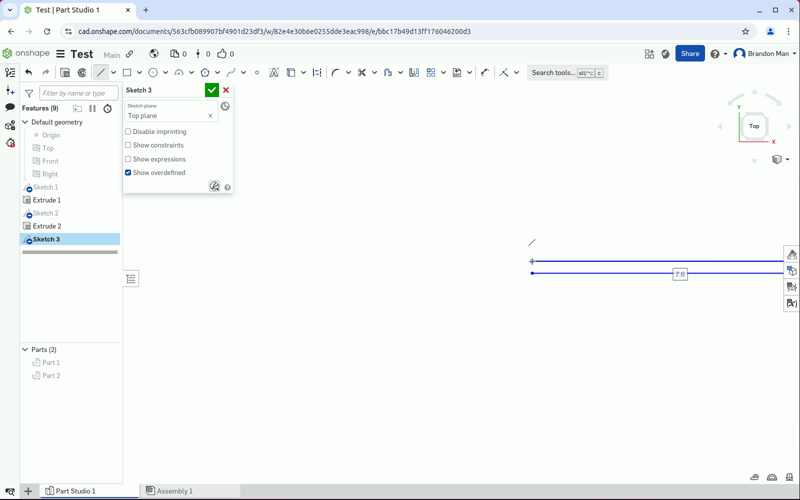
scroll(-6)
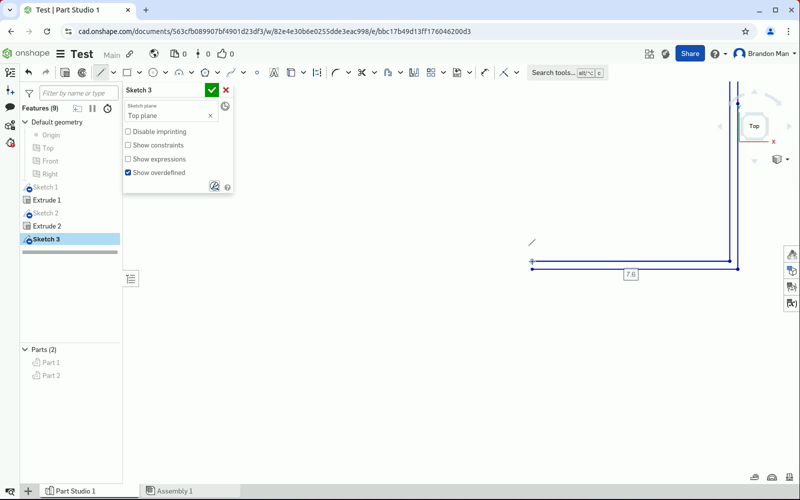
scroll(-6)
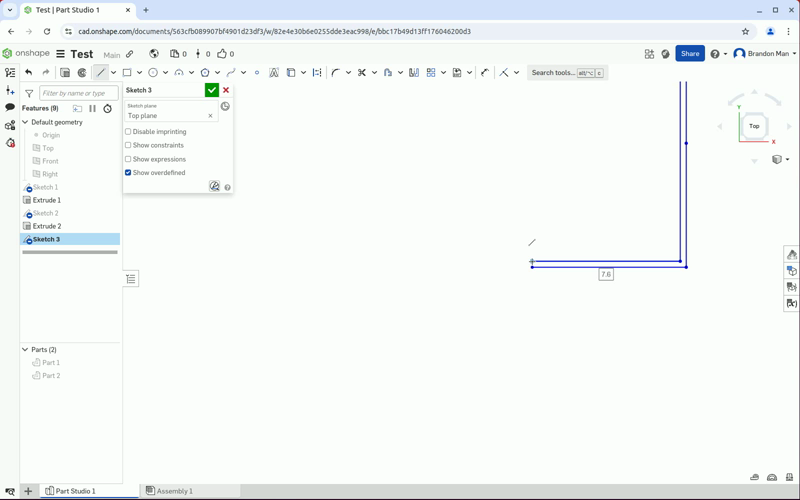
scroll(-6)
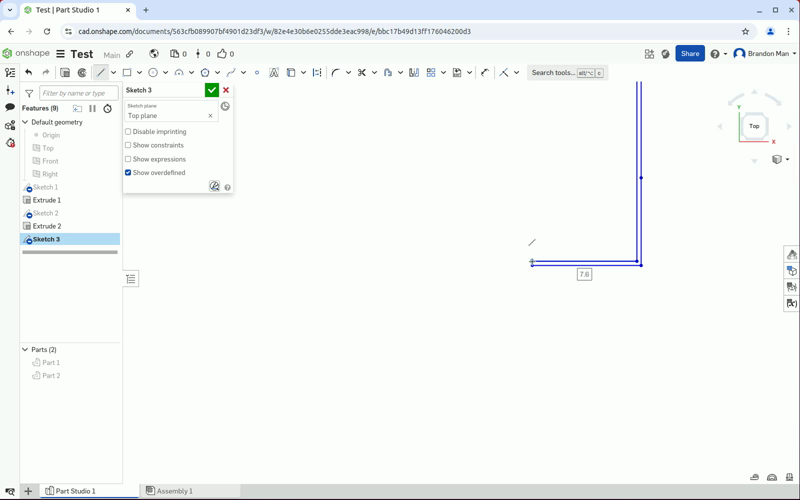
scroll(-6)
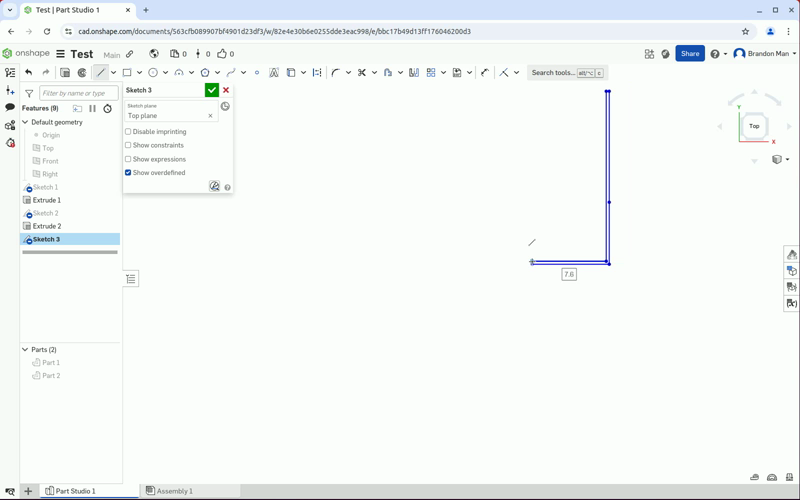
scroll(-6)
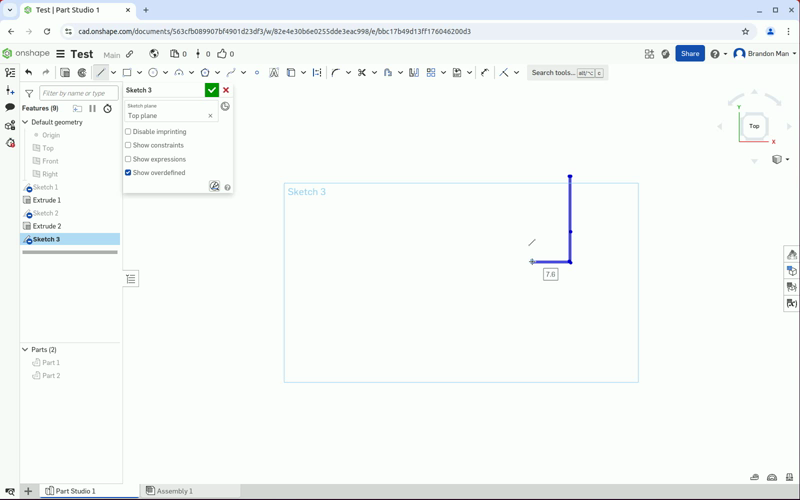
key_up(shift)
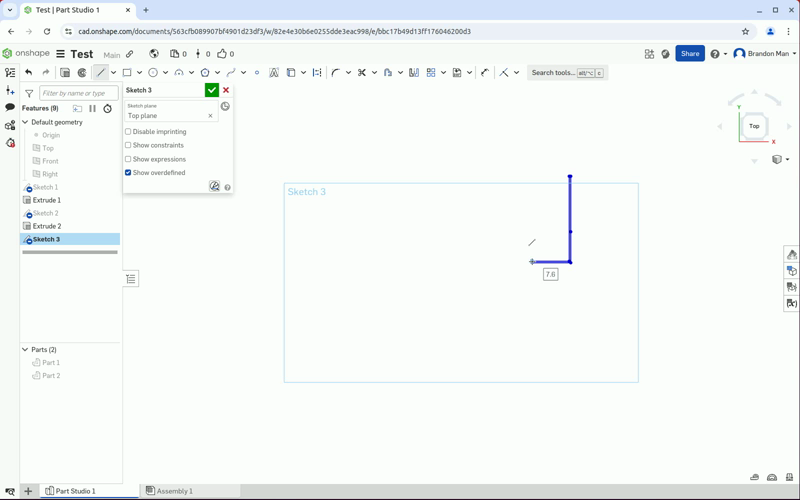
mouse_move(562, 261)
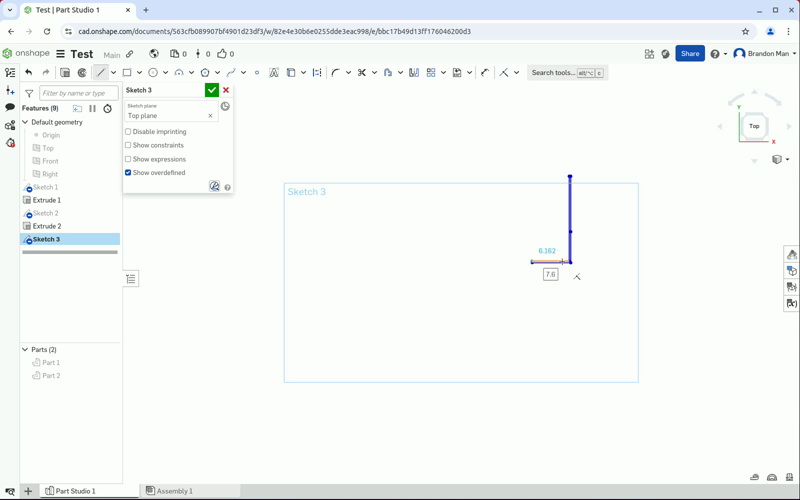
key_down(shift)
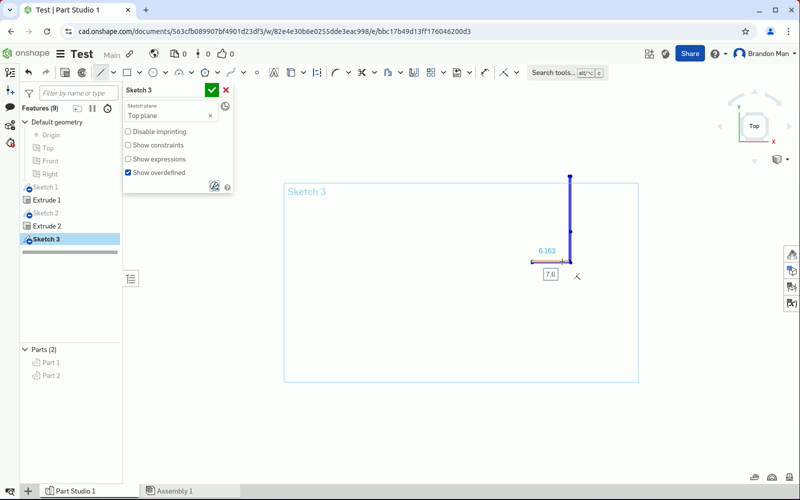
mouse_move(532, 262)
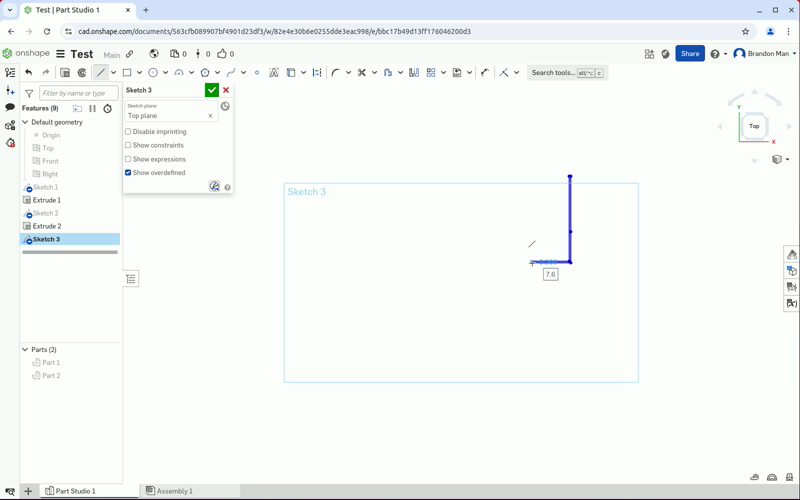
scroll(6)
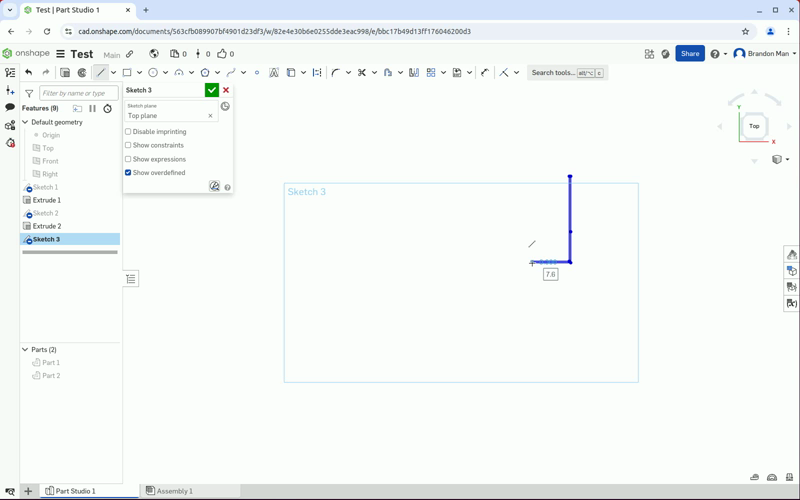
scroll(6)
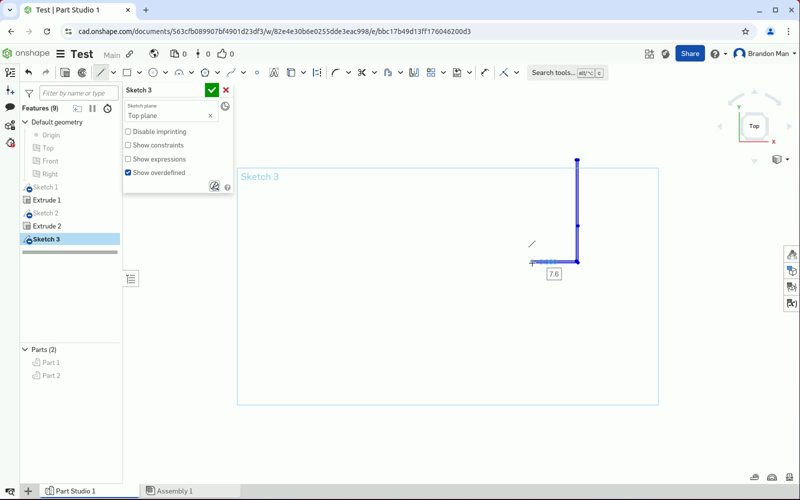
scroll(6)
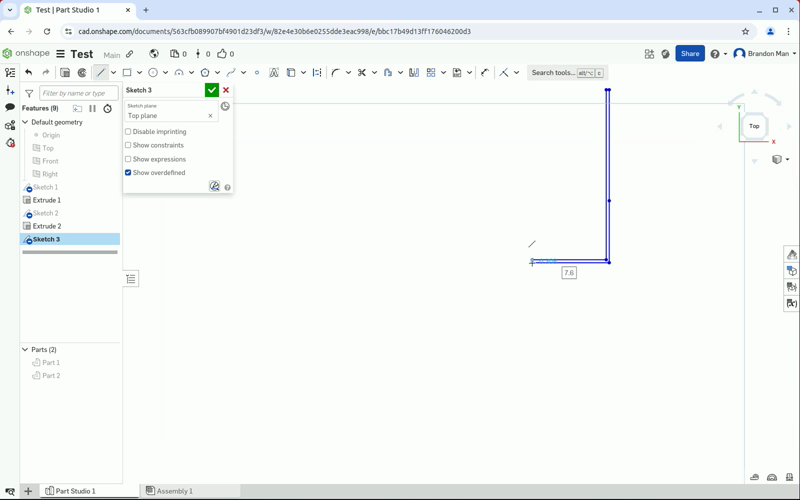
scroll(6)
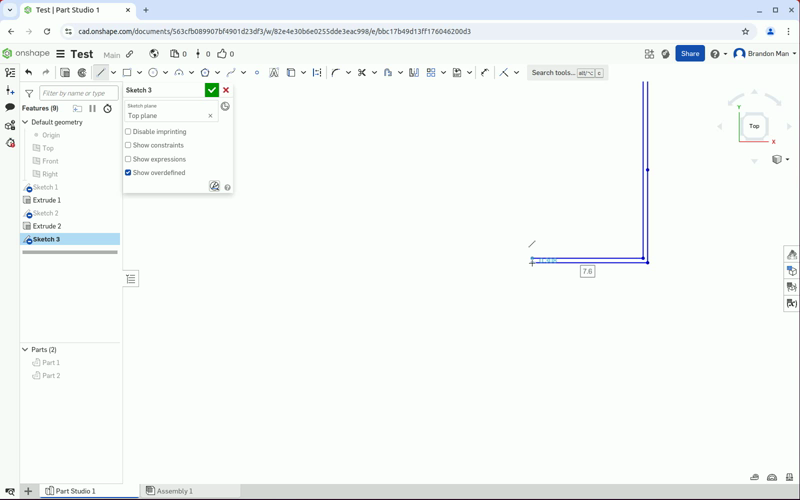
scroll(6)
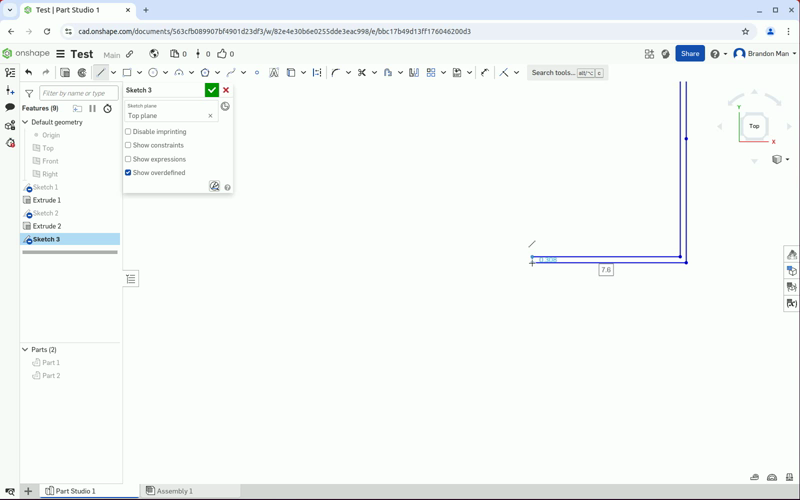
scroll(6)
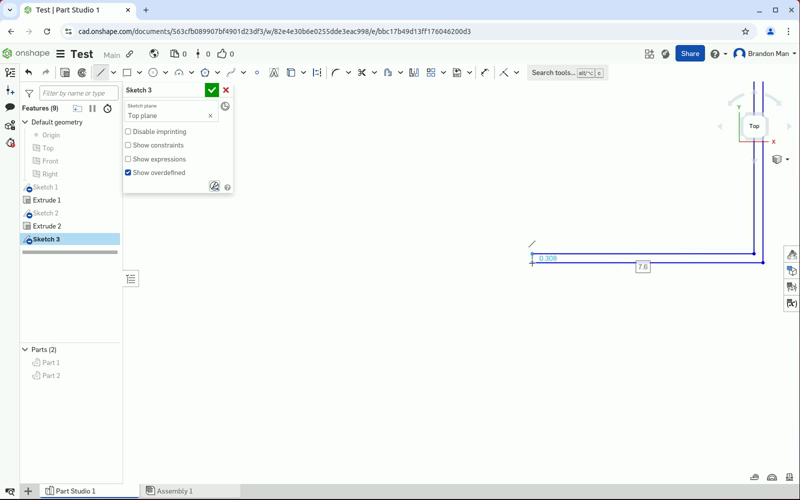
scroll(6)
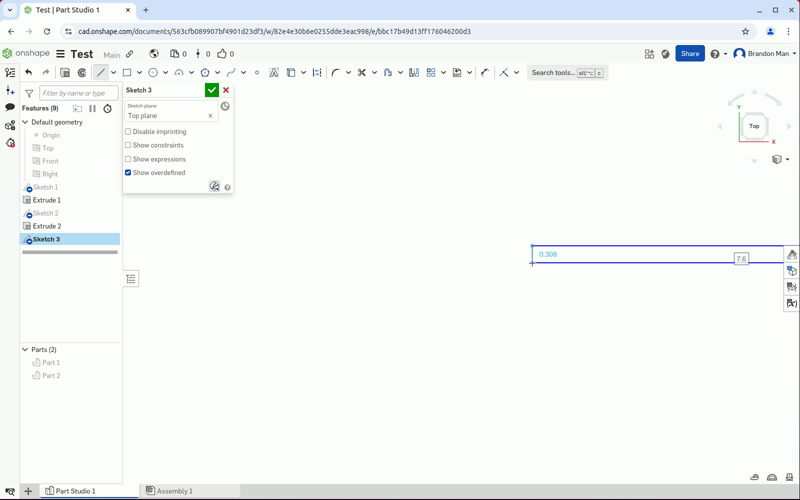
key_up(shift)
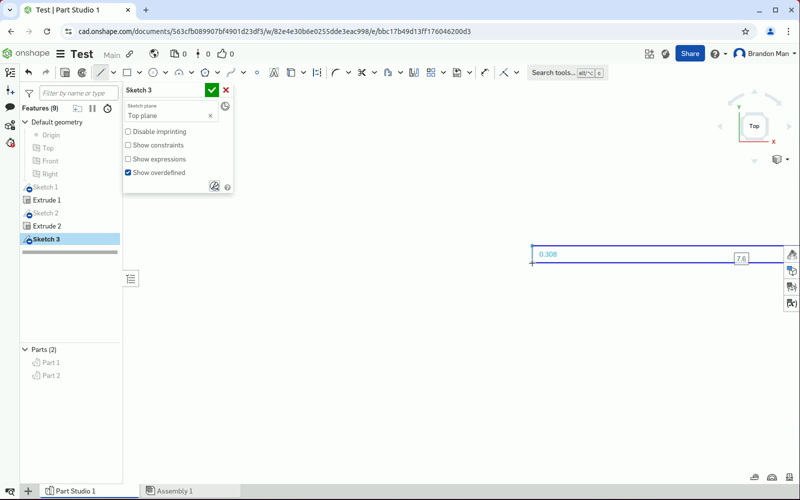
click(532, 262)
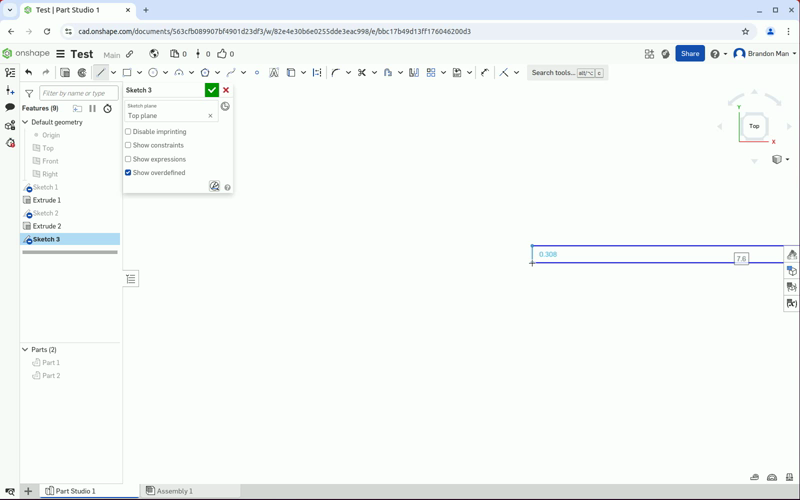
scroll(-6)
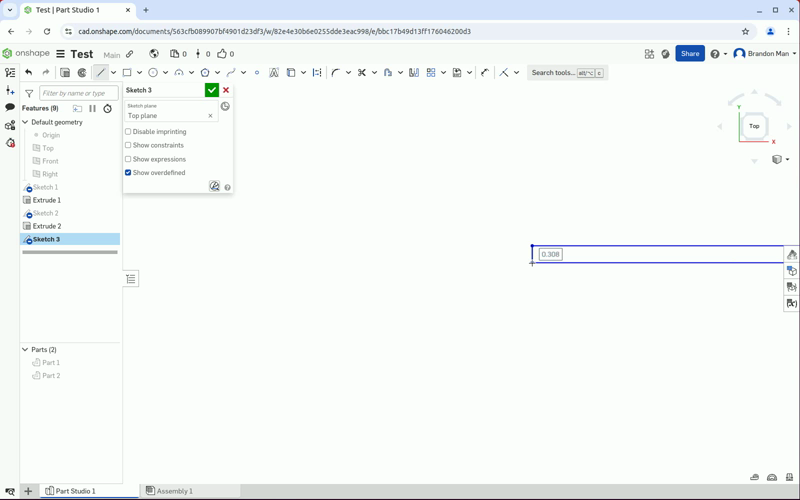
scroll(-6)
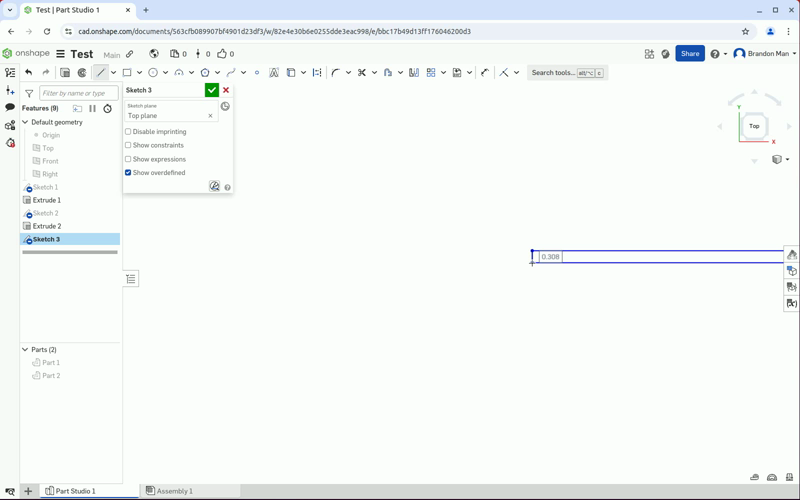
scroll(-6)
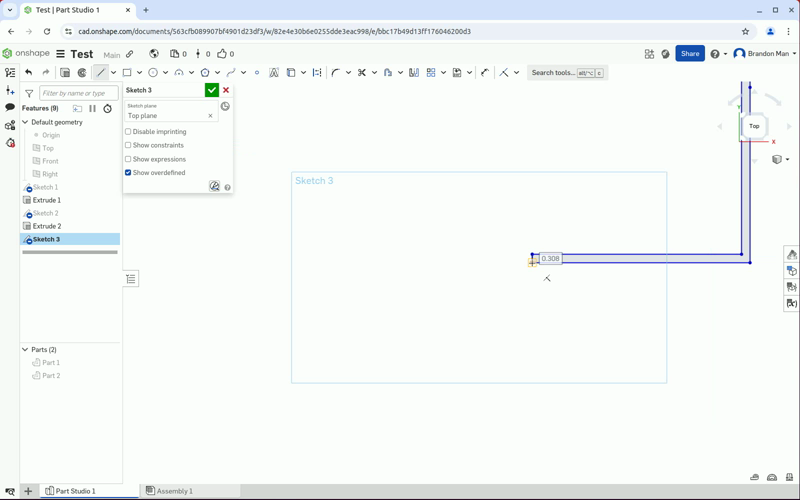
scroll(-6)
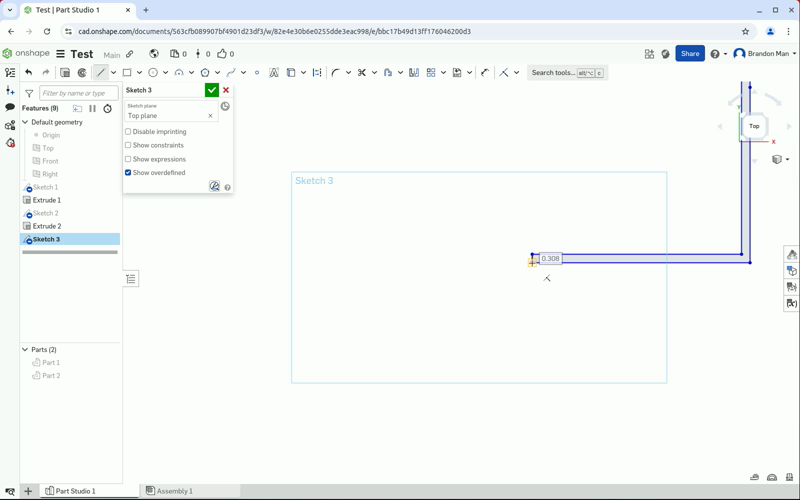
scroll(-6)
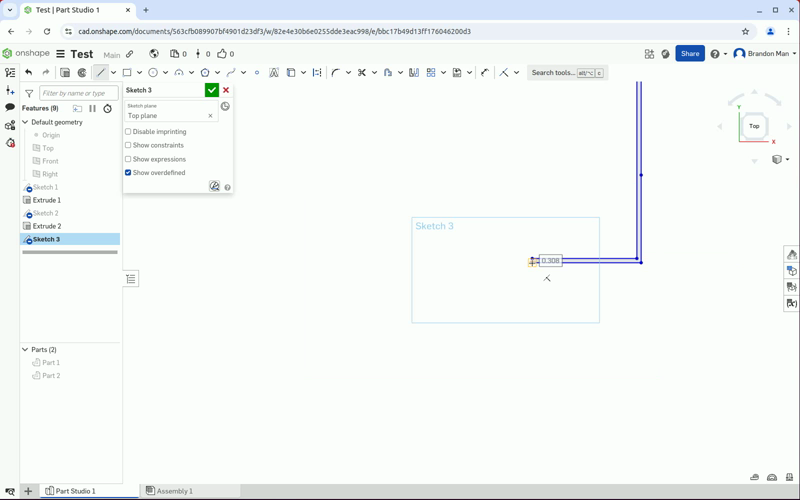
scroll(-6)
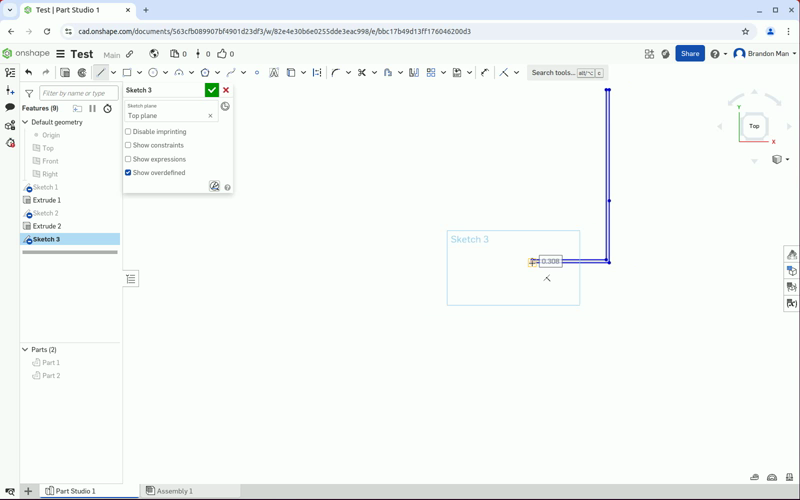
scroll(-6)
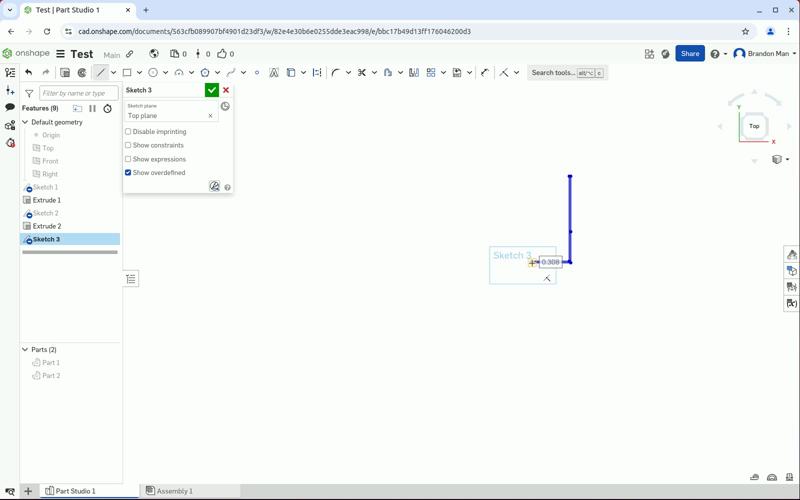
key(esc)
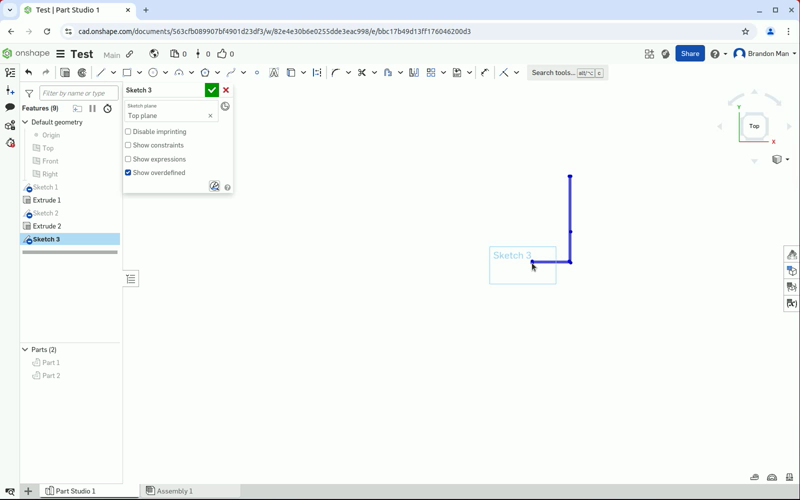
mouse_move(551, 261)
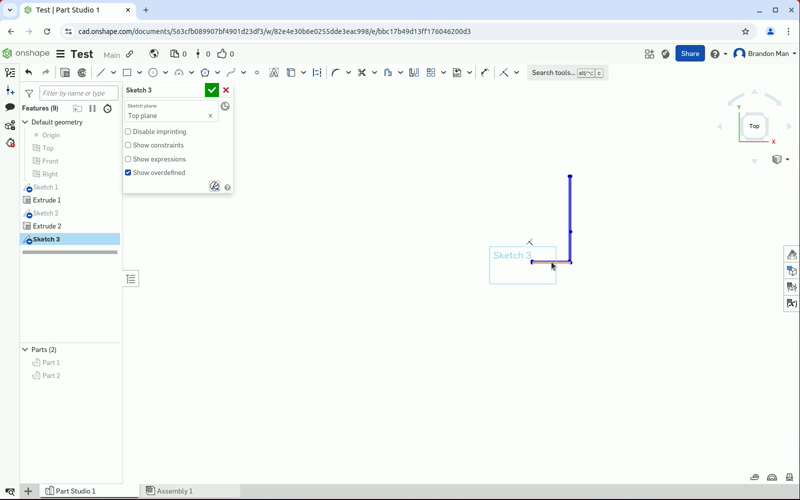
scroll(6)
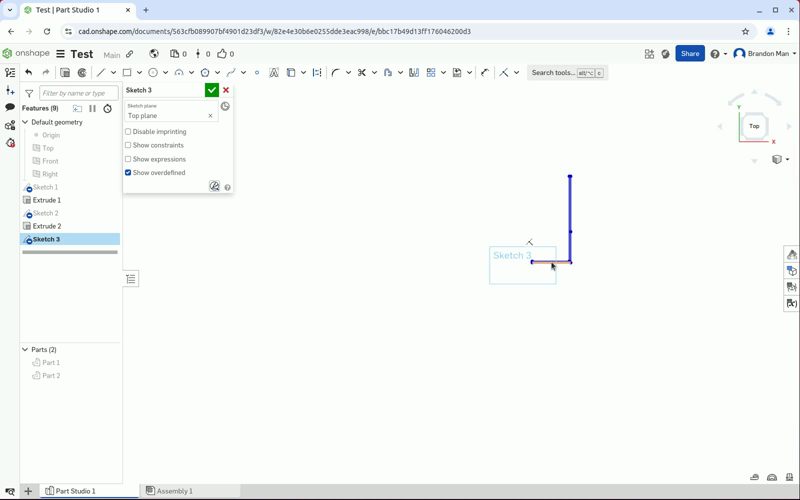
scroll(6)
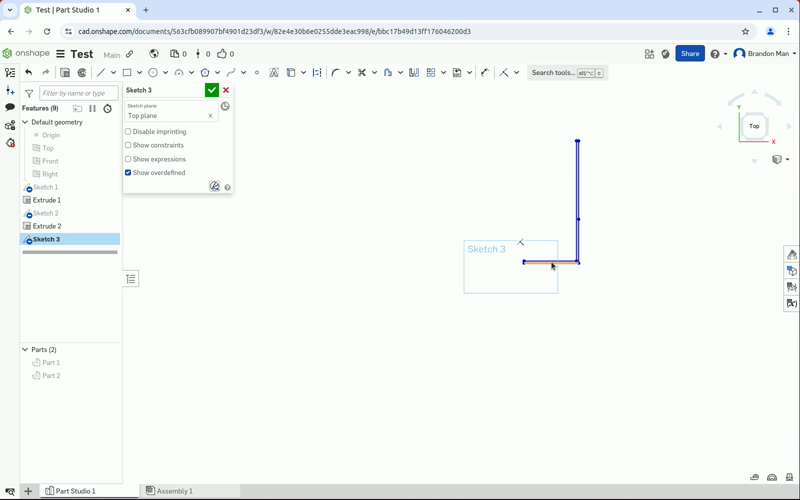
scroll(6)
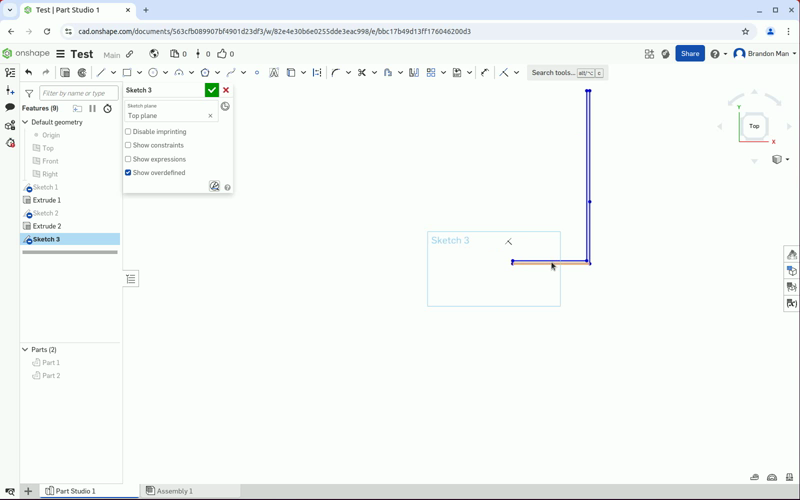
scroll(6)
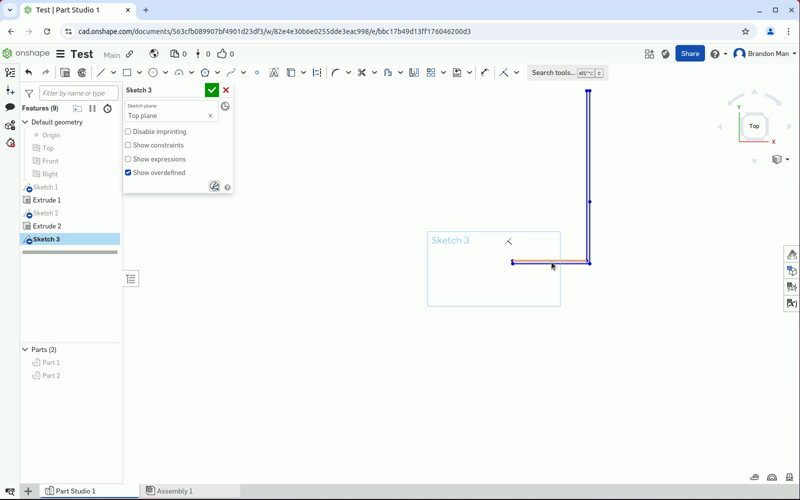
scroll(6)
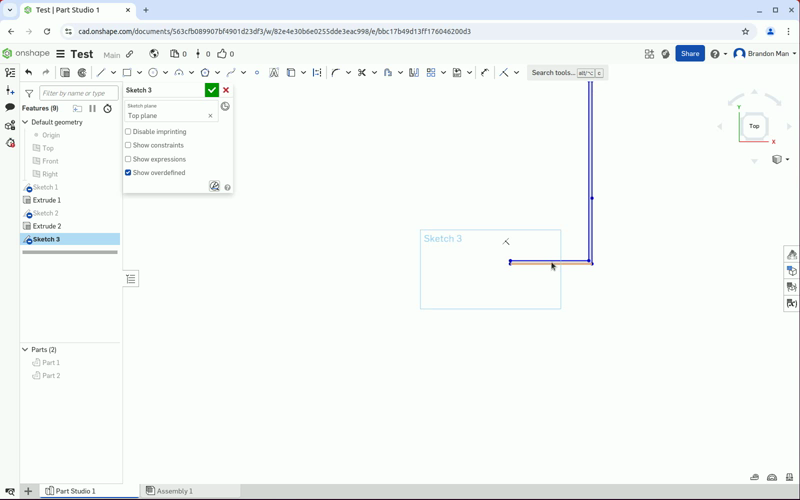
scroll(6)
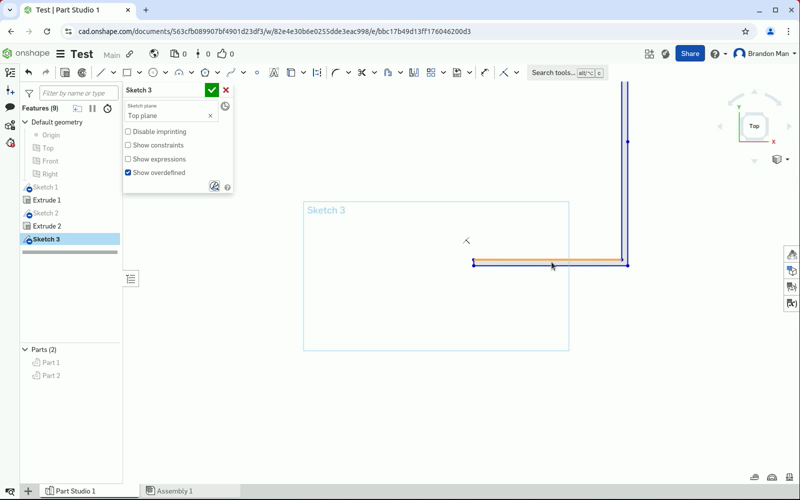
scroll(6)
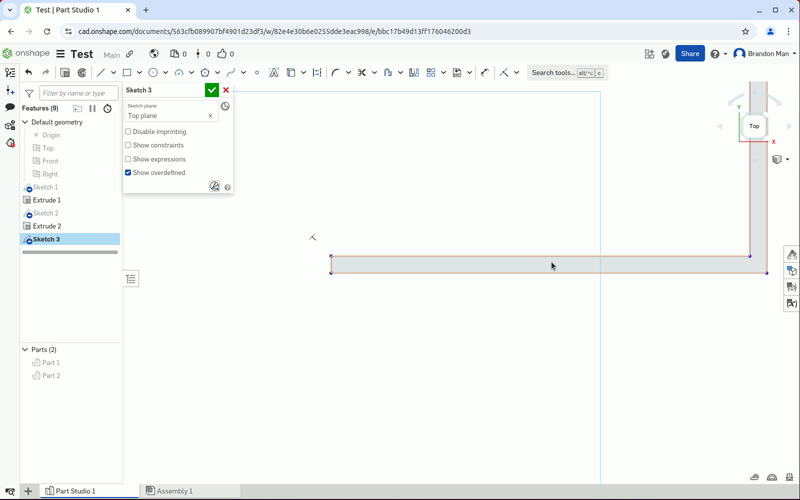
click(551, 261)
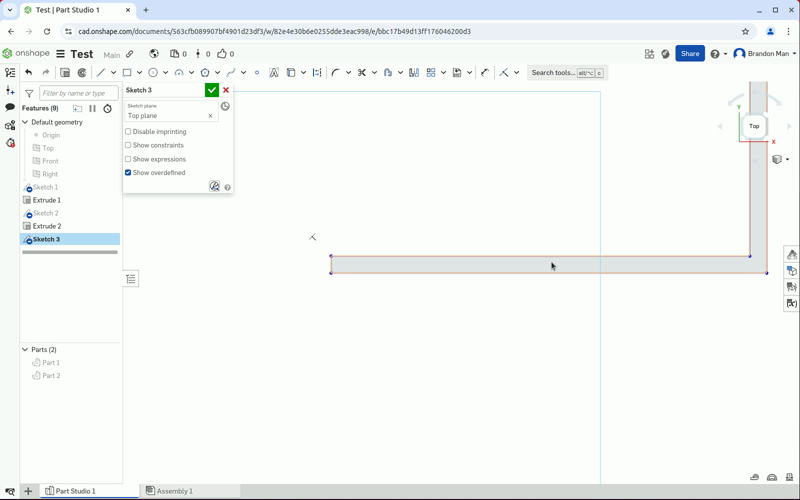
scroll(-6)
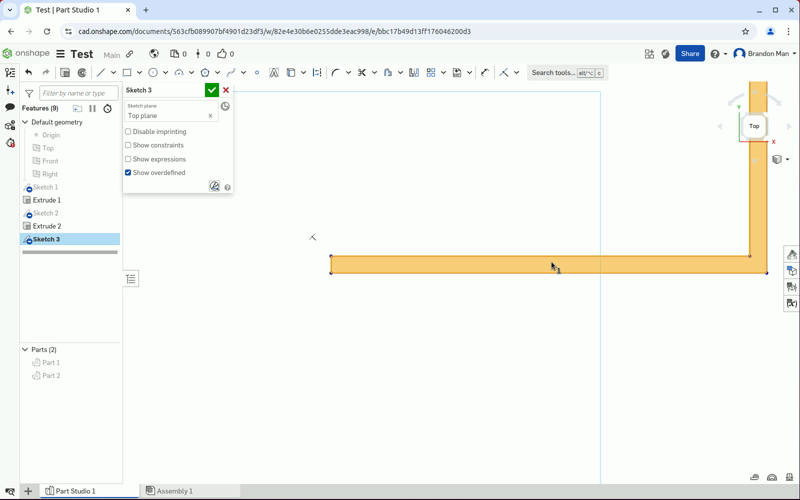
scroll(-6)
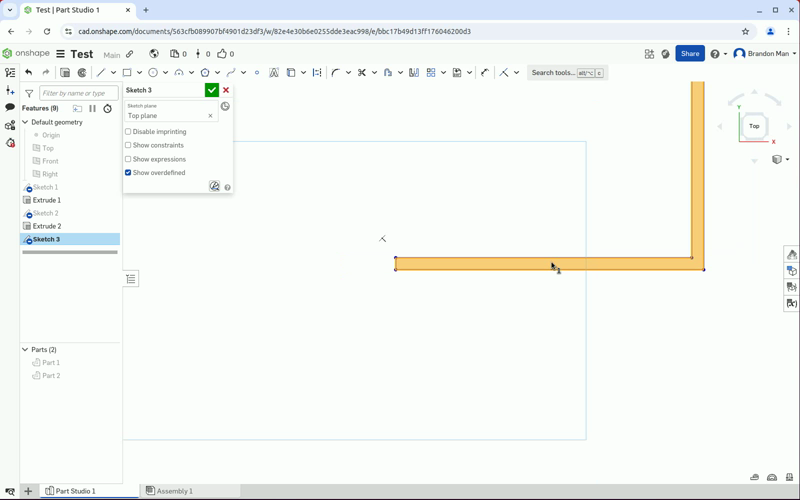
scroll(-6)
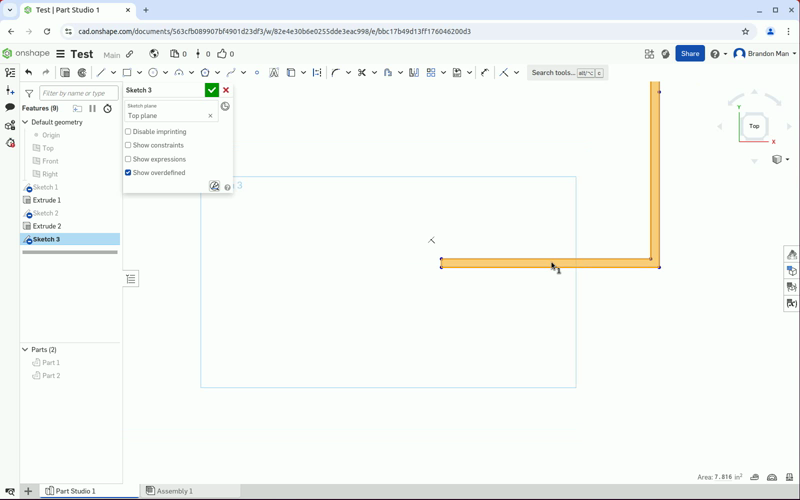
scroll(-6)
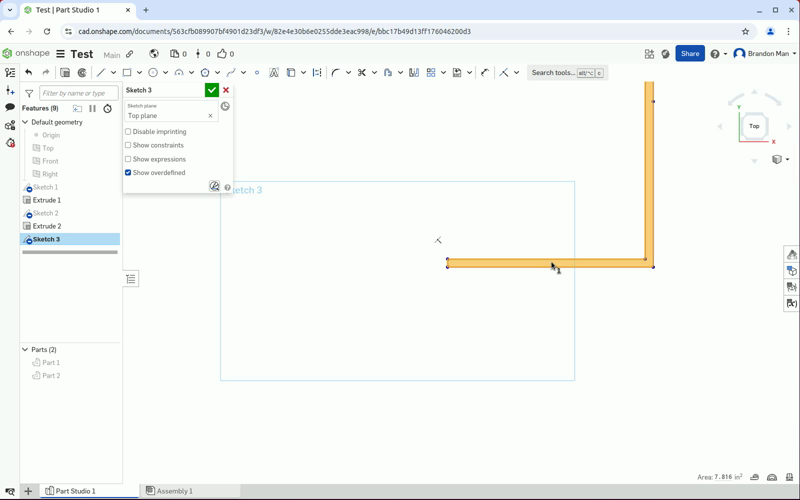
scroll(-6)
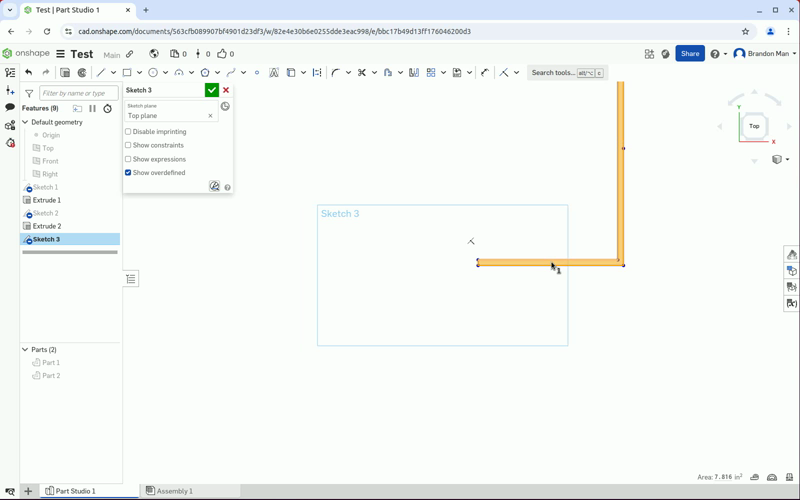
scroll(-6)
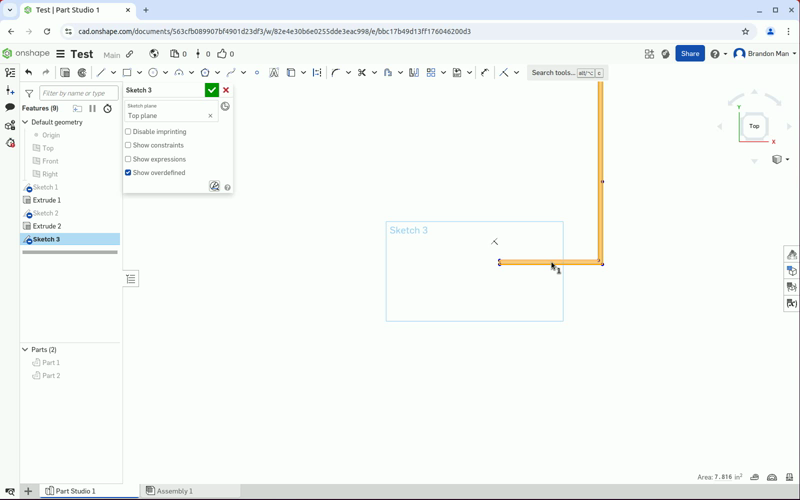
scroll(-6)
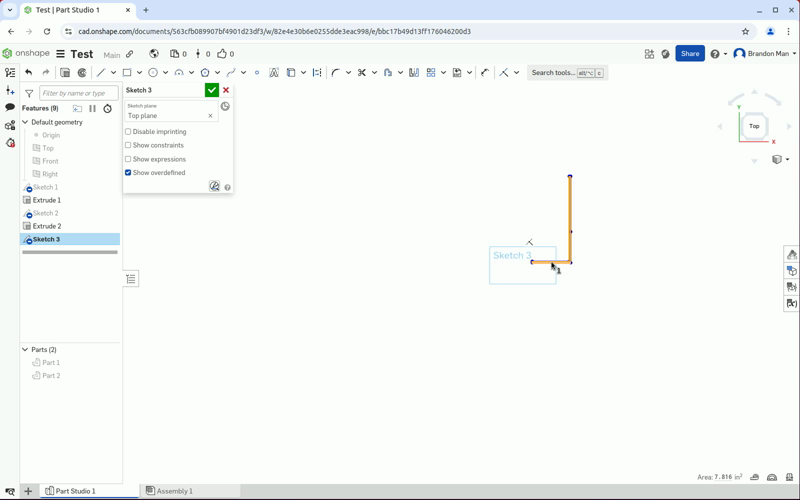
mouse_move(73, 352)
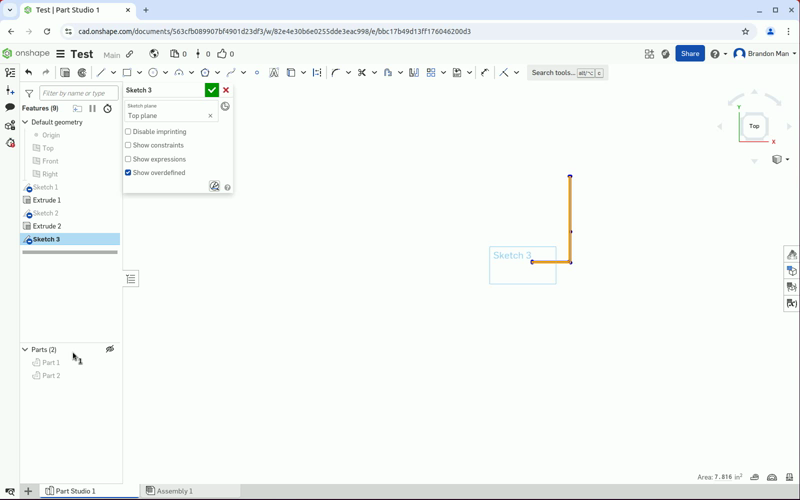
key(shift+y)
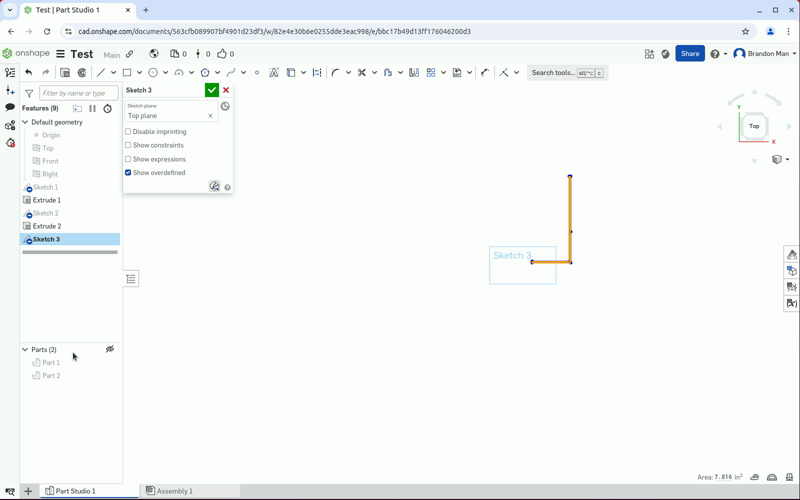
key(shift+e)
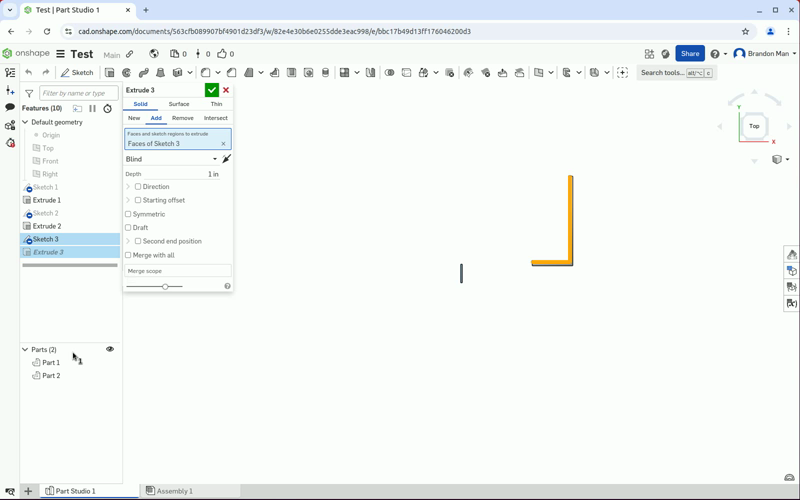
mouse_move(143, 106)
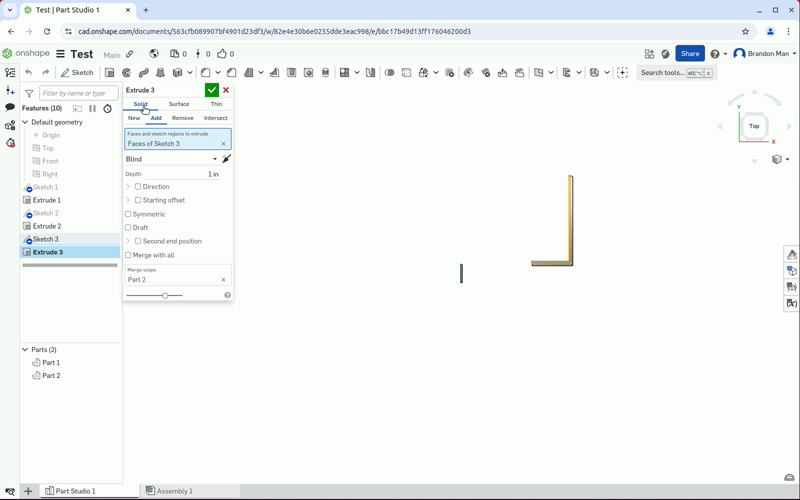
click(143, 106)
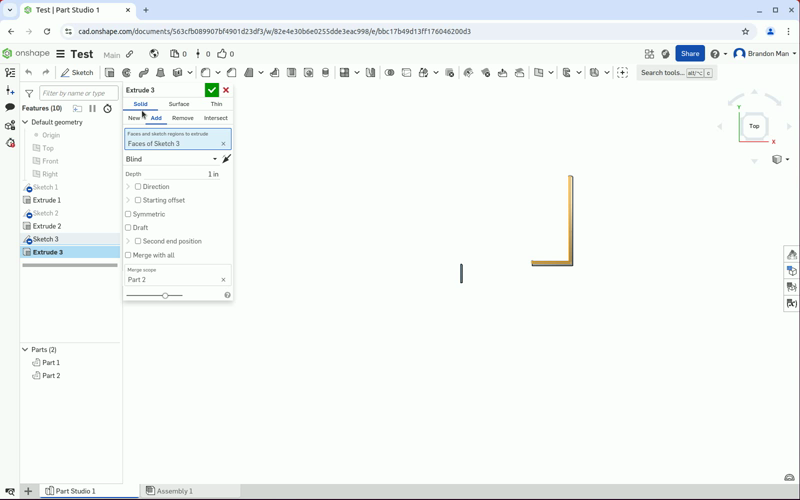
mouse_move(137, 120)
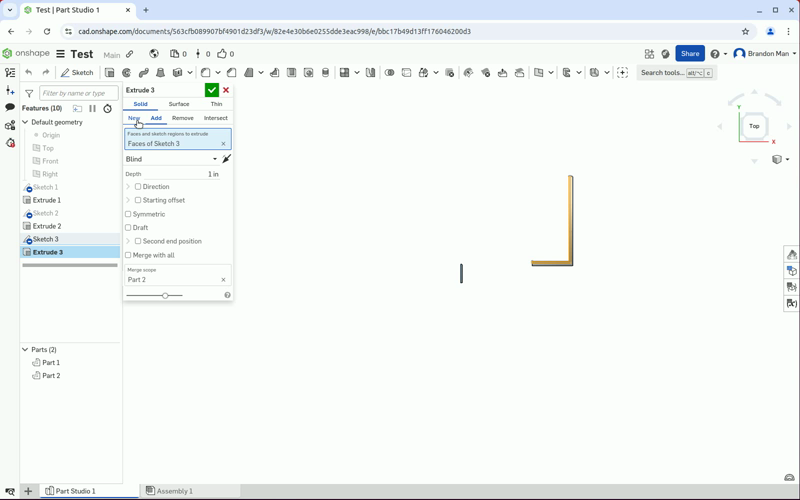
click(137, 120)
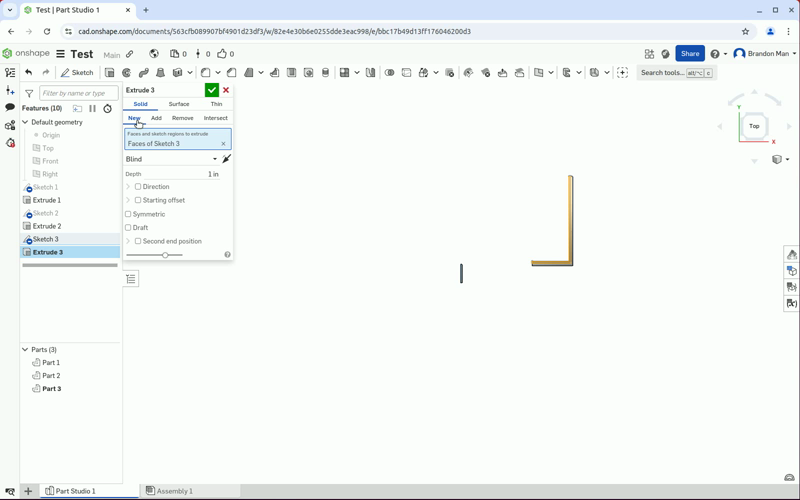
key(tab, 4)
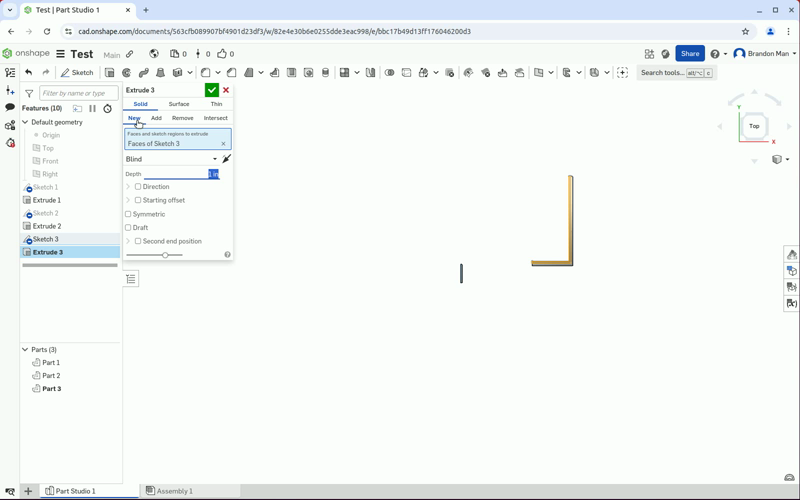
text(3.851)
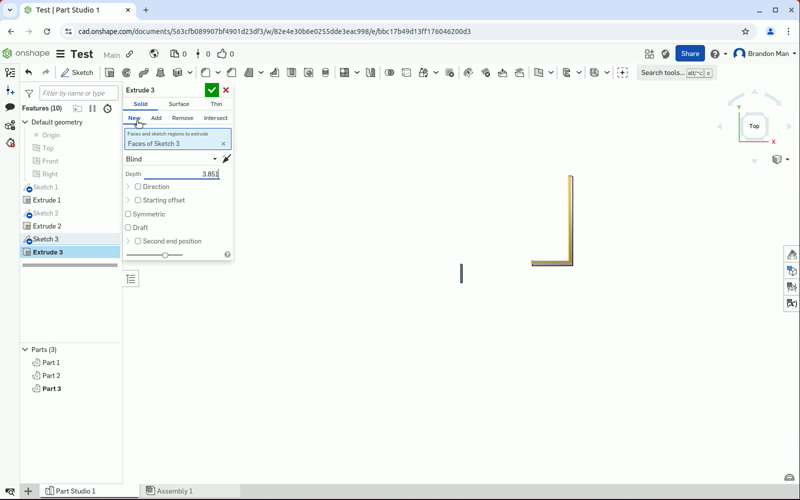
key(enter)
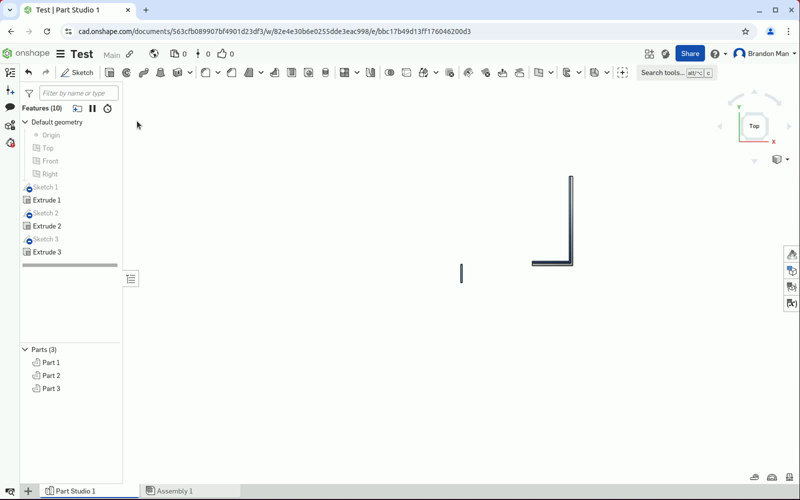
key(shift+h)
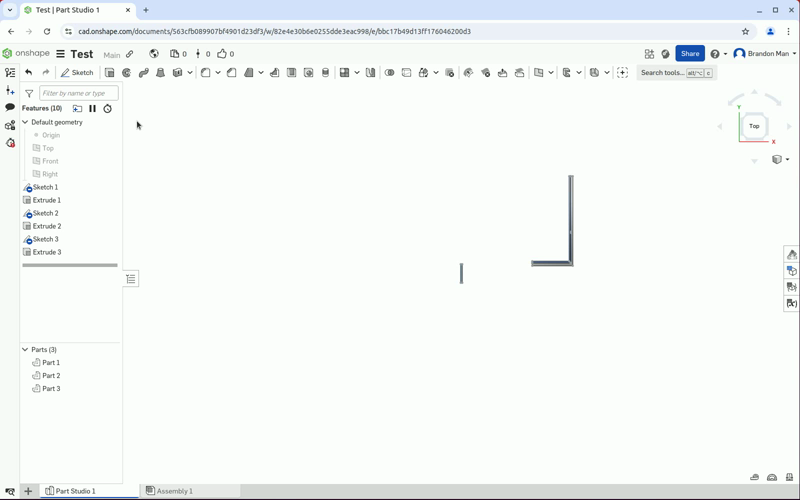
key(shift+h)
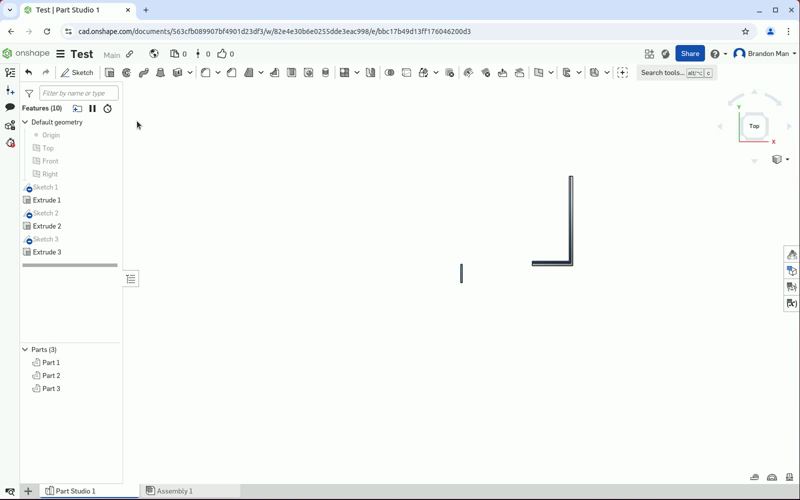
mouse_move(73, 189)
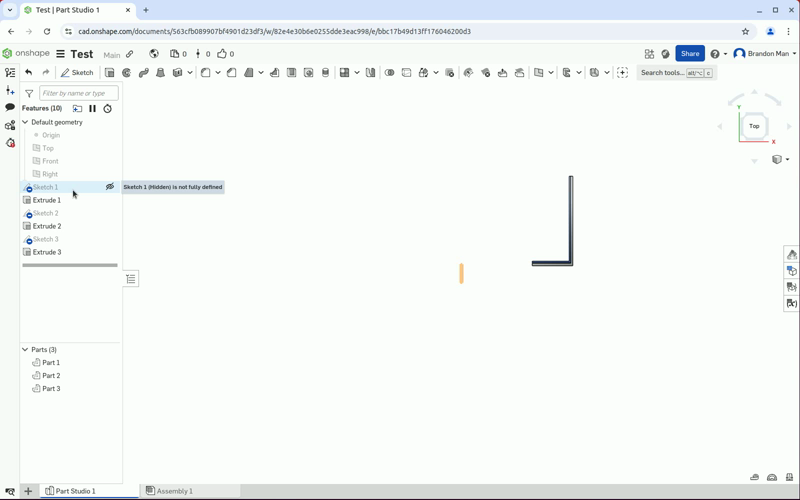
click(73, 189)
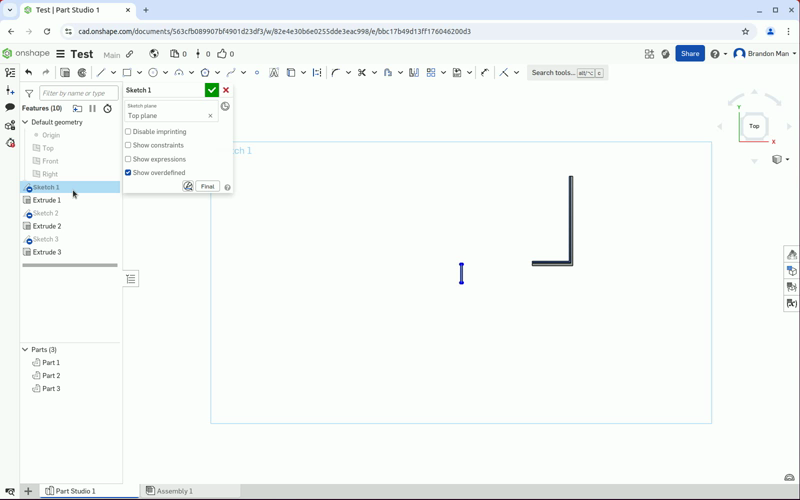
mouse_move(229, 92)
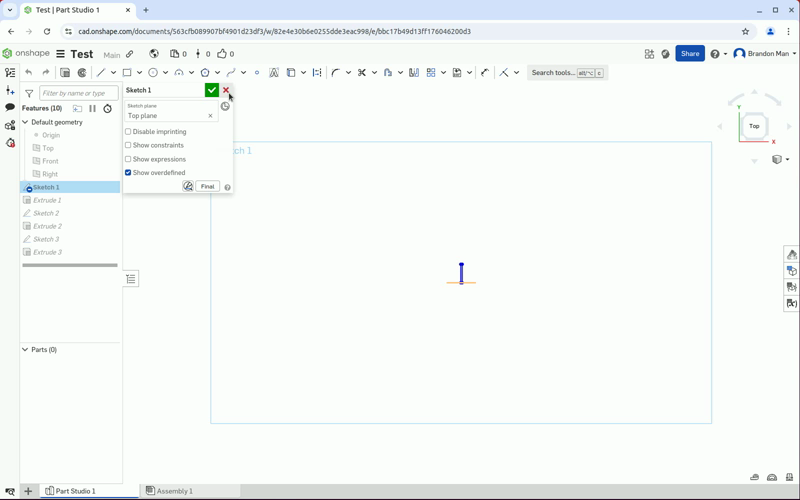
click(229, 92)
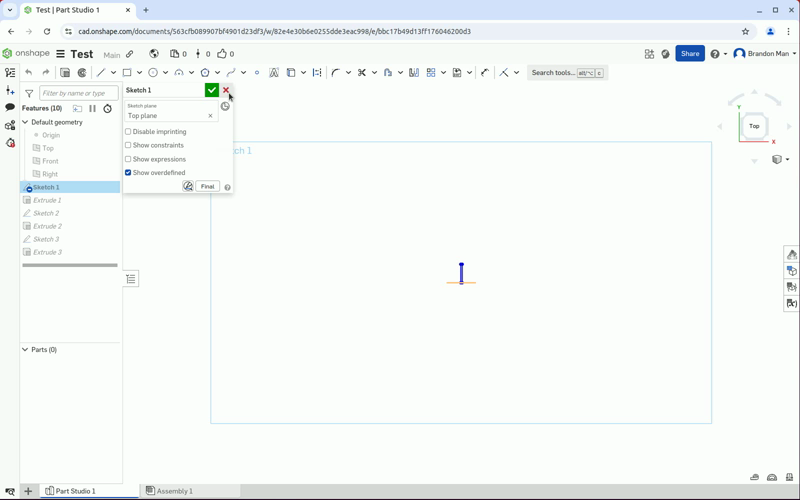
key(shift+s)
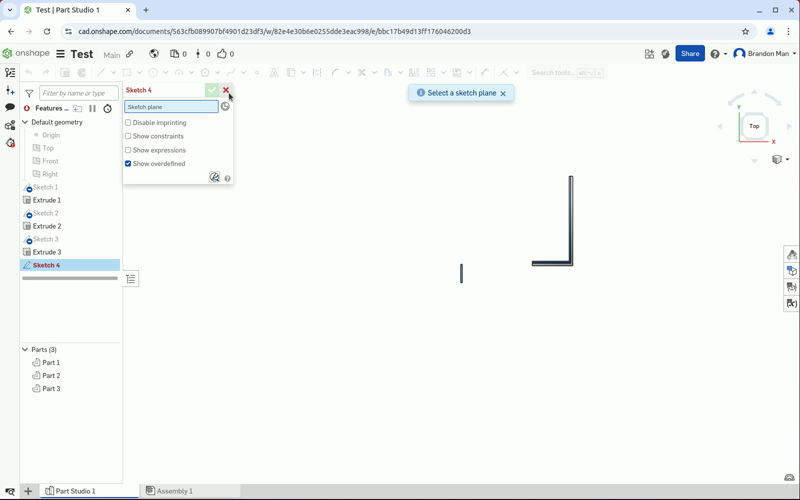
mouse_move(73, 150)
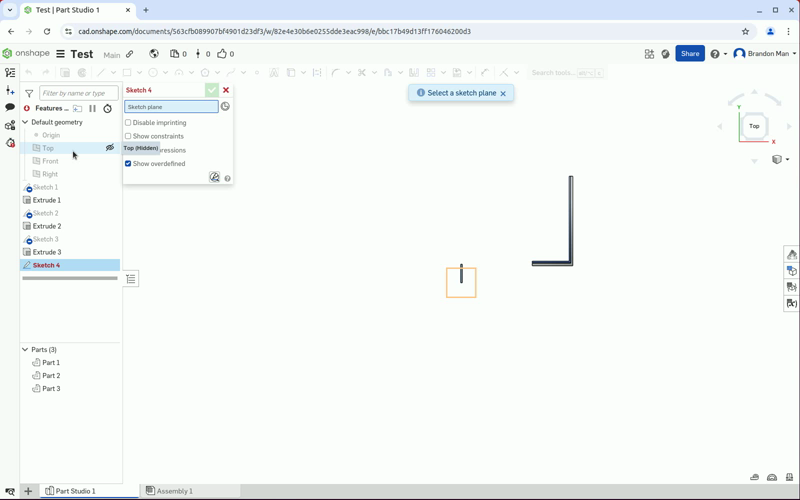
click(73, 150)
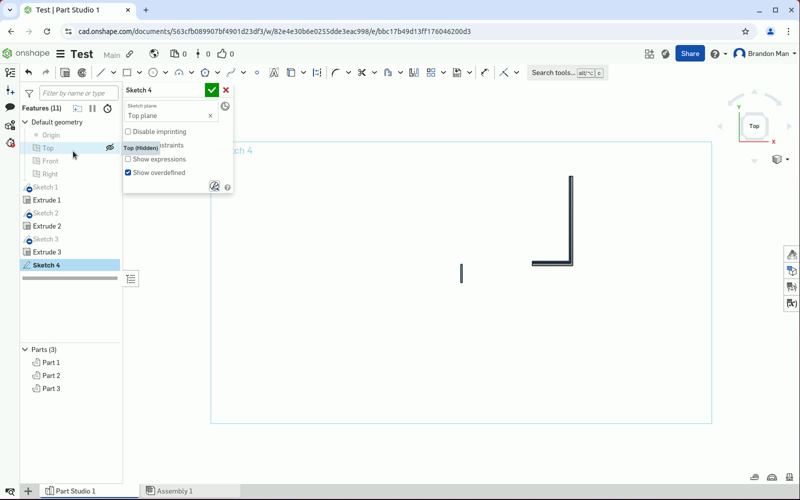
mouse_move(73, 352)
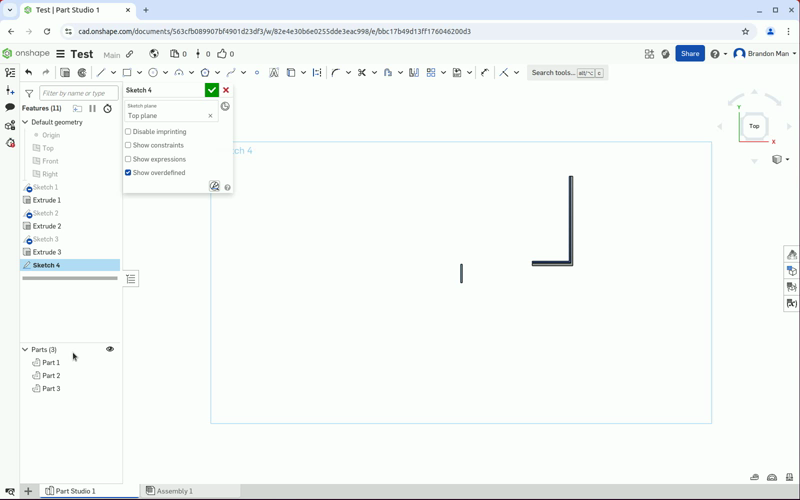
key(y)
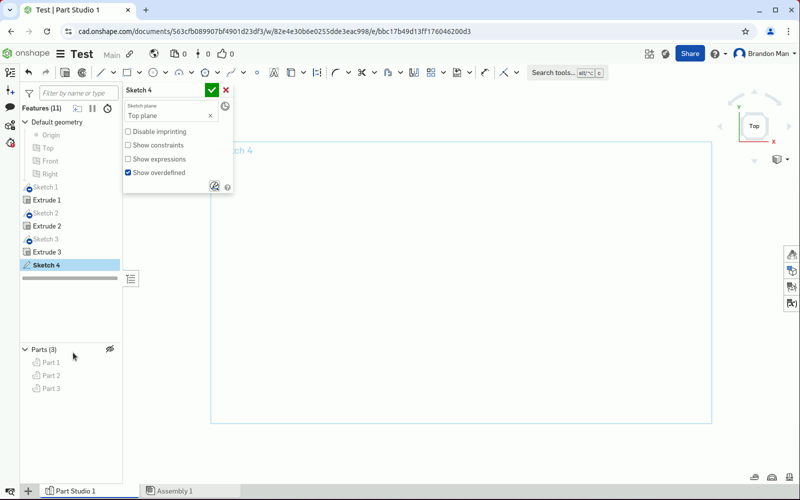
key(l)
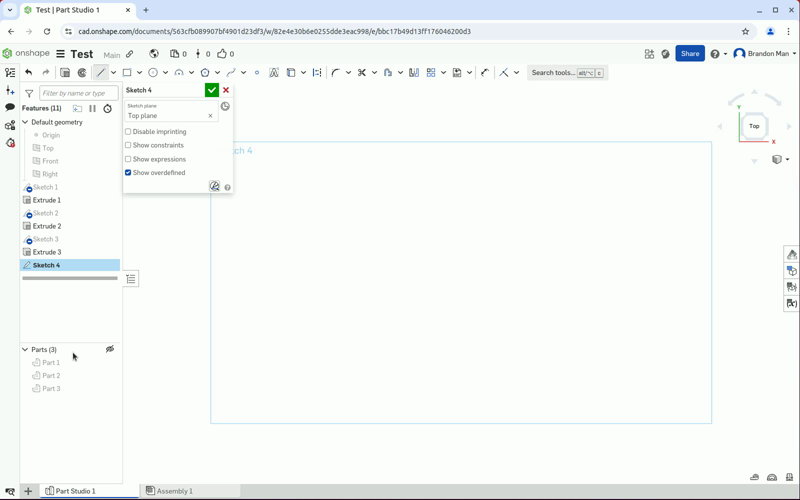
key_down(shift)
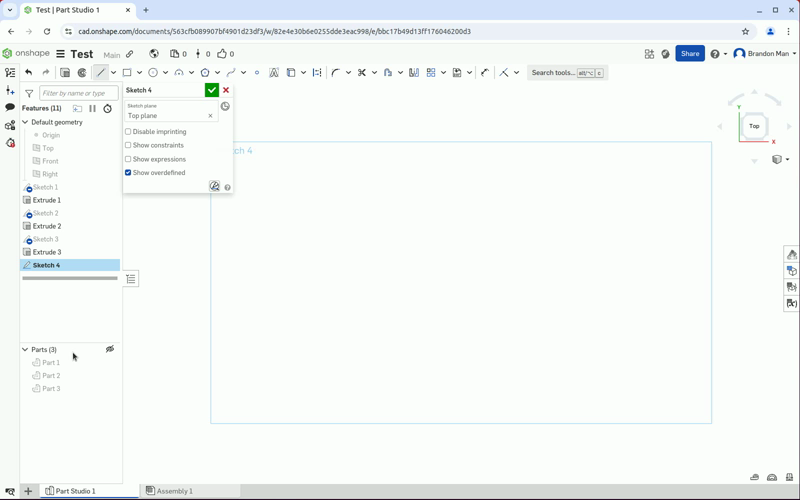
mouse_move(459, 282)
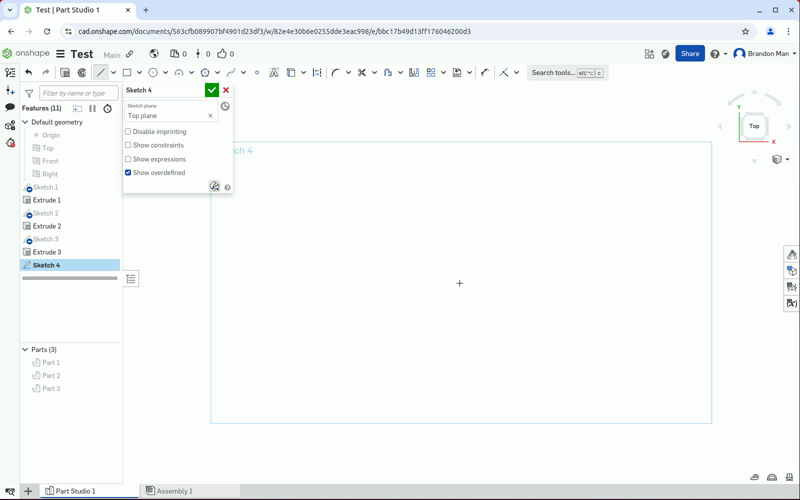
click(459, 282)
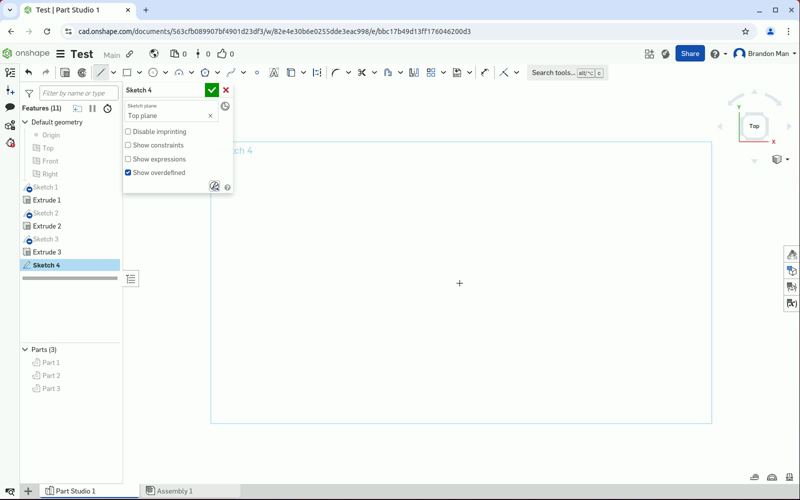
key_up(shift)
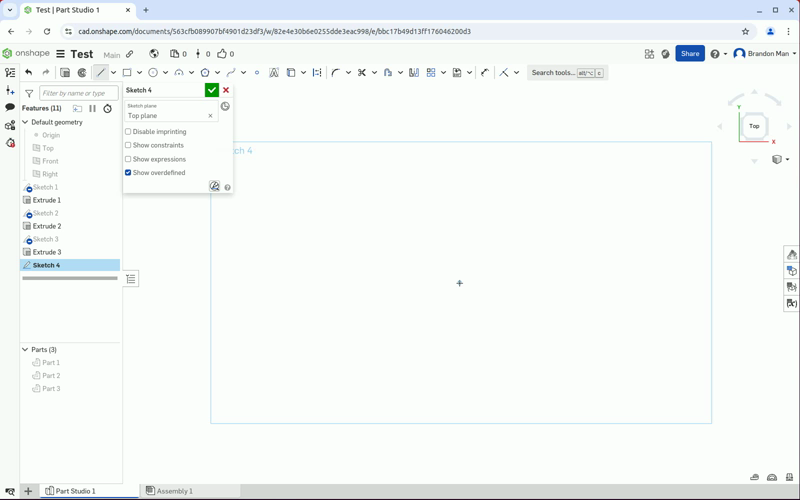
key_down(shift)
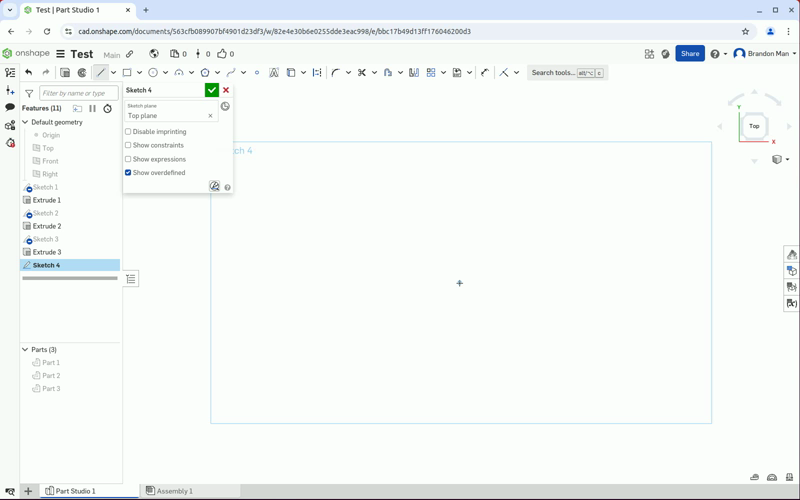
mouse_move(489, 282)
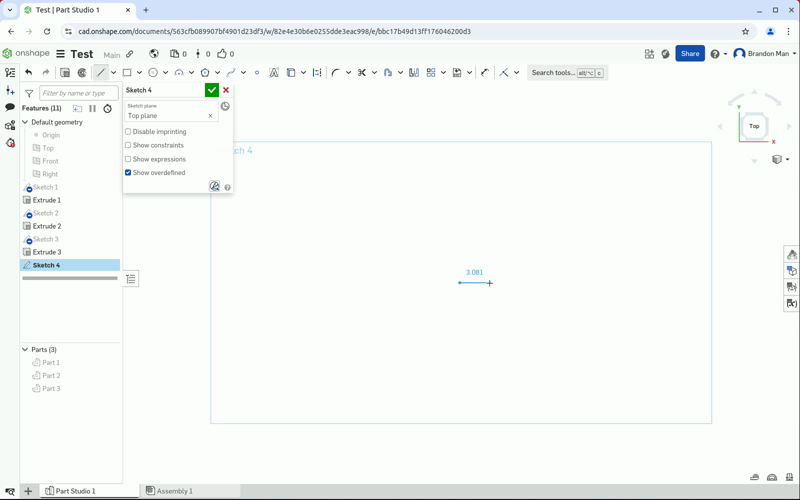
mouse_move(461, 282)
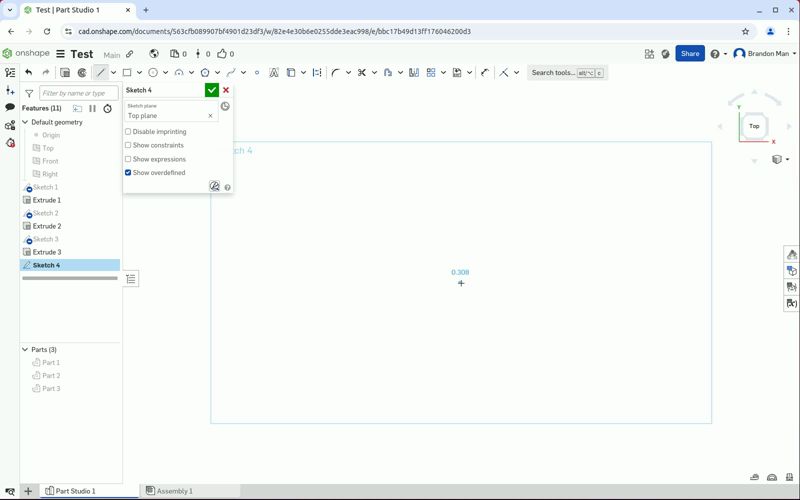
scroll(6)
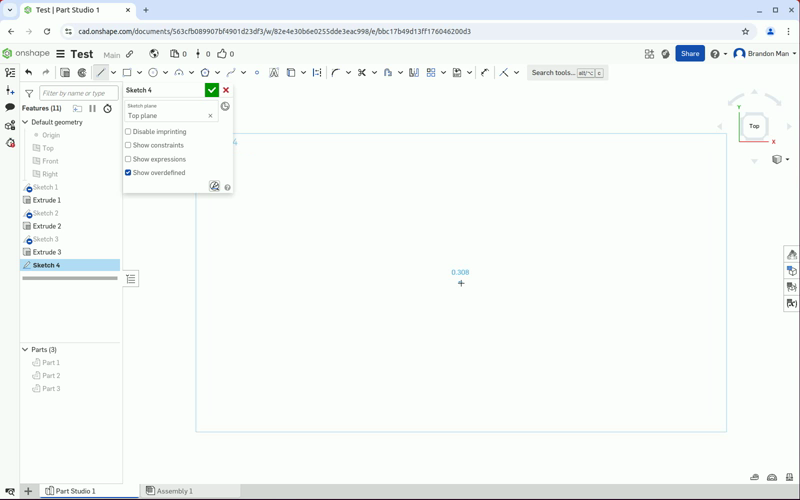
scroll(6)
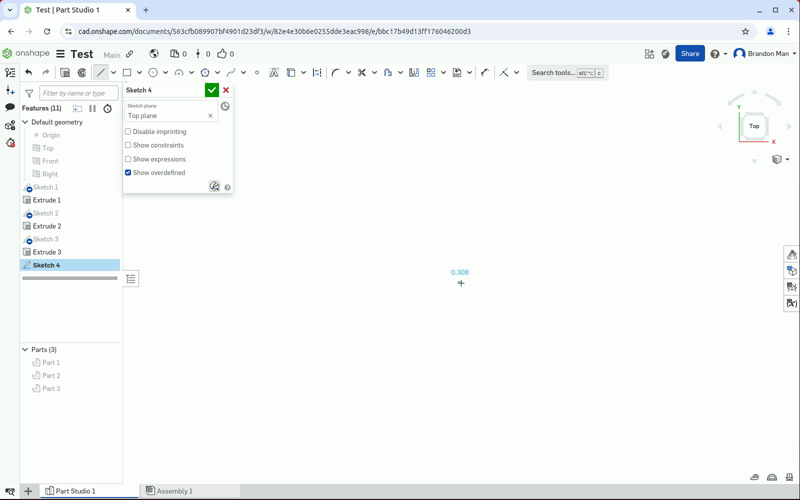
scroll(6)
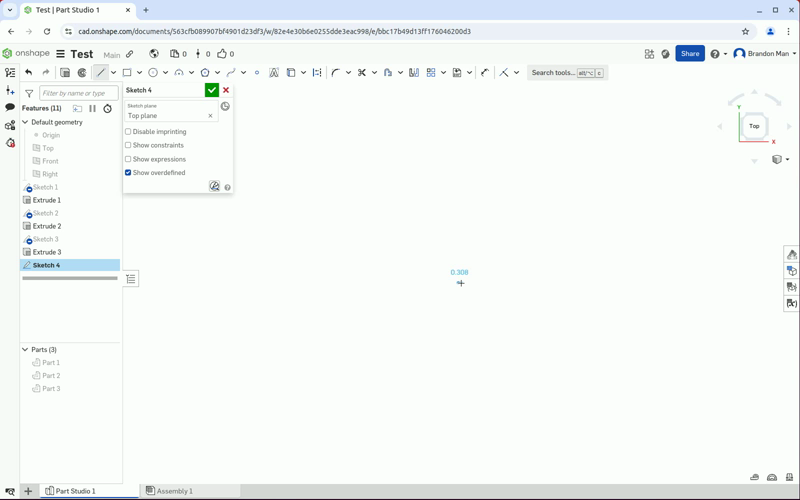
scroll(6)
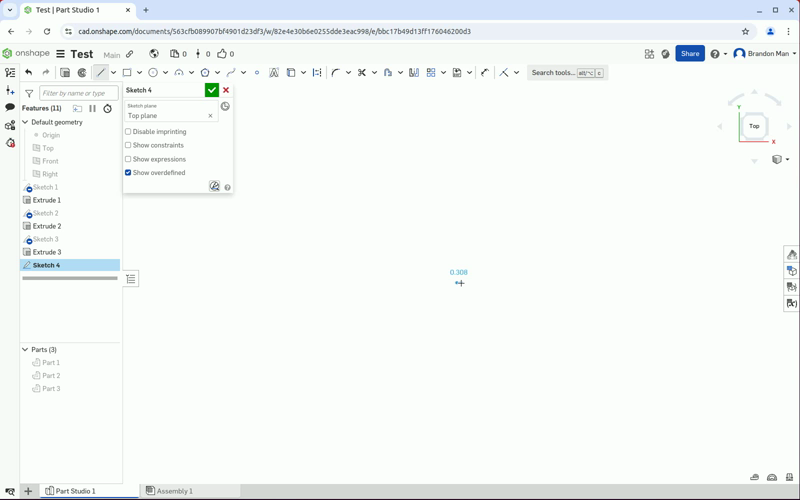
scroll(6)
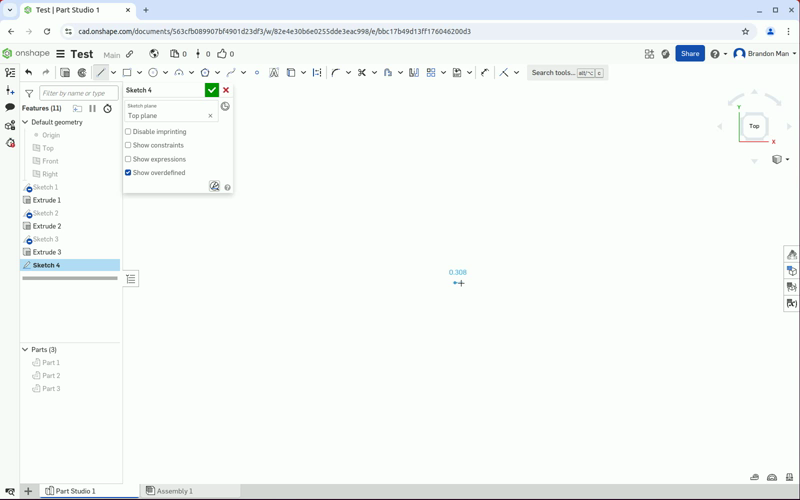
scroll(6)
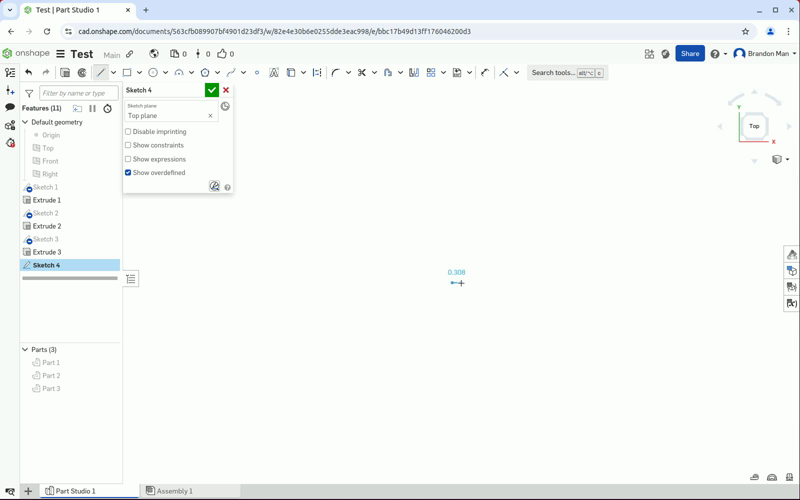
scroll(6)
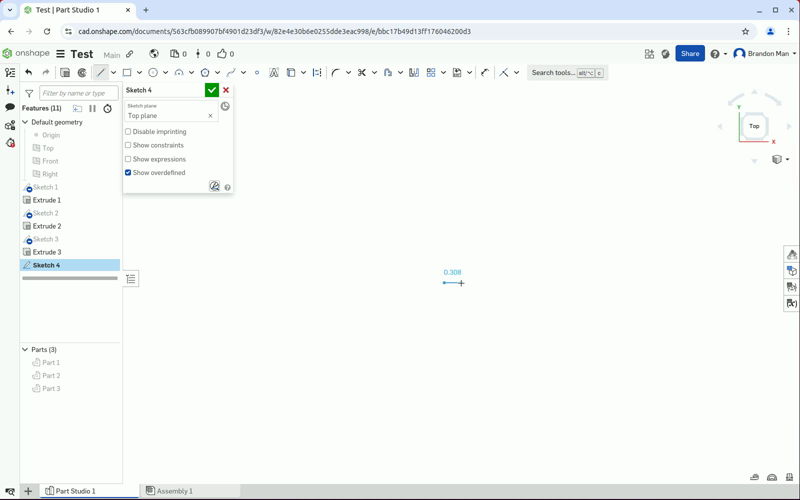
click(461, 282)
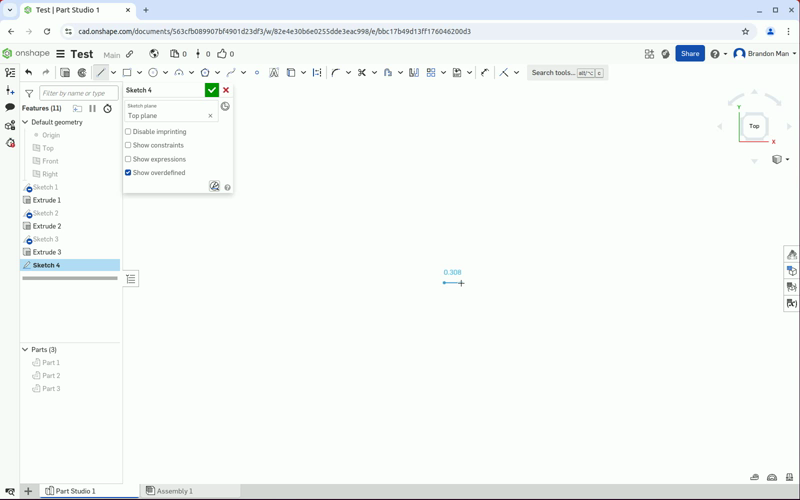
scroll(-6)
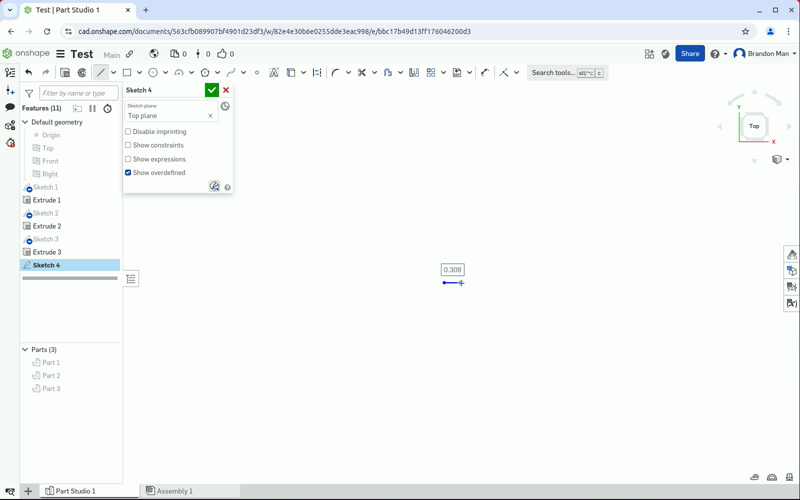
scroll(-6)
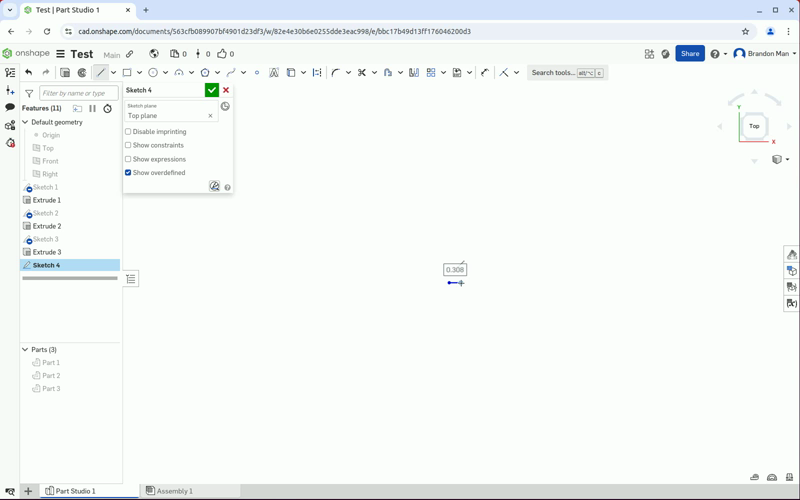
scroll(-6)
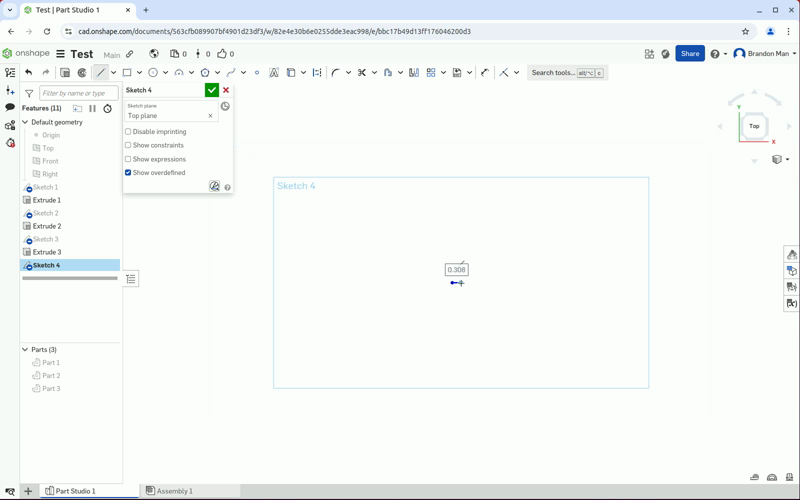
scroll(-6)
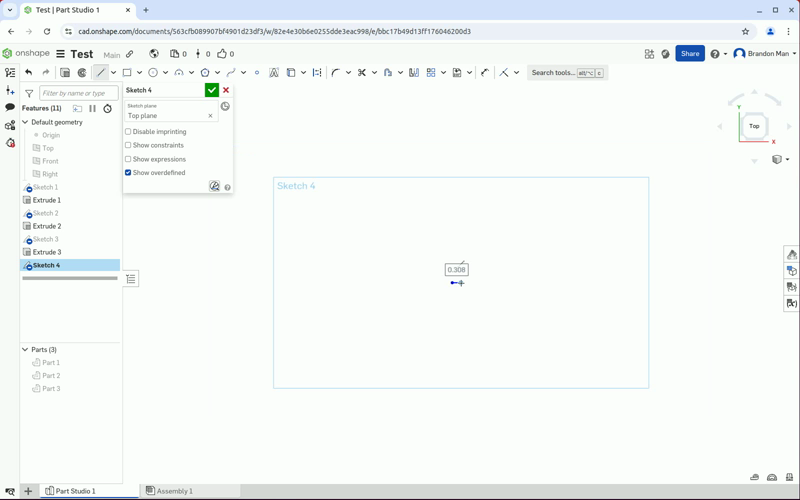
scroll(-6)
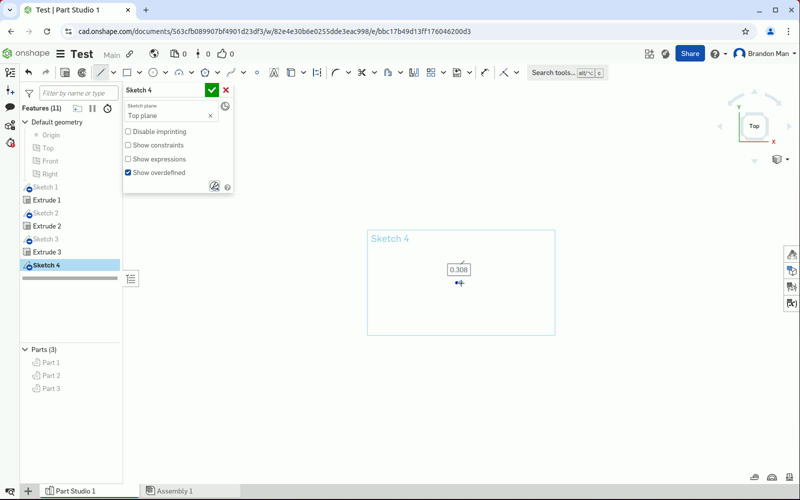
scroll(-6)
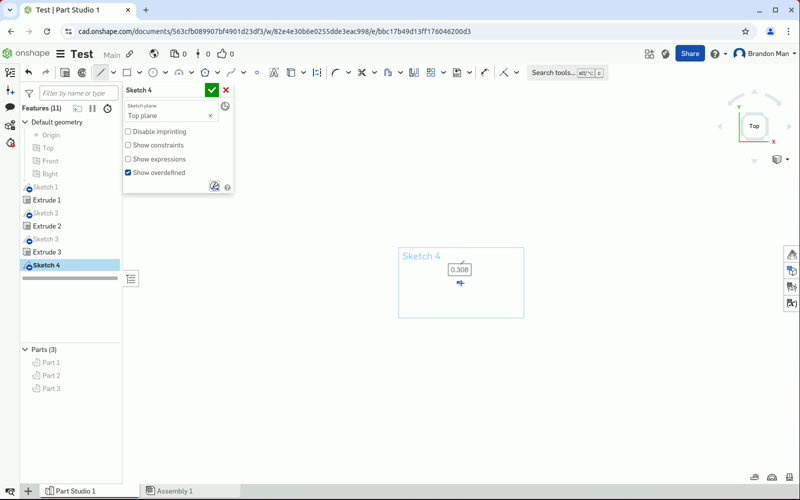
scroll(-6)
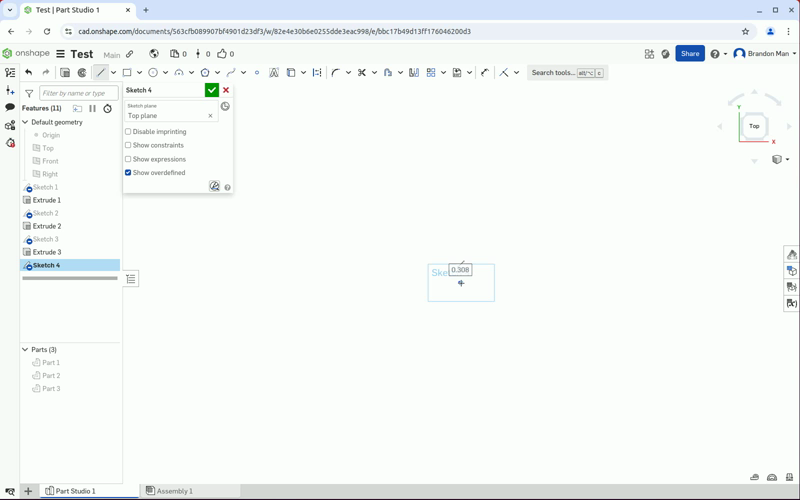
key_up(shift)
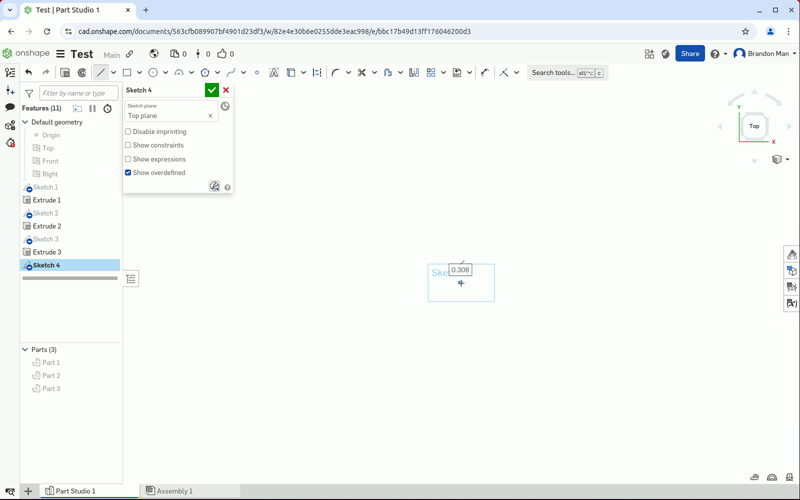
key_down(shift)
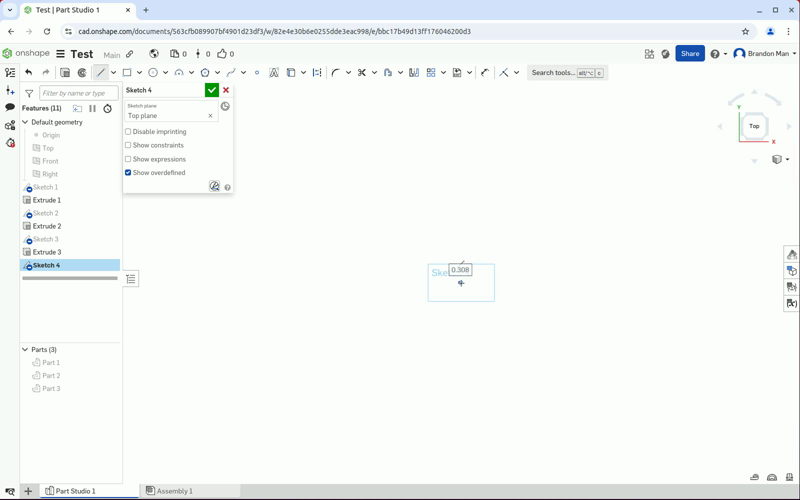
mouse_move(491, 282)
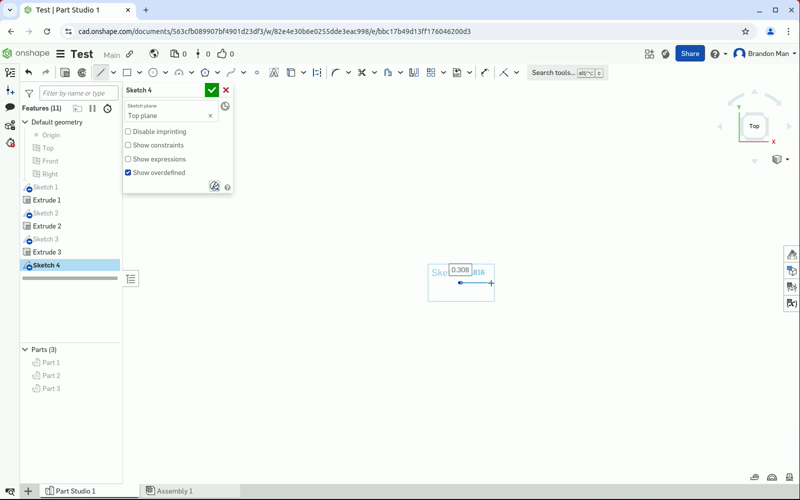
mouse_move(461, 264)
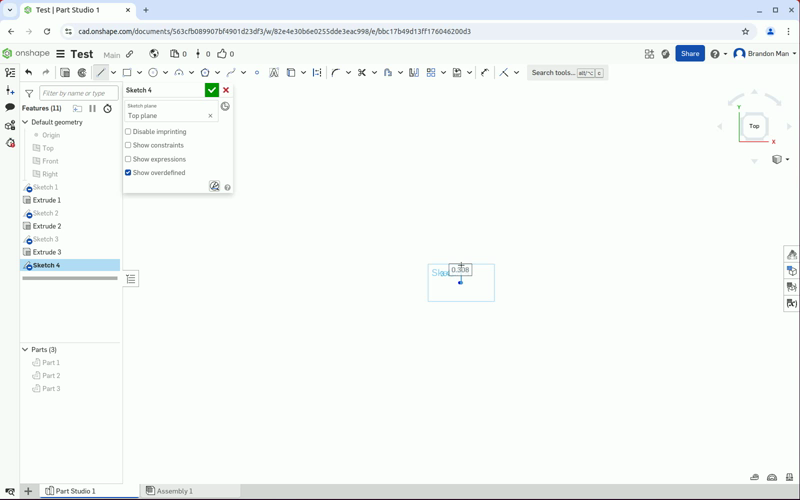
click(461, 264)
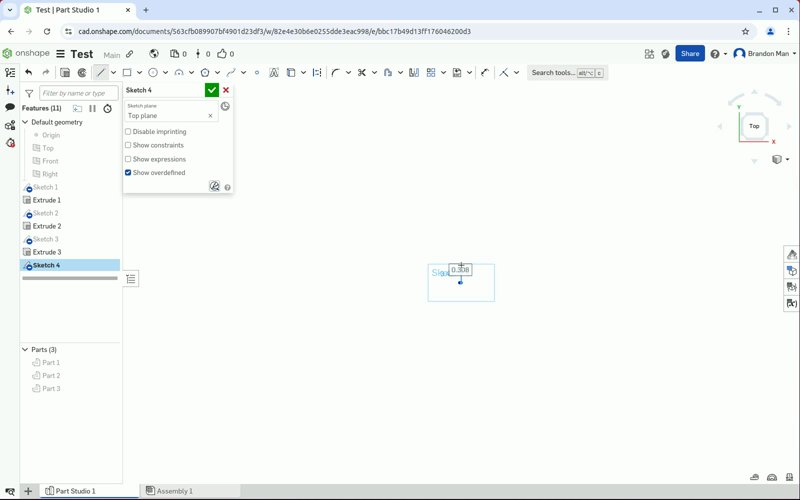
key_up(shift)
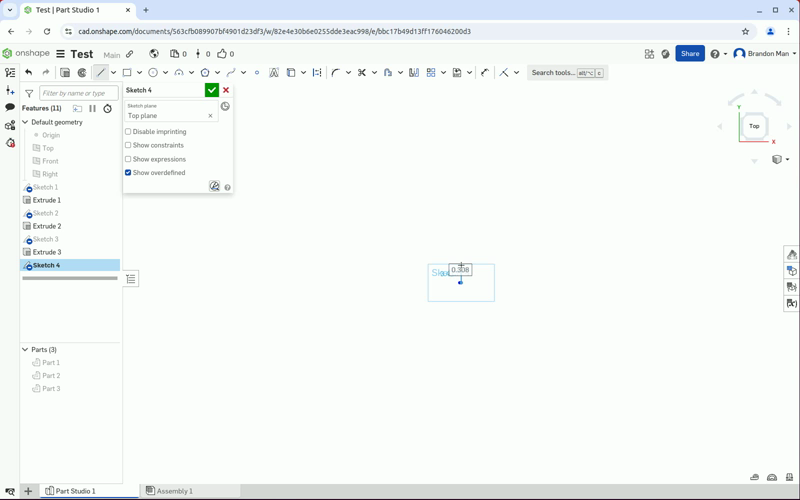
key_down(shift)
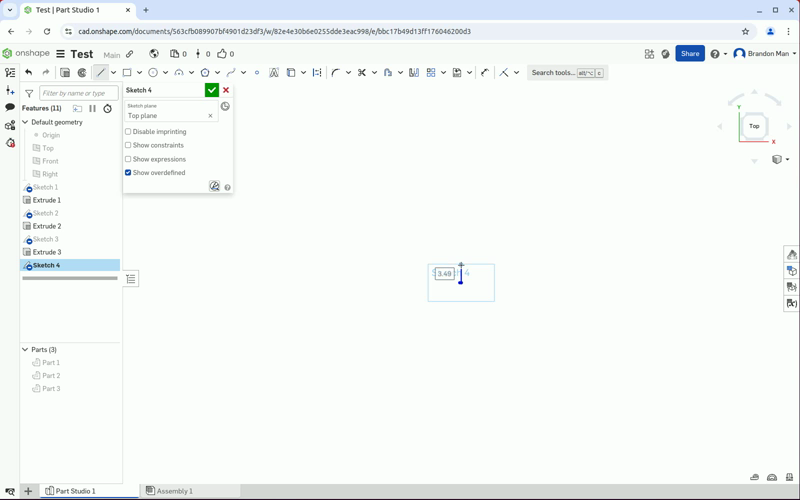
mouse_move(491, 264)
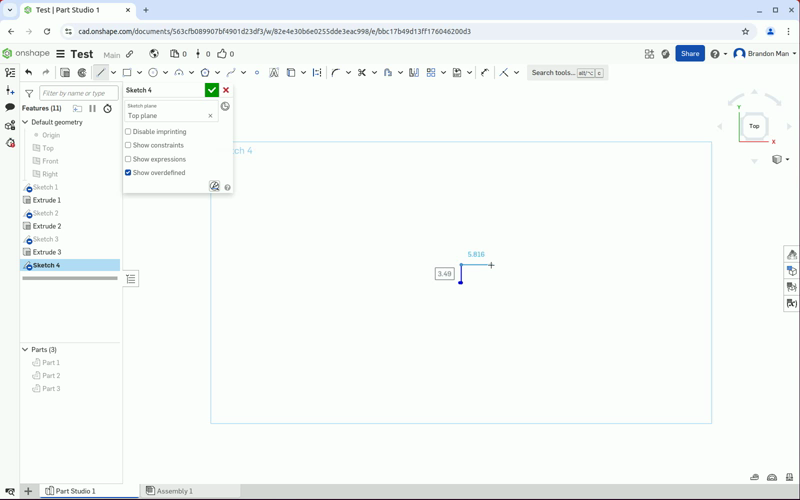
mouse_move(461, 263)
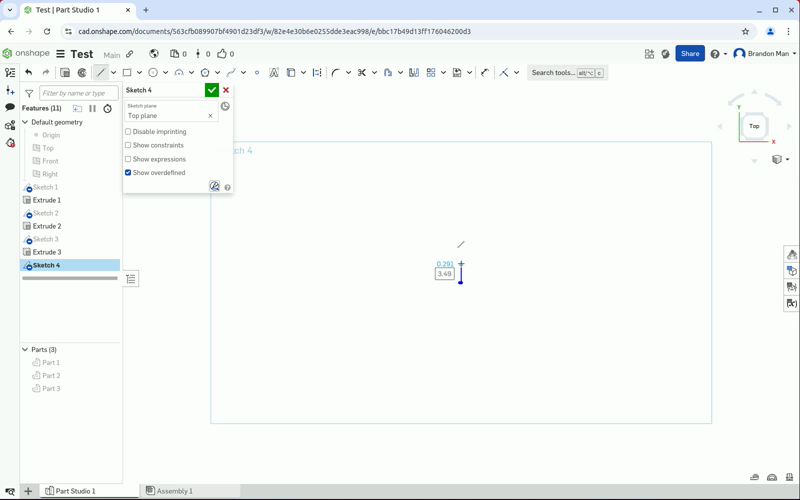
scroll(6)
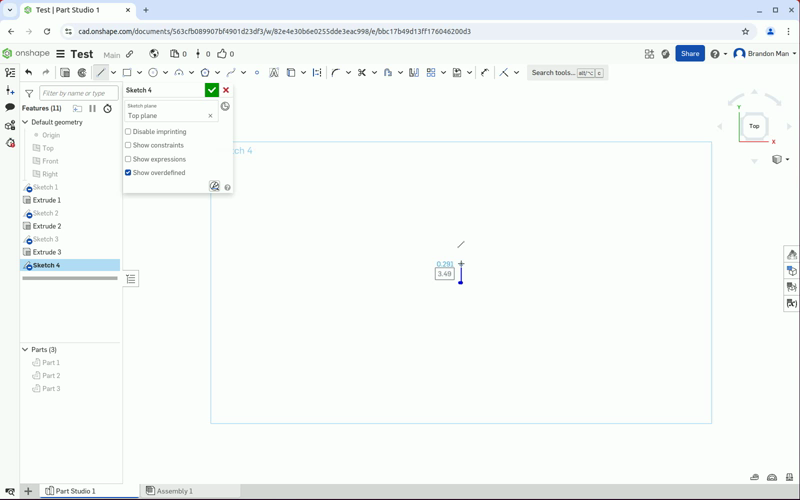
scroll(6)
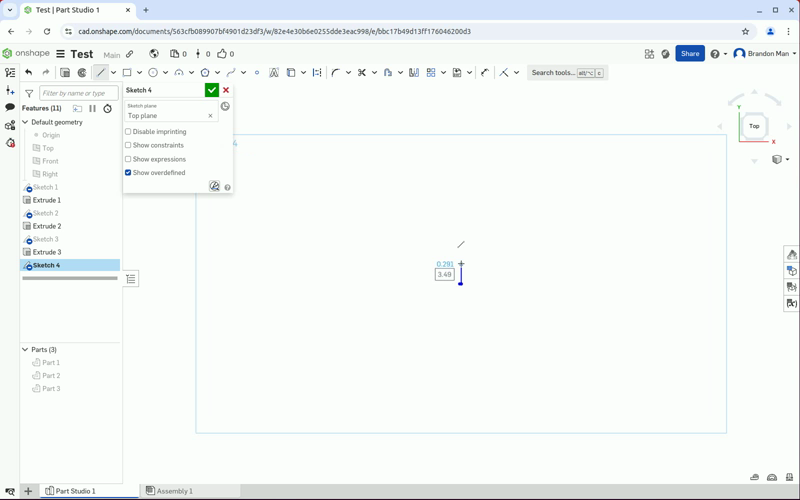
scroll(6)
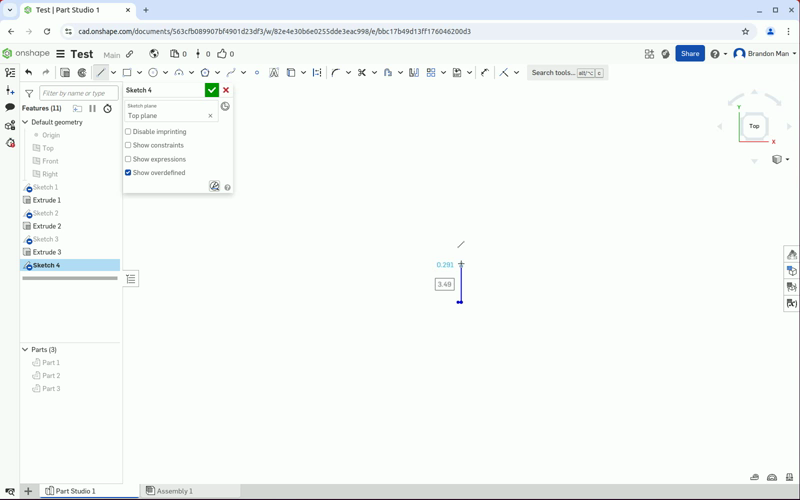
scroll(6)
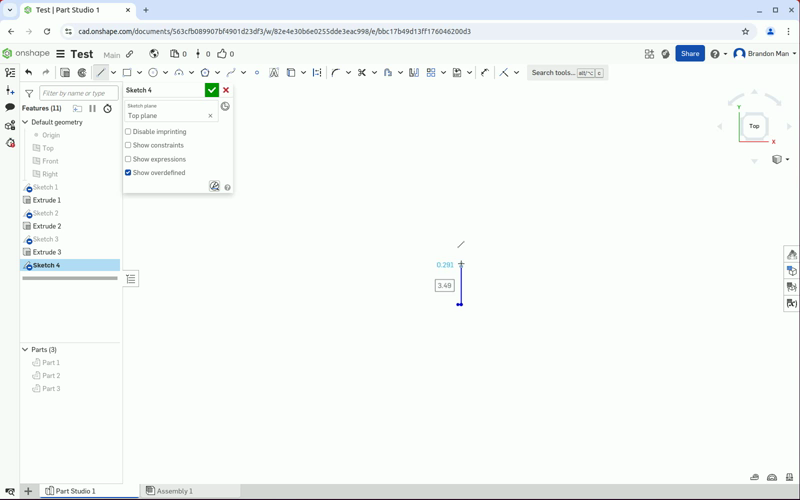
scroll(6)
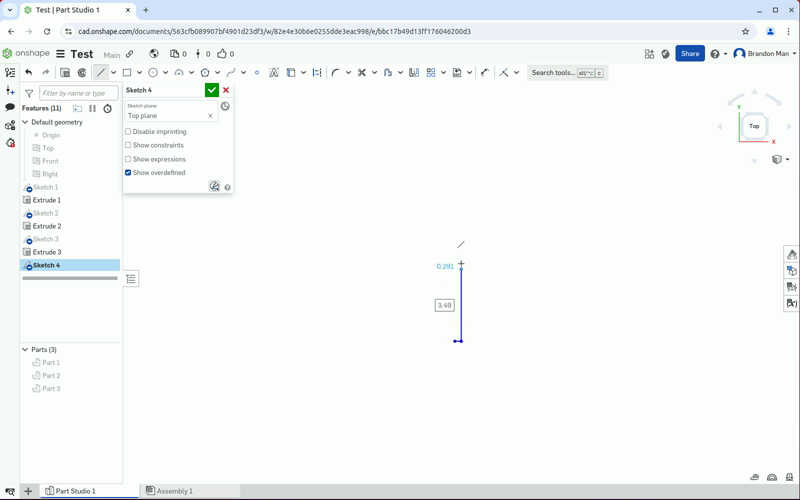
scroll(6)
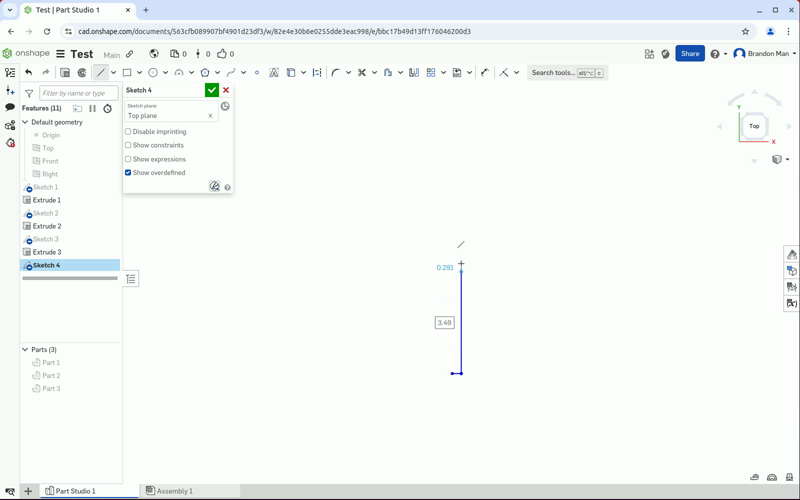
scroll(6)
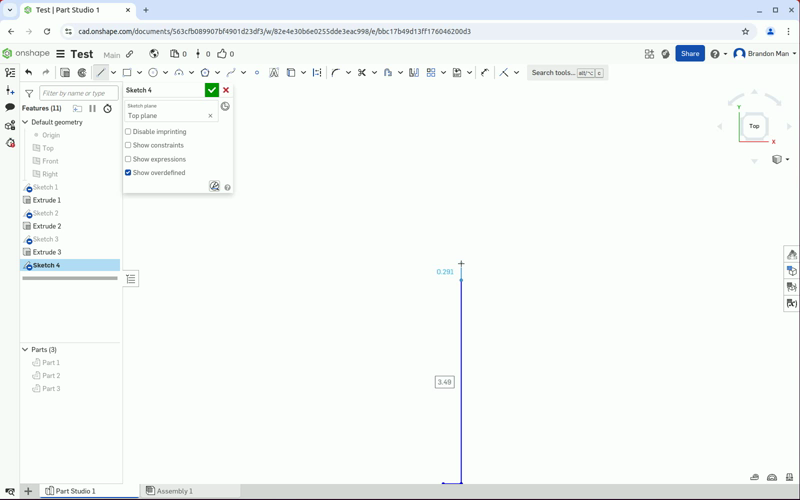
click(461, 263)
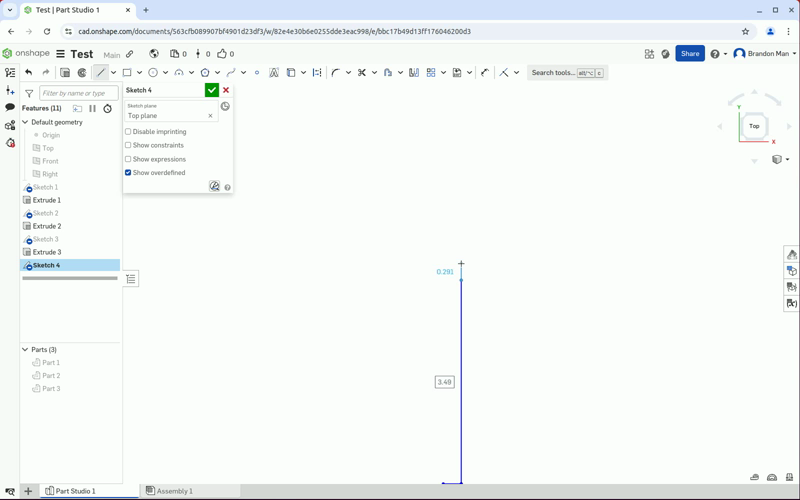
scroll(-6)
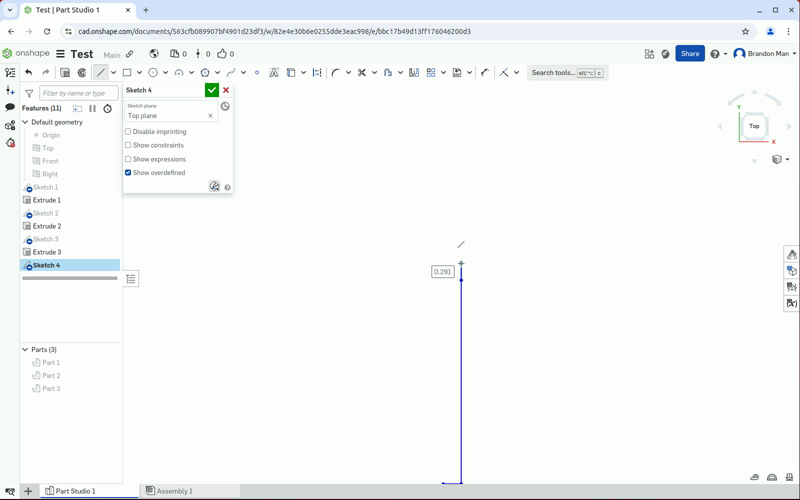
scroll(-6)
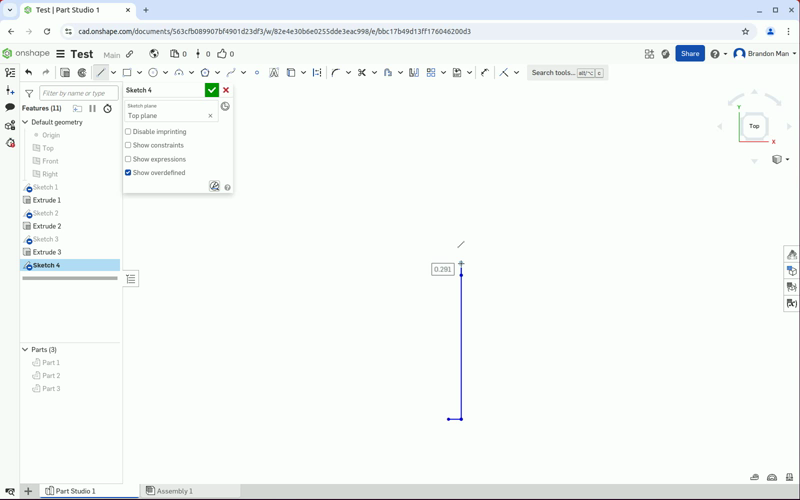
scroll(-6)
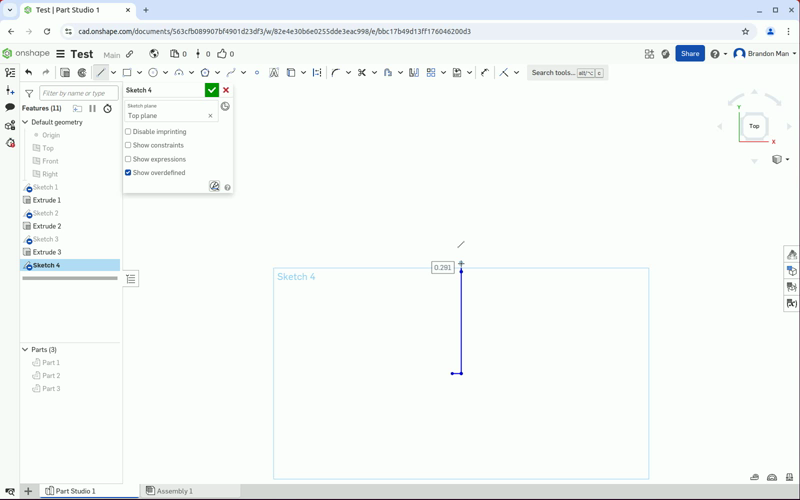
scroll(-6)
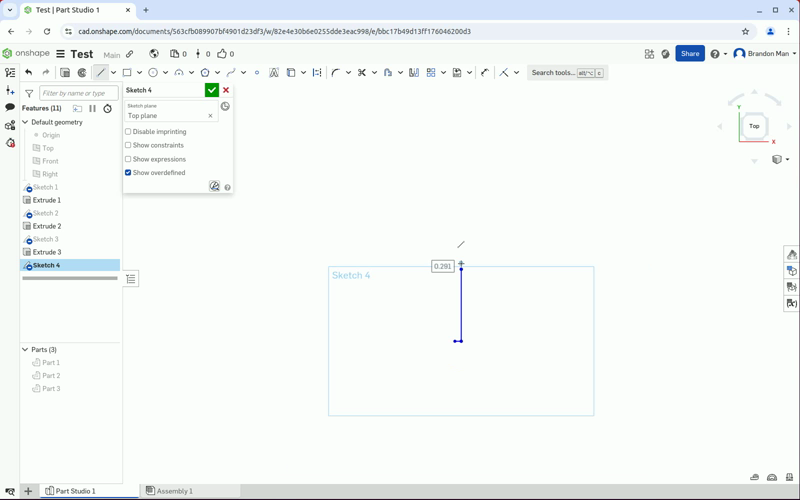
scroll(-6)
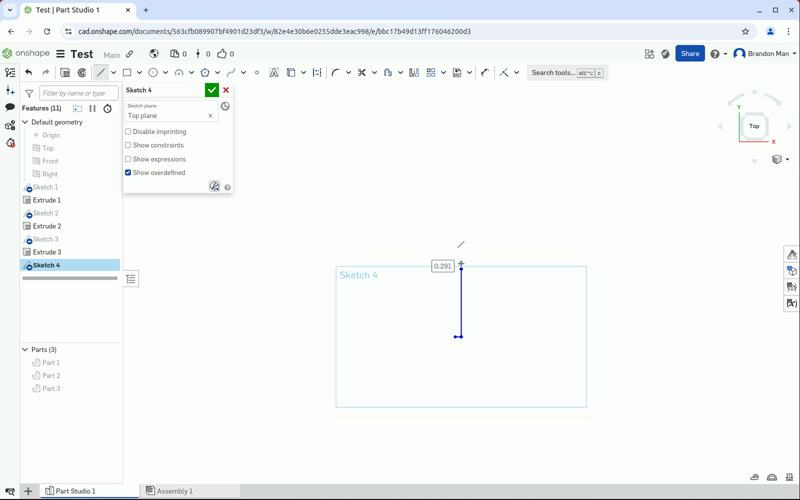
scroll(-6)
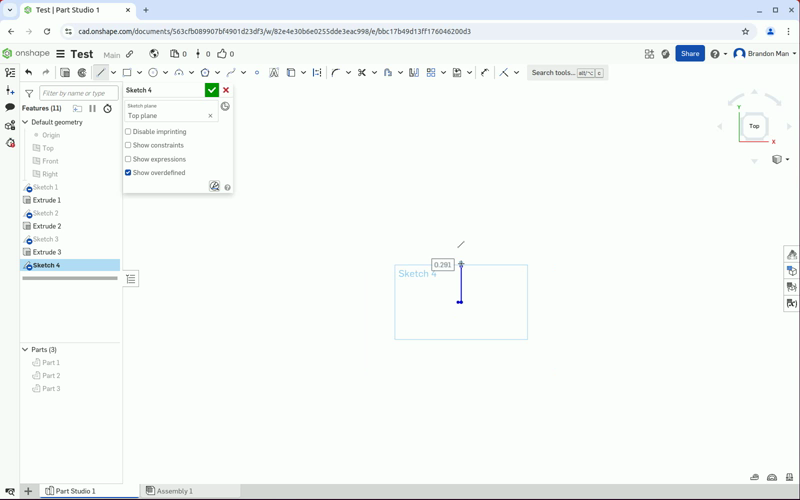
scroll(-6)
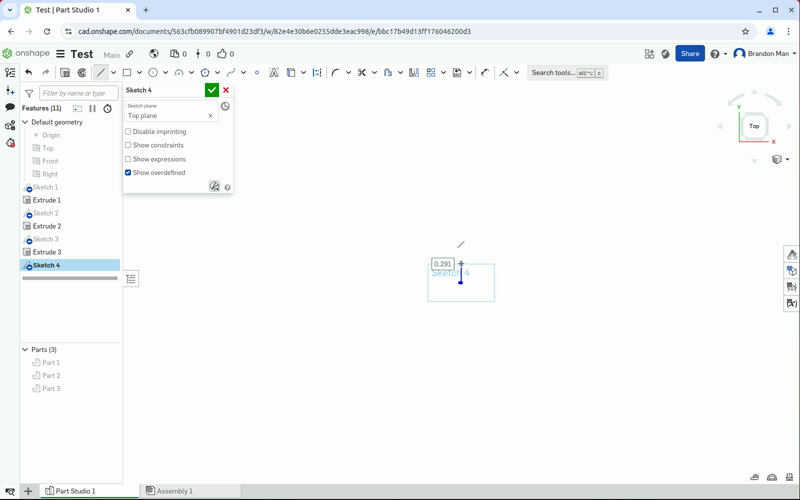
key_up(shift)
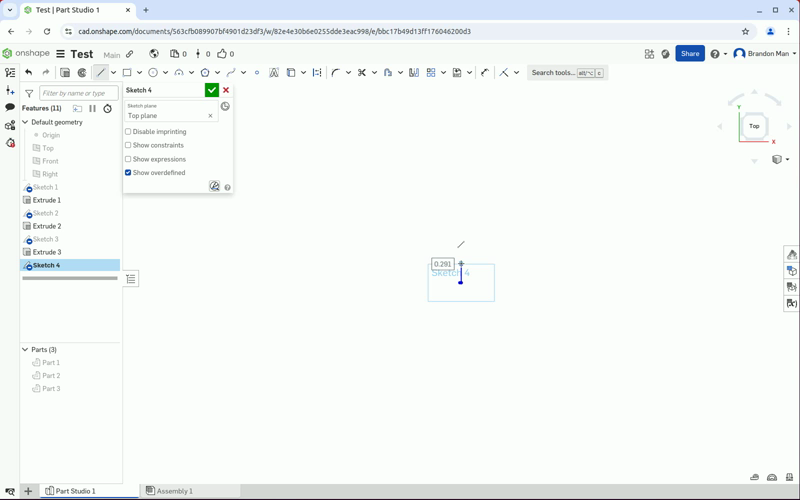
key_down(shift)
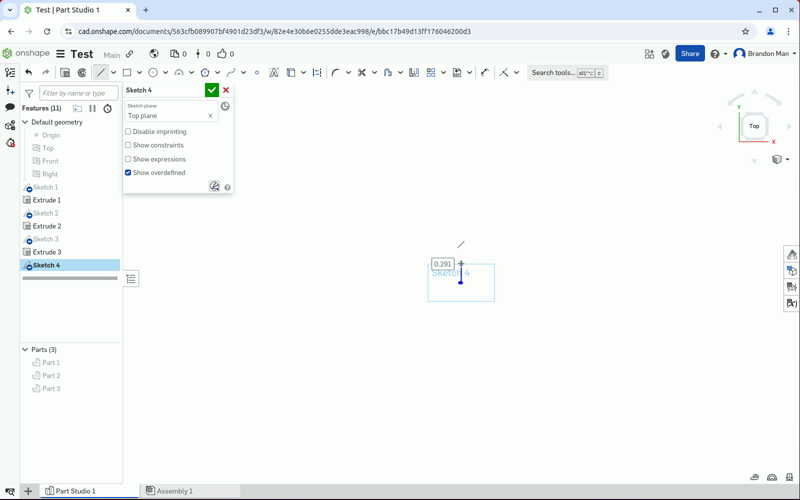
mouse_move(491, 263)
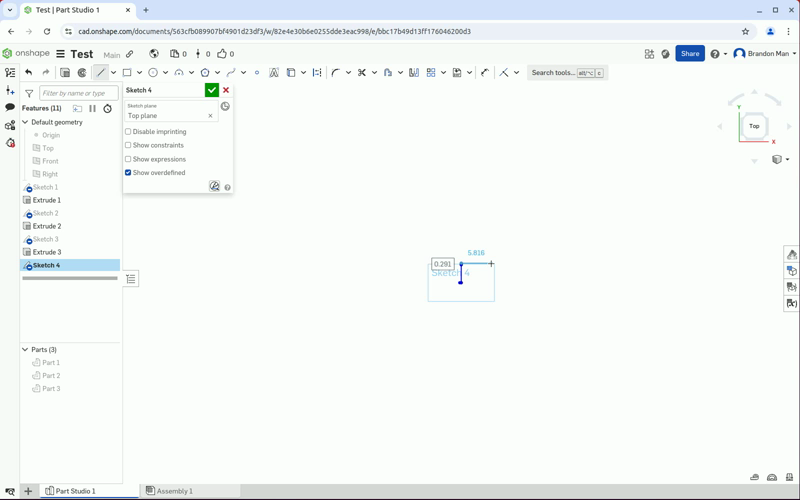
mouse_move(461, 261)
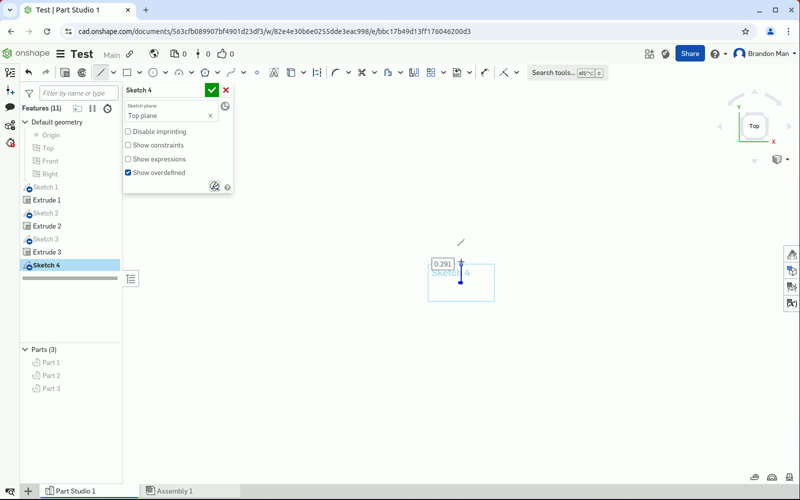
scroll(6)
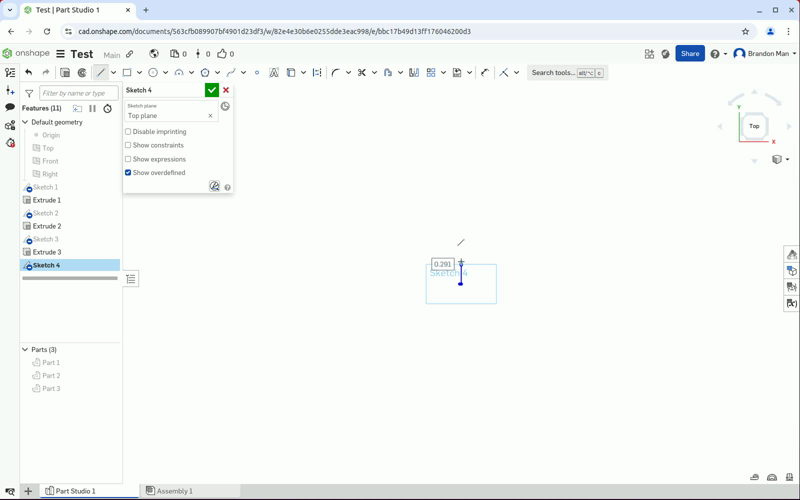
scroll(6)
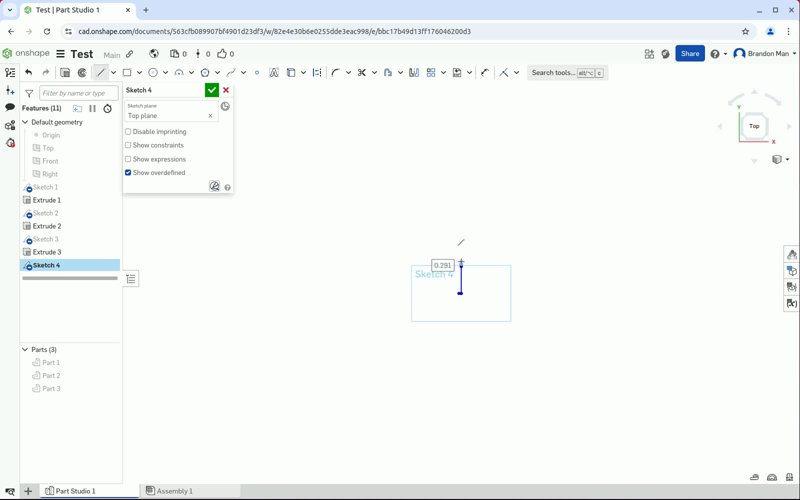
scroll(6)
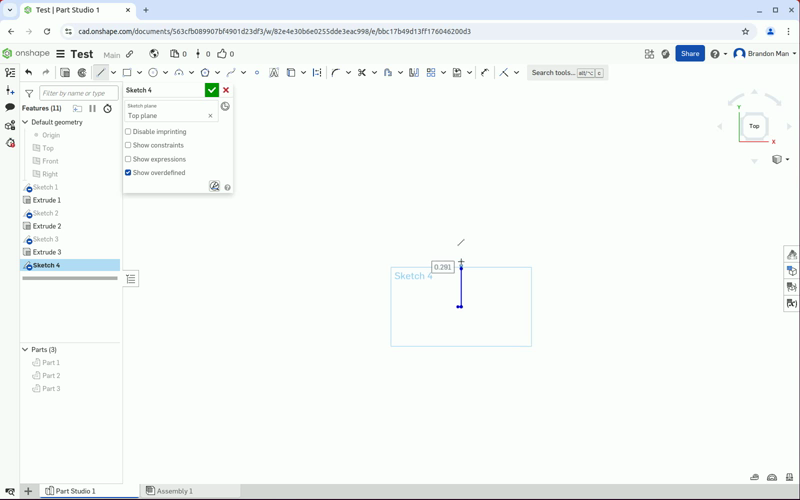
scroll(6)
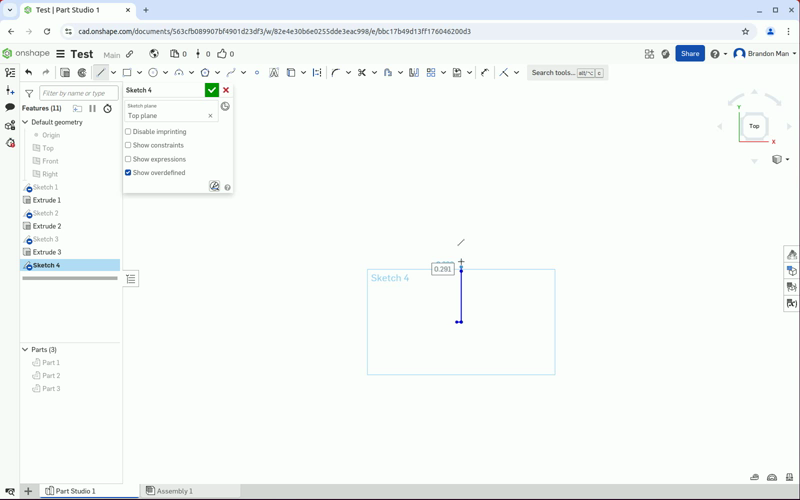
scroll(6)
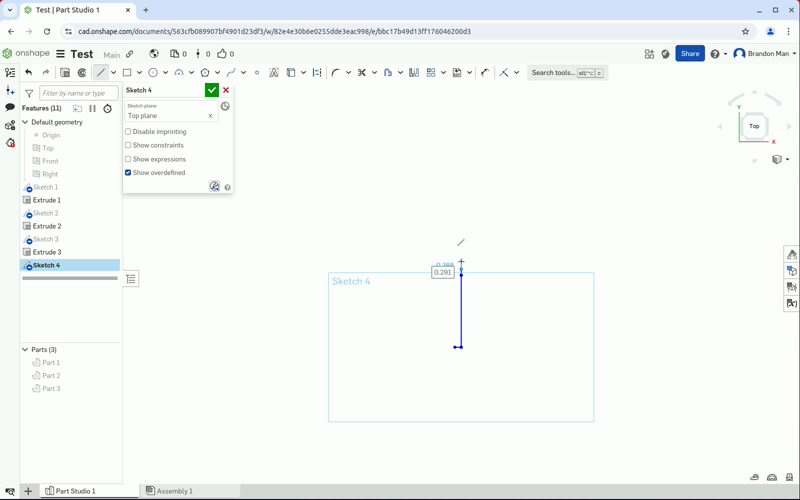
scroll(6)
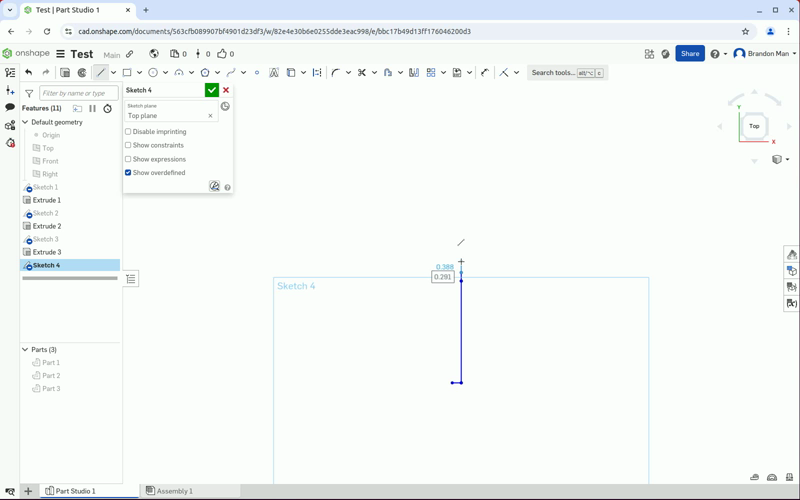
scroll(6)
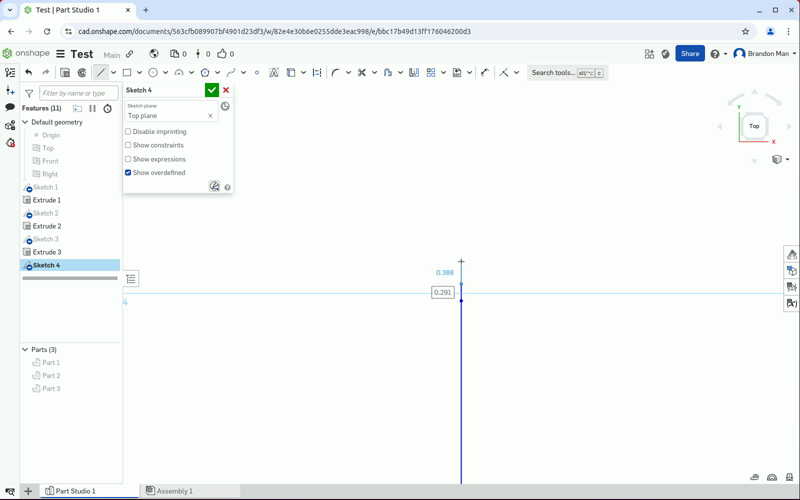
click(461, 261)
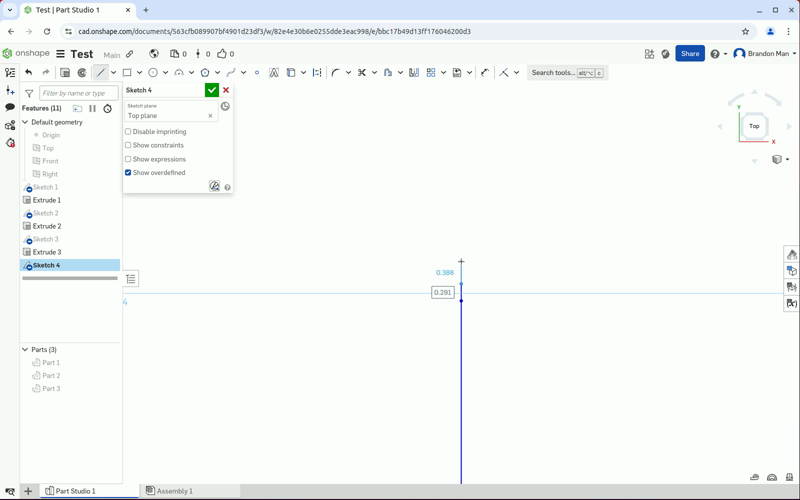
scroll(-6)
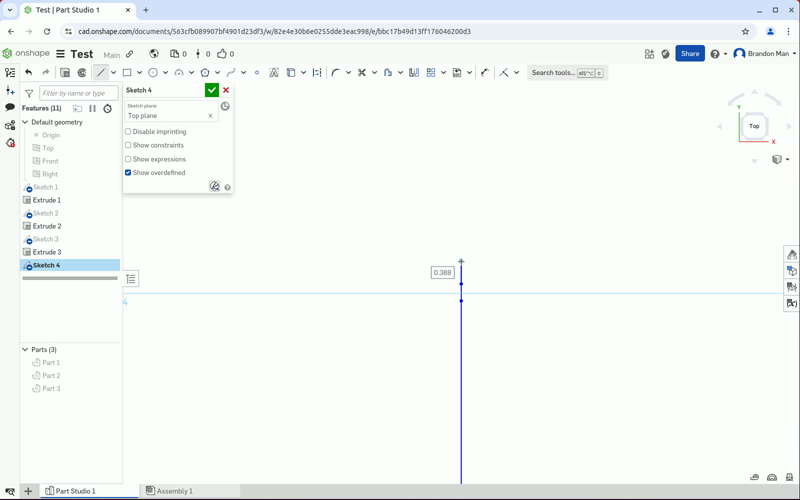
scroll(-6)
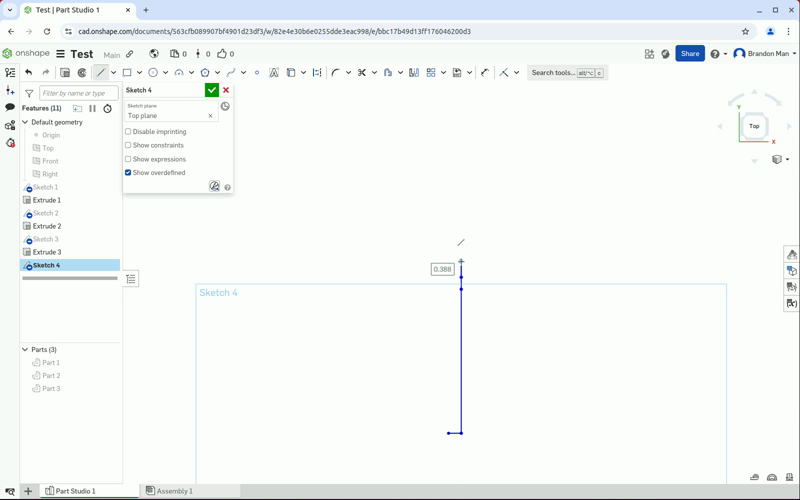
scroll(-6)
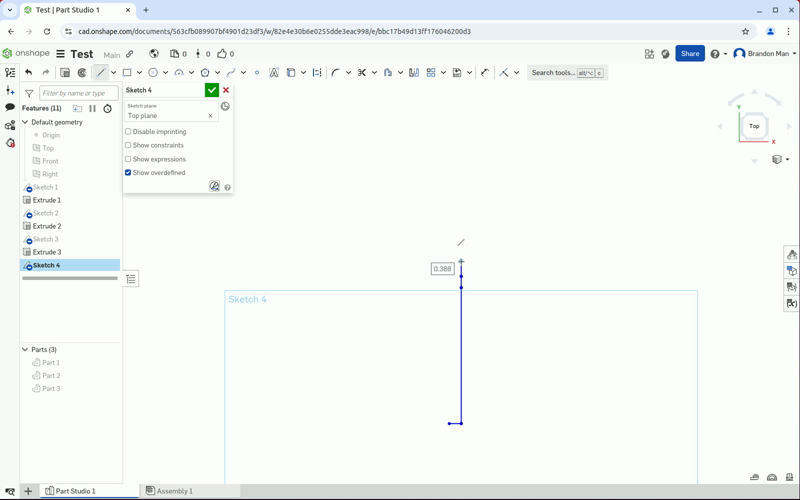
scroll(-6)
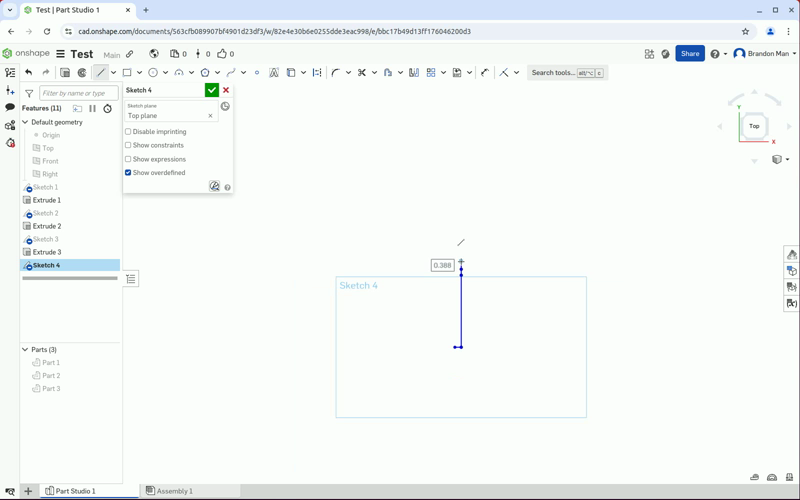
scroll(-6)
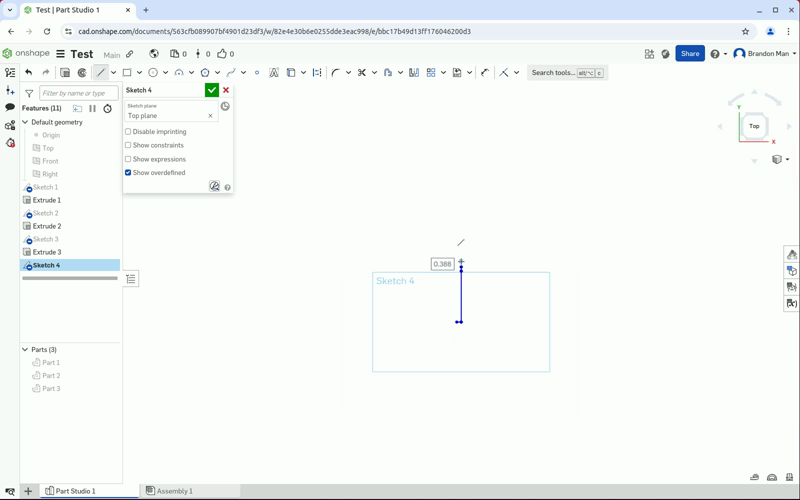
scroll(-6)
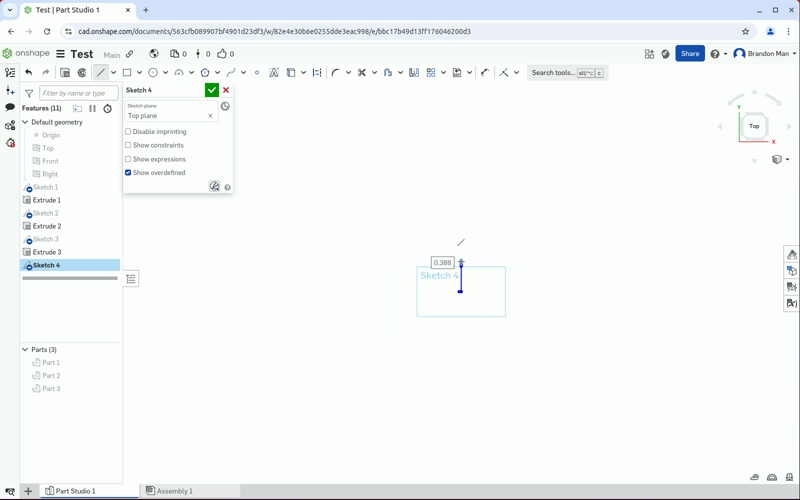
scroll(-6)
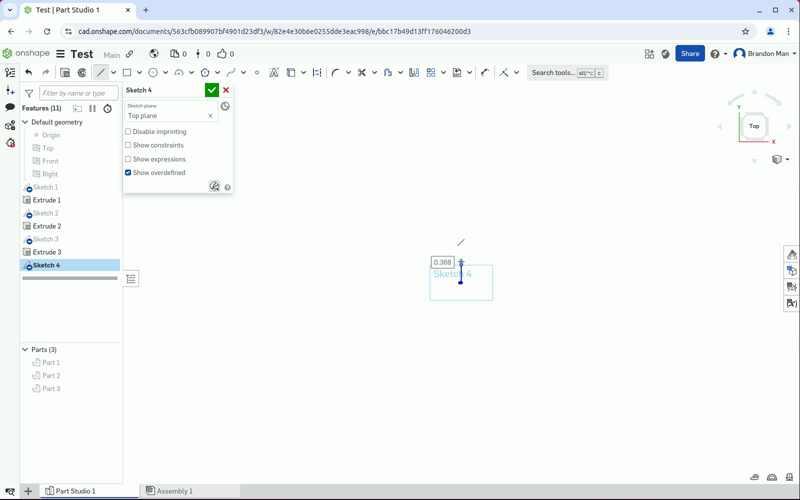
key_up(shift)
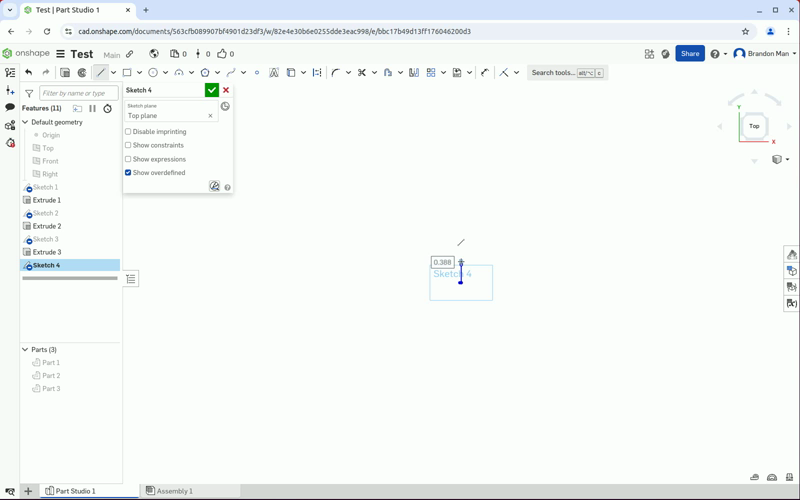
key_down(shift)
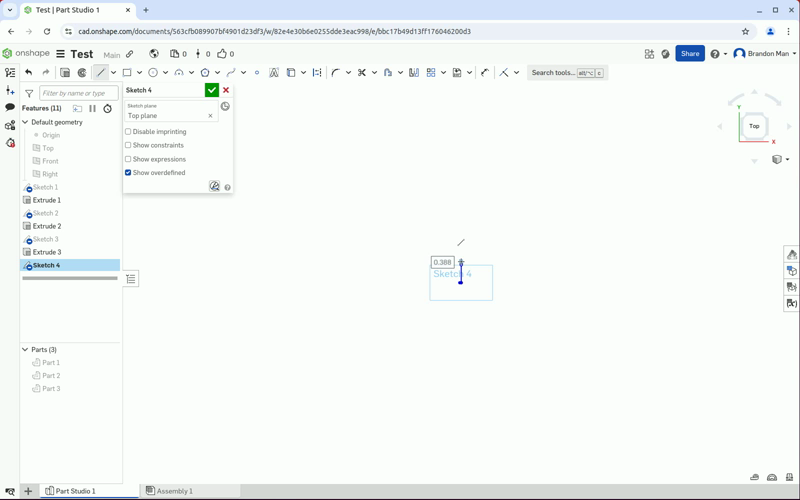
mouse_move(491, 261)
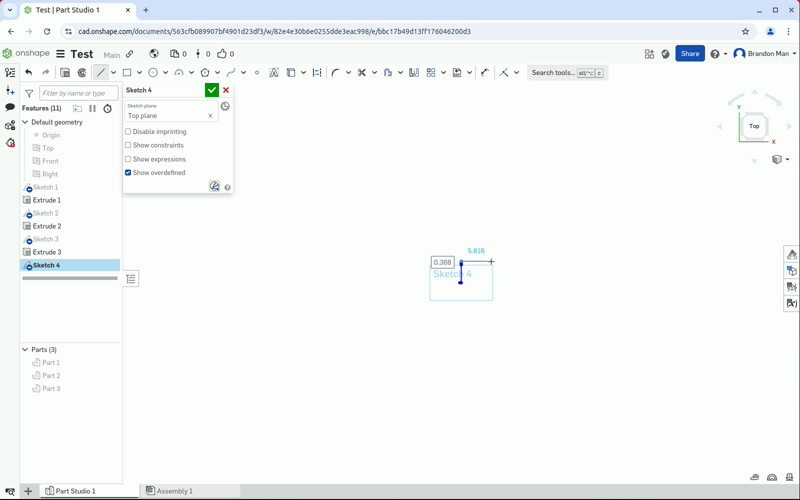
mouse_move(459, 261)
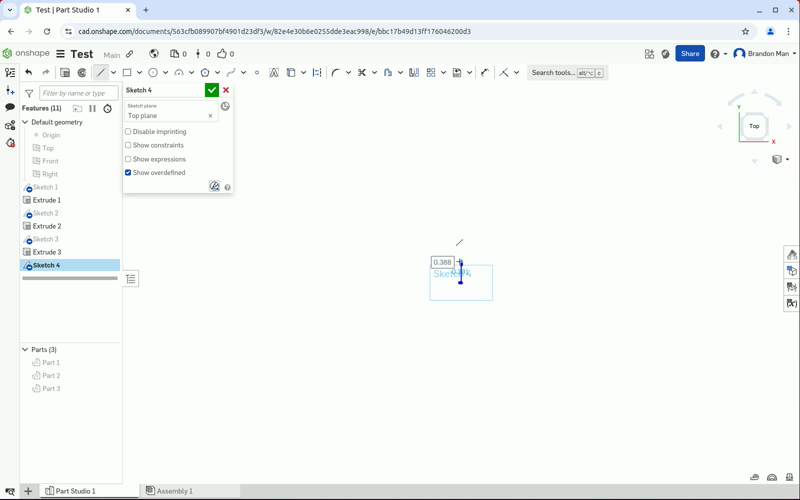
scroll(6)
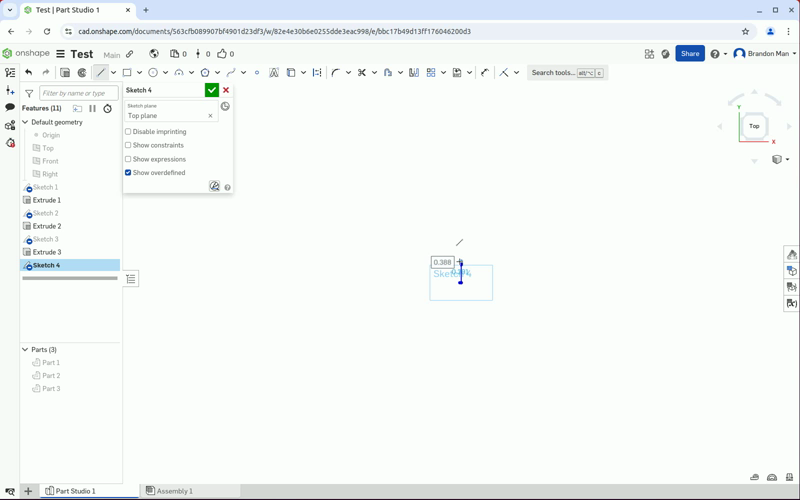
scroll(6)
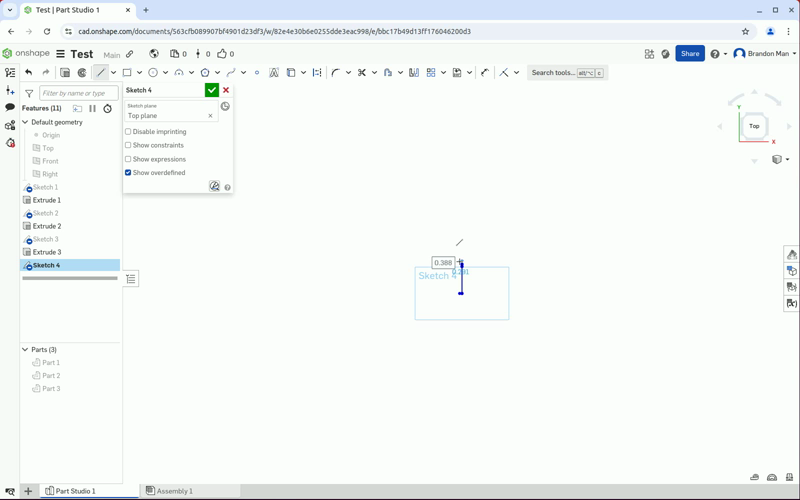
scroll(6)
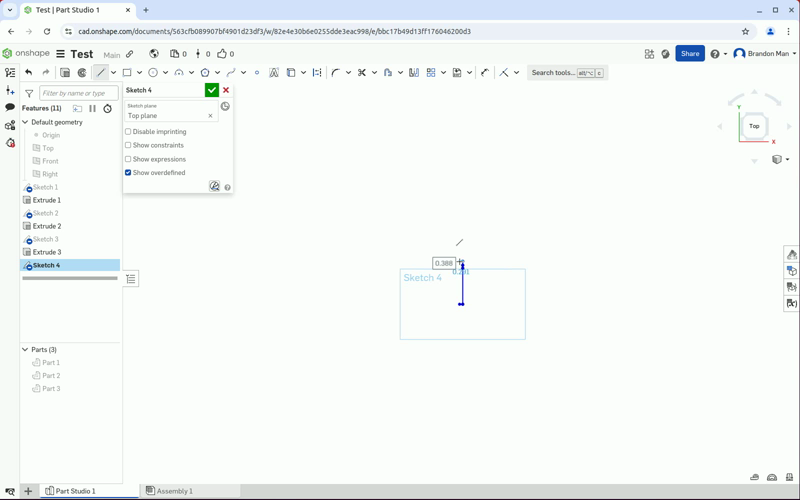
scroll(6)
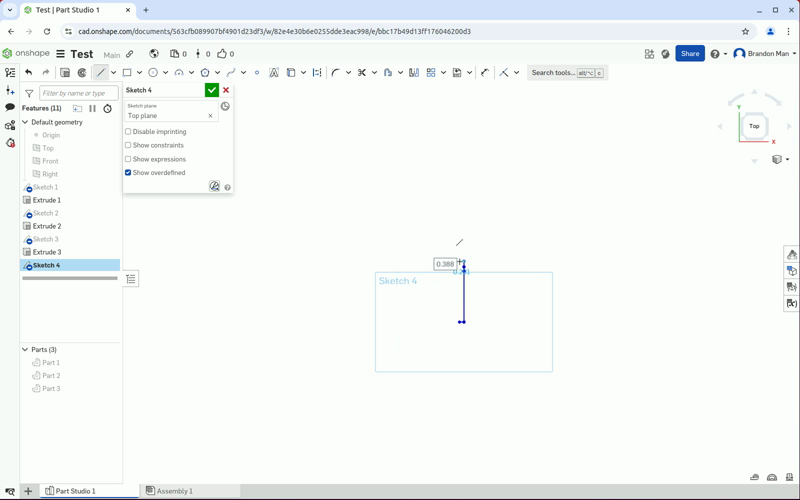
scroll(6)
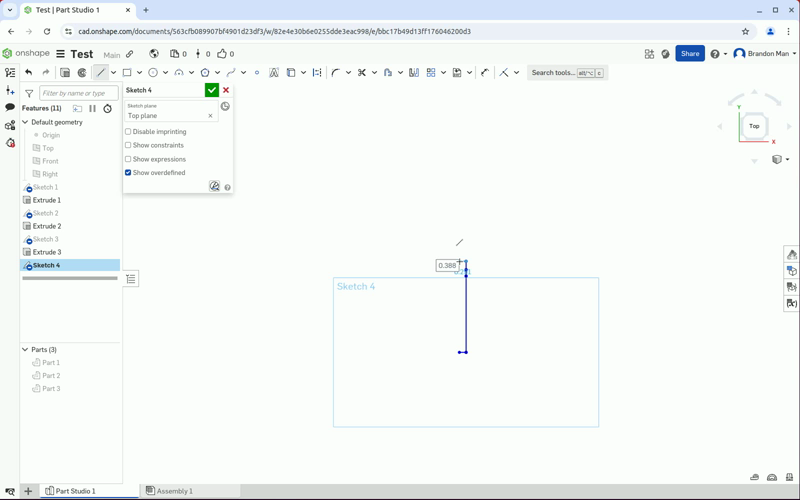
scroll(6)
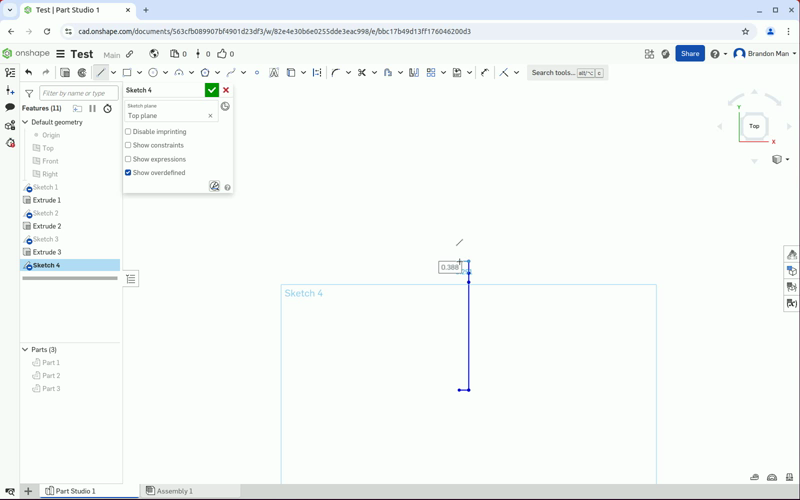
scroll(6)
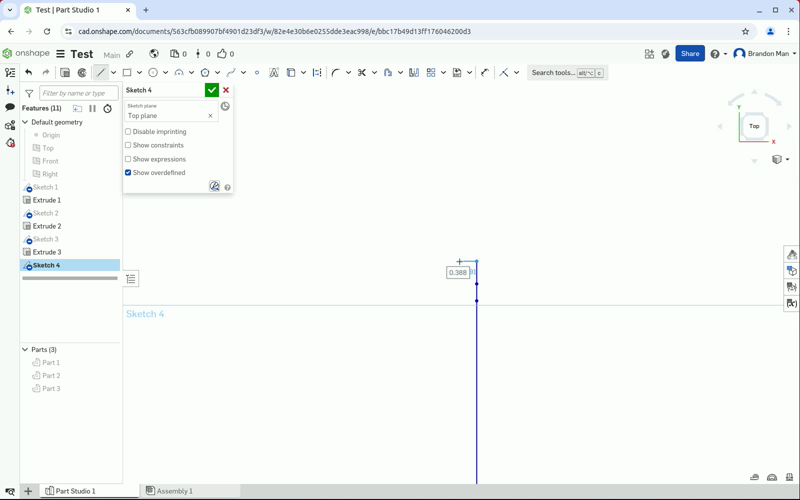
click(459, 261)
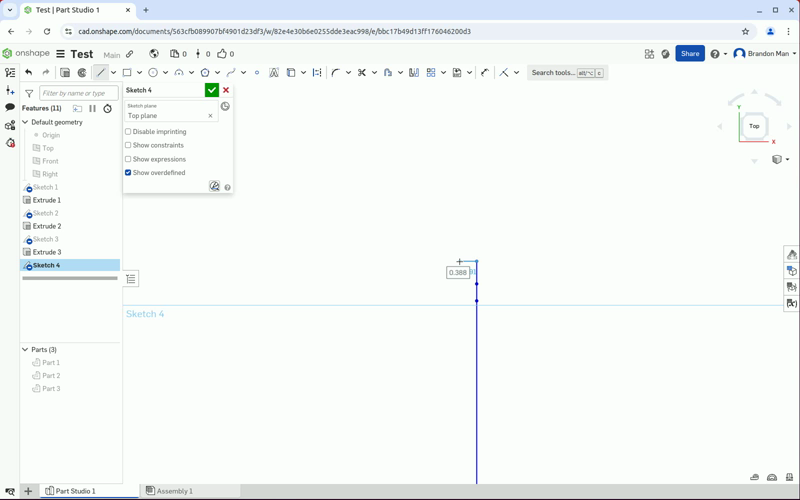
scroll(-6)
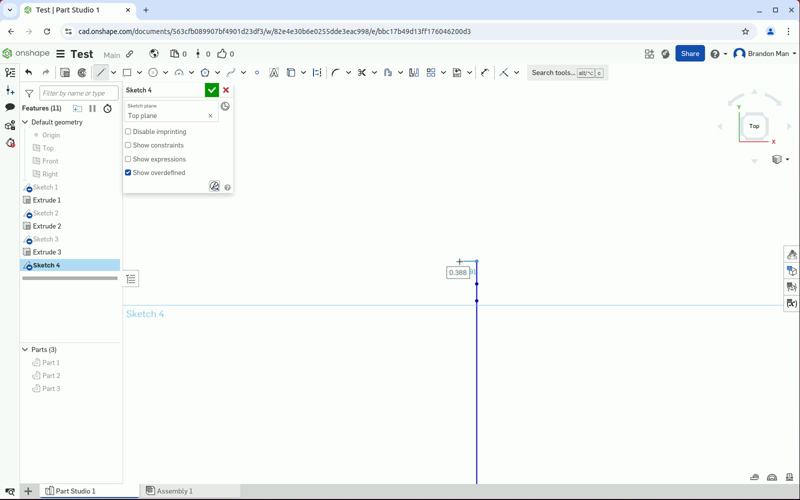
scroll(-6)
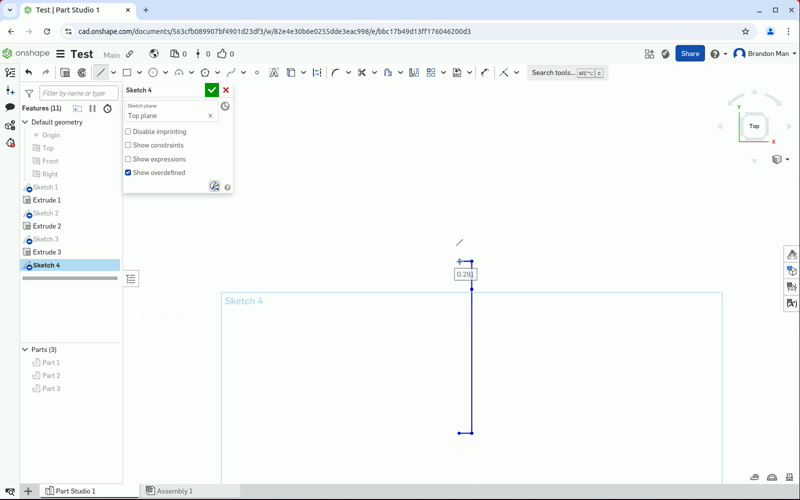
scroll(-6)
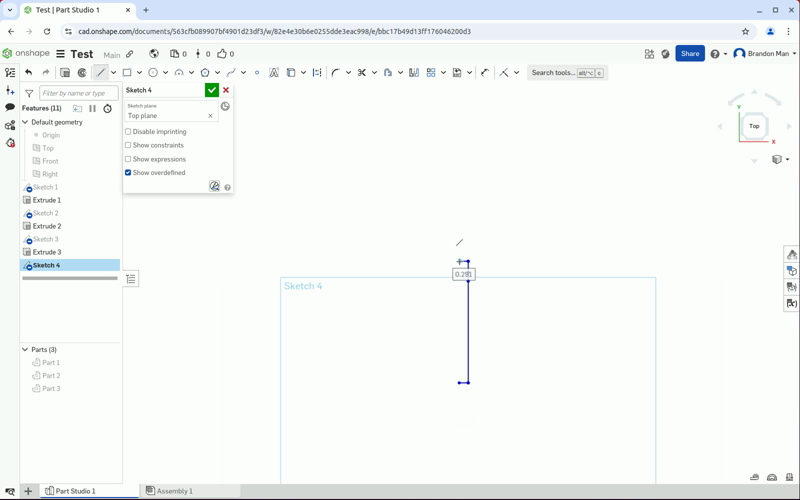
scroll(-6)
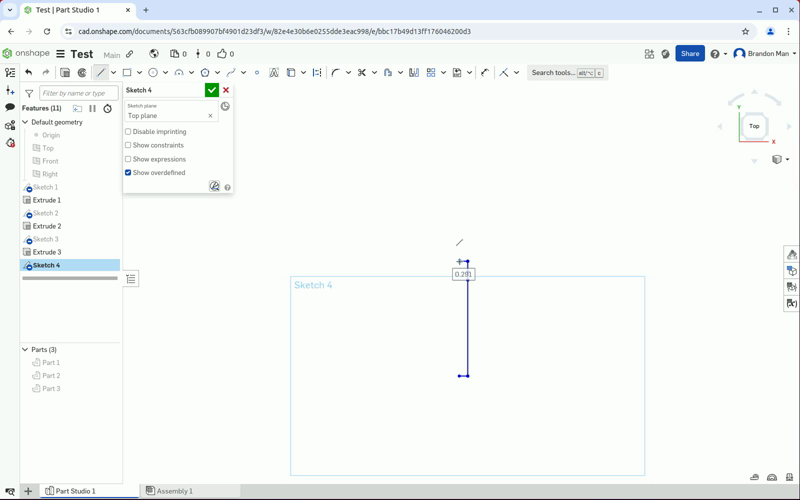
scroll(-6)
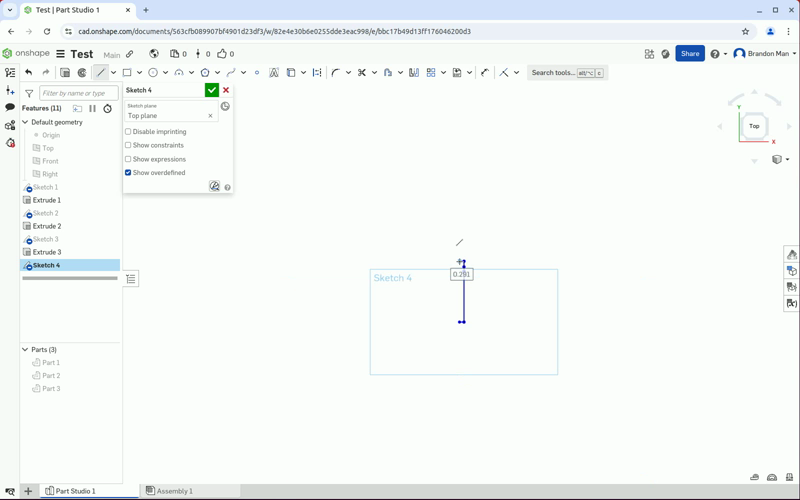
scroll(-6)
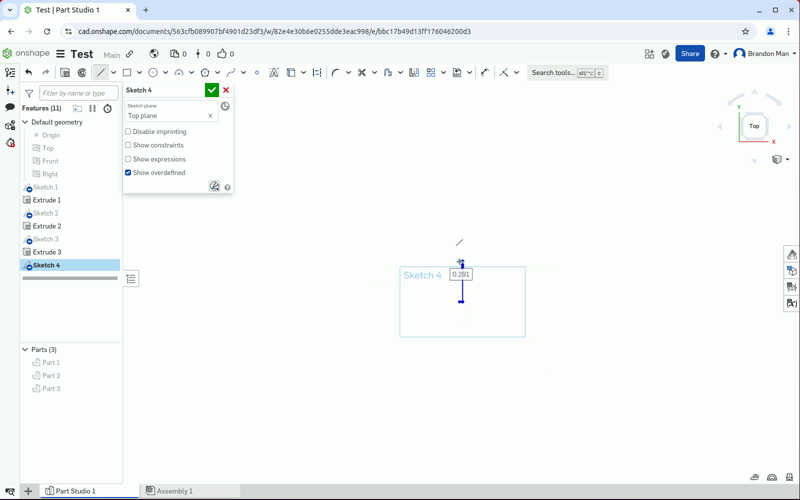
scroll(-6)
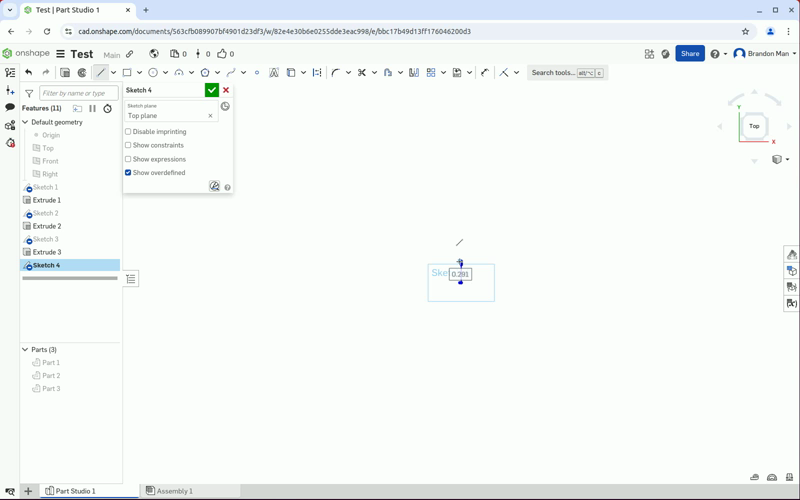
key_up(shift)
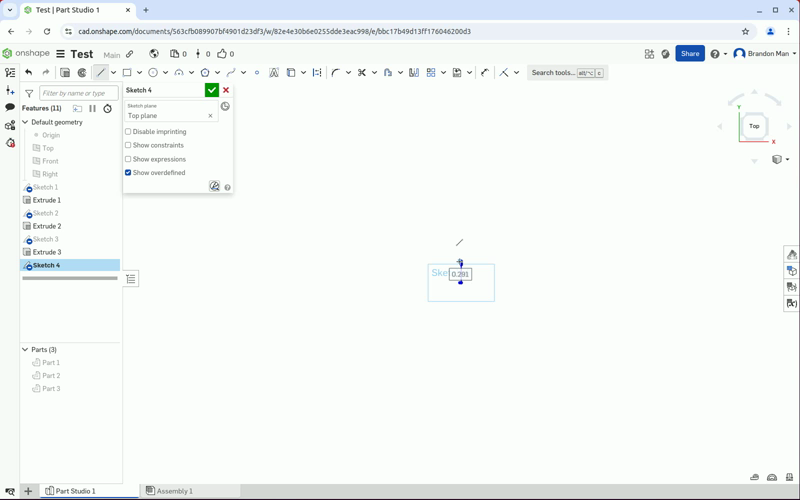
mouse_move(489, 261)
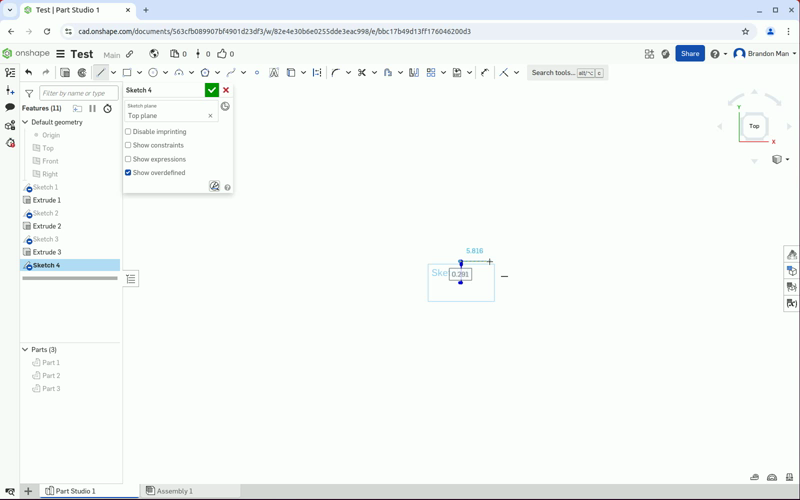
key_down(shift)
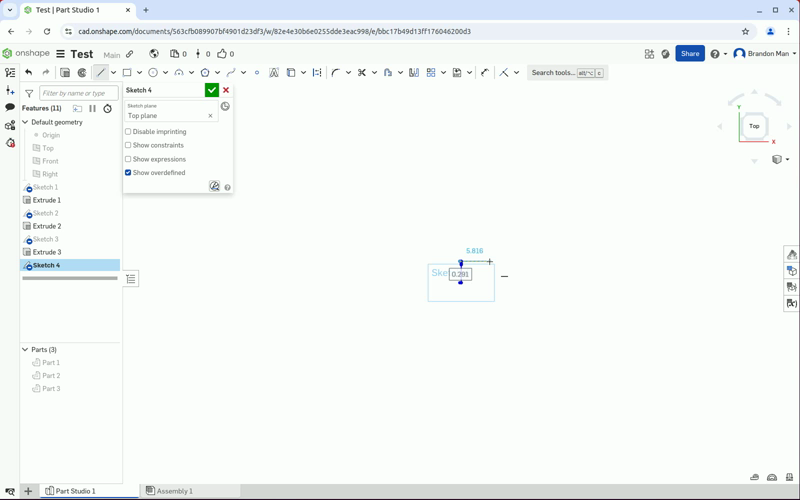
mouse_move(459, 282)
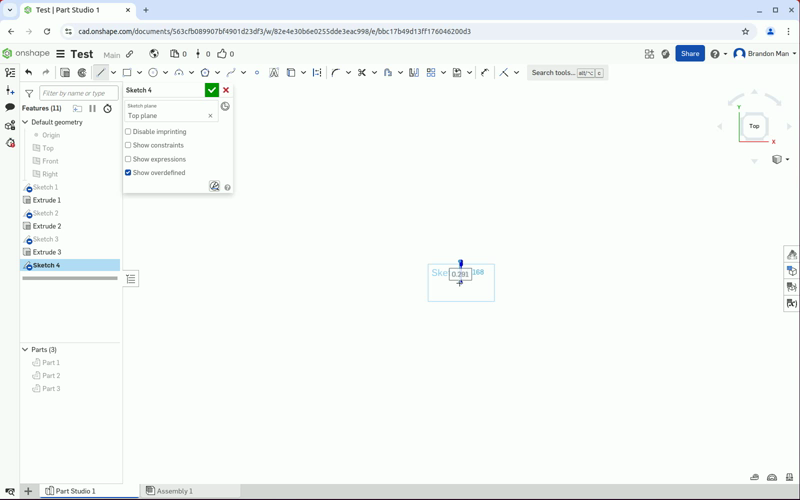
scroll(6)
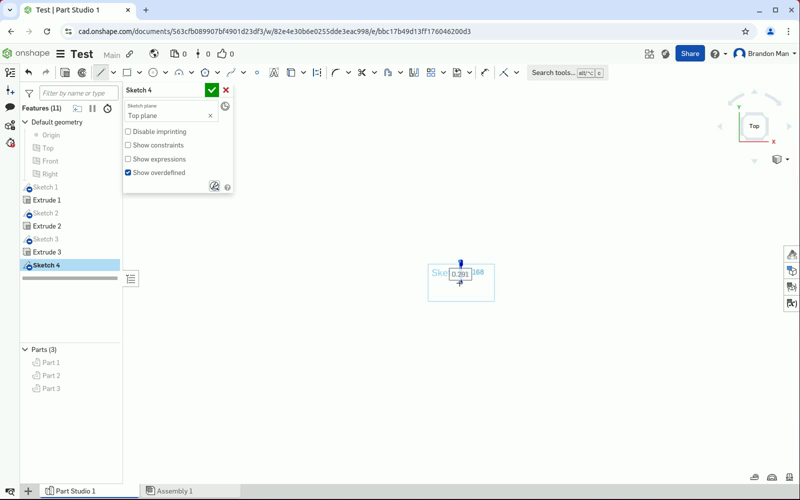
scroll(6)
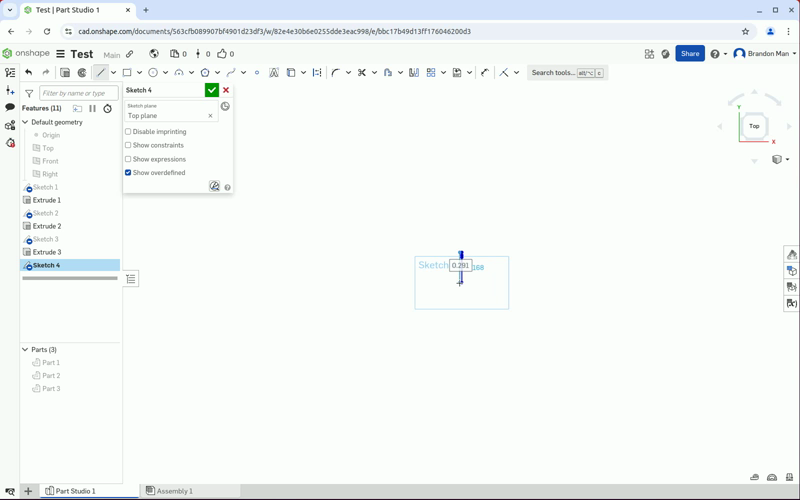
scroll(6)
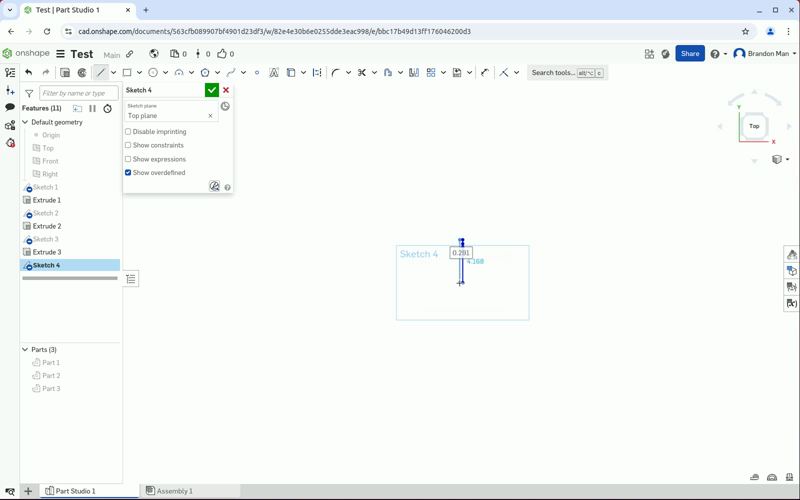
scroll(6)
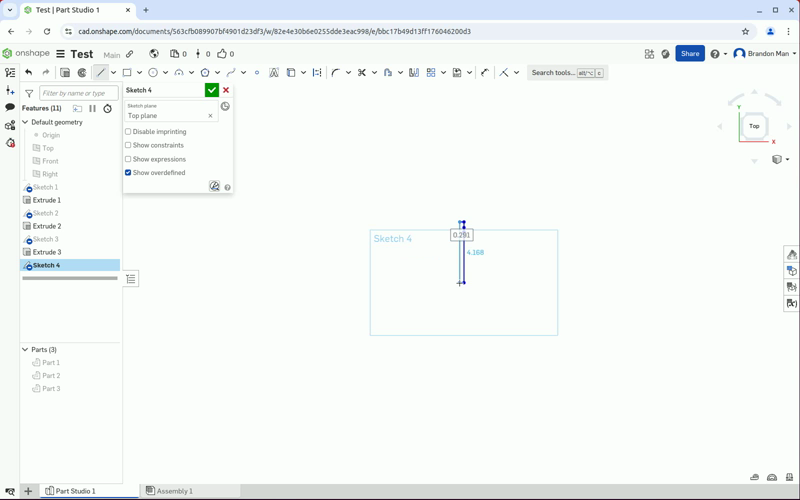
scroll(6)
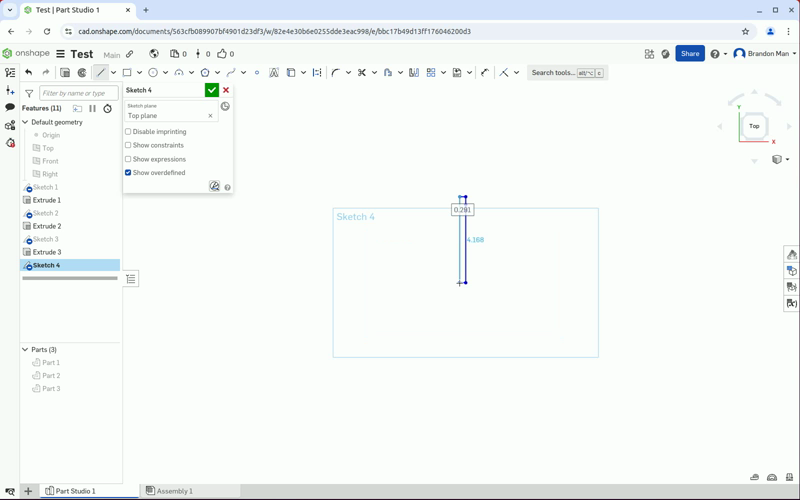
scroll(6)
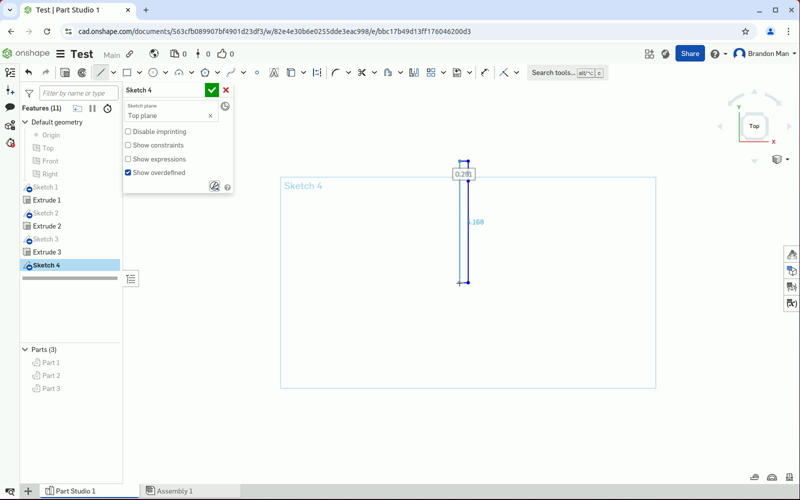
scroll(6)
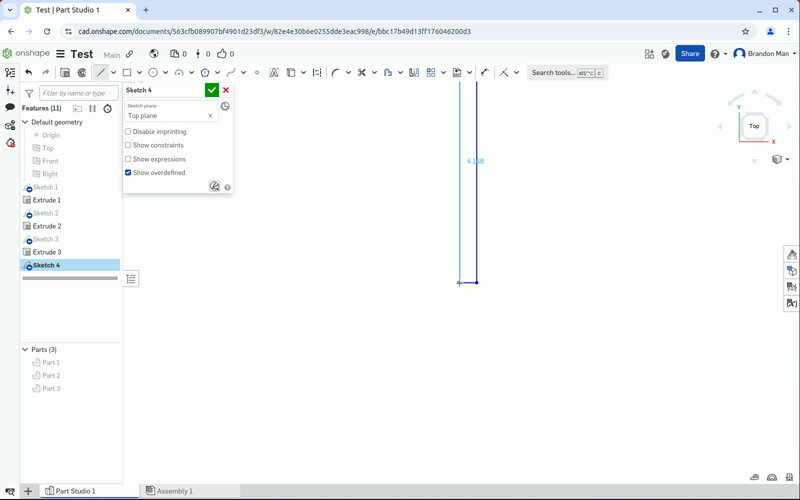
key_up(shift)
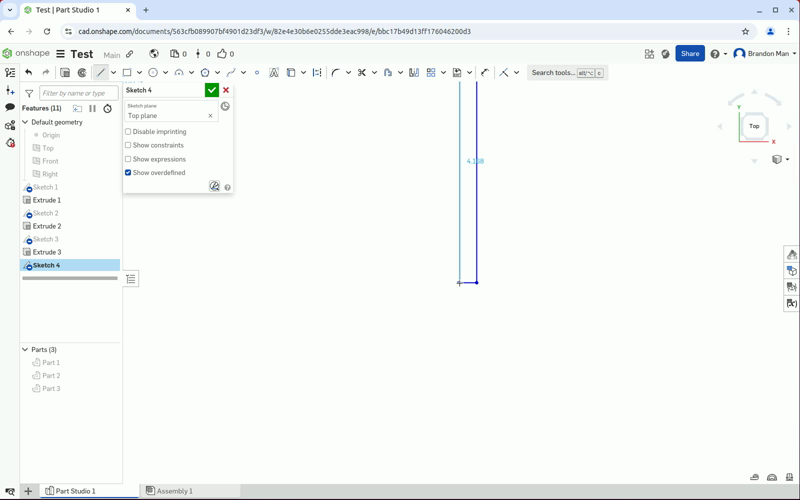
click(459, 282)
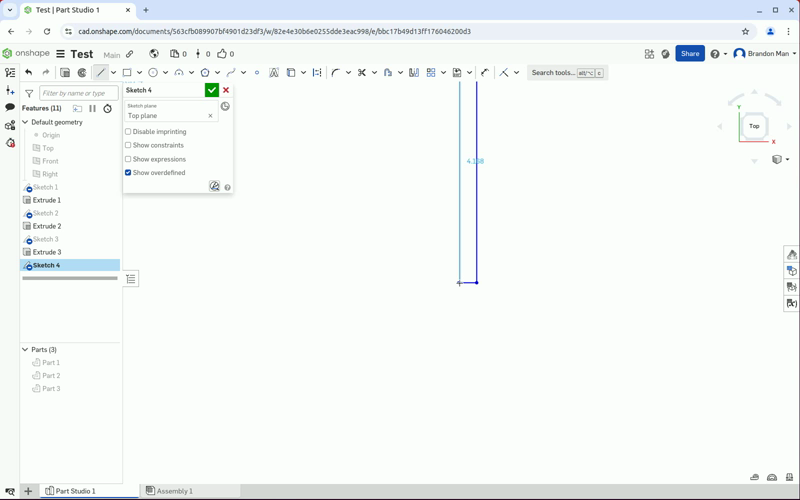
scroll(-6)
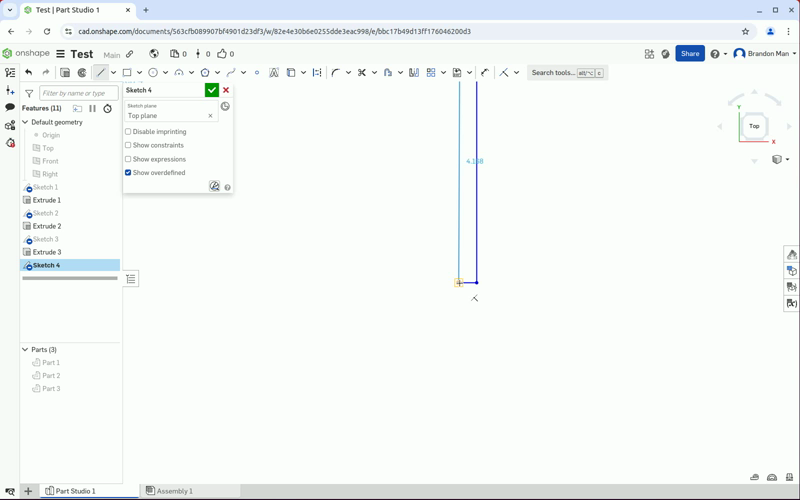
scroll(-6)
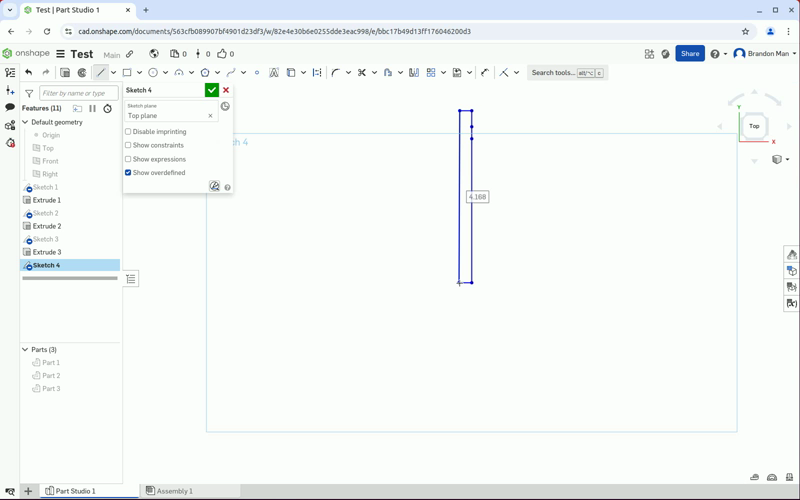
scroll(-6)
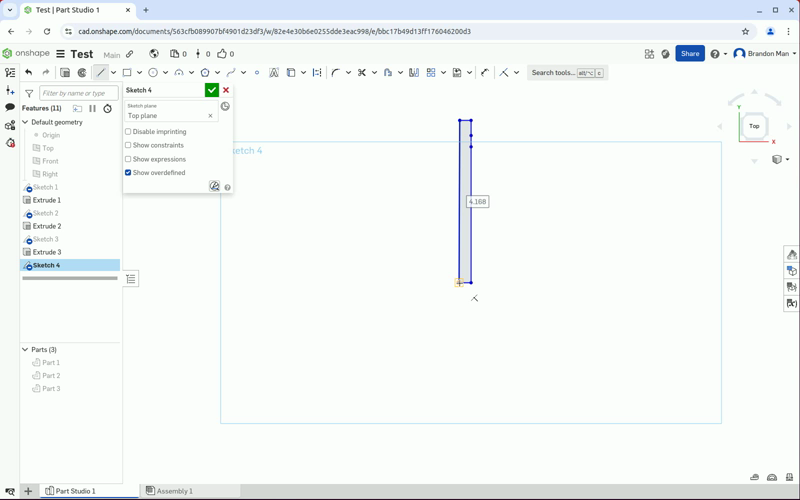
scroll(-6)
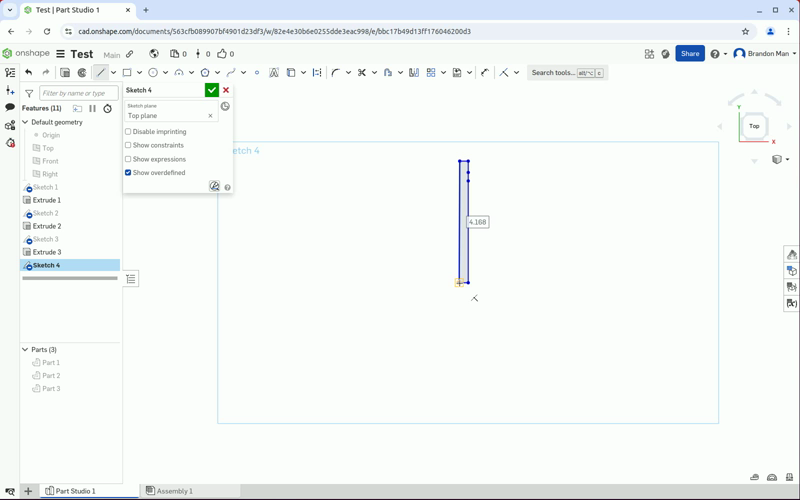
scroll(-6)
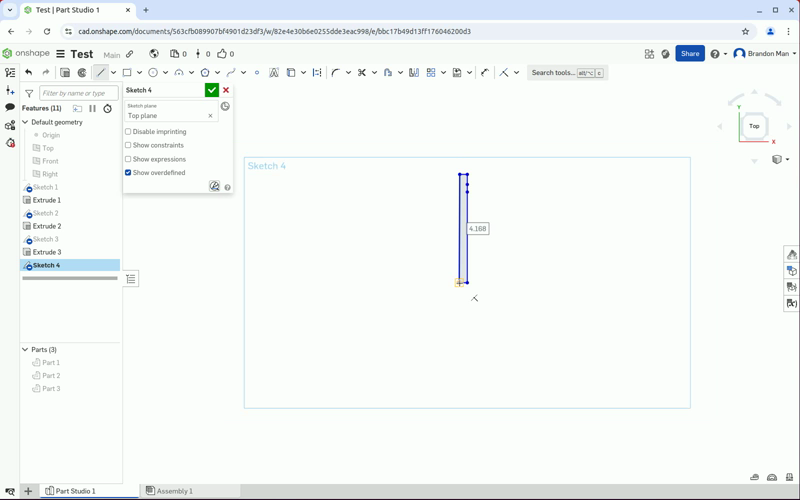
scroll(-6)
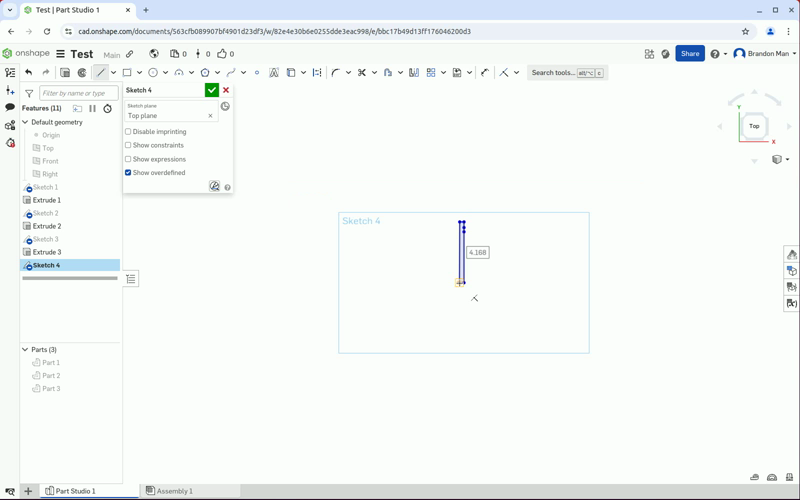
scroll(-6)
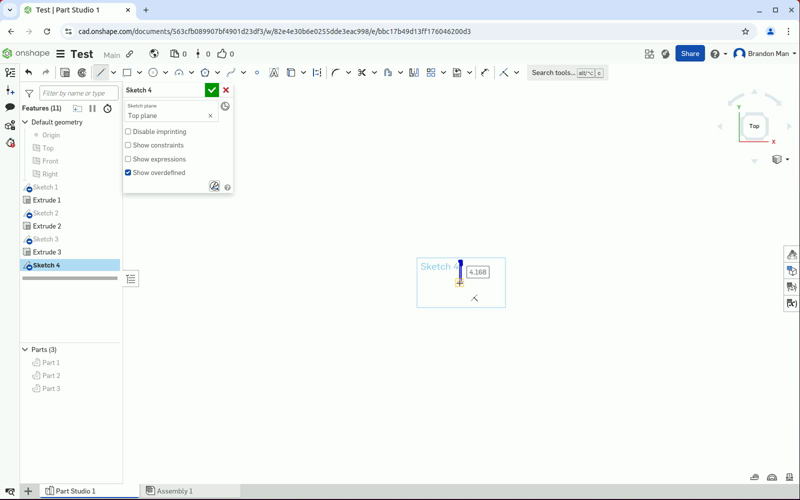
key(esc)
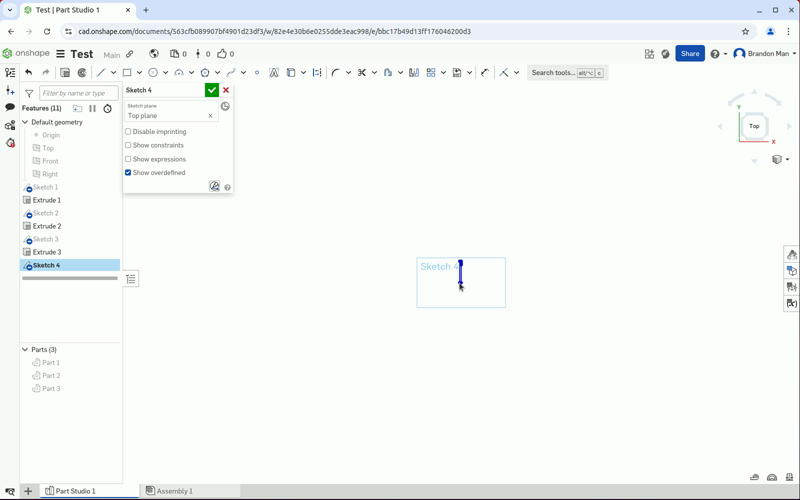
mouse_move(459, 269)
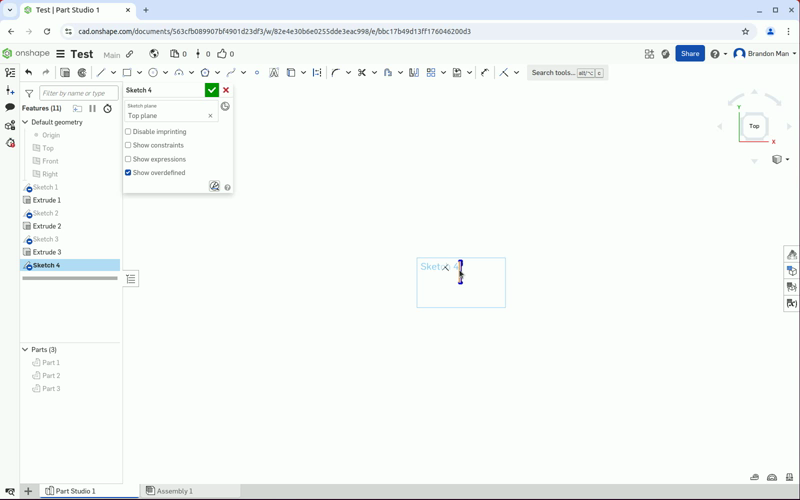
scroll(6)
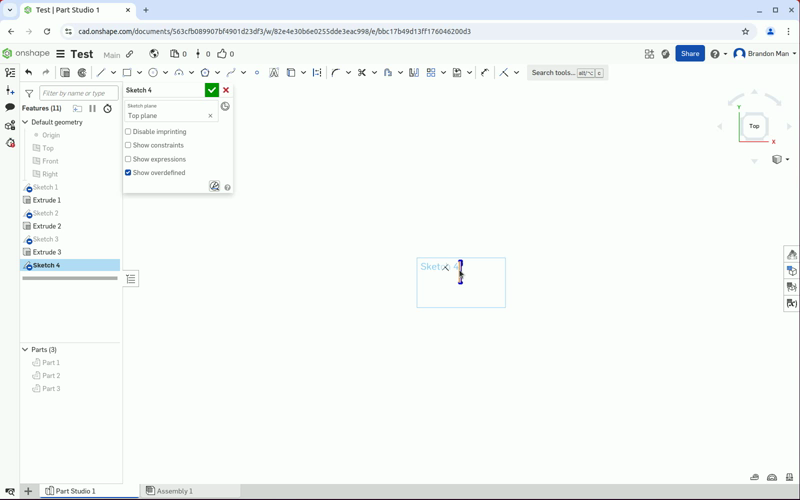
scroll(6)
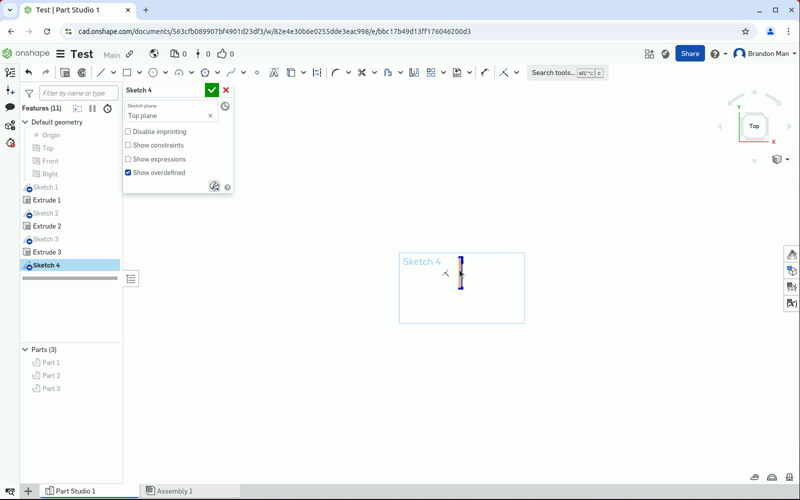
scroll(6)
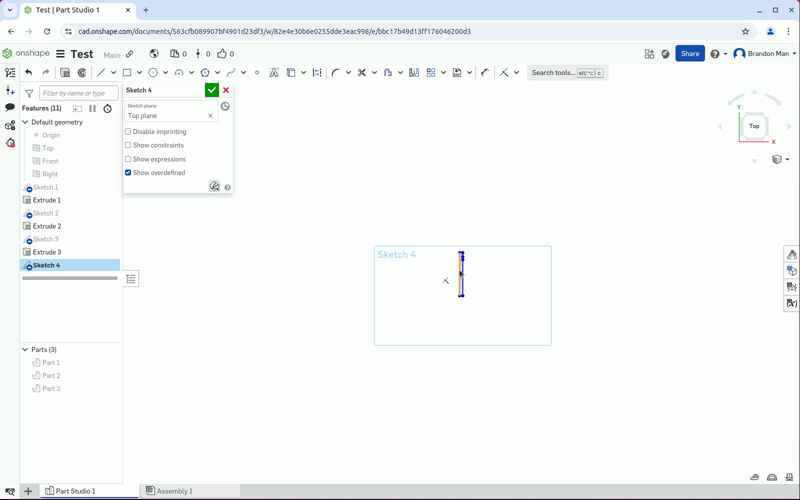
scroll(6)
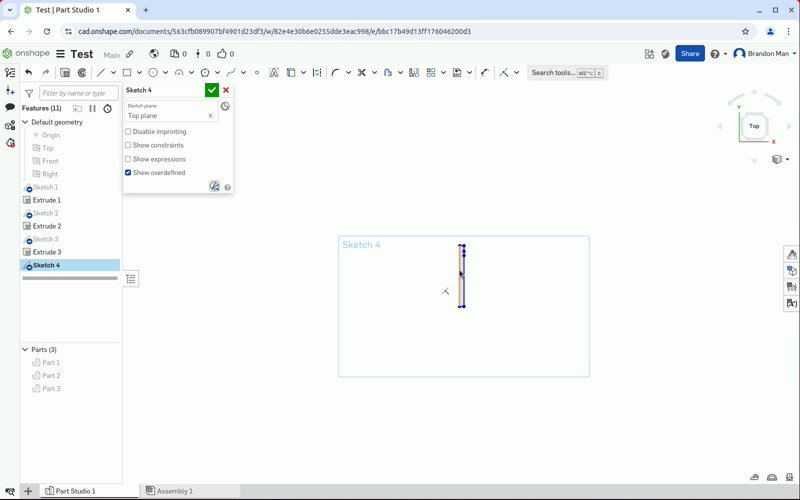
scroll(6)
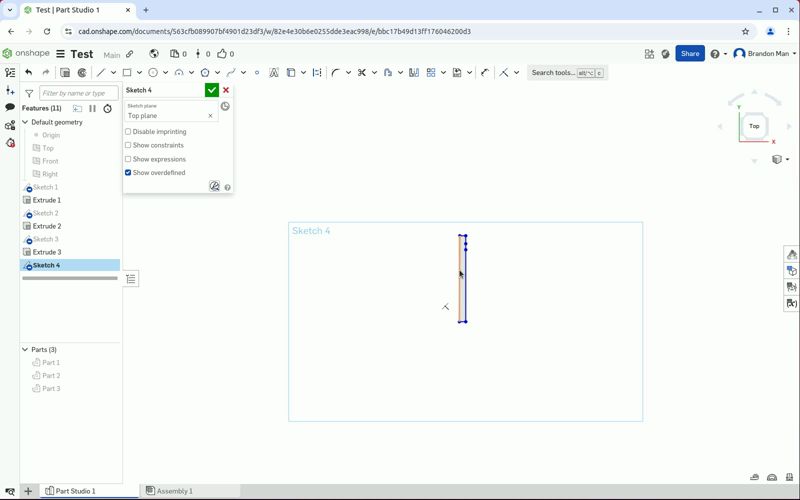
scroll(6)
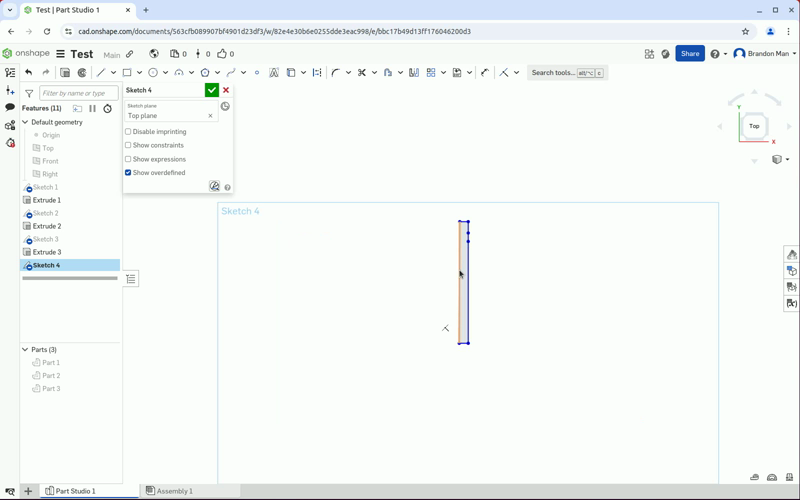
scroll(6)
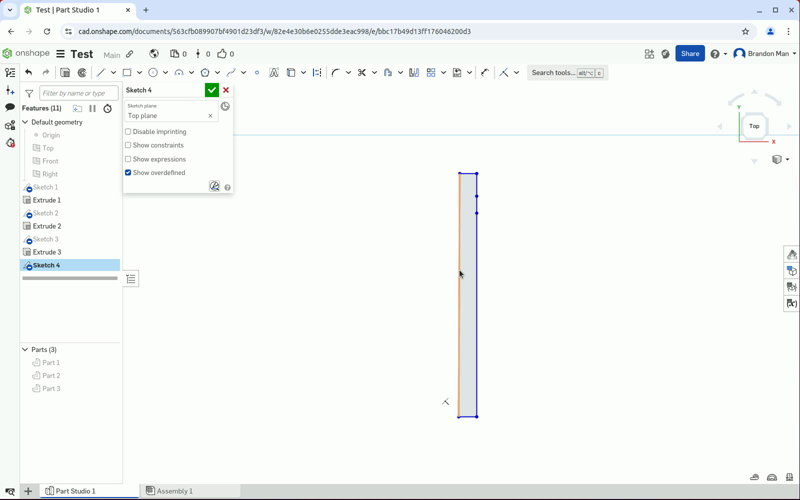
click(459, 269)
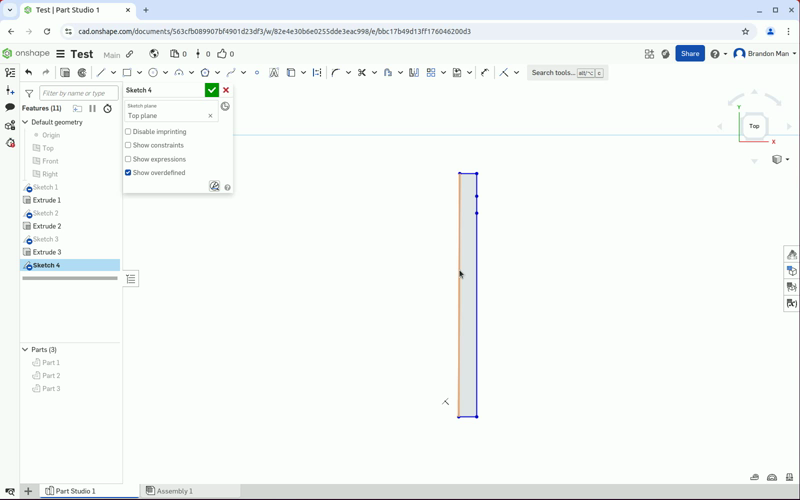
scroll(-6)
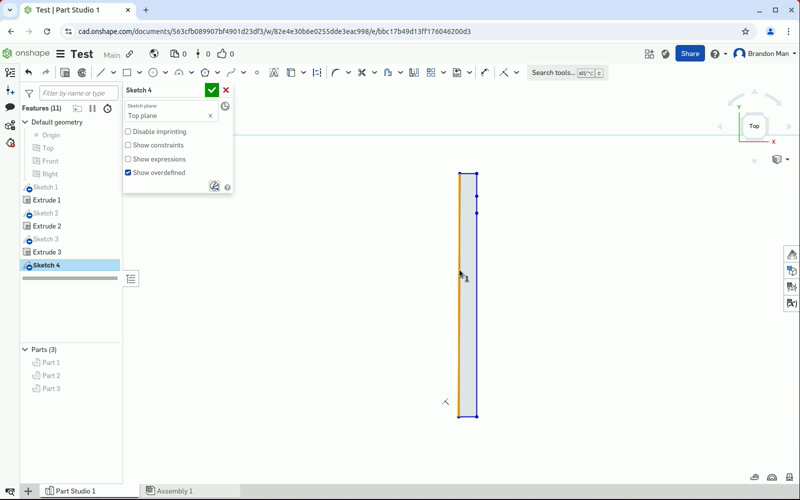
scroll(-6)
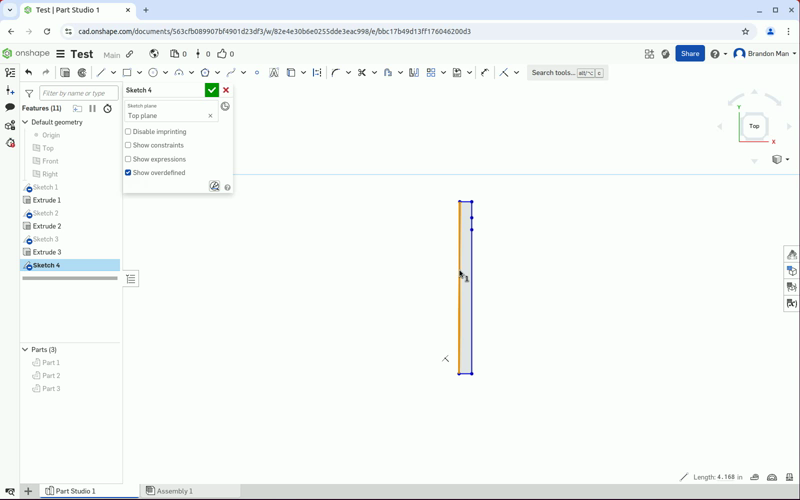
scroll(-6)
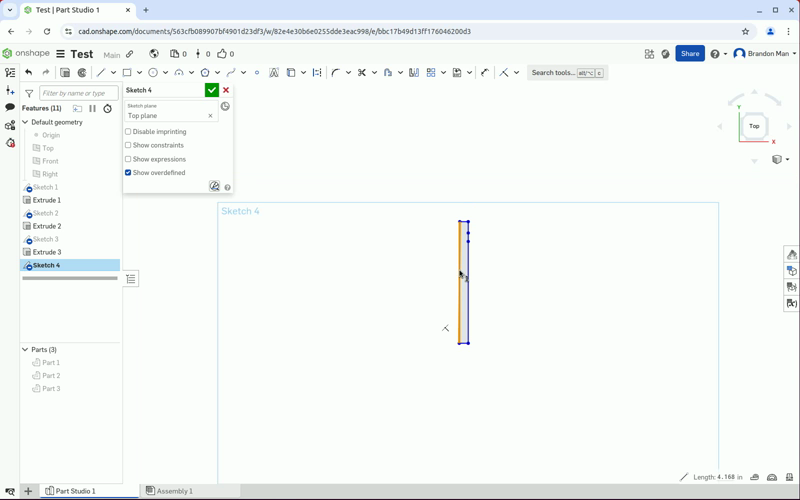
scroll(-6)
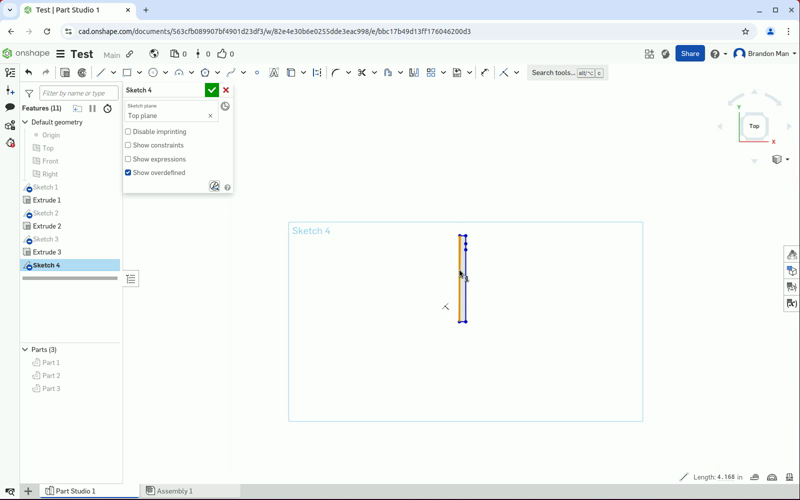
scroll(-6)
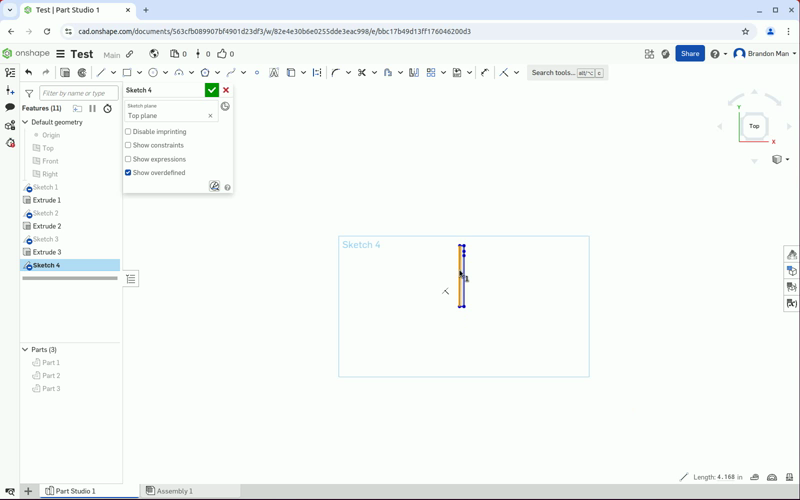
scroll(-6)
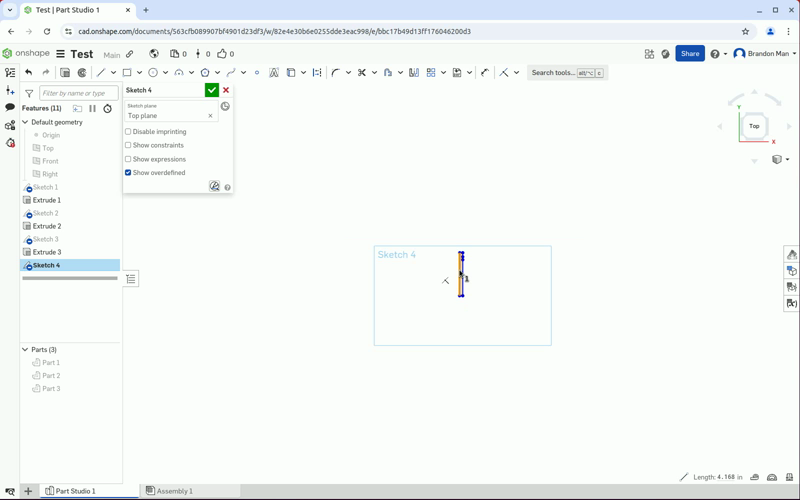
scroll(-6)
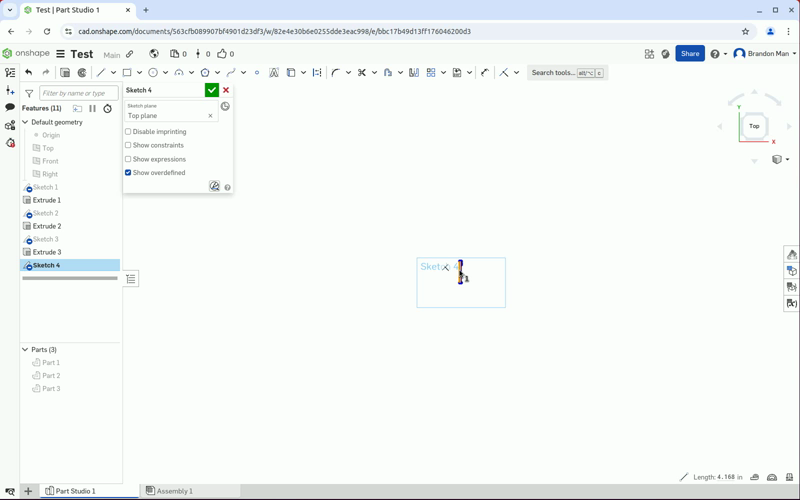
mouse_move(73, 352)
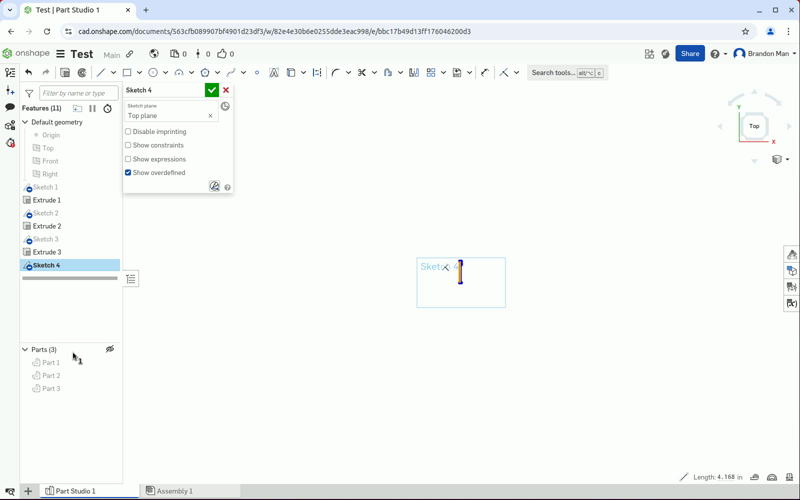
key(shift+y)
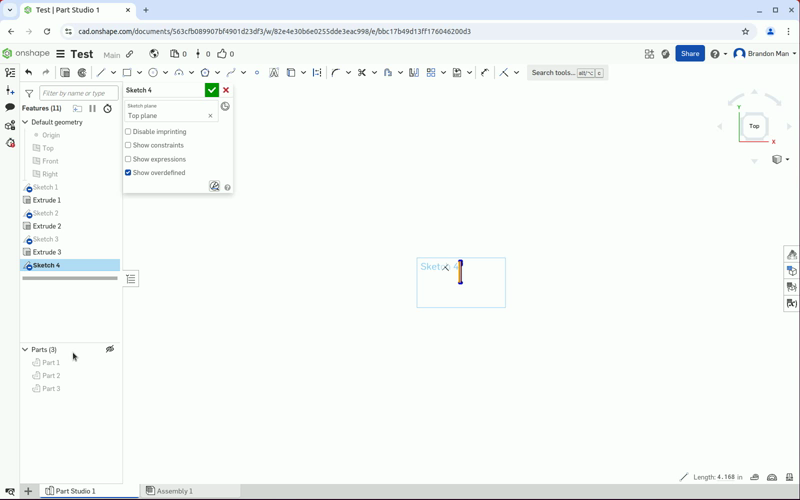
key(shift+e)
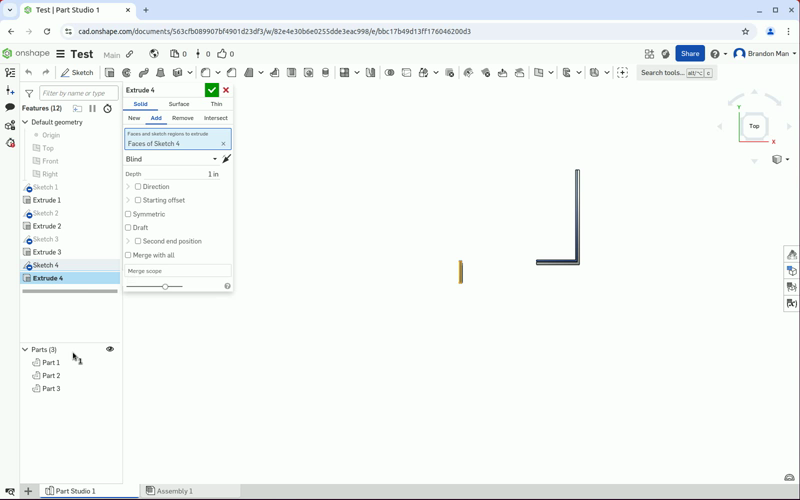
mouse_move(143, 106)
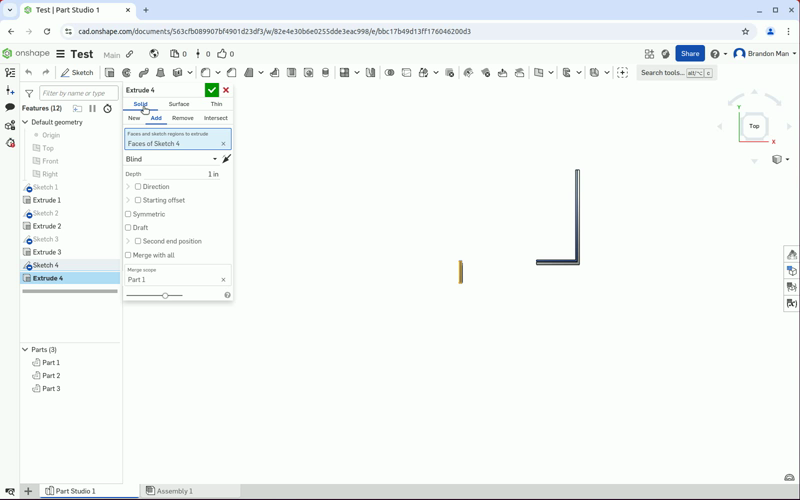
click(143, 106)
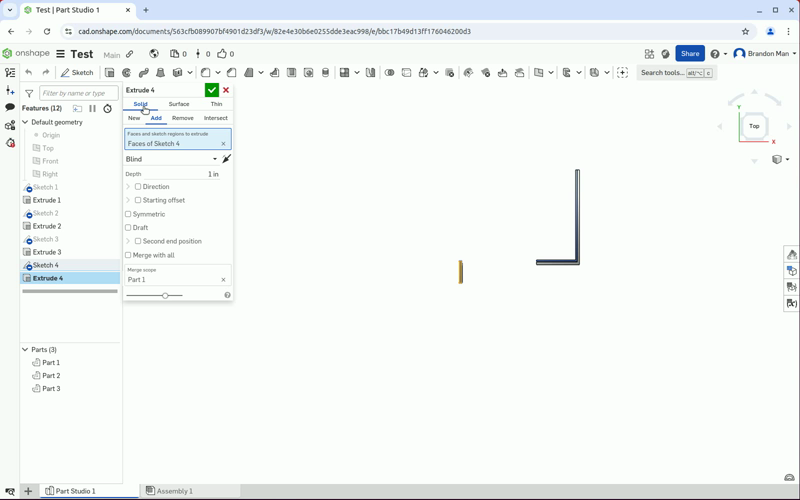
mouse_move(137, 120)
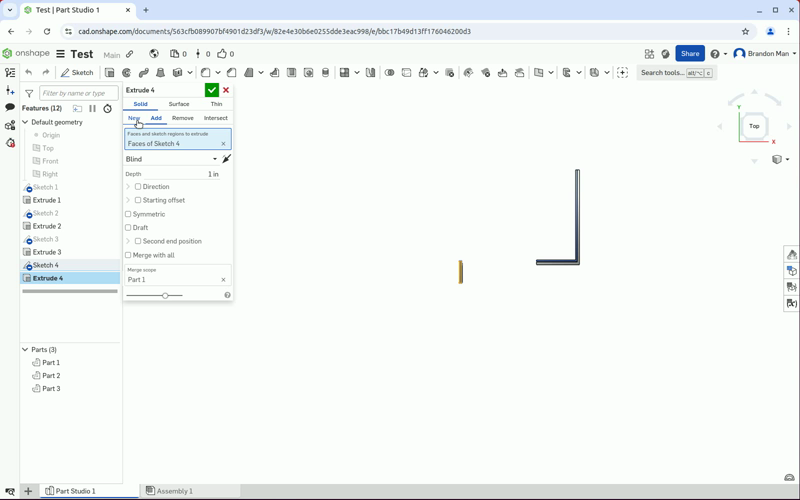
click(137, 120)
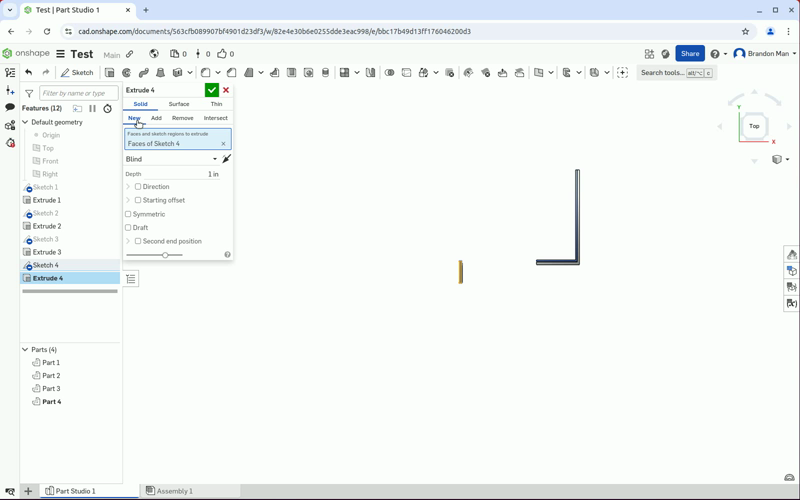
key(tab, 4)
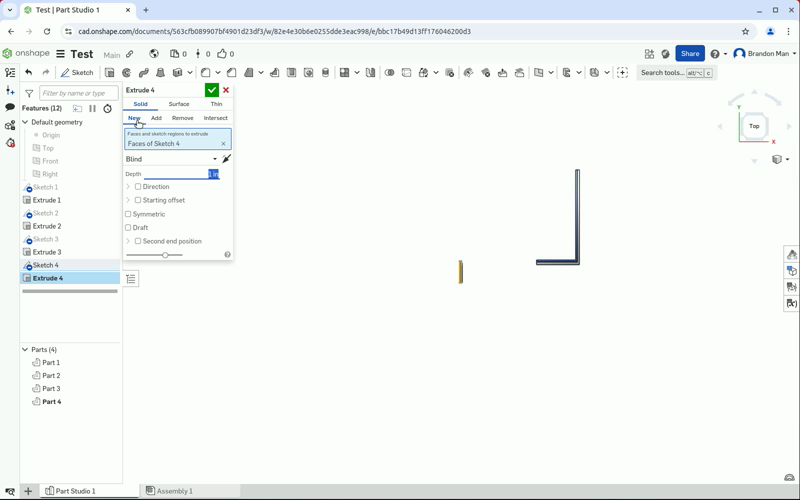
text(3.851)
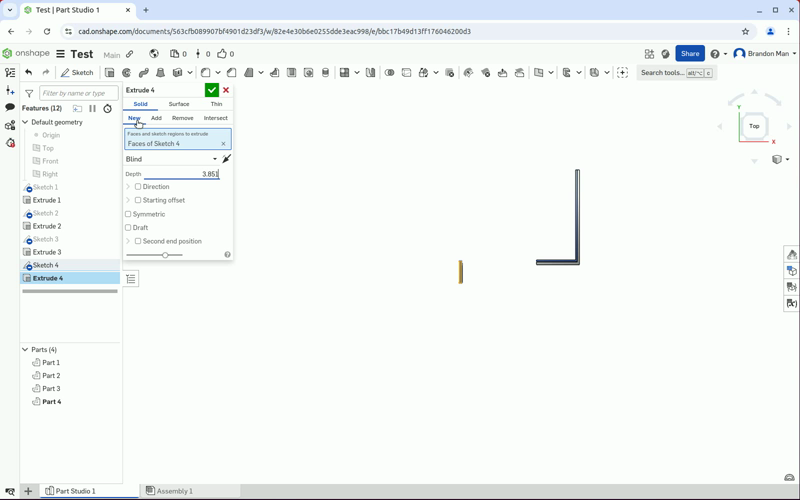
key(enter)
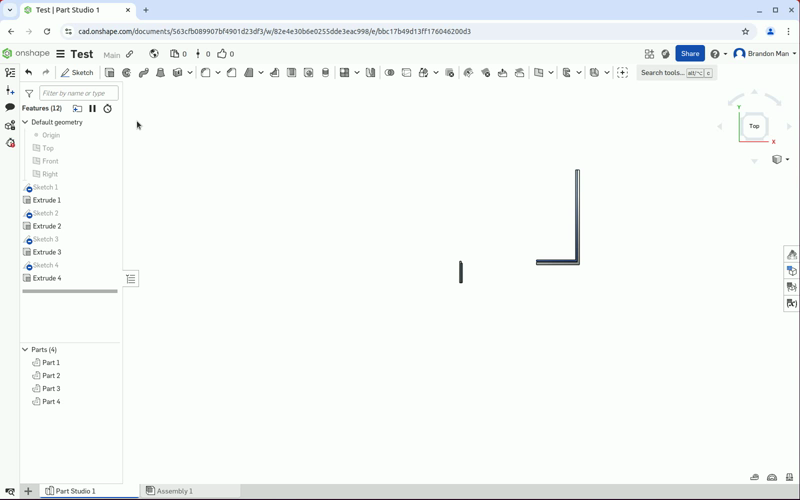
key(shift+h)
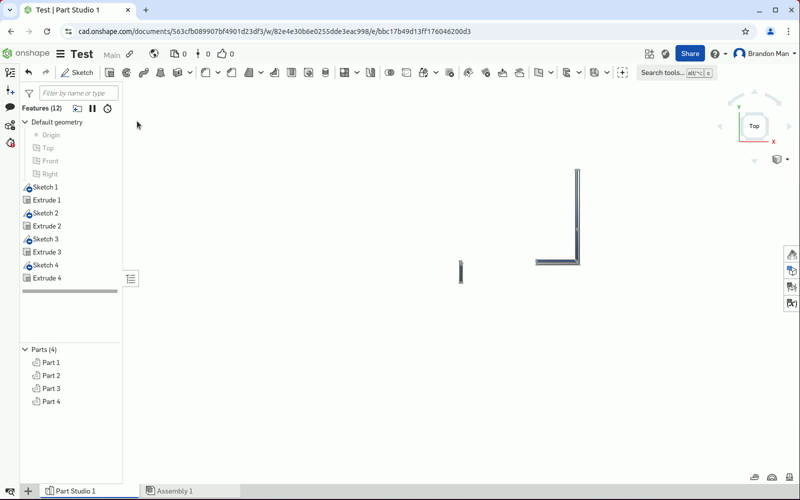
key(shift+h)
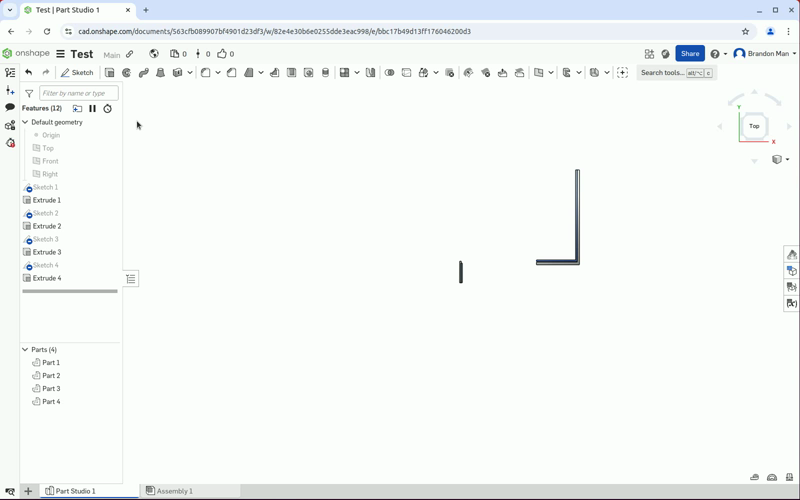
mouse_move(73, 189)
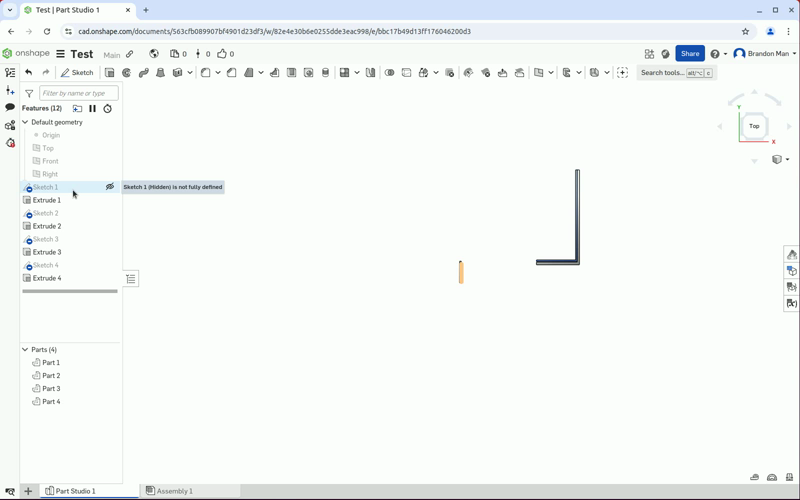
click(73, 189)
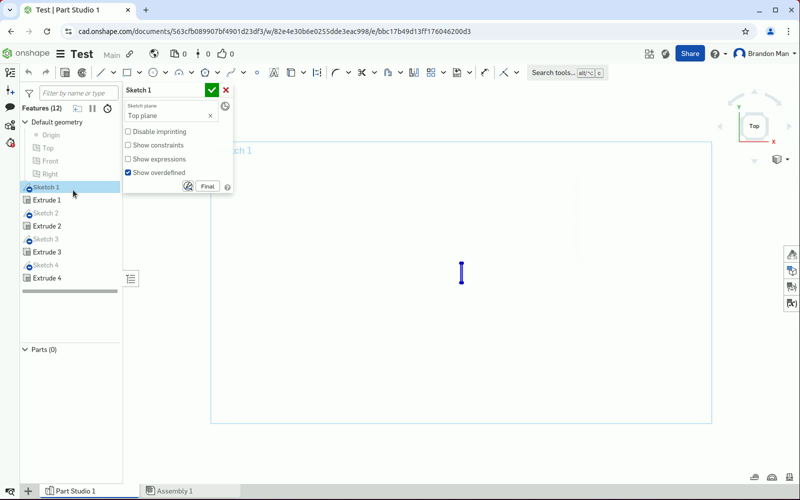
mouse_move(229, 92)
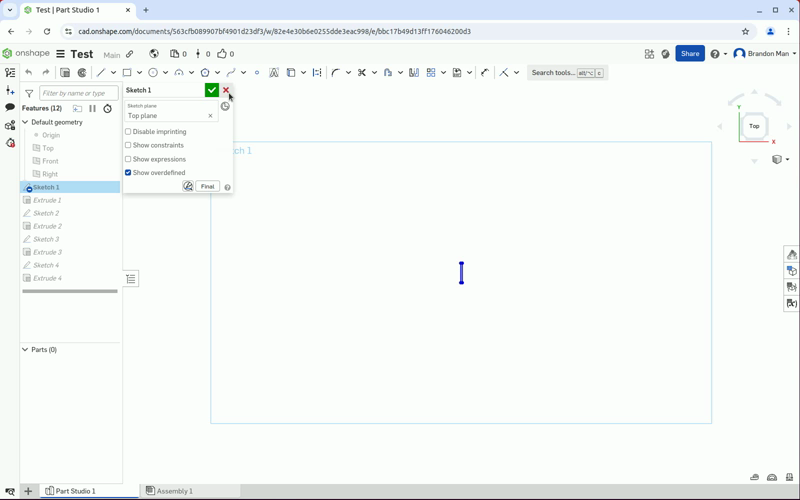
click(229, 92)
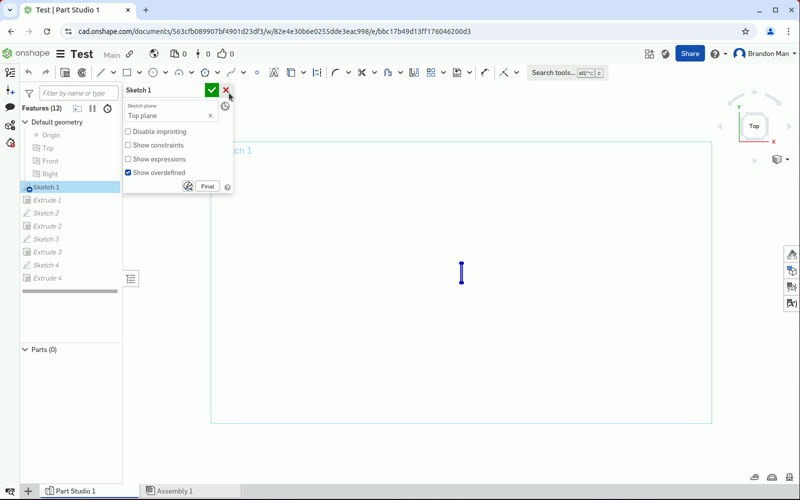
key(shift+s)
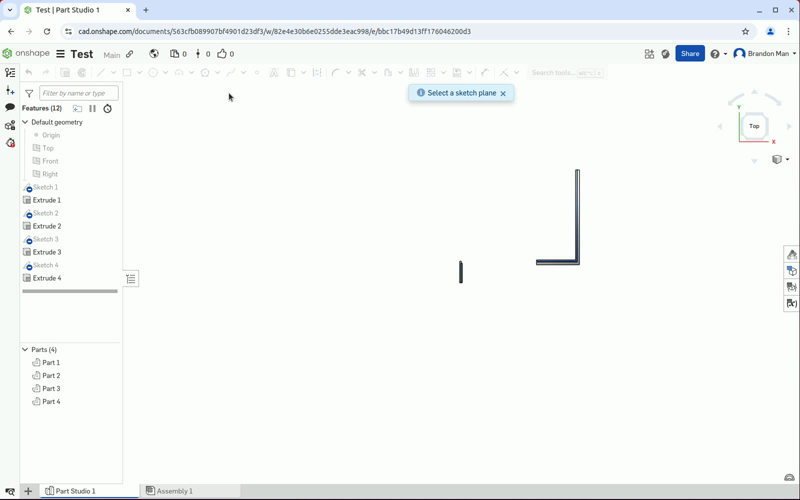
mouse_move(73, 150)
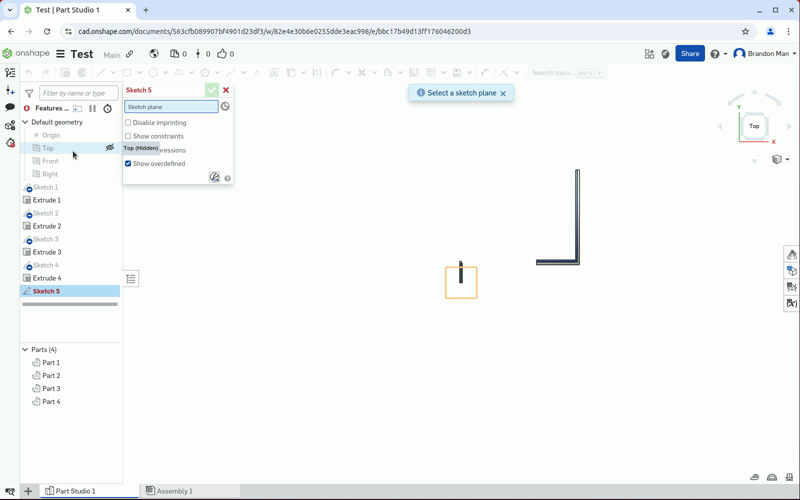
click(73, 150)
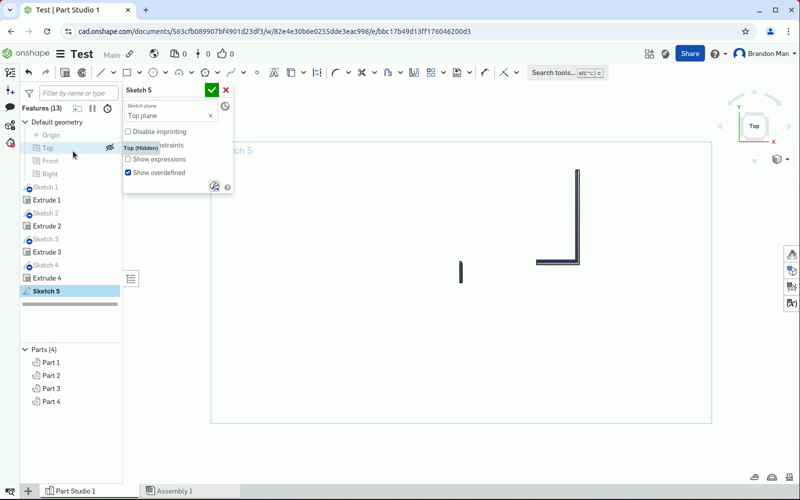
mouse_move(73, 352)
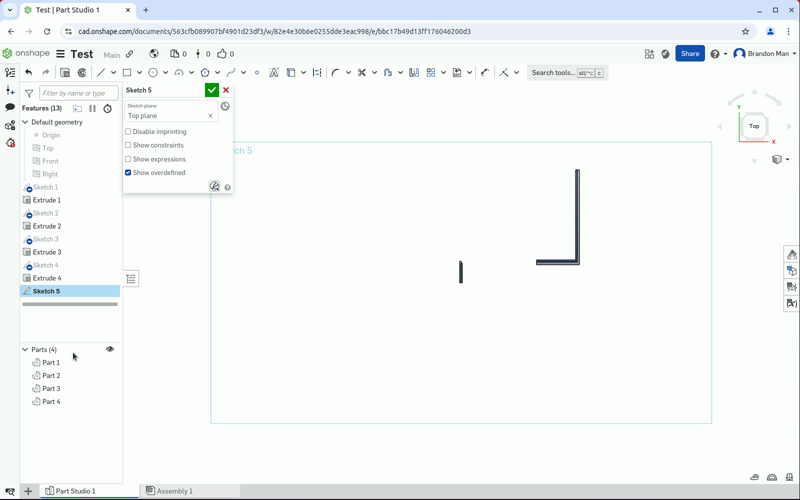
key(y)
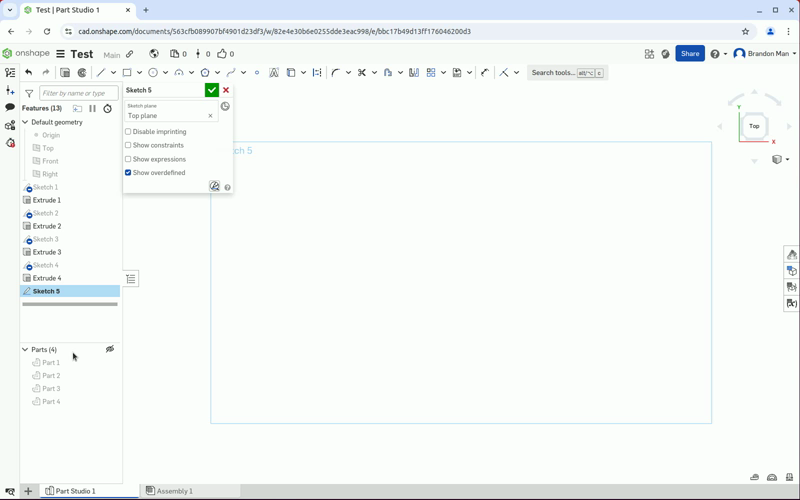
key(l)
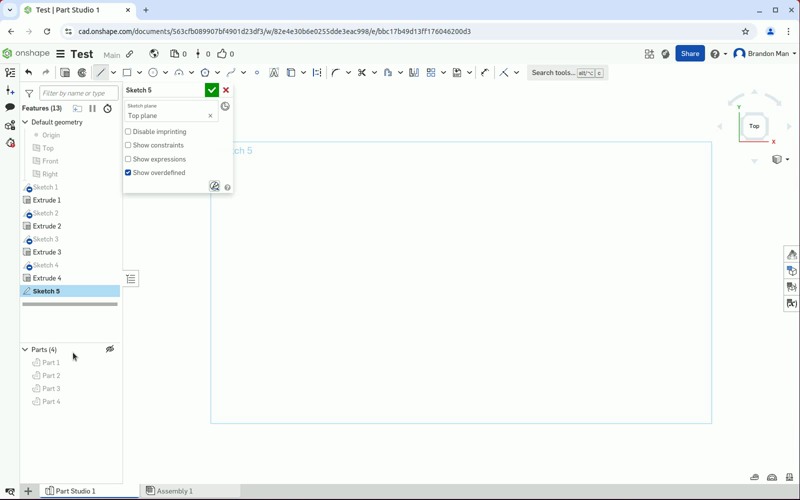
key_down(shift)
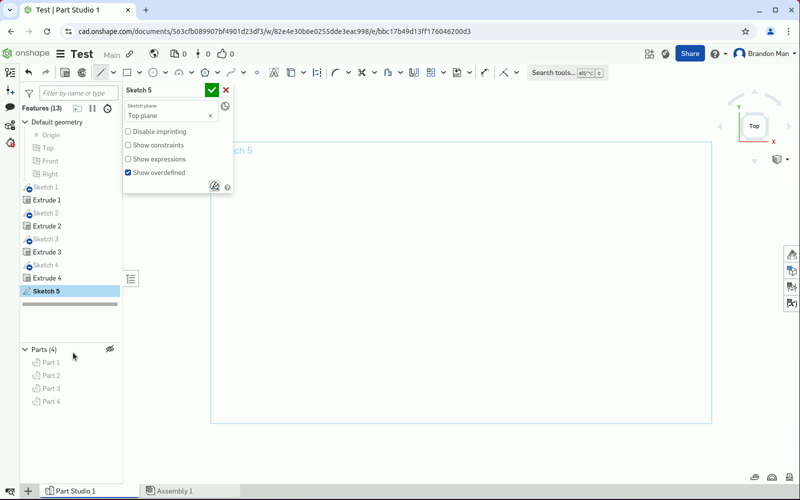
mouse_move(460, 262)
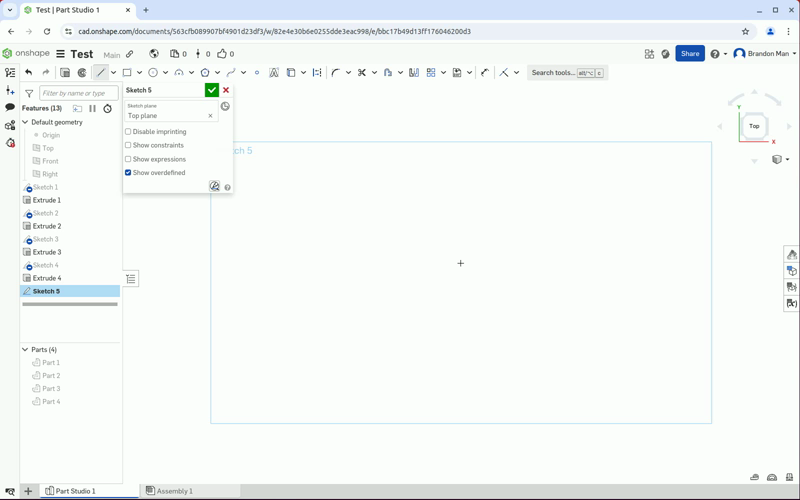
click(460, 262)
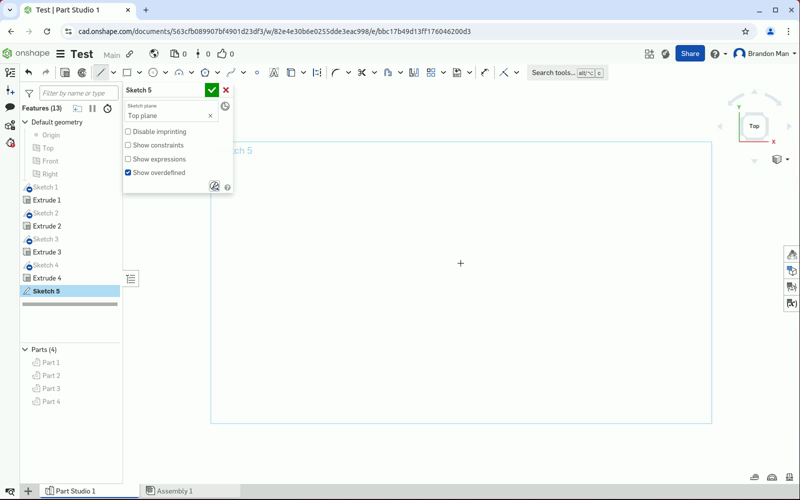
key_up(shift)
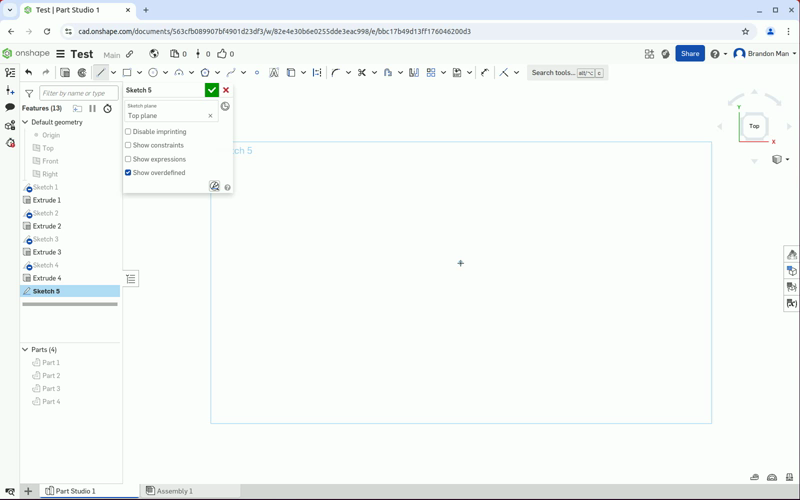
key_down(shift)
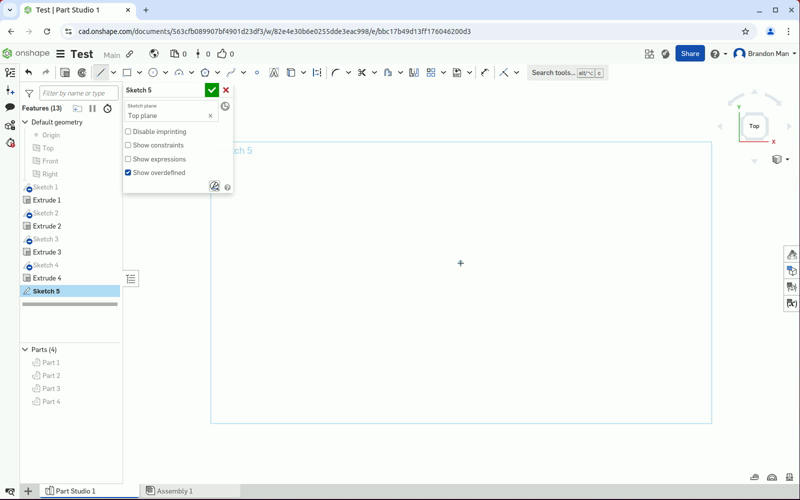
mouse_move(532, 262)
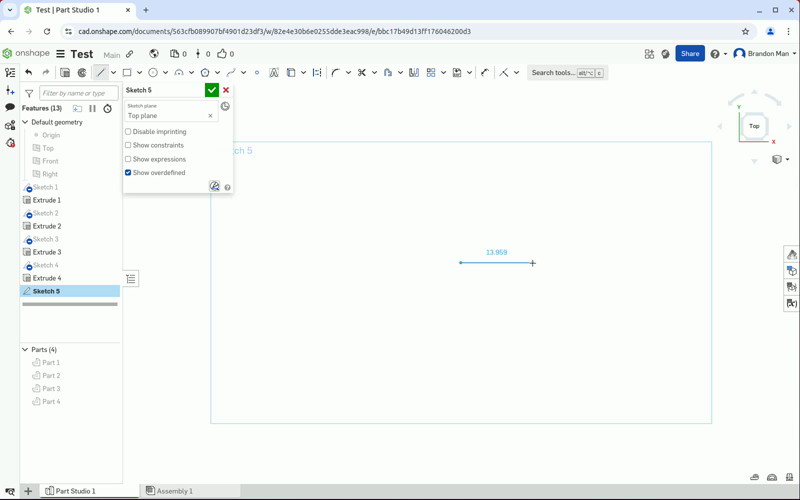
click(532, 262)
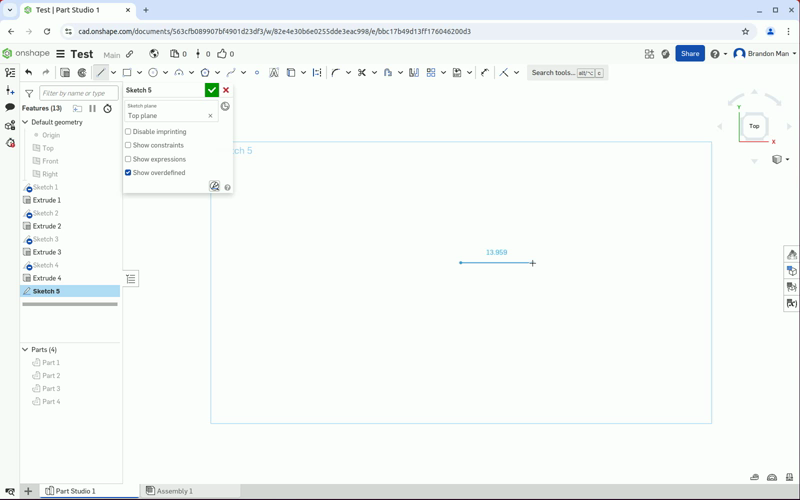
key_up(shift)
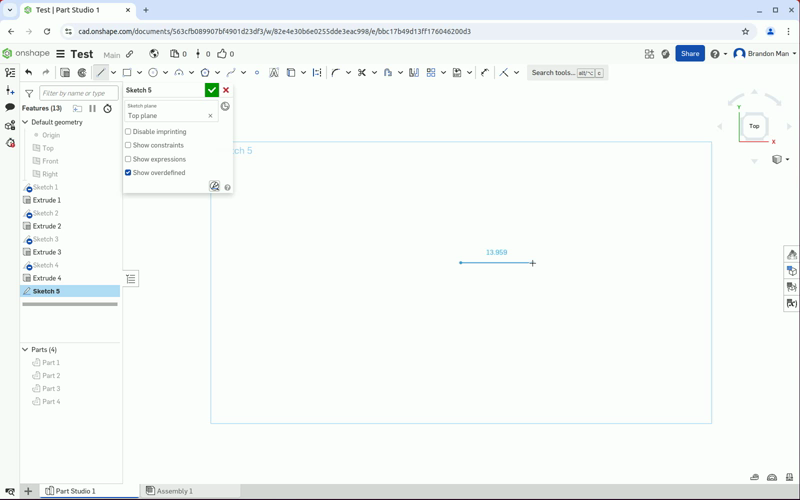
key_down(shift)
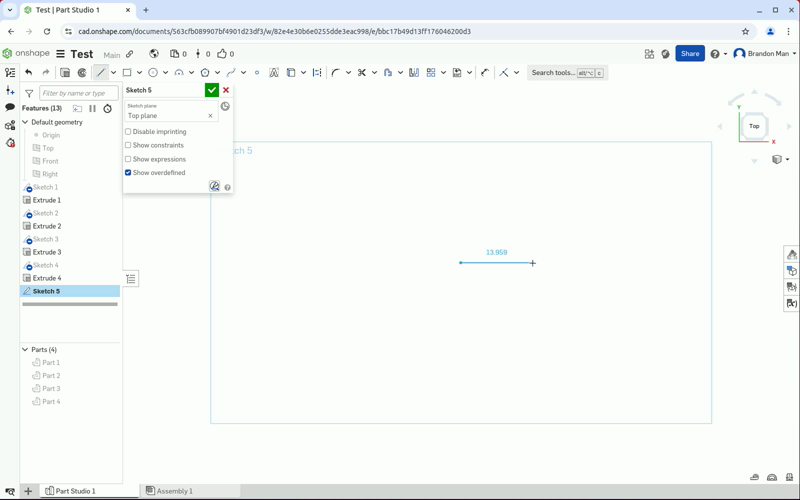
mouse_move(562, 262)
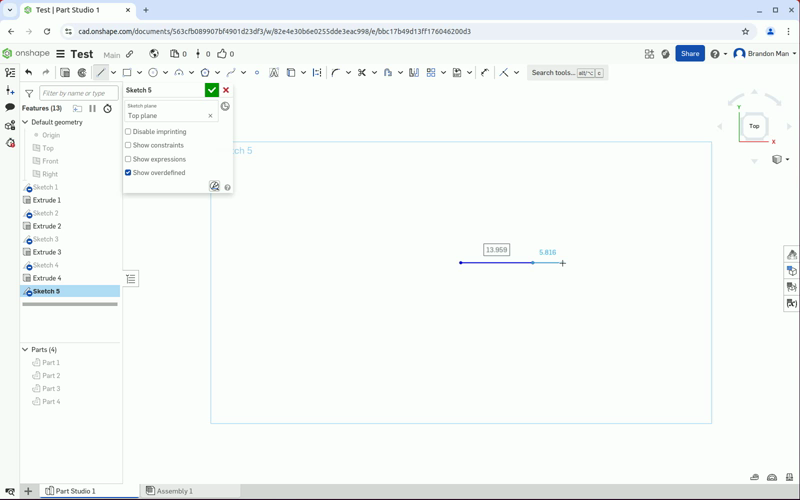
mouse_move(532, 260)
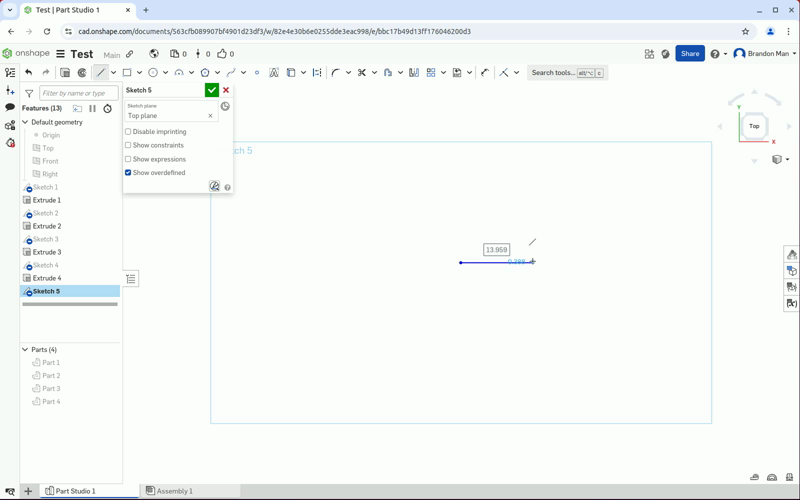
scroll(6)
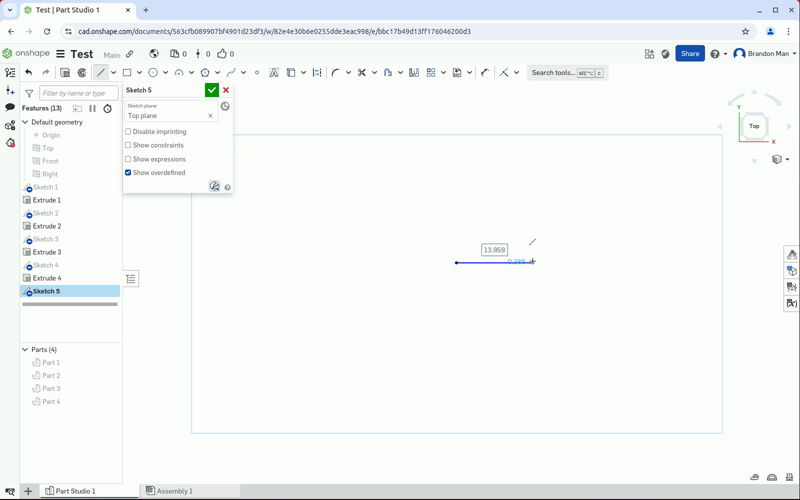
scroll(6)
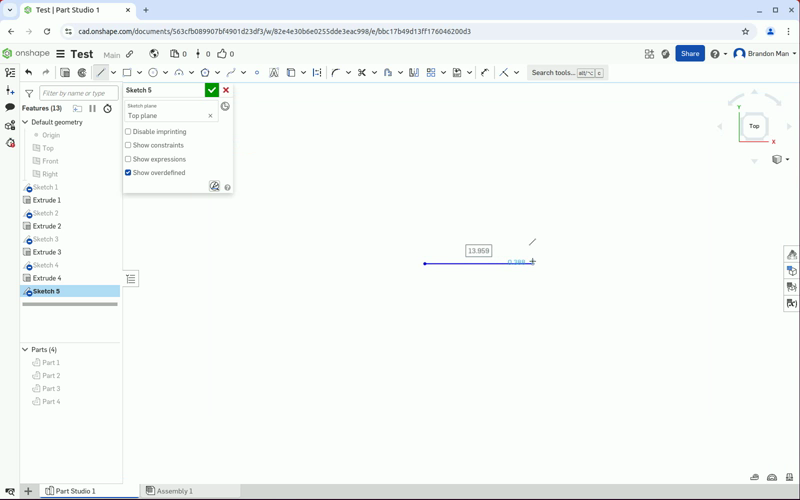
scroll(6)
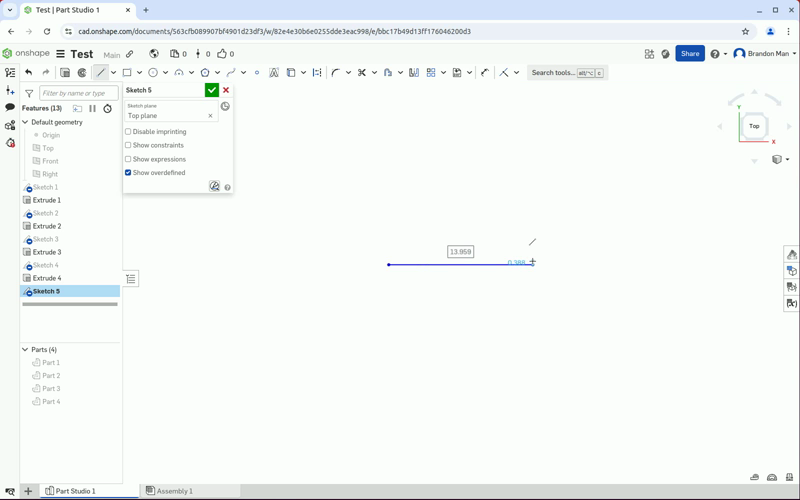
scroll(6)
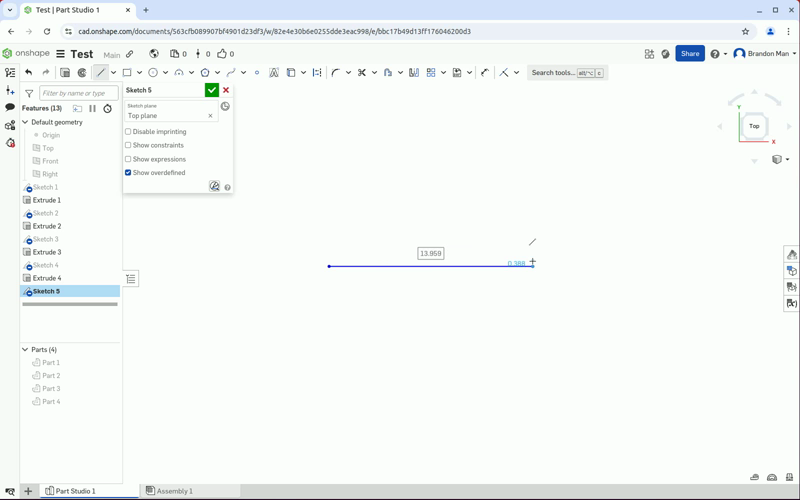
scroll(6)
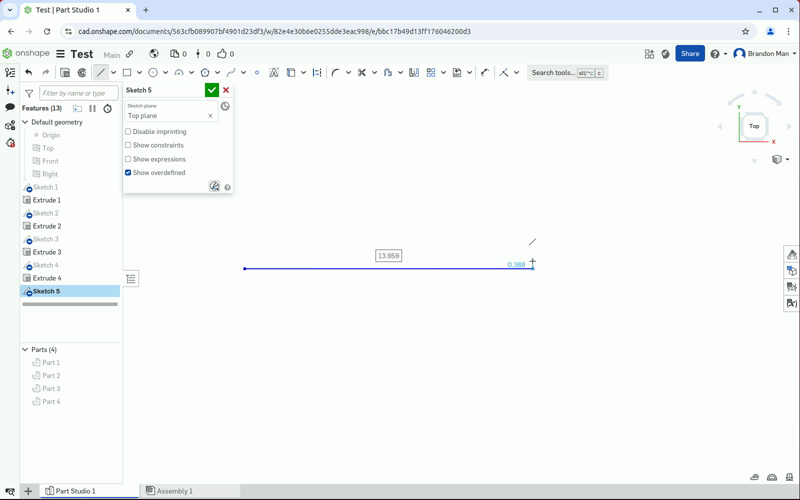
scroll(6)
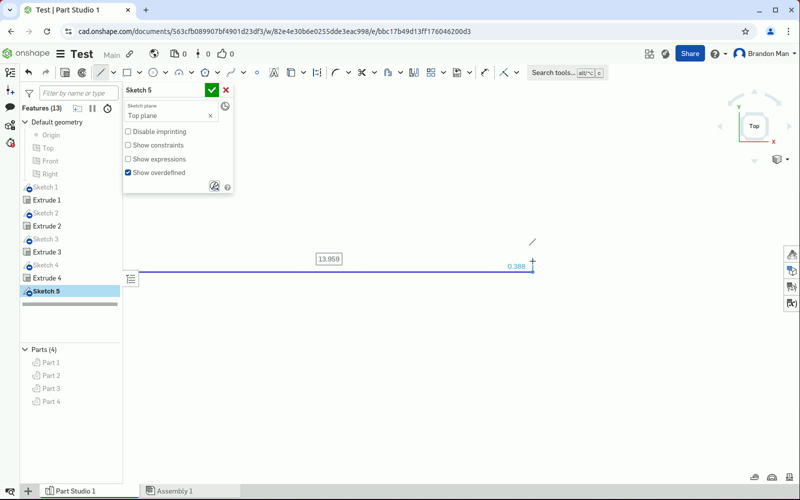
scroll(6)
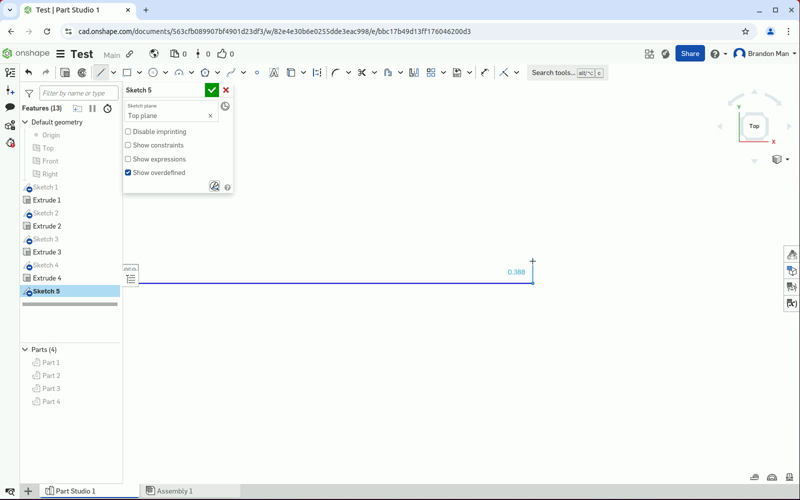
click(532, 260)
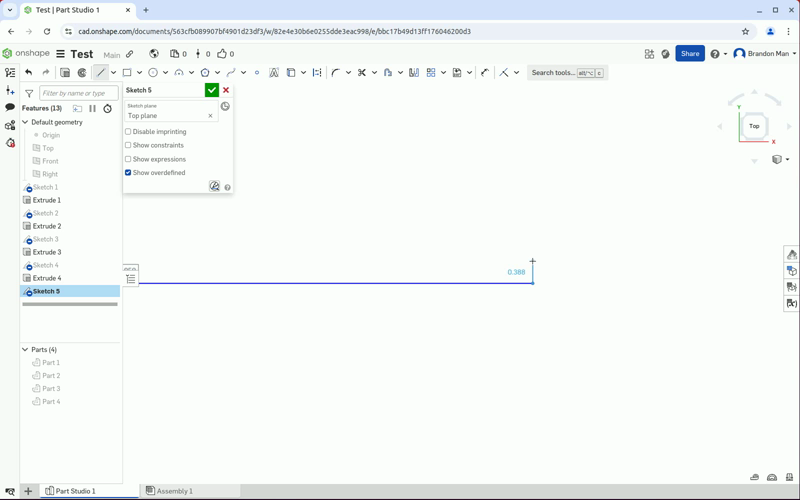
scroll(-6)
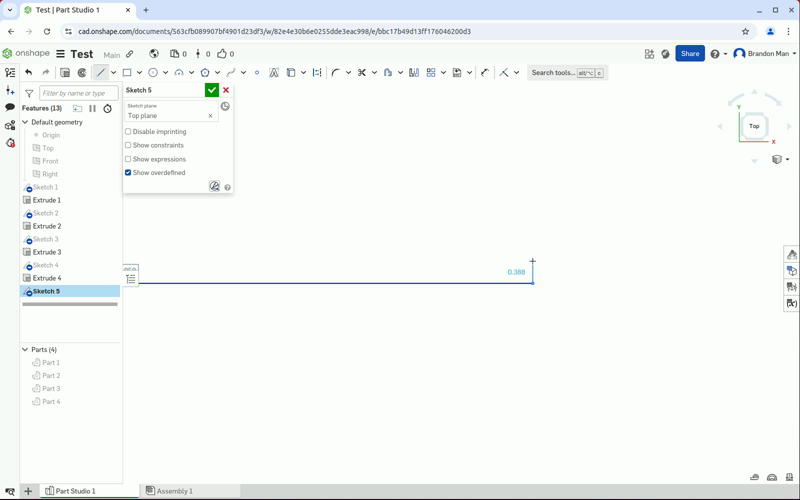
scroll(-6)
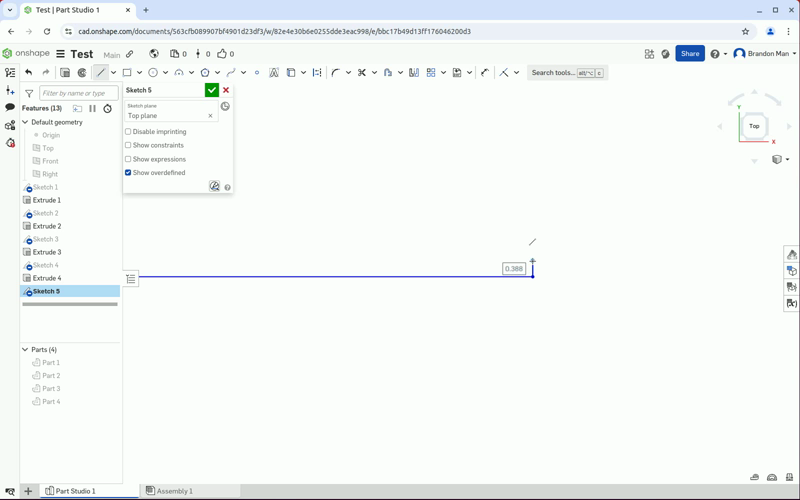
scroll(-6)
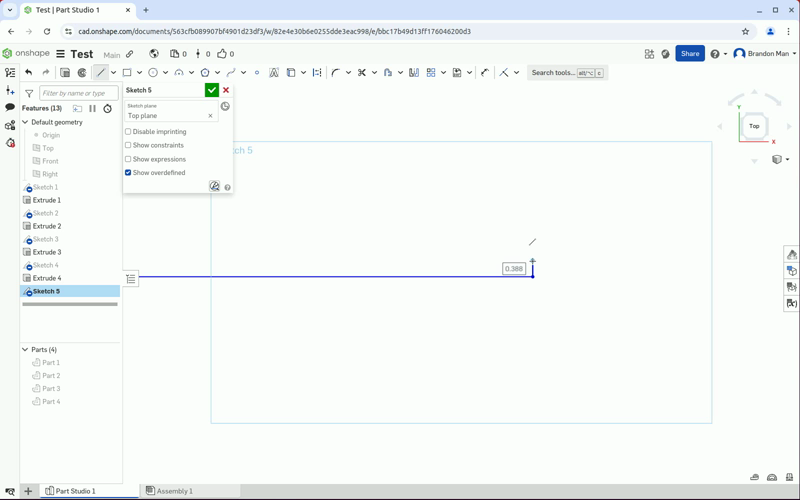
scroll(-6)
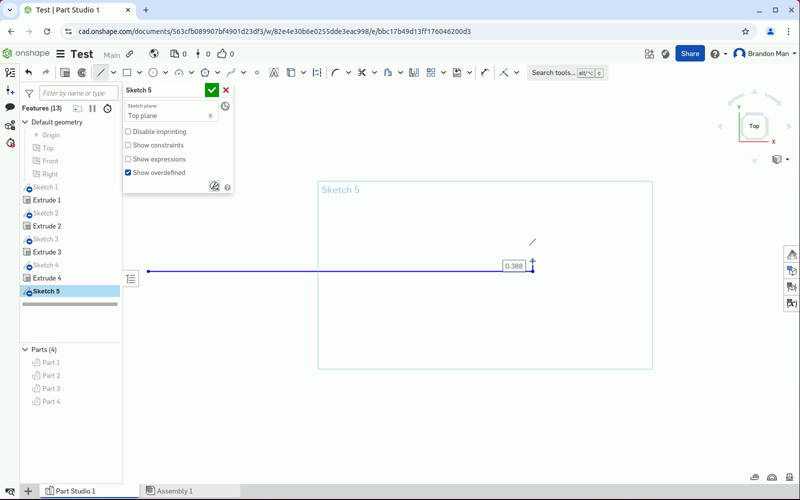
scroll(-6)
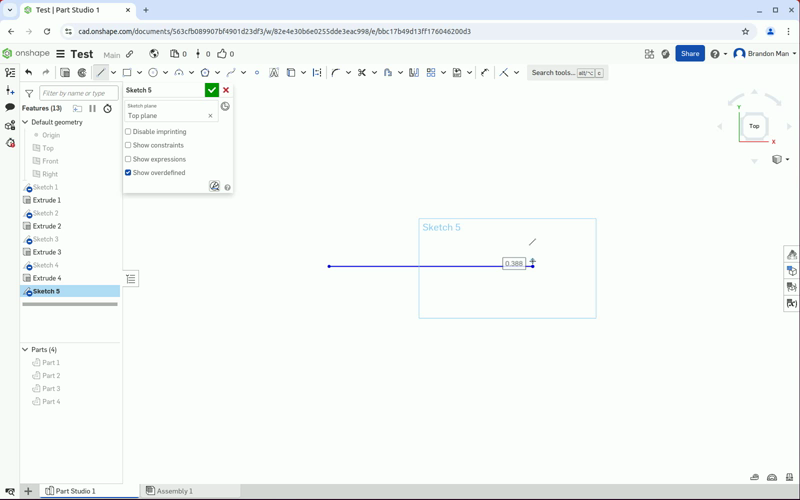
scroll(-6)
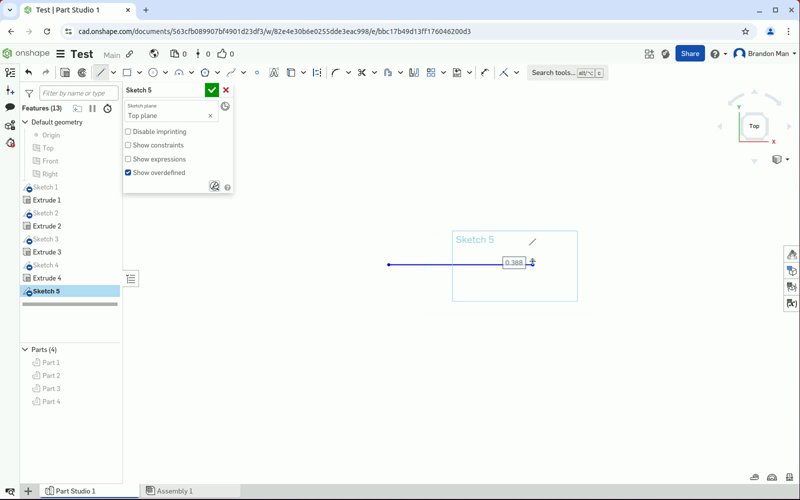
scroll(-6)
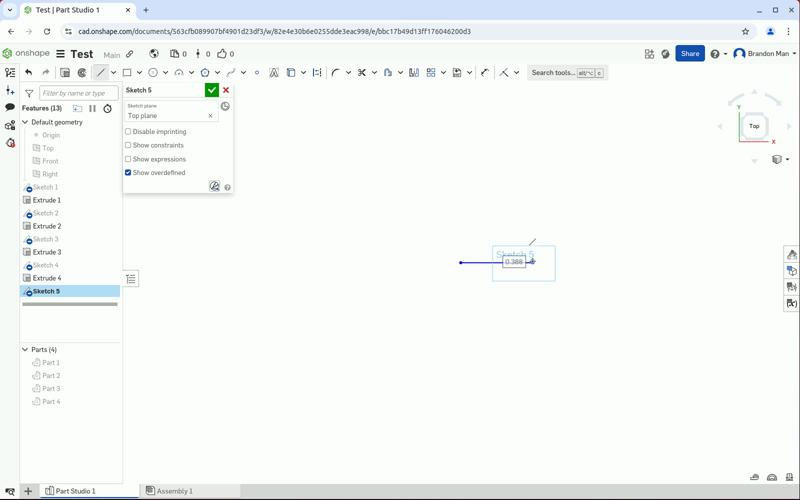
key_up(shift)
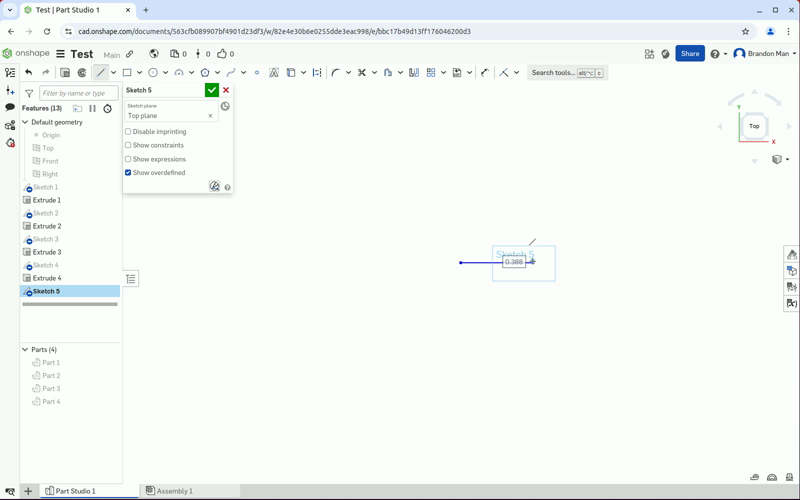
key_down(shift)
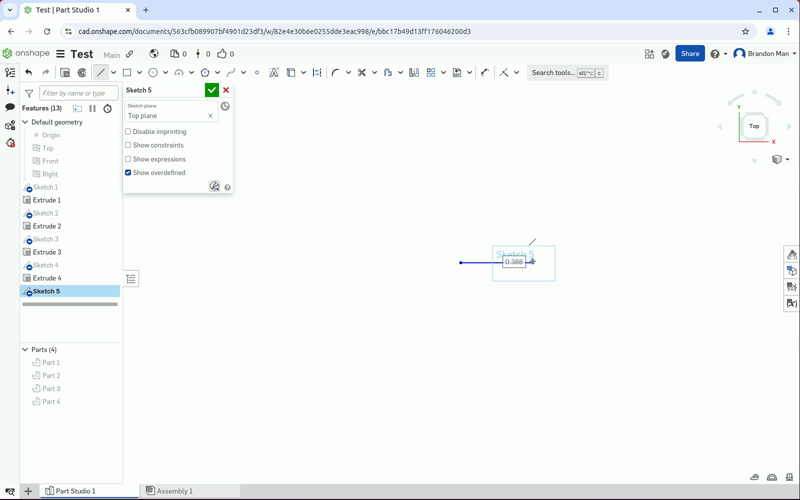
mouse_move(460, 260)
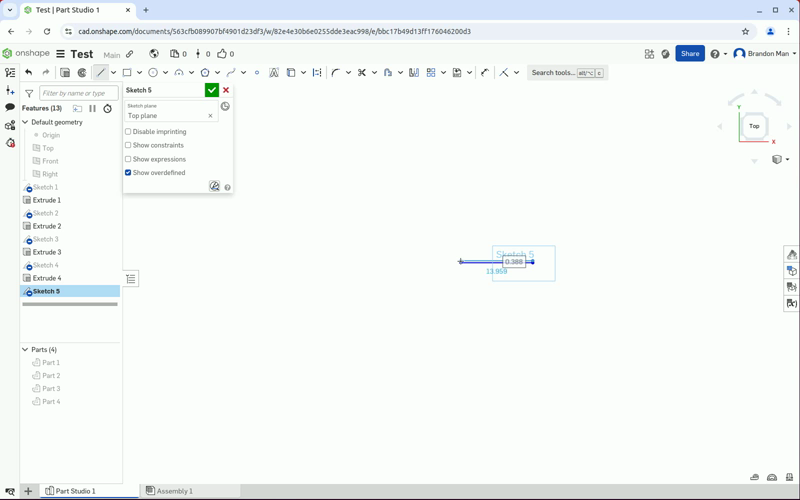
scroll(6)
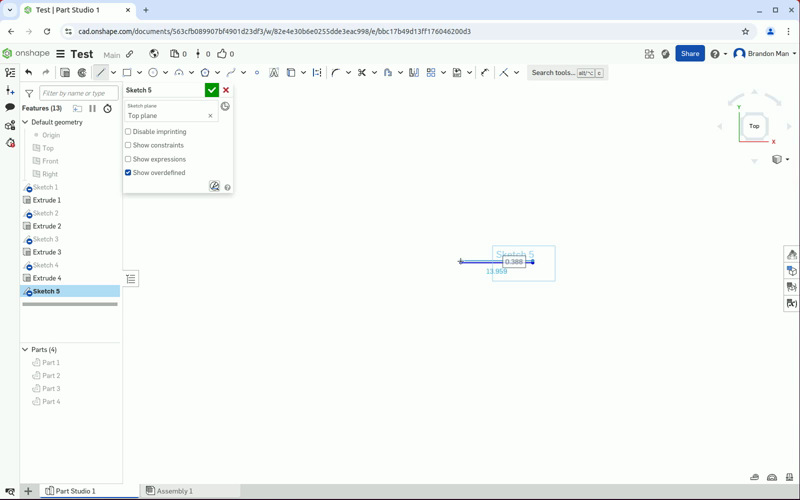
scroll(6)
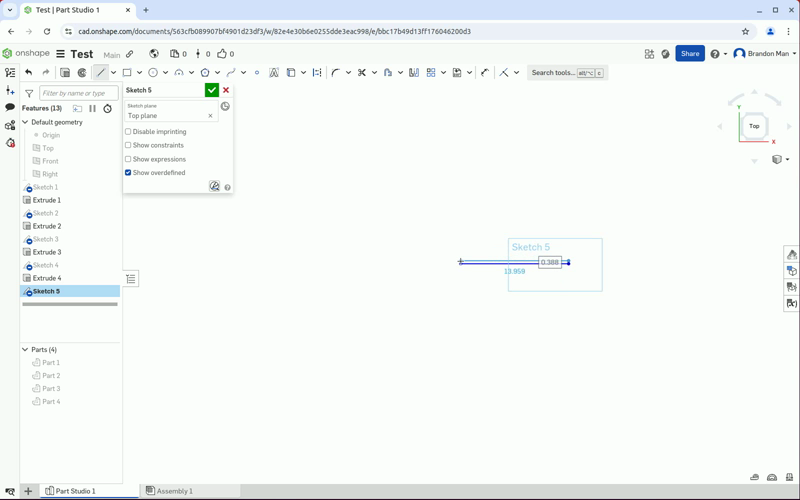
scroll(6)
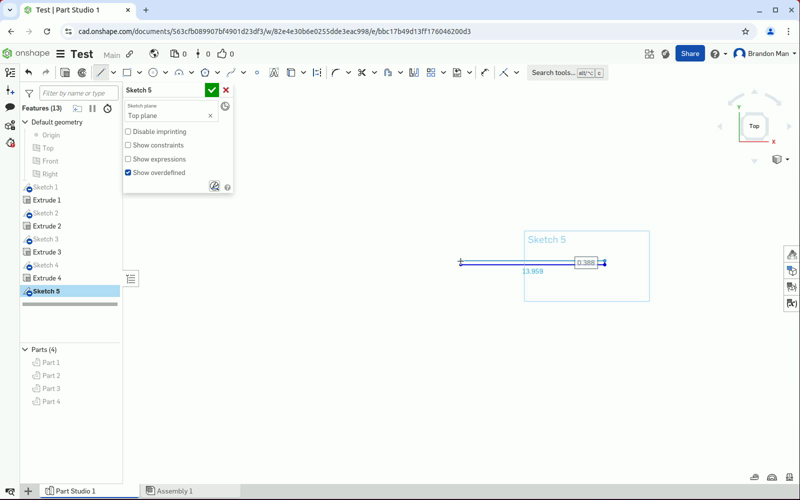
scroll(6)
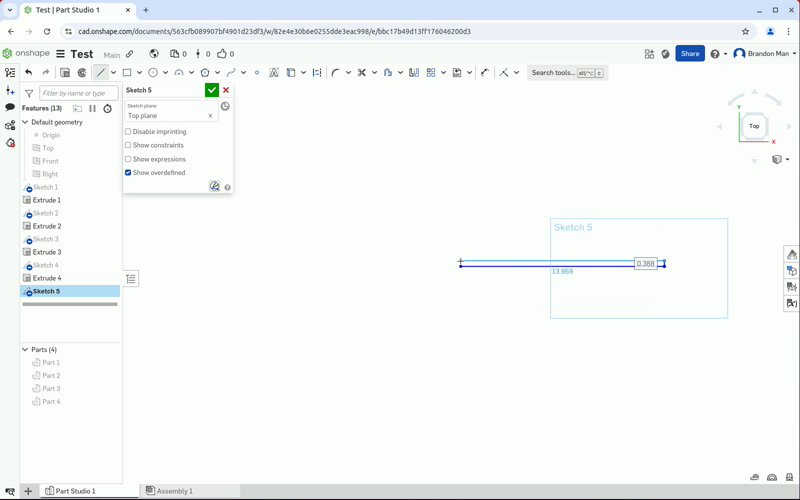
scroll(6)
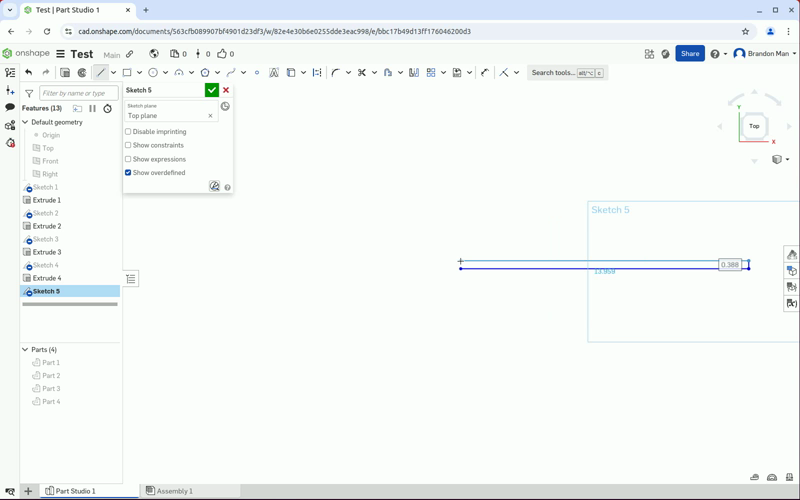
scroll(6)
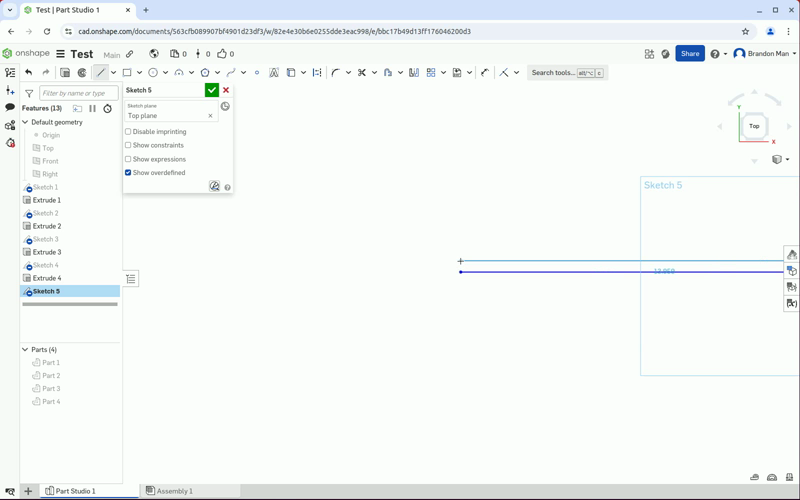
scroll(6)
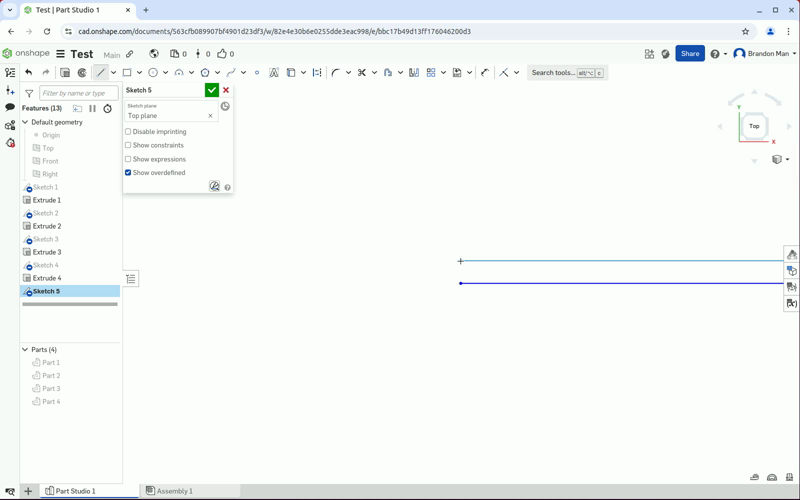
click(460, 260)
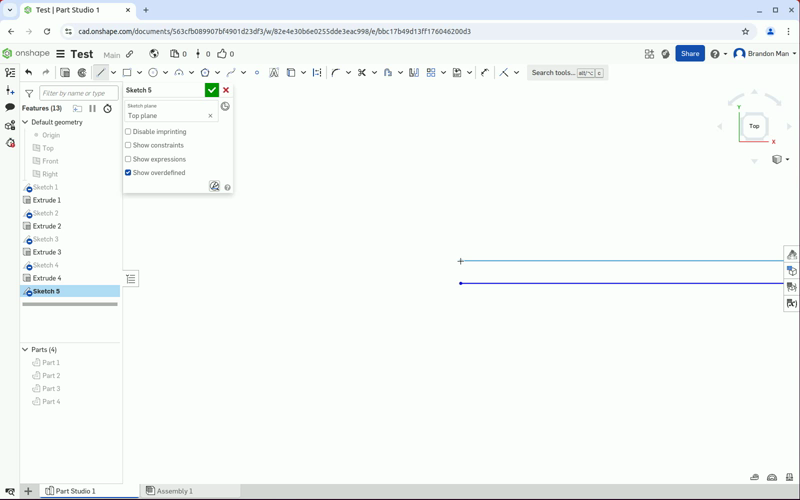
scroll(-6)
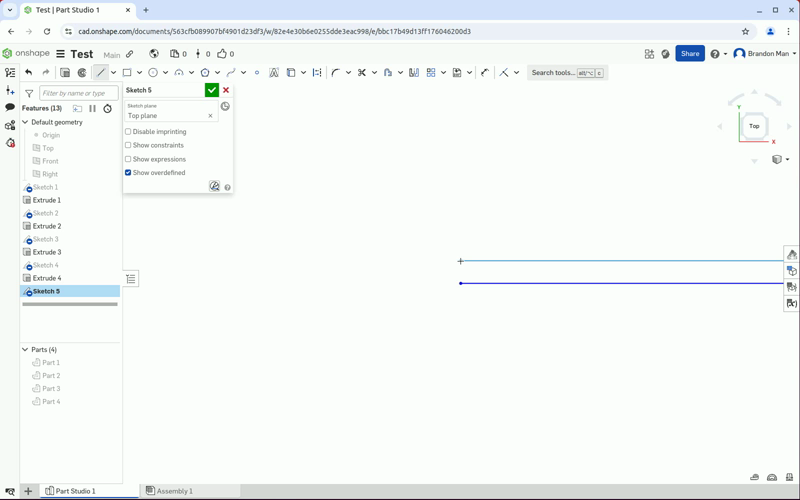
scroll(-6)
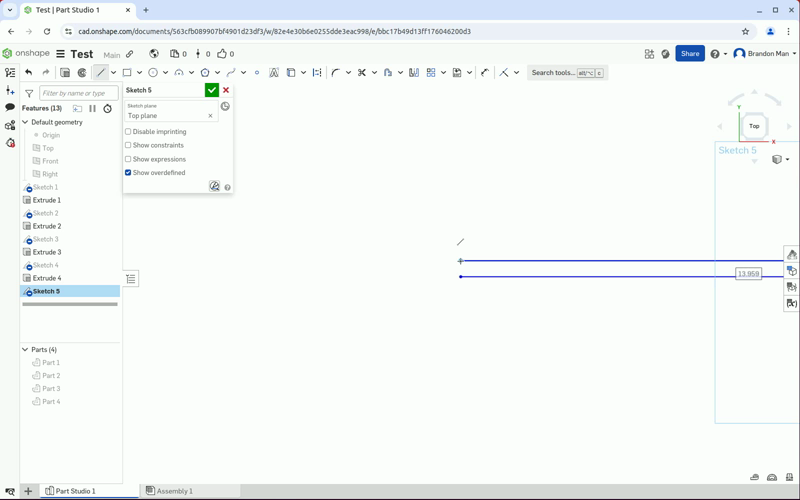
scroll(-6)
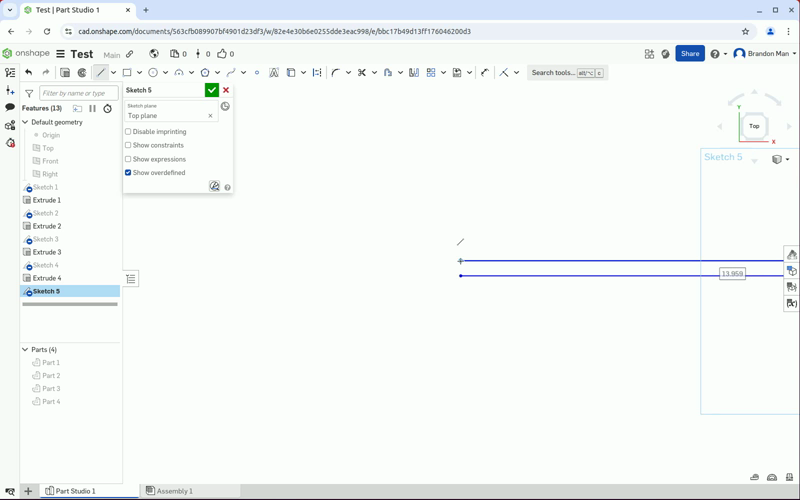
scroll(-6)
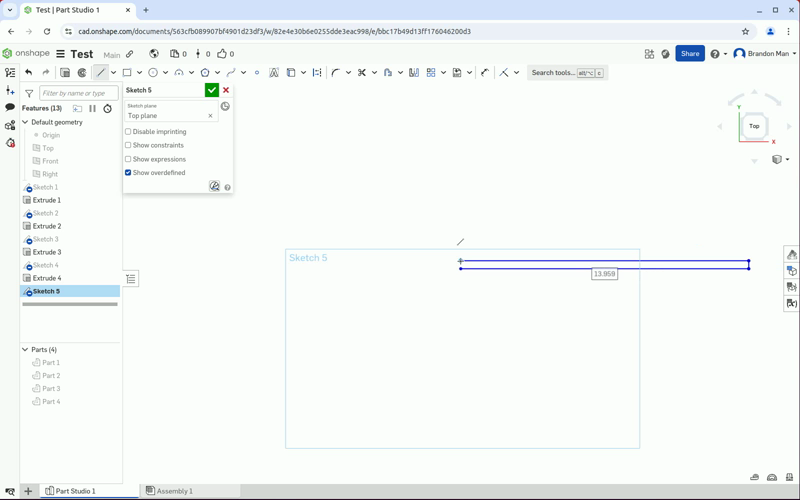
scroll(-6)
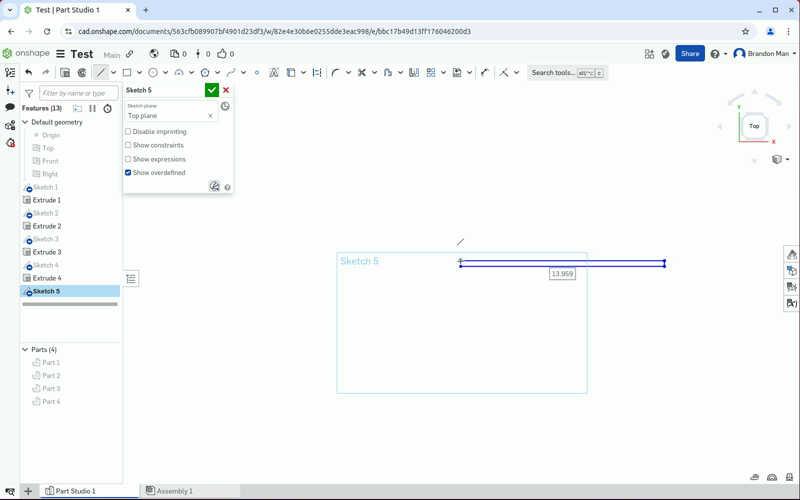
scroll(-6)
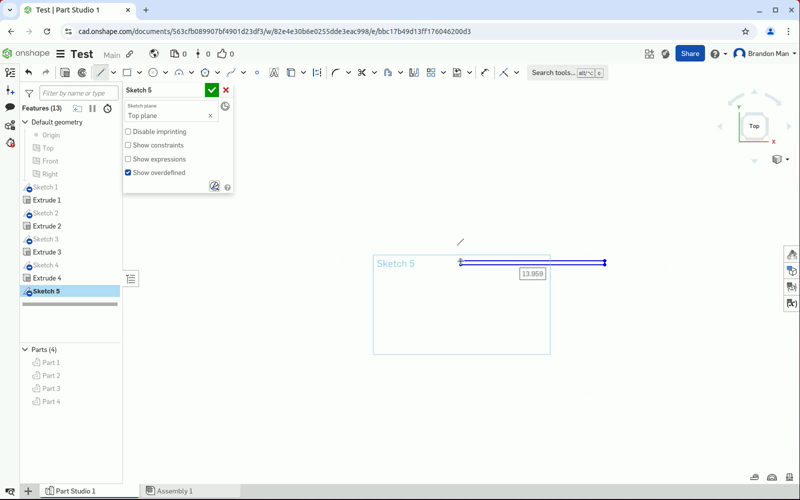
scroll(-6)
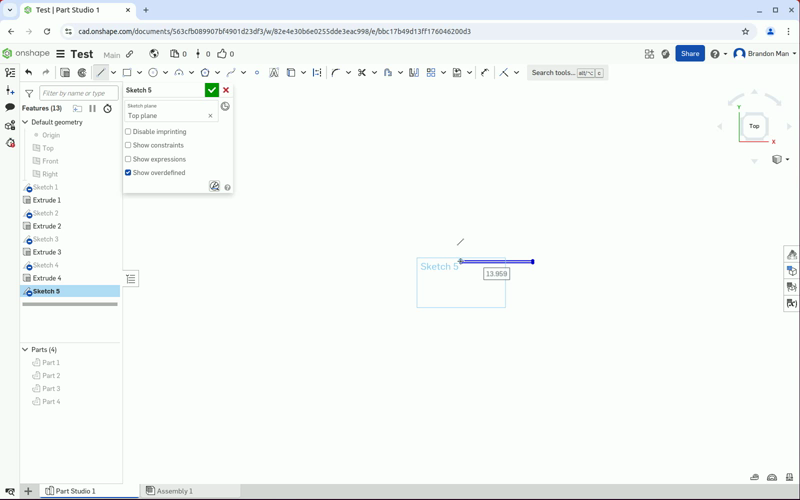
key_up(shift)
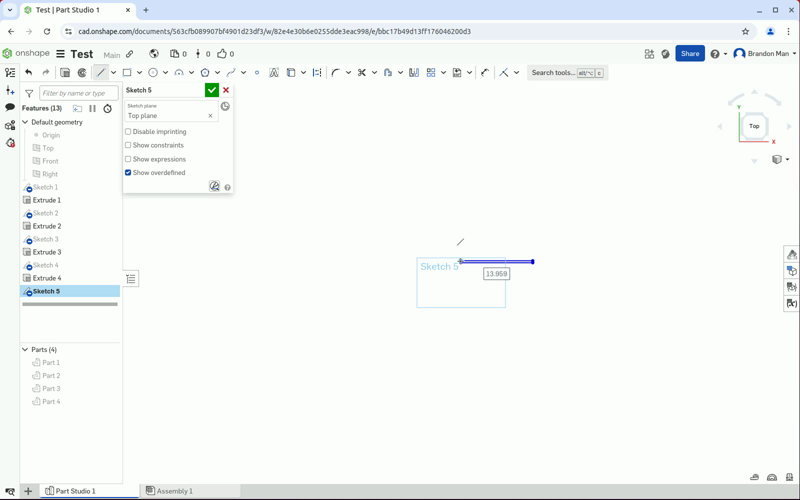
mouse_move(490, 260)
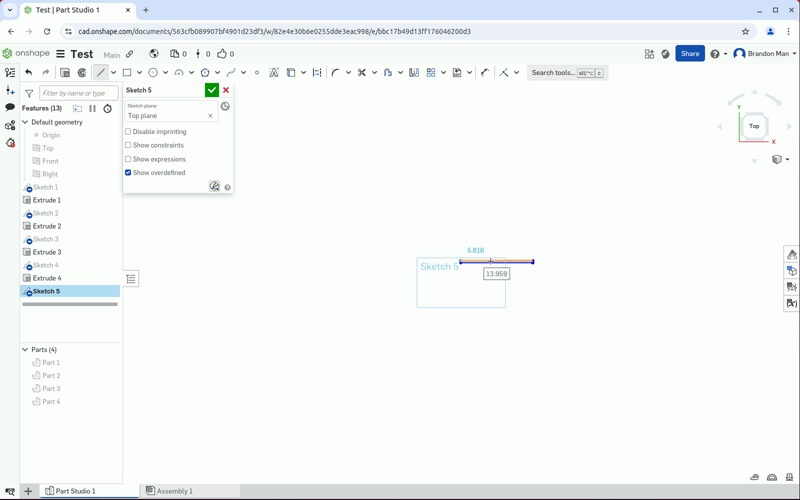
key_down(shift)
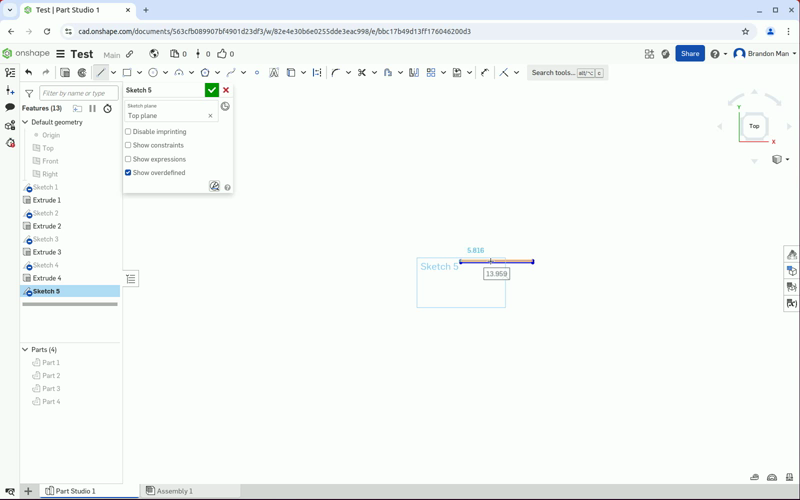
mouse_move(460, 262)
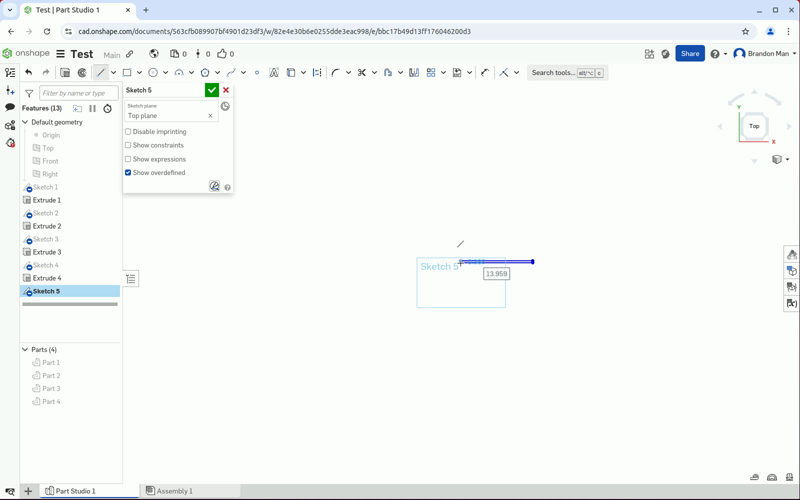
scroll(6)
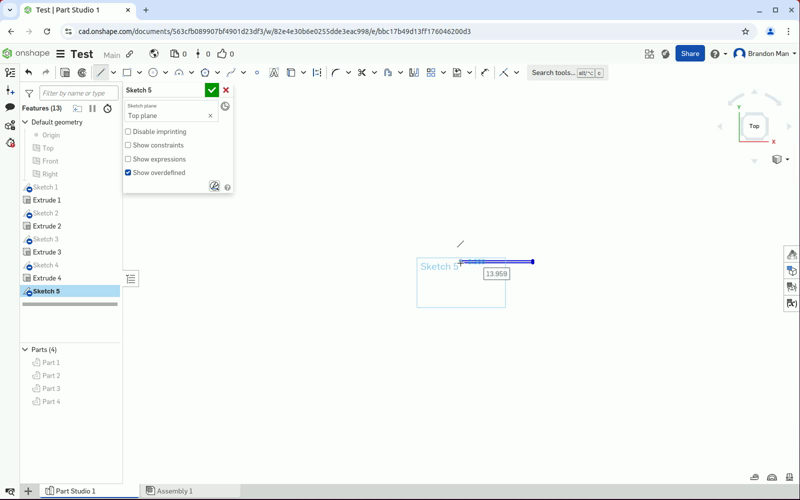
scroll(6)
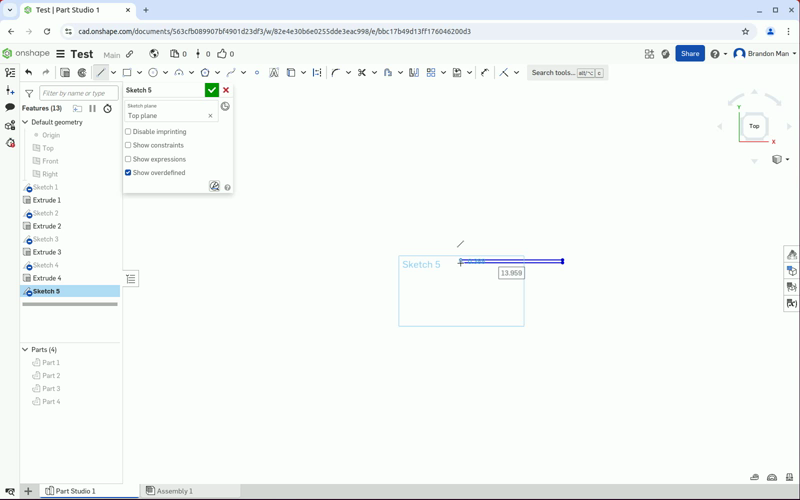
scroll(6)
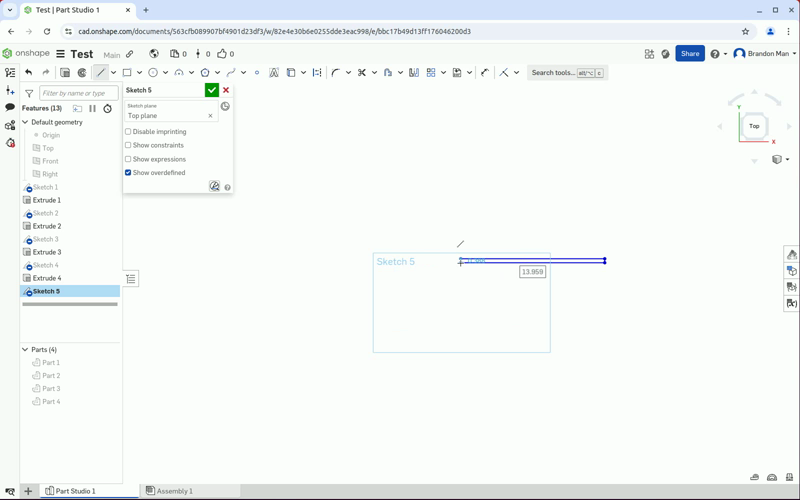
scroll(6)
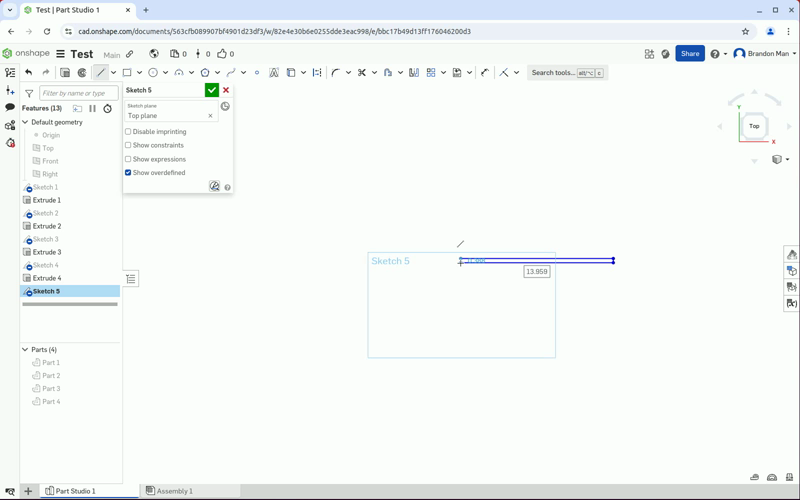
scroll(6)
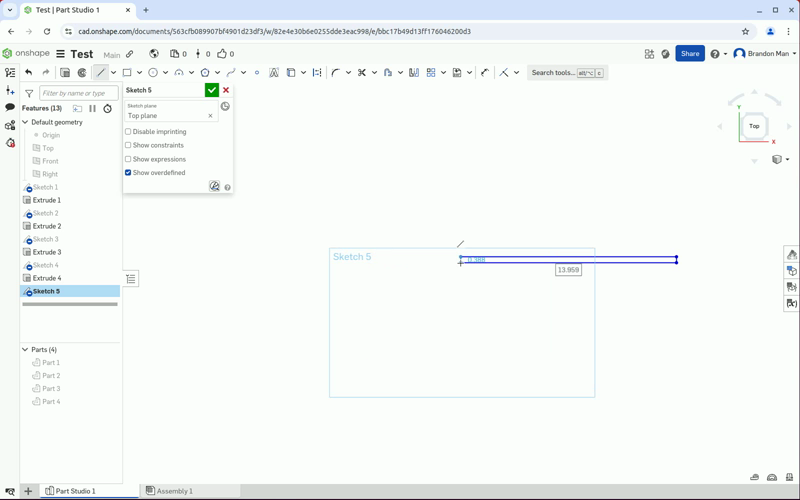
scroll(6)
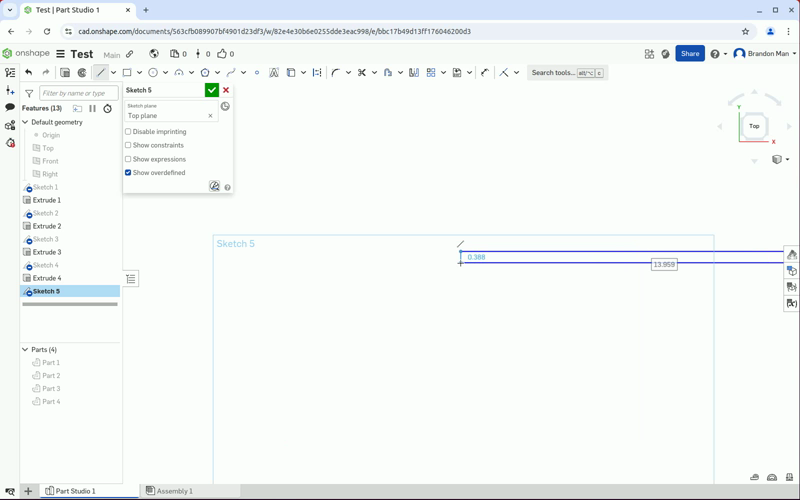
scroll(6)
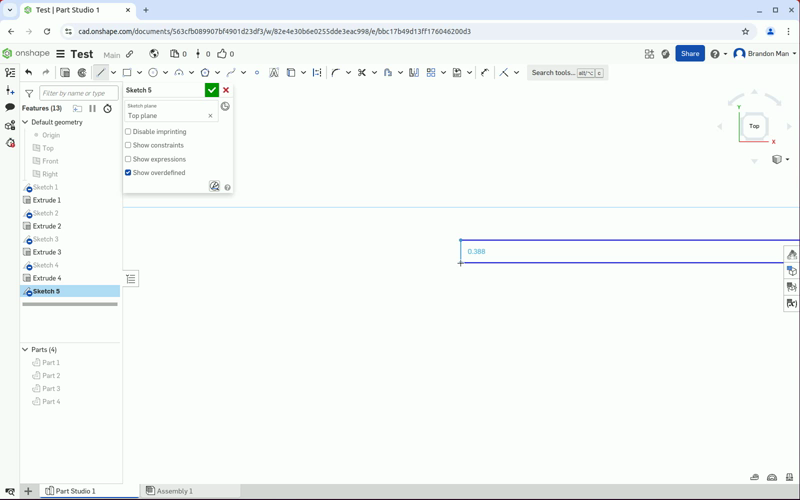
key_up(shift)
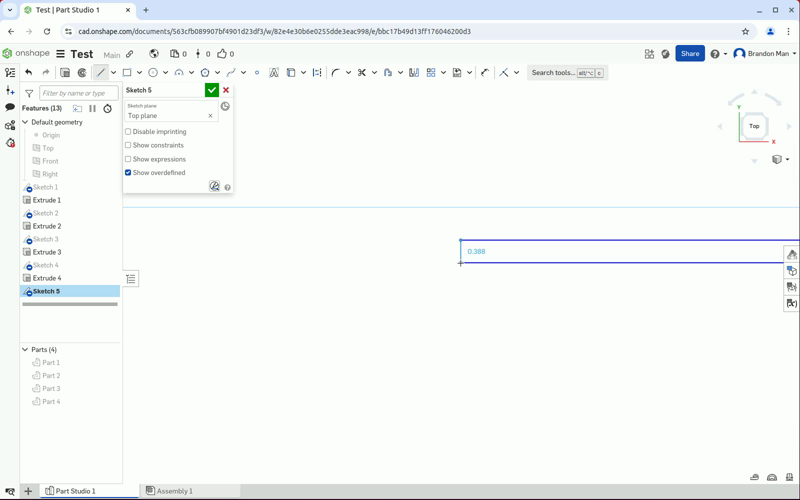
click(460, 262)
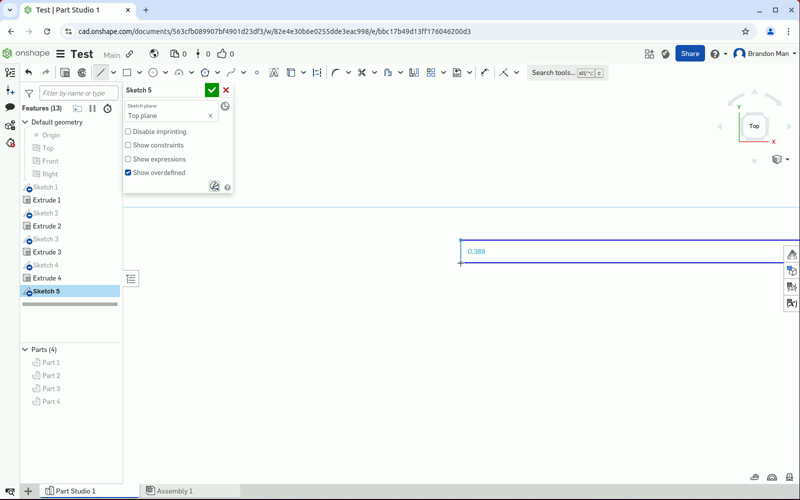
scroll(-6)
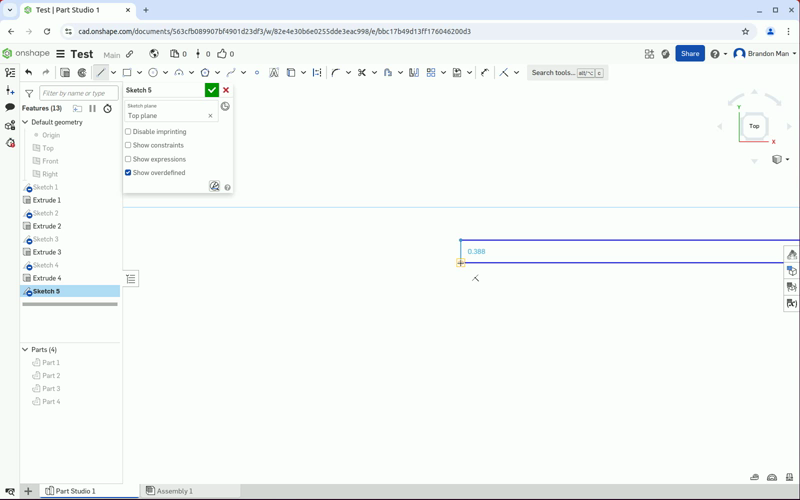
scroll(-6)
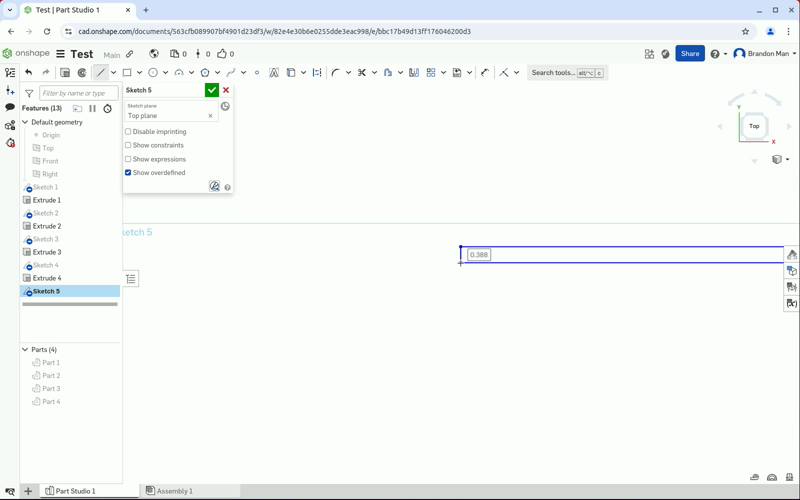
scroll(-6)
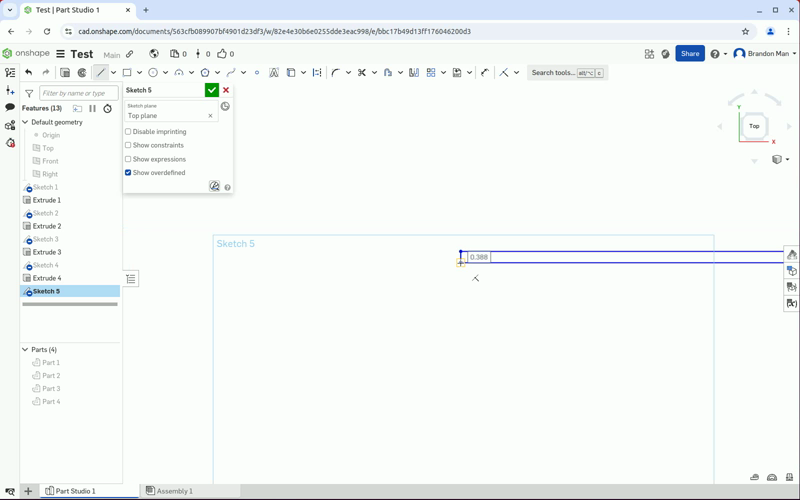
scroll(-6)
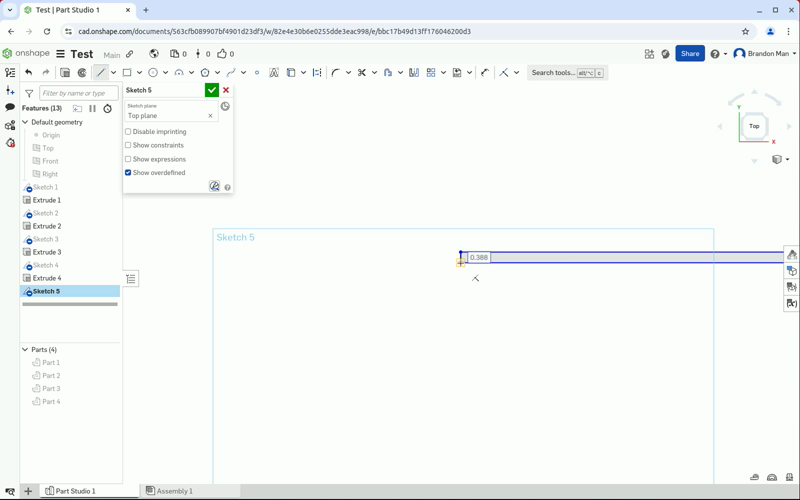
scroll(-6)
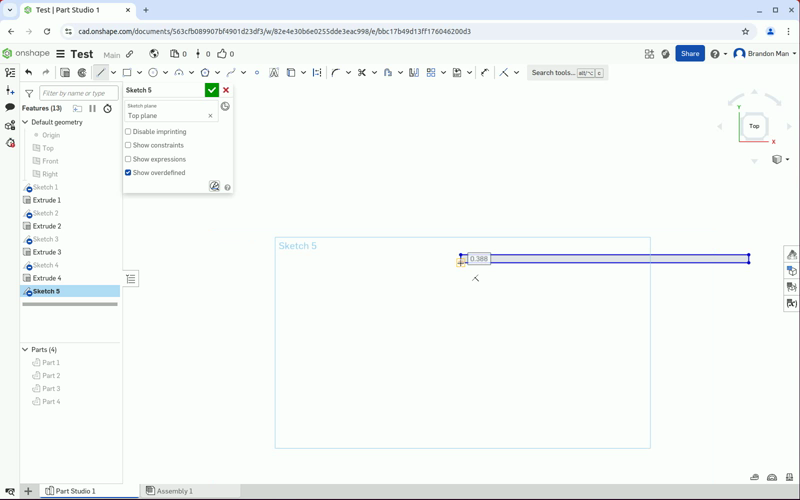
scroll(-6)
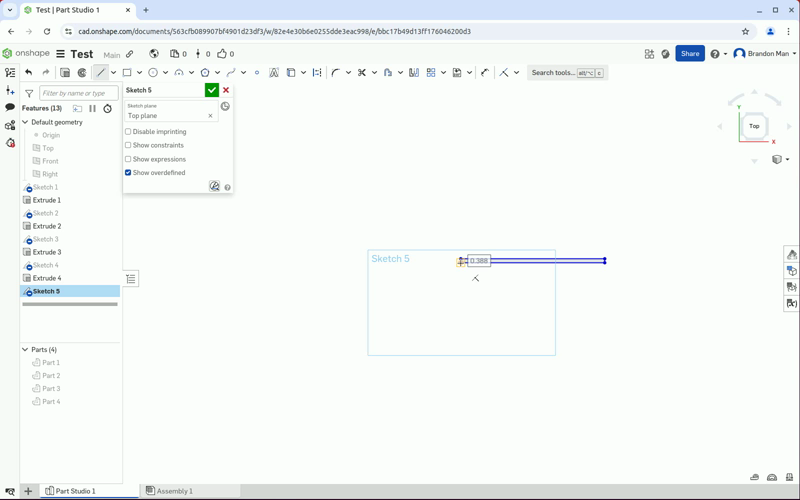
scroll(-6)
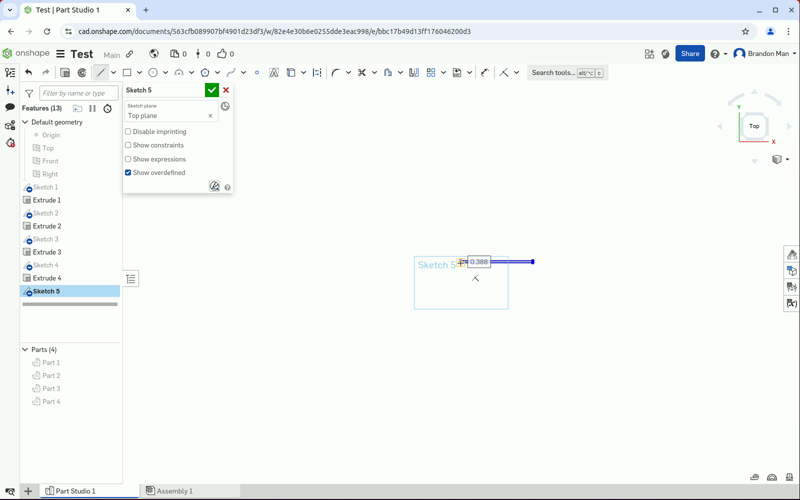
key(esc)
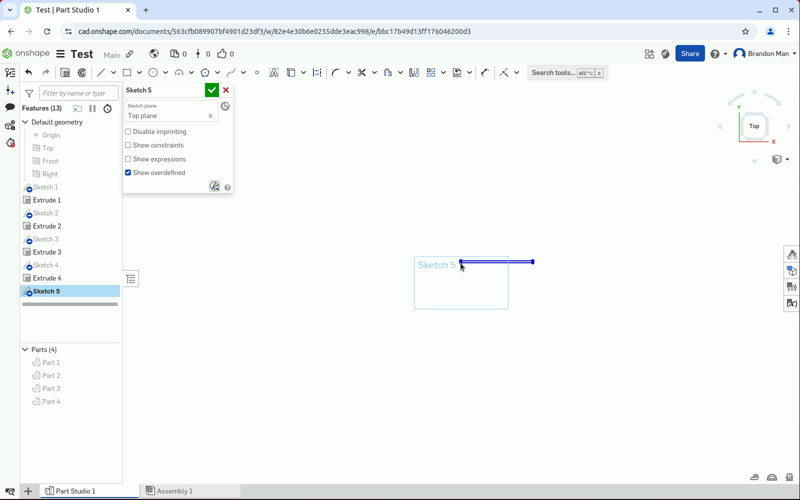
mouse_move(508, 262)
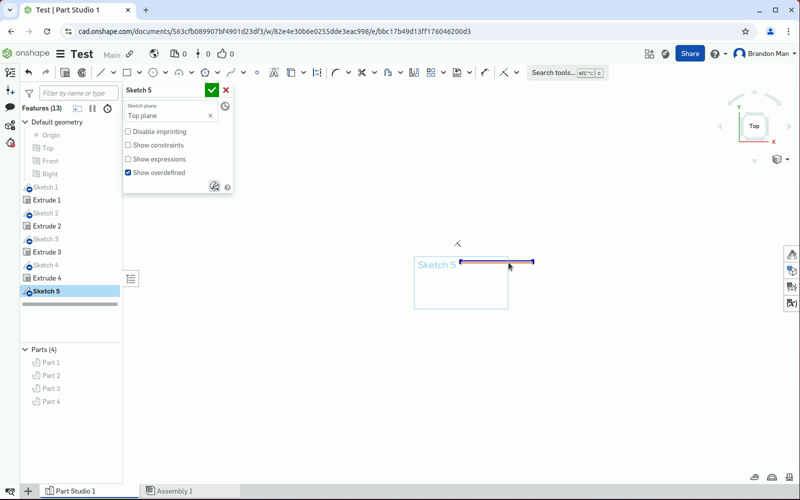
scroll(6)
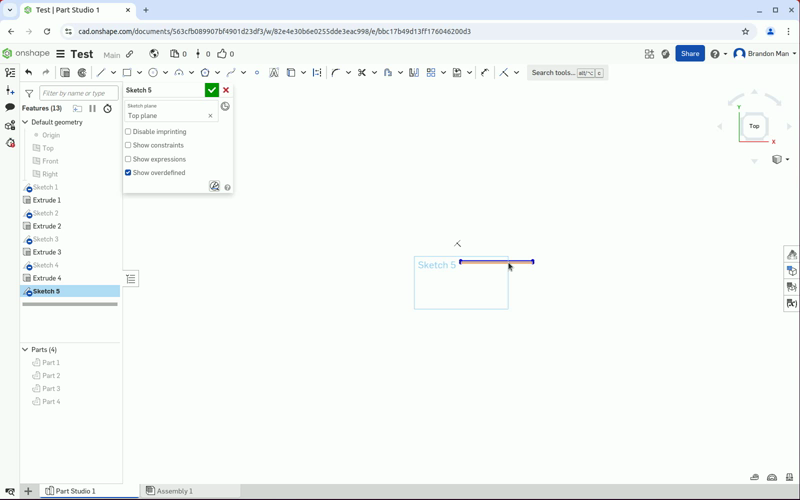
scroll(6)
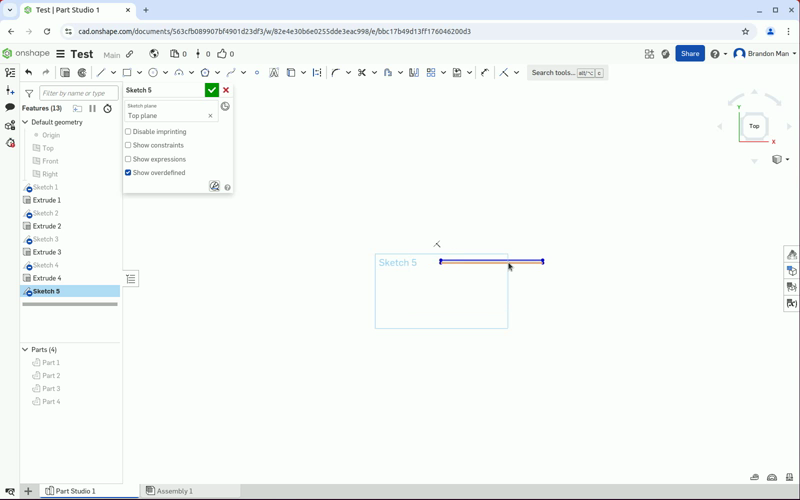
scroll(6)
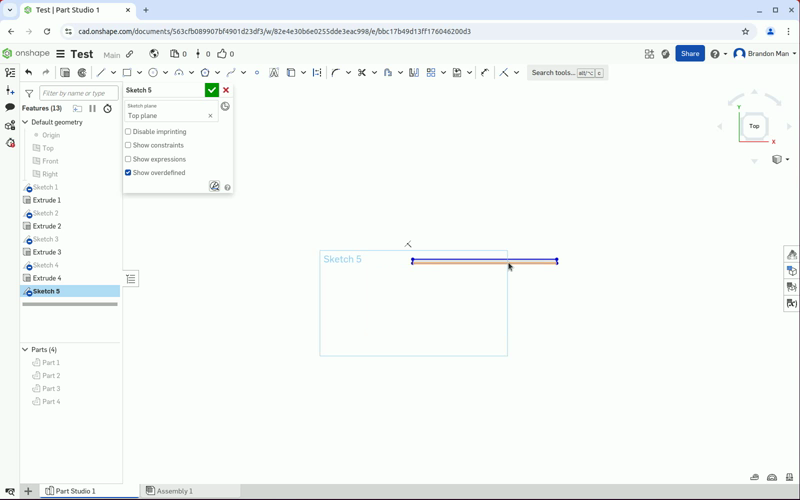
scroll(6)
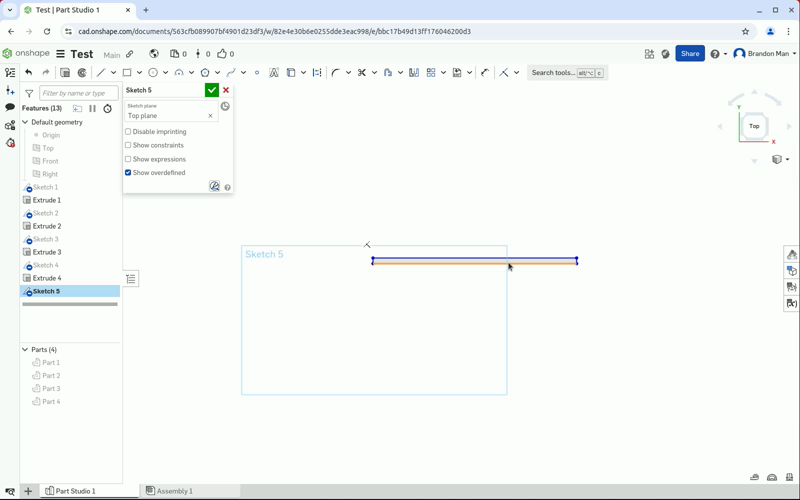
scroll(6)
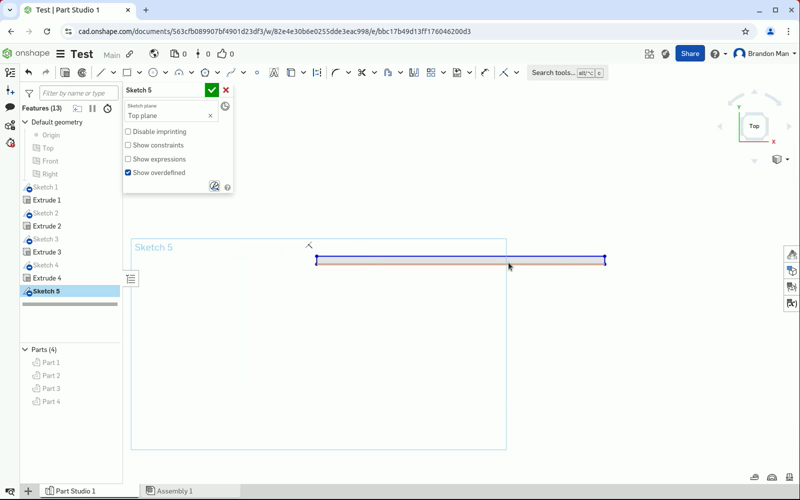
scroll(6)
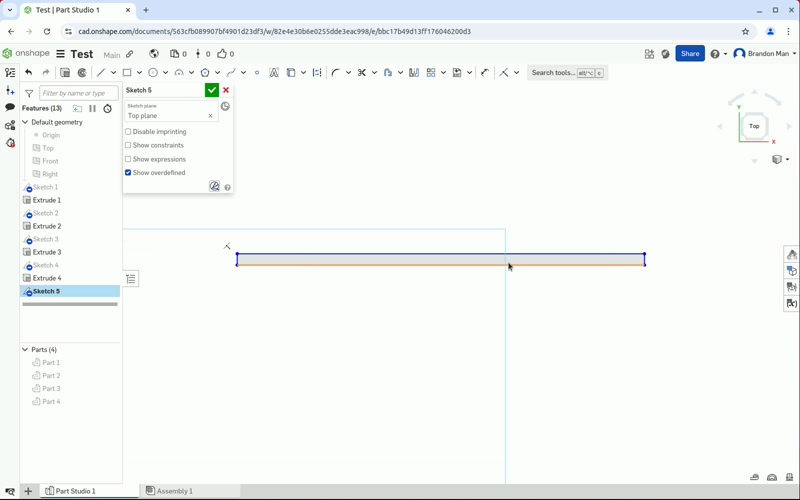
scroll(6)
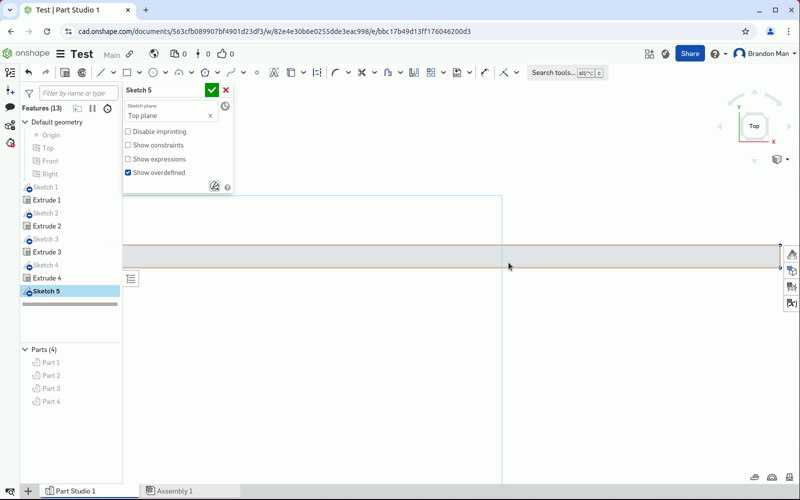
click(508, 262)
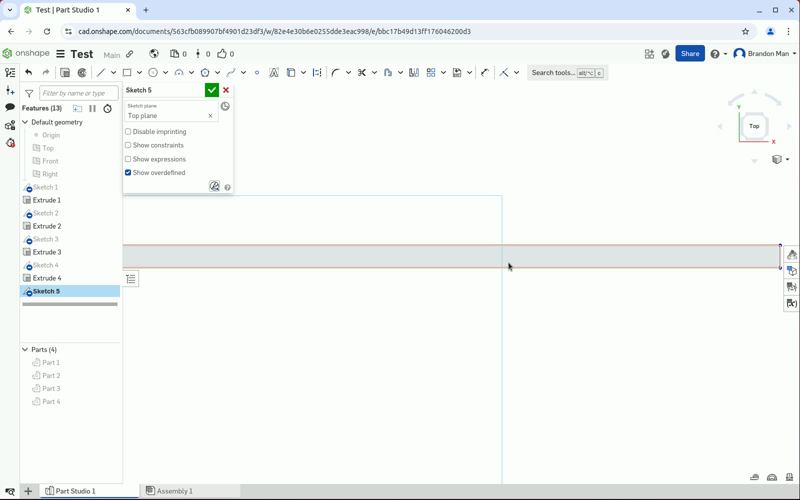
scroll(-6)
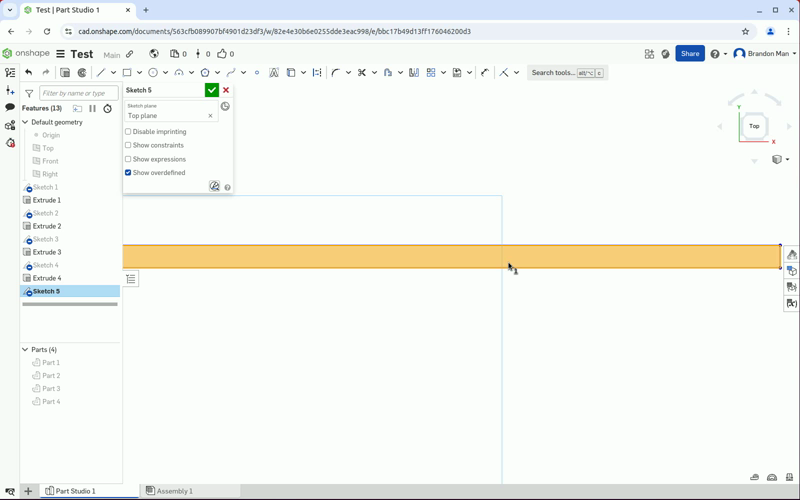
scroll(-6)
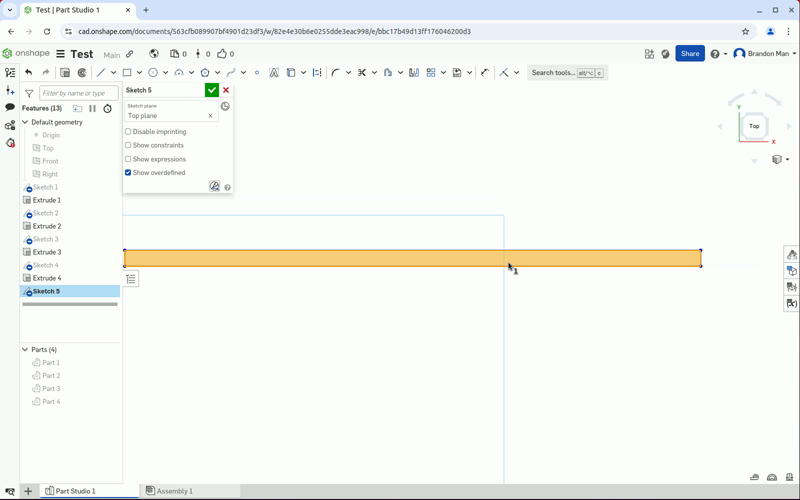
scroll(-6)
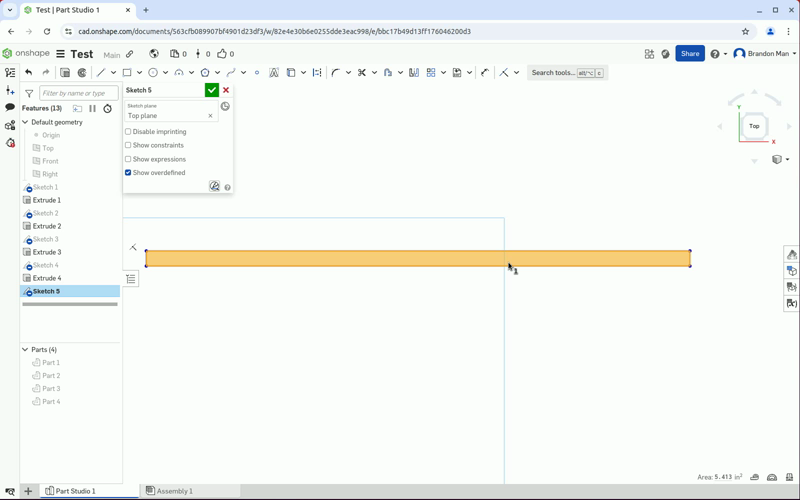
scroll(-6)
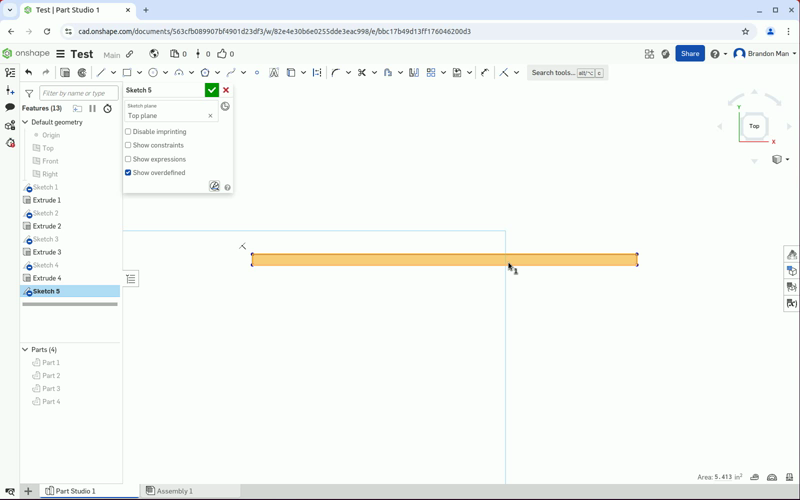
scroll(-6)
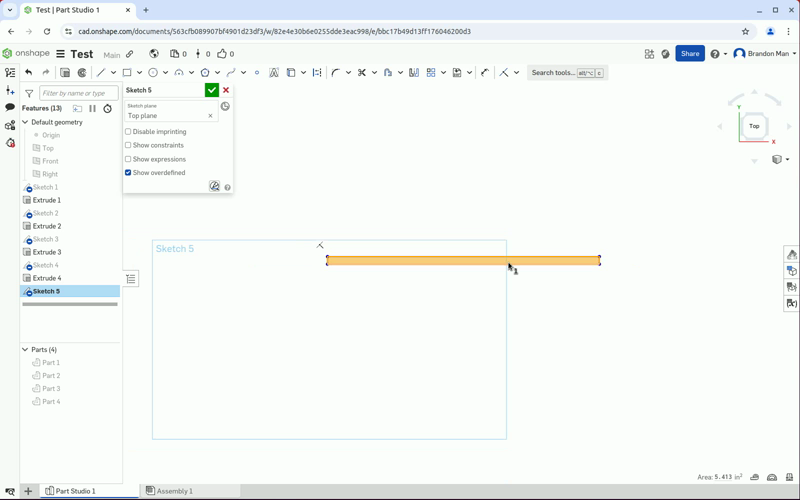
scroll(-6)
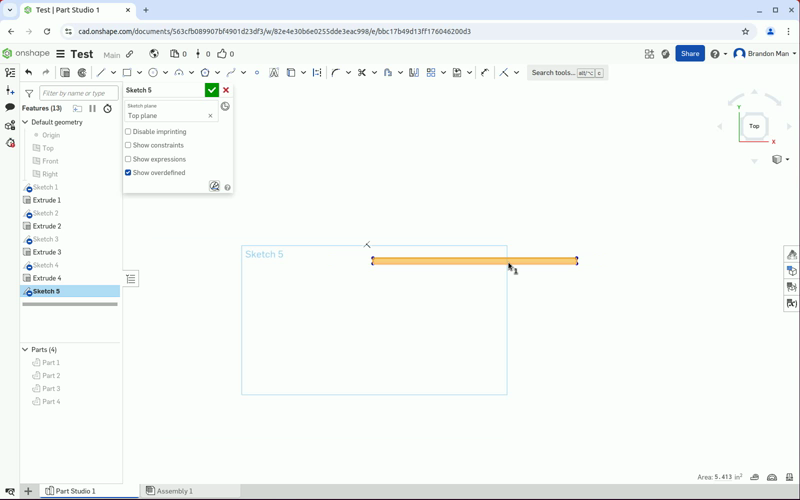
scroll(-6)
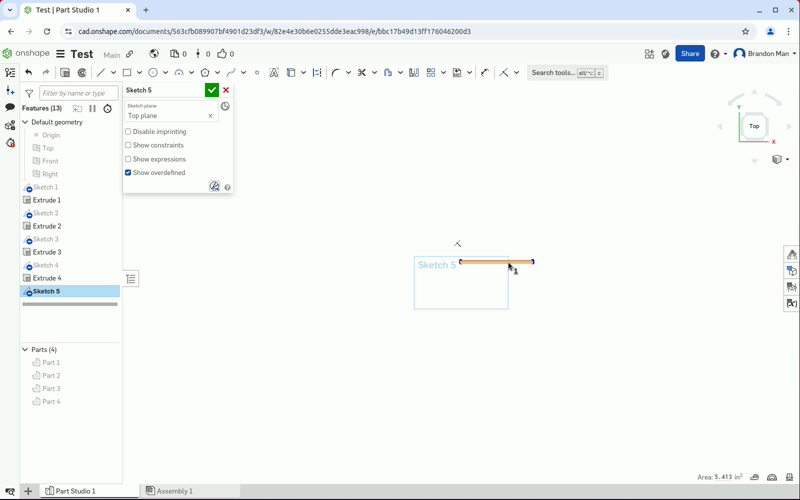
mouse_move(73, 352)
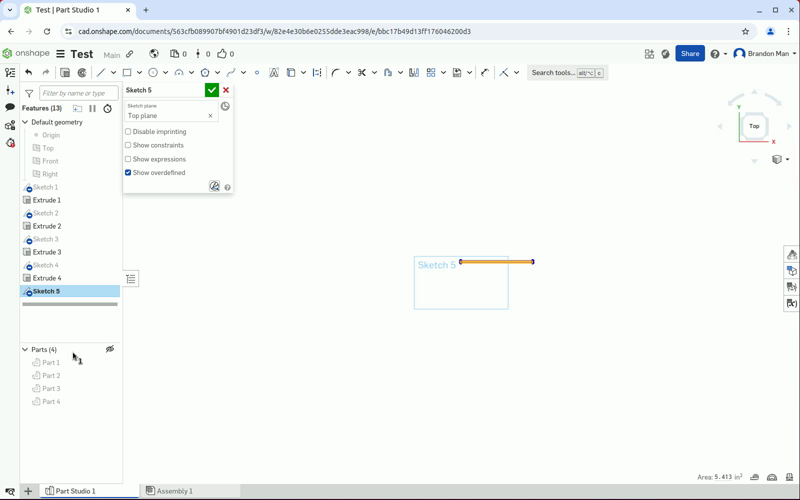
key(shift+y)
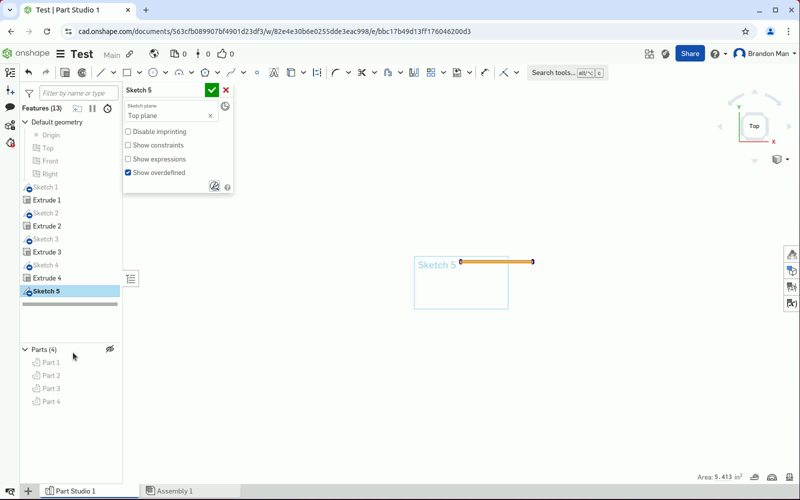
key(shift+e)
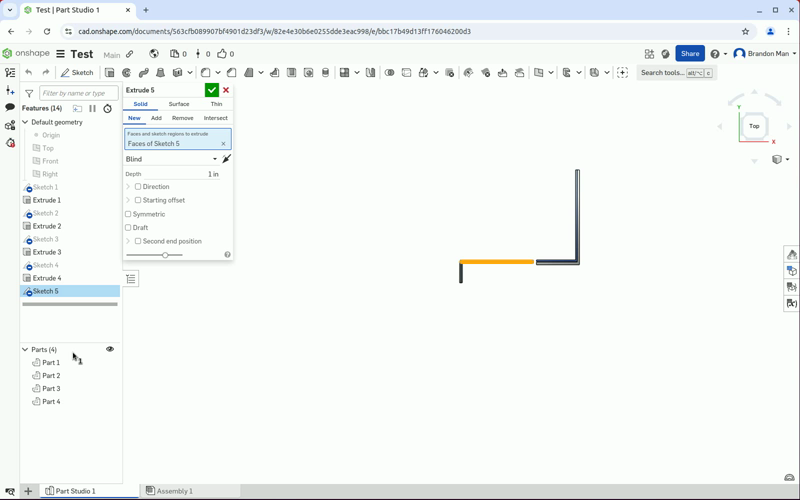
mouse_move(143, 106)
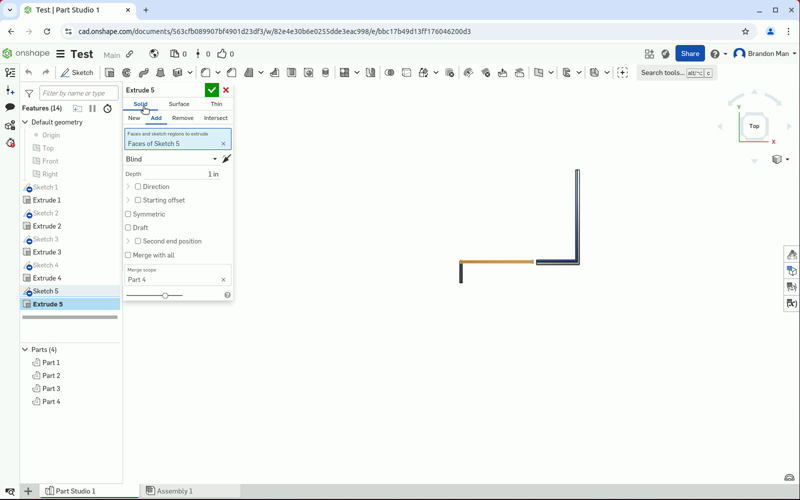
click(143, 106)
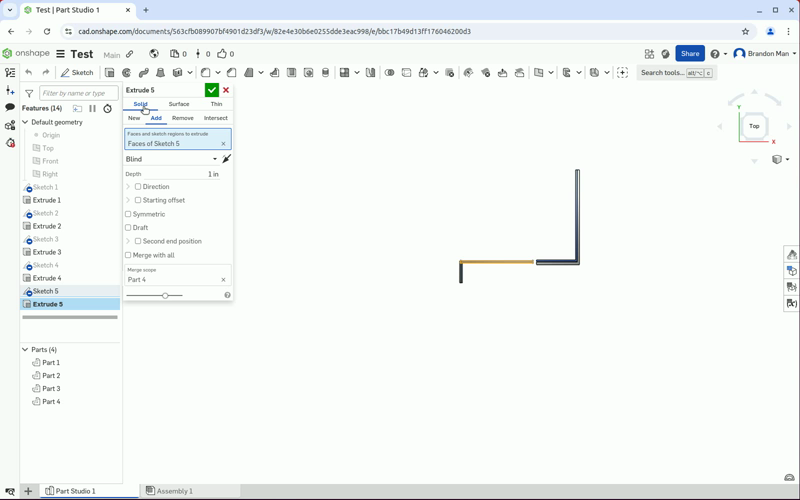
mouse_move(137, 120)
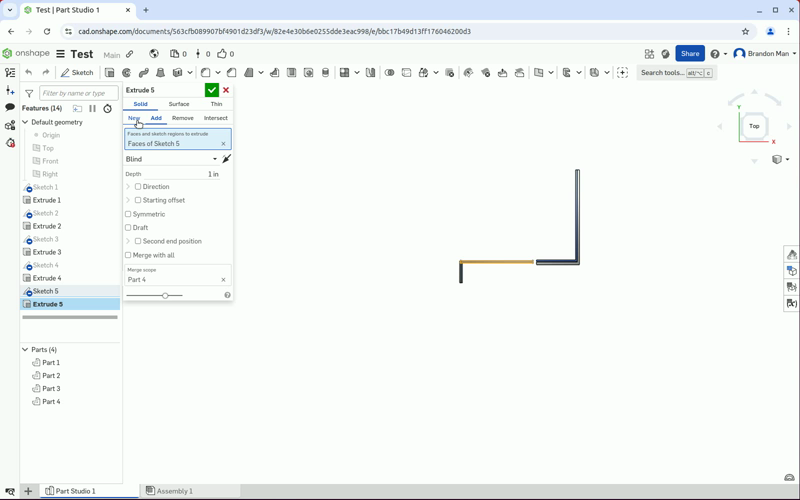
click(137, 120)
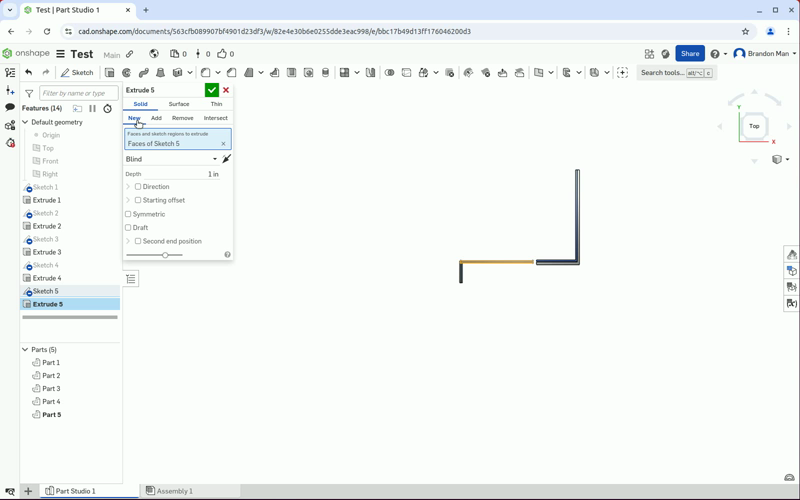
key(tab, 4)
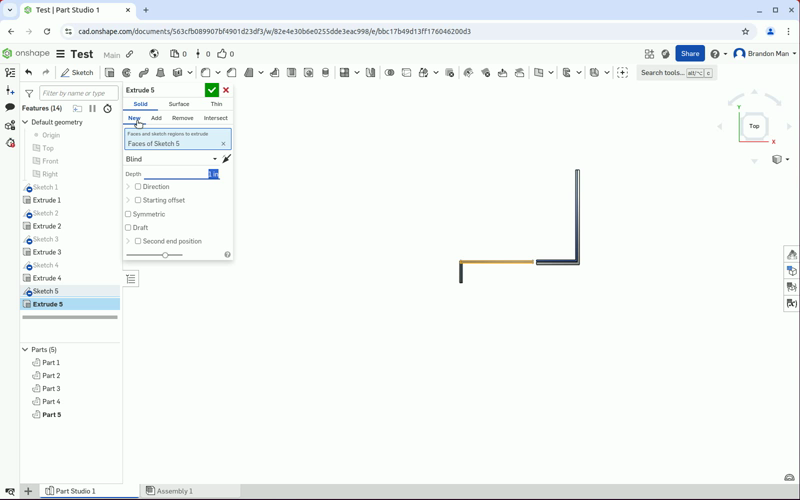
text(3.851)
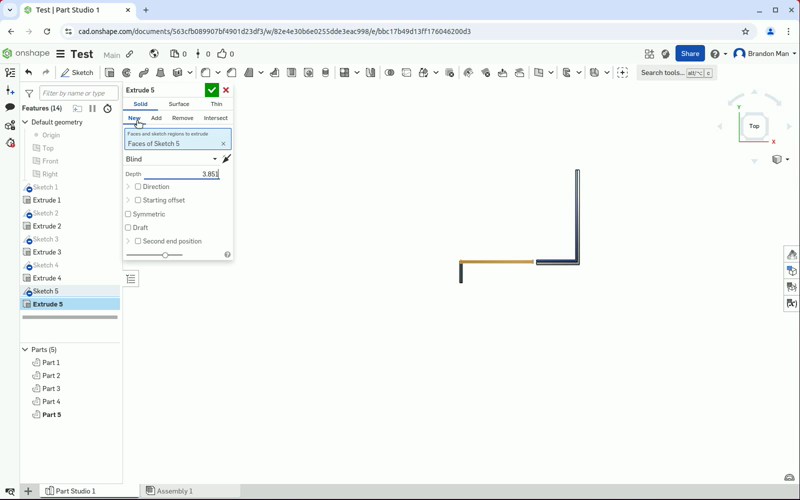
key(enter)
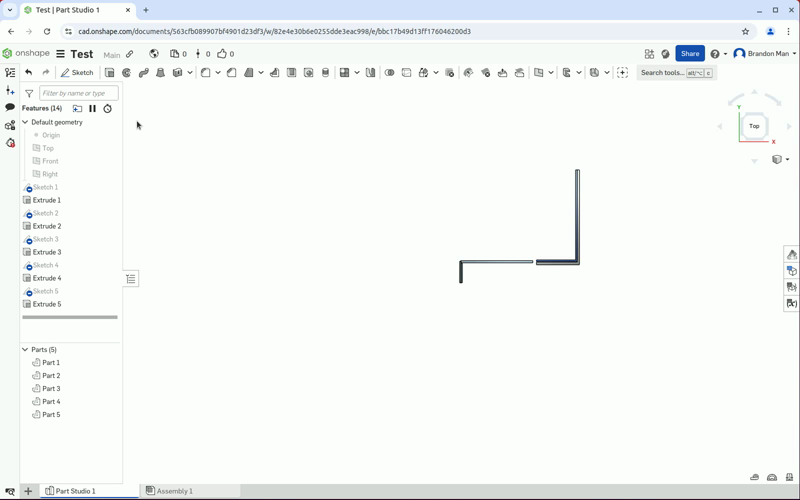
key(shift+h)
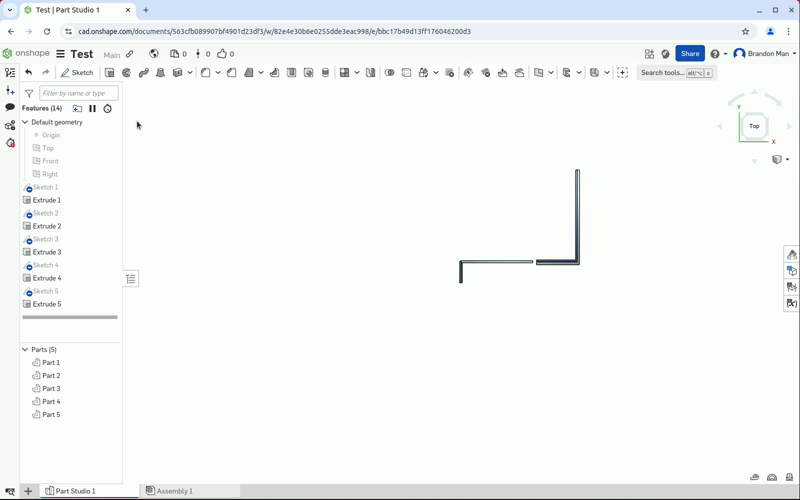
key(shift+h)
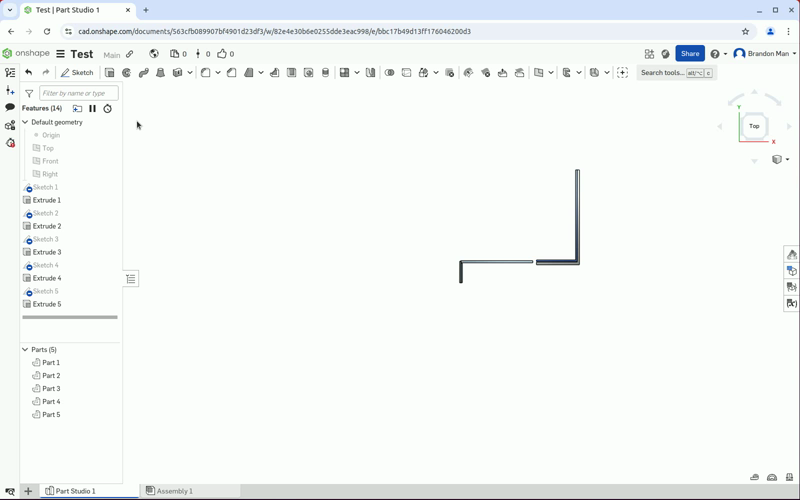
mouse_move(73, 189)
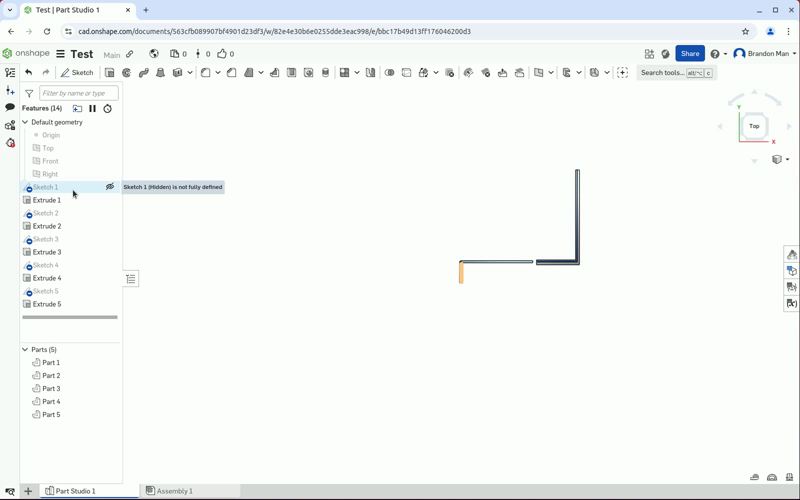
click(73, 189)
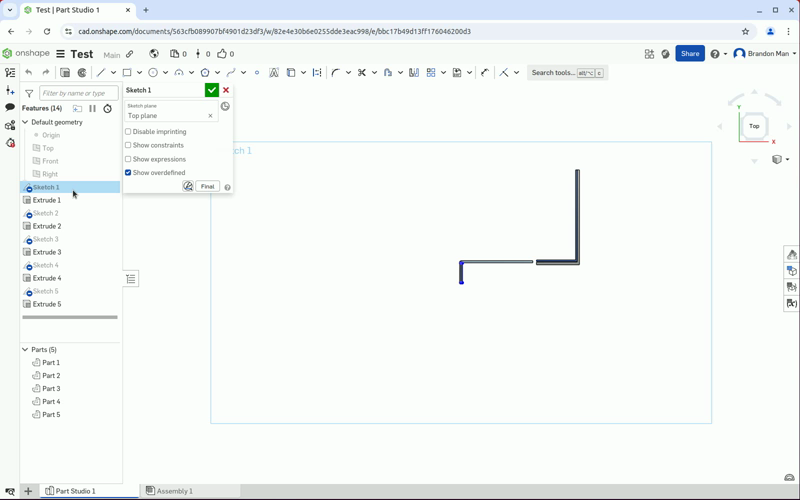
mouse_move(229, 92)
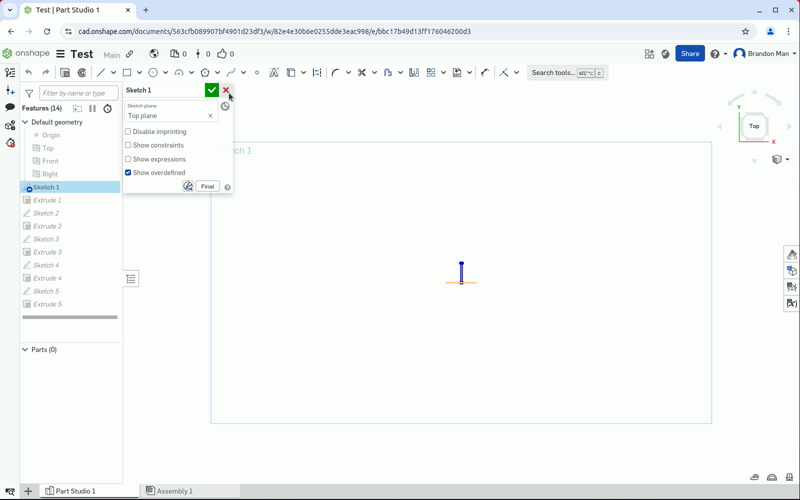
click(229, 92)
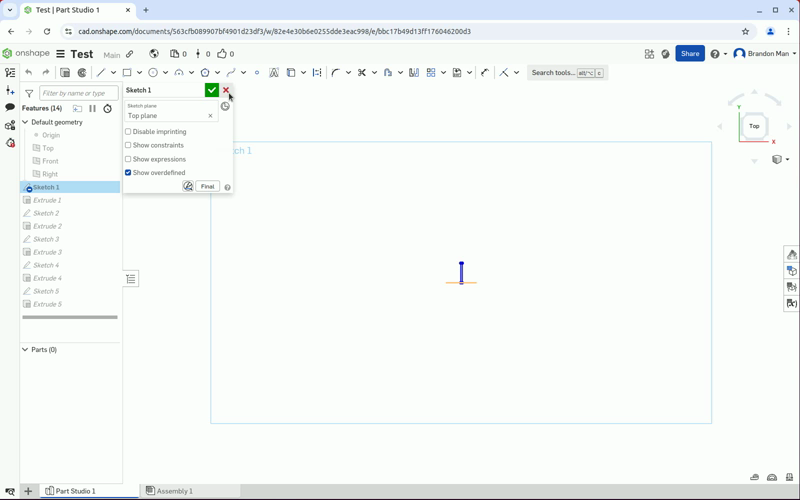
key(shift+s)
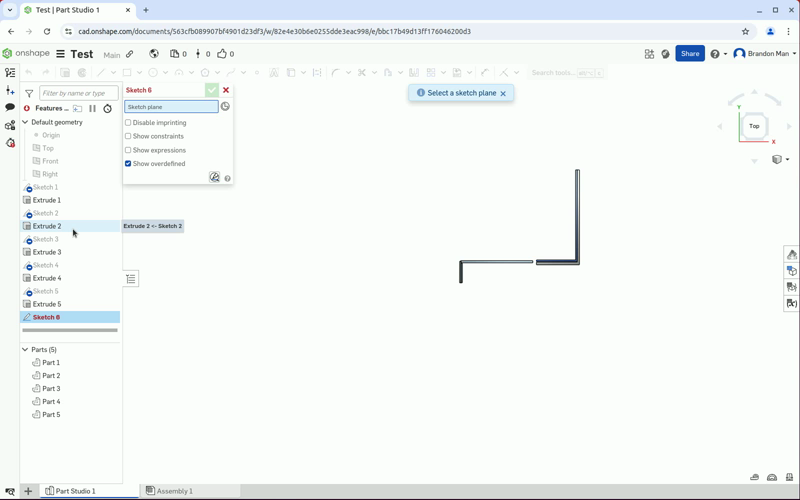
scroll(3)
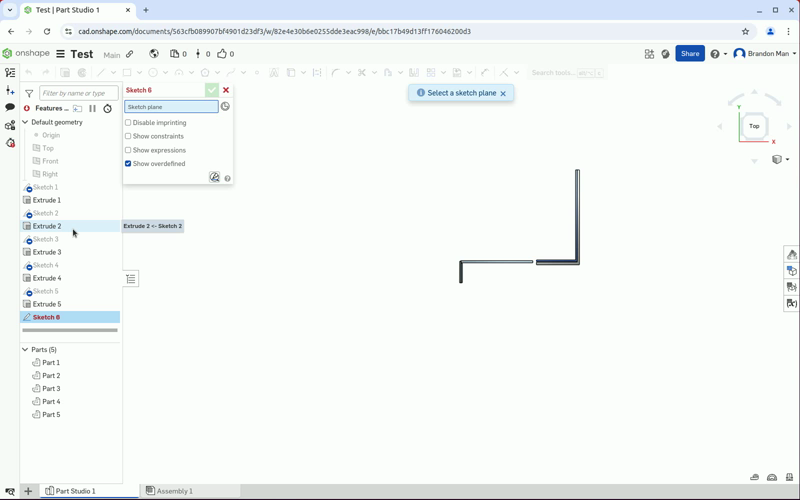
mouse_move(73, 150)
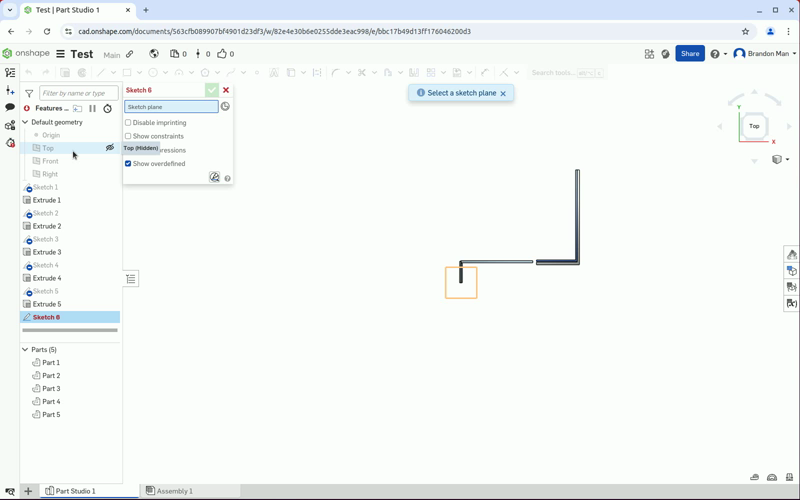
click(73, 150)
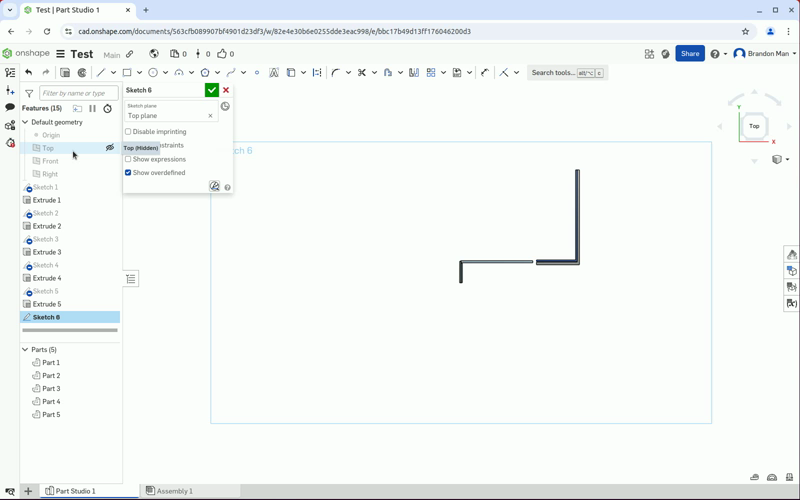
mouse_move(73, 352)
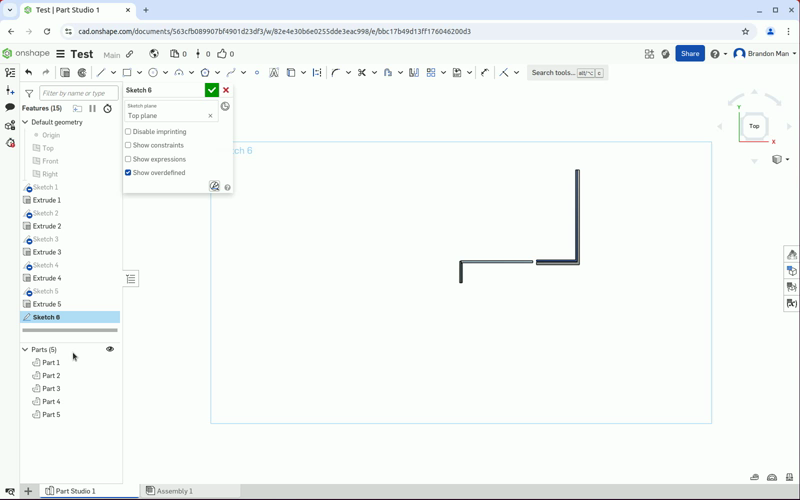
key(y)
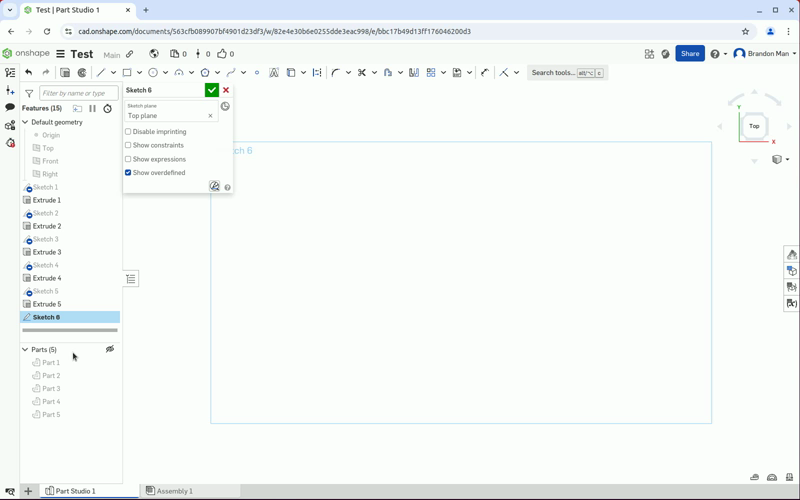
key(l)
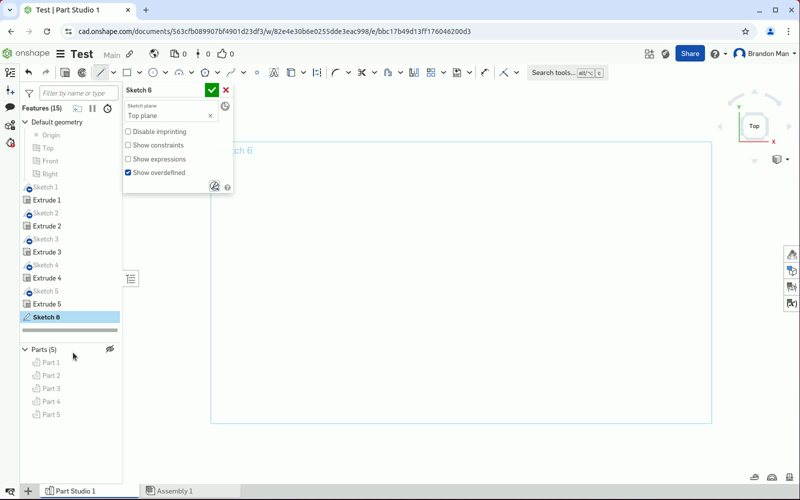
key_down(shift)
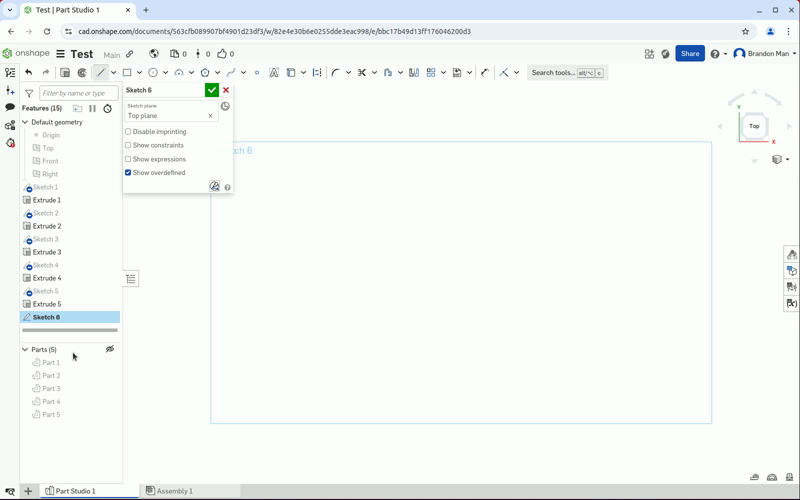
mouse_move(460, 265)
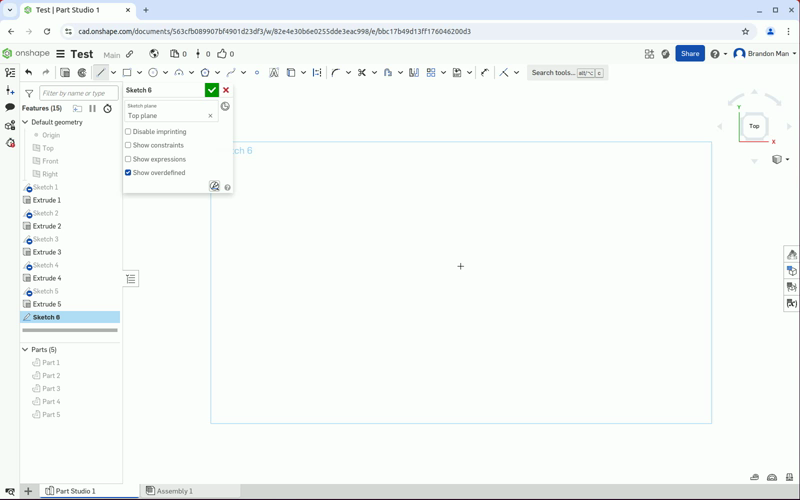
click(460, 265)
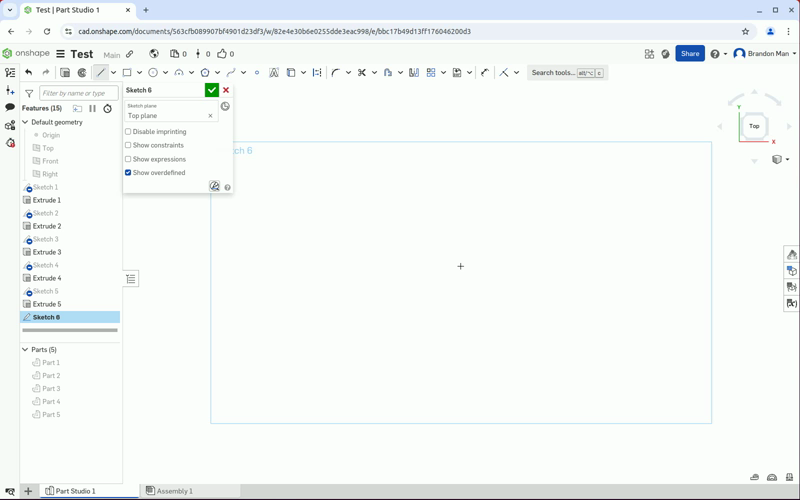
key_up(shift)
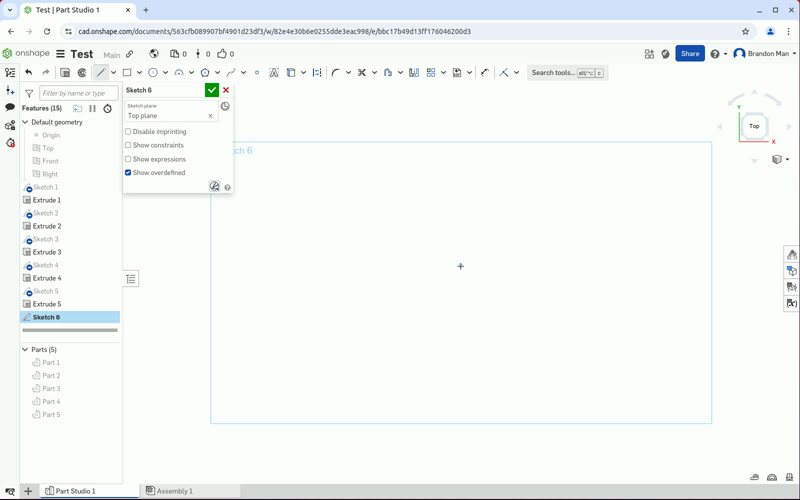
key_down(shift)
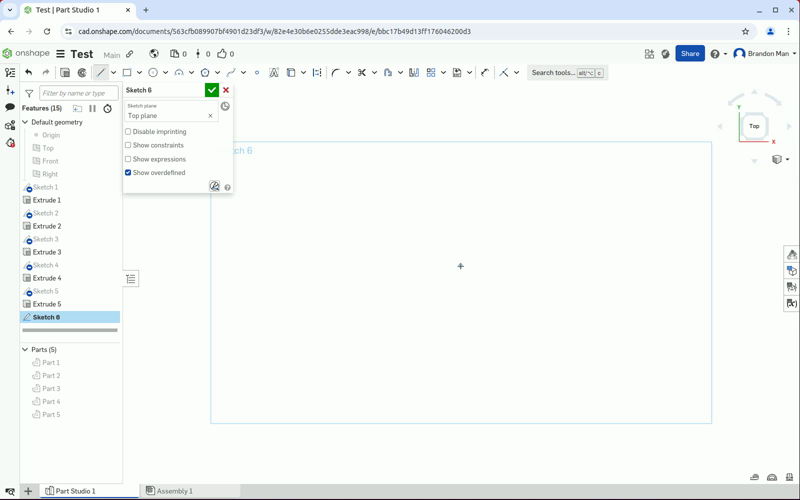
mouse_move(490, 265)
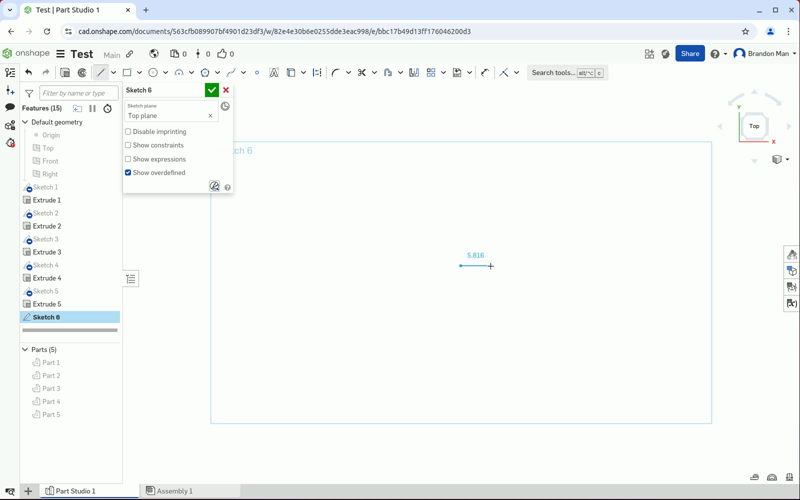
mouse_move(462, 265)
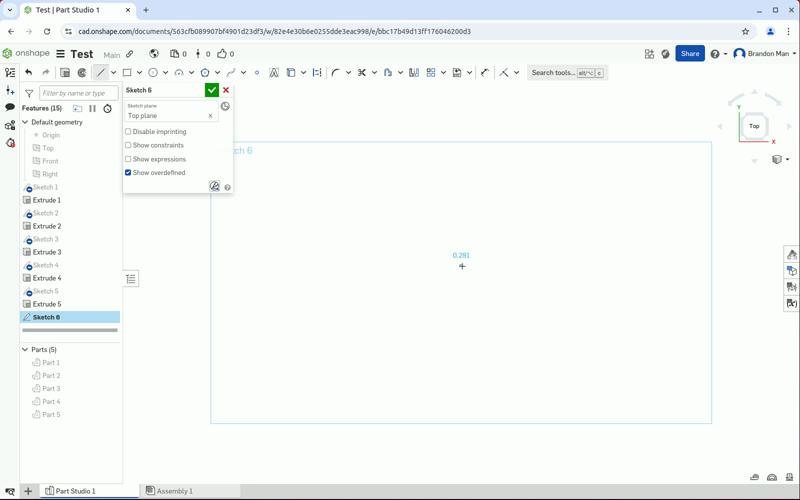
scroll(6)
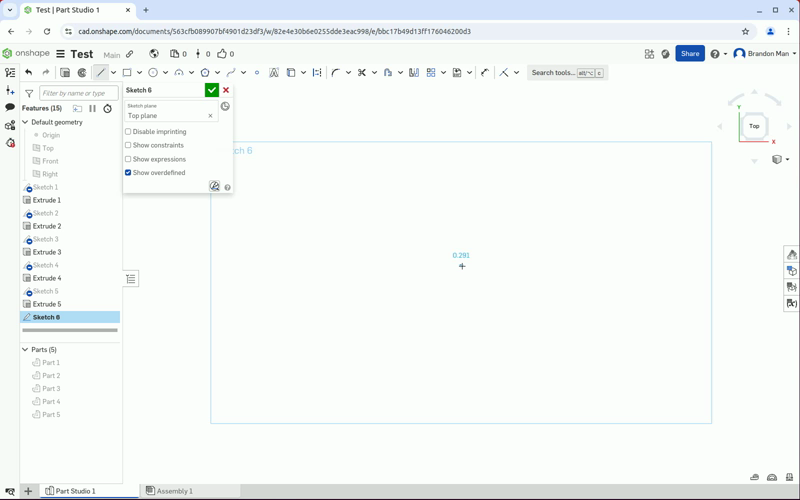
scroll(6)
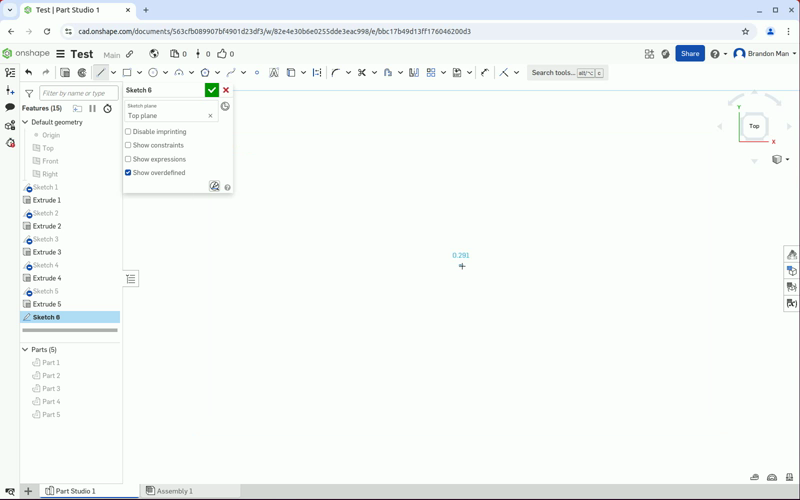
scroll(6)
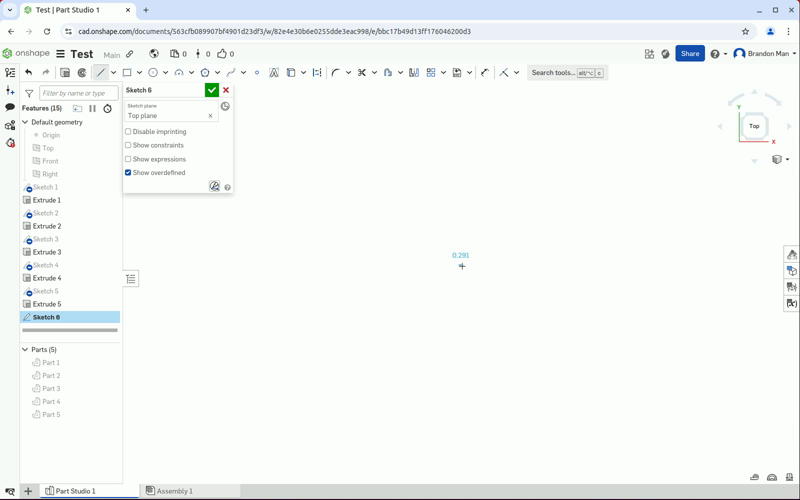
scroll(6)
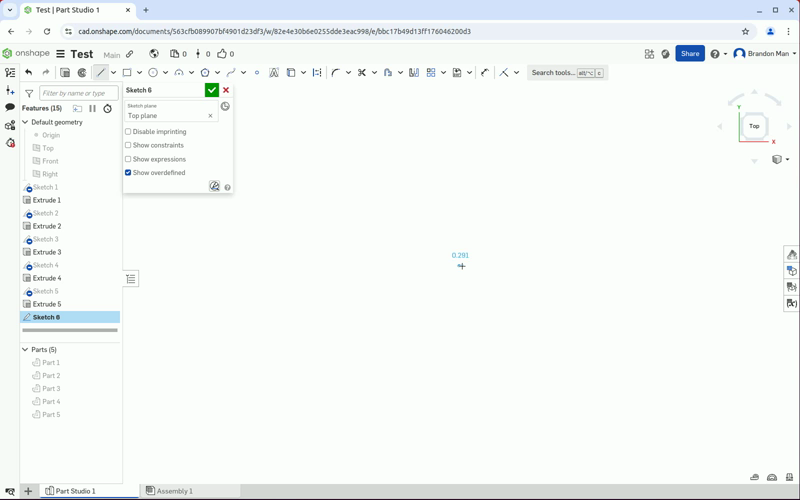
scroll(6)
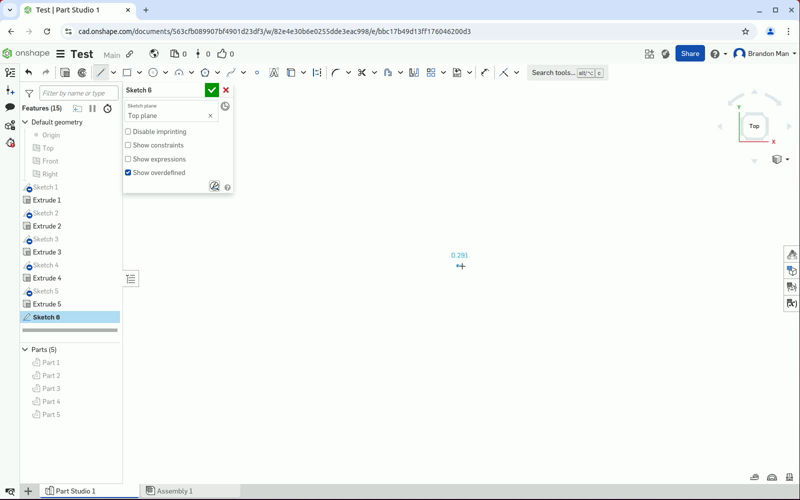
scroll(6)
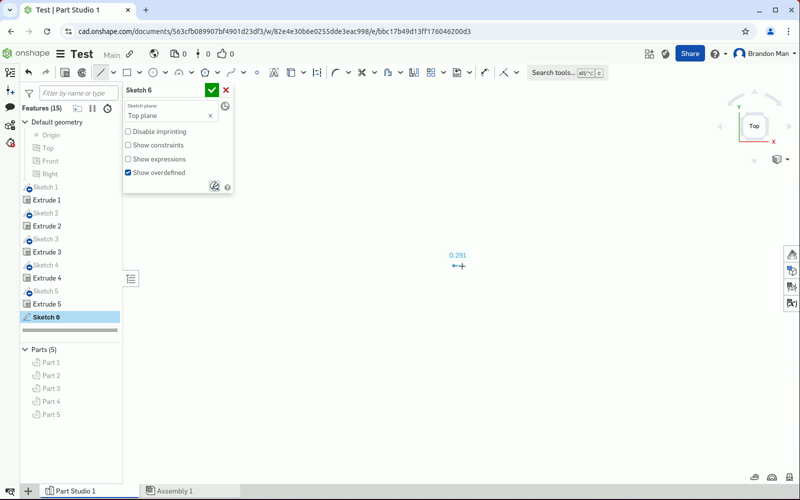
scroll(6)
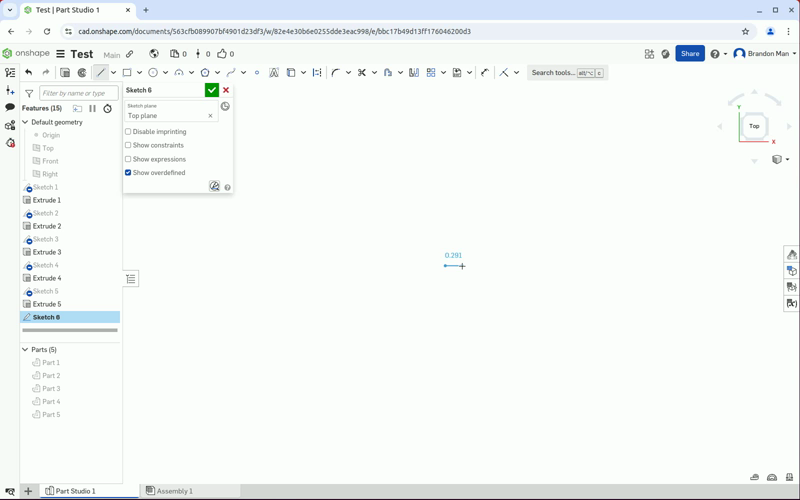
click(462, 265)
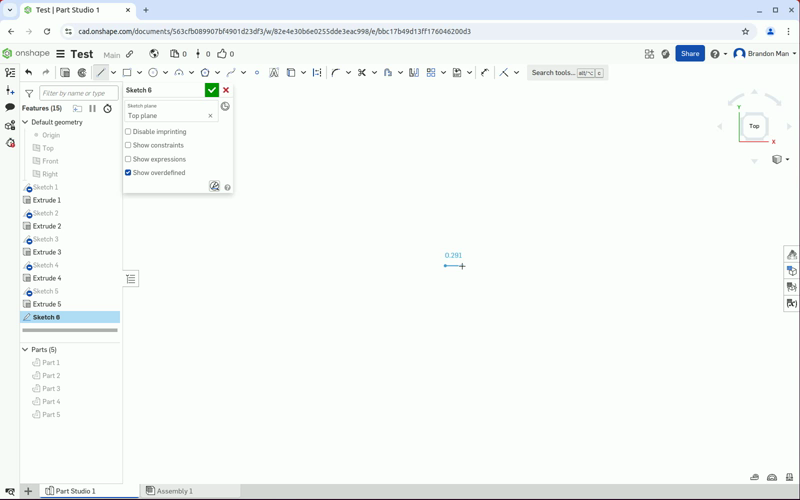
scroll(-6)
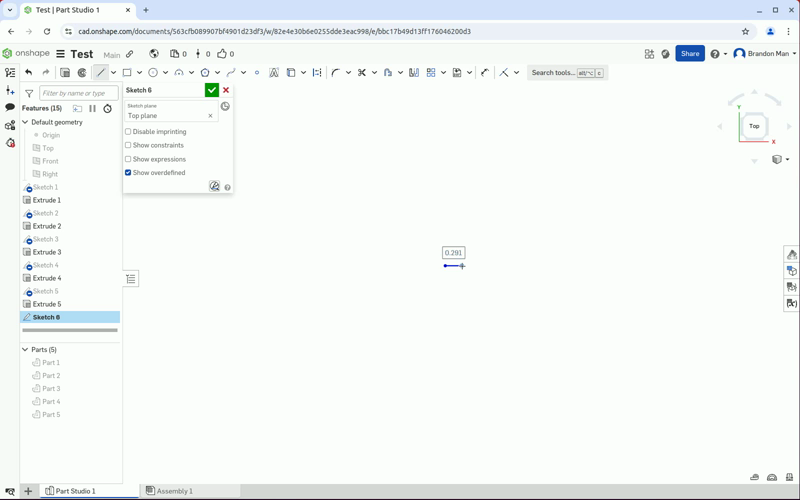
scroll(-6)
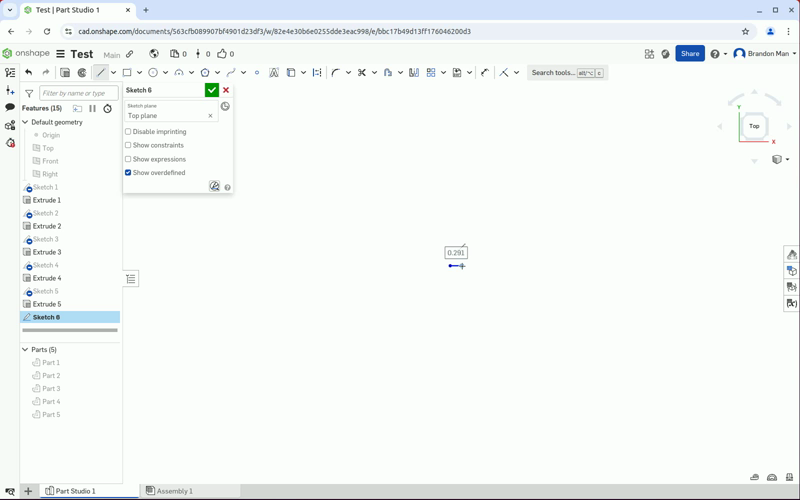
scroll(-6)
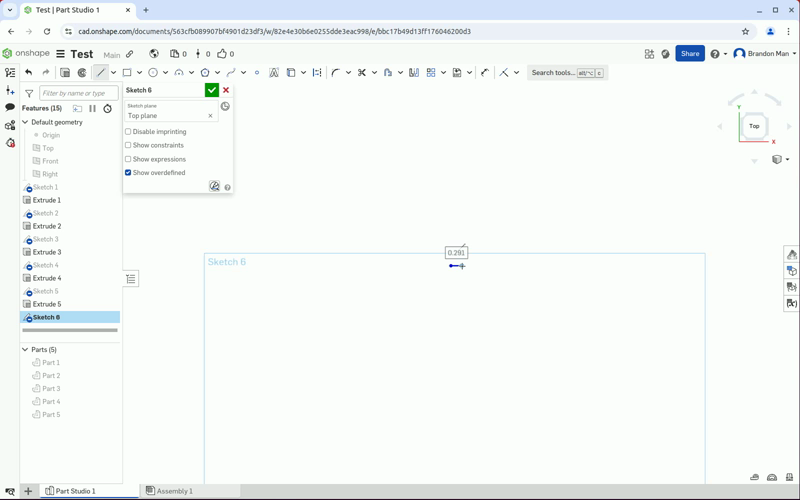
scroll(-6)
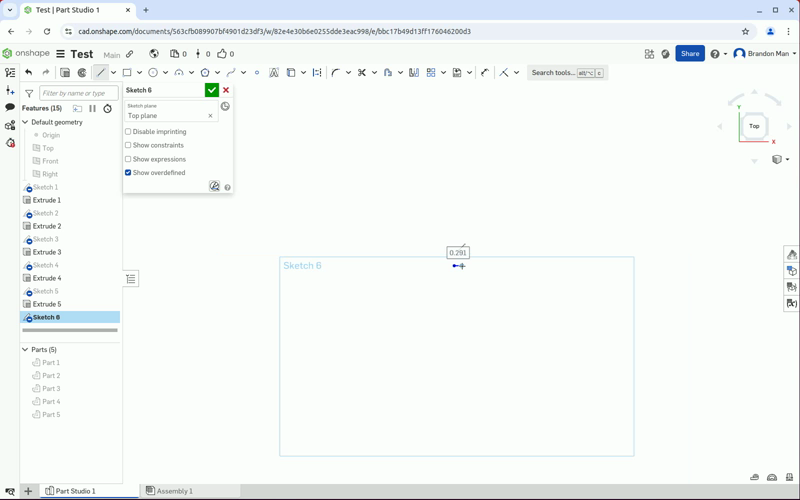
scroll(-6)
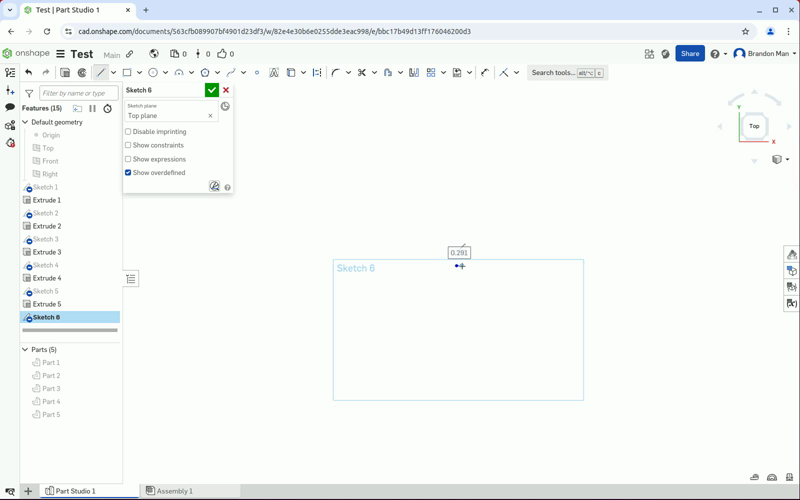
scroll(-6)
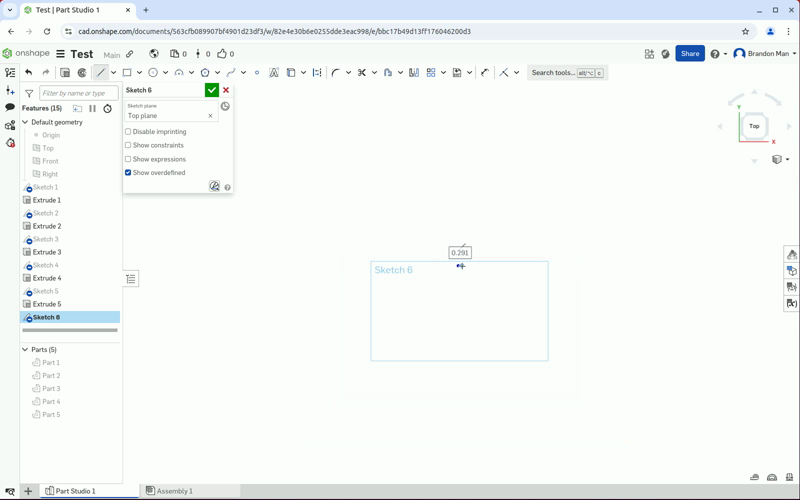
scroll(-6)
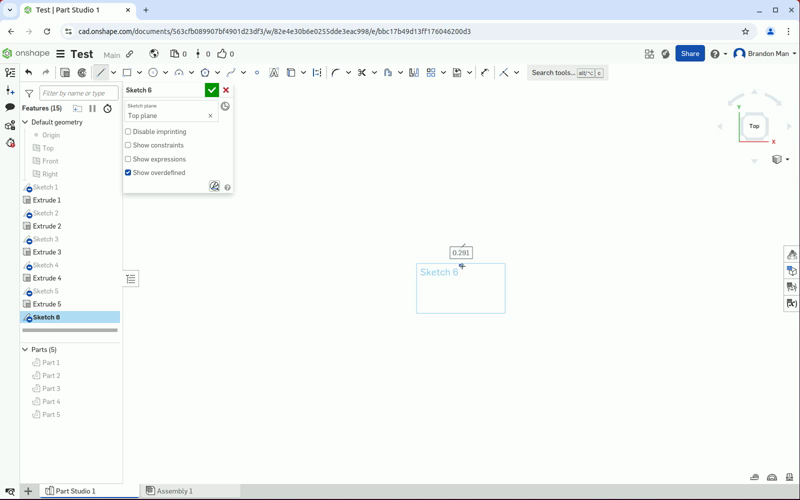
key_up(shift)
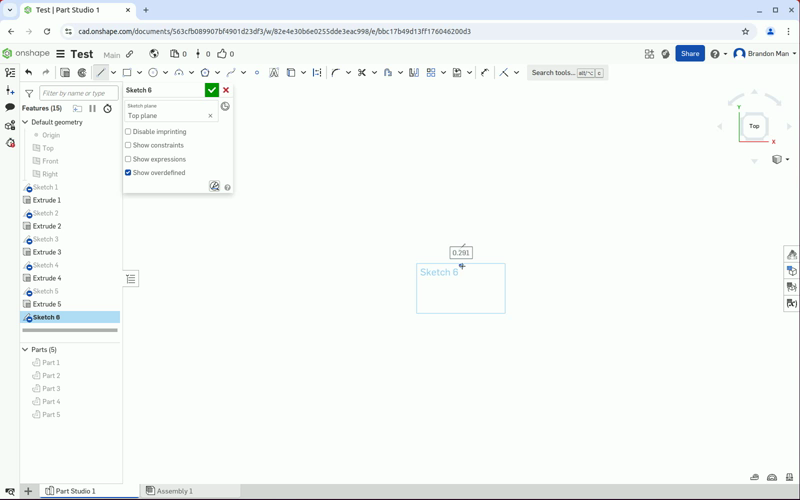
key_down(shift)
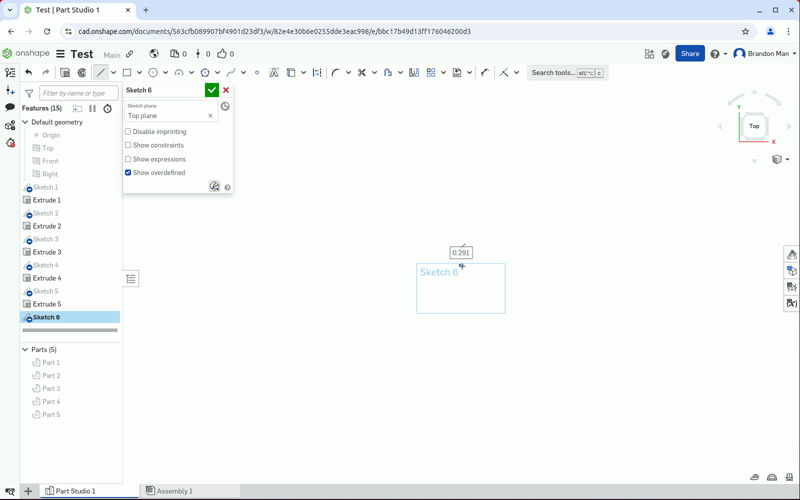
mouse_move(532, 265)
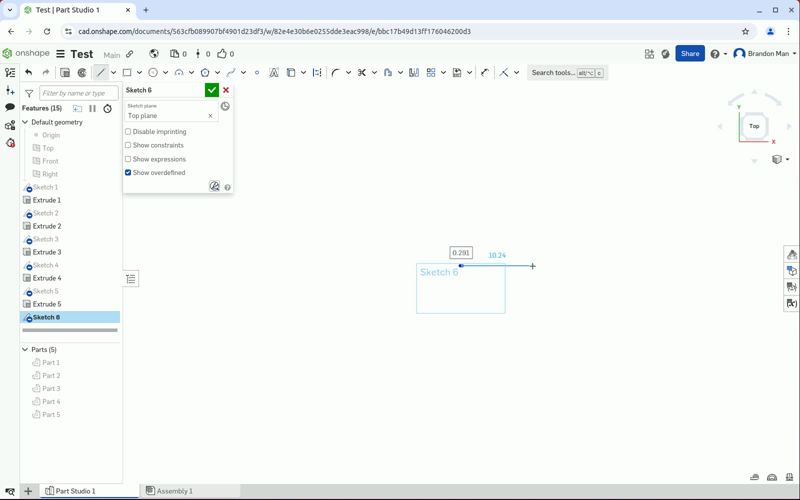
click(532, 265)
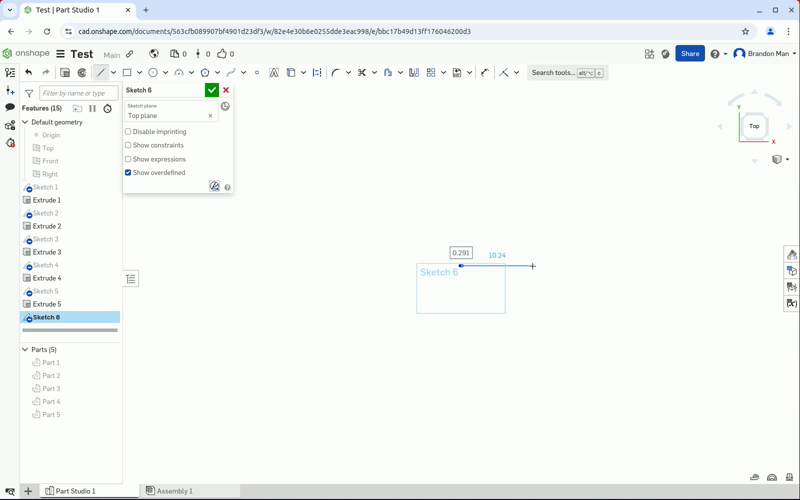
key_up(shift)
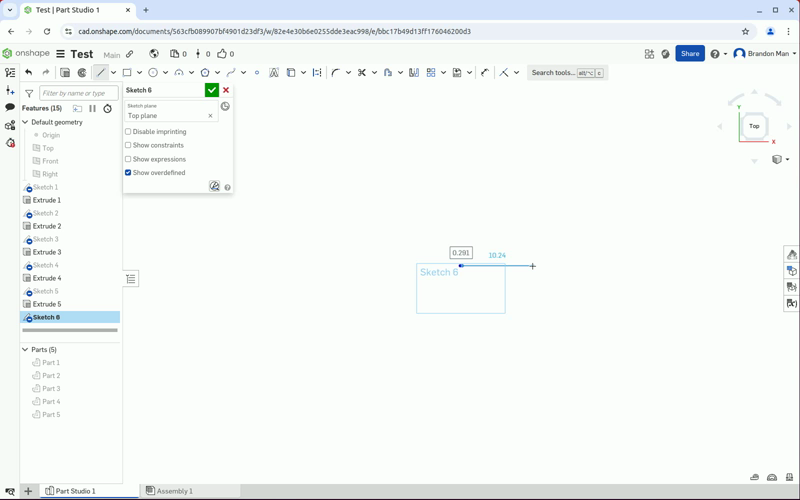
key_down(shift)
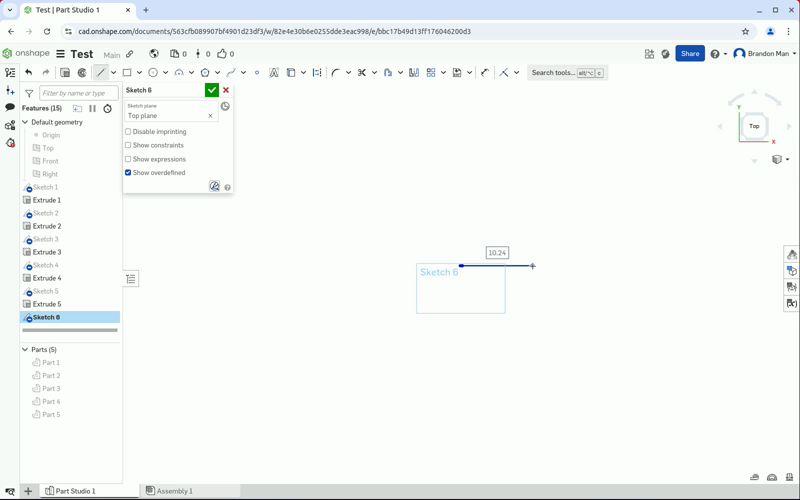
mouse_move(562, 265)
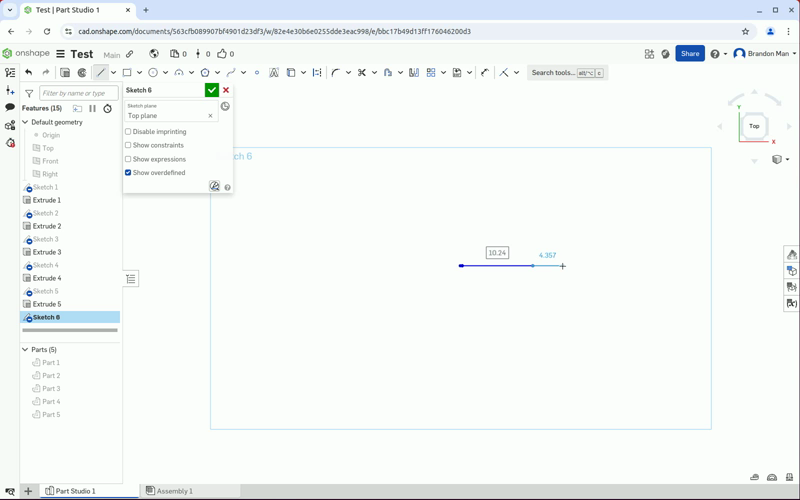
mouse_move(532, 263)
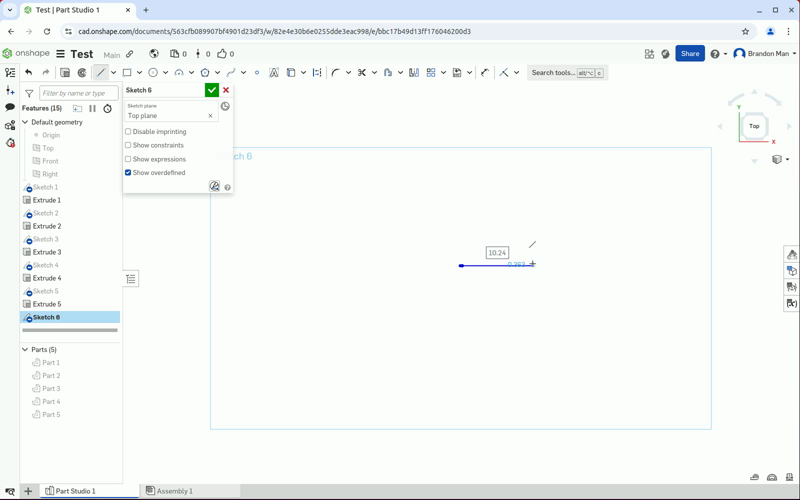
scroll(6)
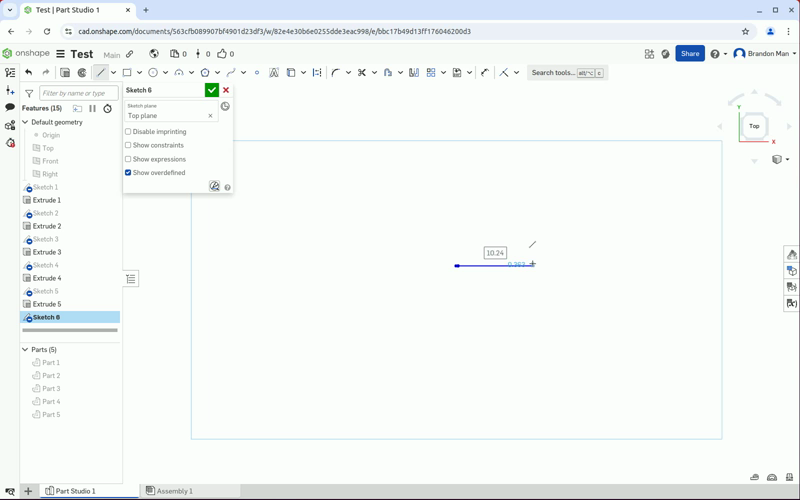
scroll(6)
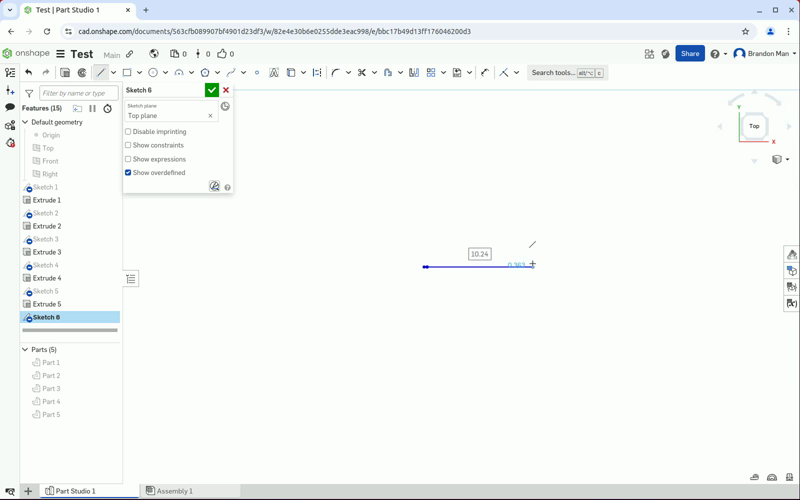
scroll(6)
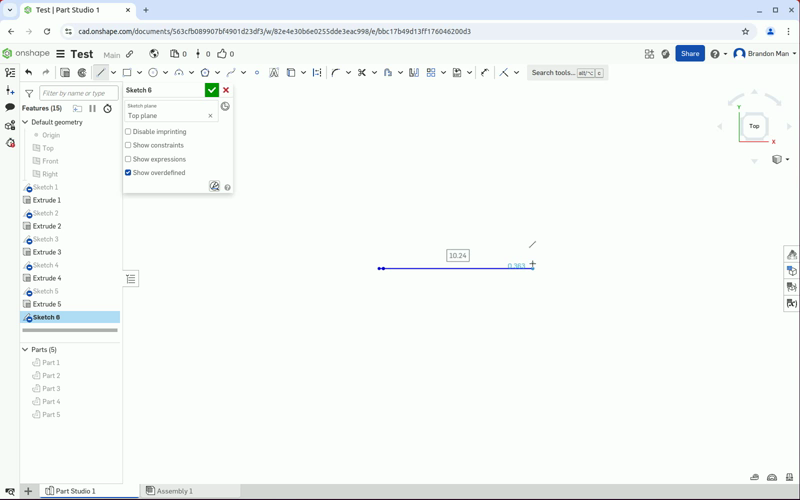
scroll(6)
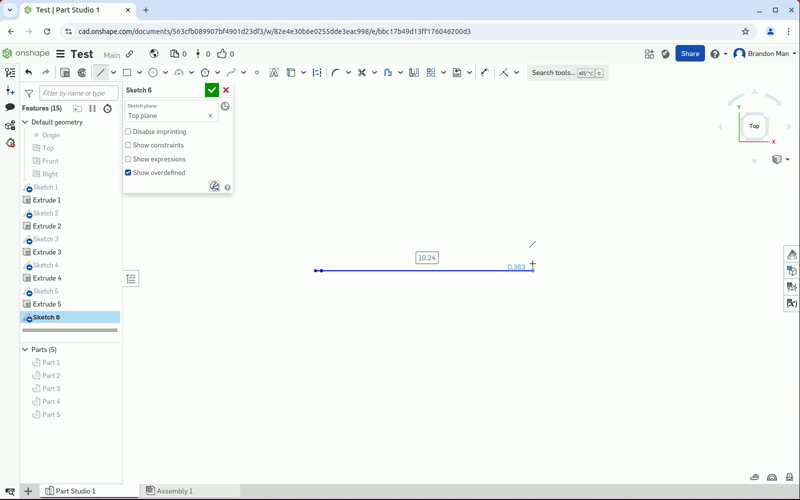
scroll(6)
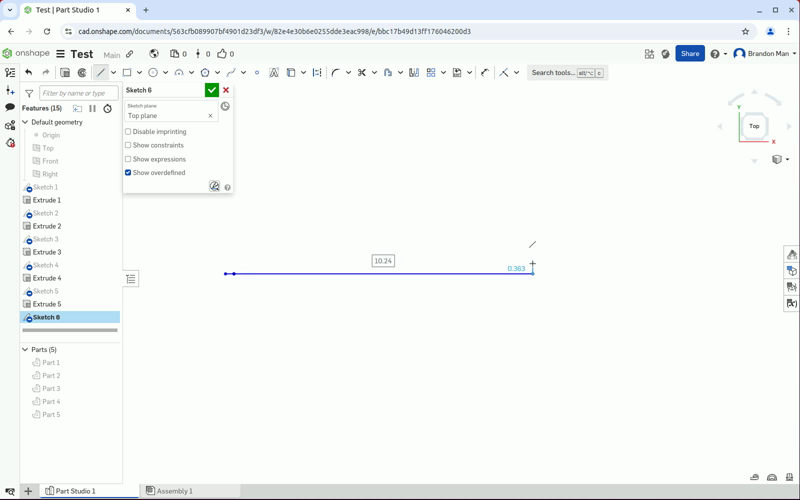
scroll(6)
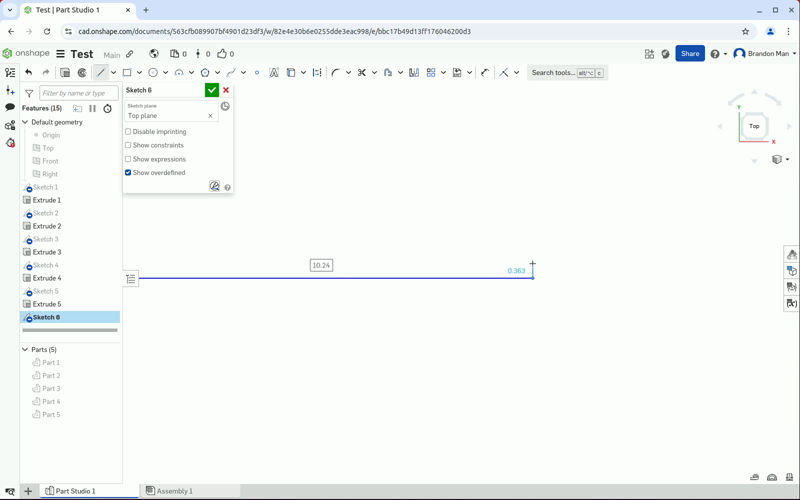
scroll(6)
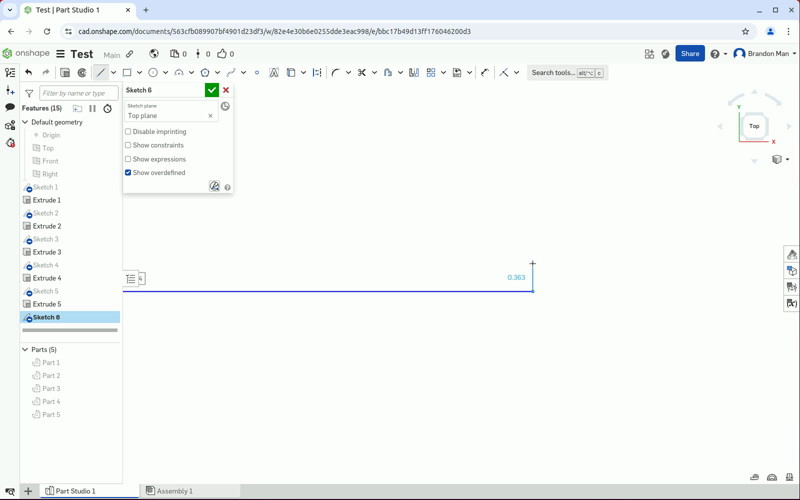
click(532, 263)
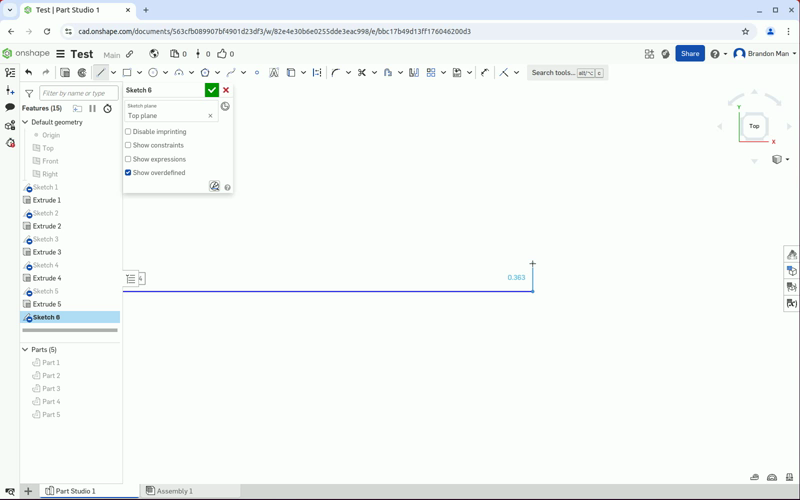
scroll(-6)
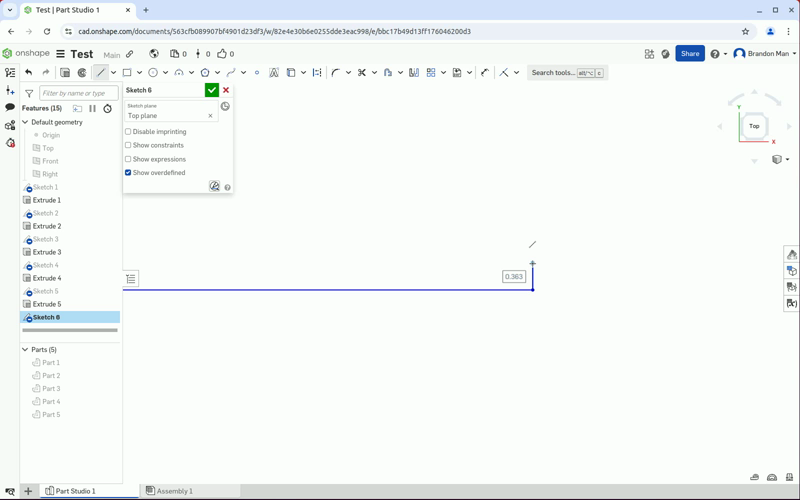
scroll(-6)
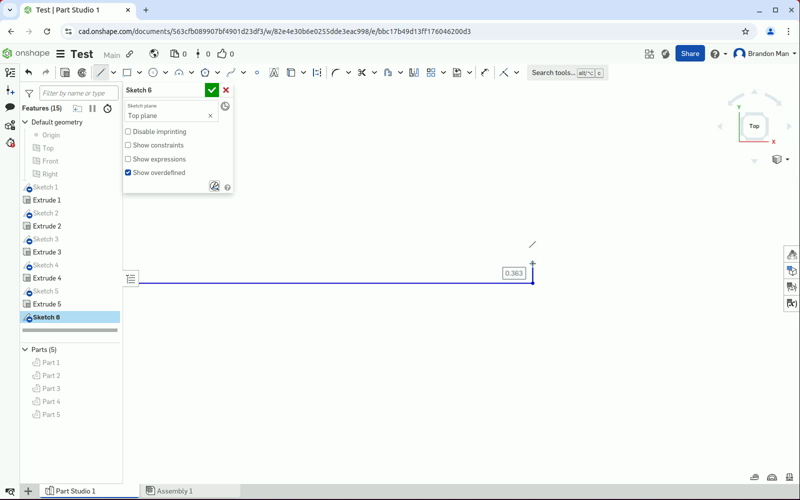
scroll(-6)
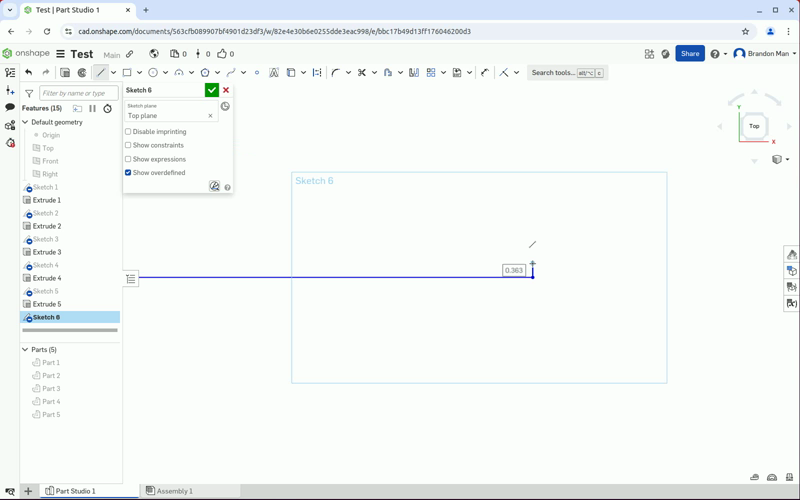
scroll(-6)
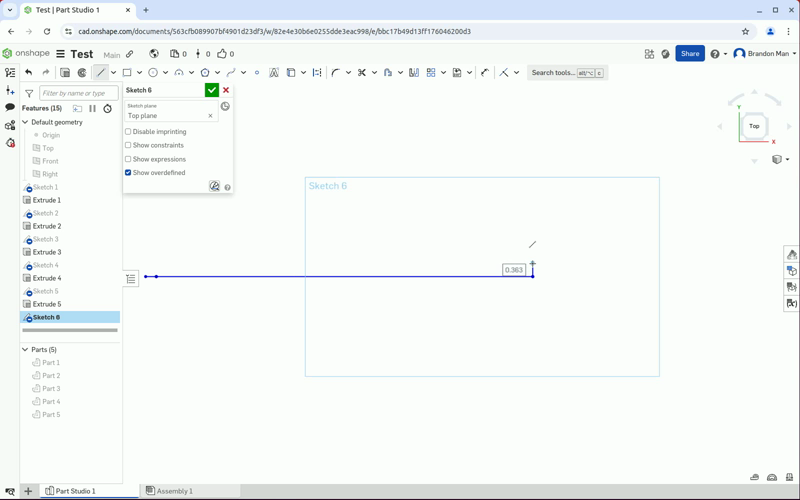
scroll(-6)
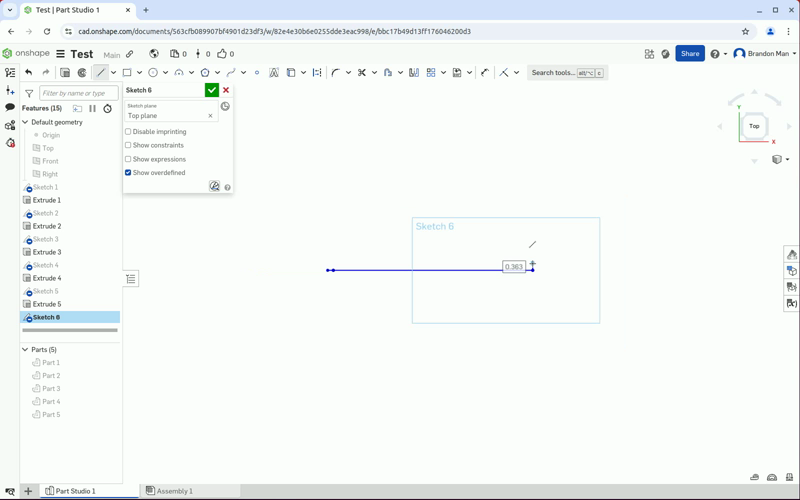
scroll(-6)
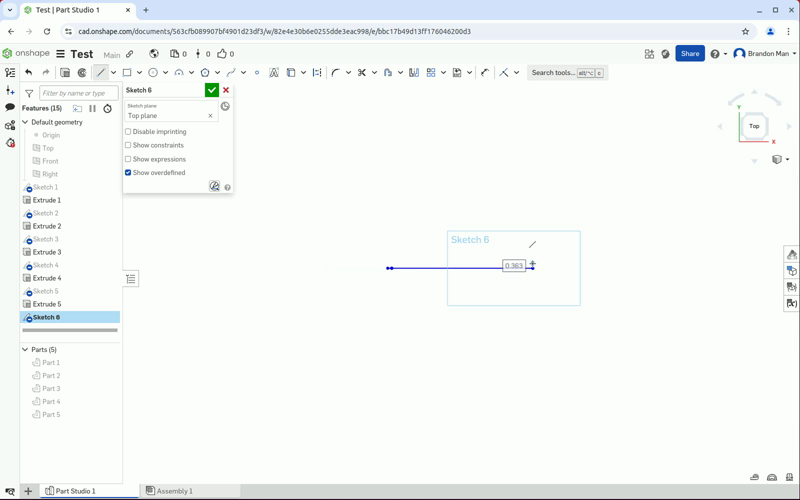
scroll(-6)
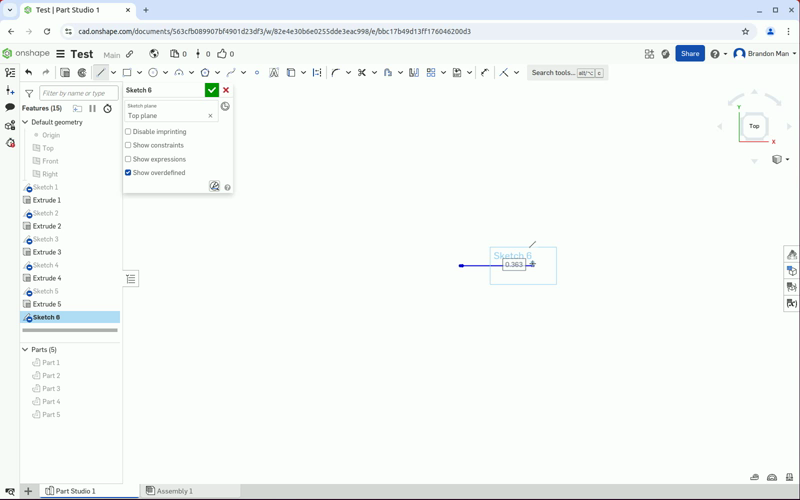
key_up(shift)
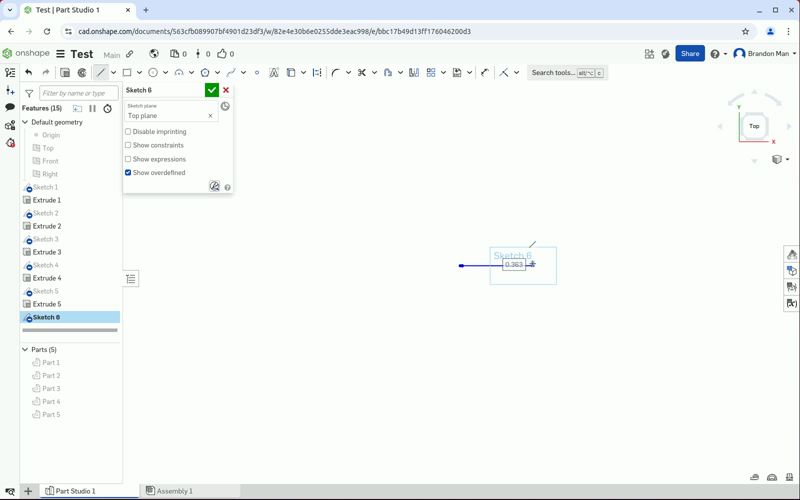
key_down(shift)
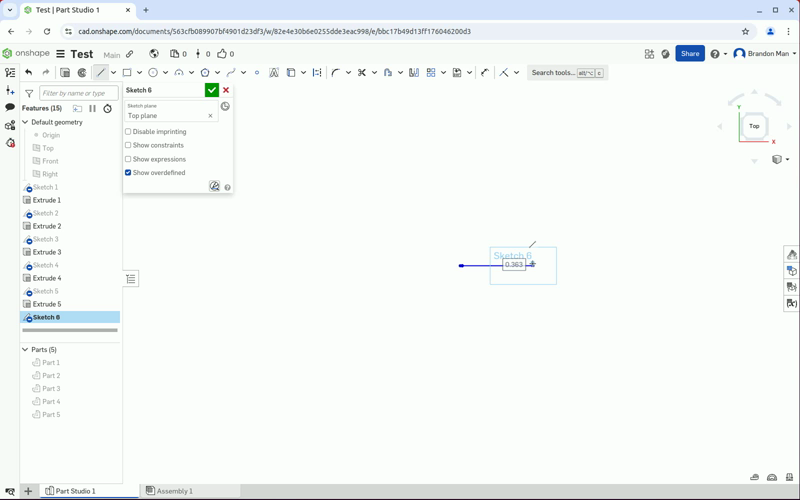
mouse_move(460, 263)
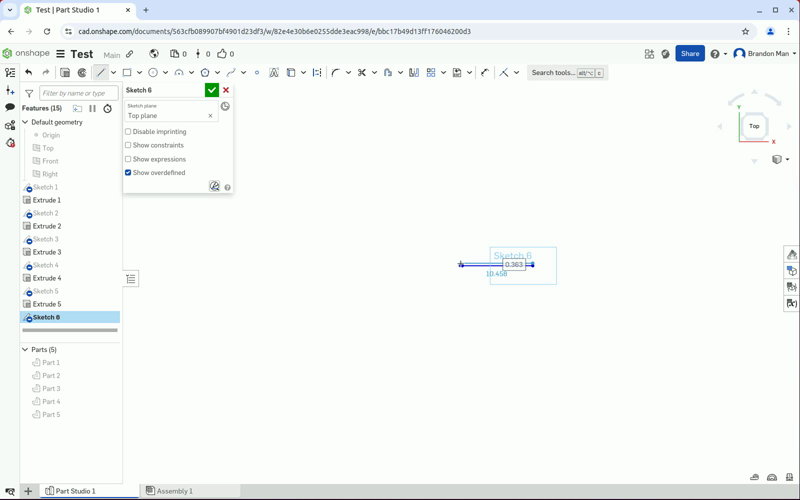
scroll(6)
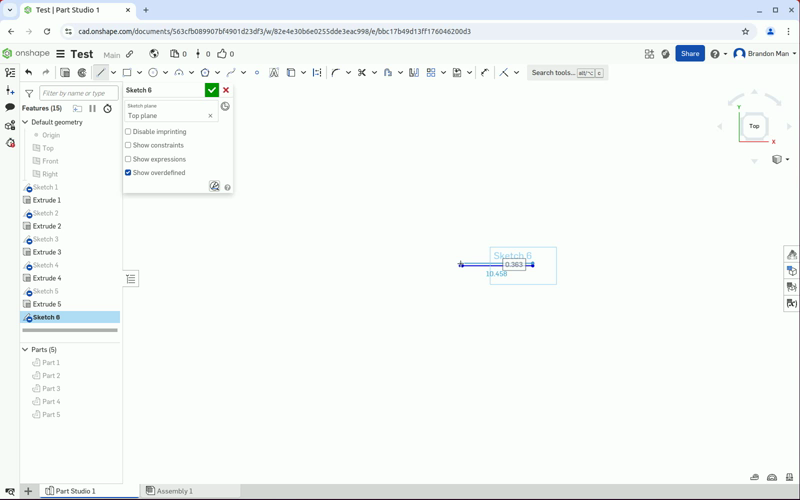
scroll(6)
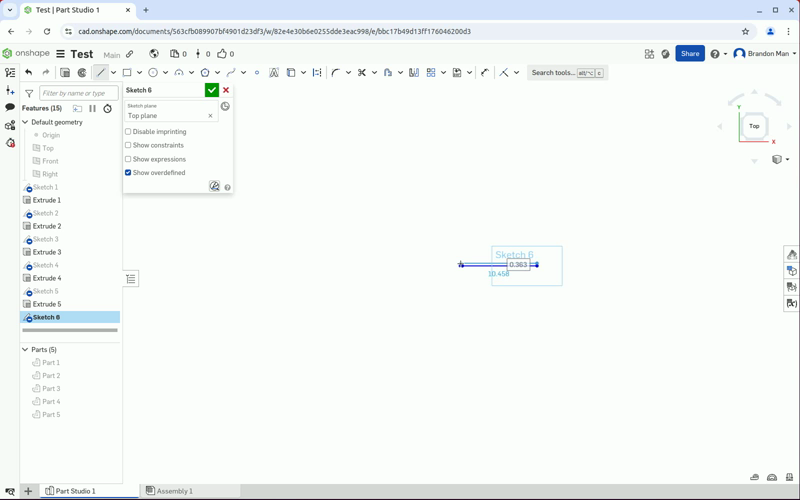
scroll(6)
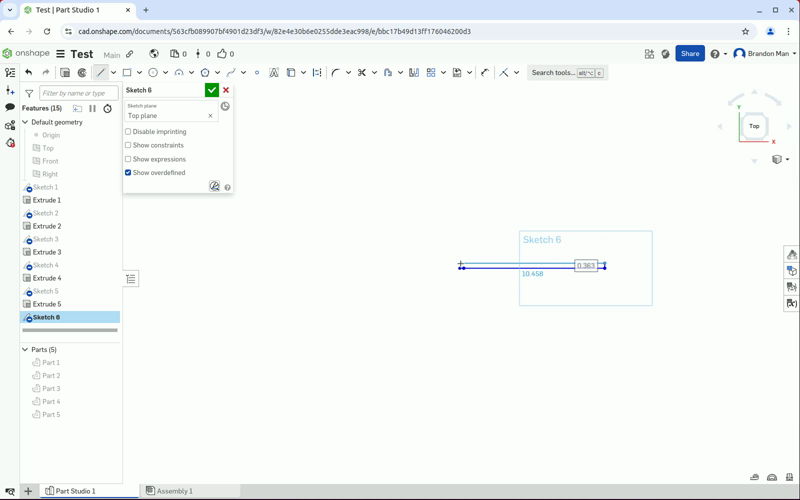
scroll(6)
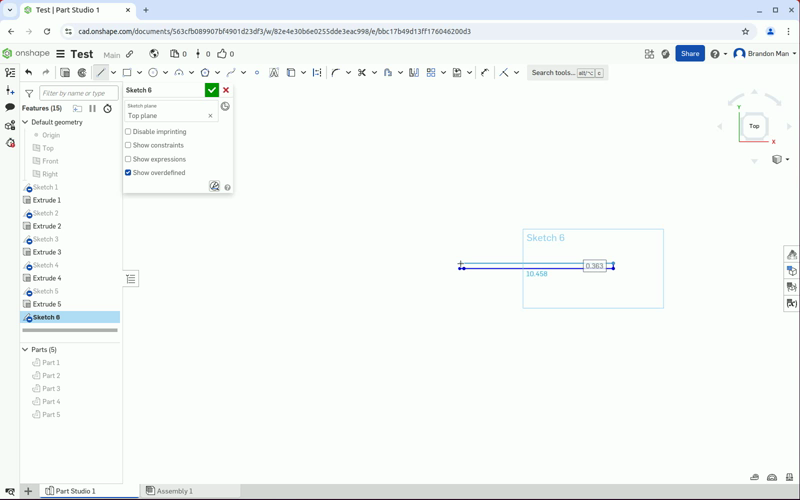
scroll(6)
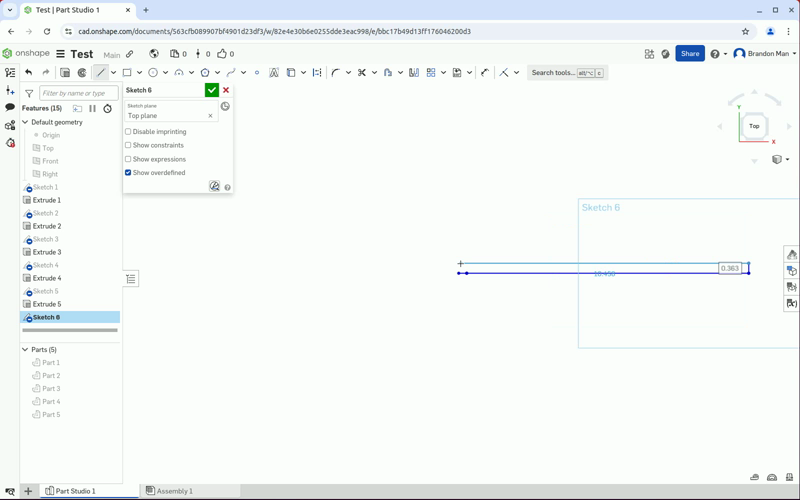
scroll(6)
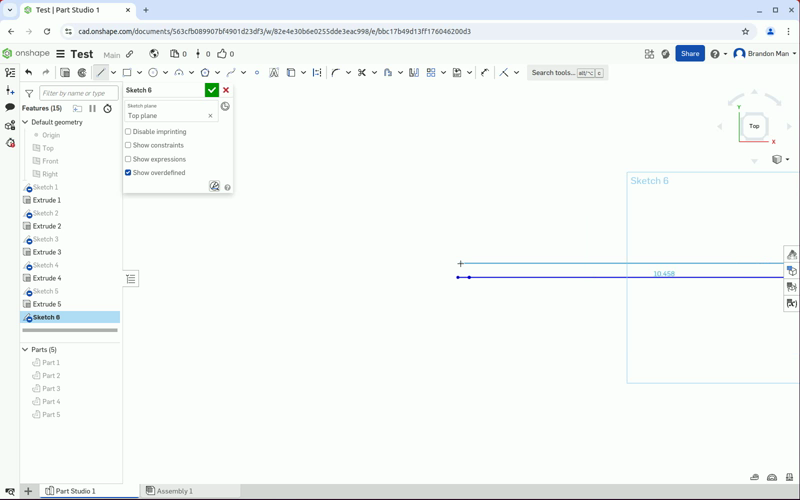
scroll(6)
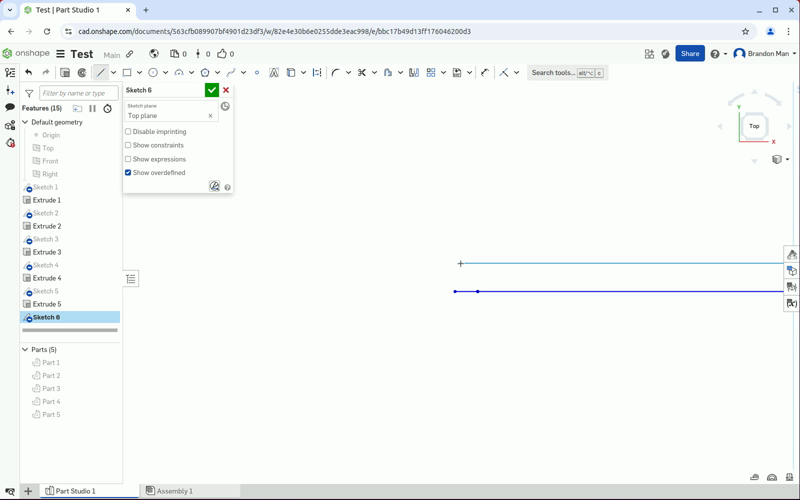
click(460, 263)
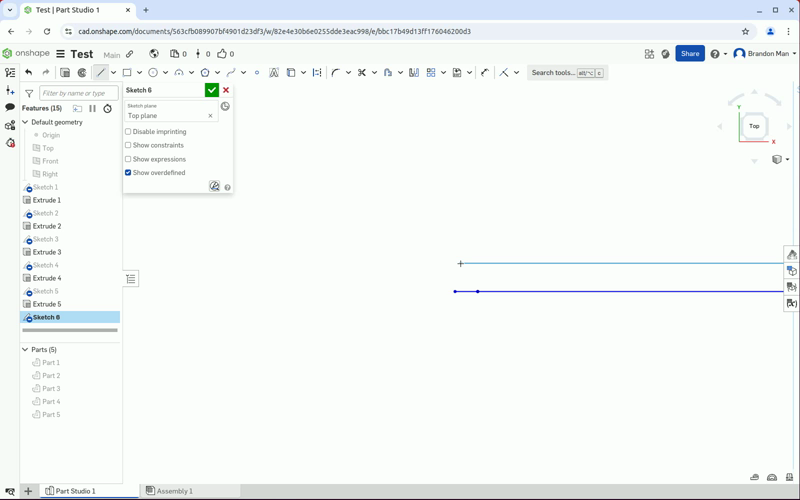
scroll(-6)
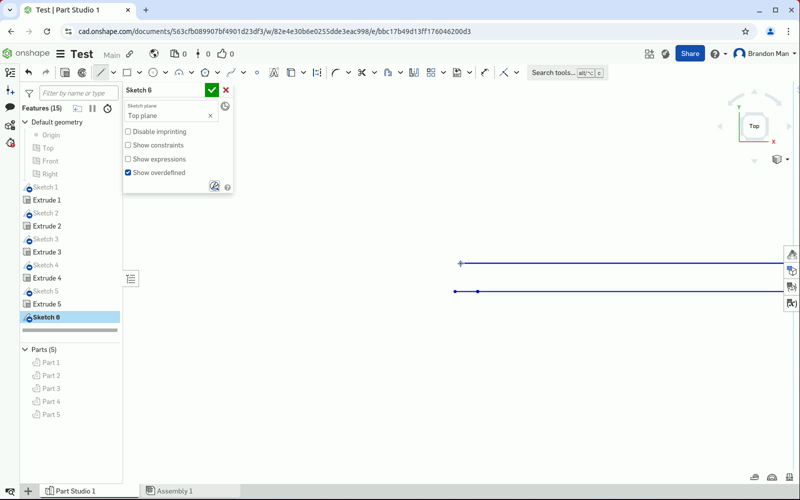
scroll(-6)
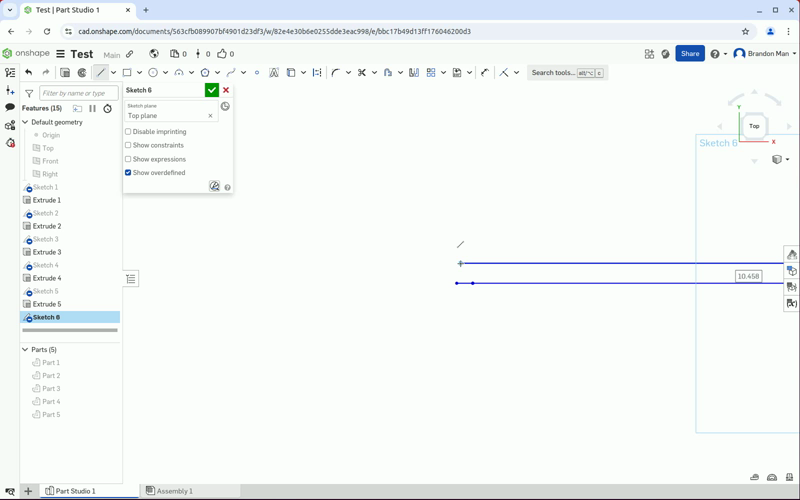
scroll(-6)
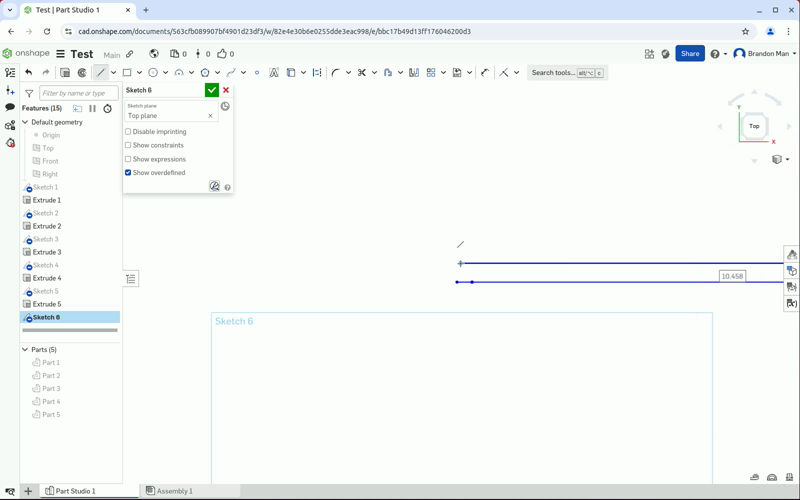
scroll(-6)
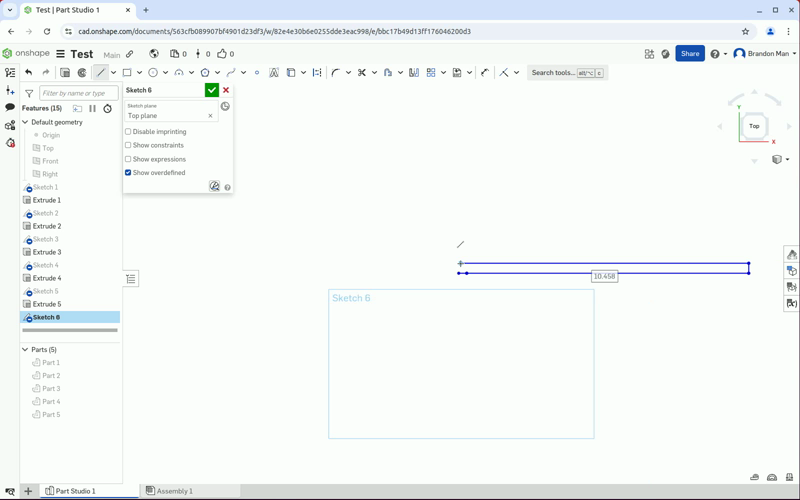
scroll(-6)
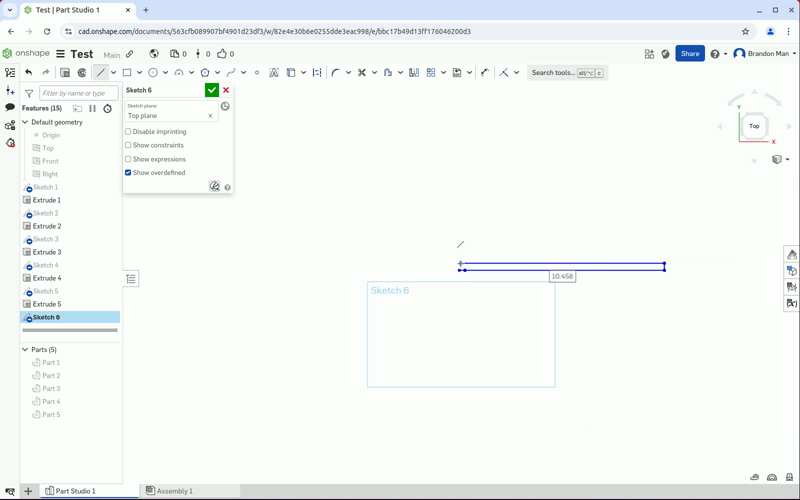
scroll(-6)
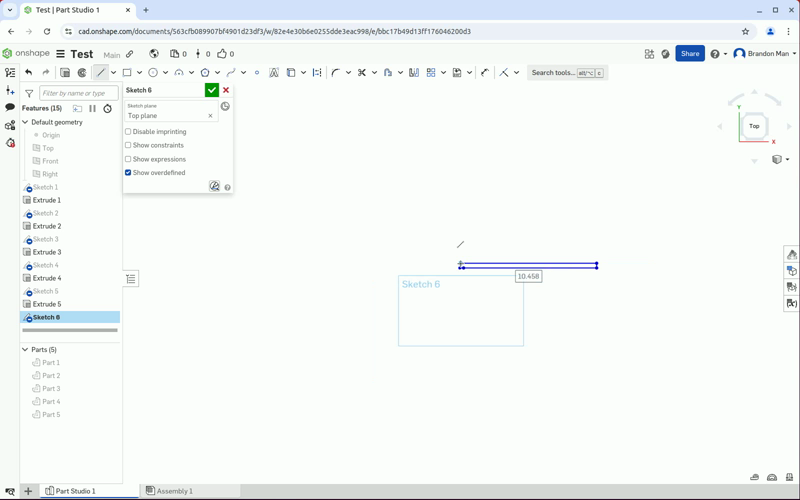
scroll(-6)
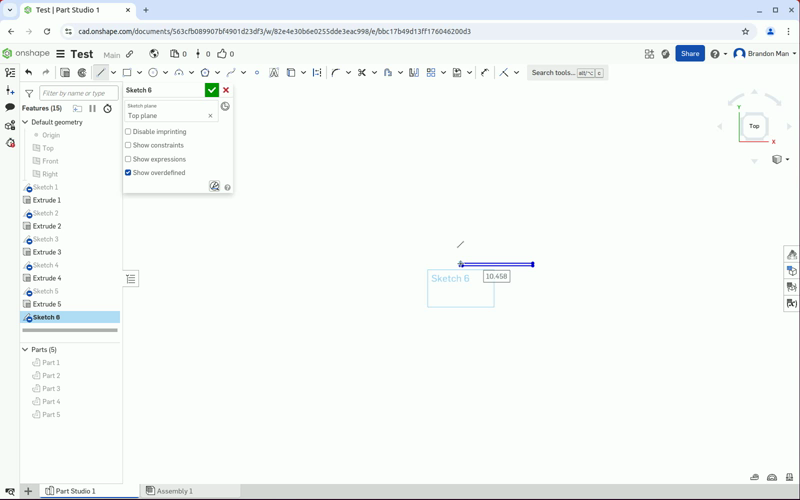
key_up(shift)
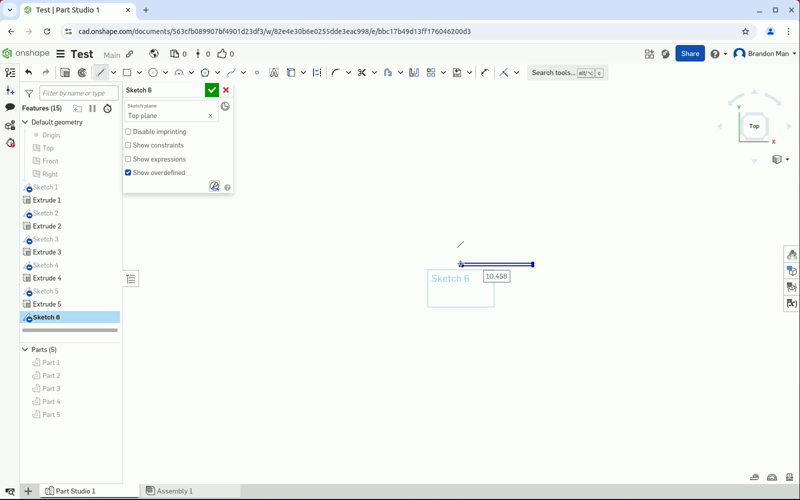
mouse_move(490, 263)
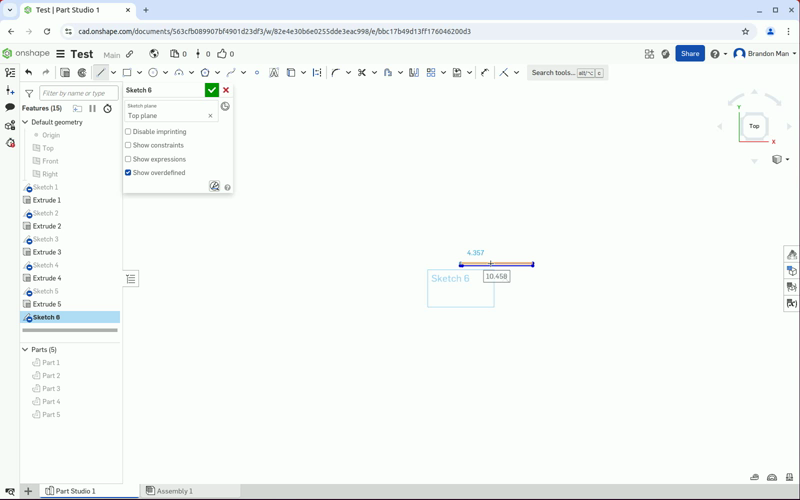
key_down(shift)
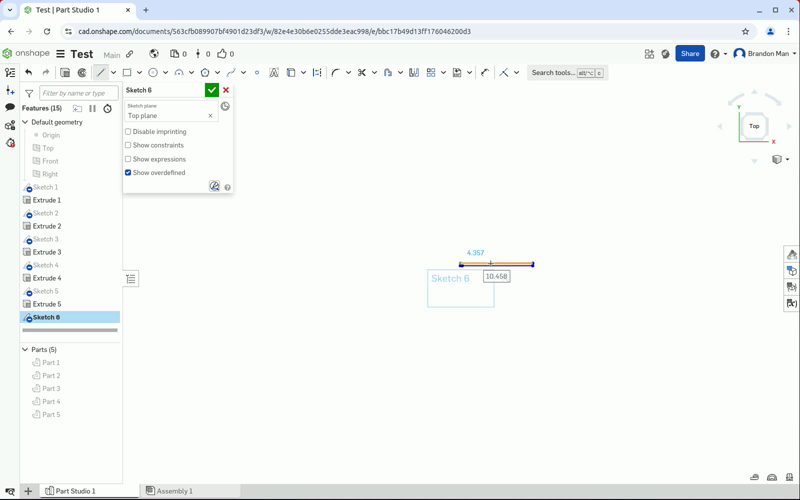
mouse_move(460, 265)
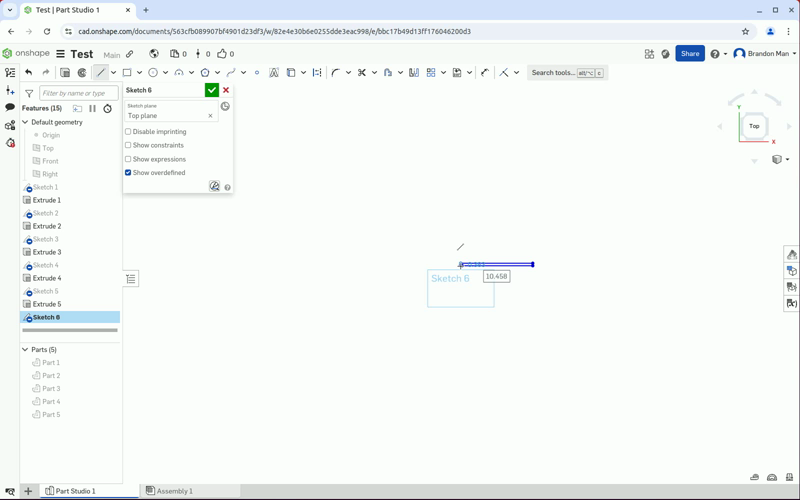
scroll(6)
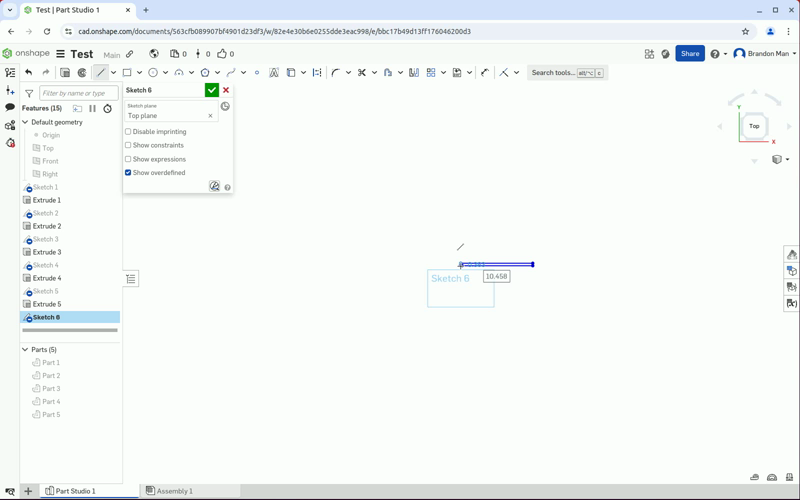
scroll(6)
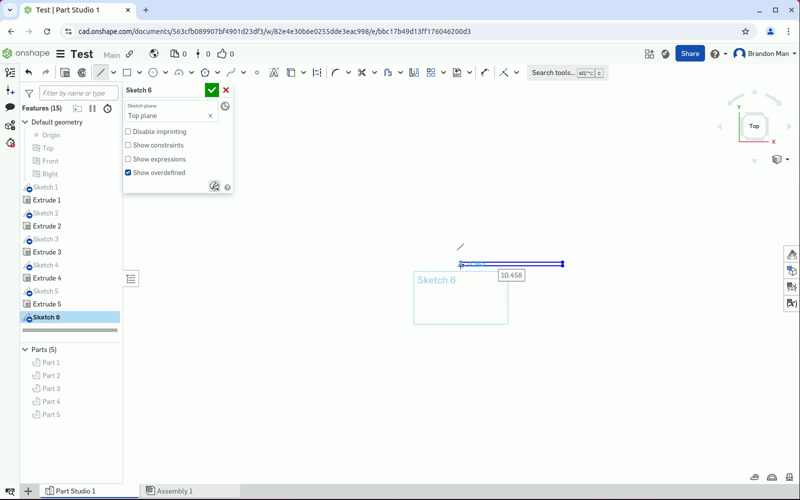
scroll(6)
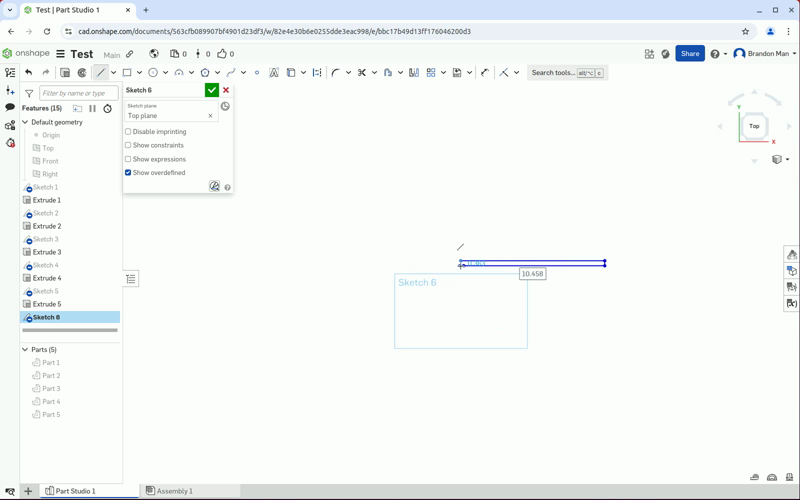
scroll(6)
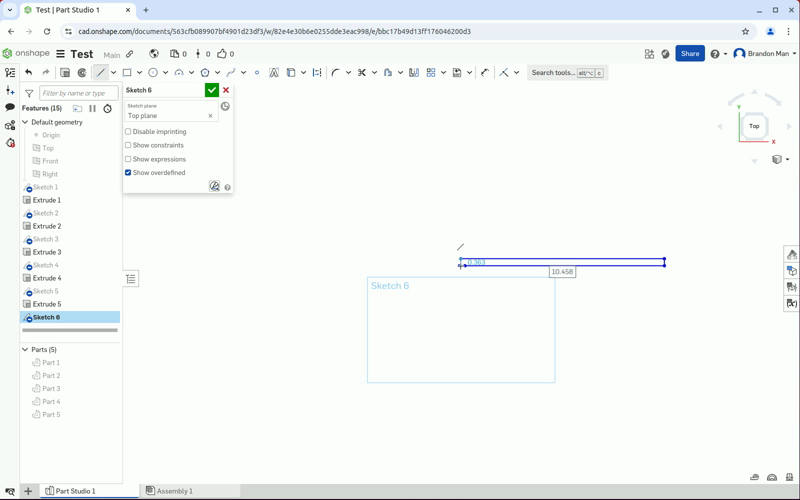
scroll(6)
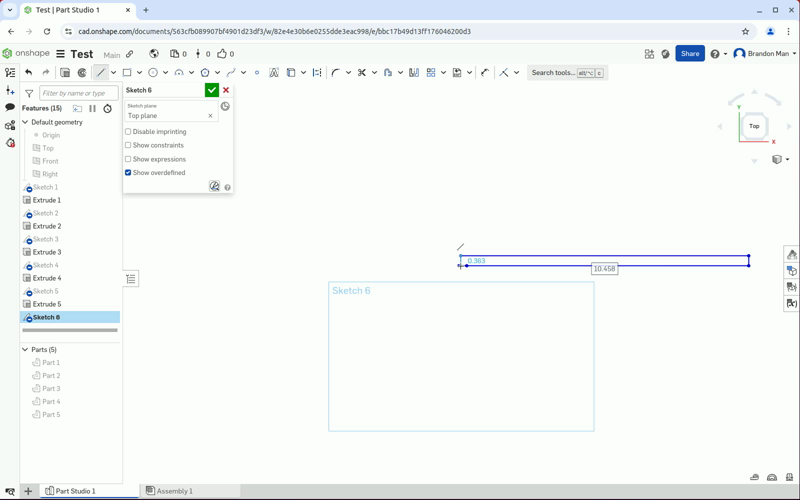
scroll(6)
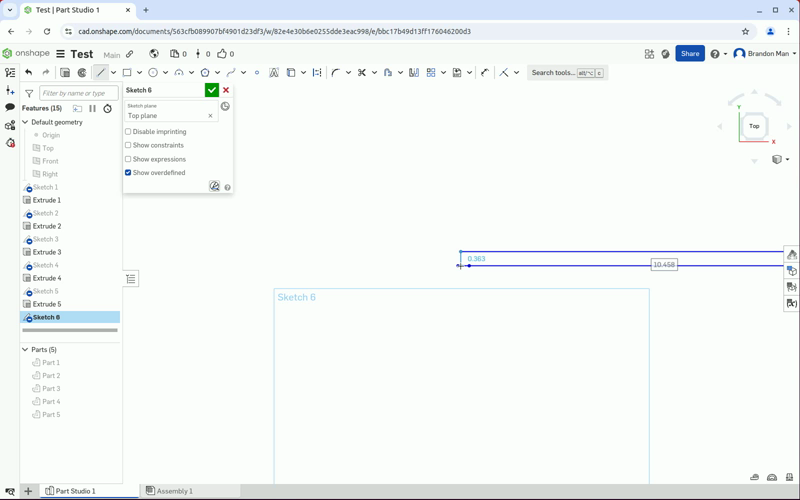
scroll(6)
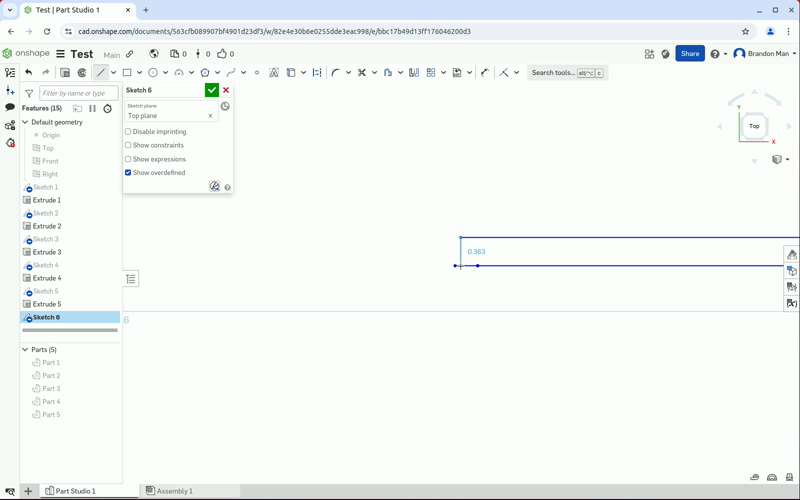
key_up(shift)
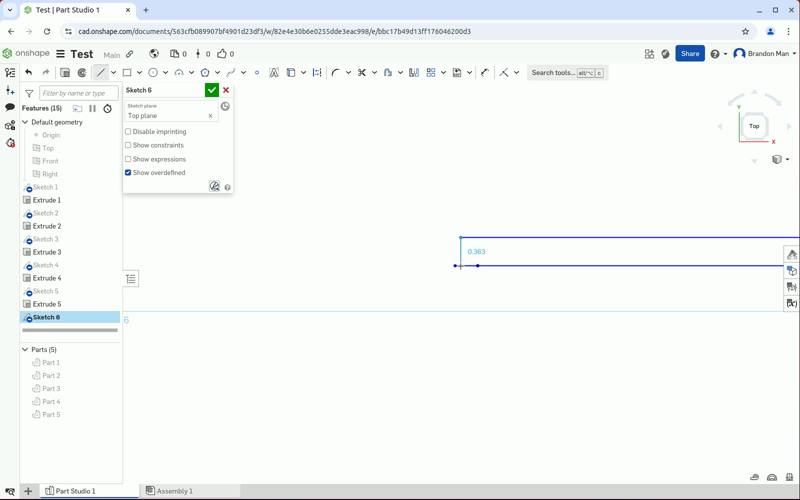
click(460, 265)
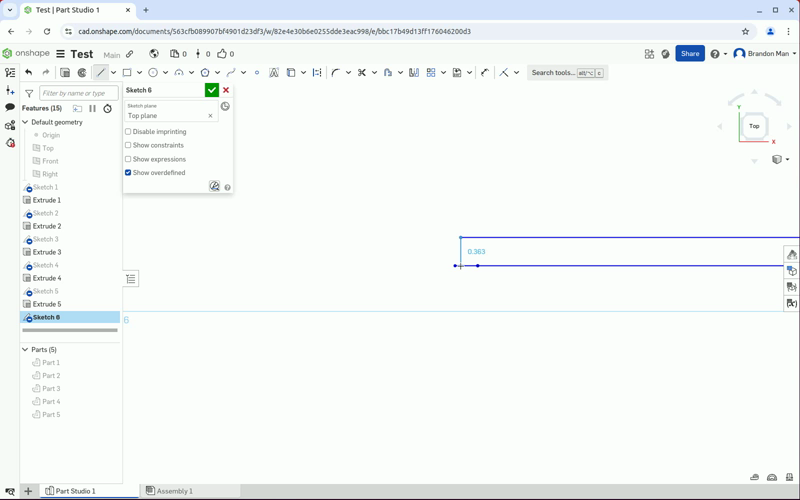
scroll(-6)
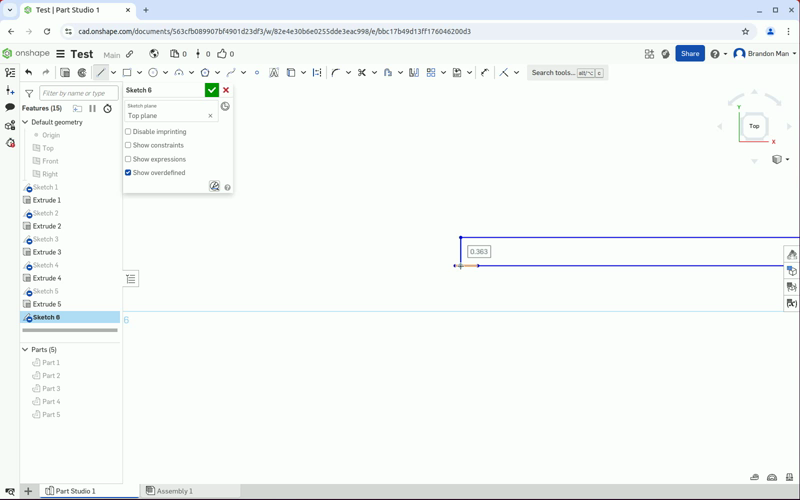
scroll(-6)
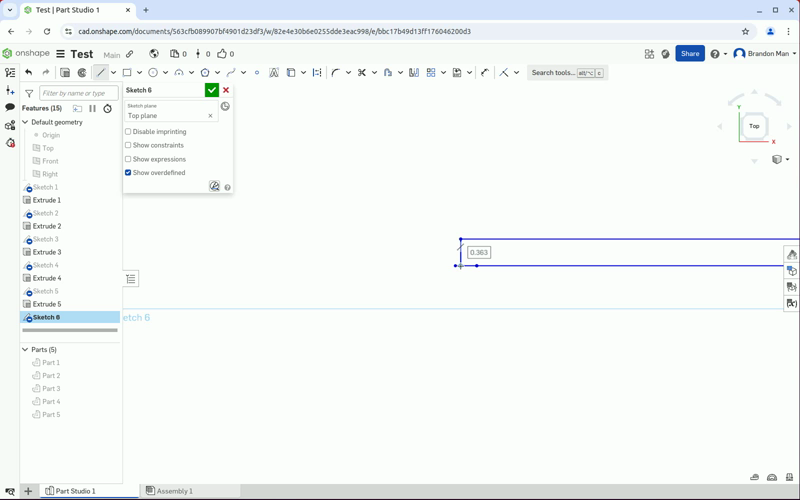
scroll(-6)
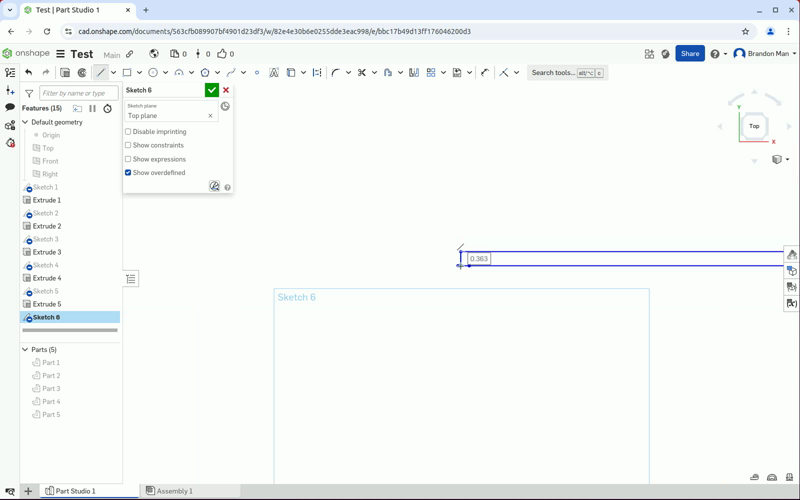
scroll(-6)
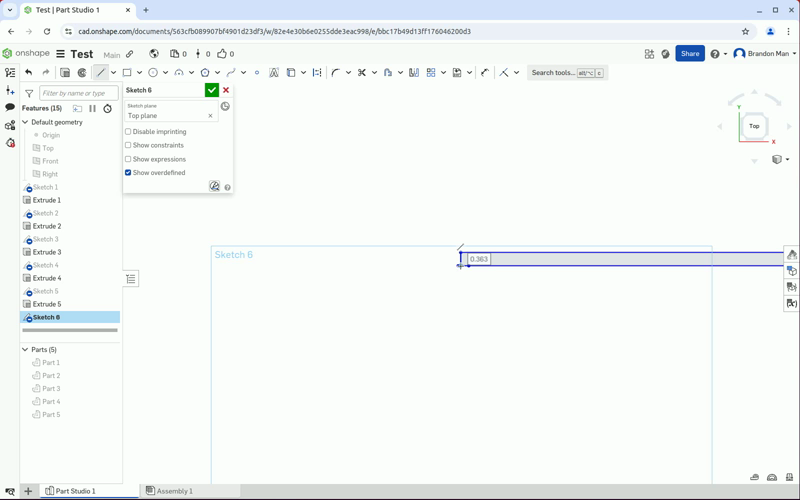
scroll(-6)
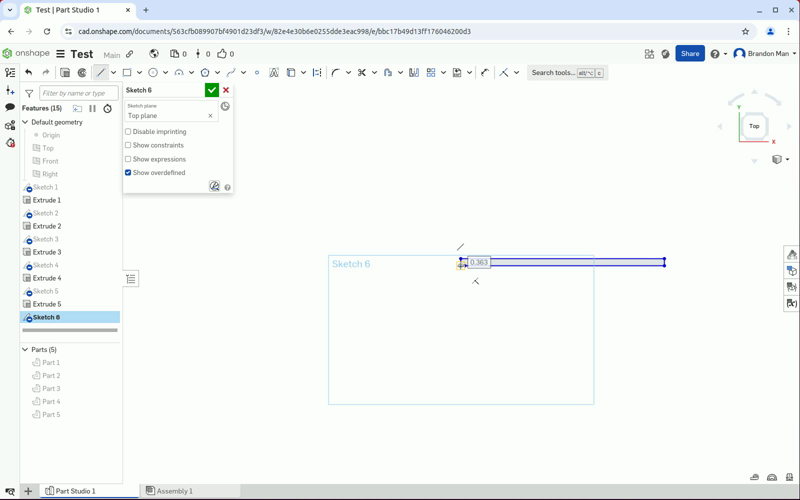
scroll(-6)
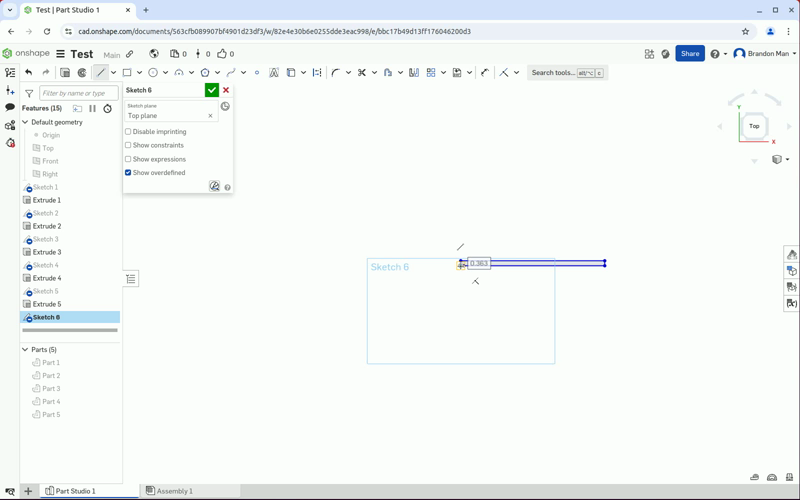
scroll(-6)
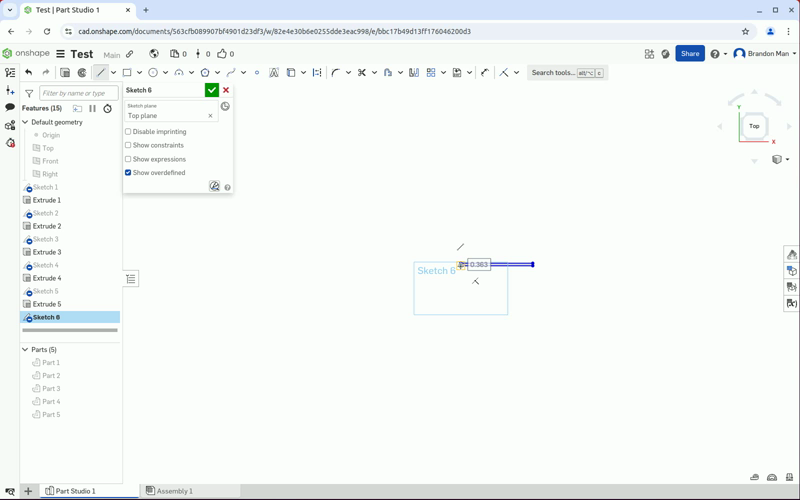
key(esc)
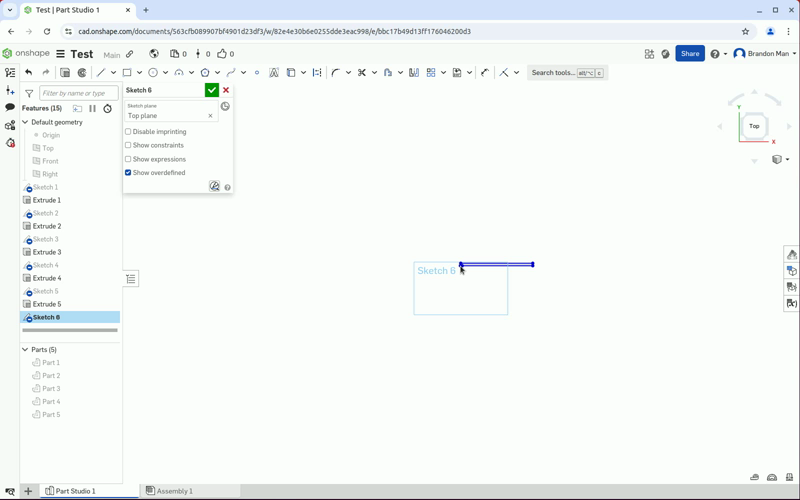
mouse_move(481, 264)
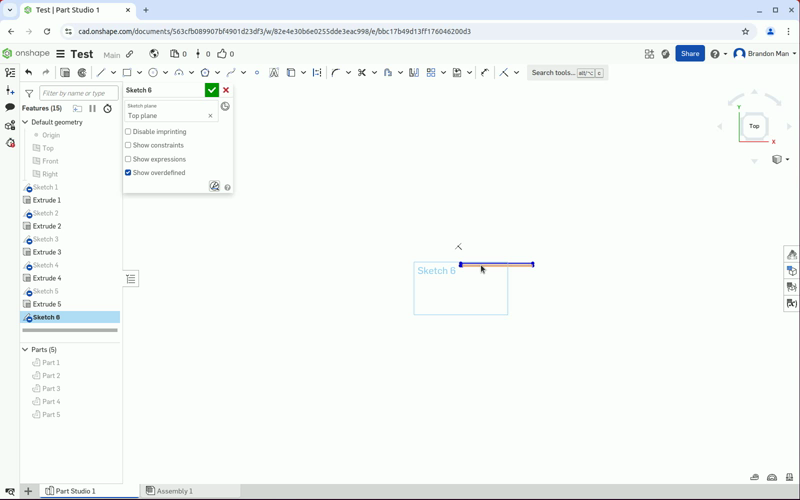
scroll(6)
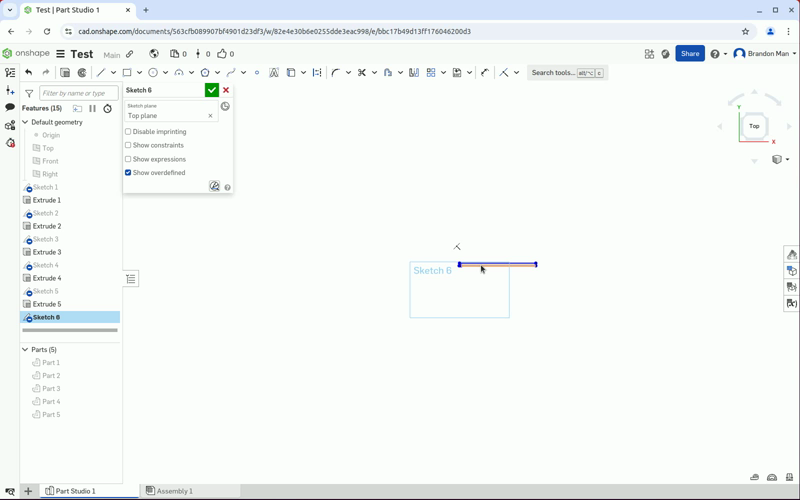
scroll(6)
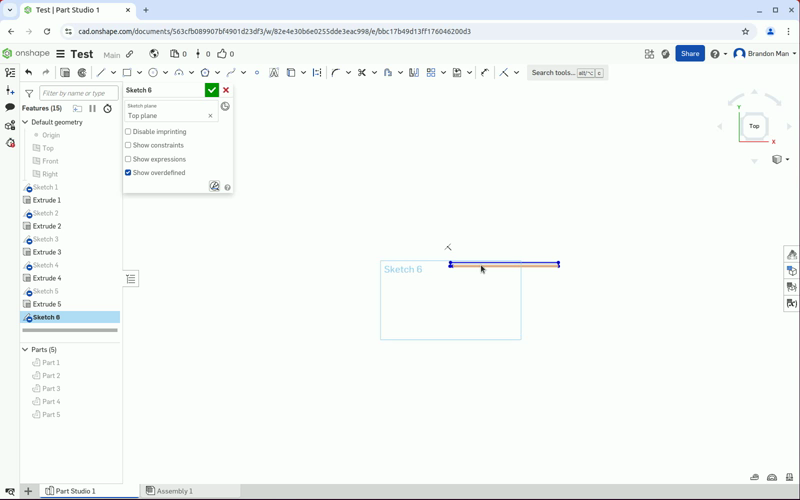
scroll(6)
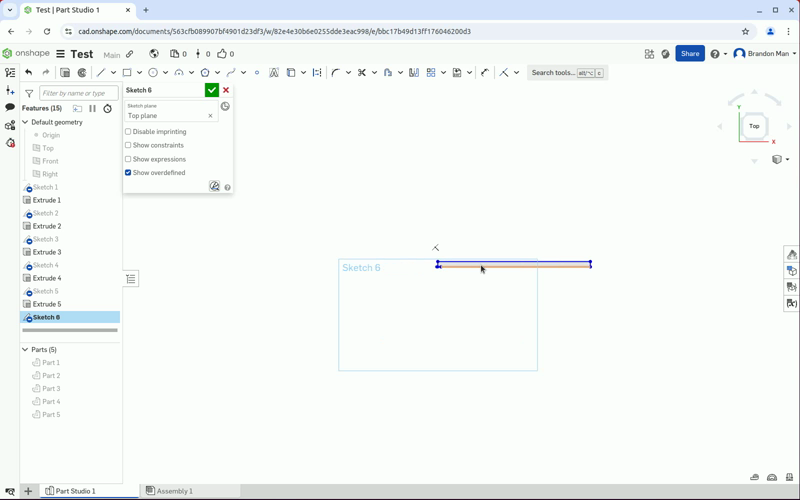
scroll(6)
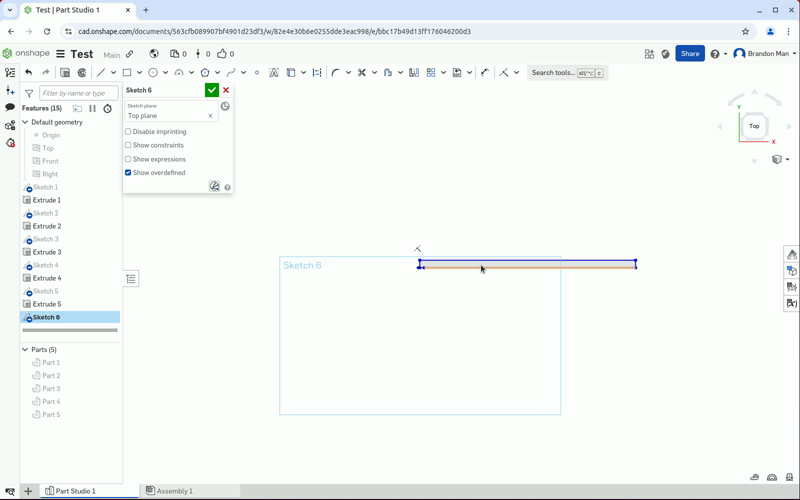
scroll(6)
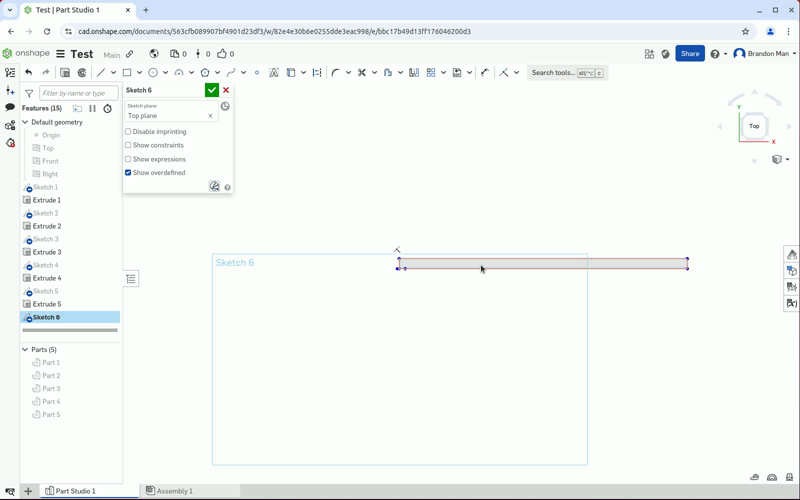
scroll(6)
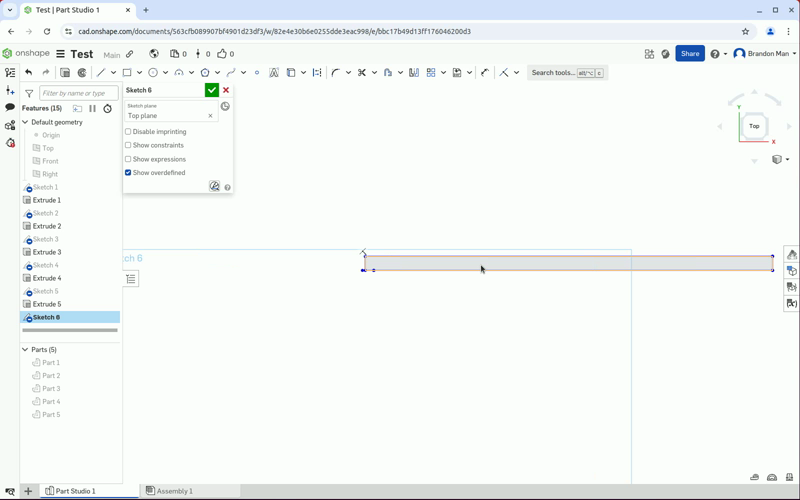
scroll(6)
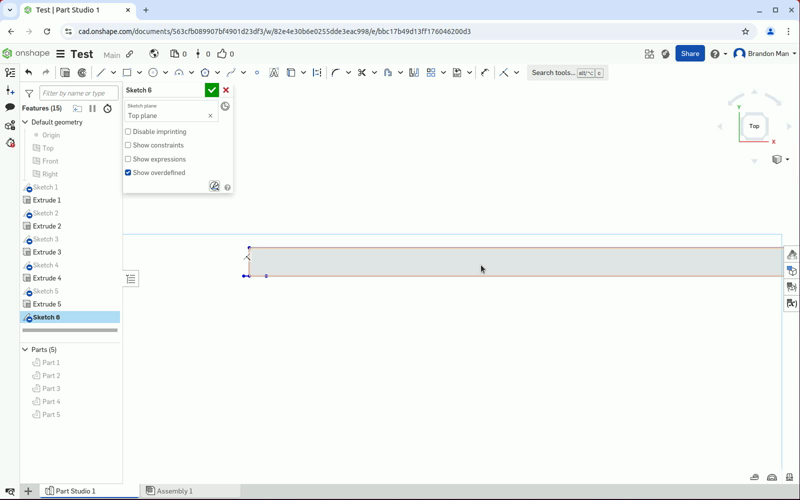
click(481, 264)
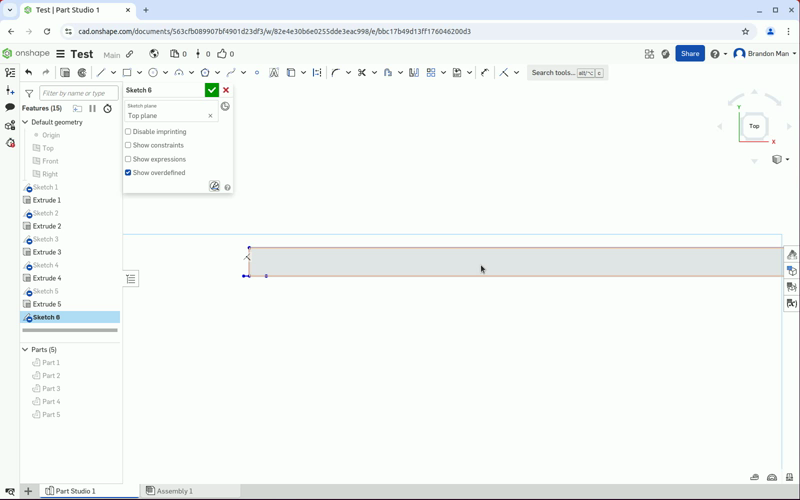
scroll(-6)
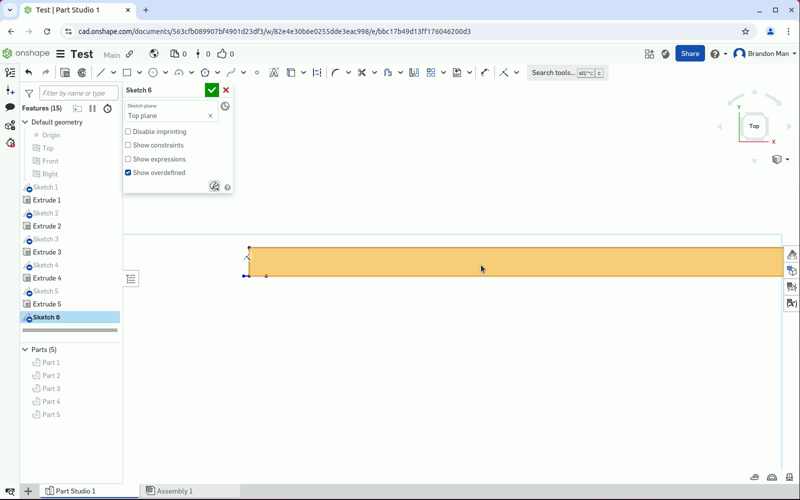
scroll(-6)
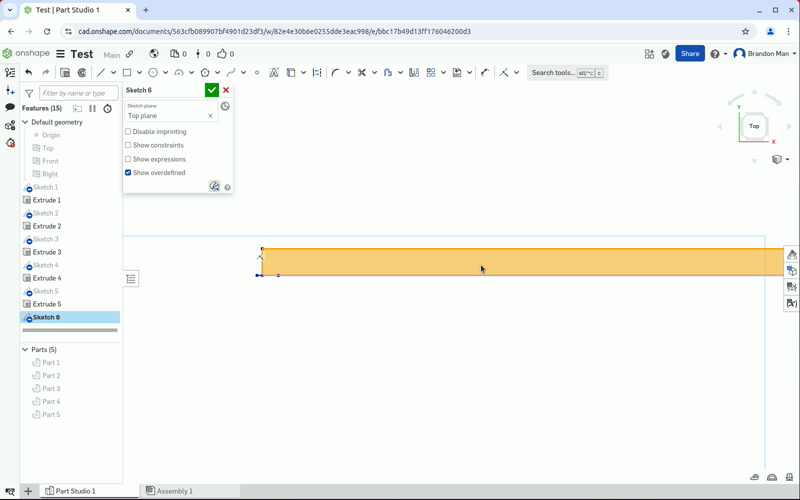
scroll(-6)
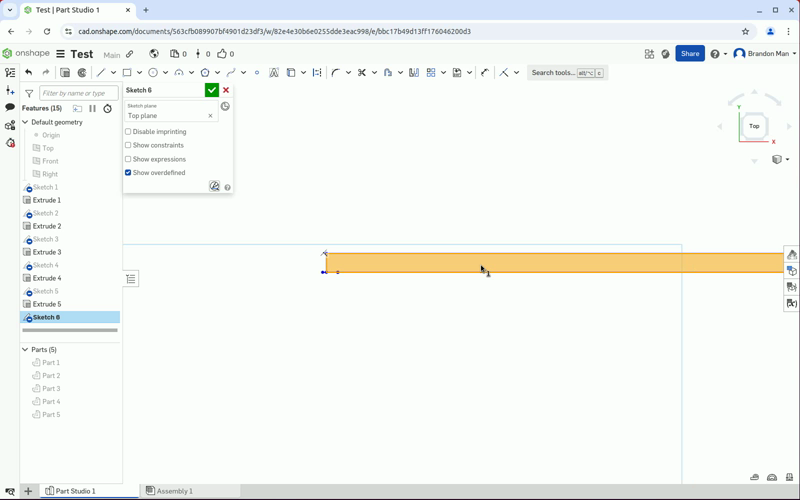
scroll(-6)
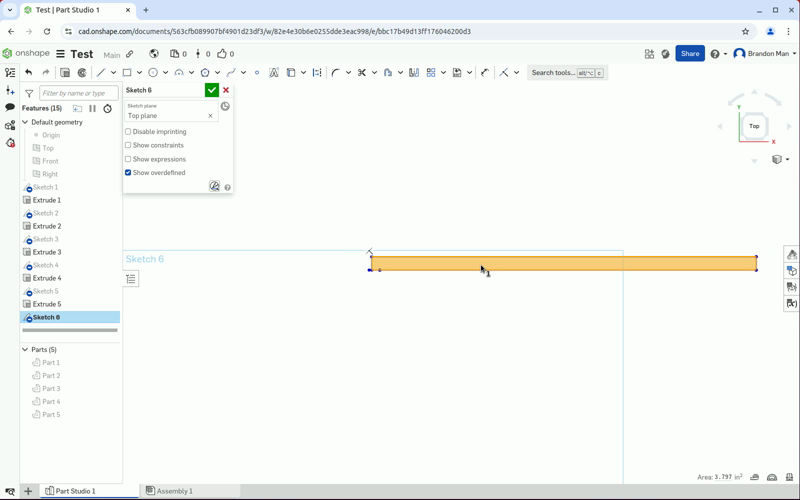
scroll(-6)
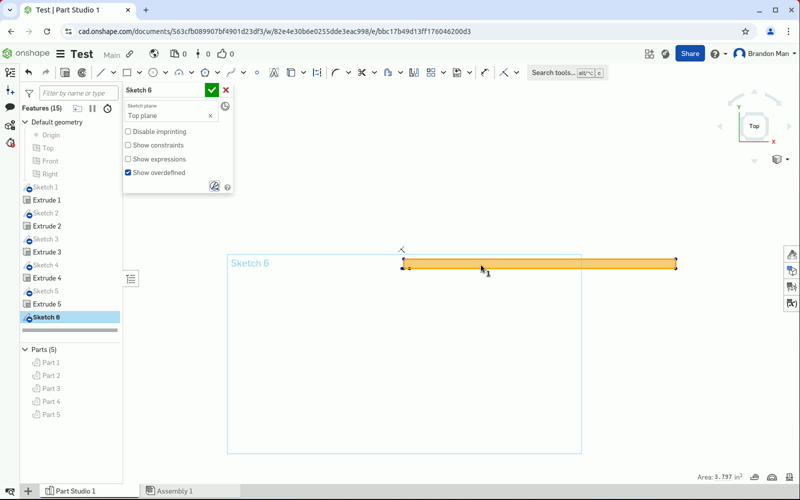
scroll(-6)
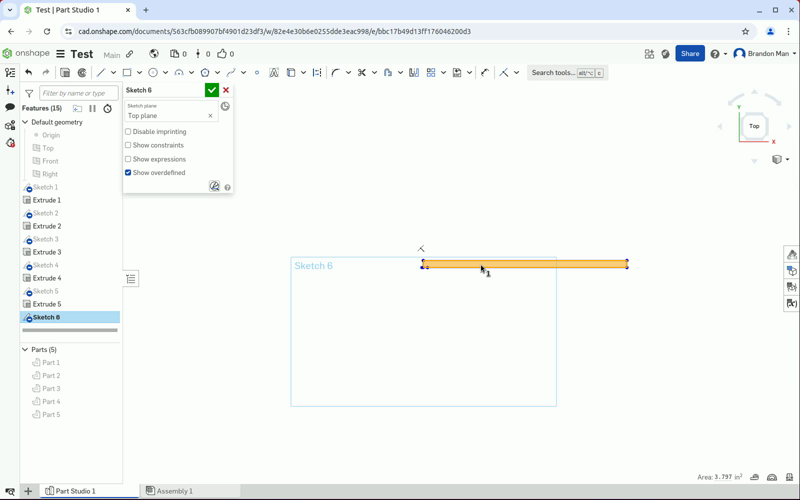
scroll(-6)
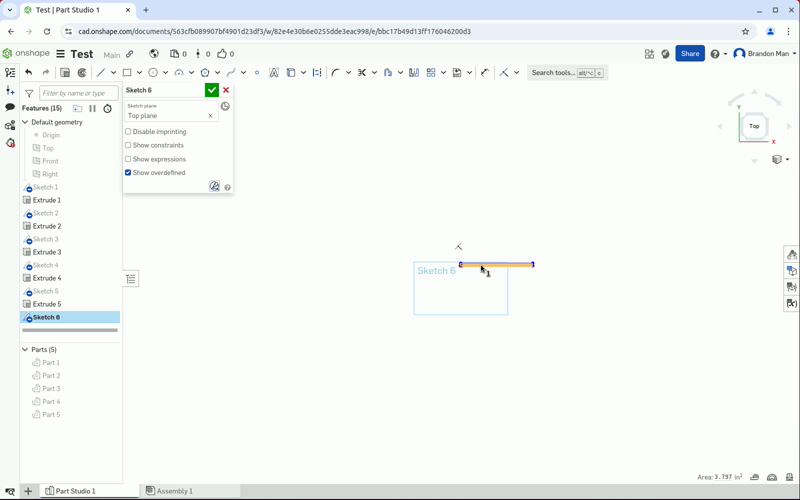
mouse_move(73, 352)
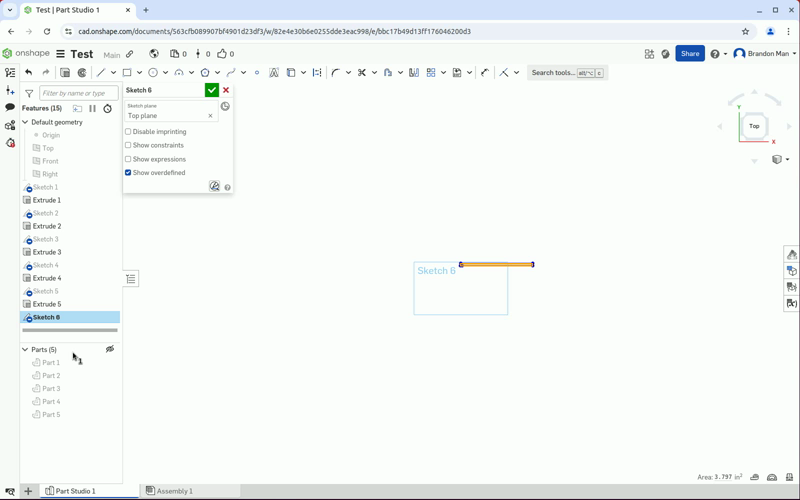
key(shift+y)
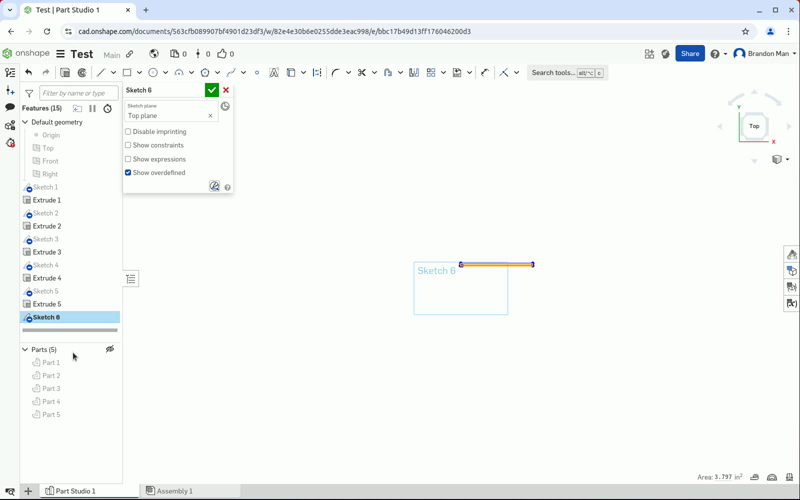
key(shift+e)
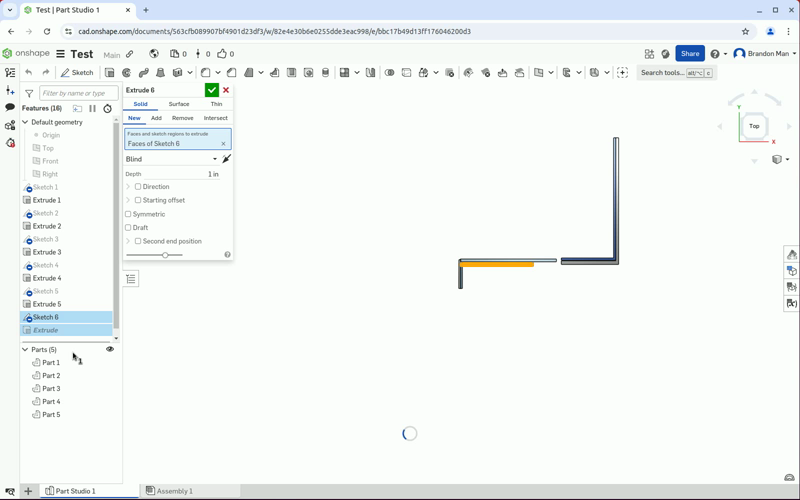
mouse_move(143, 106)
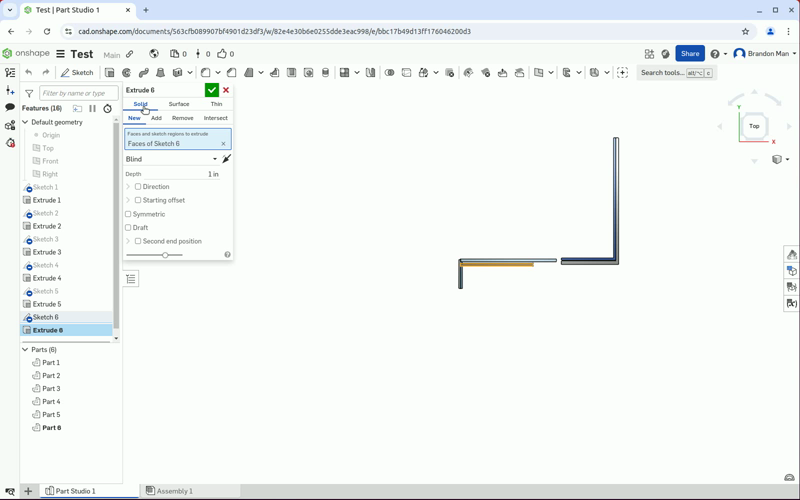
click(143, 106)
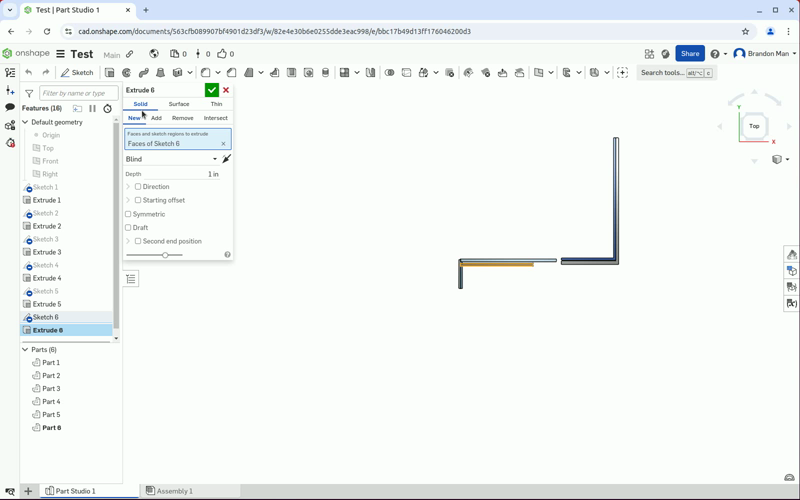
mouse_move(137, 120)
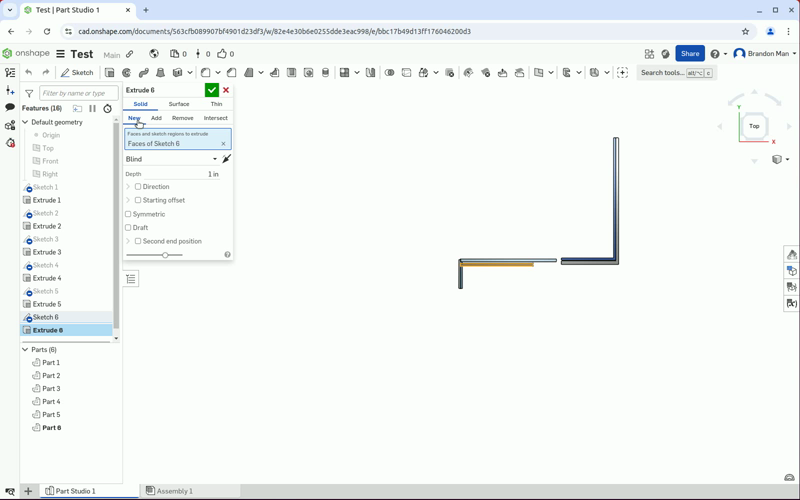
click(137, 120)
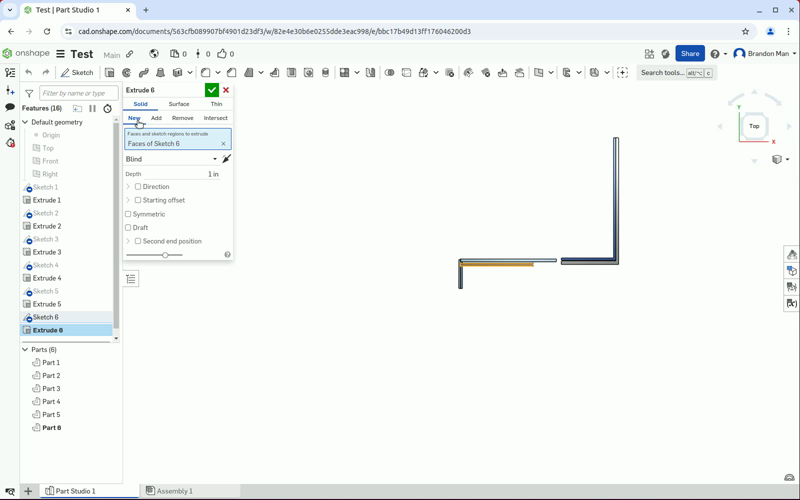
key(tab, 4)
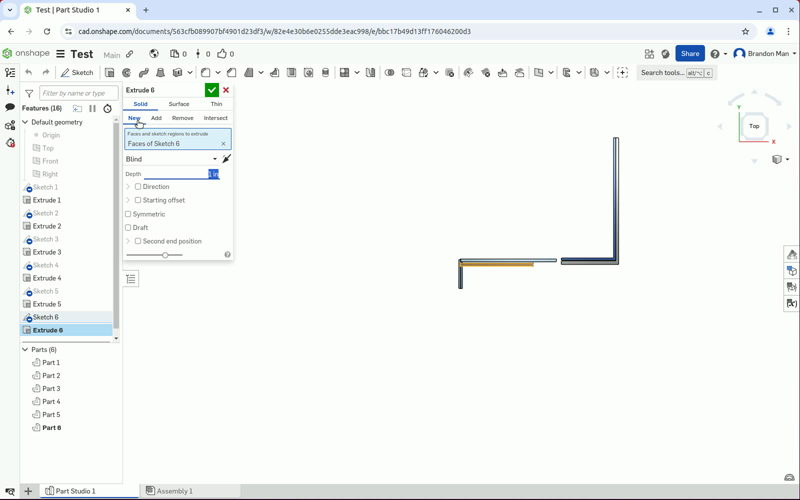
text(3.851)
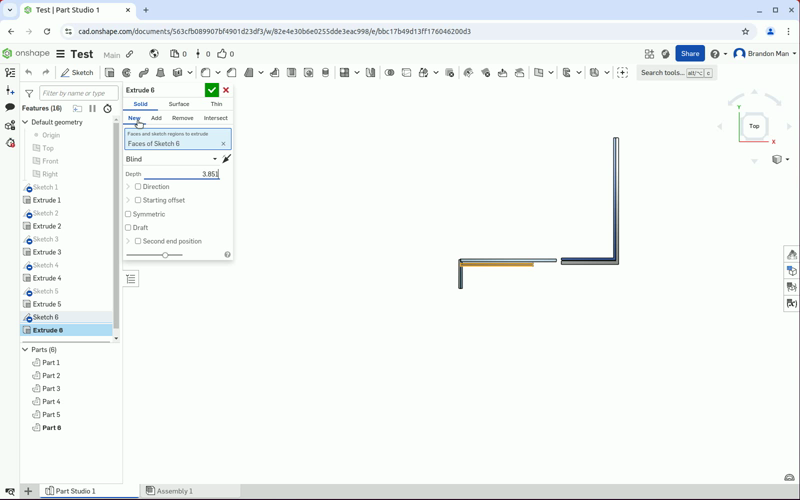
key(enter)
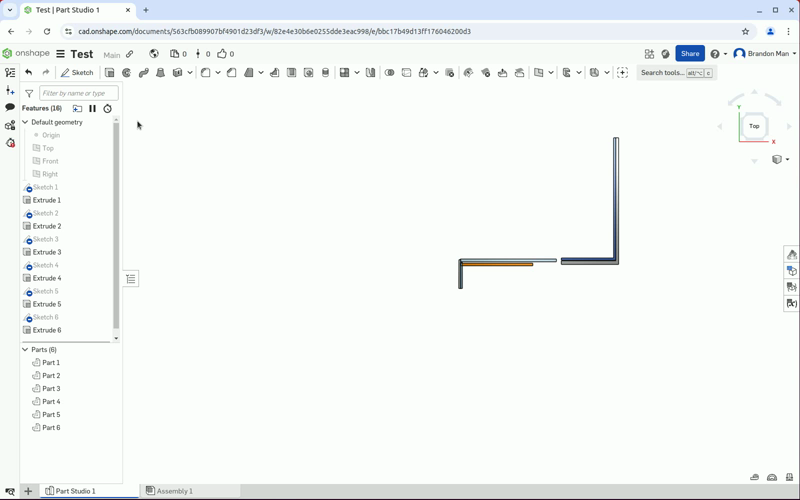
key(shift+h)
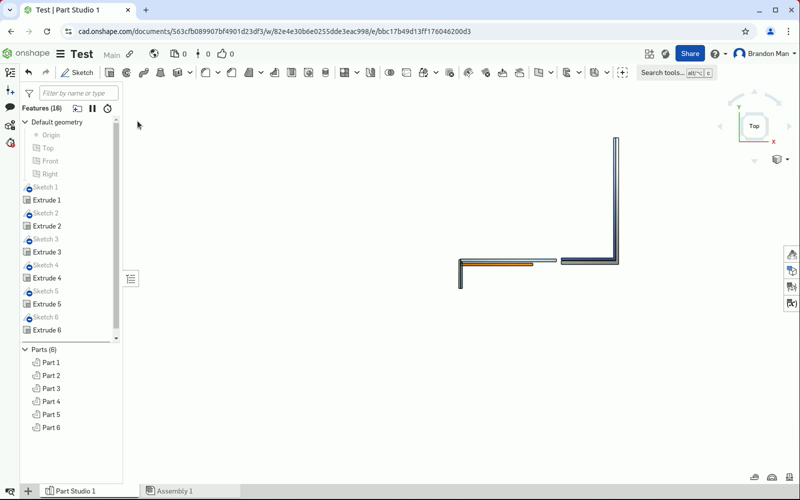
key(shift+h)
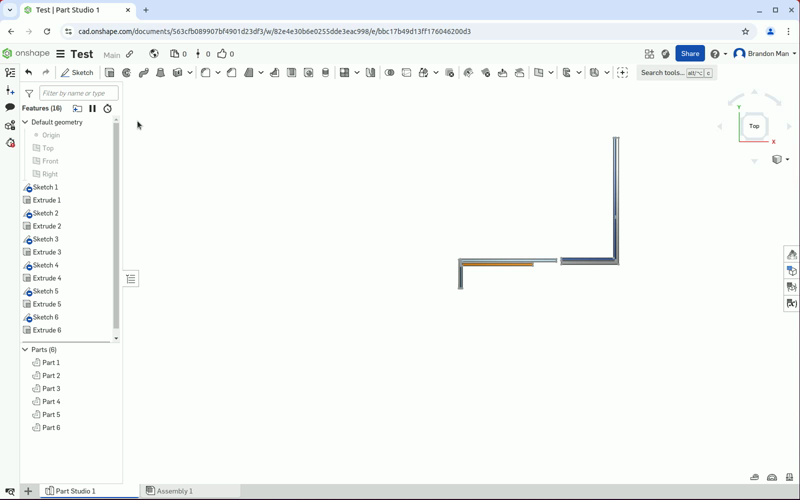
key(shift+7)
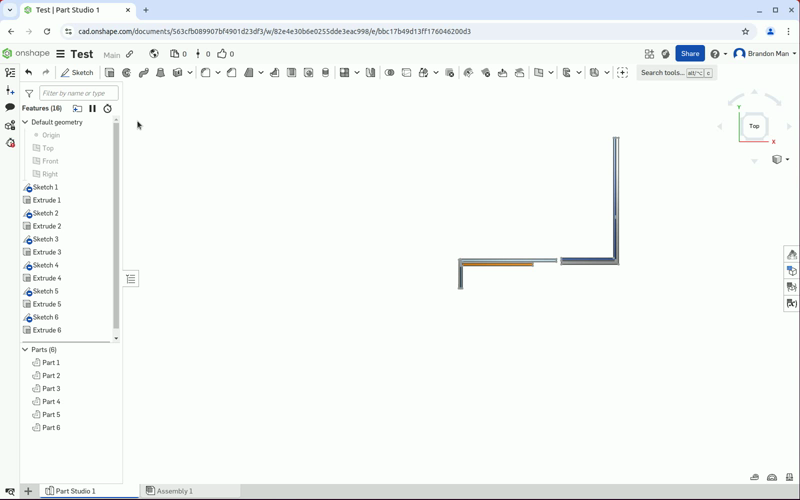
key(up, 3)
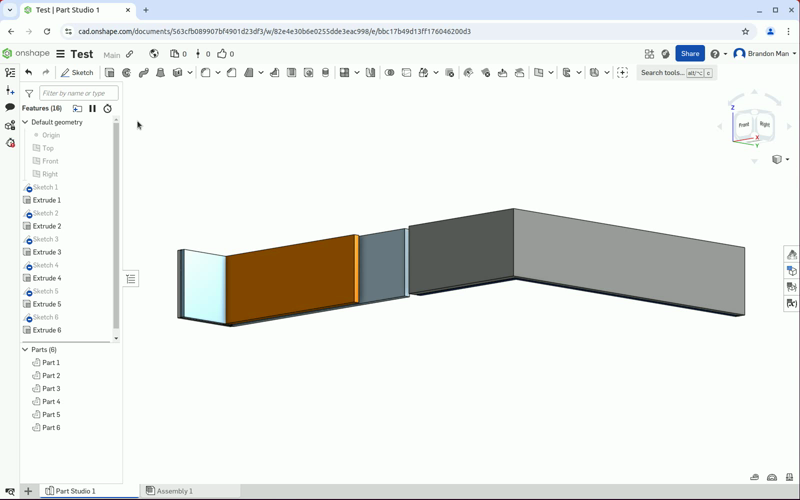
key(left, 3)
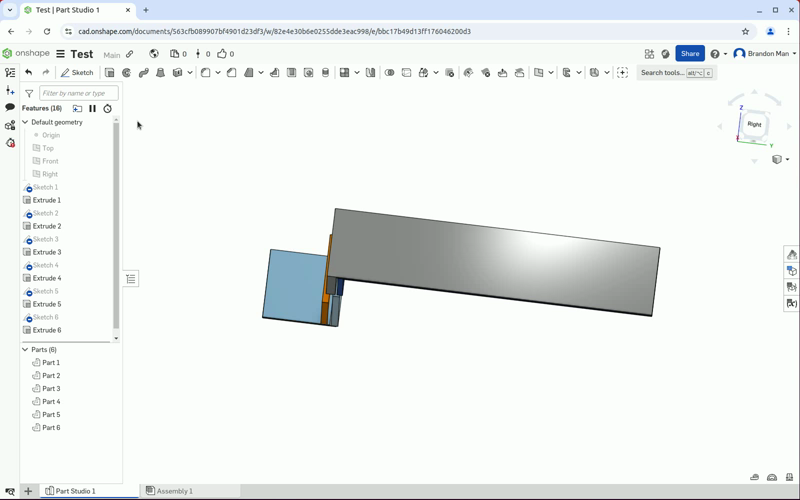
key(right, 3)
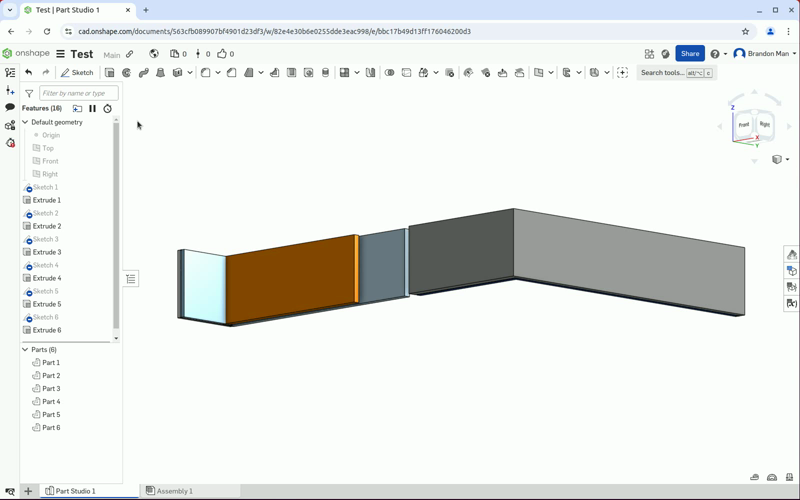
key(down, 3)
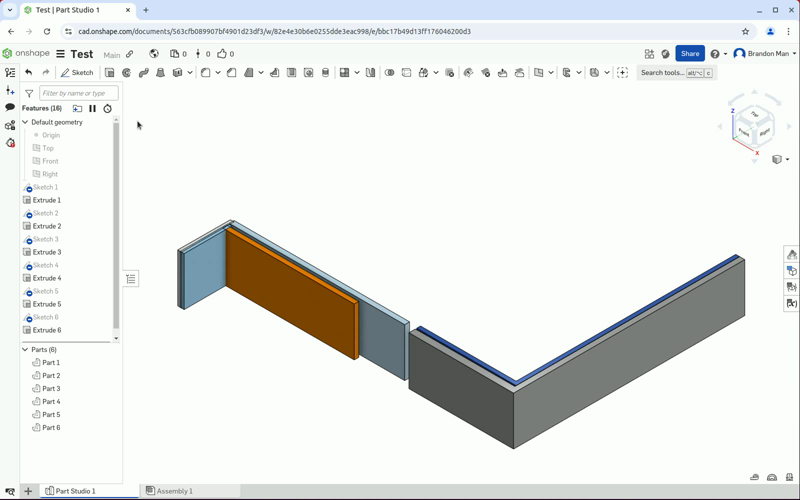
mouse_move(69, 189)
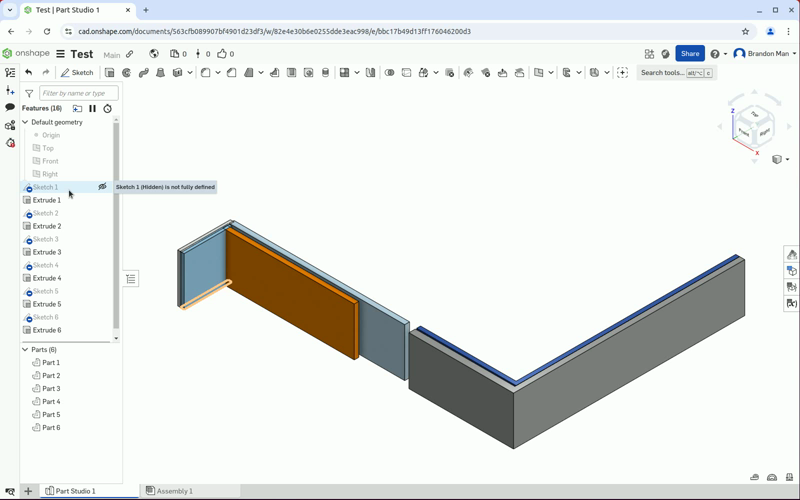
click(69, 189)